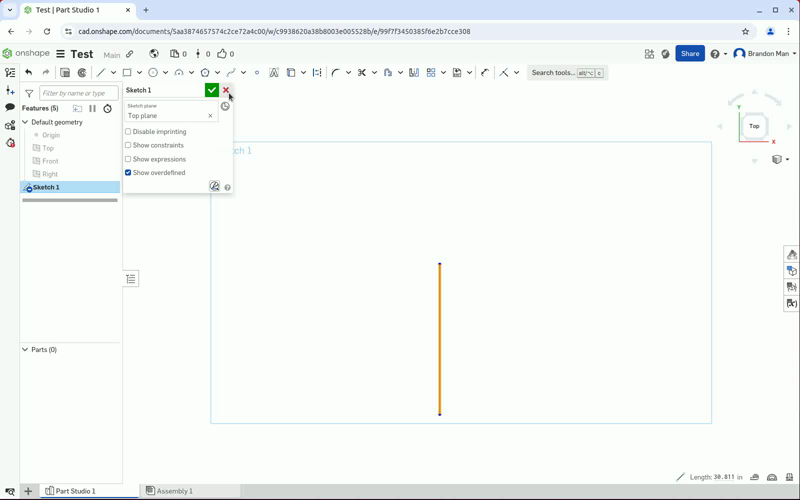
key(shift+h)
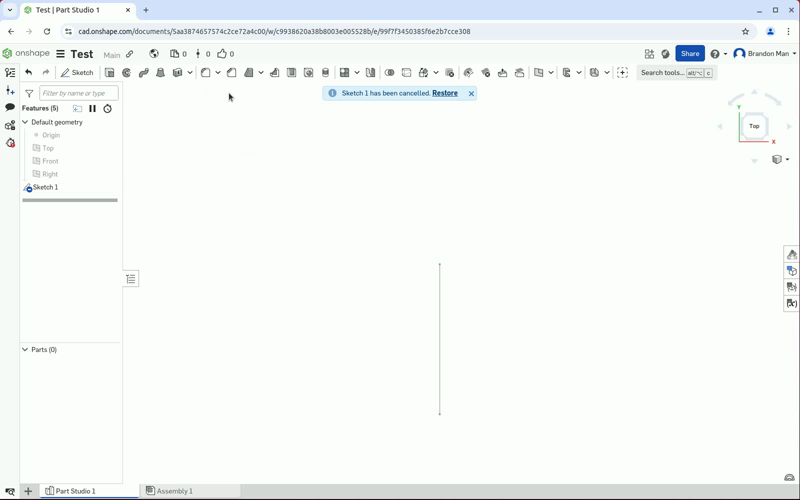
key(shift+s)
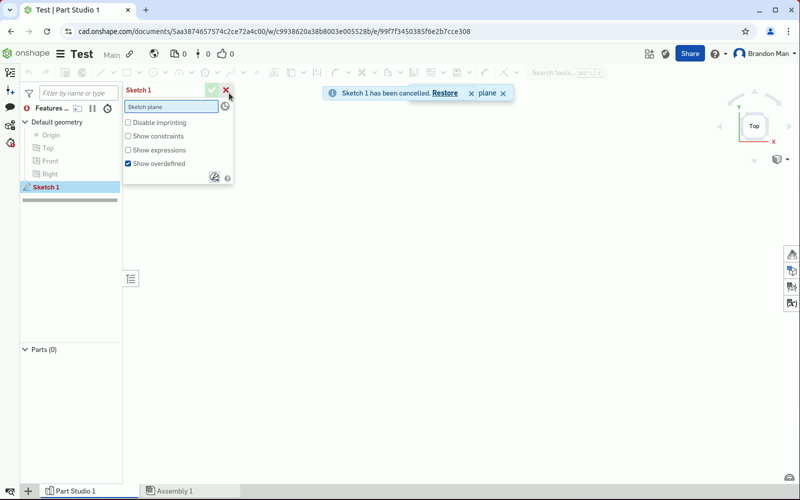
mouse_move(73, 150)
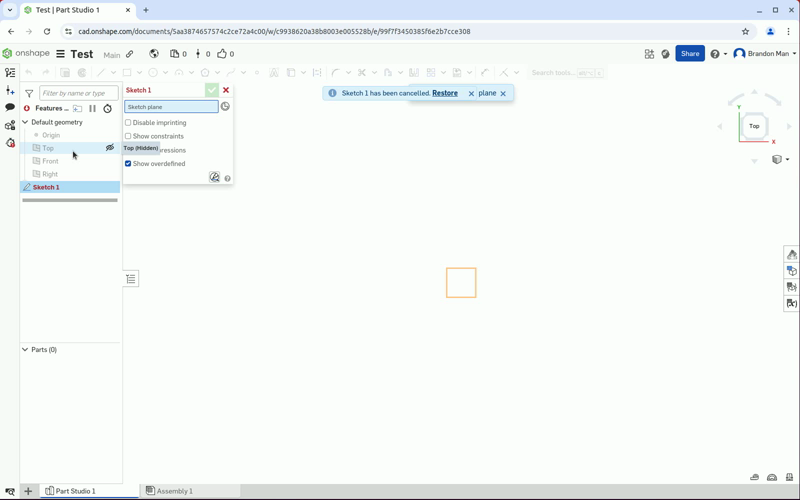
click(73, 150)
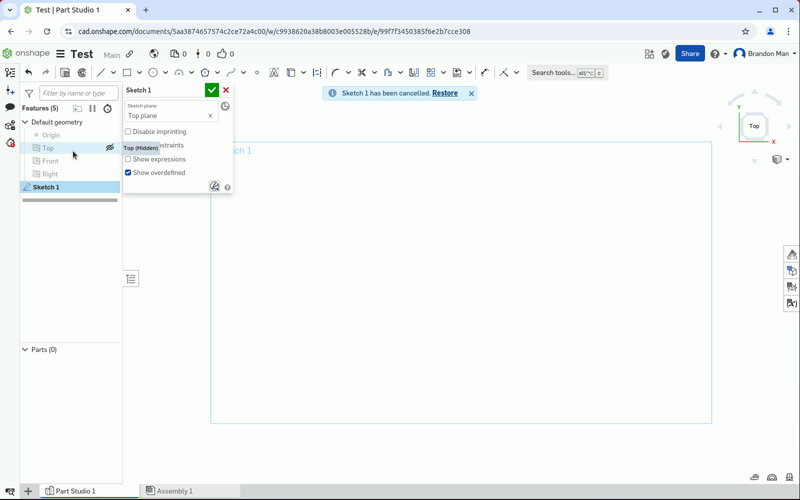
mouse_move(73, 352)
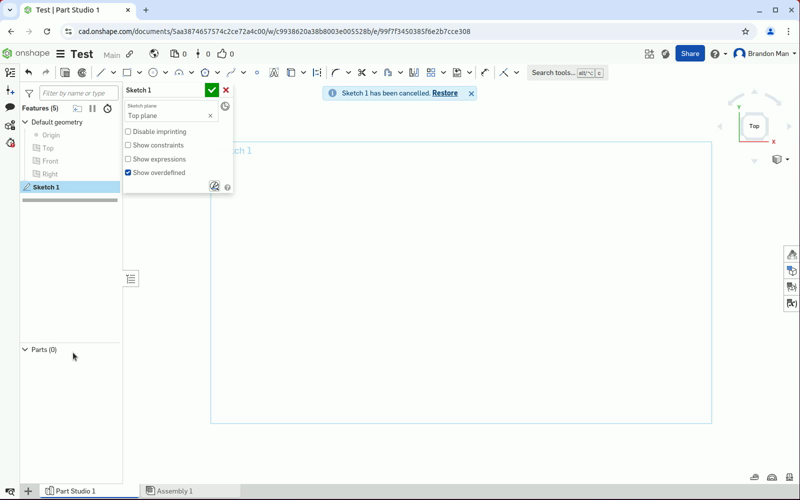
key(y)
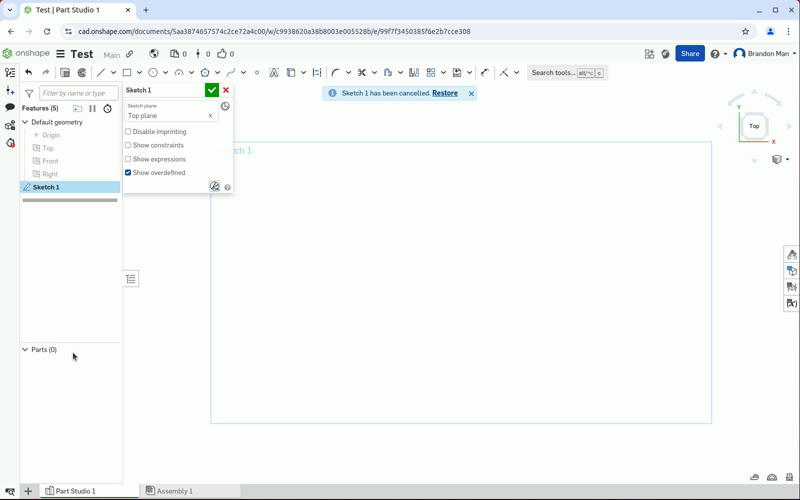
key(a)
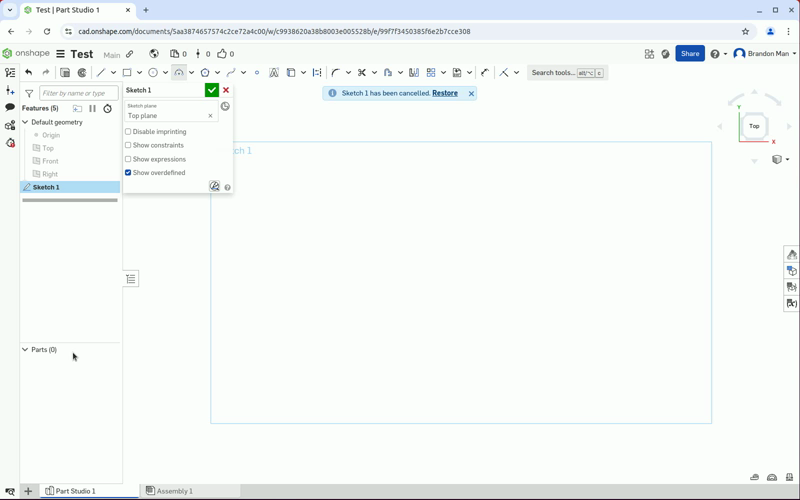
key_down(shift)
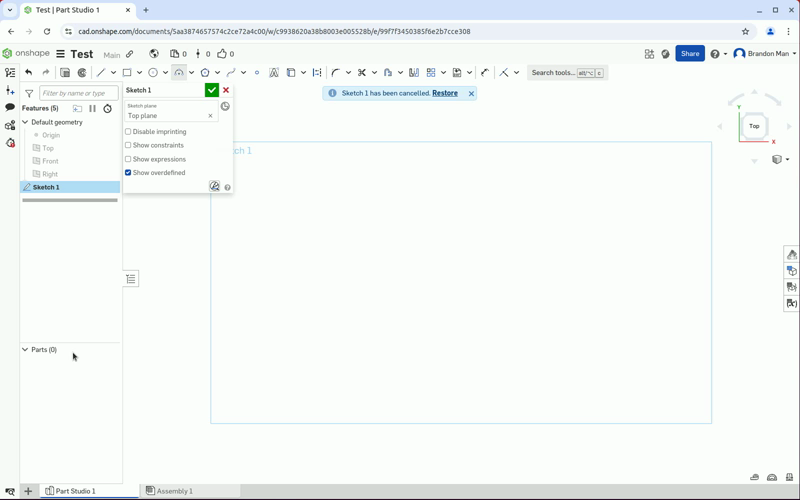
mouse_move(388, 201)
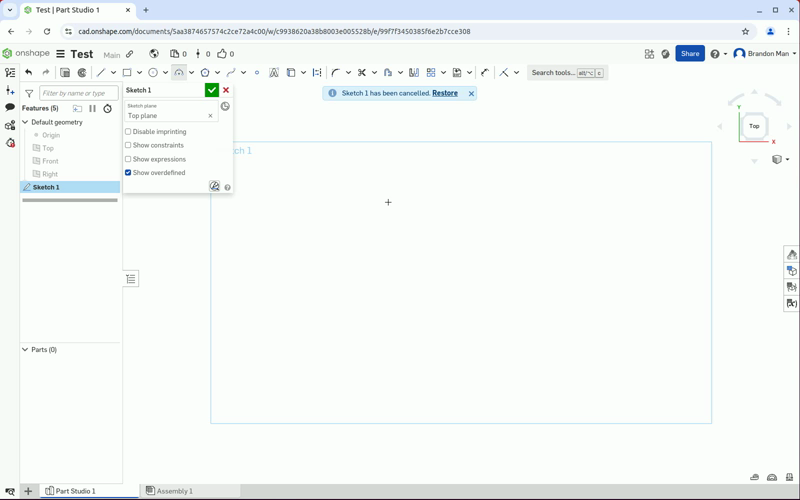
click(388, 201)
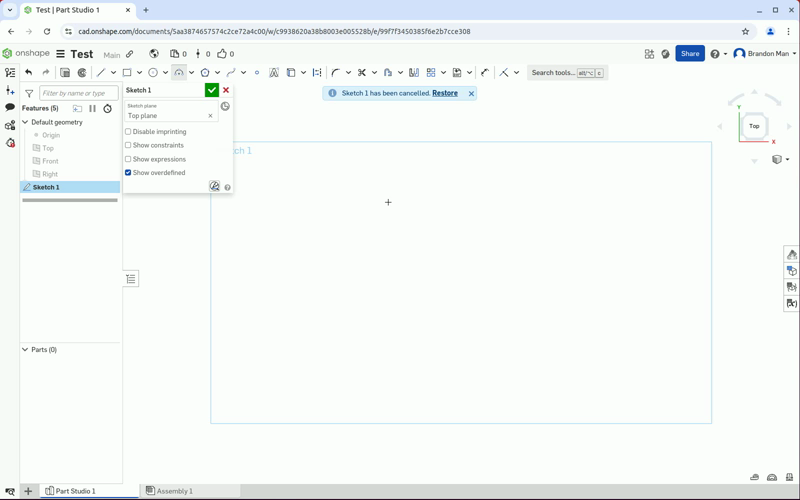
key_up(shift)
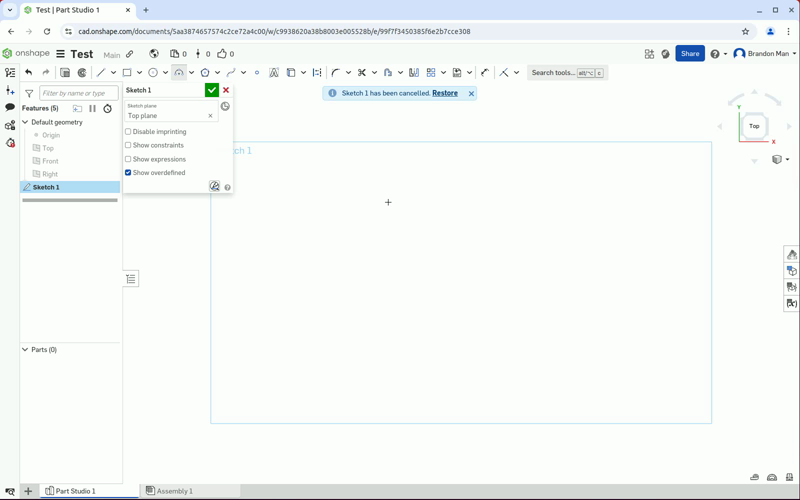
key_down(shift)
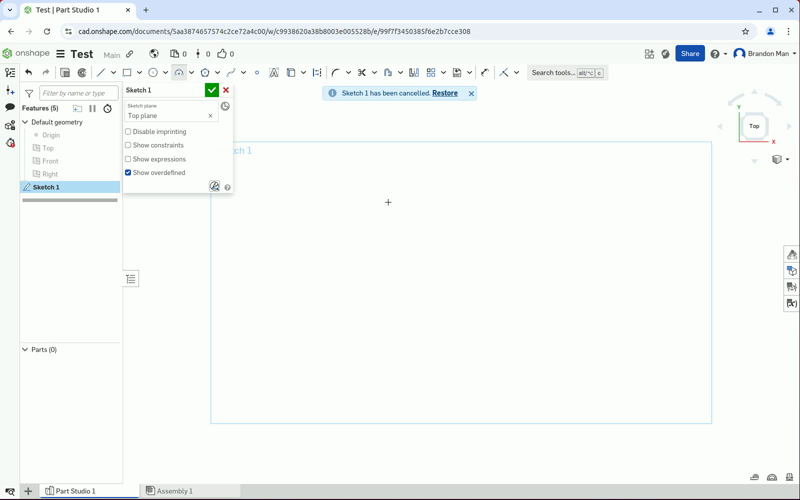
mouse_move(392, 206)
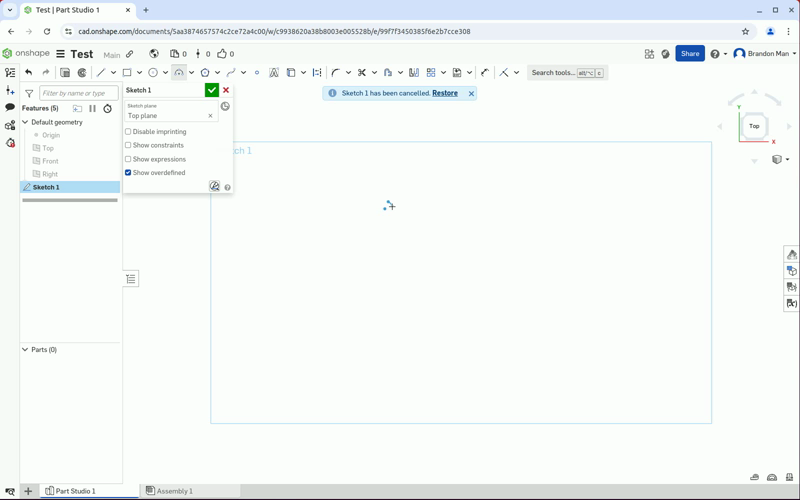
scroll(6)
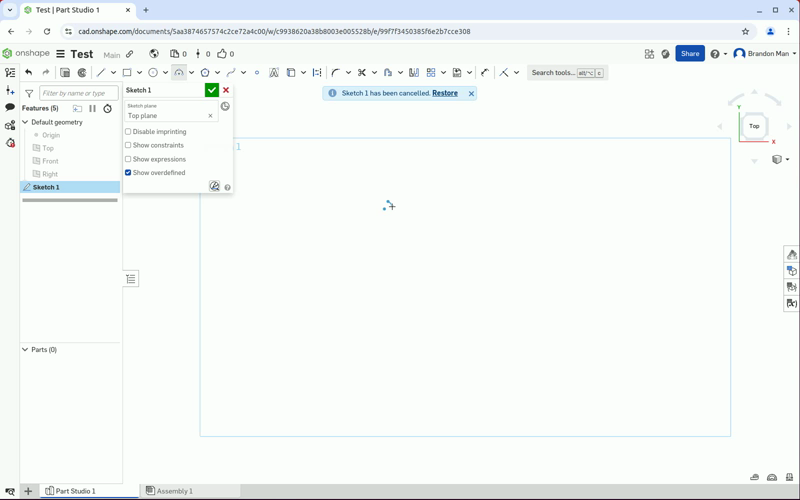
scroll(6)
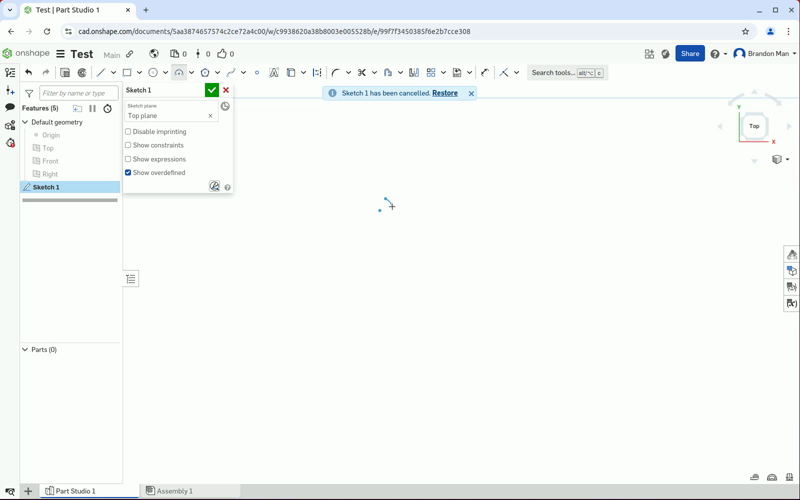
scroll(6)
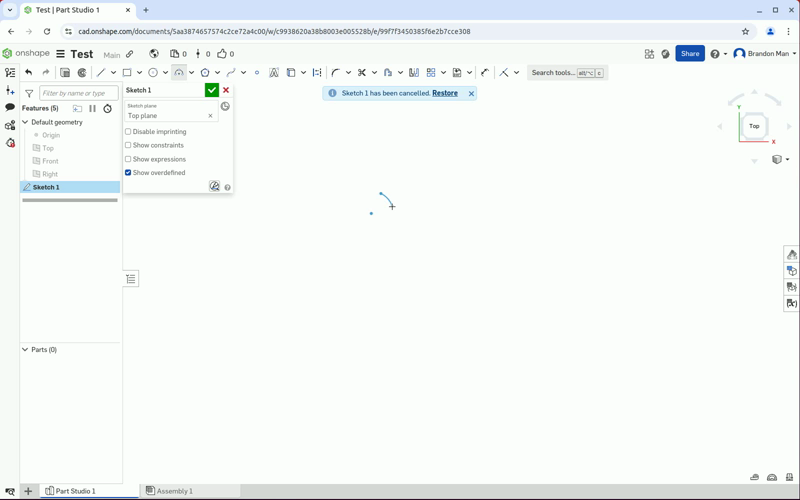
scroll(6)
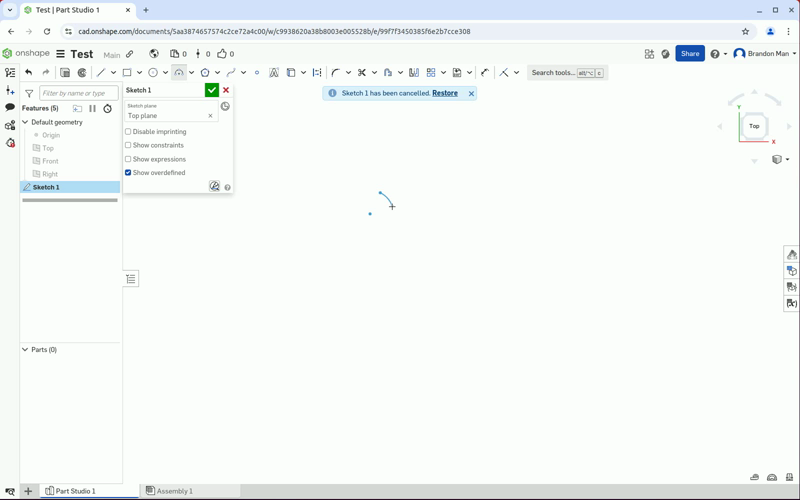
scroll(6)
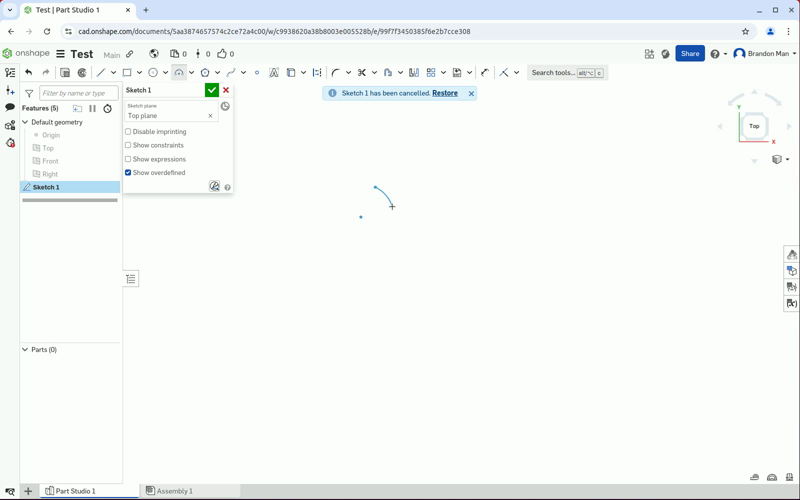
scroll(6)
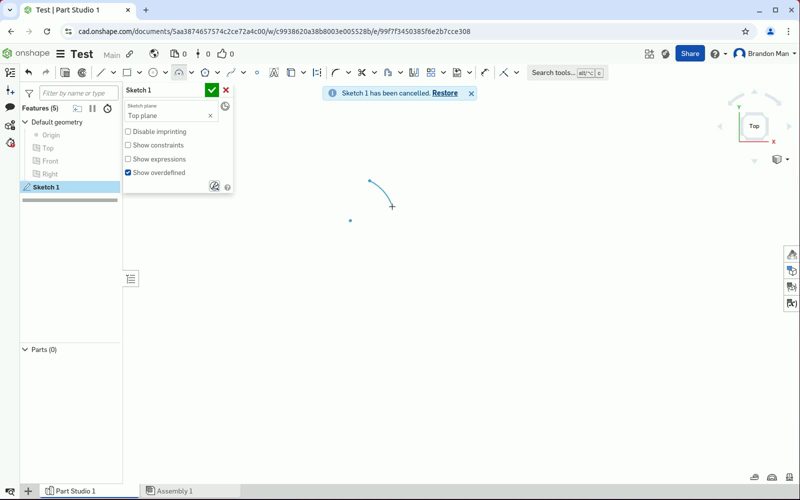
scroll(6)
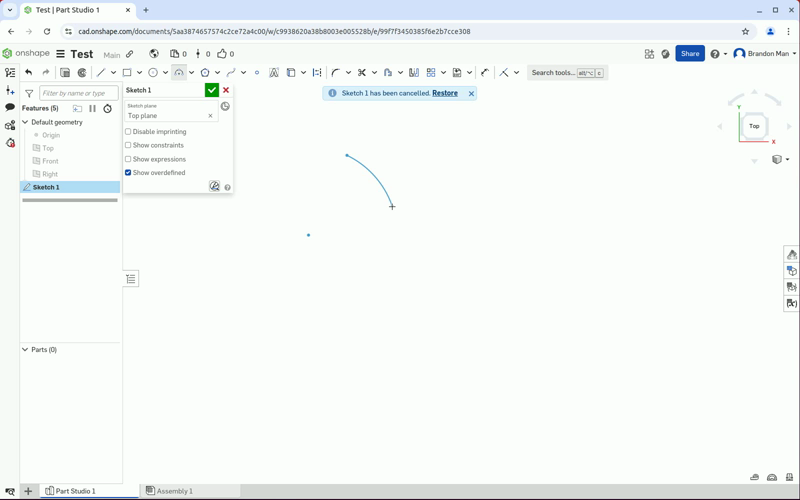
click(392, 206)
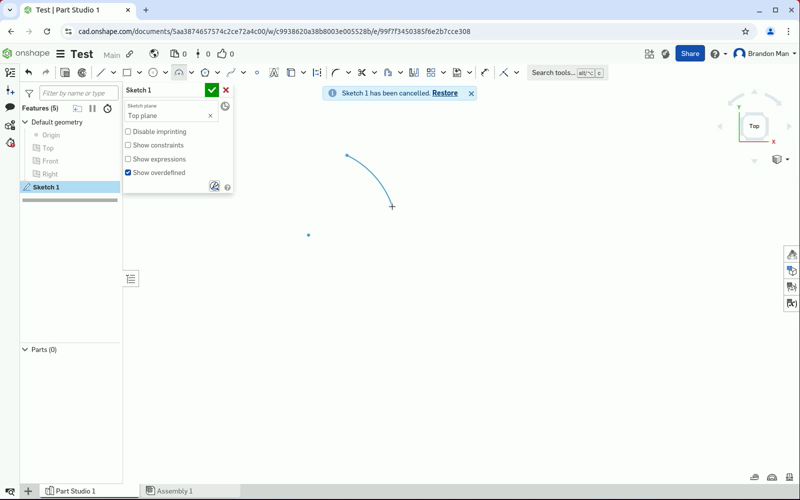
scroll(-6)
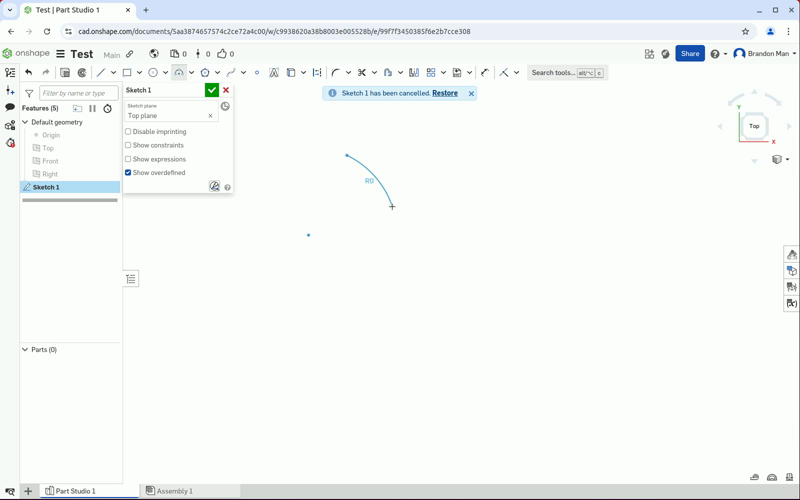
scroll(-6)
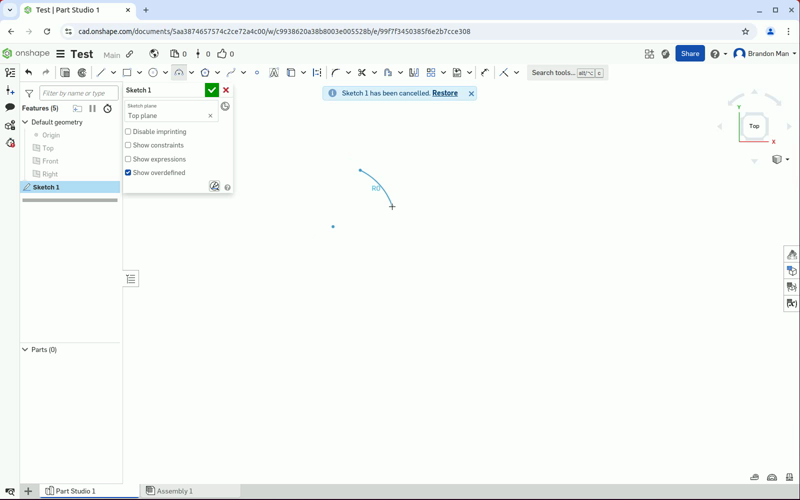
scroll(-6)
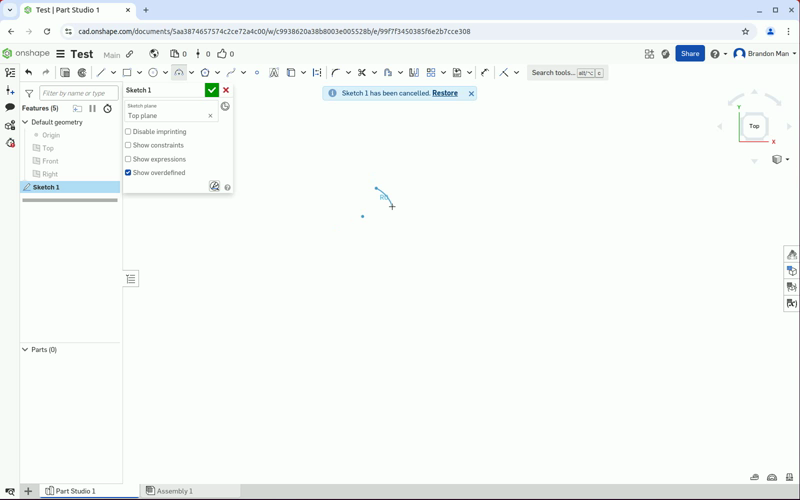
scroll(-6)
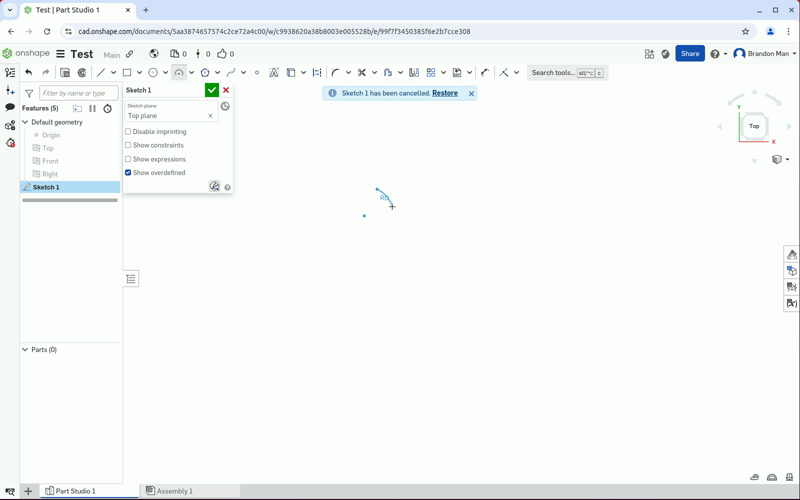
scroll(-6)
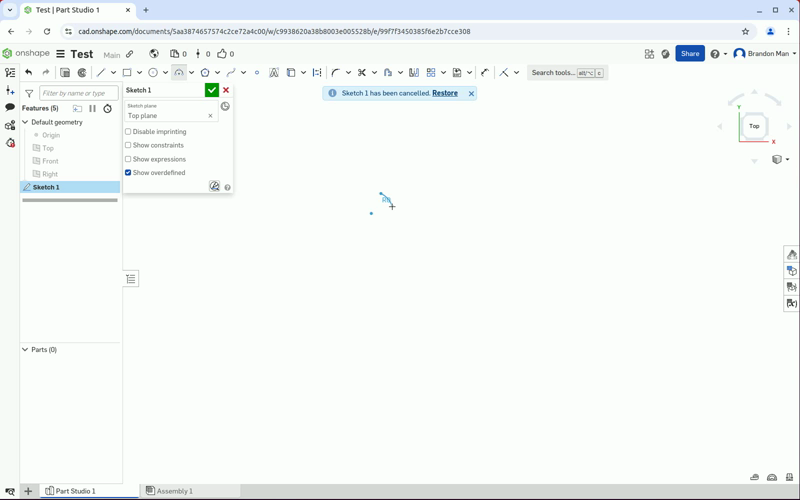
scroll(-6)
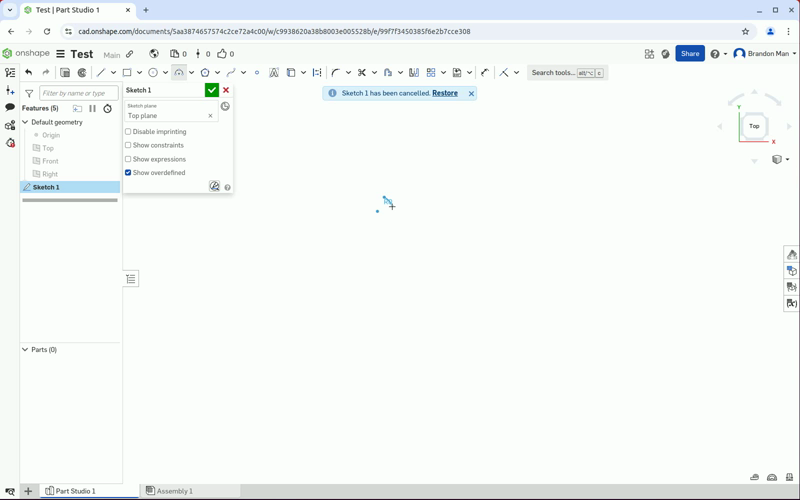
scroll(-6)
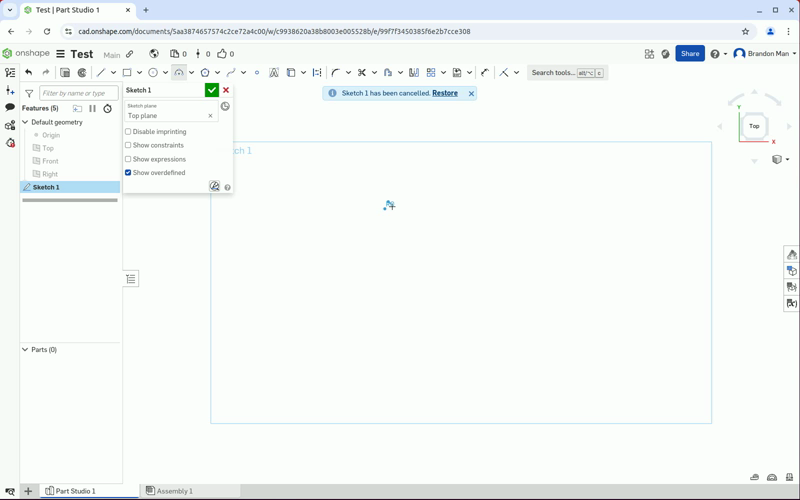
mouse_move(389, 205)
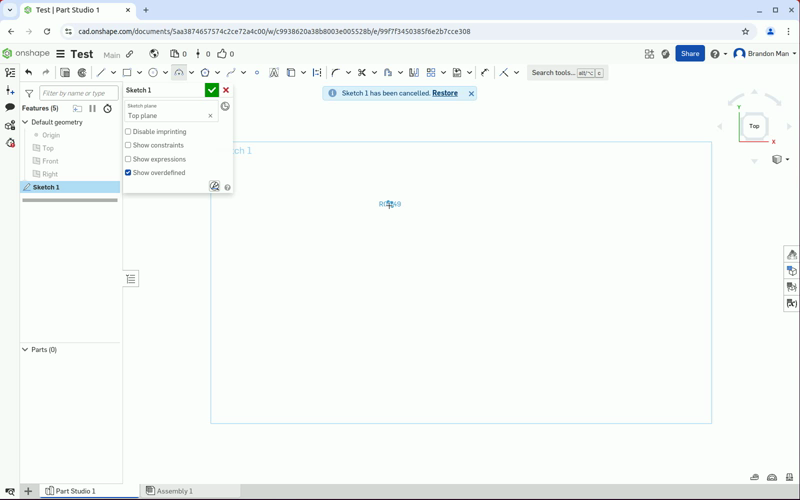
scroll(6)
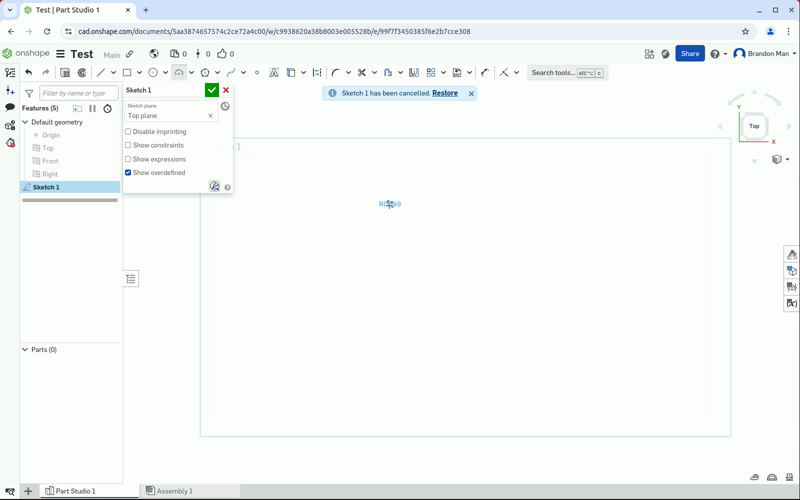
scroll(6)
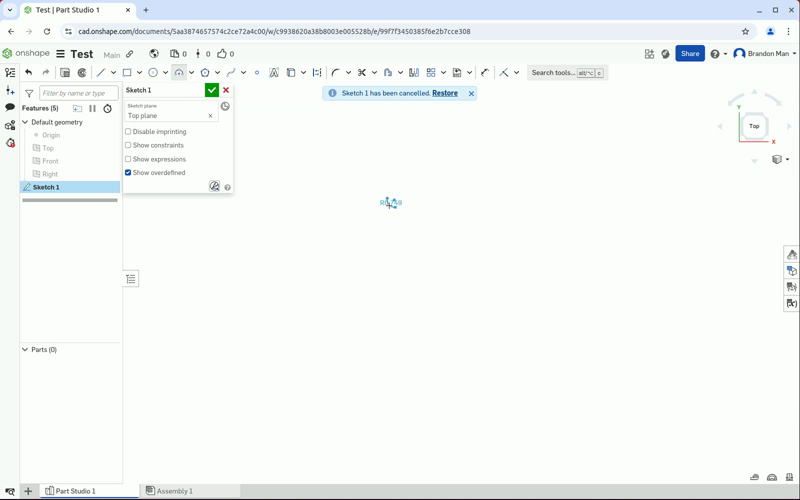
scroll(6)
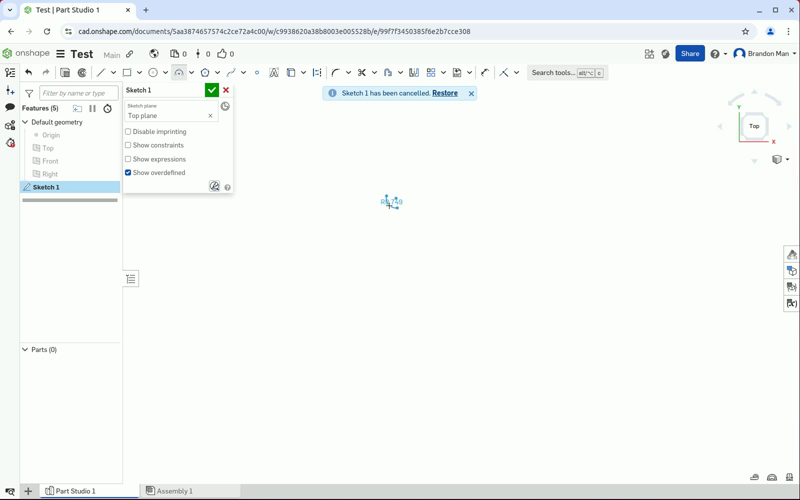
scroll(6)
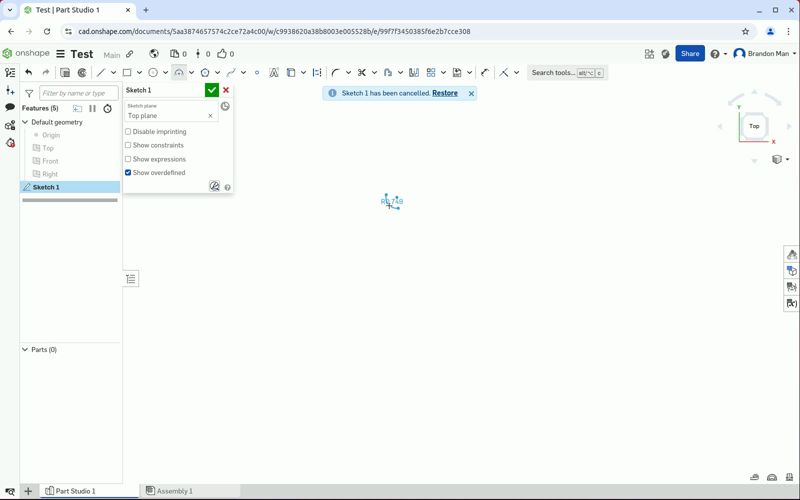
scroll(6)
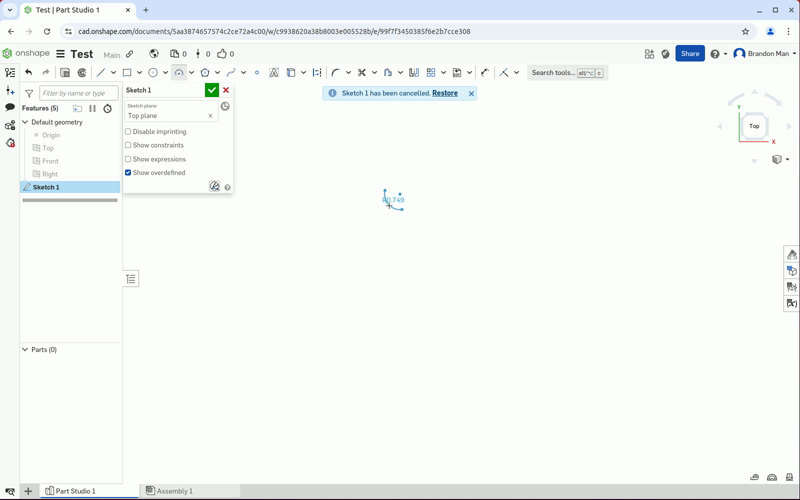
scroll(6)
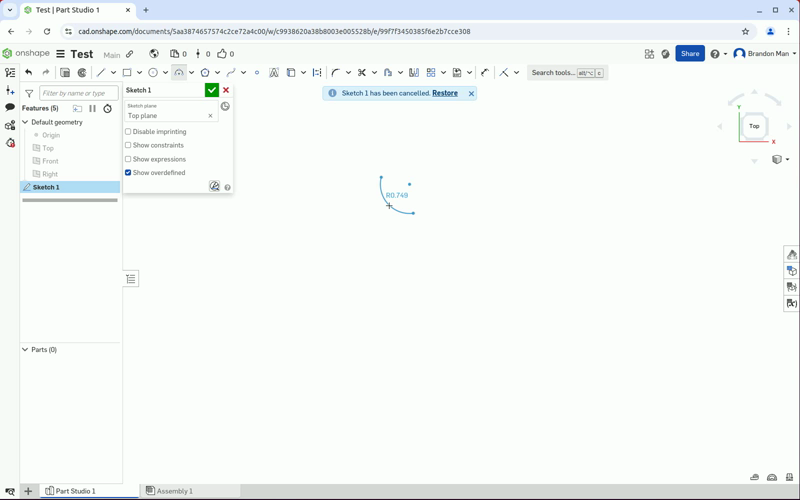
scroll(6)
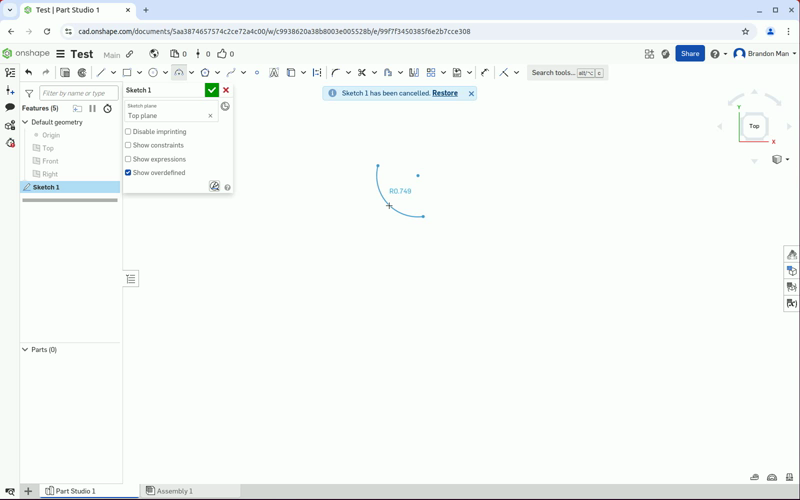
click(389, 205)
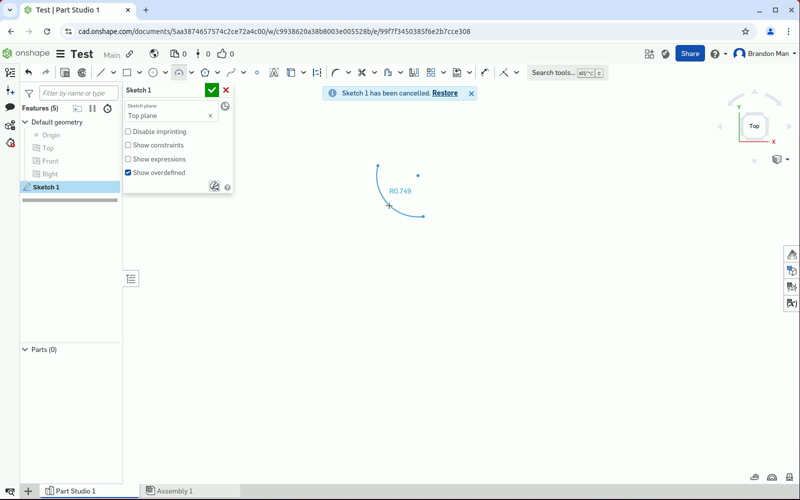
scroll(-6)
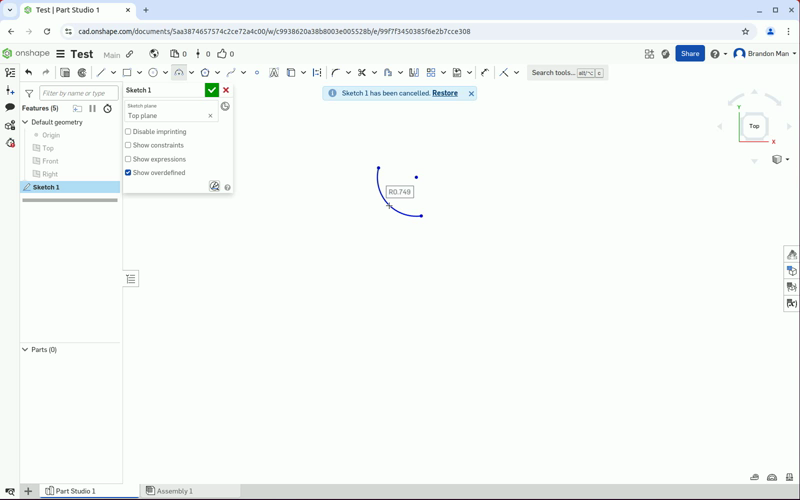
scroll(-6)
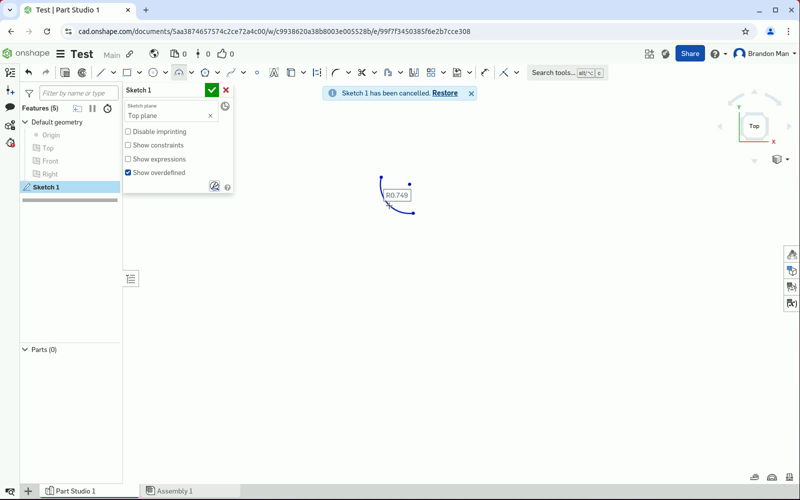
scroll(-6)
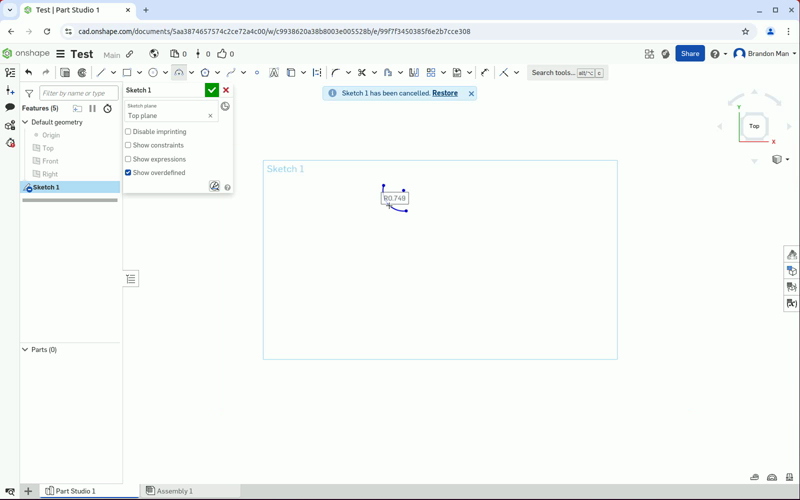
scroll(-6)
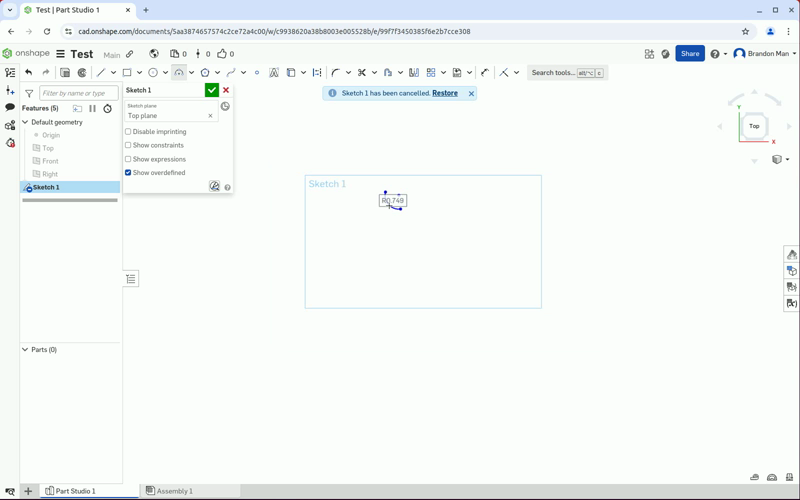
scroll(-6)
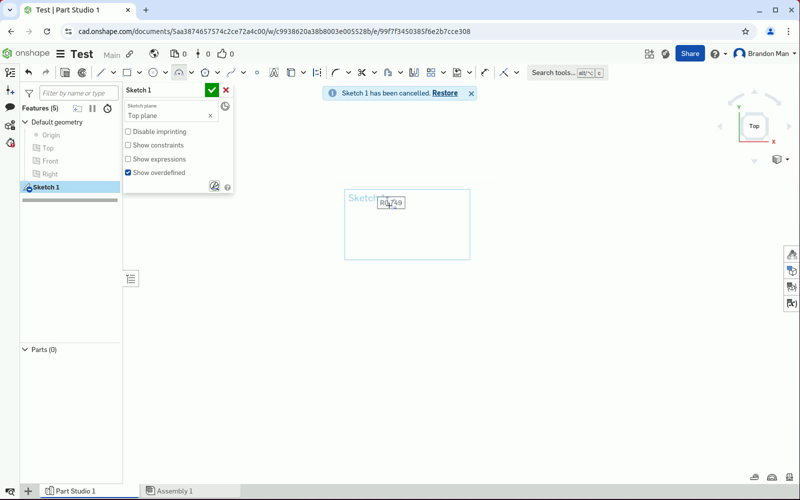
scroll(-6)
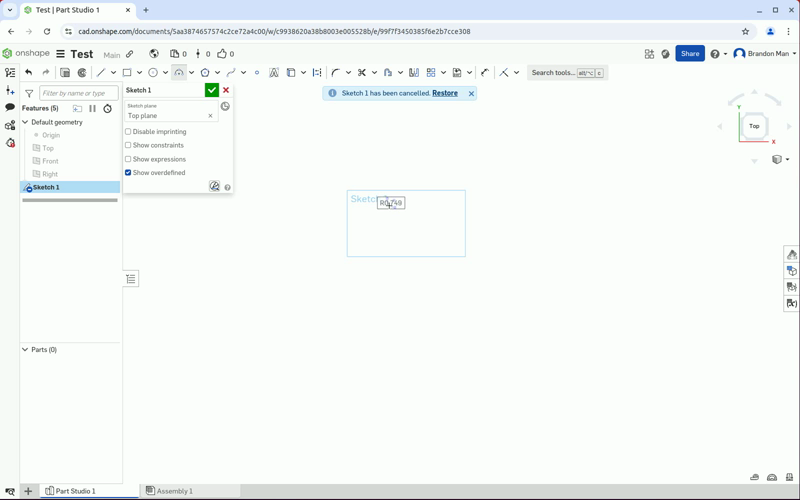
scroll(-6)
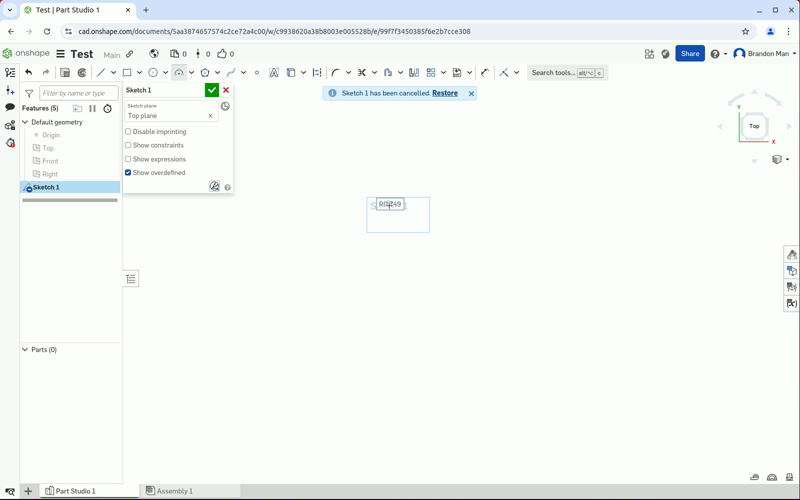
key_up(shift)
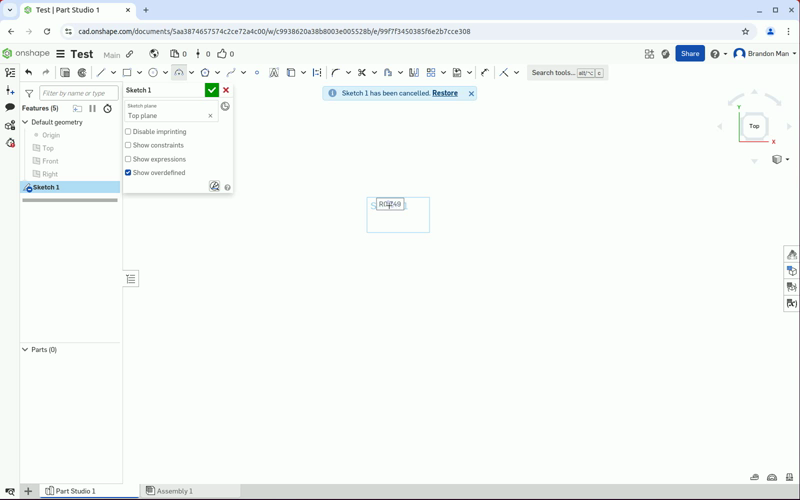
key(esc)
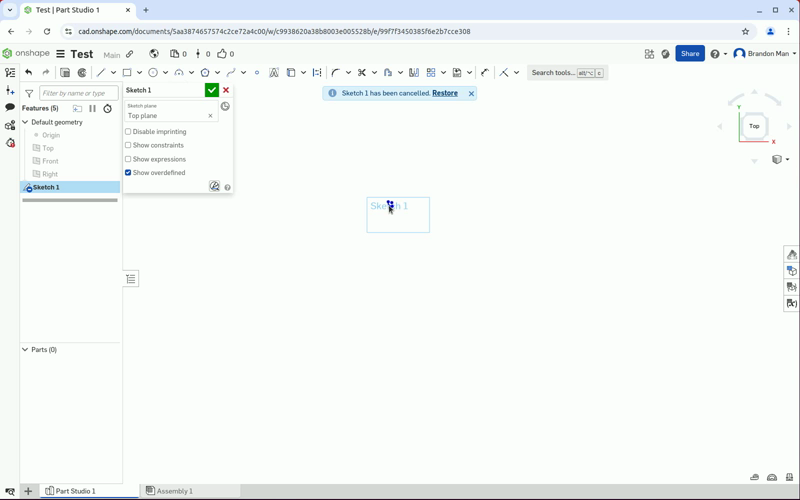
key(l)
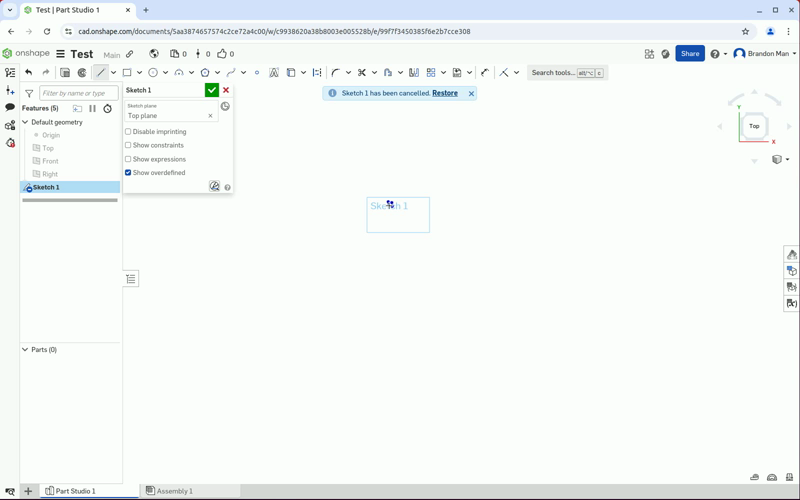
mouse_move(392, 206)
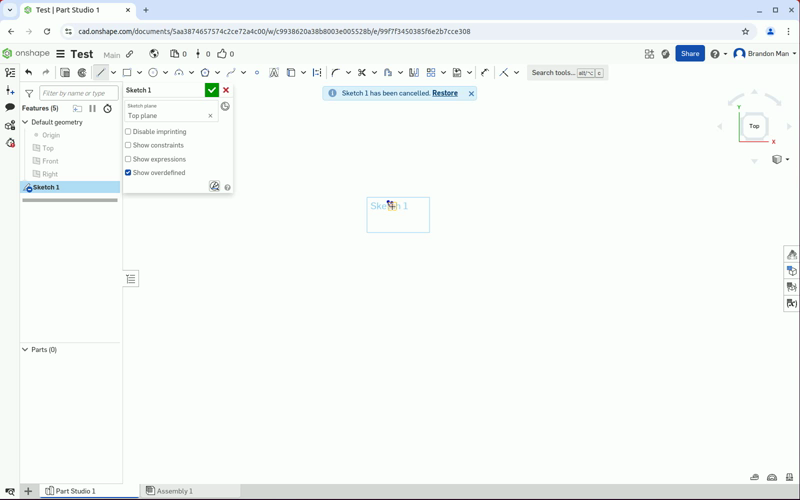
scroll(6)
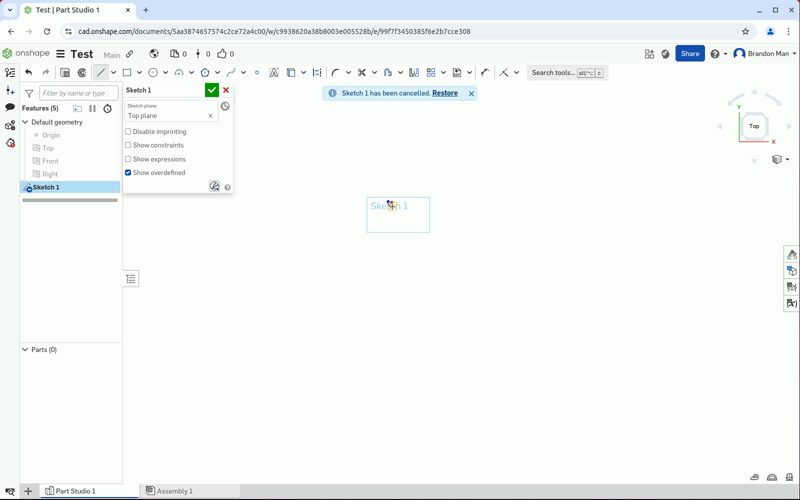
scroll(6)
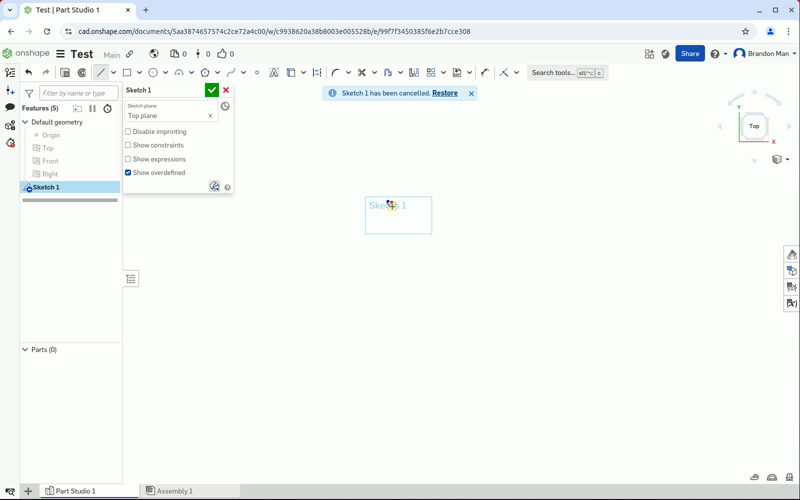
scroll(6)
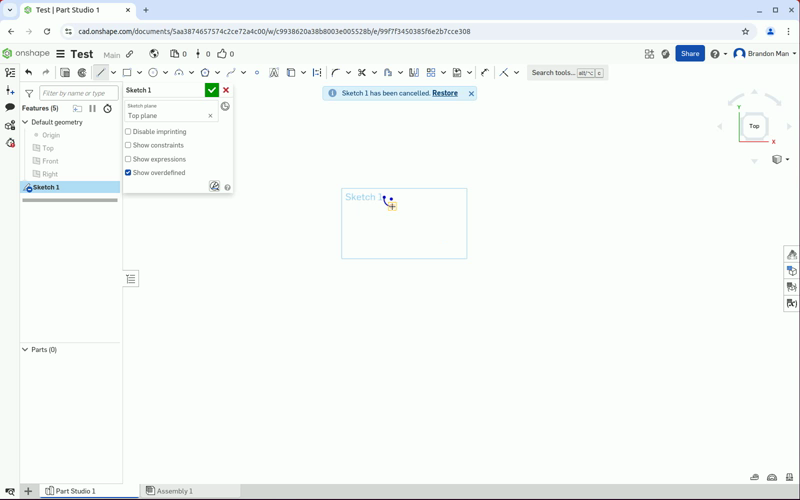
scroll(6)
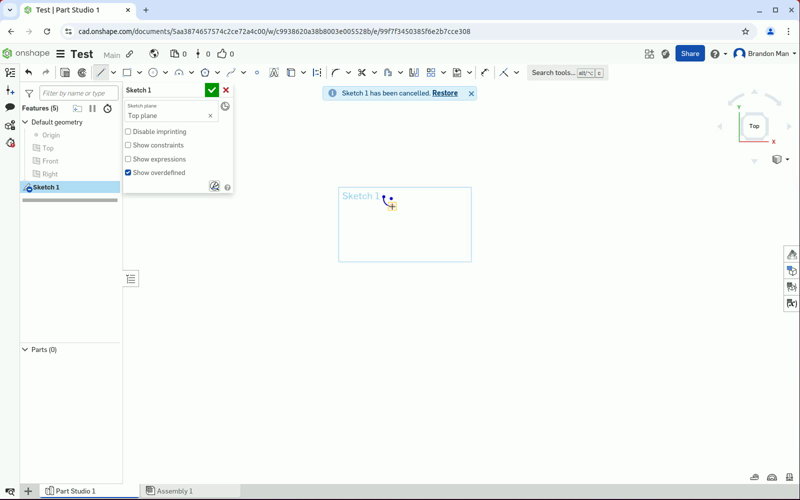
scroll(6)
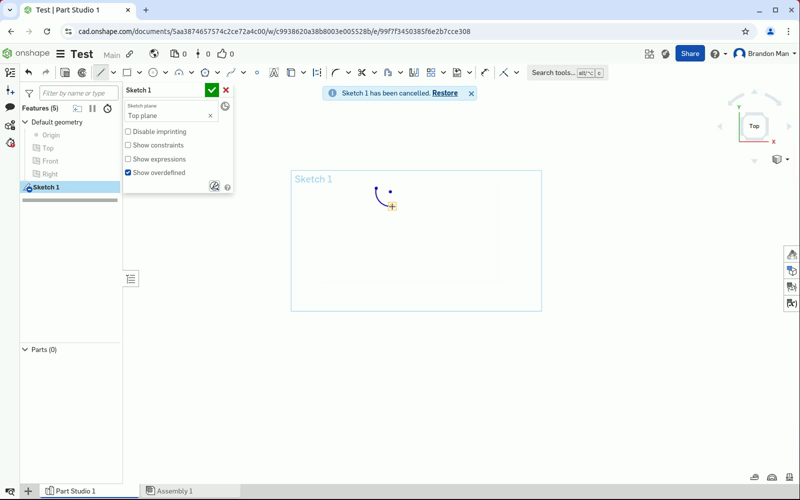
scroll(6)
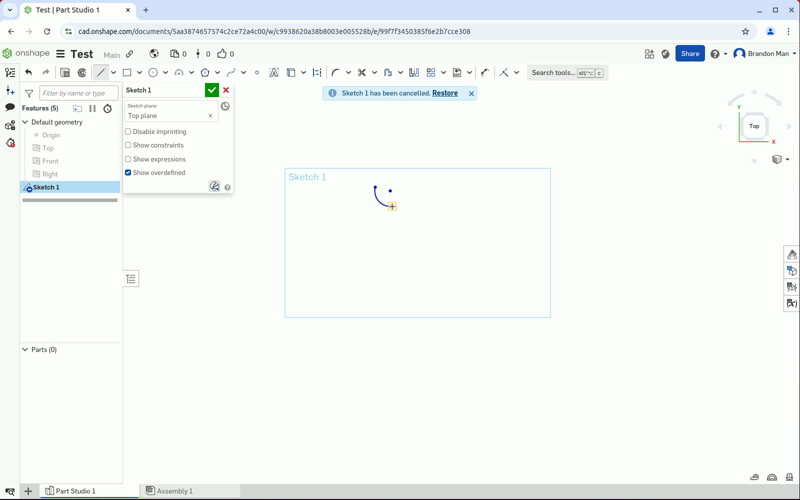
scroll(6)
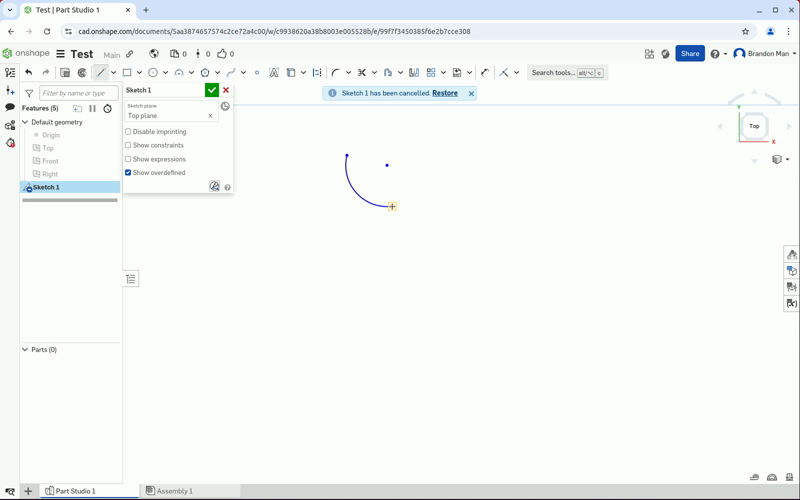
click(392, 206)
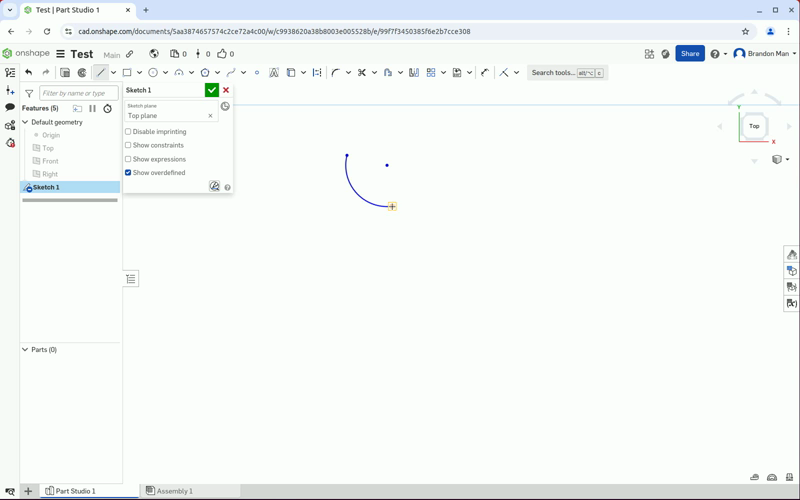
scroll(-6)
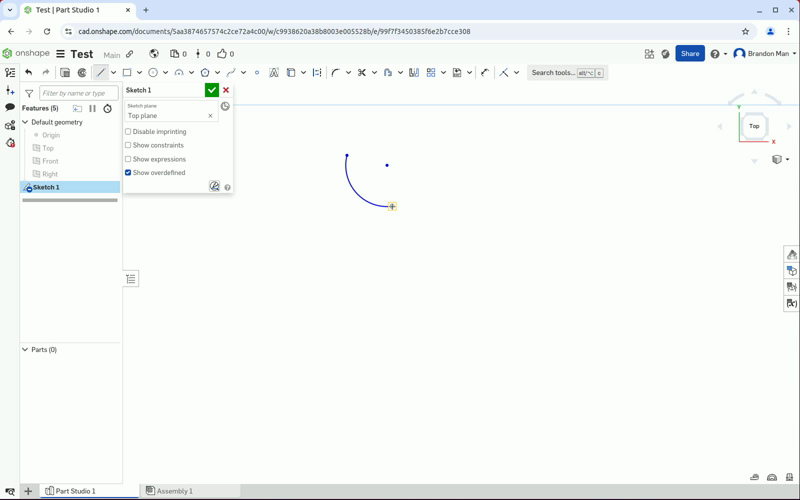
scroll(-6)
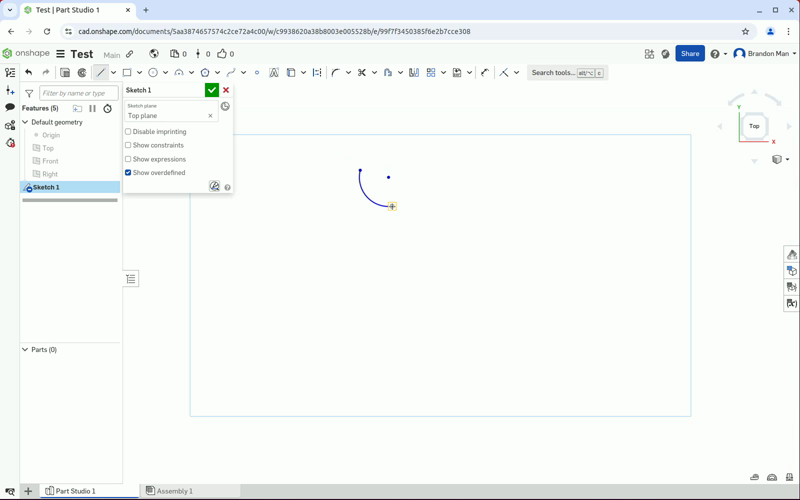
scroll(-6)
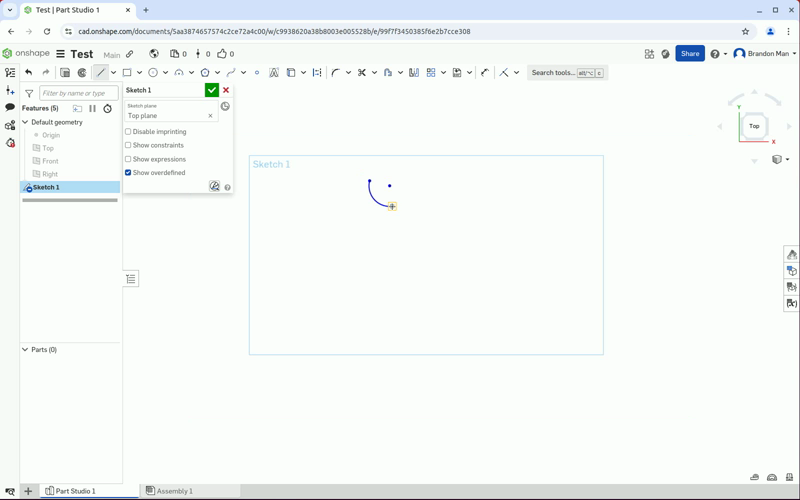
scroll(-6)
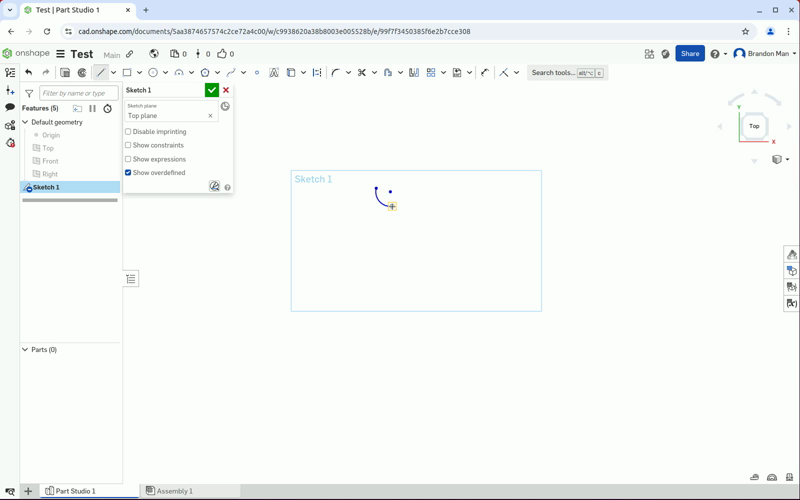
scroll(-6)
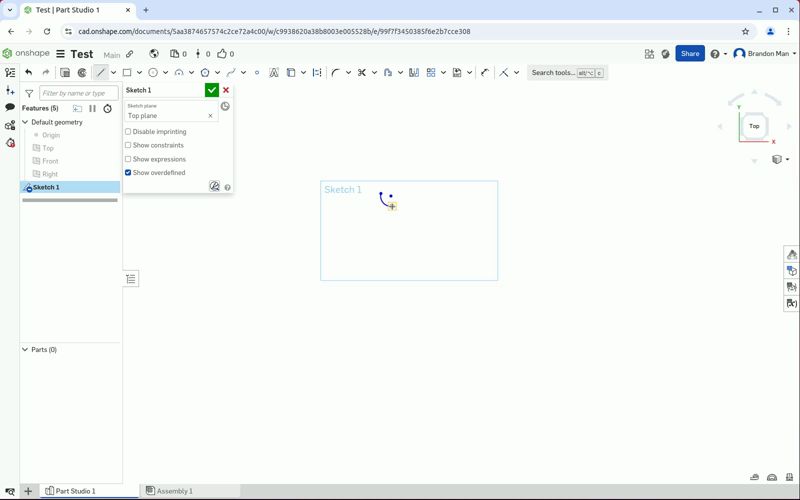
scroll(-6)
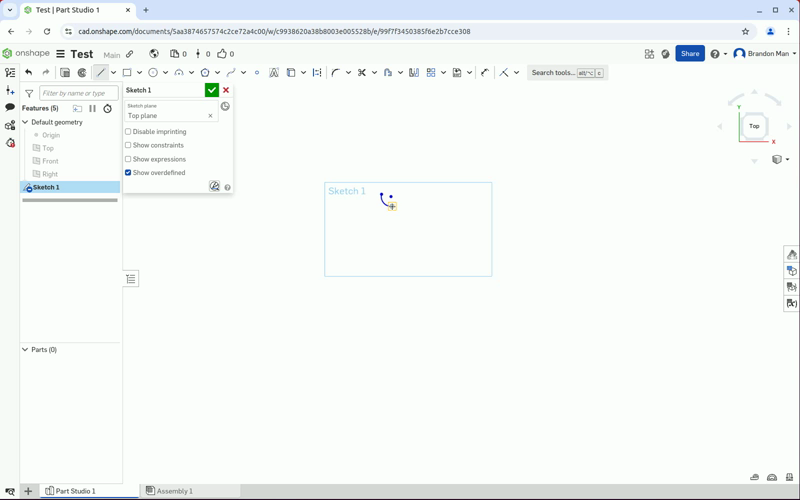
scroll(-6)
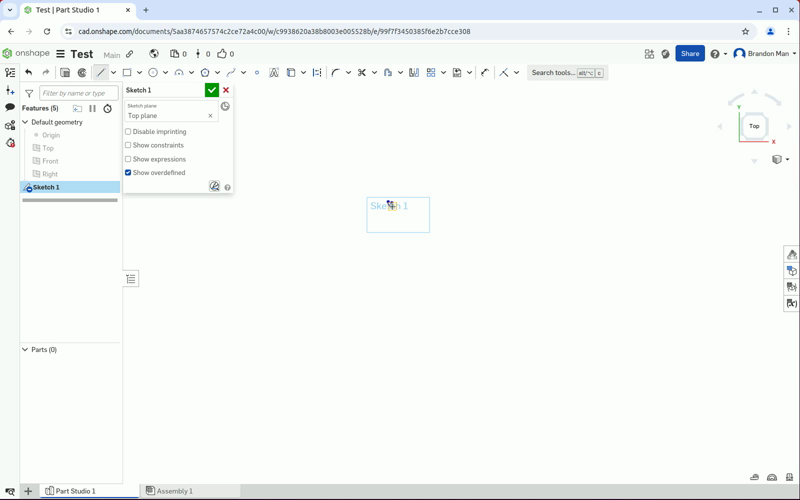
key_down(shift)
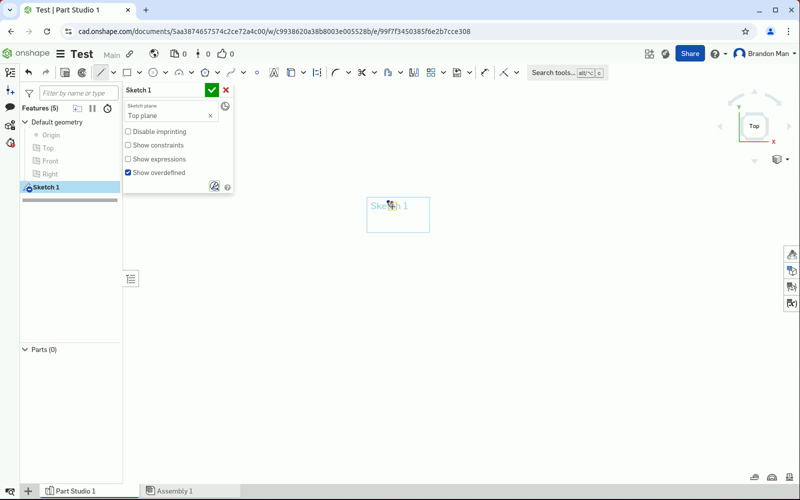
mouse_move(422, 206)
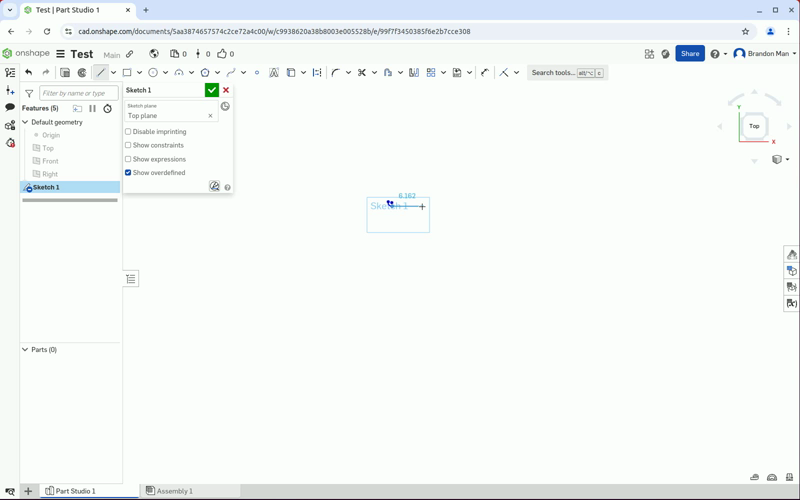
mouse_move(417, 206)
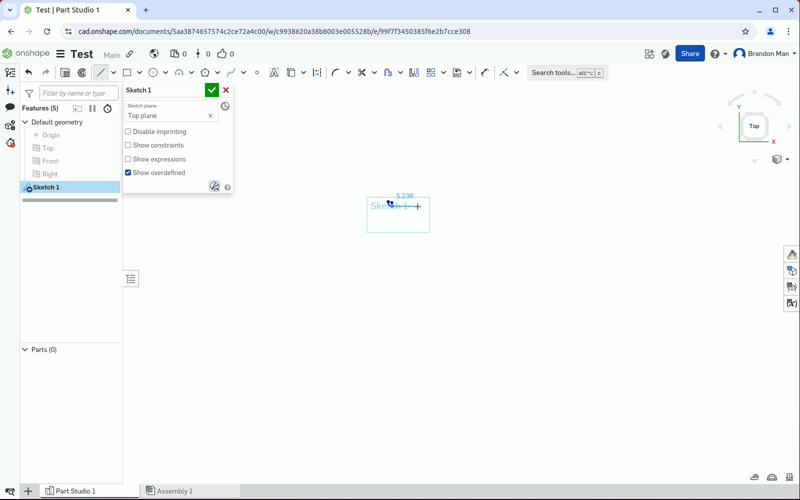
click(417, 206)
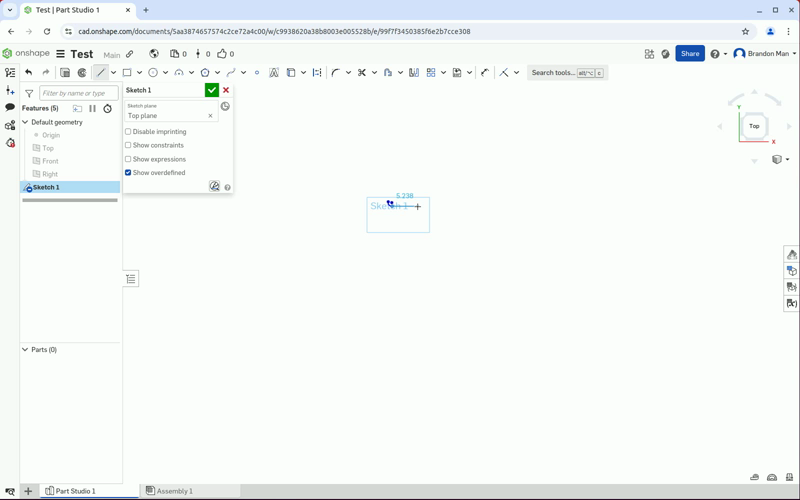
key_up(shift)
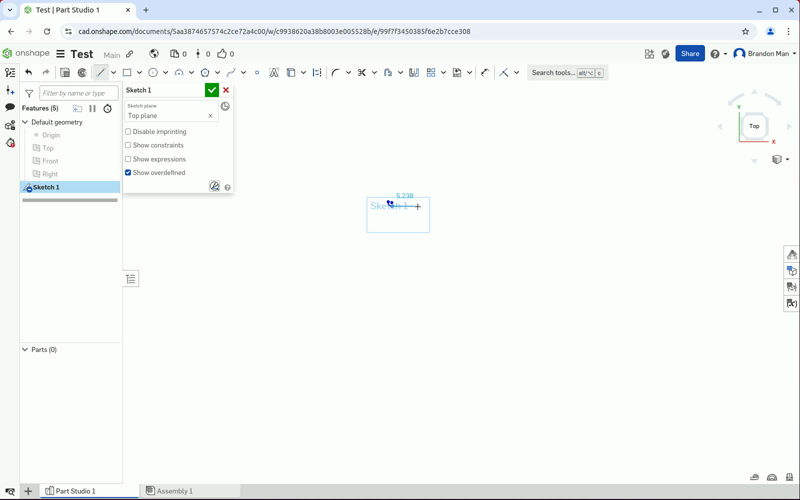
key(esc)
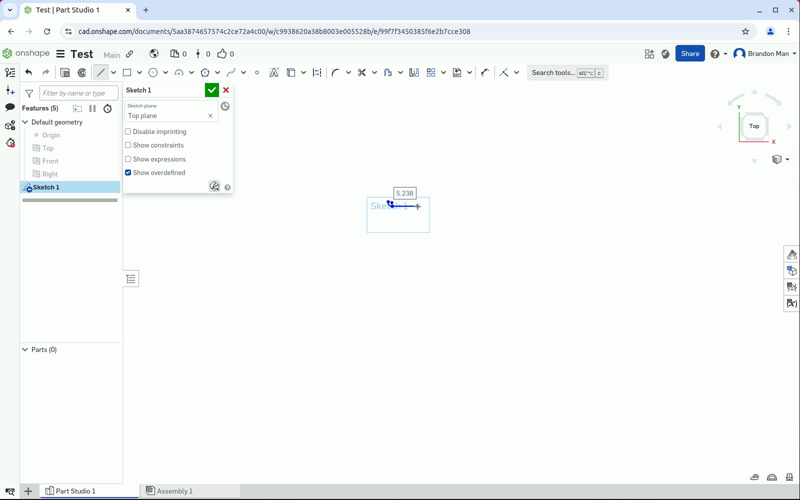
key(a)
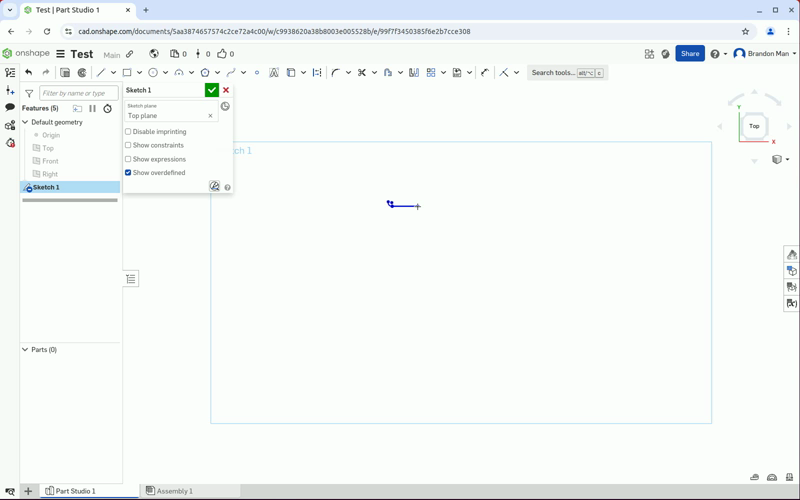
mouse_move(417, 206)
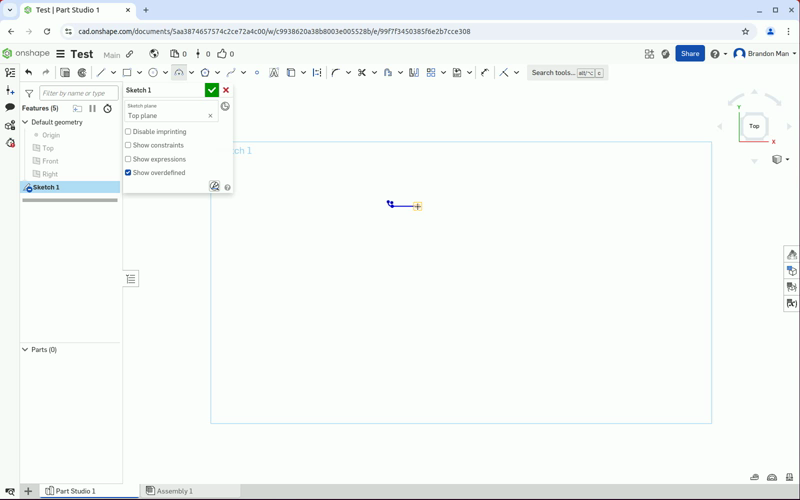
click(417, 206)
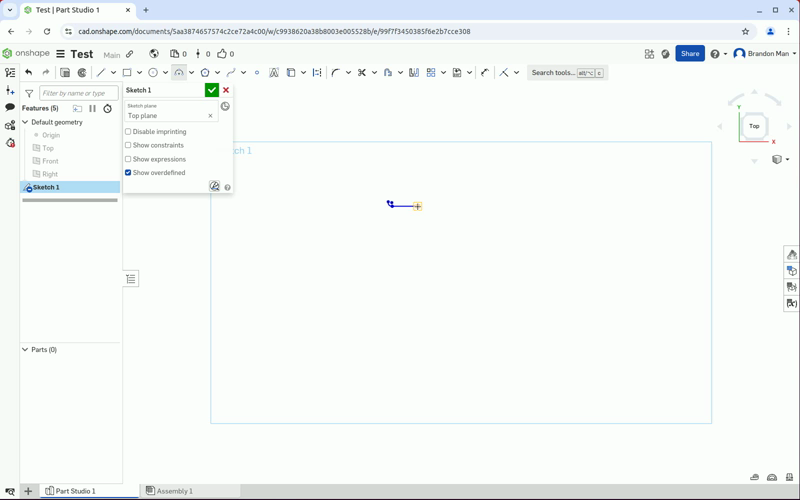
key_down(shift)
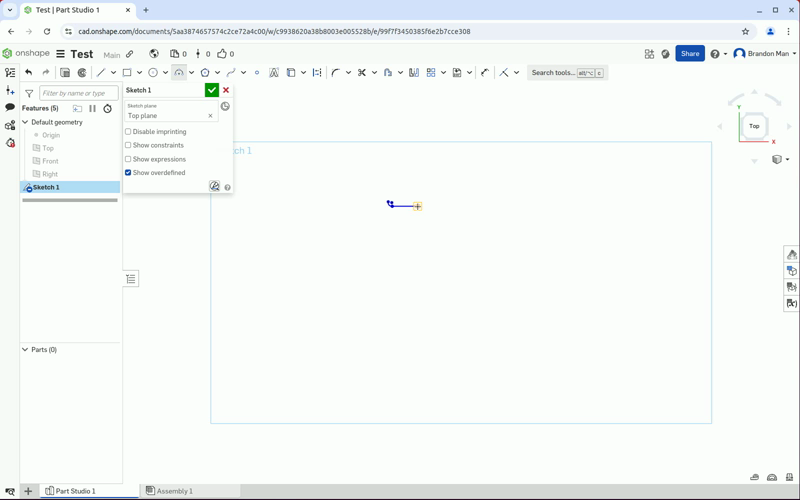
mouse_move(421, 201)
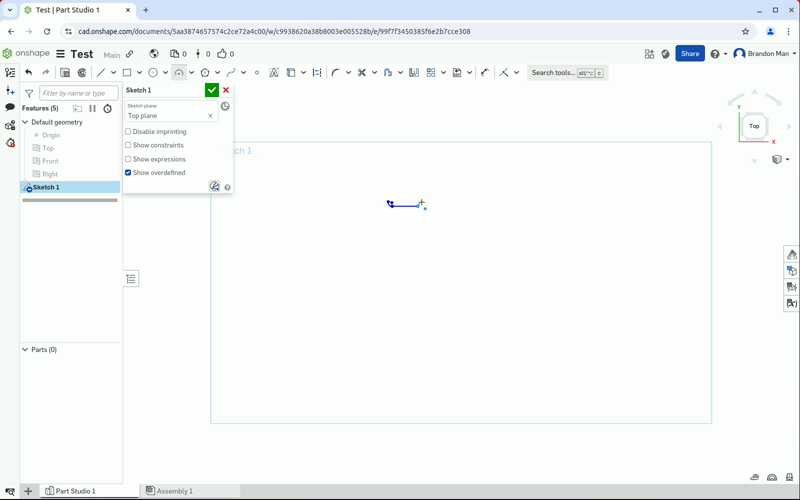
scroll(6)
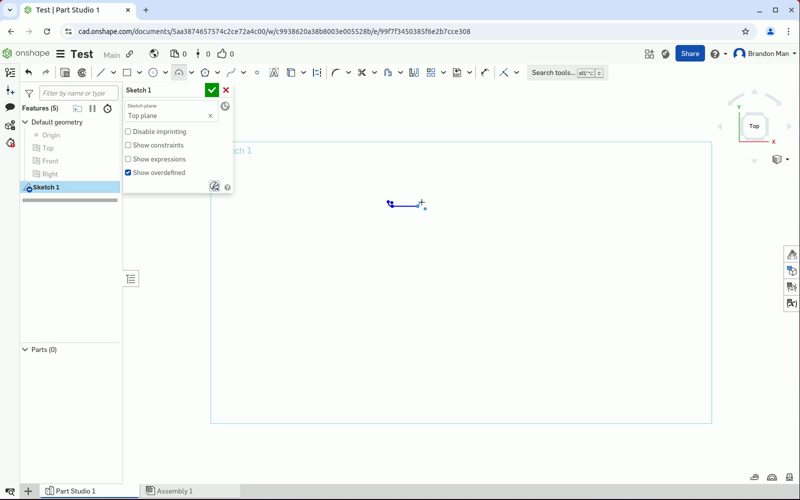
scroll(6)
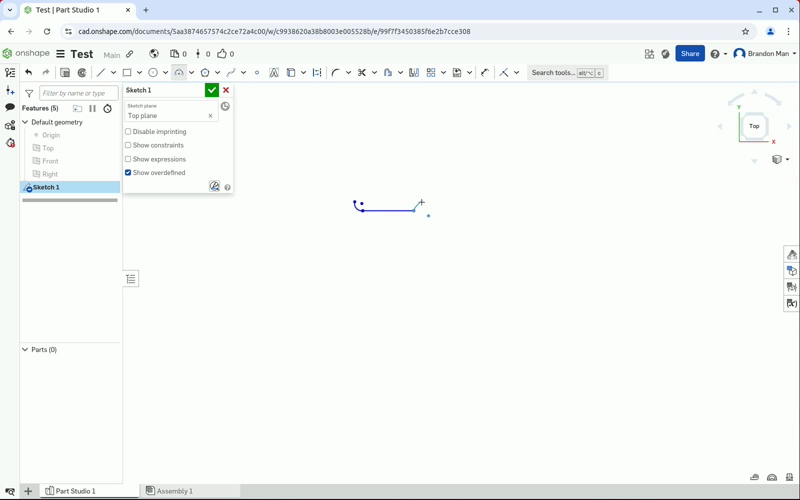
scroll(6)
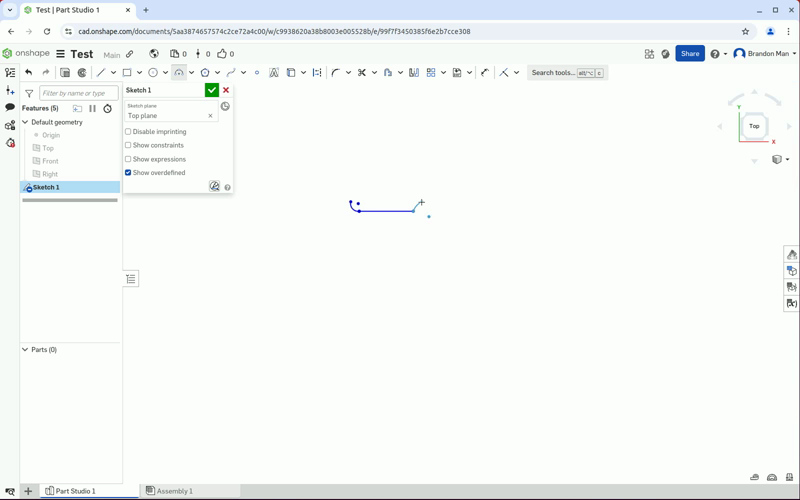
scroll(6)
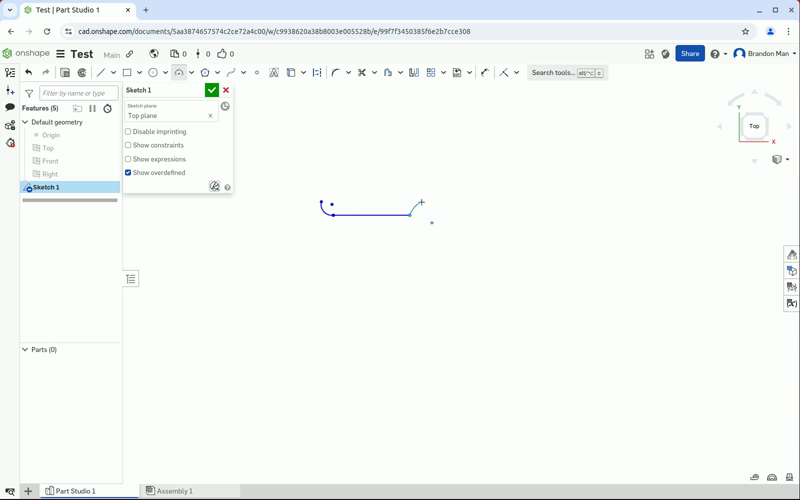
scroll(6)
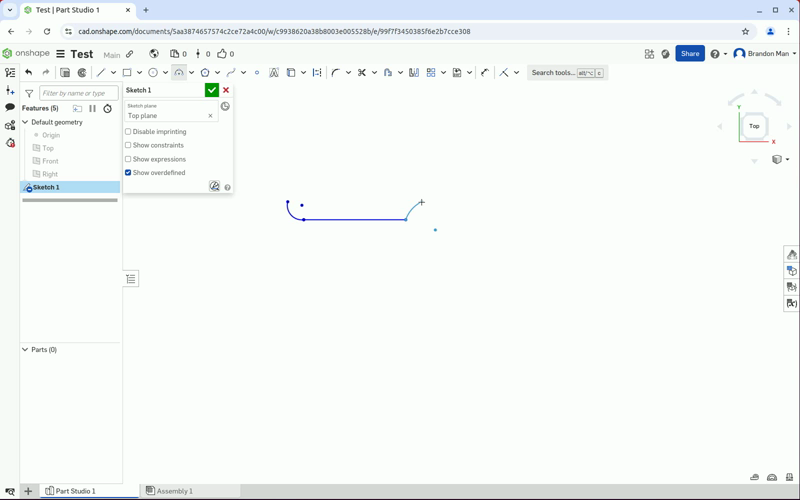
scroll(6)
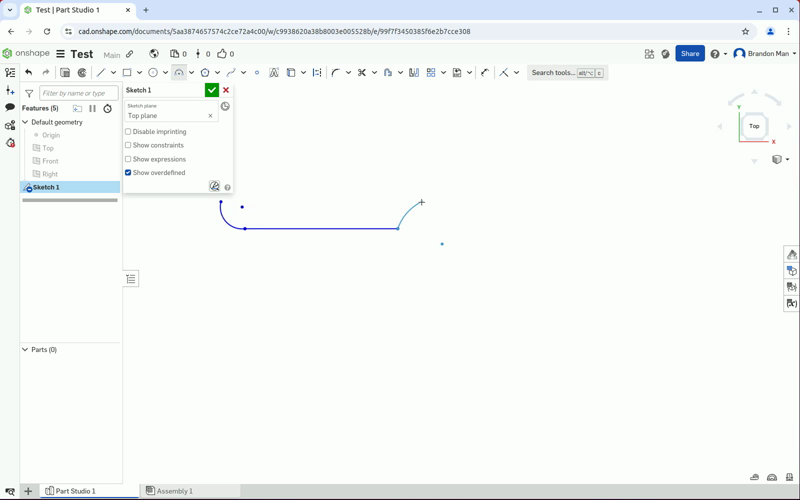
scroll(6)
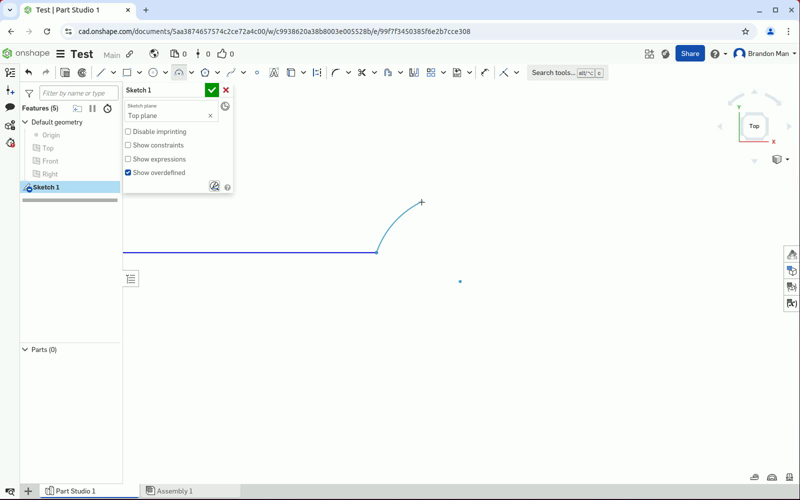
click(421, 201)
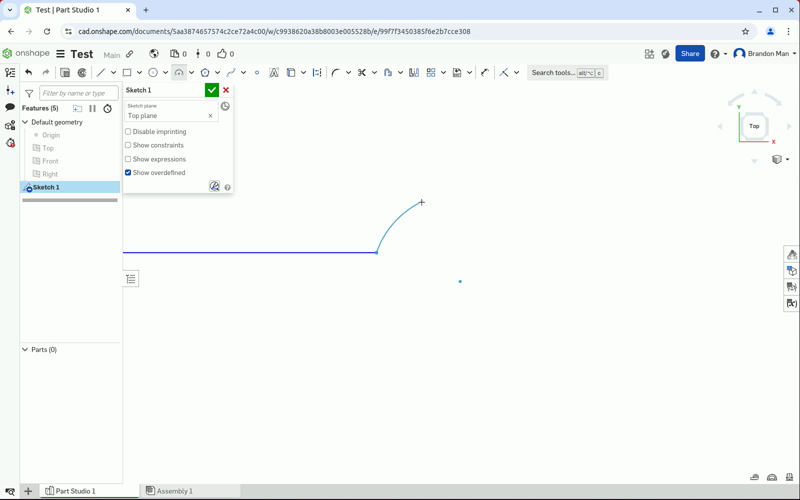
scroll(-6)
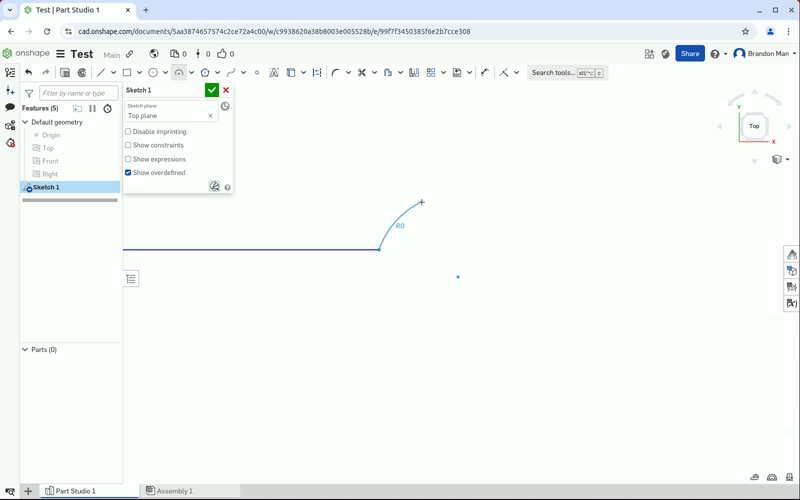
scroll(-6)
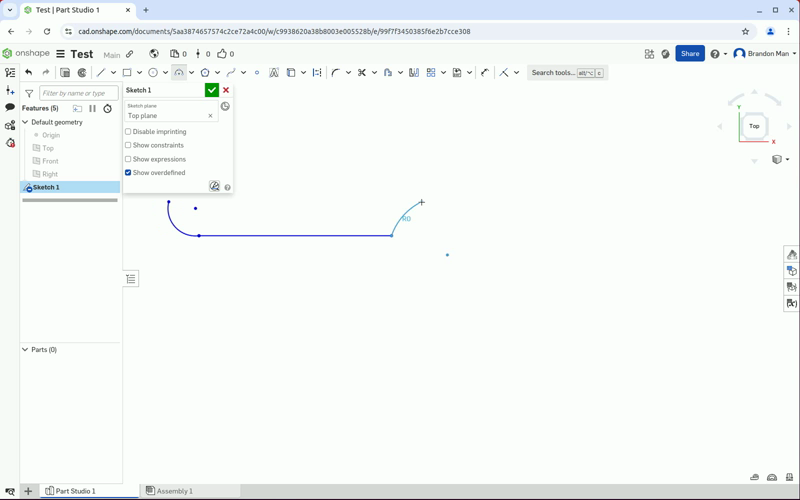
scroll(-6)
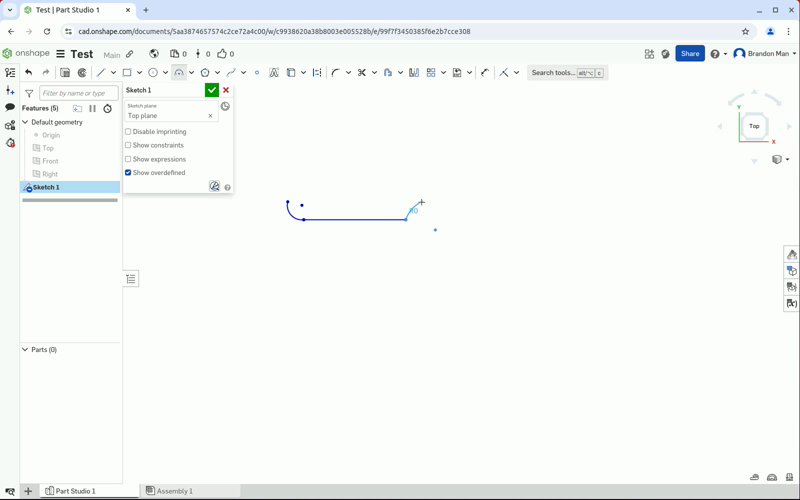
scroll(-6)
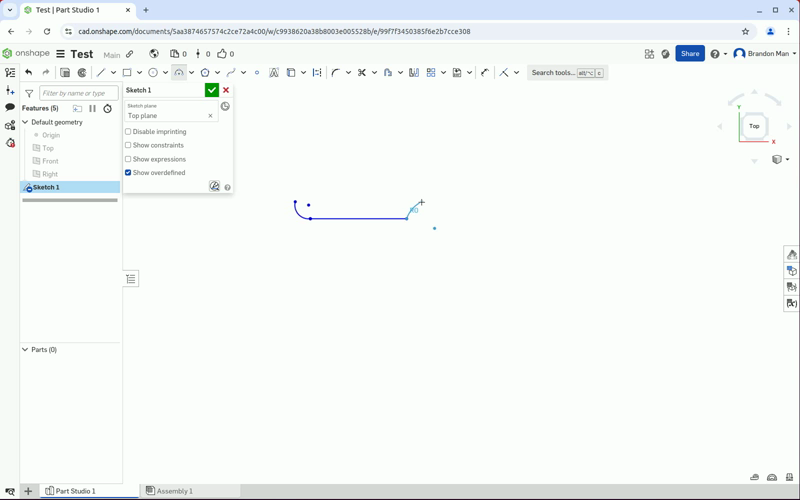
scroll(-6)
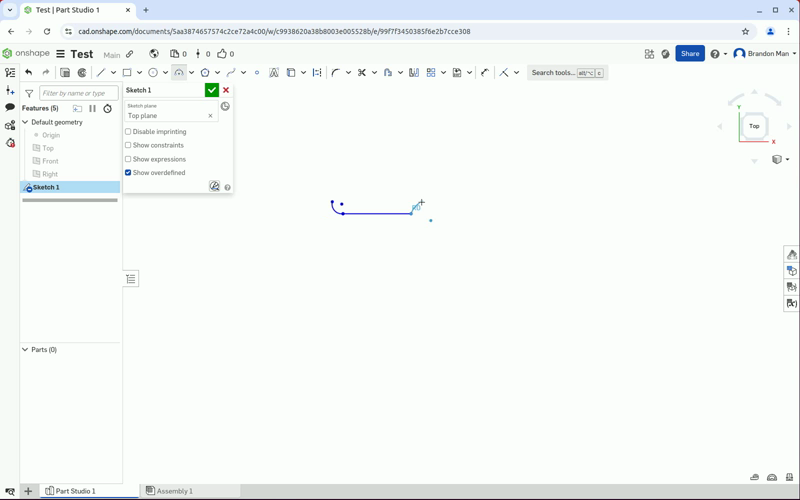
scroll(-6)
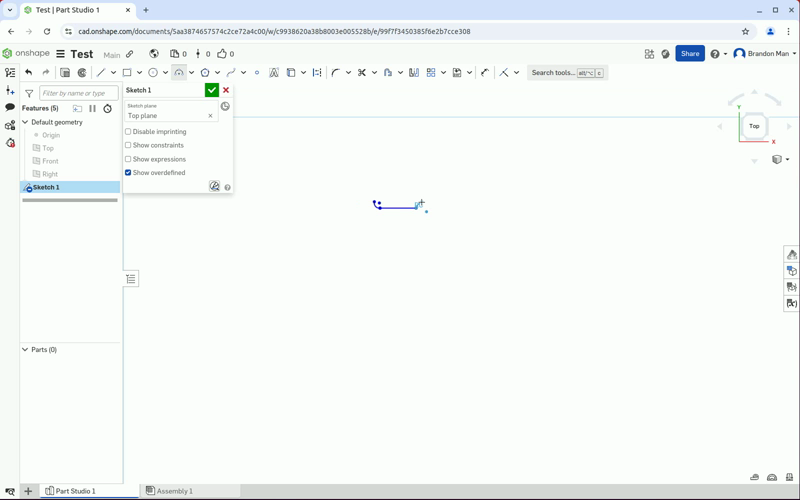
scroll(-6)
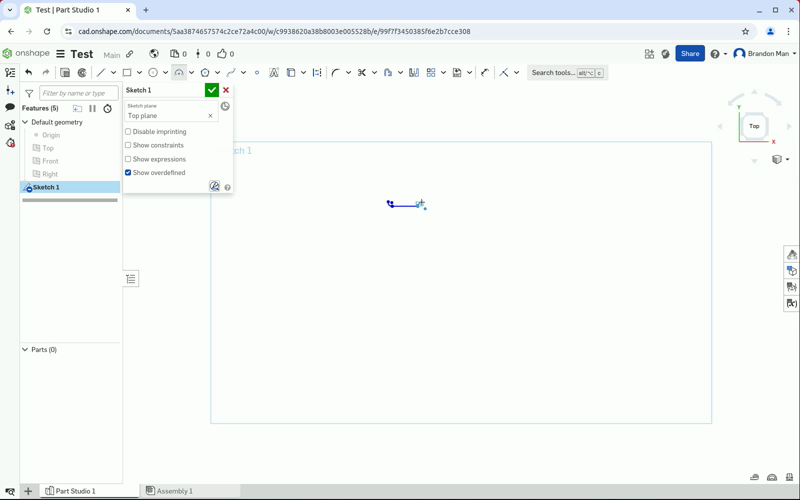
mouse_move(420, 205)
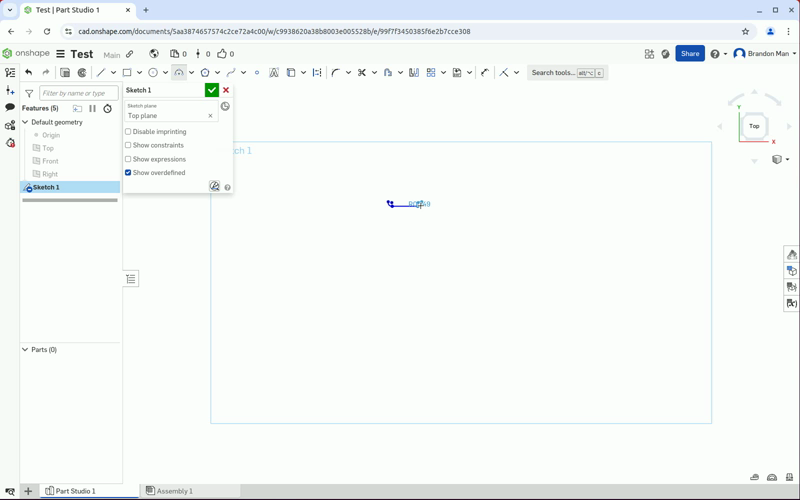
scroll(6)
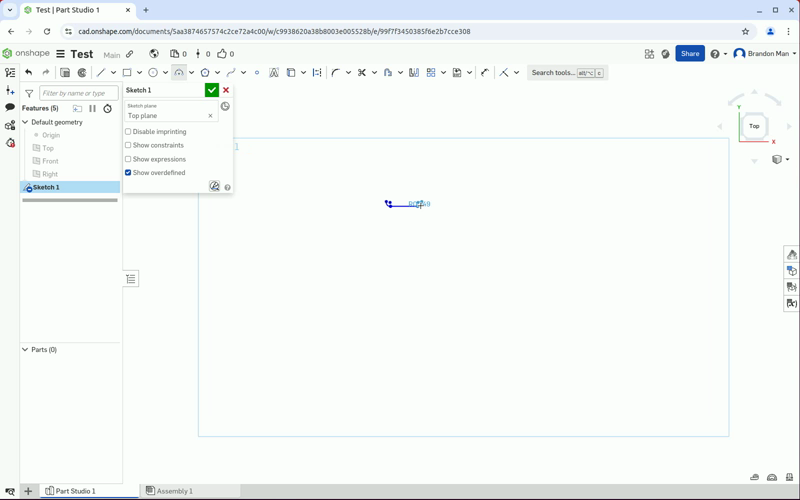
scroll(6)
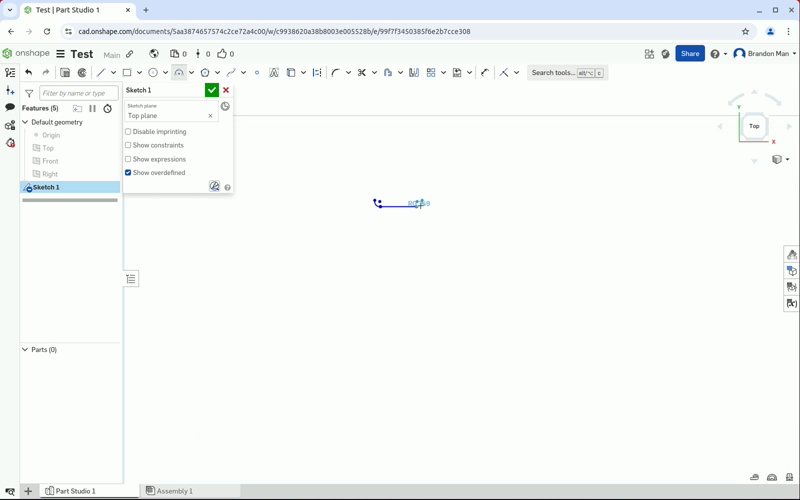
scroll(6)
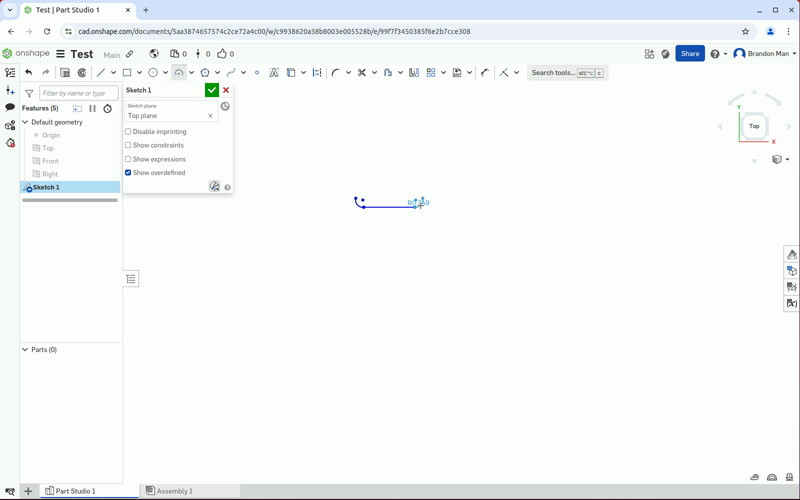
scroll(6)
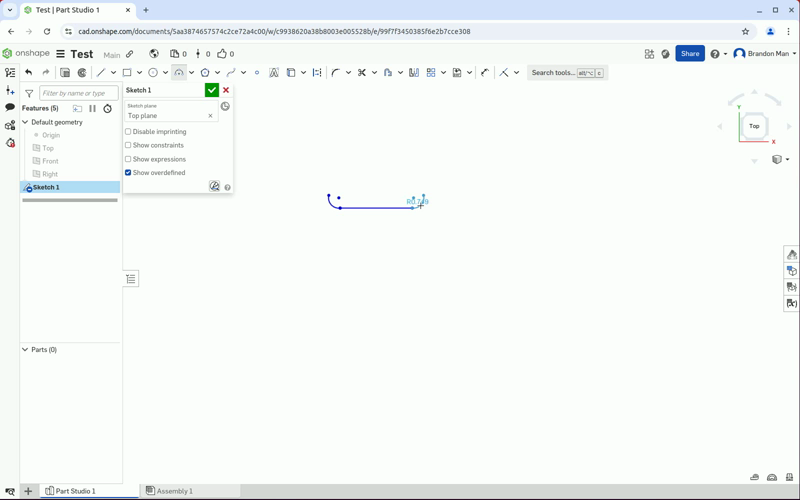
scroll(6)
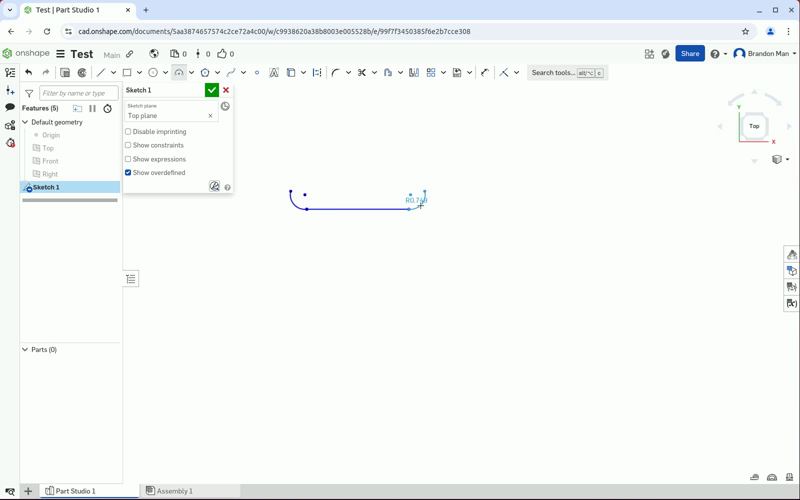
scroll(6)
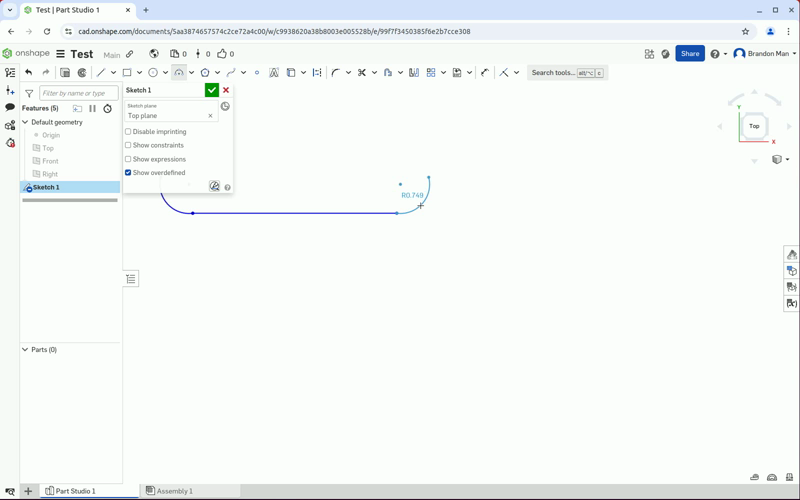
scroll(6)
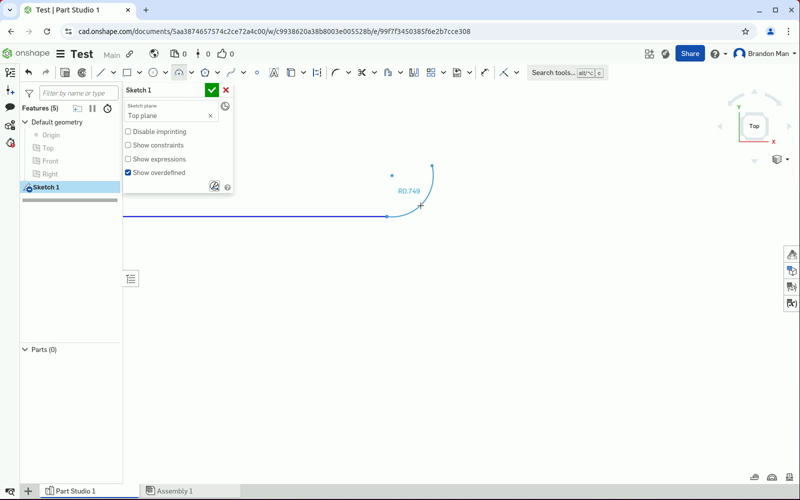
click(420, 205)
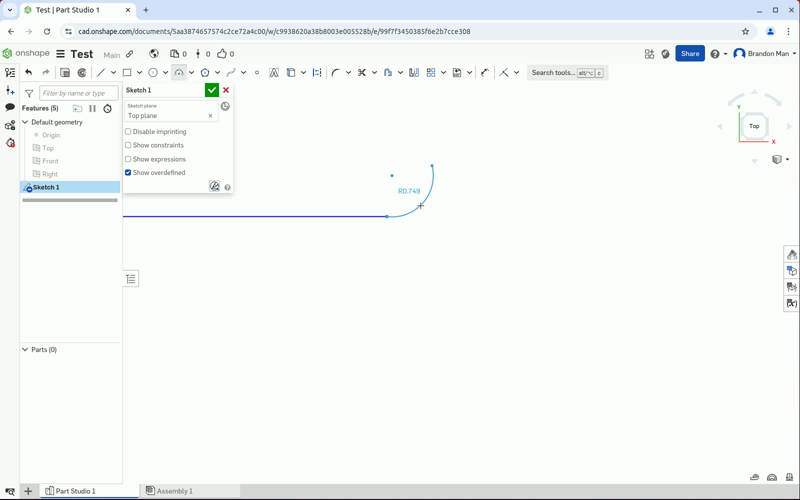
scroll(-6)
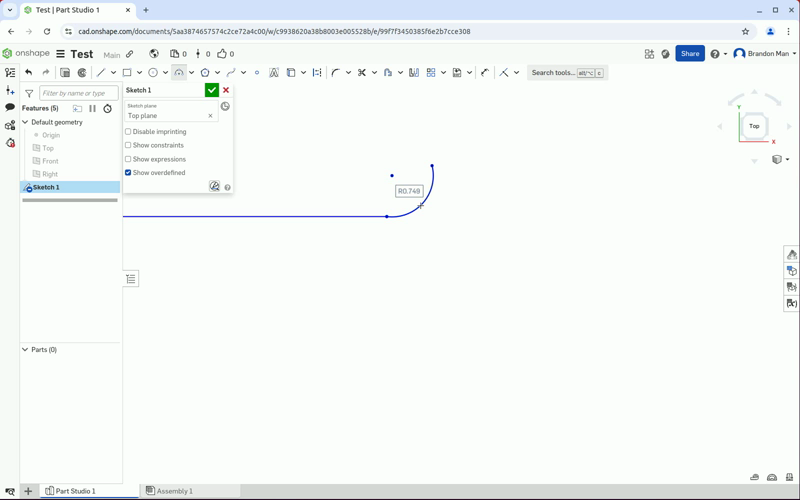
scroll(-6)
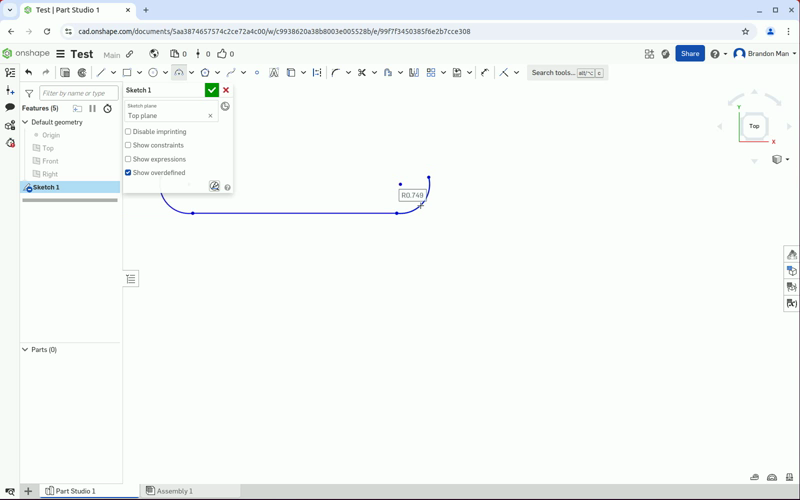
scroll(-6)
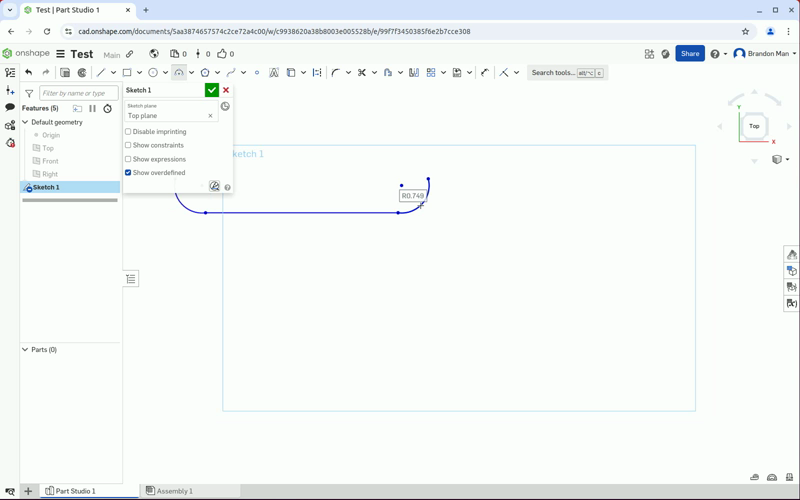
scroll(-6)
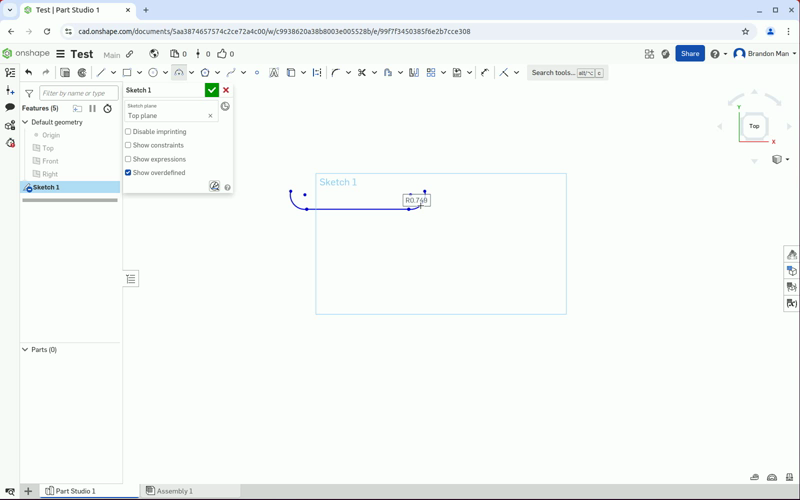
scroll(-6)
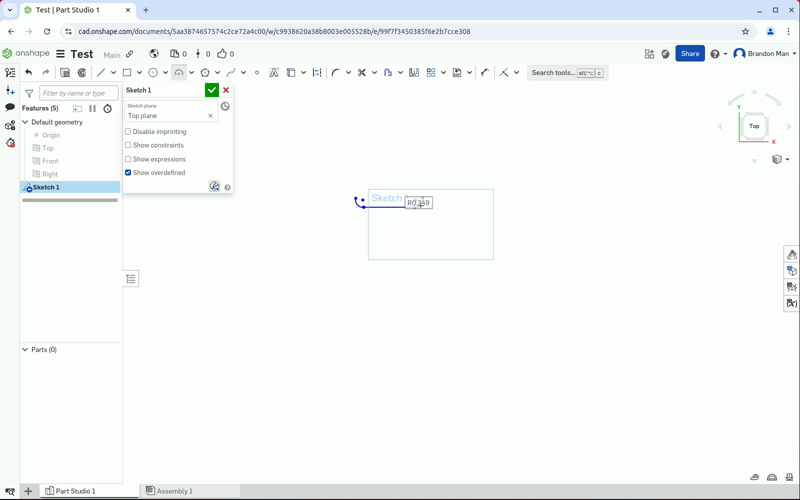
scroll(-6)
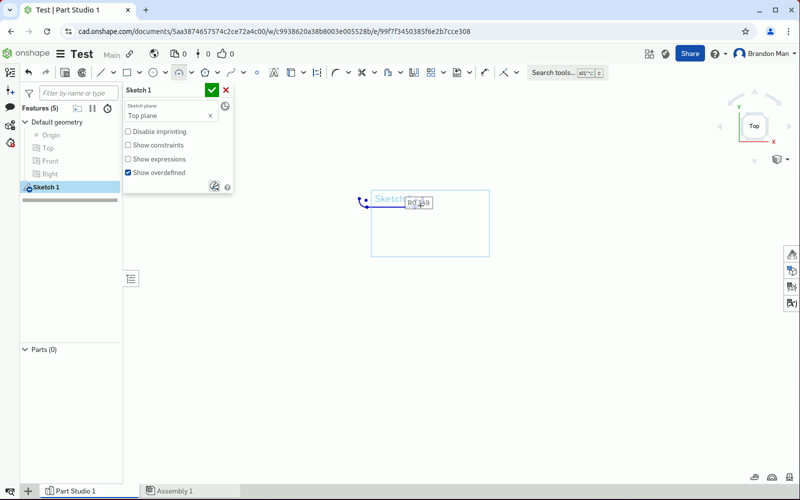
scroll(-6)
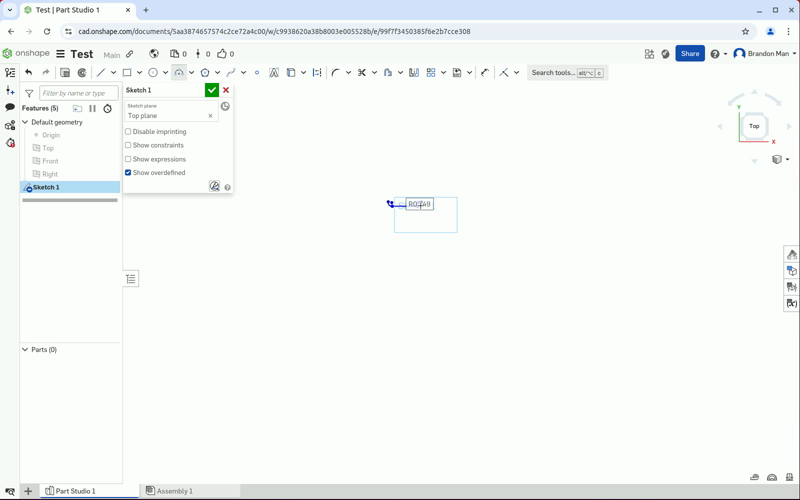
key_up(shift)
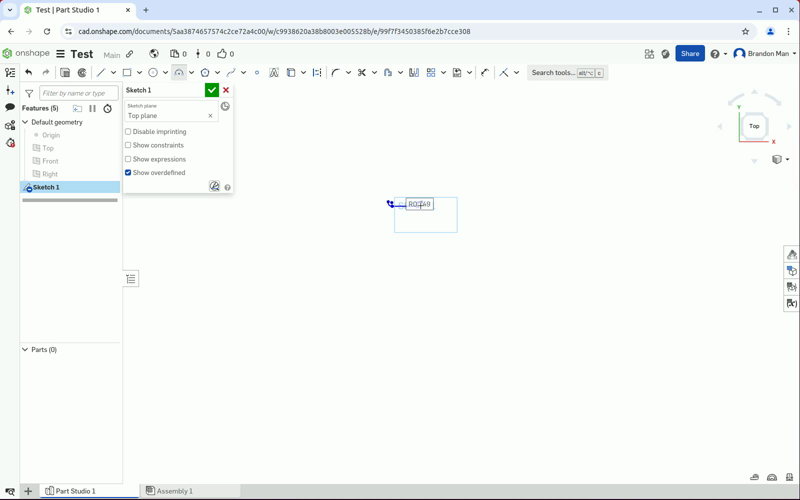
key(esc)
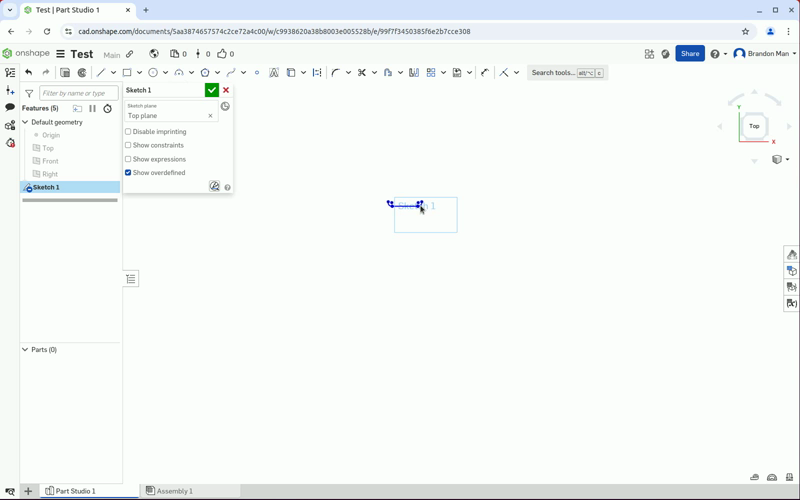
key(l)
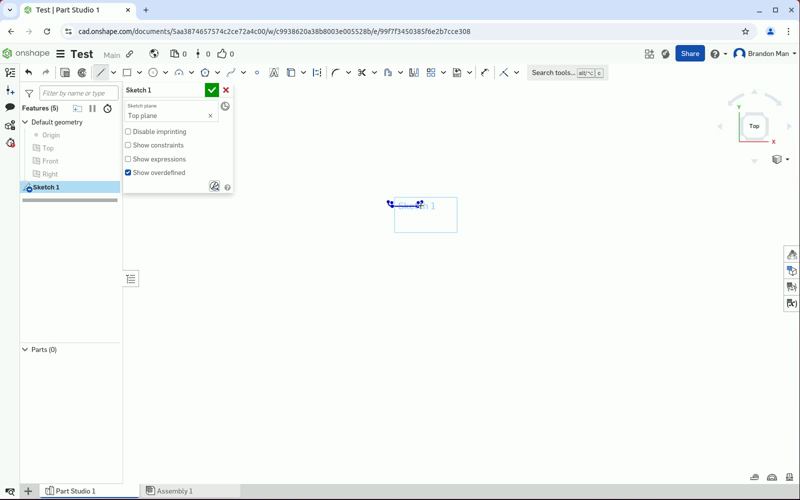
mouse_move(421, 201)
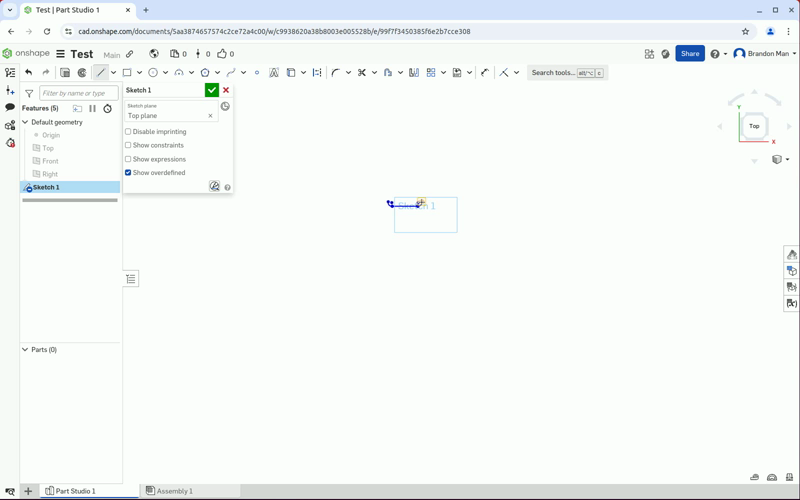
scroll(6)
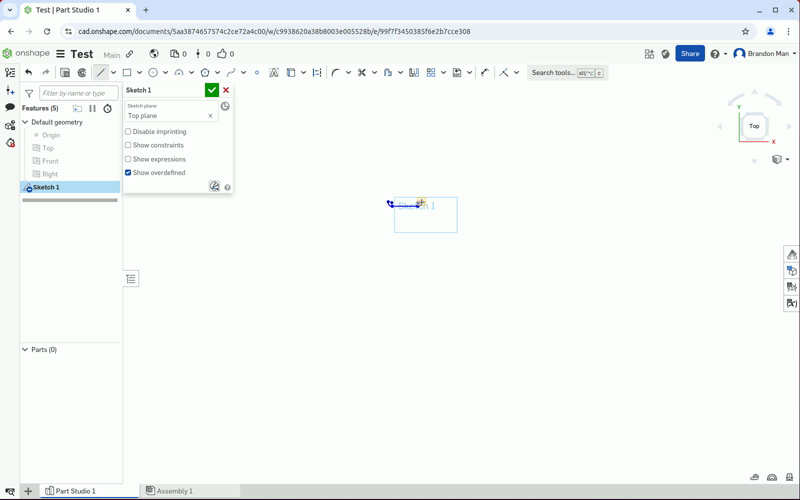
scroll(6)
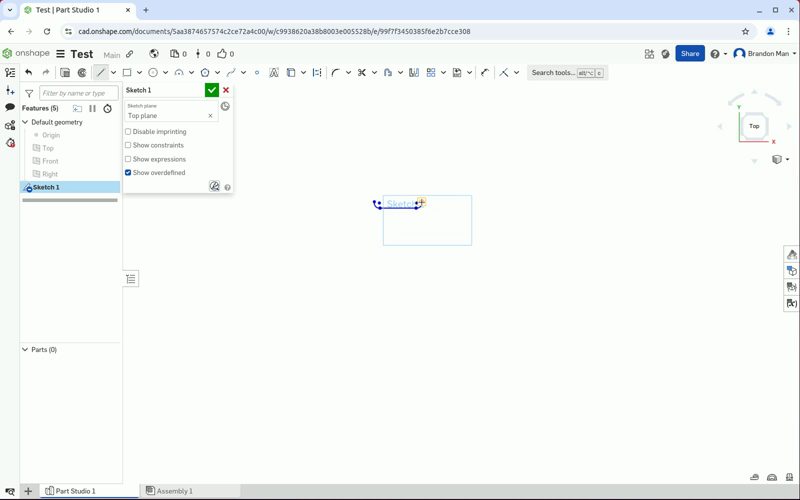
scroll(6)
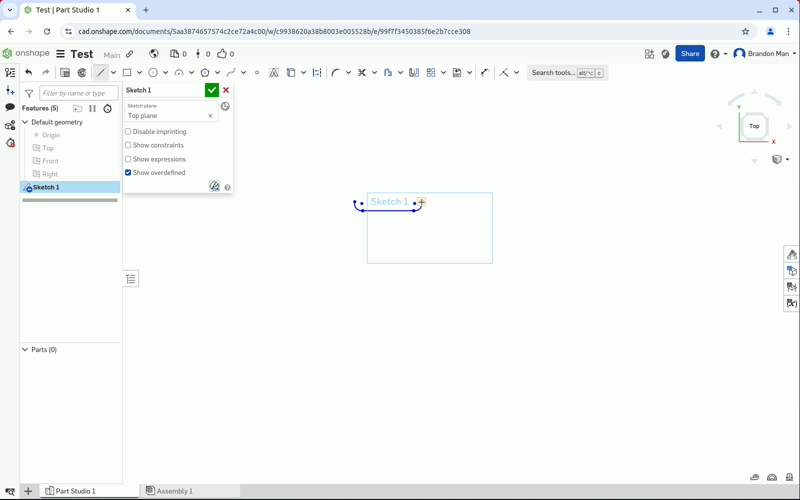
scroll(6)
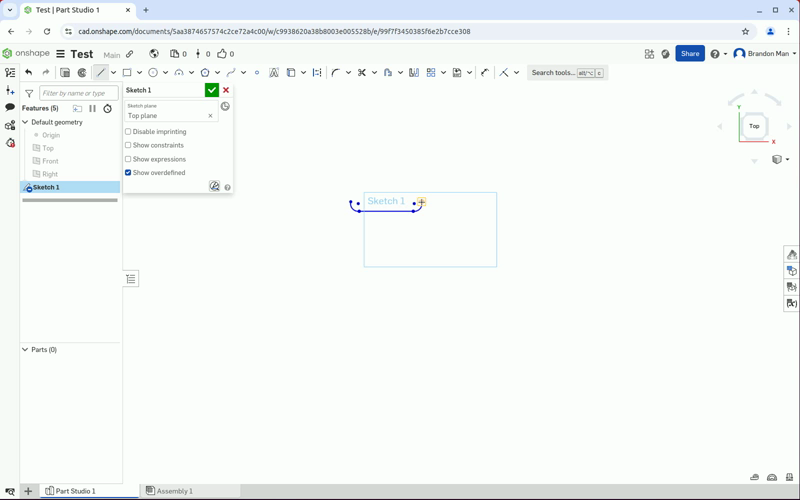
scroll(6)
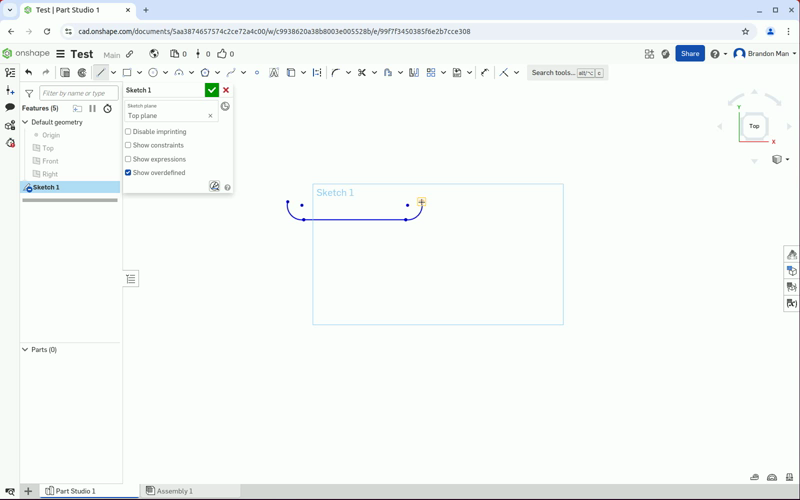
scroll(6)
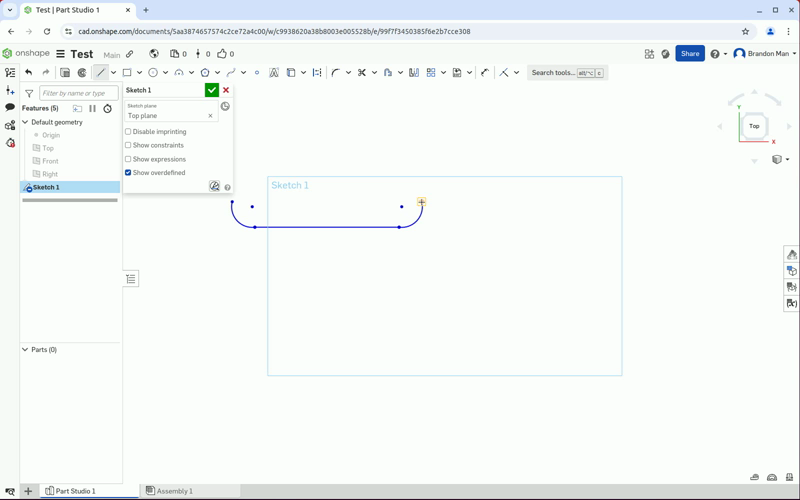
scroll(6)
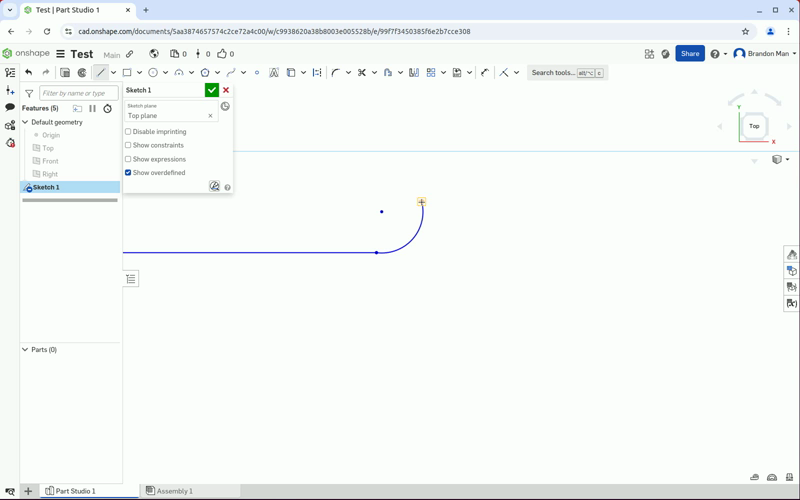
click(421, 201)
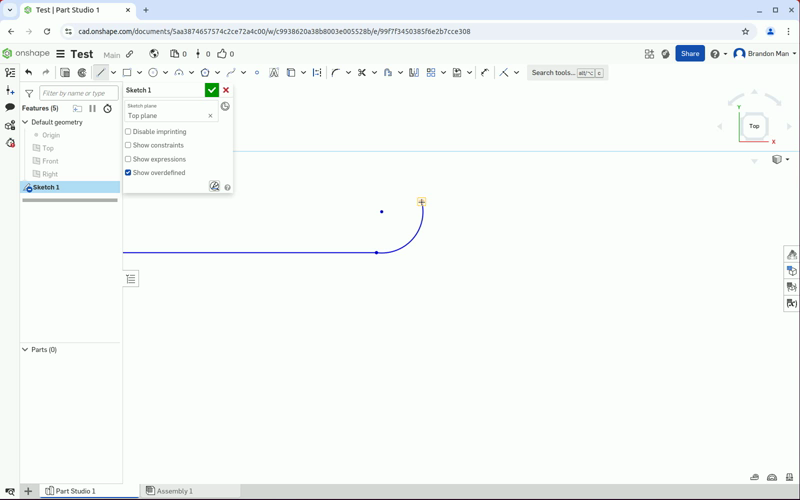
scroll(-6)
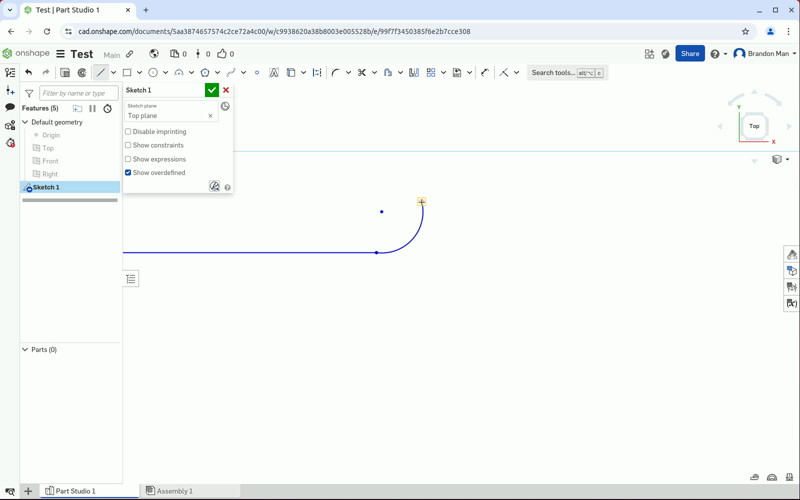
scroll(-6)
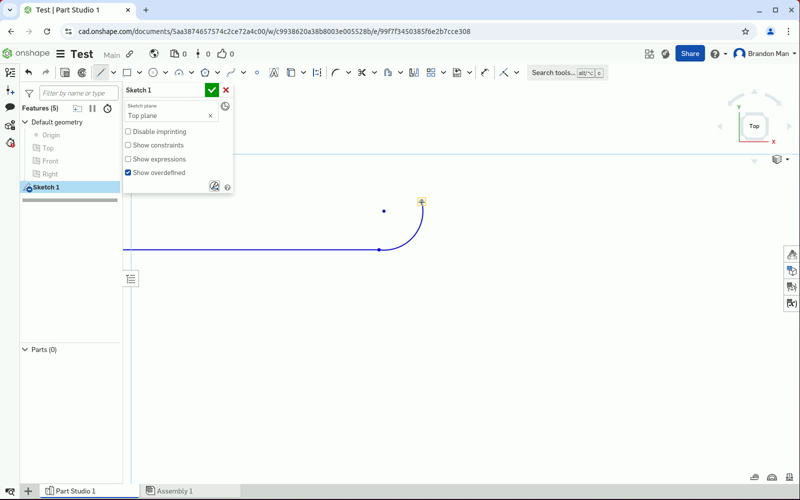
scroll(-6)
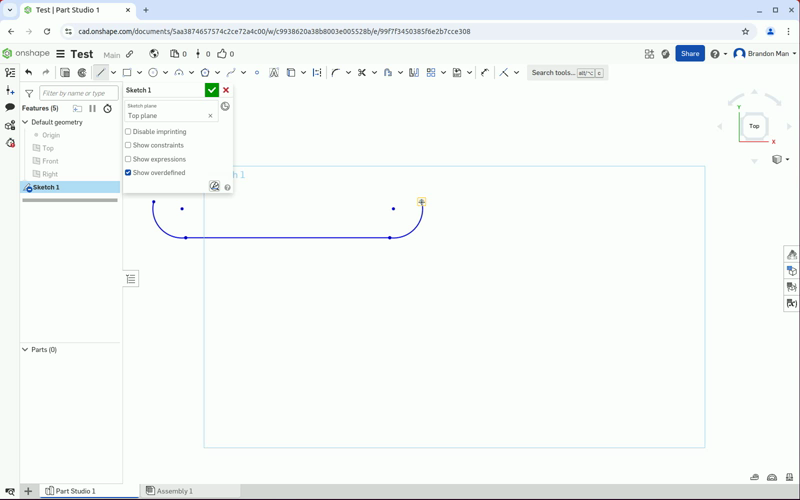
scroll(-6)
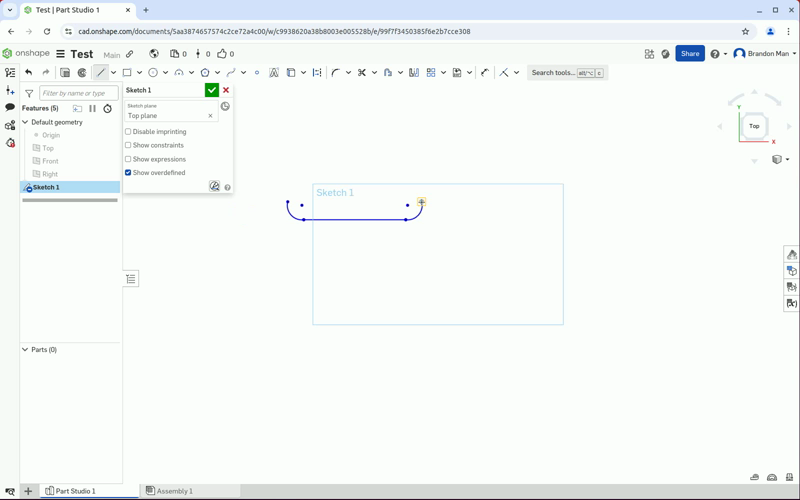
scroll(-6)
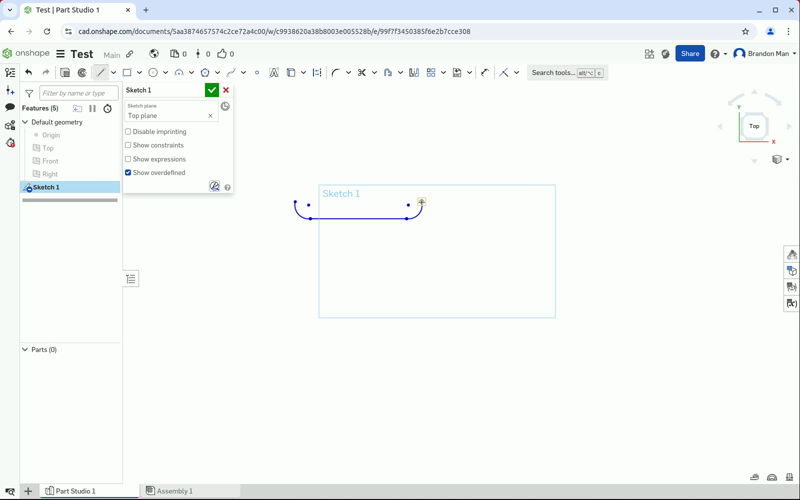
scroll(-6)
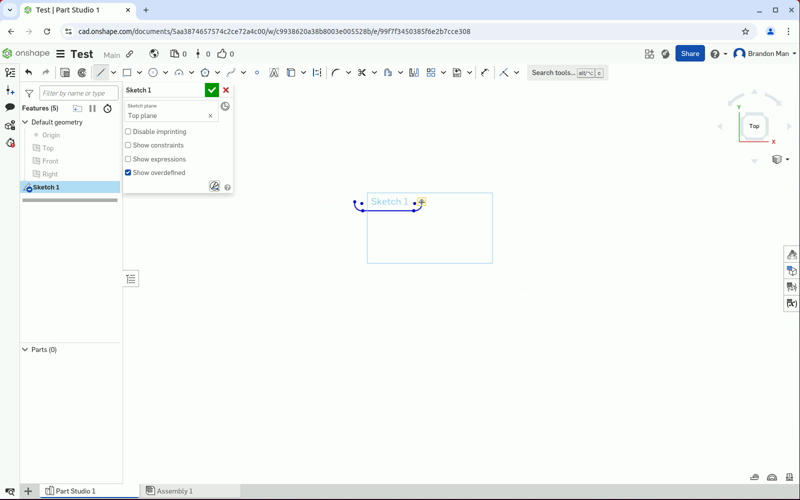
scroll(-6)
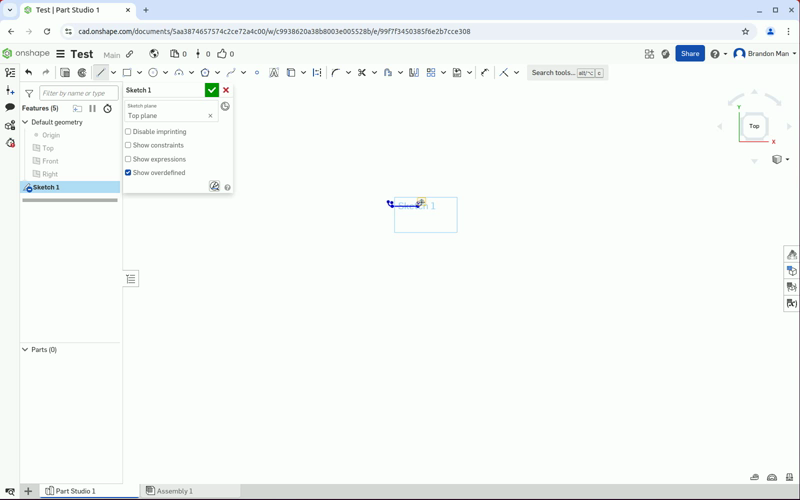
key_down(shift)
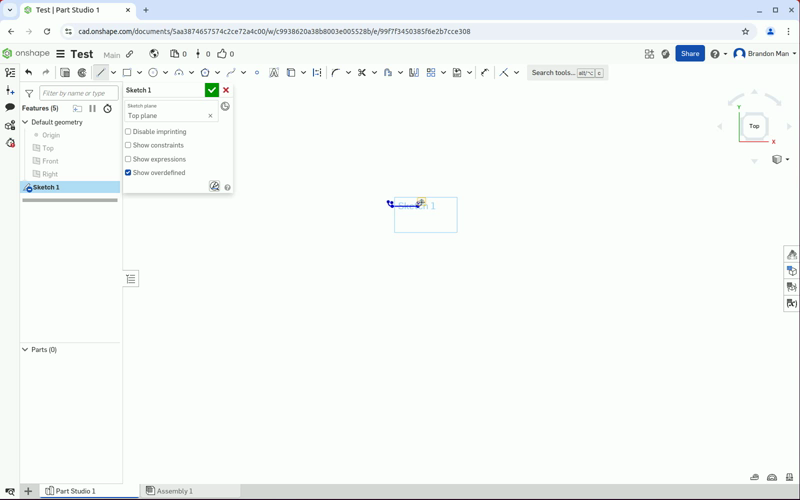
mouse_move(451, 201)
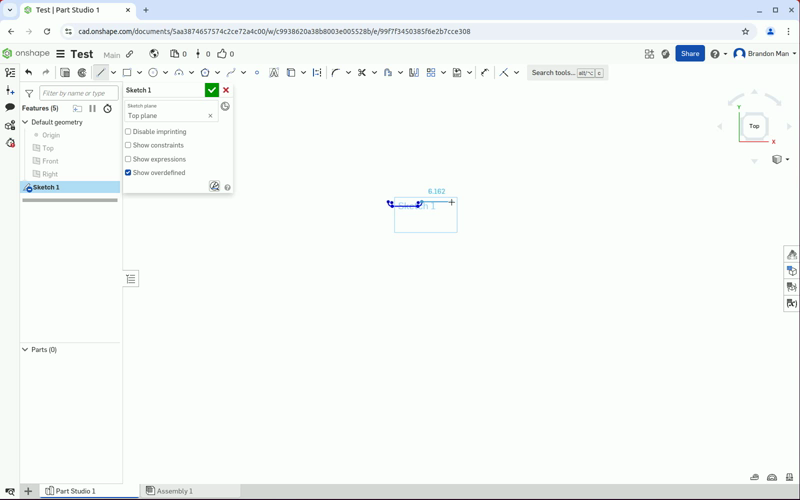
mouse_move(421, 174)
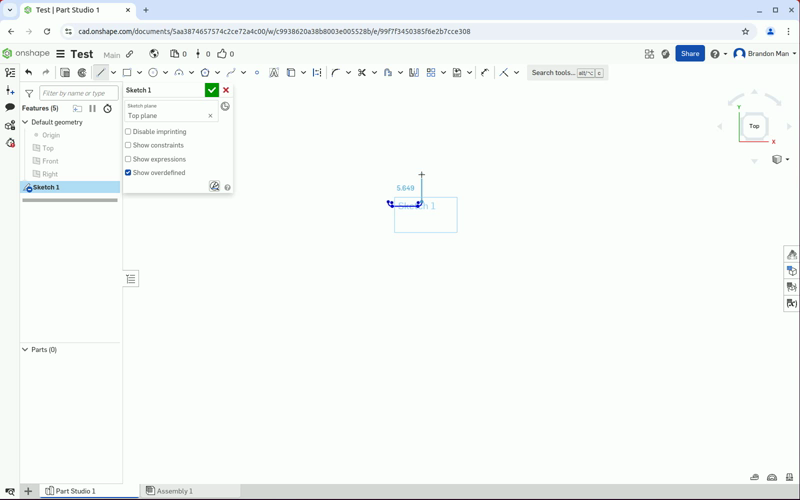
click(421, 174)
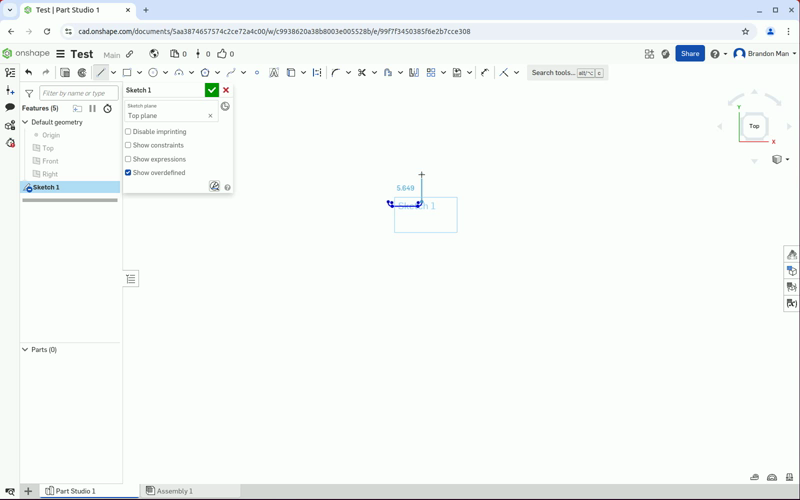
key_up(shift)
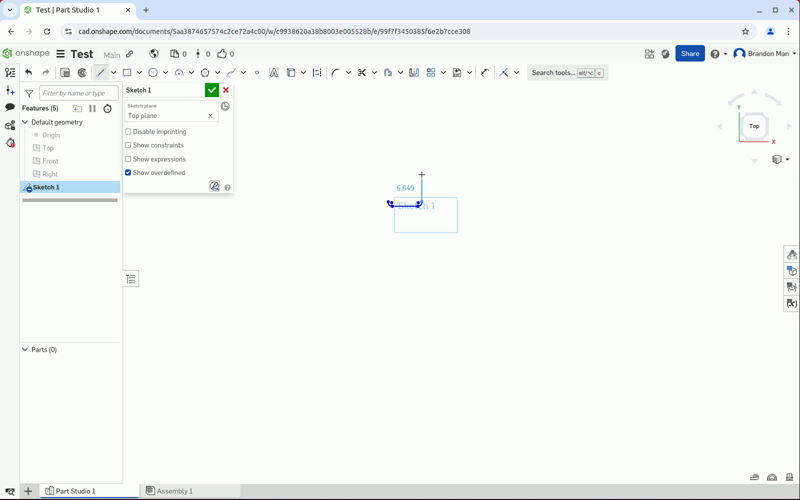
key(esc)
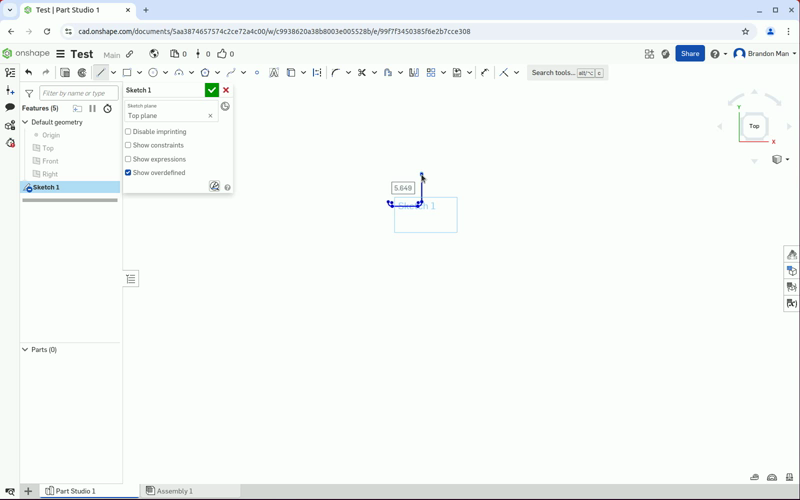
key(a)
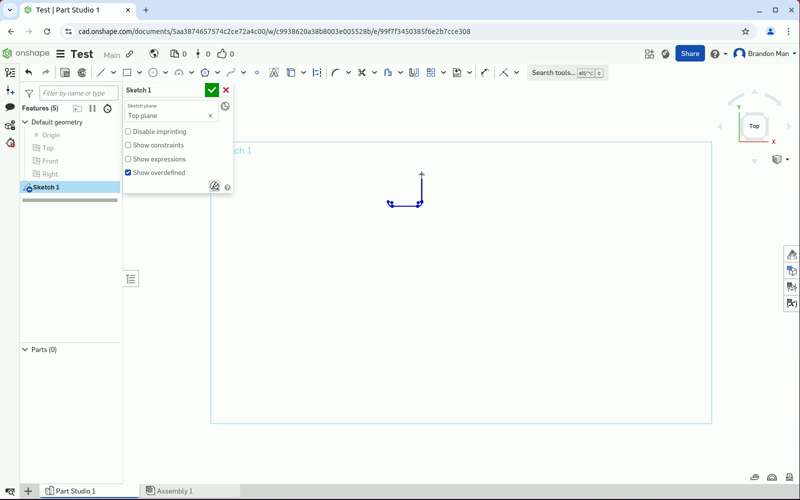
mouse_move(421, 174)
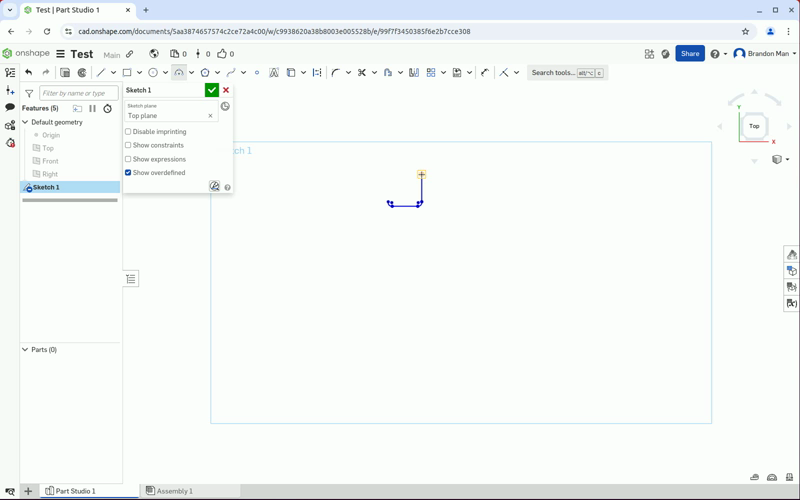
click(421, 174)
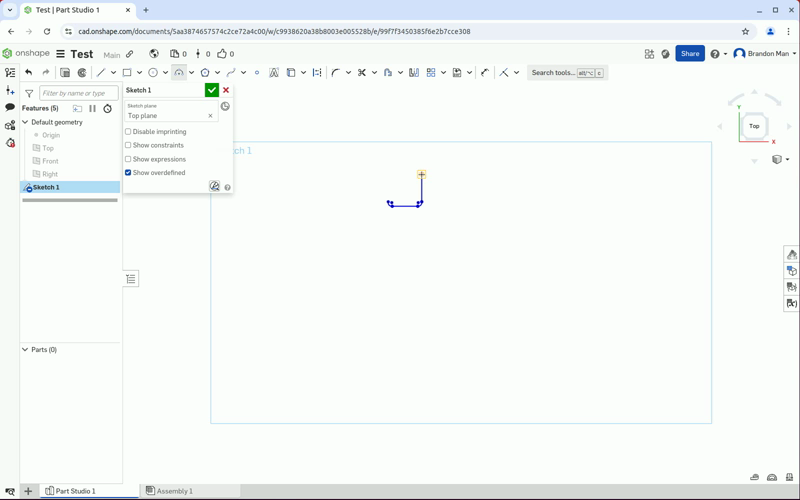
key_down(shift)
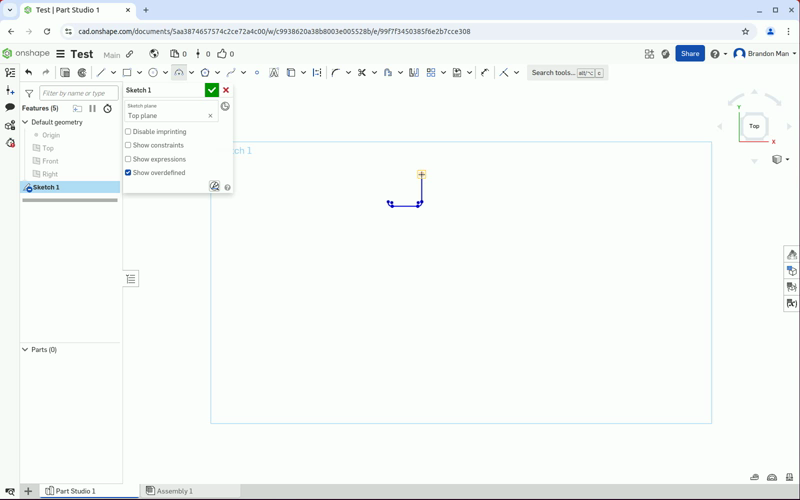
mouse_move(417, 170)
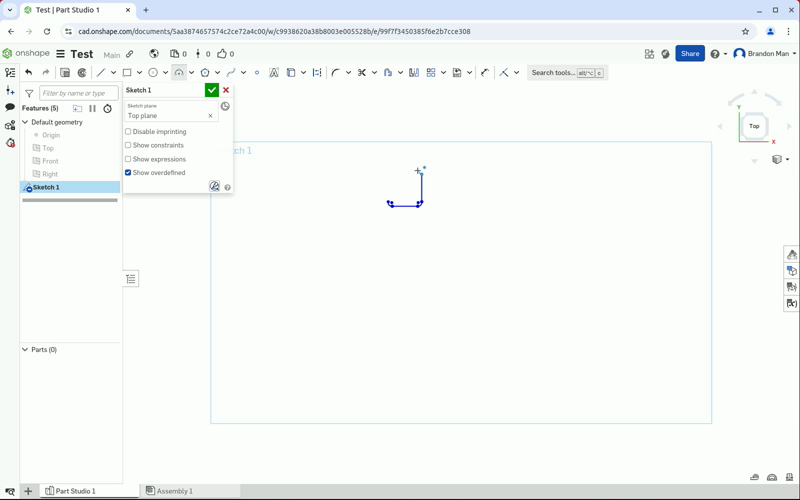
scroll(6)
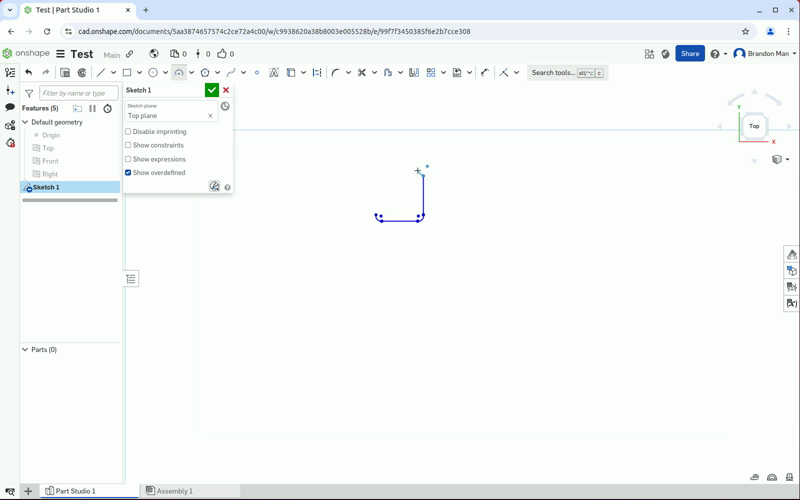
scroll(6)
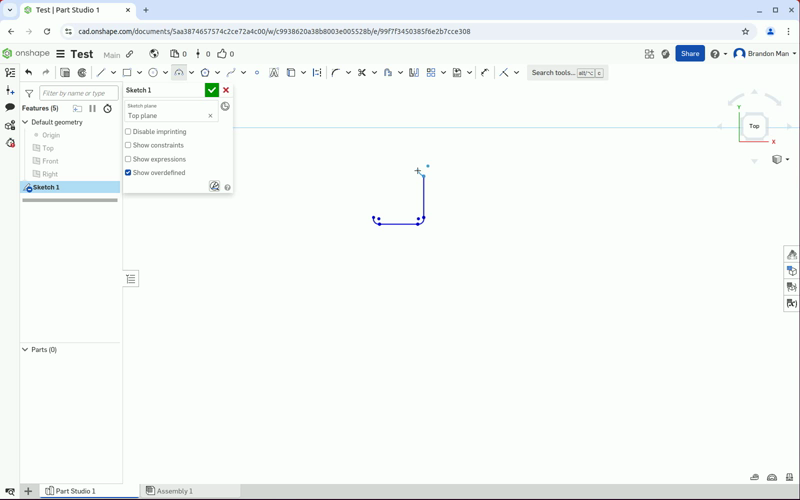
scroll(6)
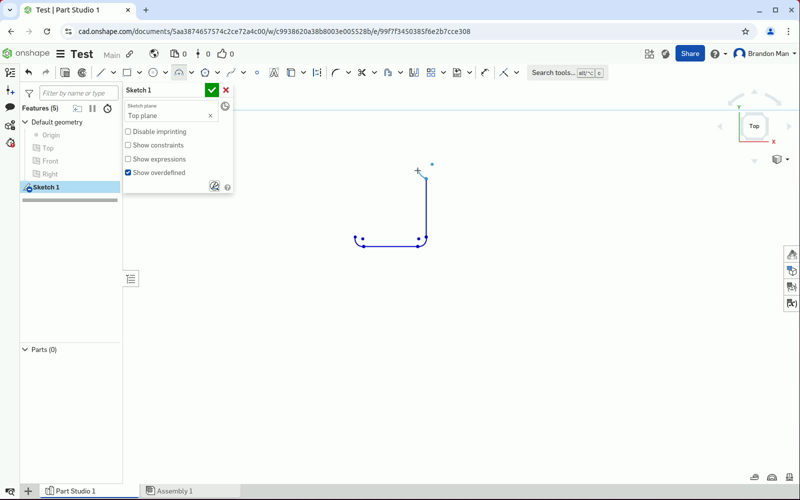
scroll(6)
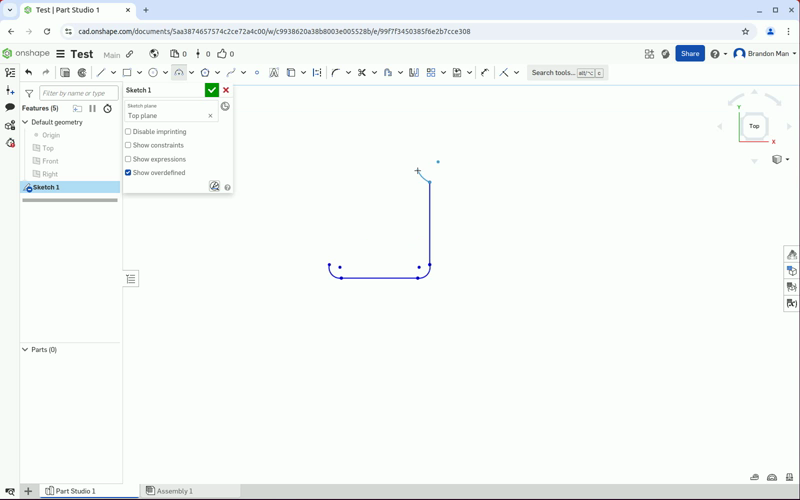
scroll(6)
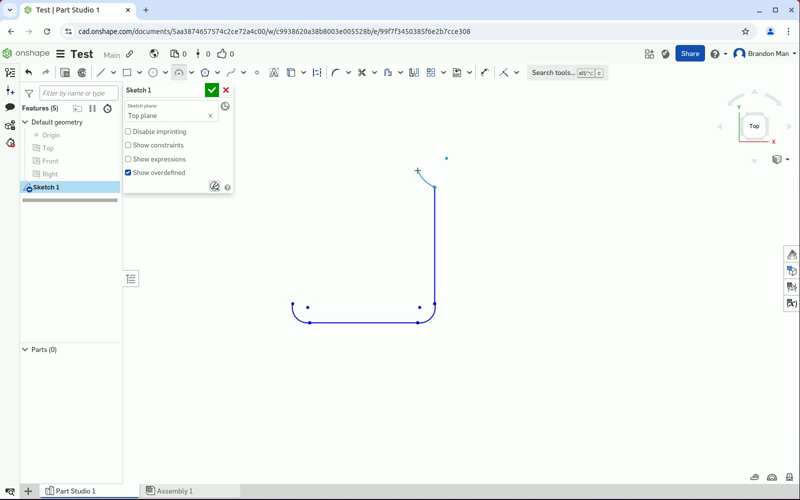
scroll(6)
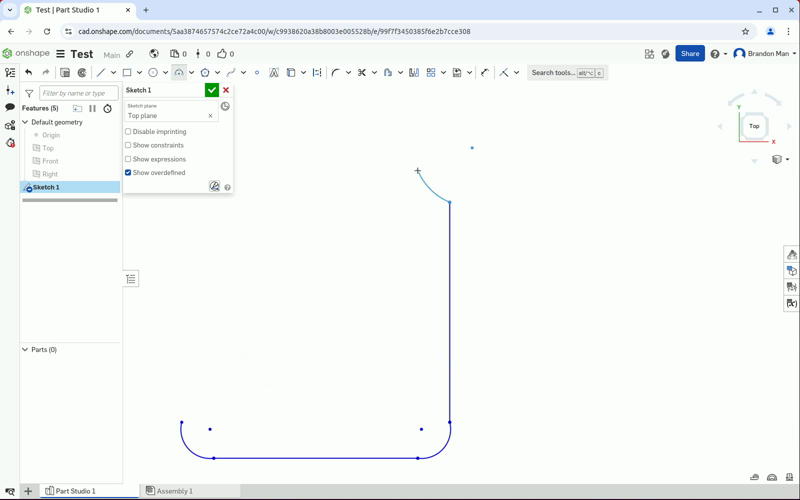
scroll(6)
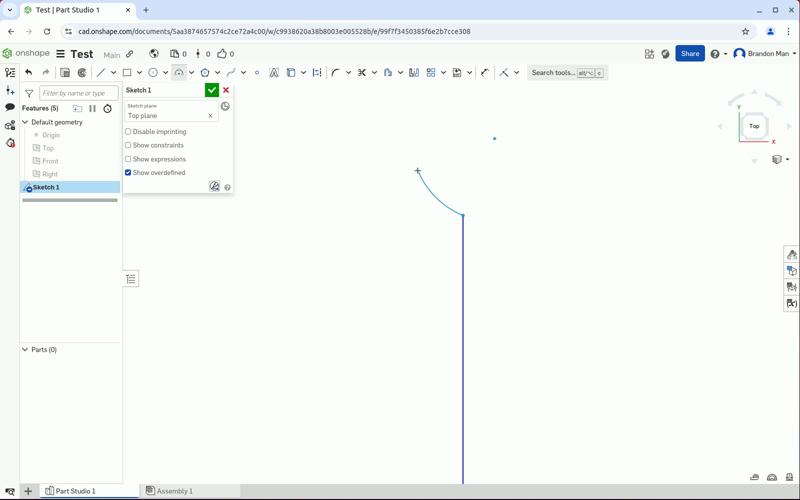
click(417, 170)
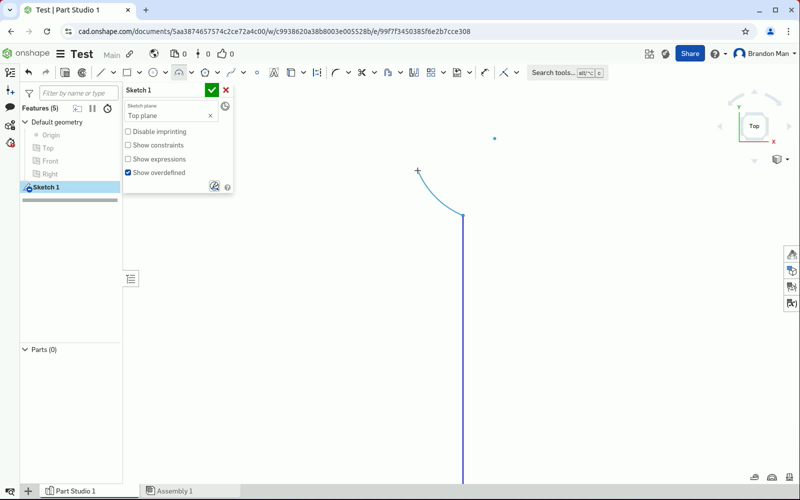
scroll(-6)
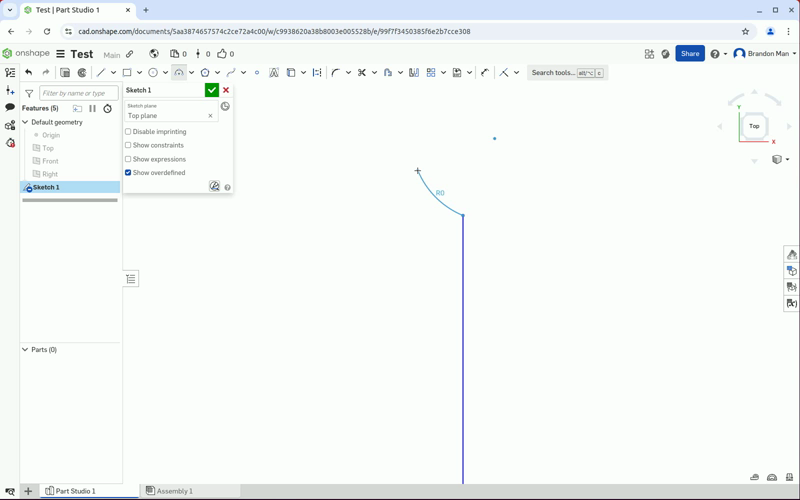
scroll(-6)
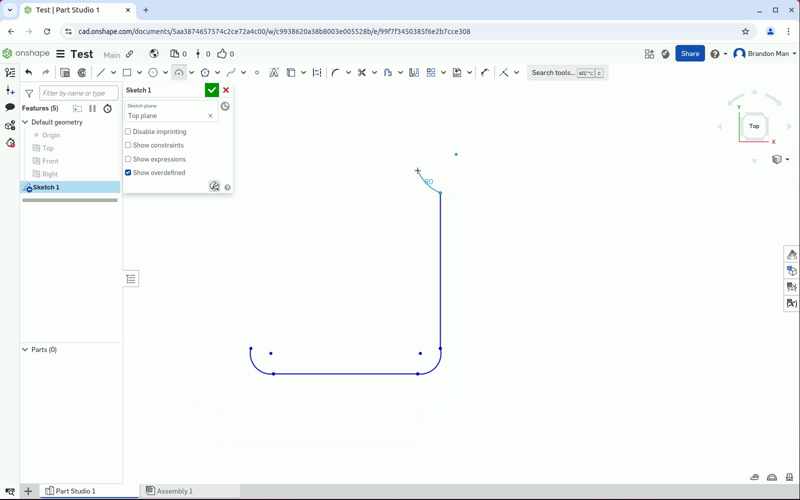
scroll(-6)
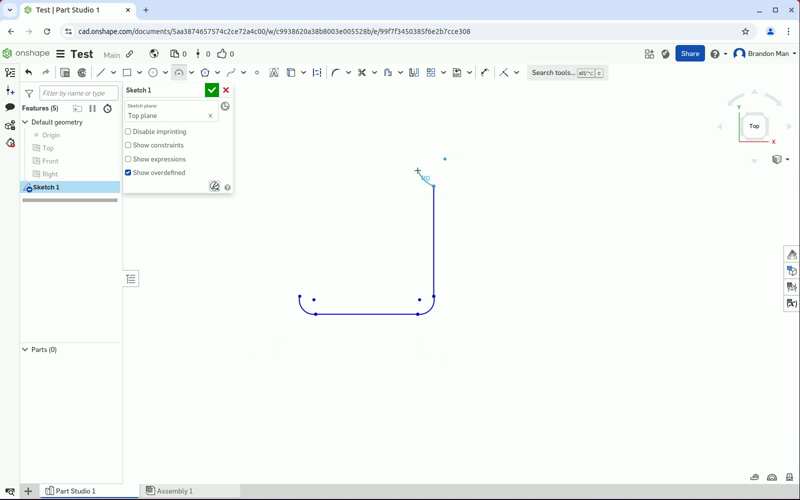
scroll(-6)
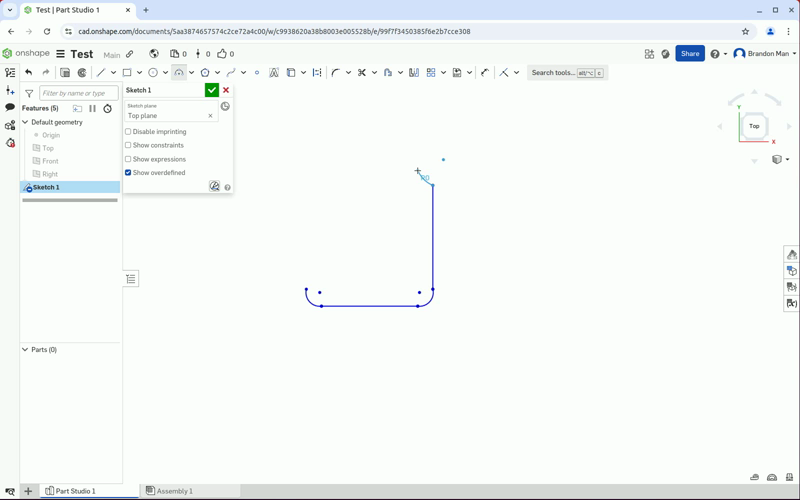
scroll(-6)
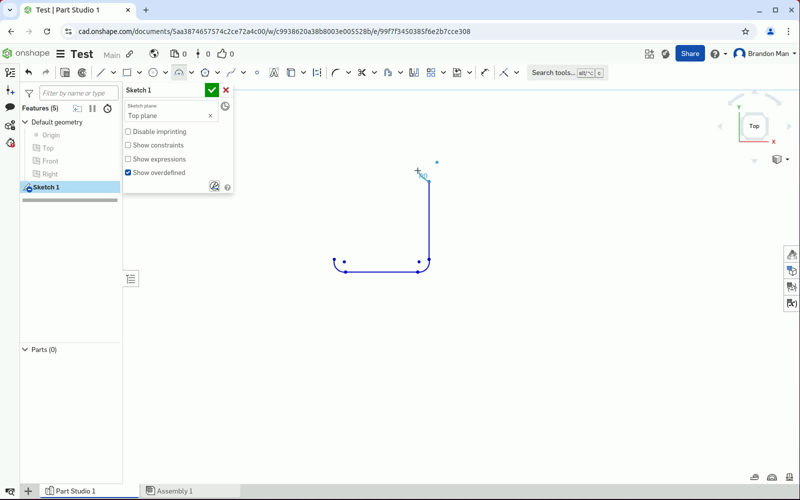
scroll(-6)
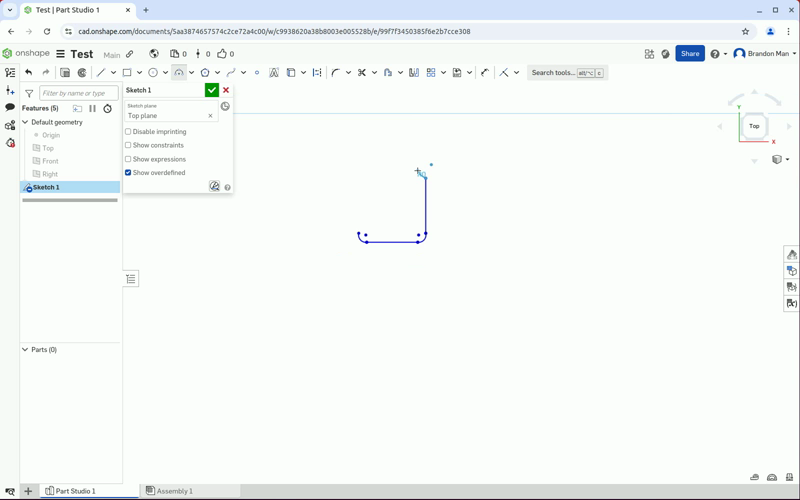
scroll(-6)
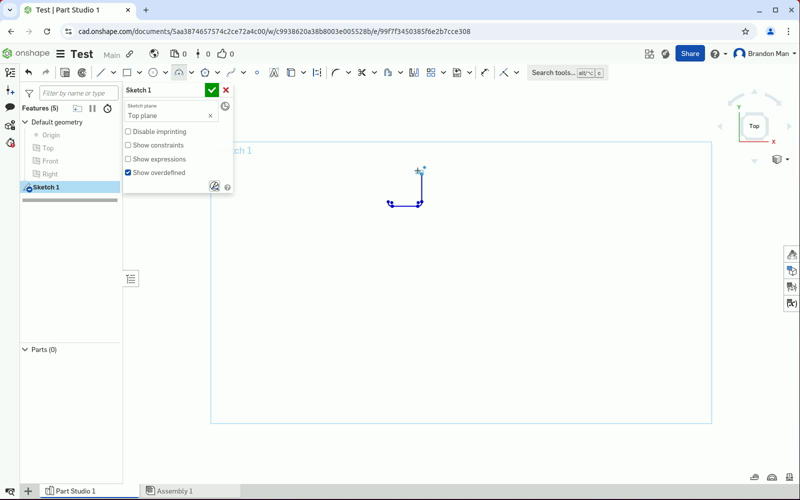
mouse_move(420, 171)
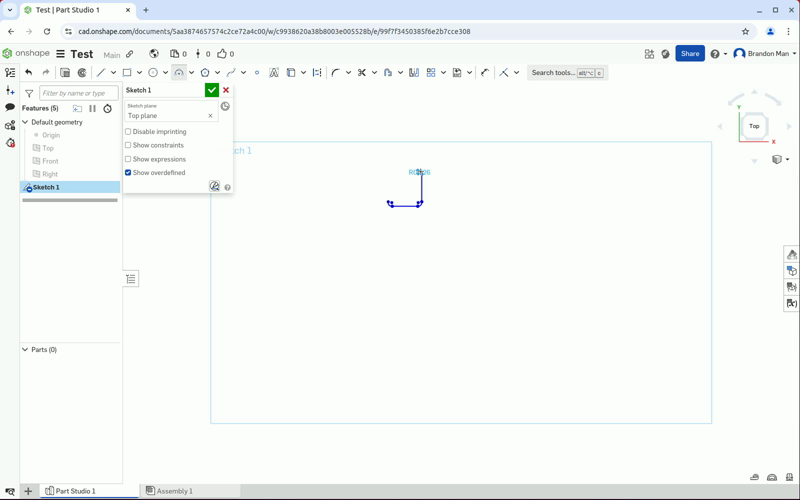
scroll(6)
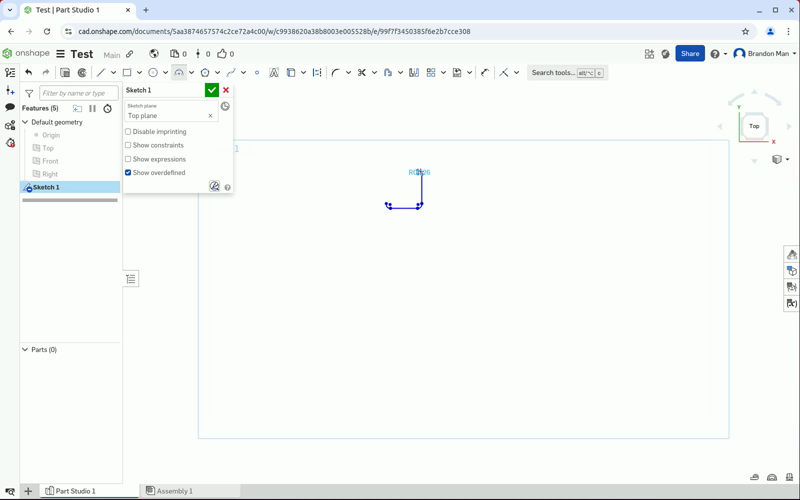
scroll(6)
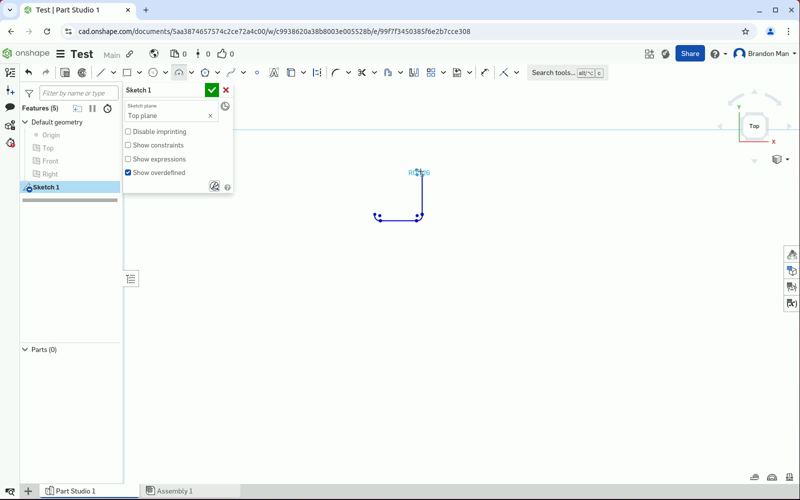
scroll(6)
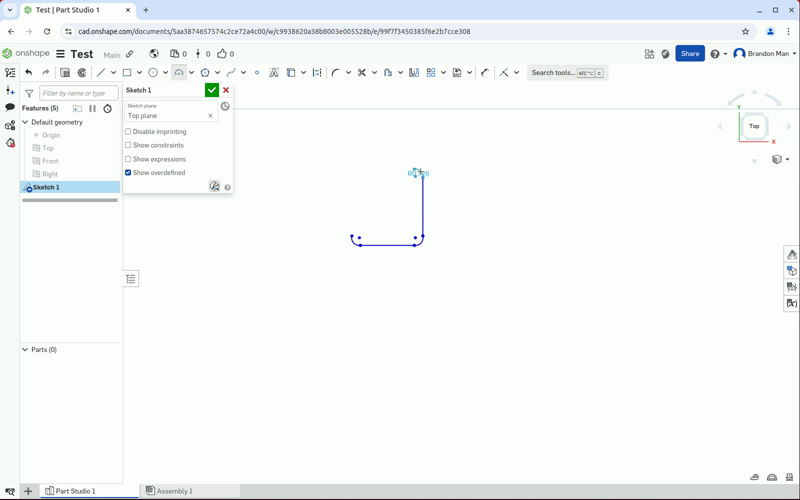
scroll(6)
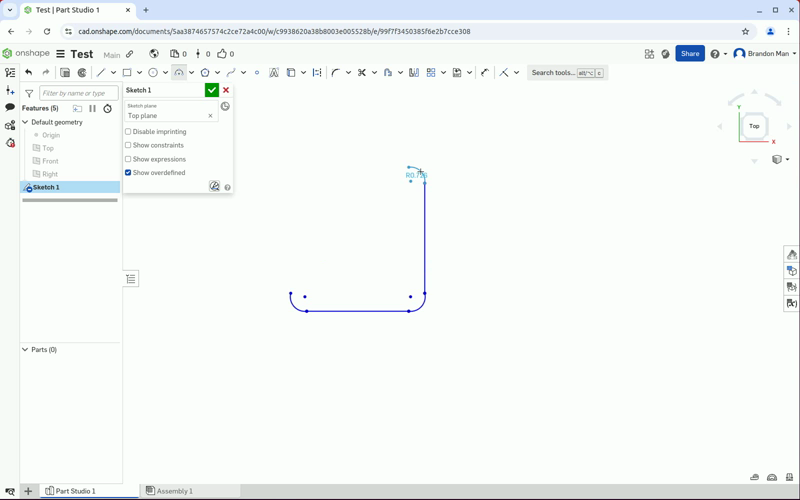
scroll(6)
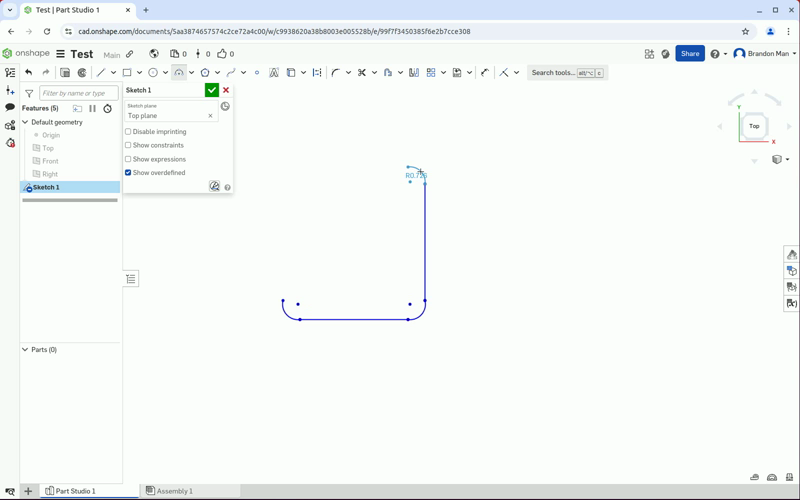
scroll(6)
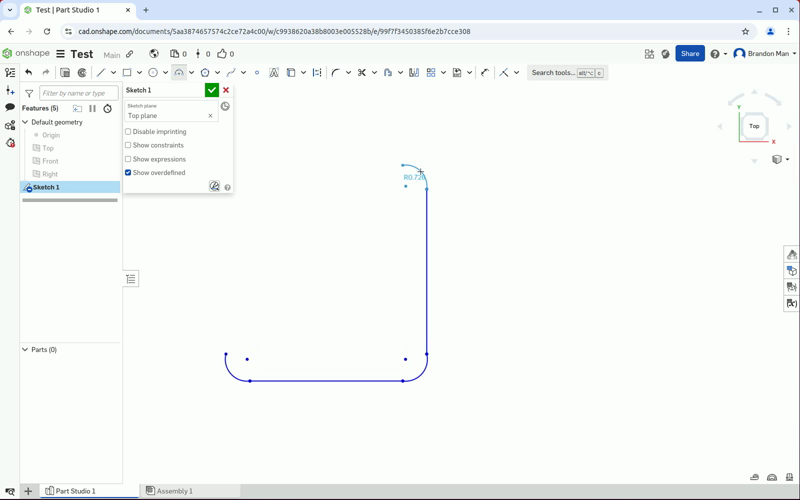
scroll(6)
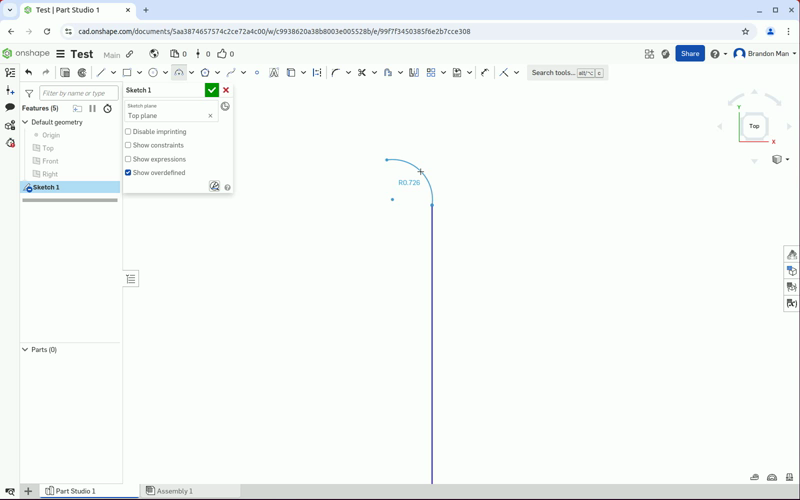
click(420, 171)
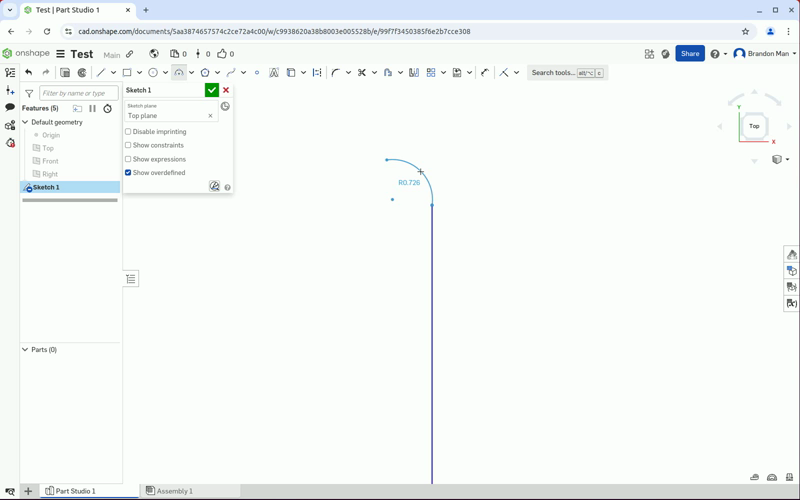
scroll(-6)
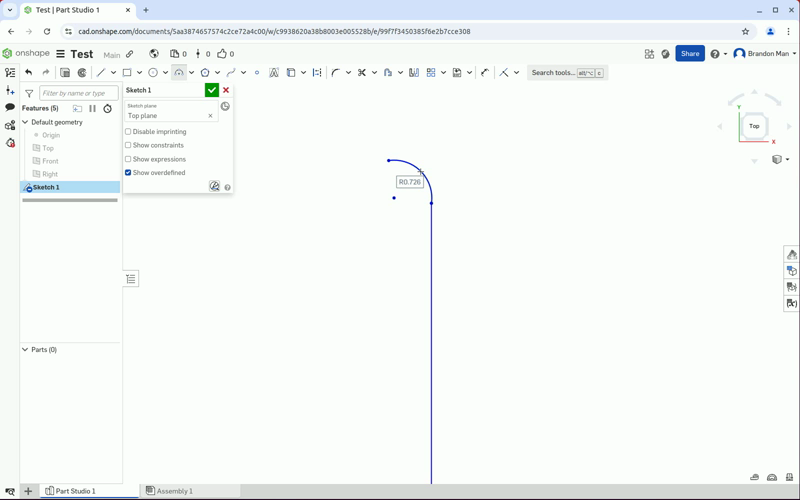
scroll(-6)
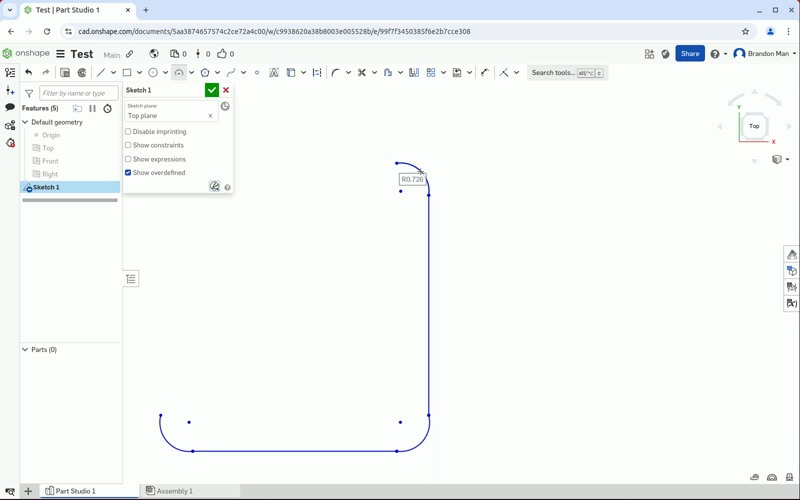
scroll(-6)
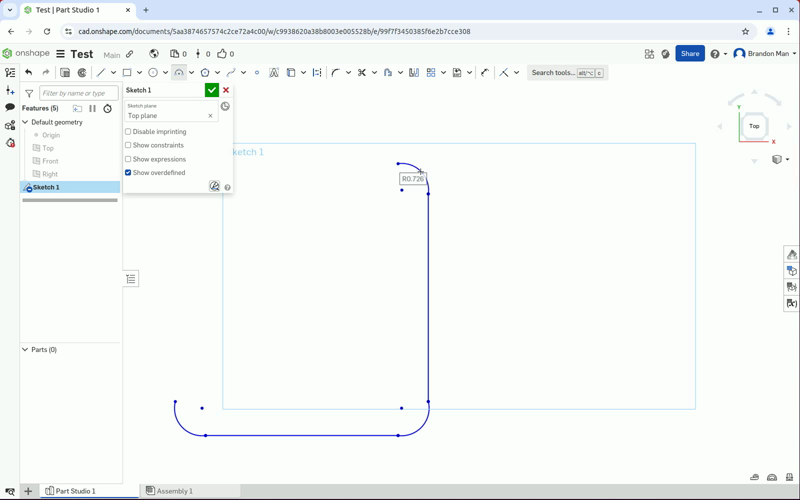
scroll(-6)
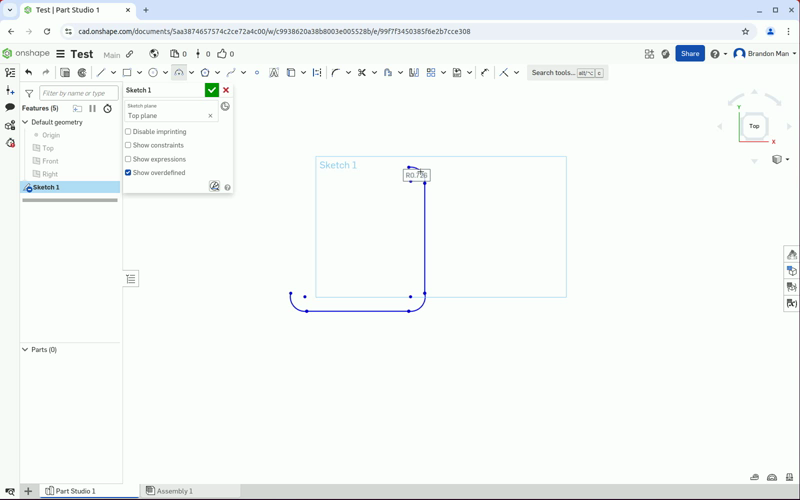
scroll(-6)
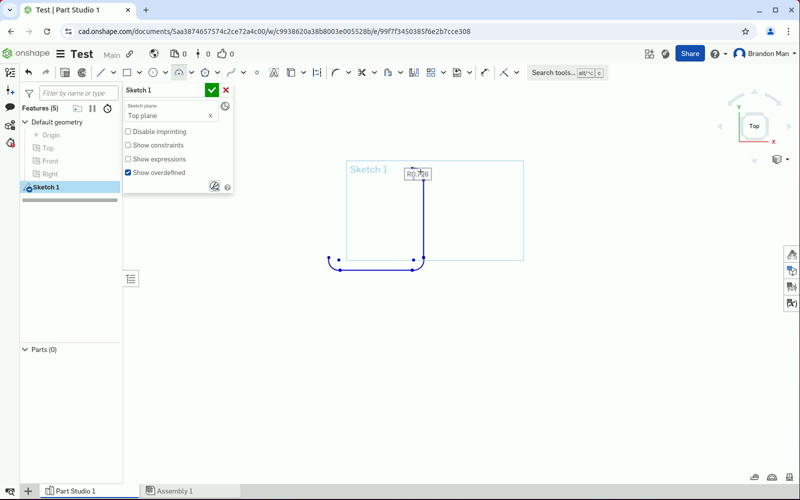
scroll(-6)
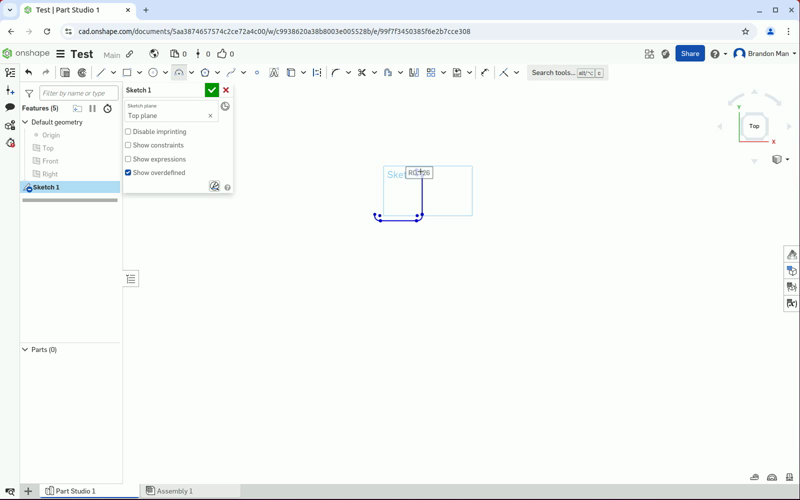
scroll(-6)
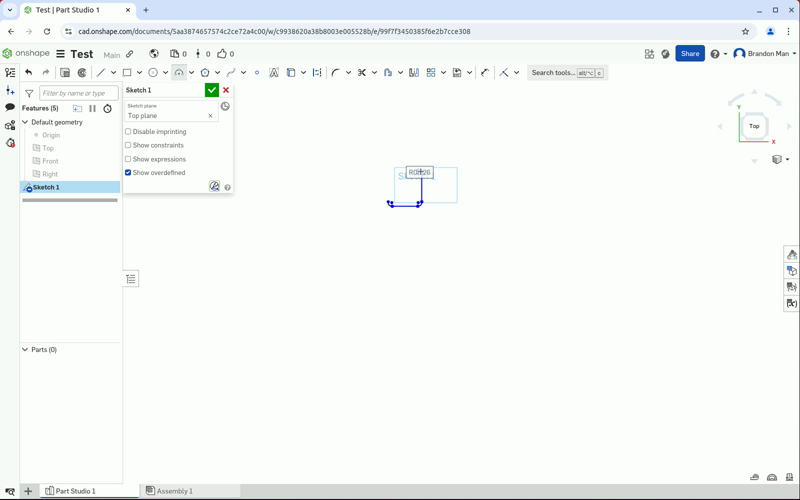
key_up(shift)
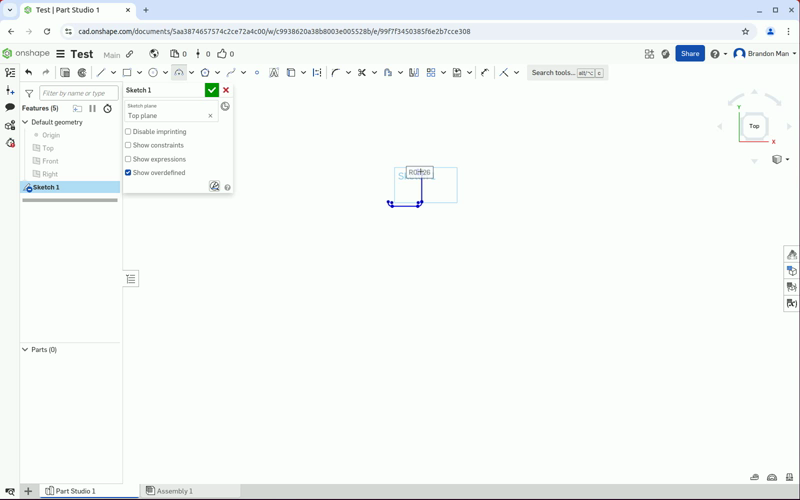
key(esc)
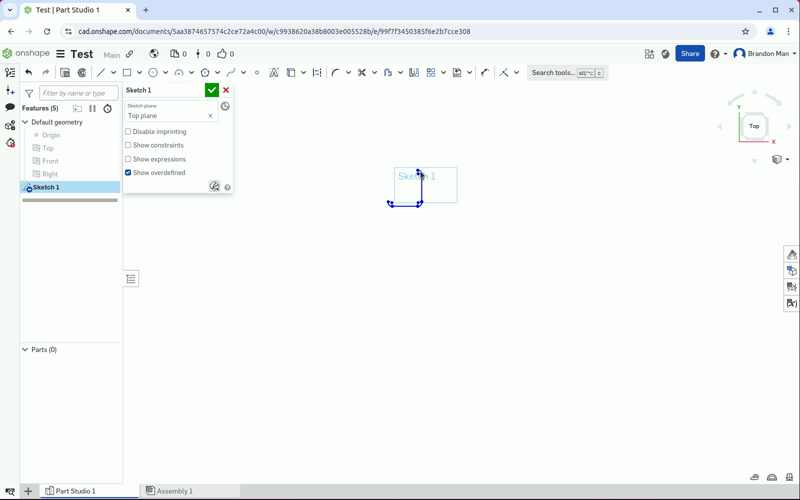
key(l)
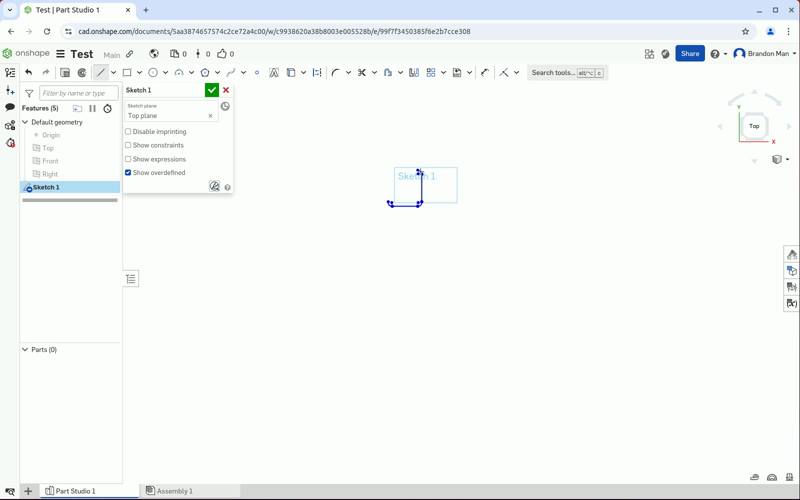
mouse_move(417, 170)
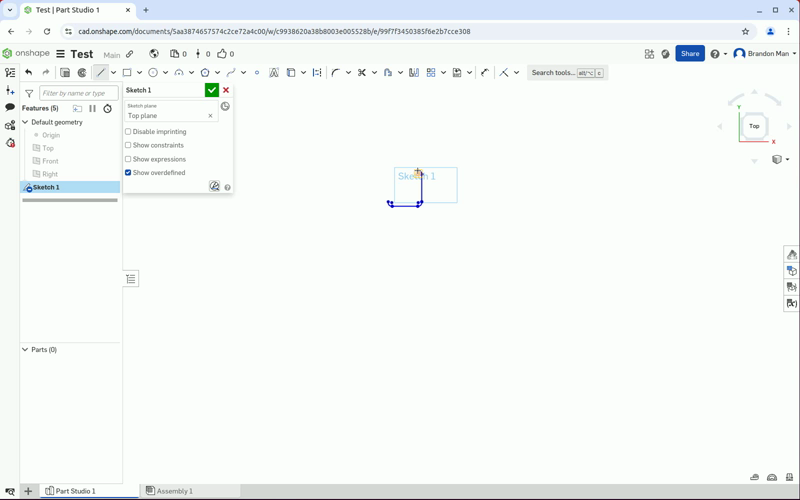
scroll(6)
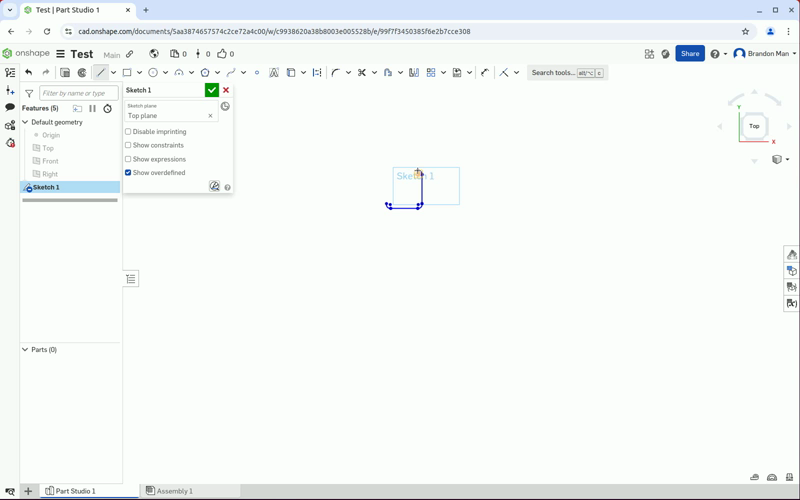
scroll(6)
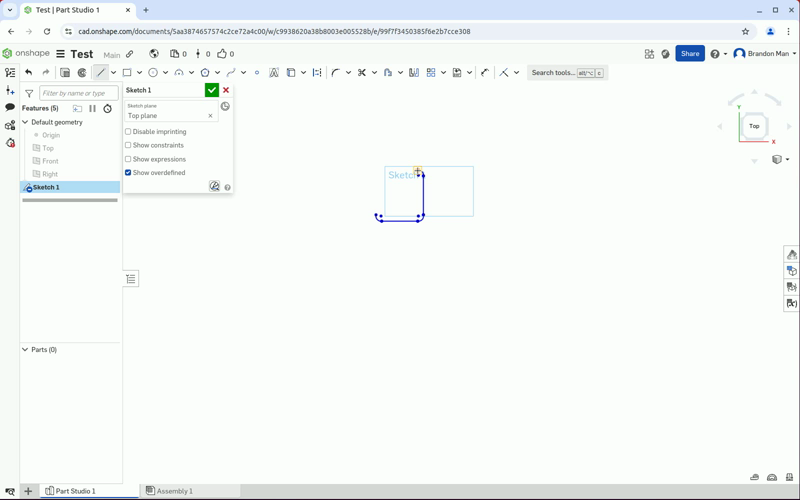
scroll(6)
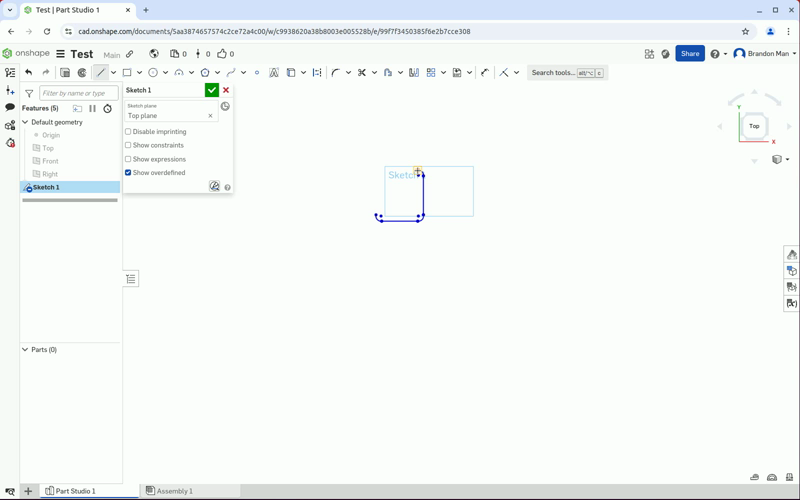
scroll(6)
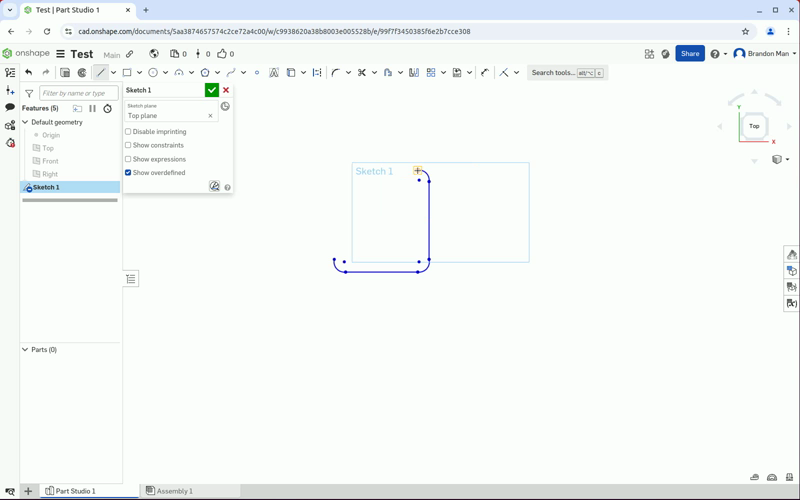
scroll(6)
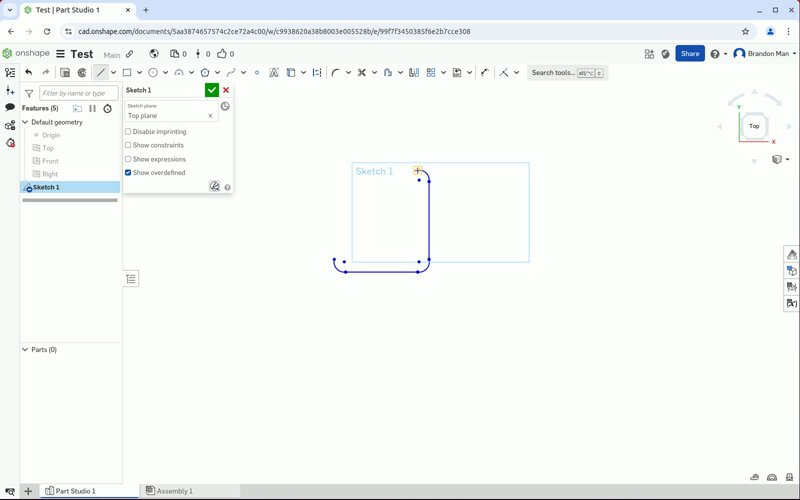
scroll(6)
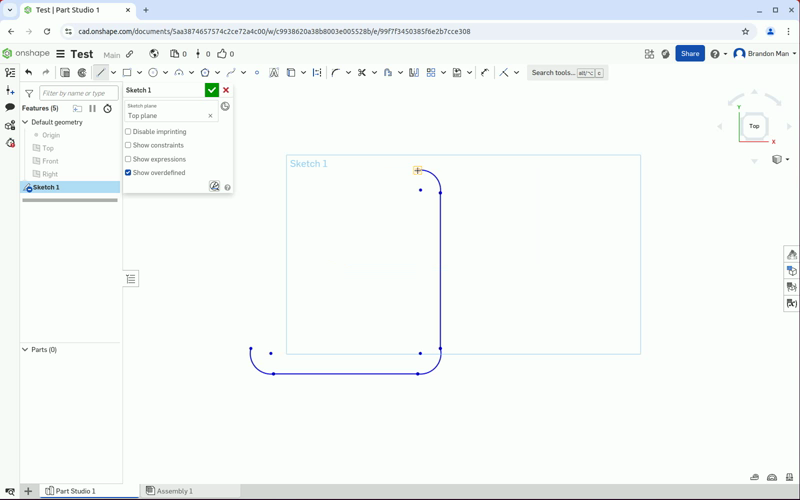
scroll(6)
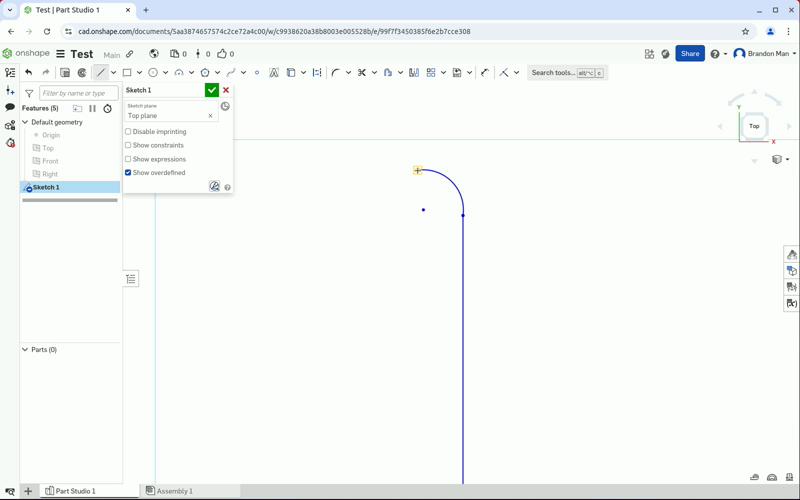
click(417, 170)
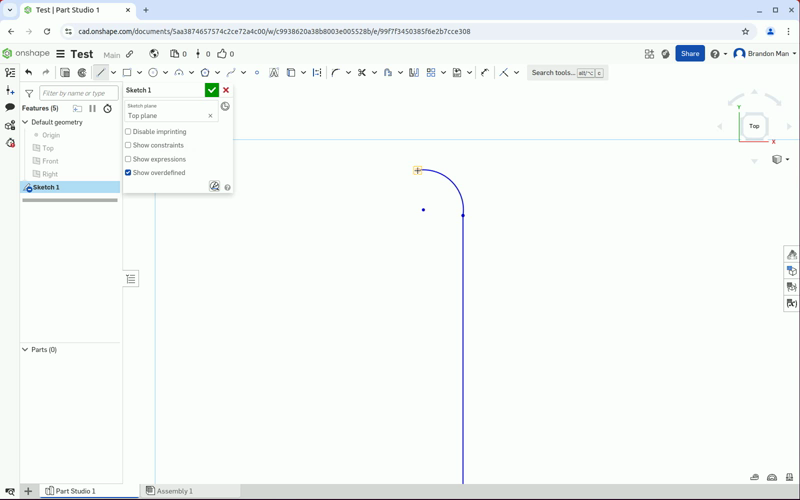
scroll(-6)
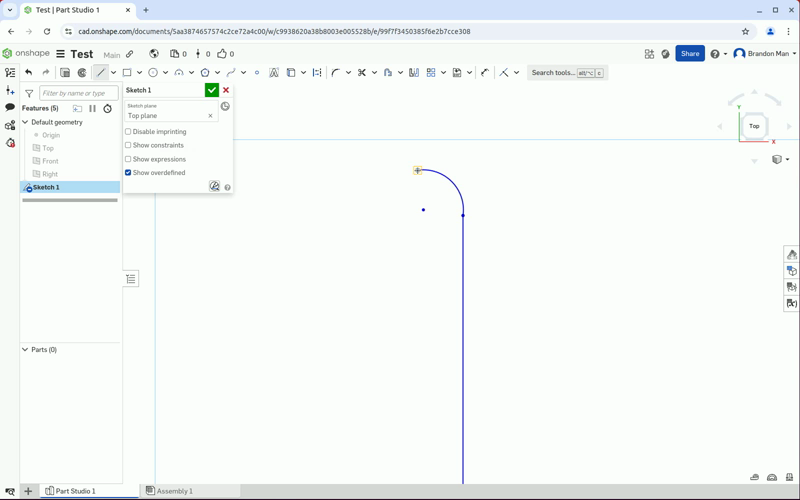
scroll(-6)
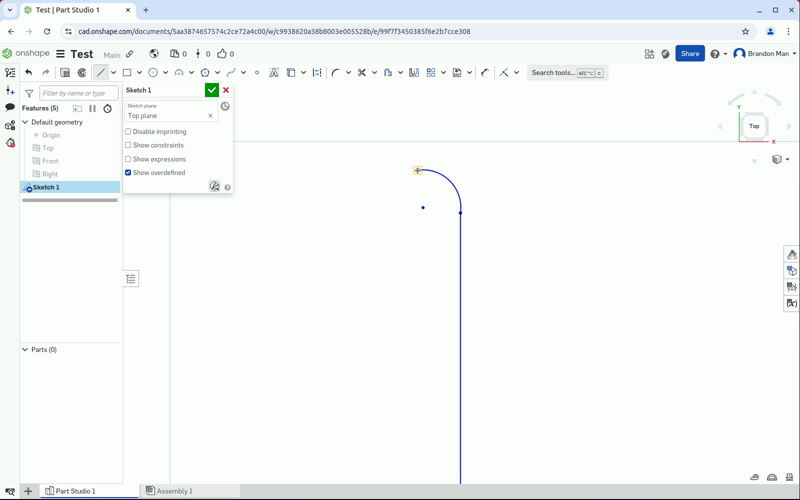
scroll(-6)
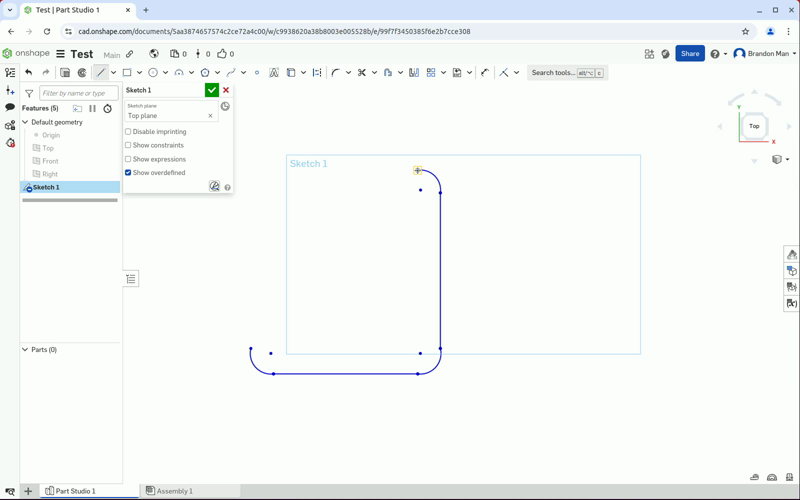
scroll(-6)
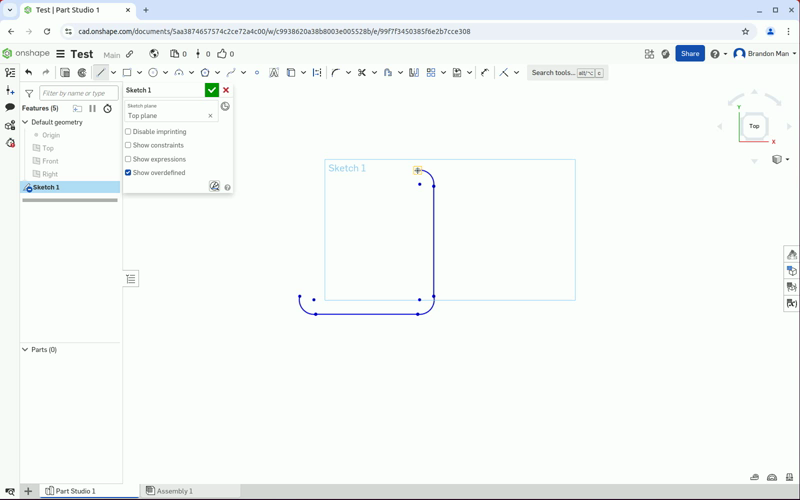
scroll(-6)
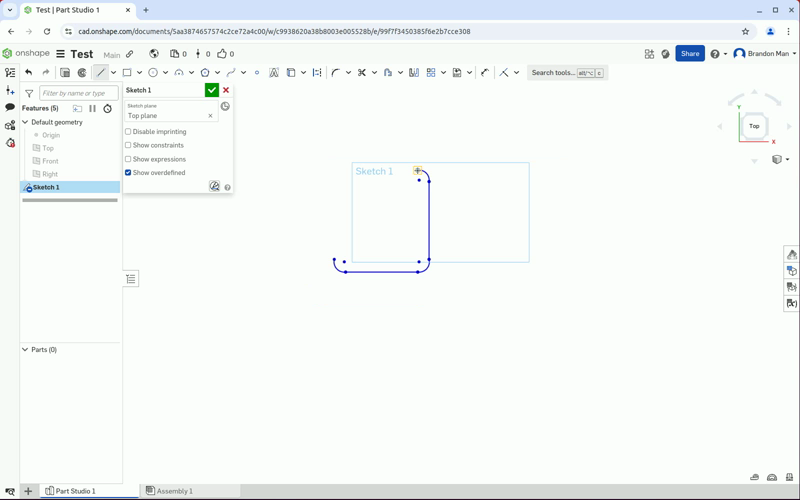
scroll(-6)
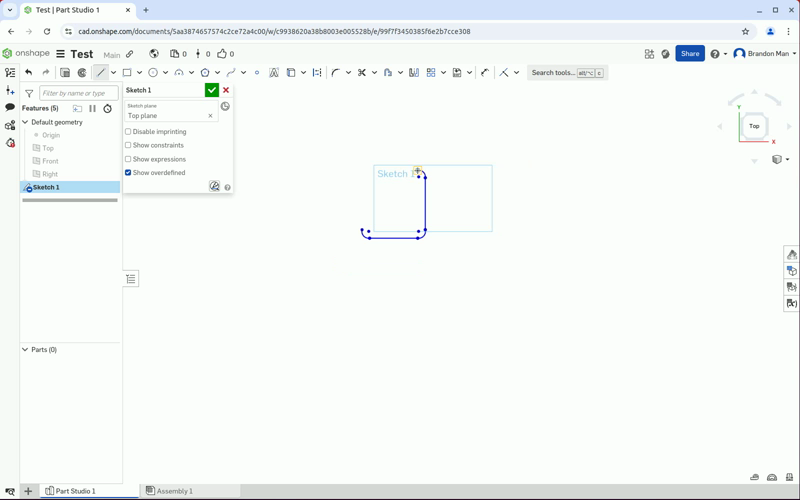
scroll(-6)
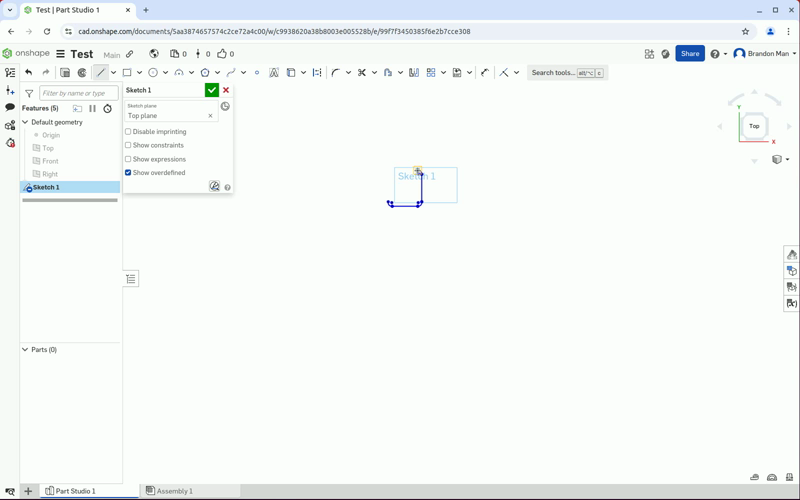
key_down(shift)
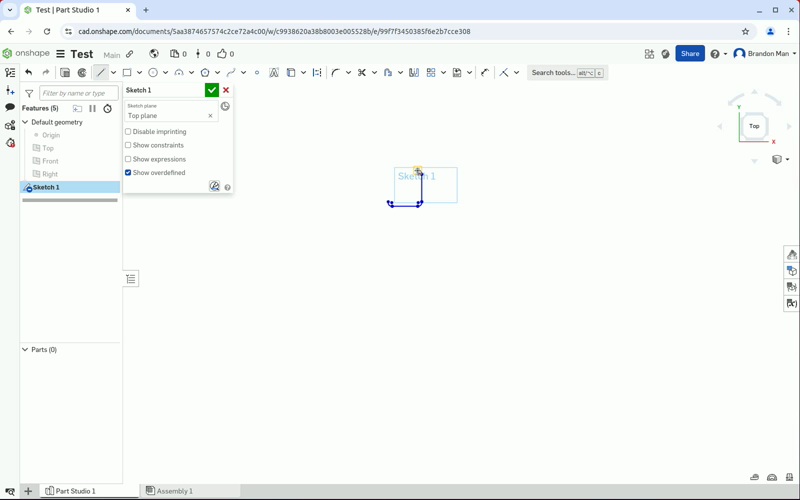
mouse_move(447, 170)
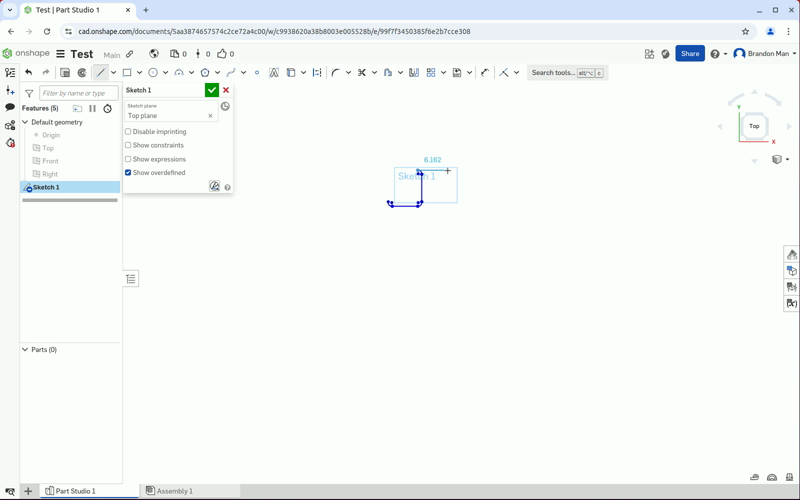
mouse_move(392, 170)
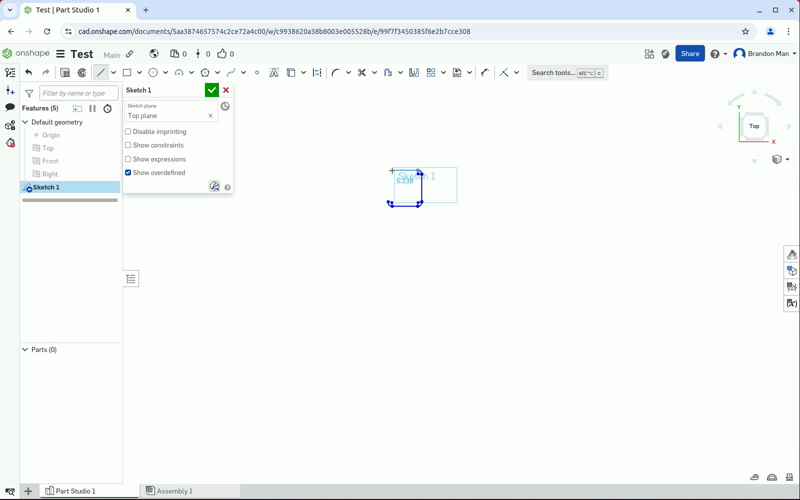
click(392, 170)
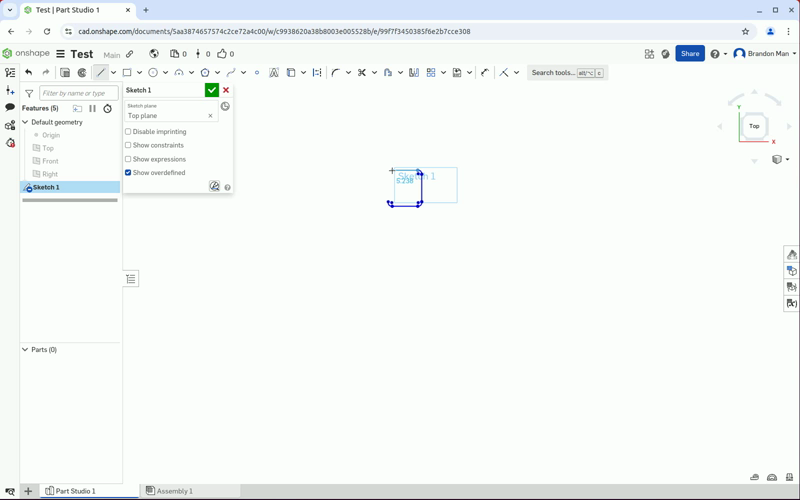
key_up(shift)
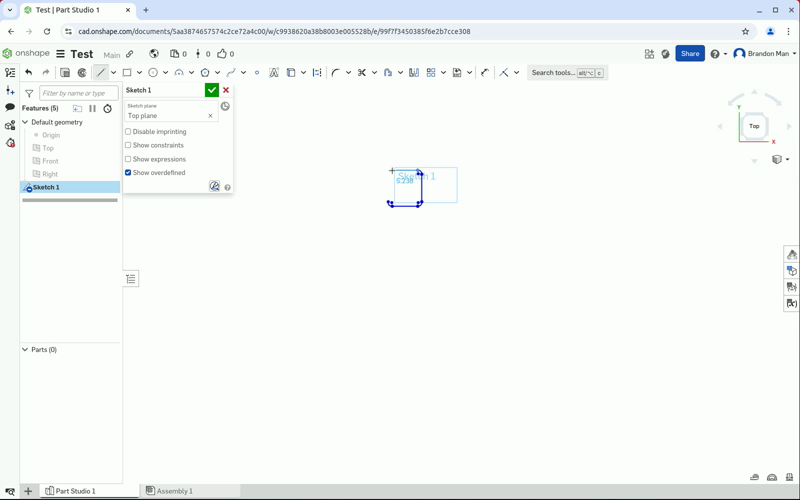
key(esc)
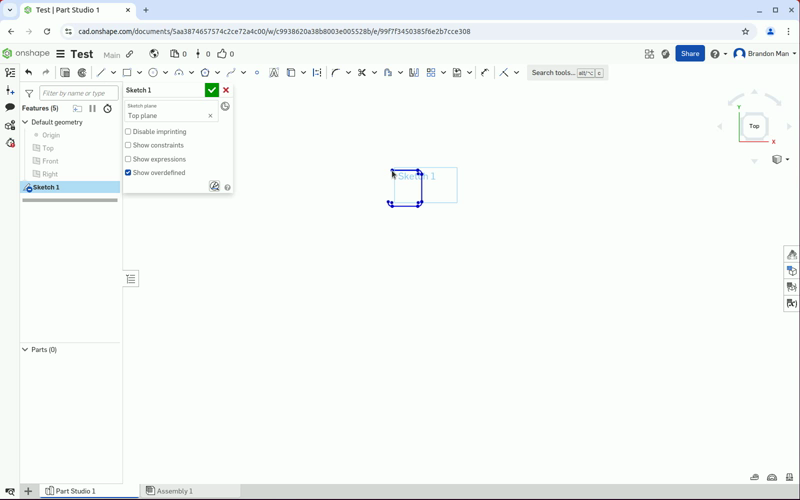
key(a)
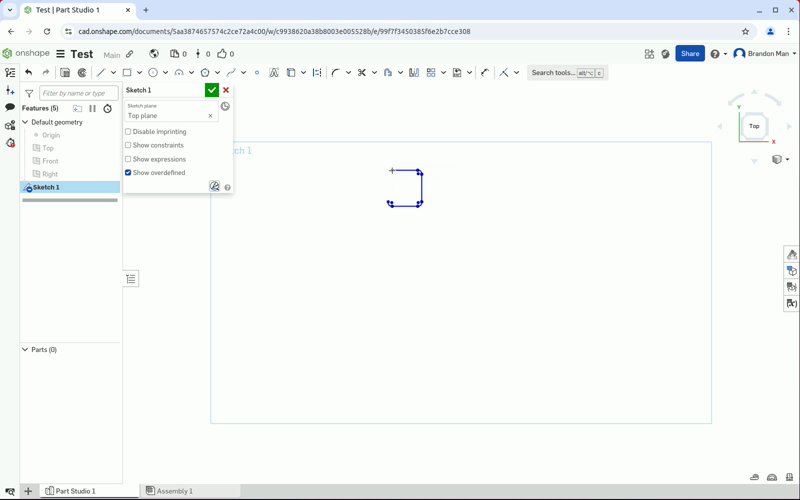
mouse_move(392, 170)
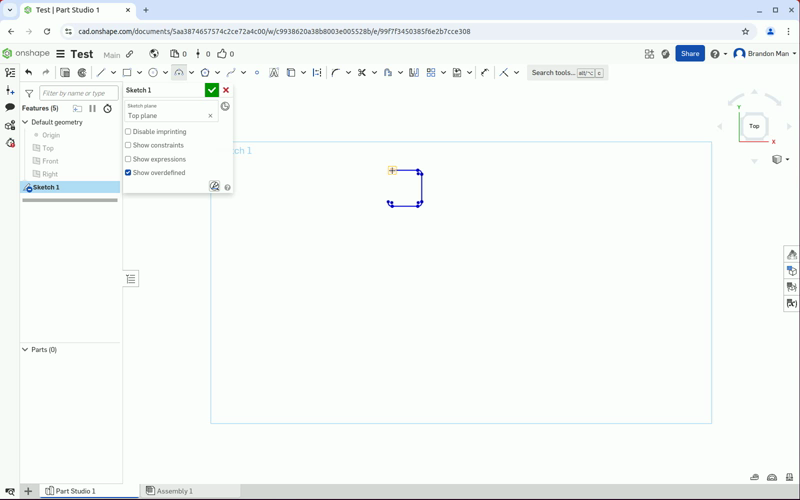
click(392, 170)
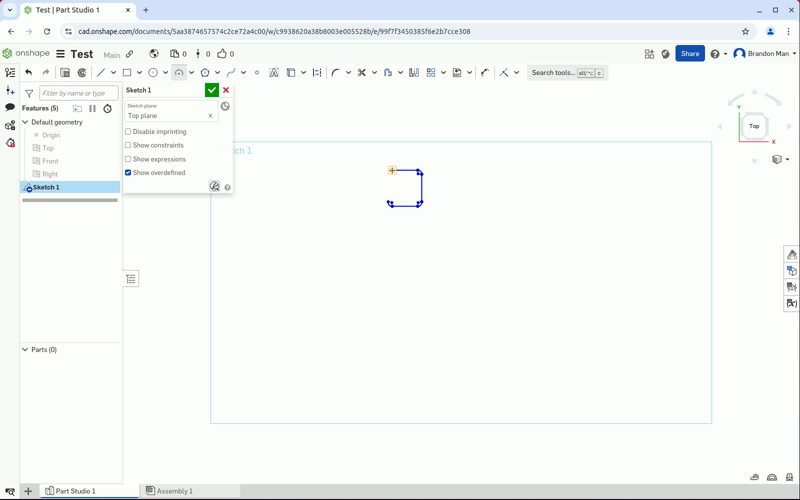
key_down(shift)
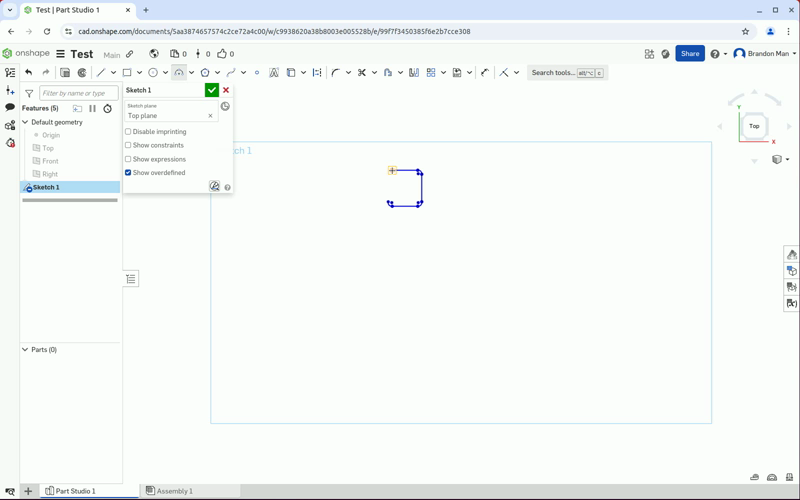
mouse_move(388, 174)
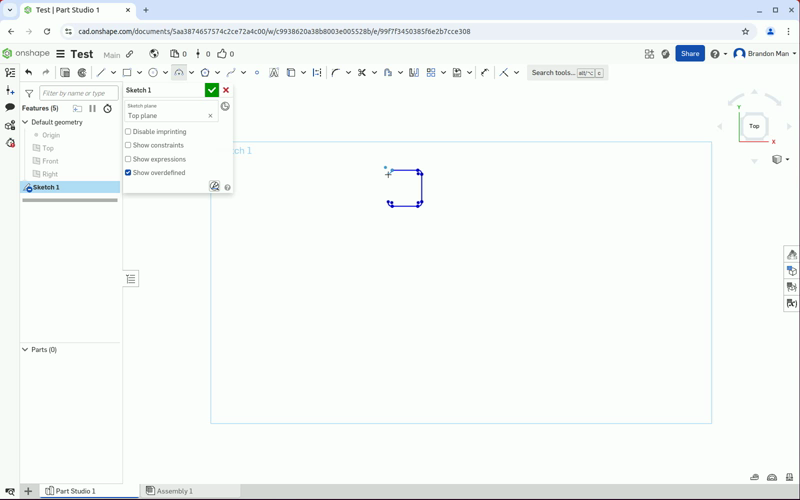
scroll(6)
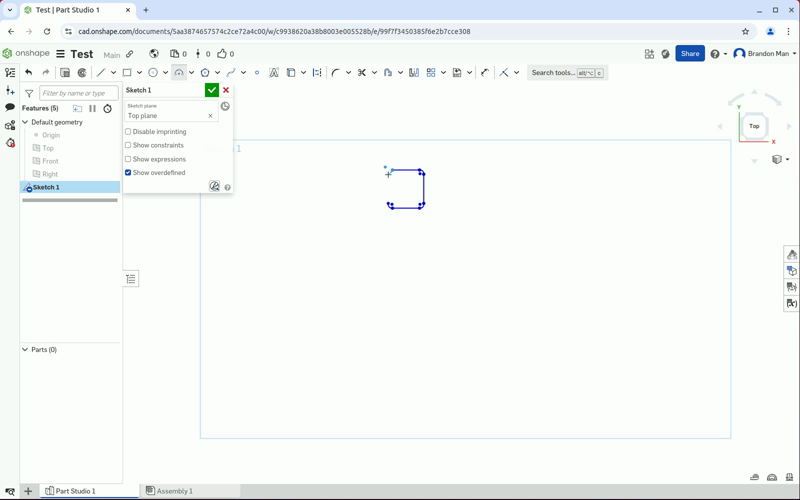
scroll(6)
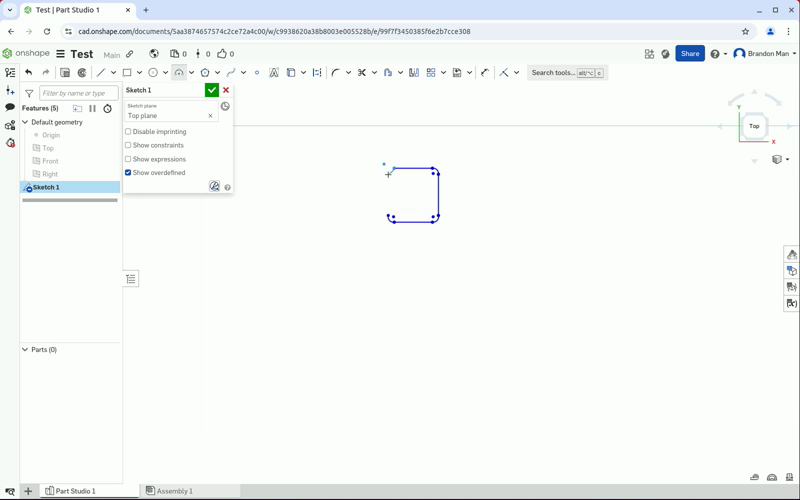
scroll(6)
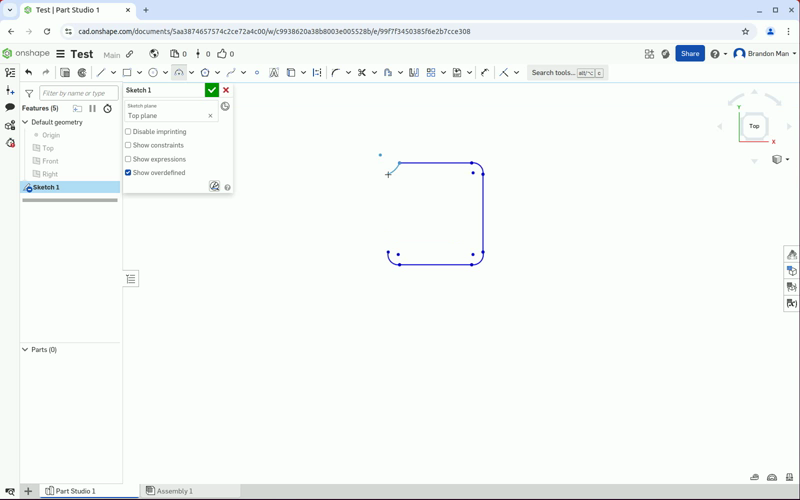
scroll(6)
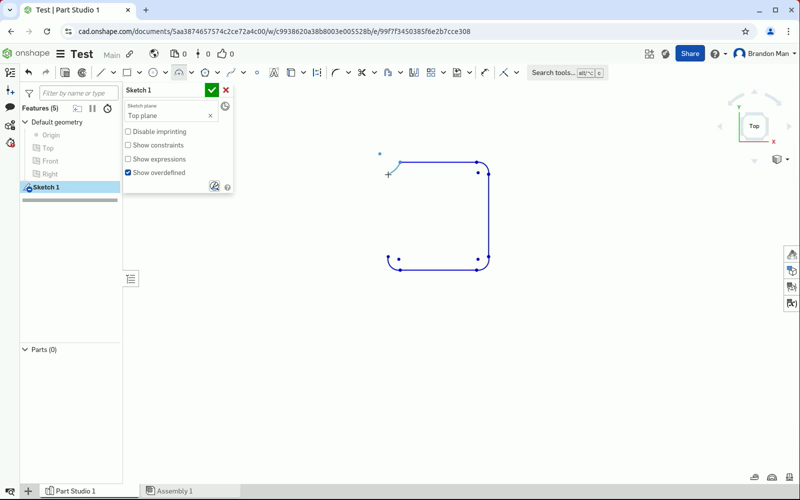
scroll(6)
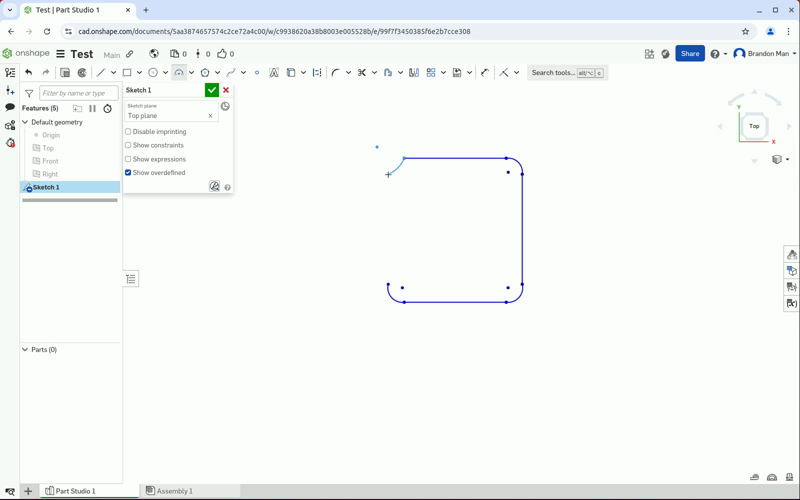
scroll(6)
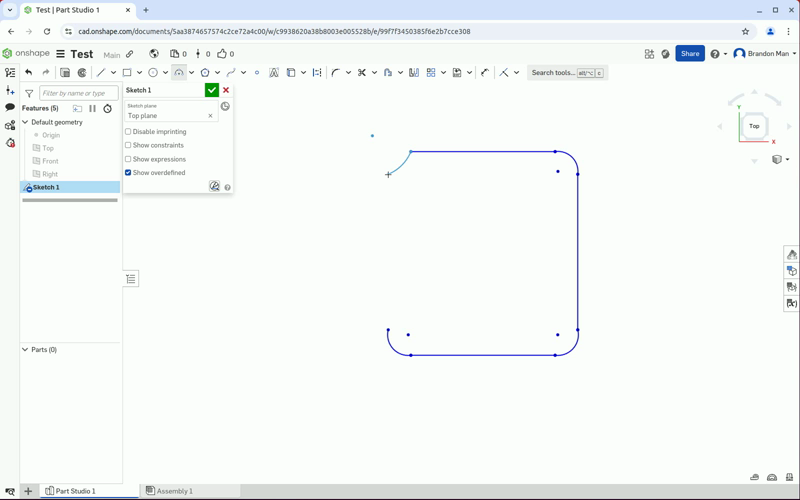
scroll(6)
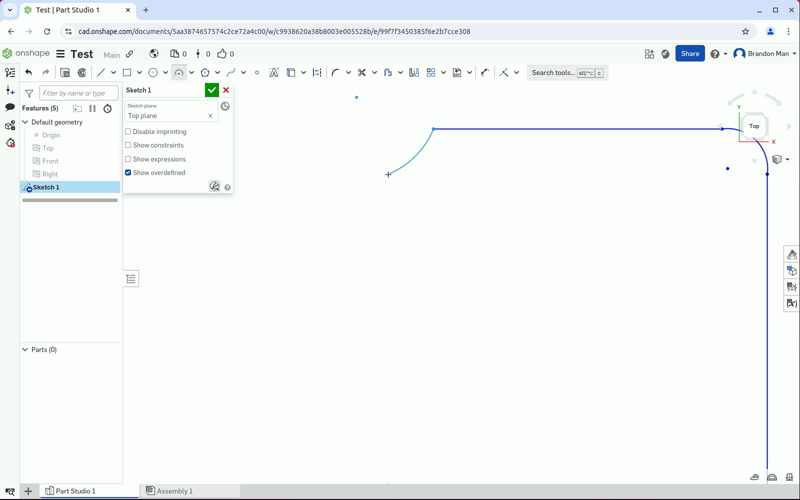
click(388, 174)
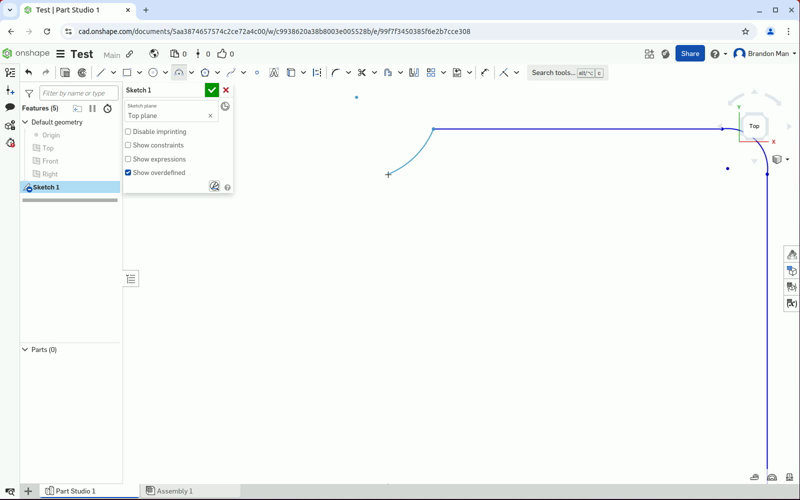
scroll(-6)
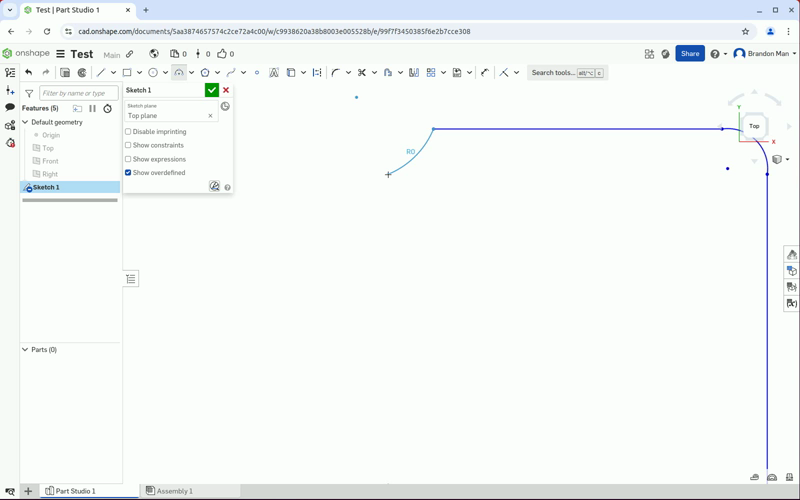
scroll(-6)
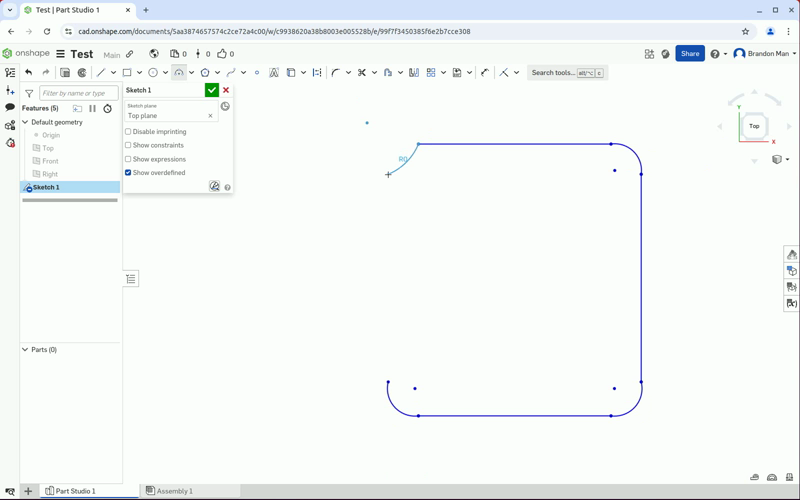
scroll(-6)
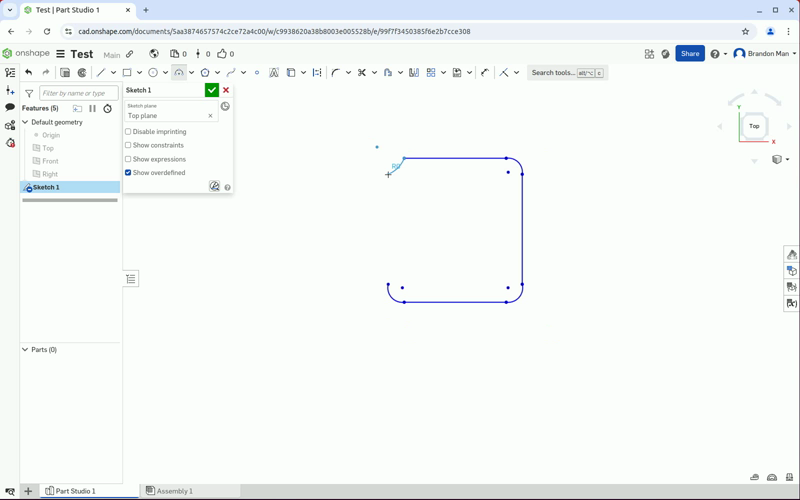
scroll(-6)
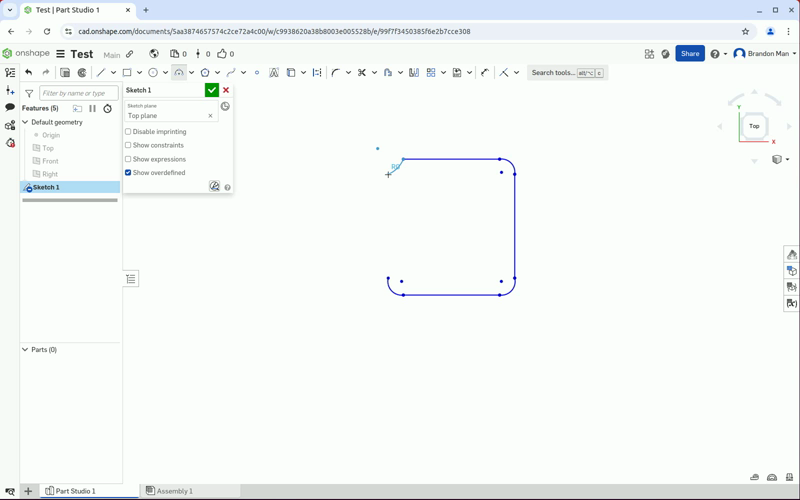
scroll(-6)
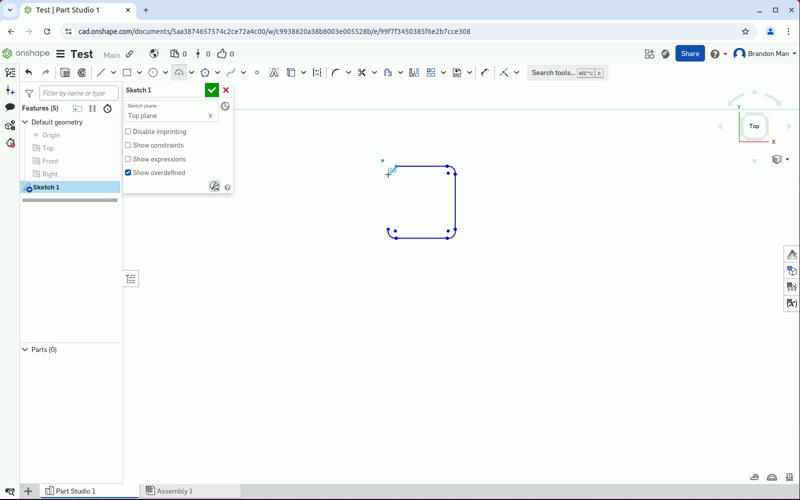
scroll(-6)
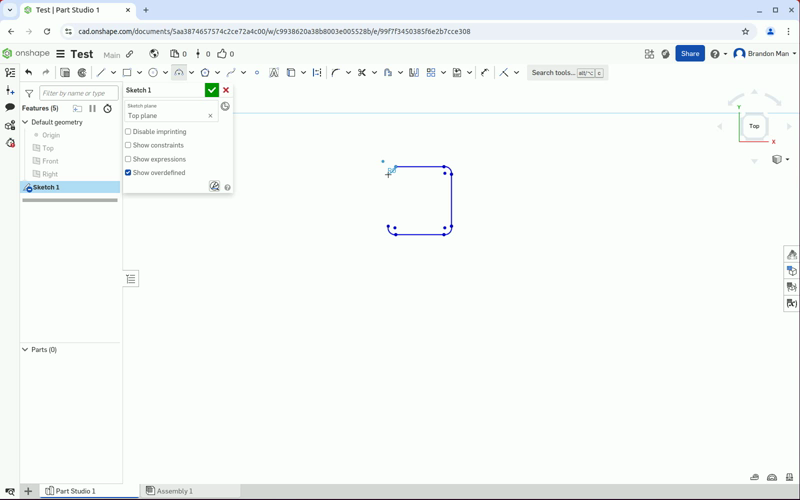
scroll(-6)
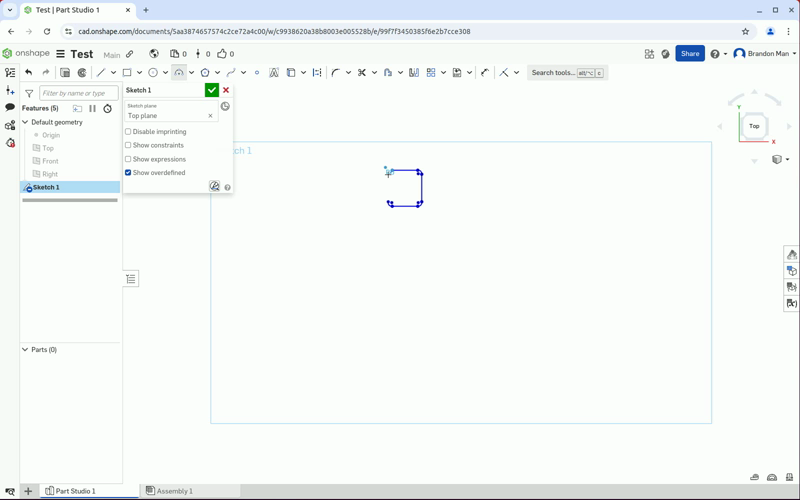
mouse_move(389, 171)
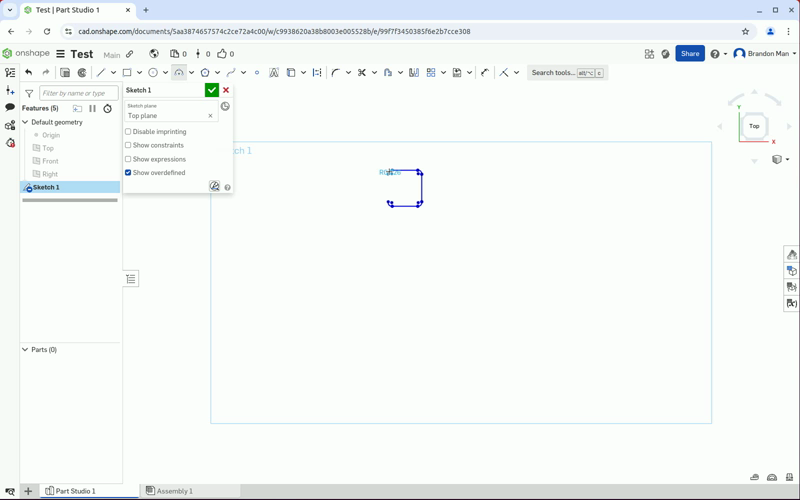
scroll(6)
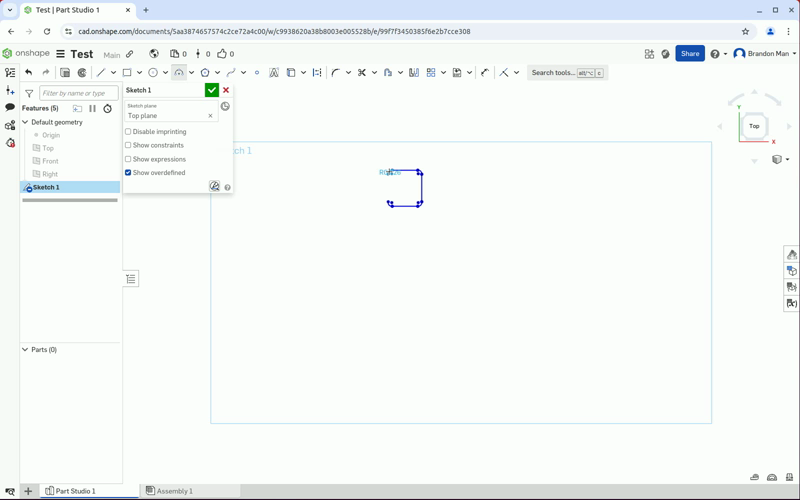
scroll(6)
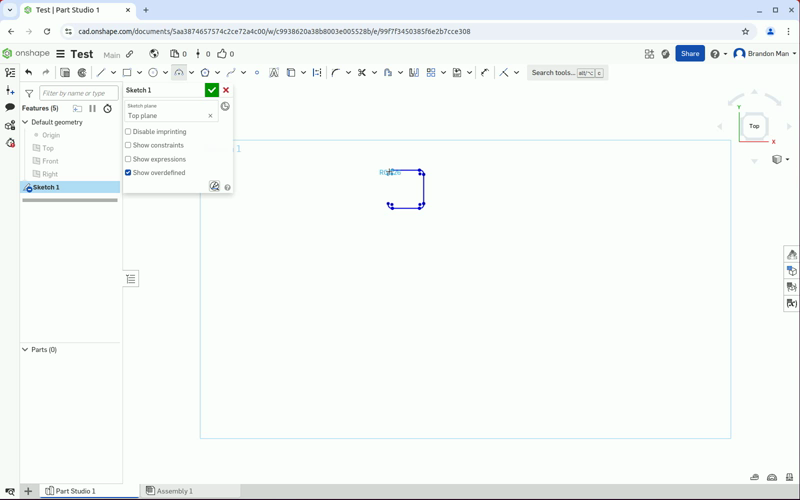
scroll(6)
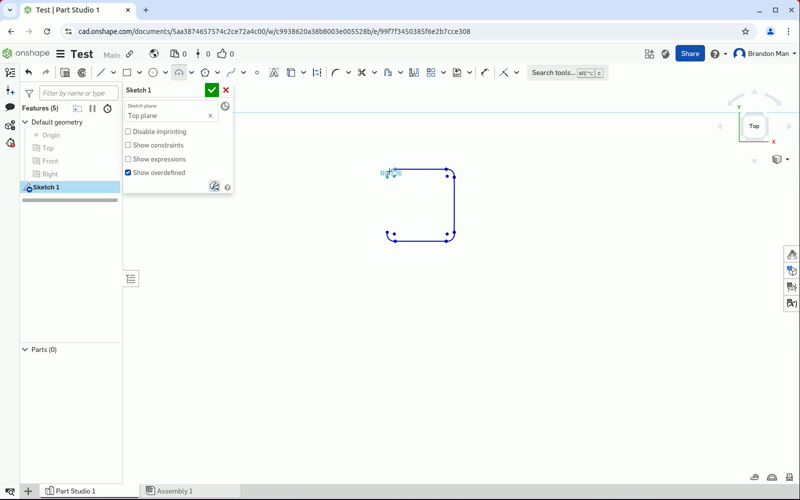
scroll(6)
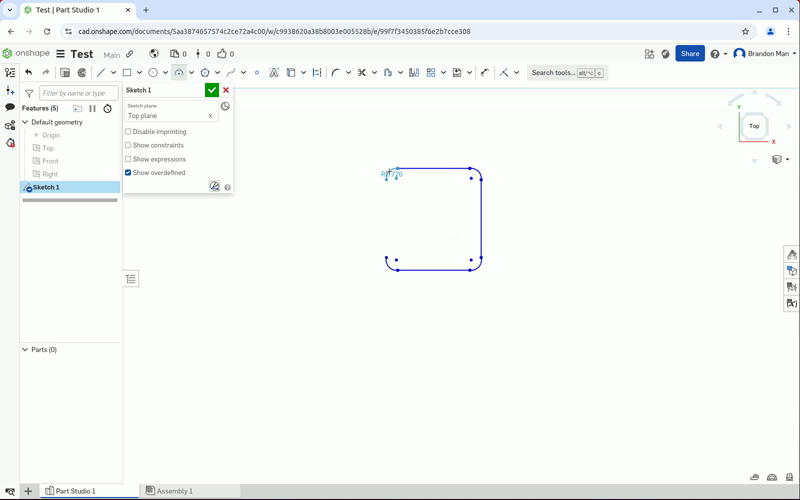
scroll(6)
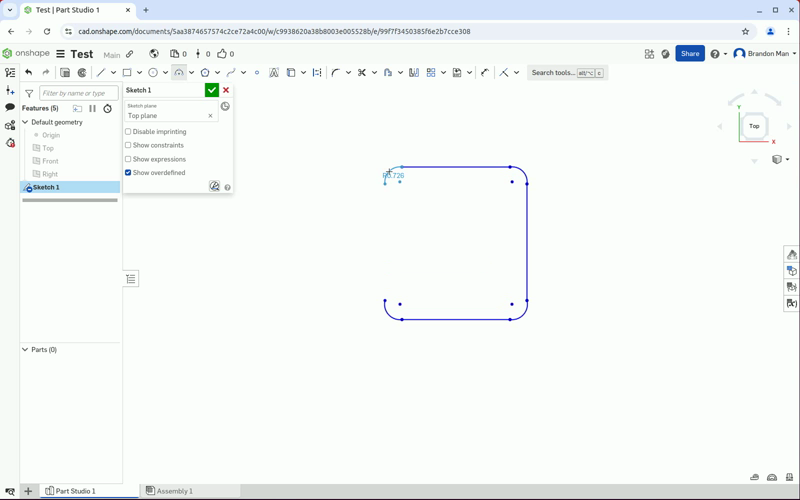
scroll(6)
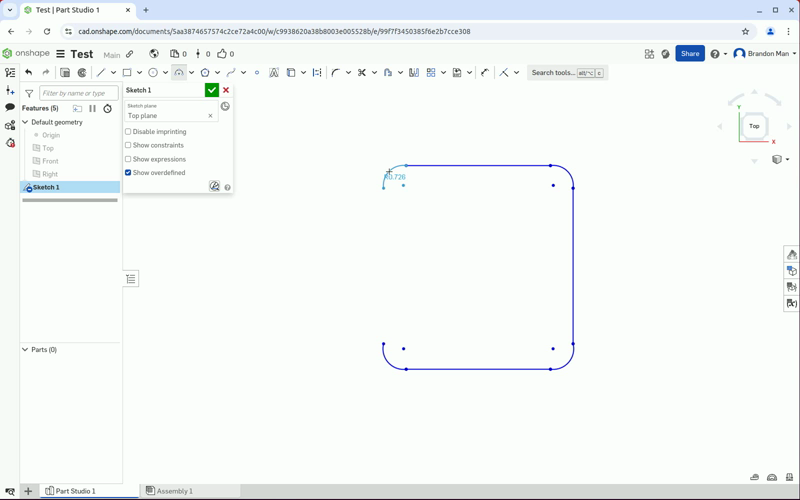
scroll(6)
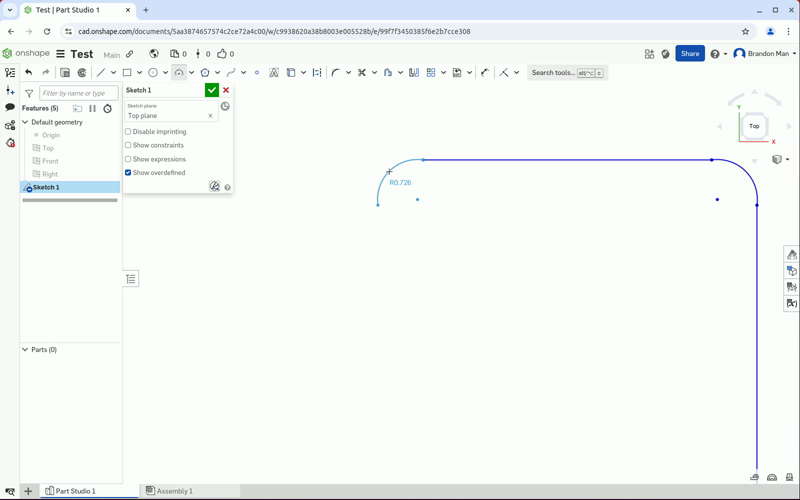
click(389, 171)
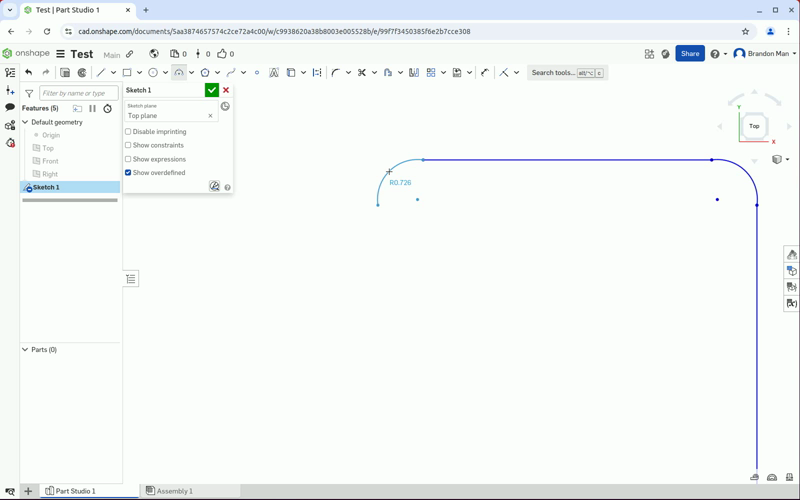
scroll(-6)
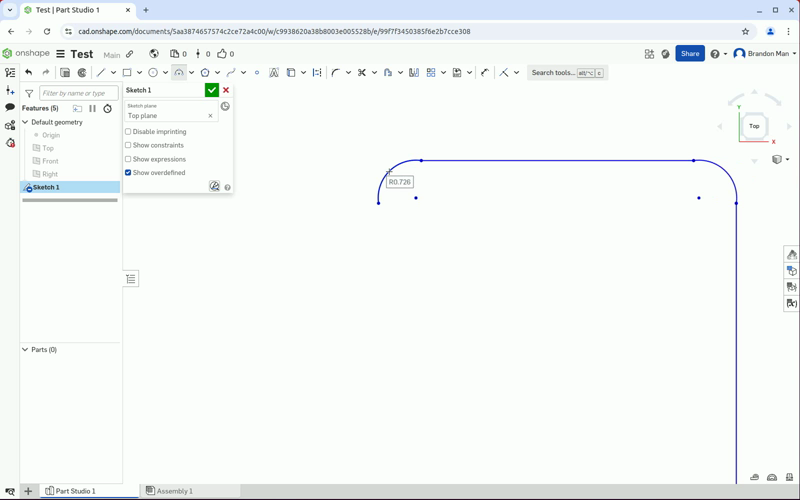
scroll(-6)
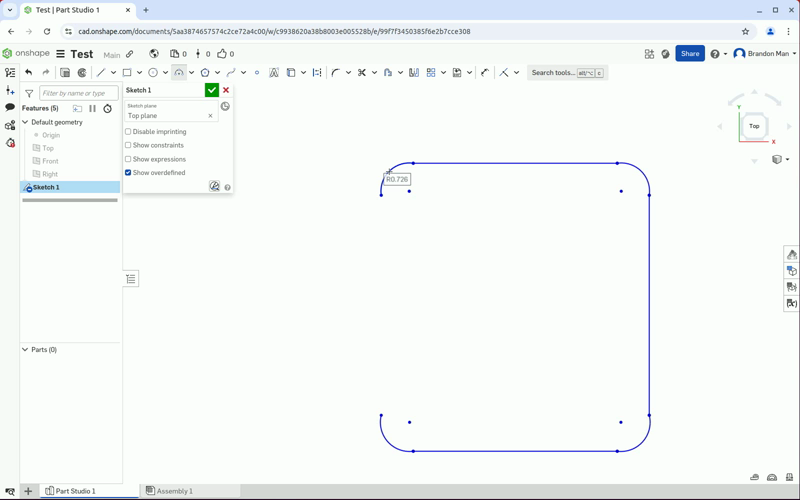
scroll(-6)
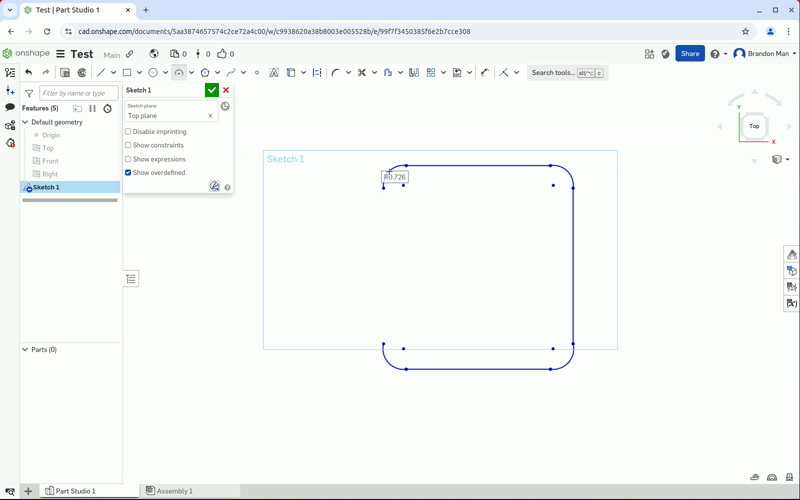
scroll(-6)
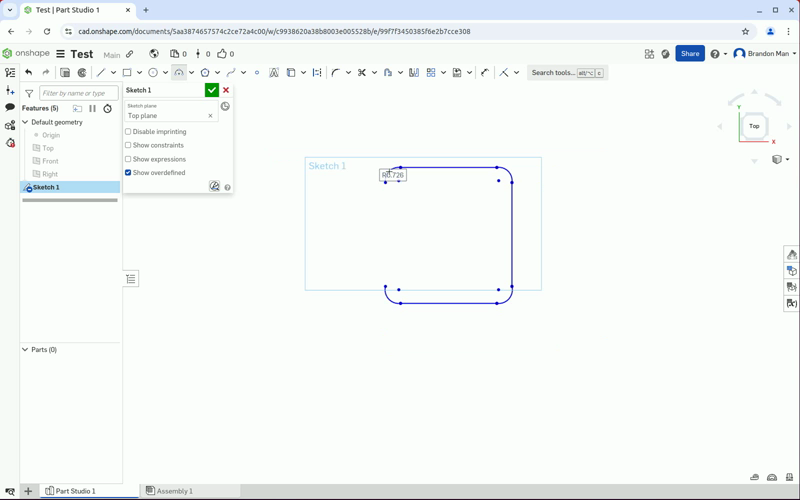
scroll(-6)
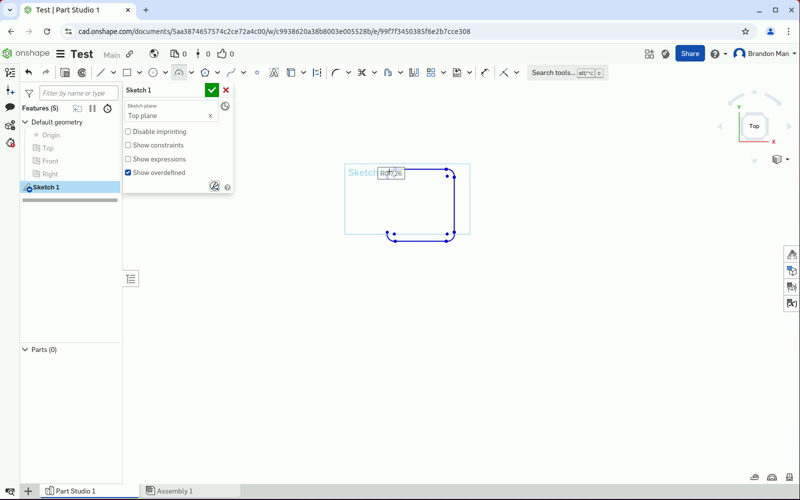
scroll(-6)
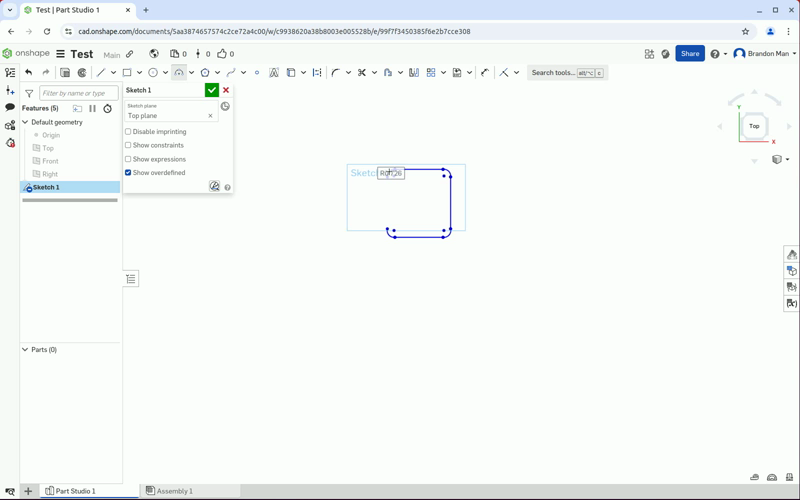
scroll(-6)
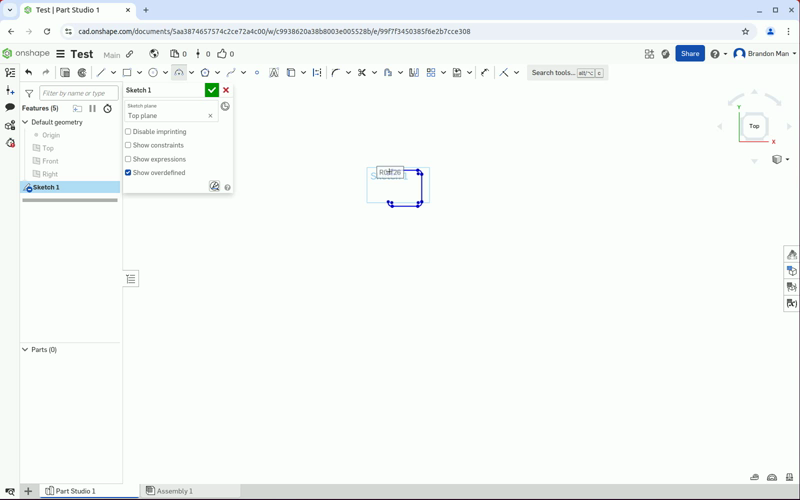
key_up(shift)
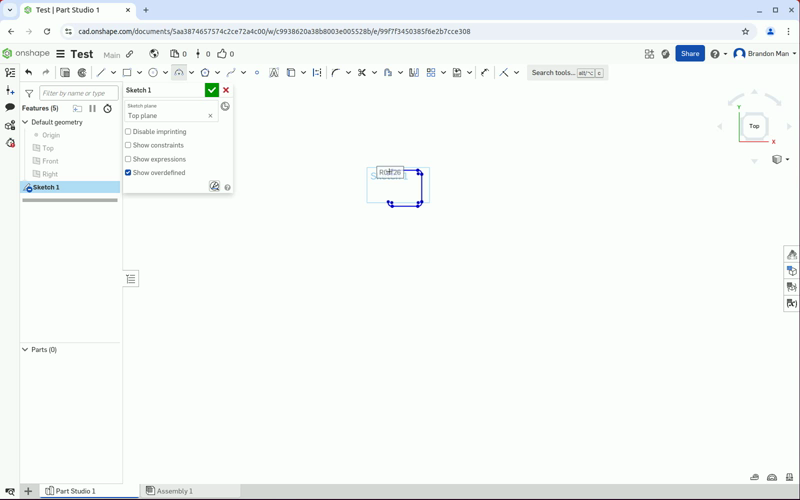
key(esc)
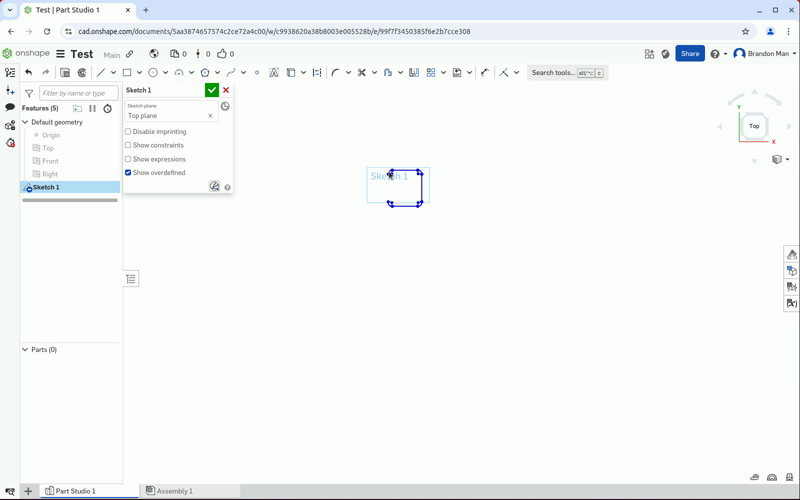
key(l)
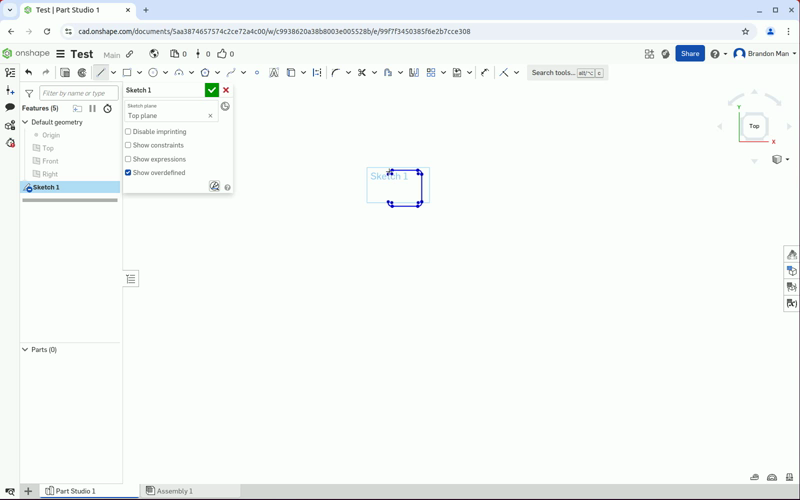
mouse_move(388, 174)
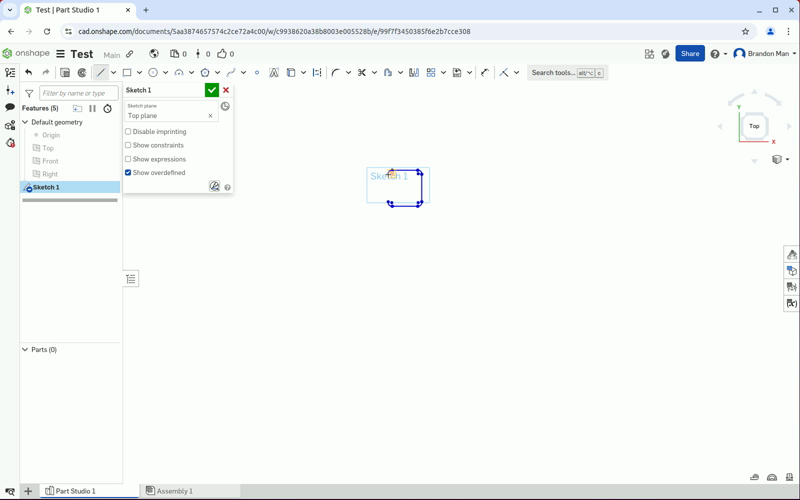
scroll(6)
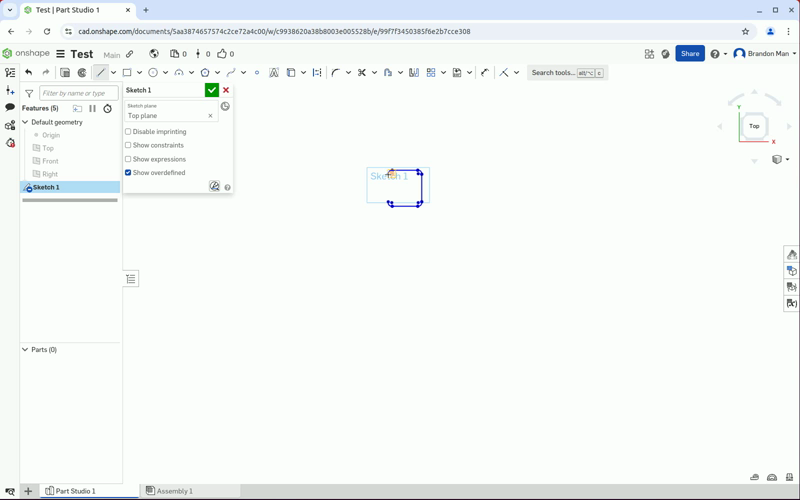
scroll(6)
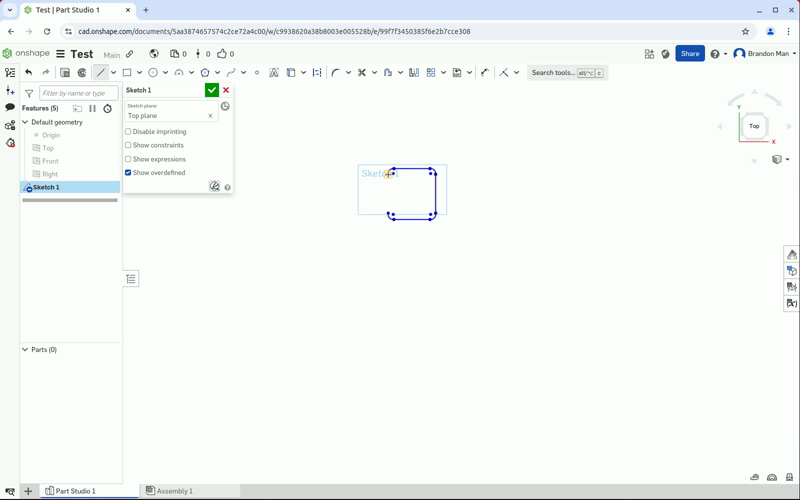
scroll(6)
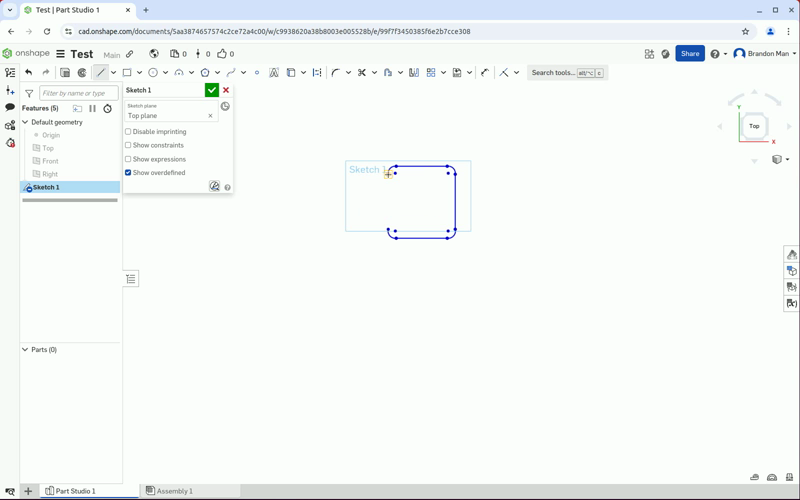
scroll(6)
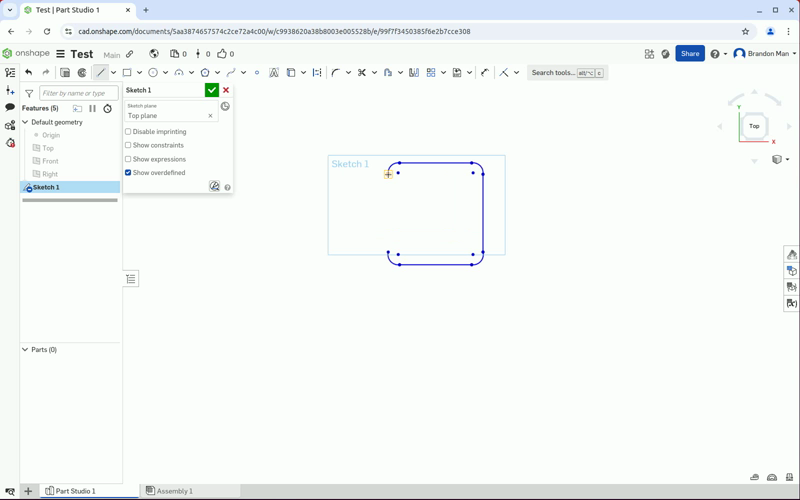
scroll(6)
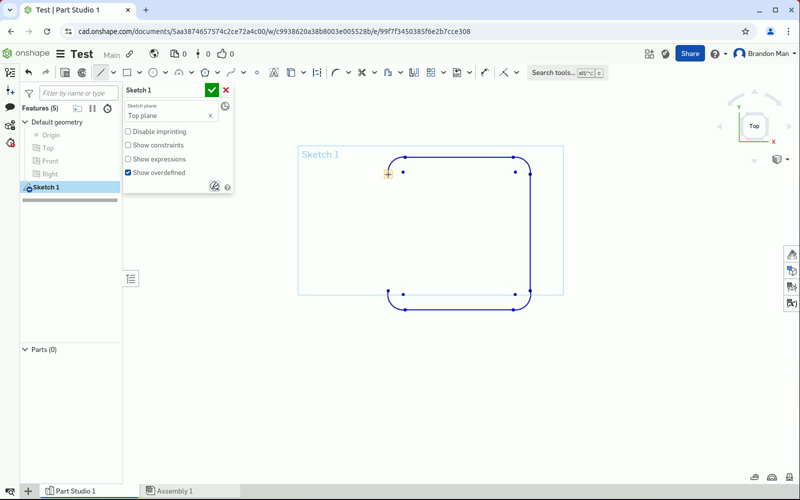
scroll(6)
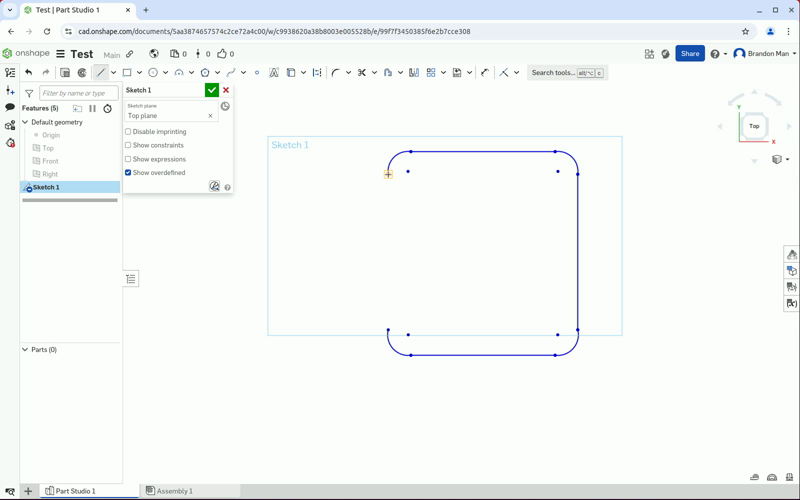
scroll(6)
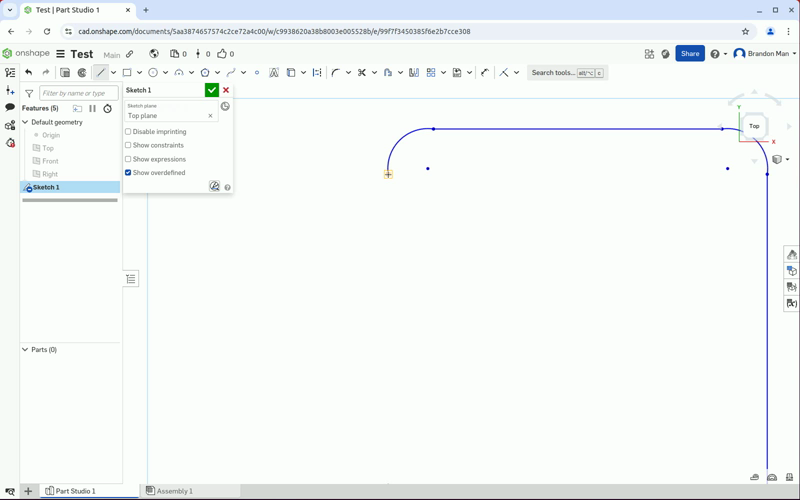
click(388, 174)
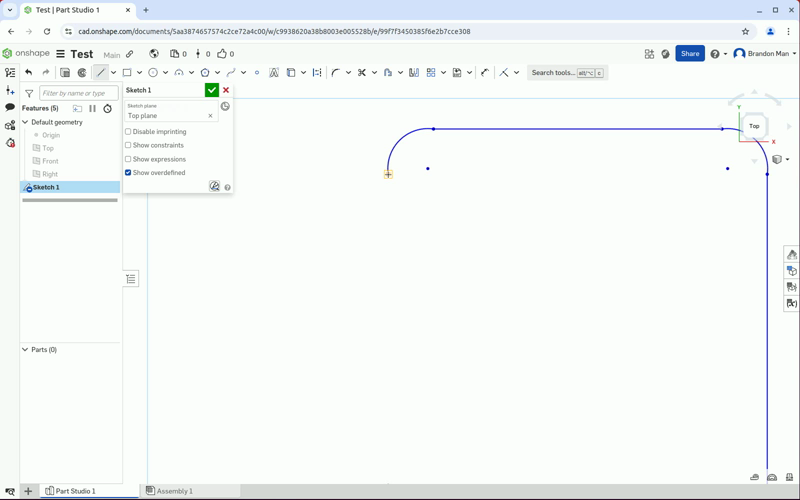
scroll(-6)
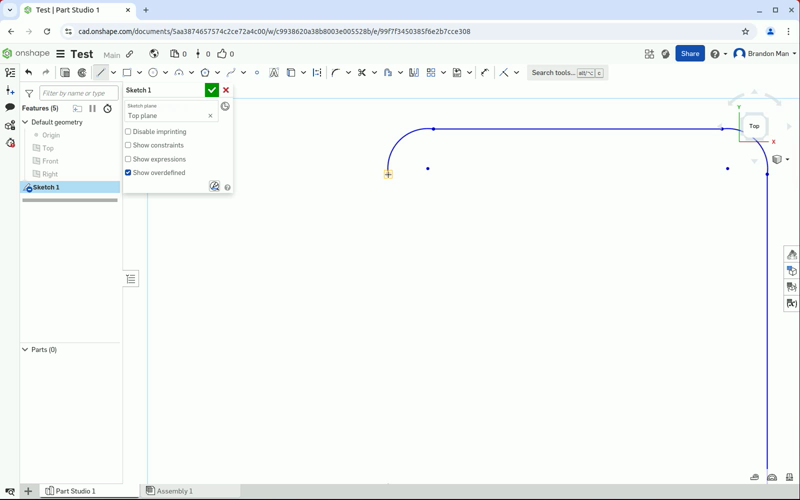
scroll(-6)
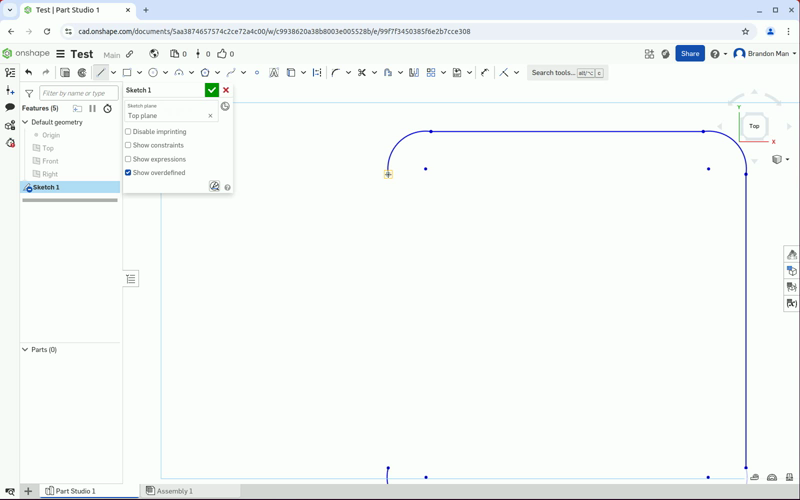
scroll(-6)
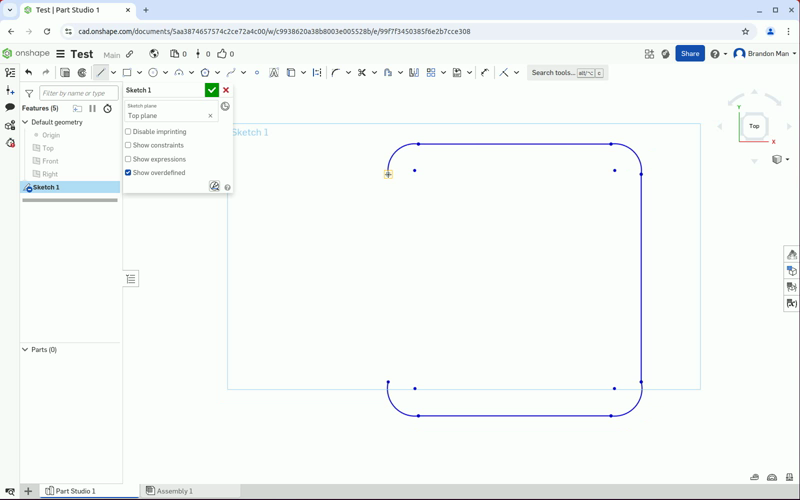
scroll(-6)
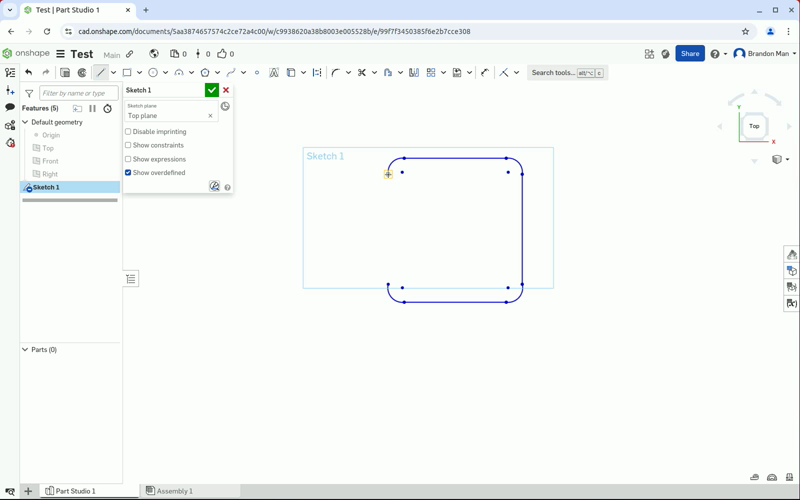
scroll(-6)
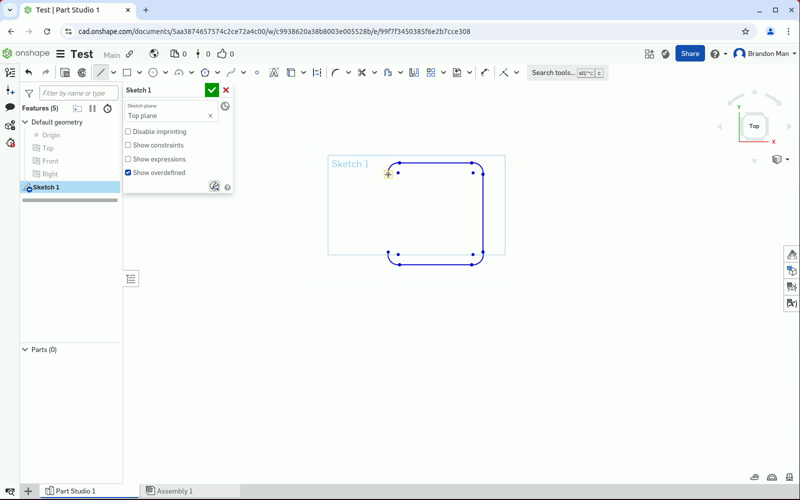
scroll(-6)
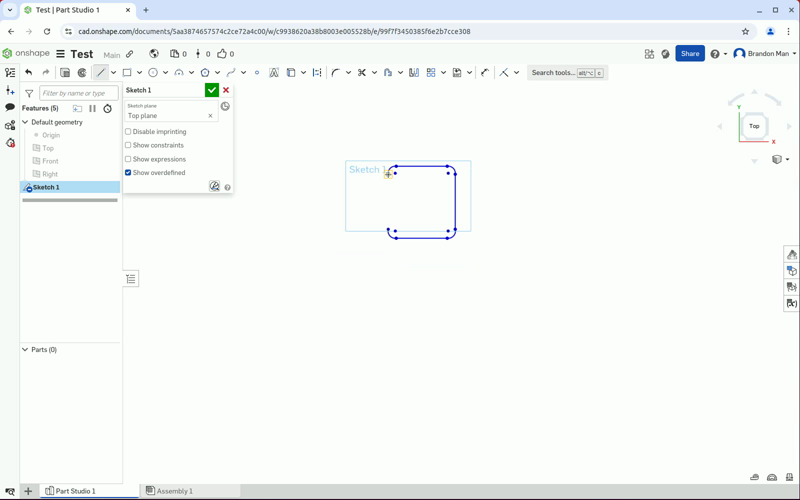
scroll(-6)
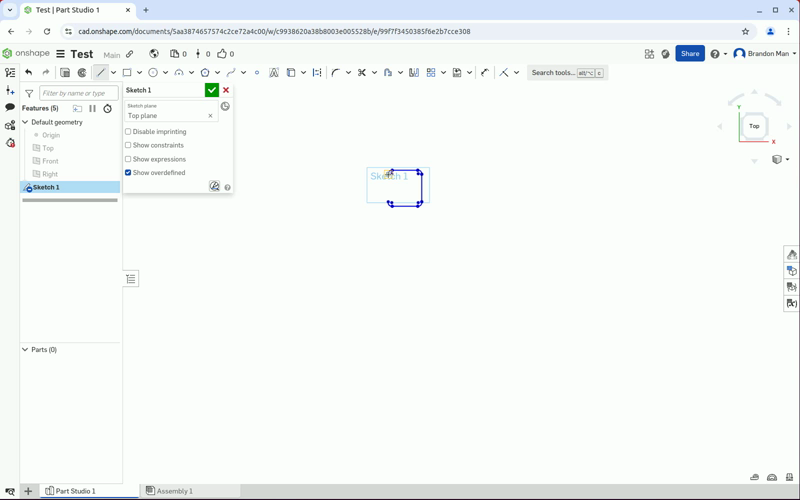
mouse_move(418, 174)
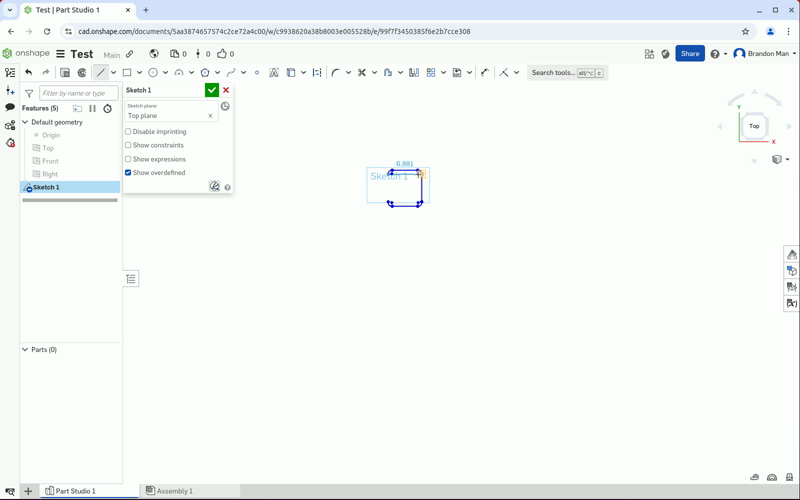
key_down(shift)
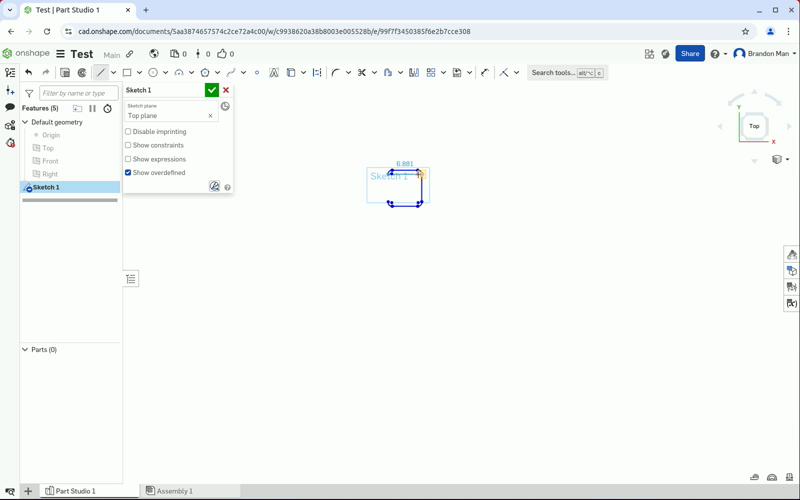
mouse_move(388, 201)
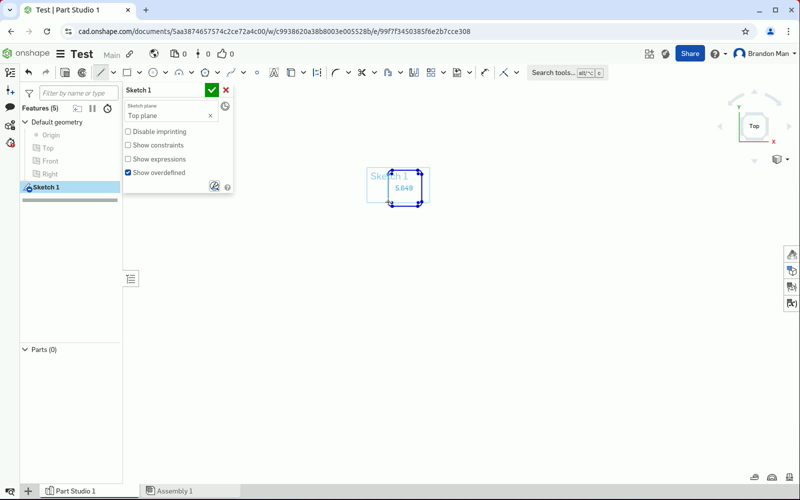
scroll(6)
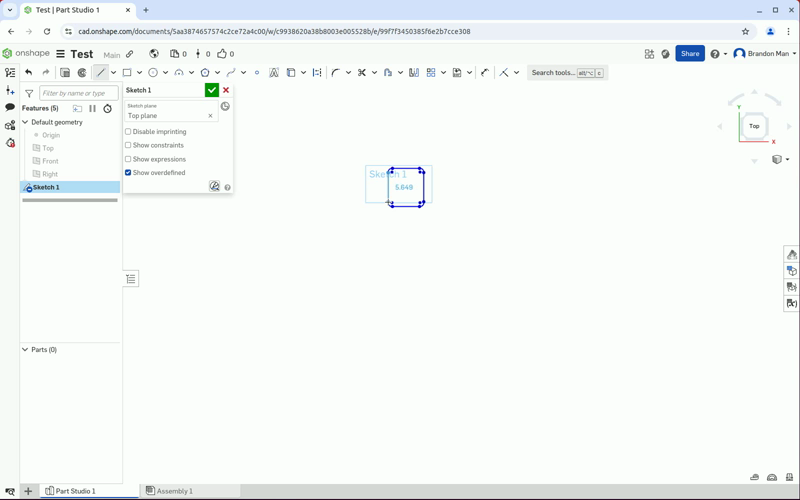
scroll(6)
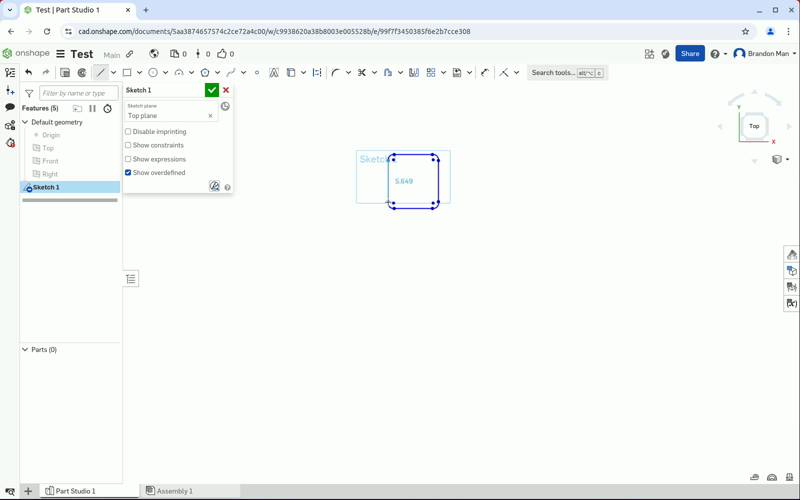
scroll(6)
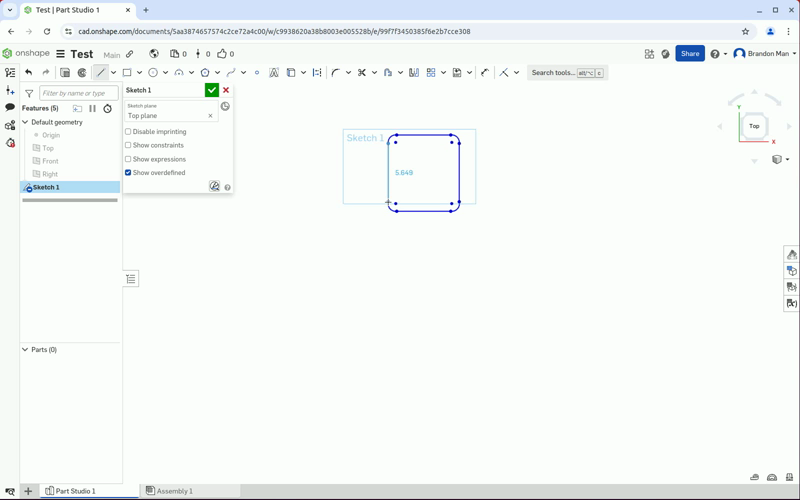
scroll(6)
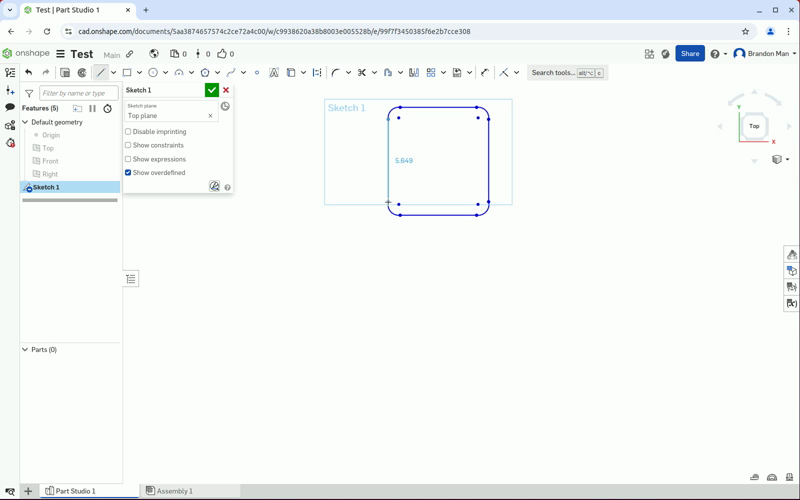
scroll(6)
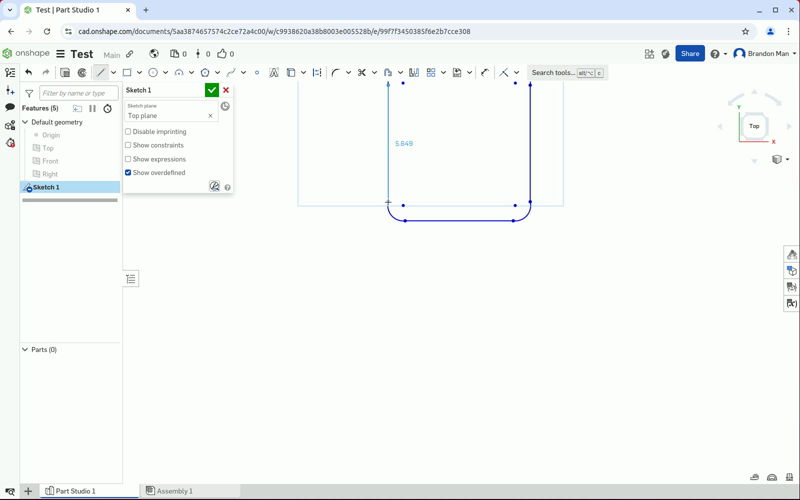
scroll(6)
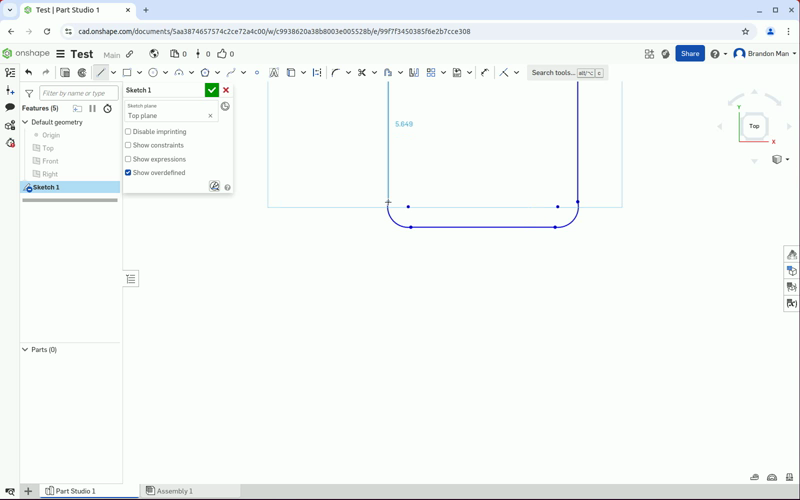
scroll(6)
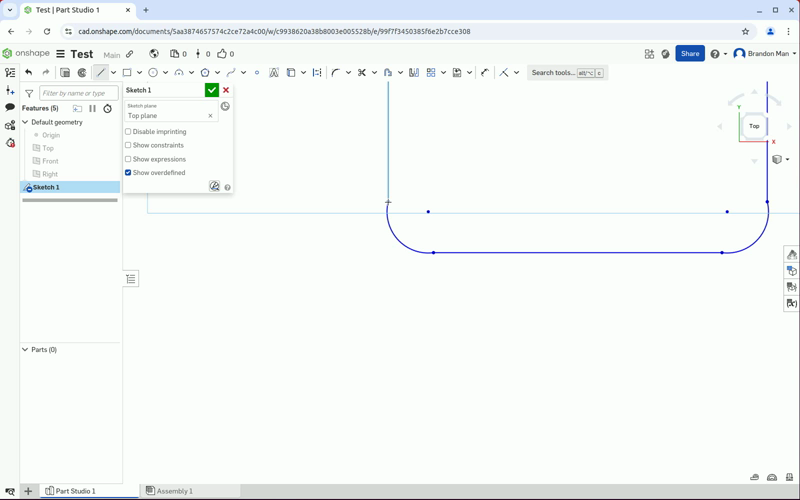
key_up(shift)
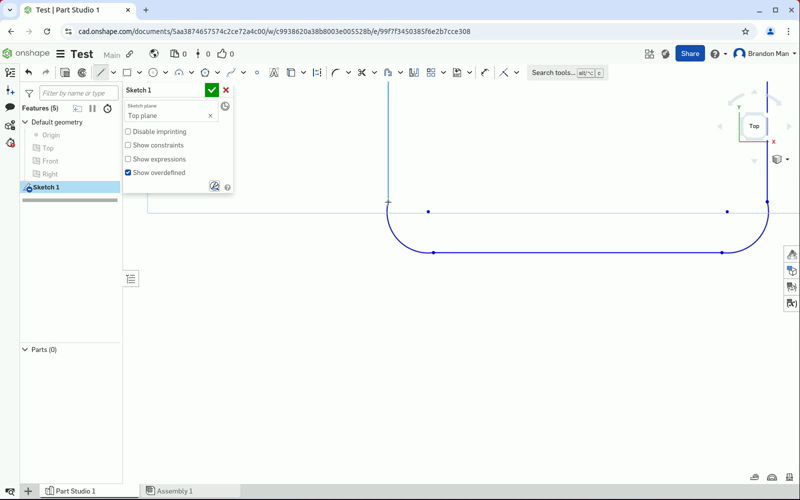
click(388, 201)
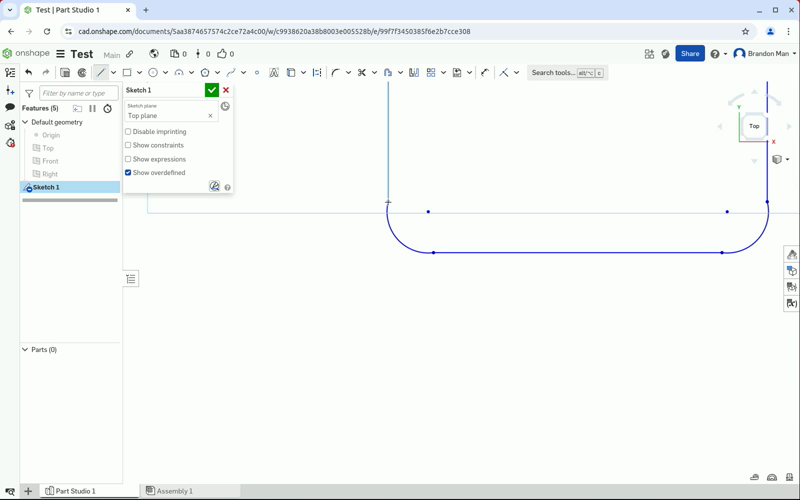
scroll(-6)
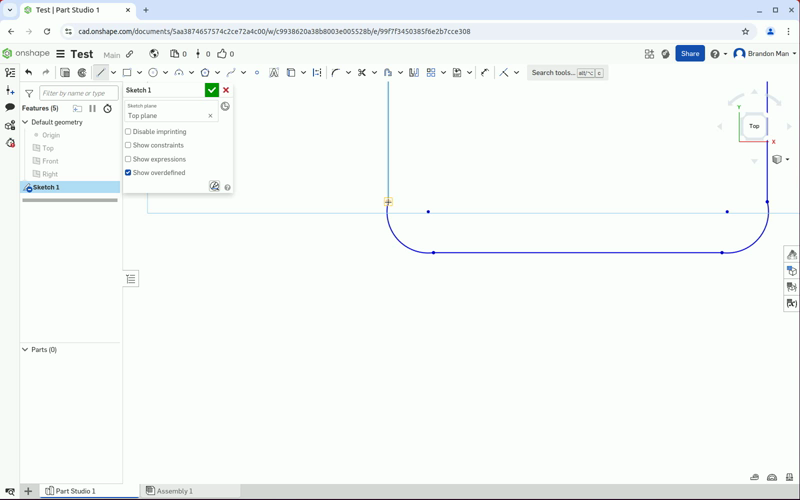
scroll(-6)
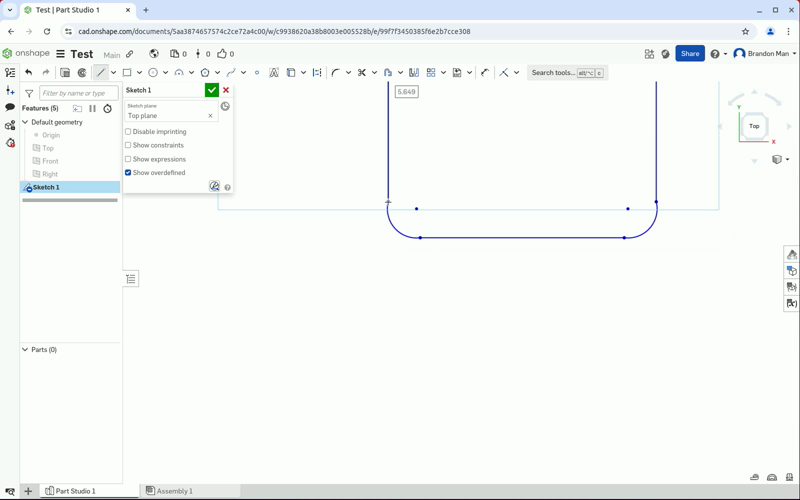
scroll(-6)
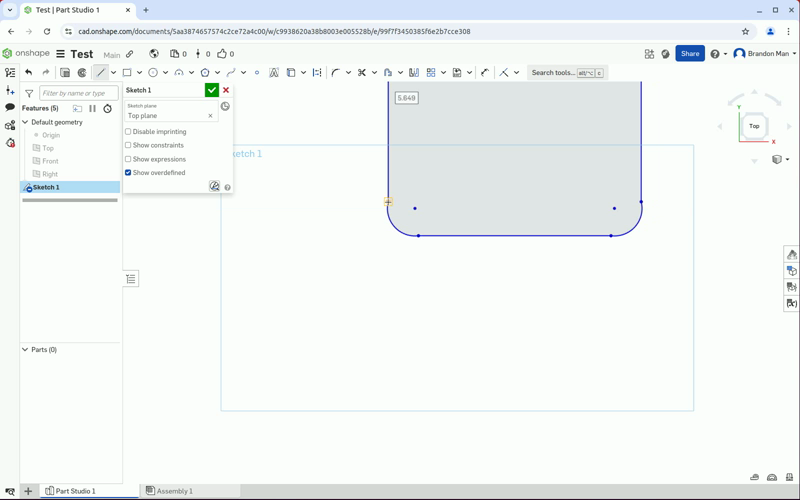
scroll(-6)
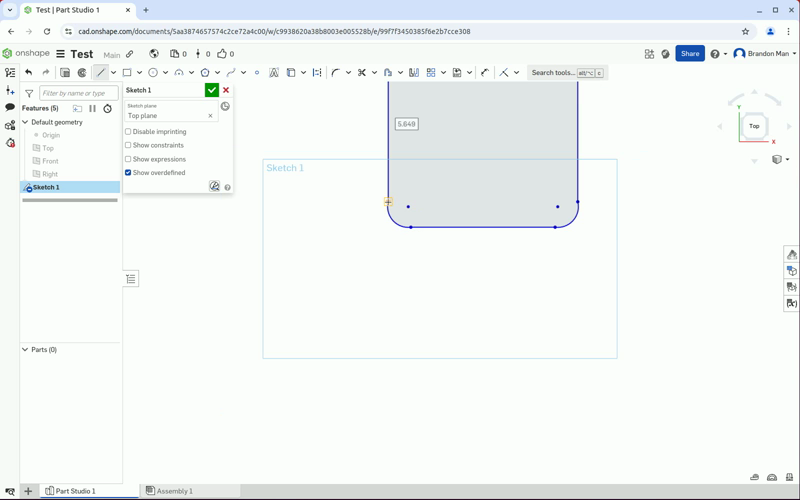
scroll(-6)
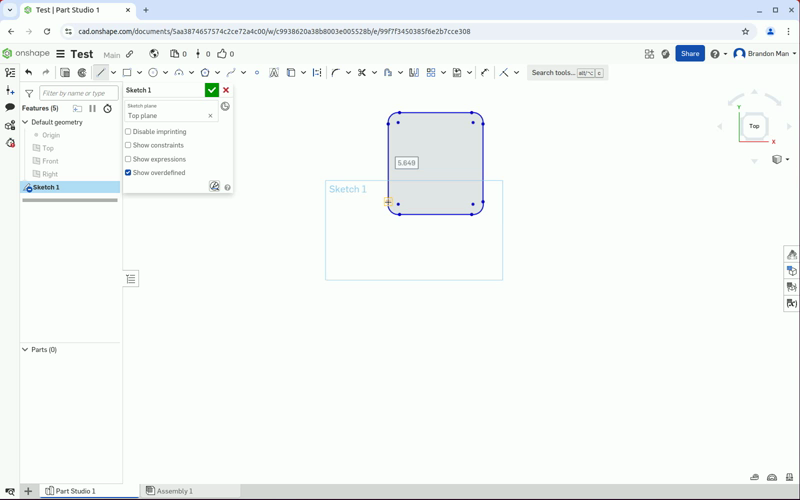
scroll(-6)
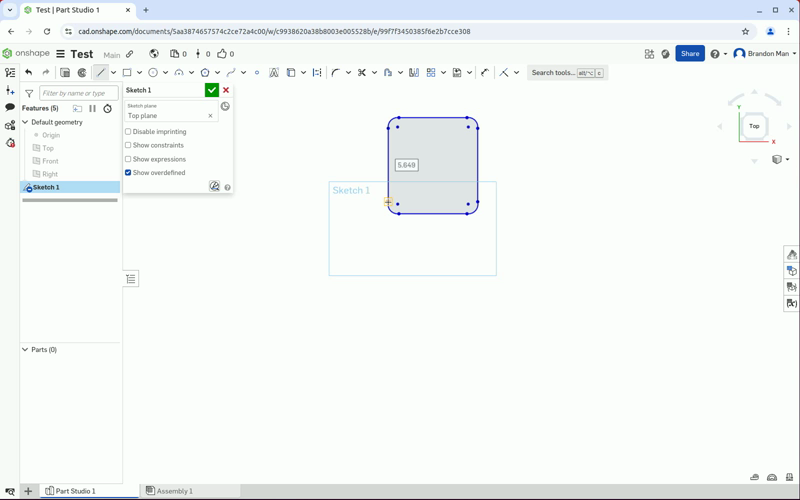
scroll(-6)
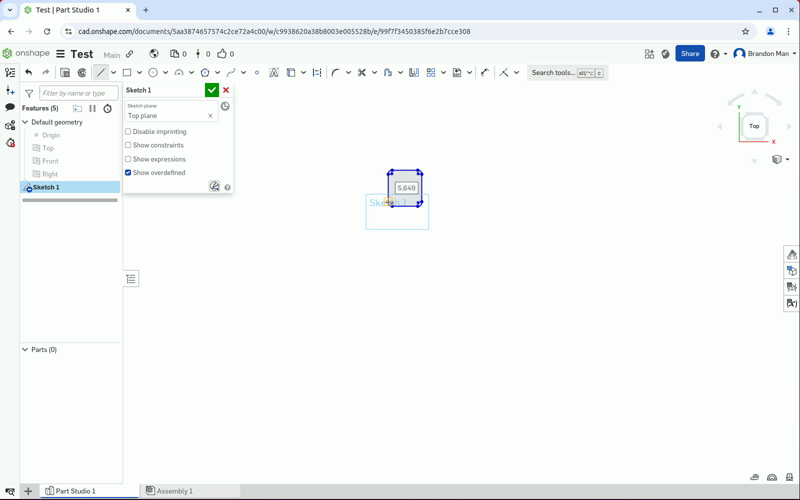
key(esc)
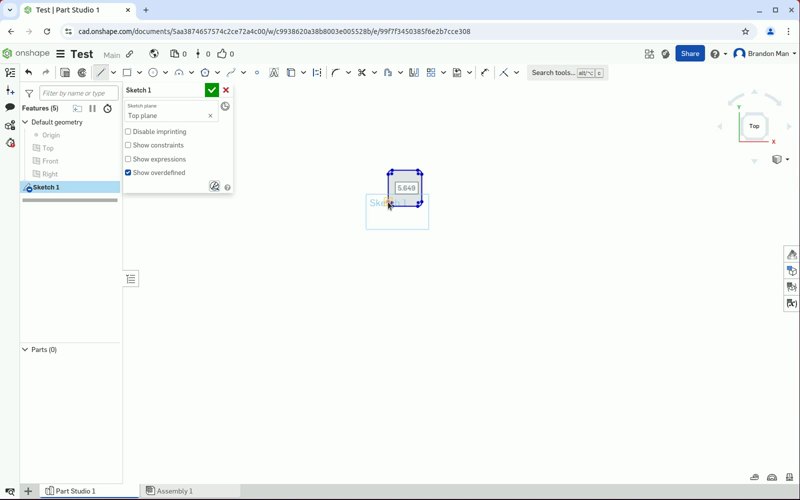
key(l)
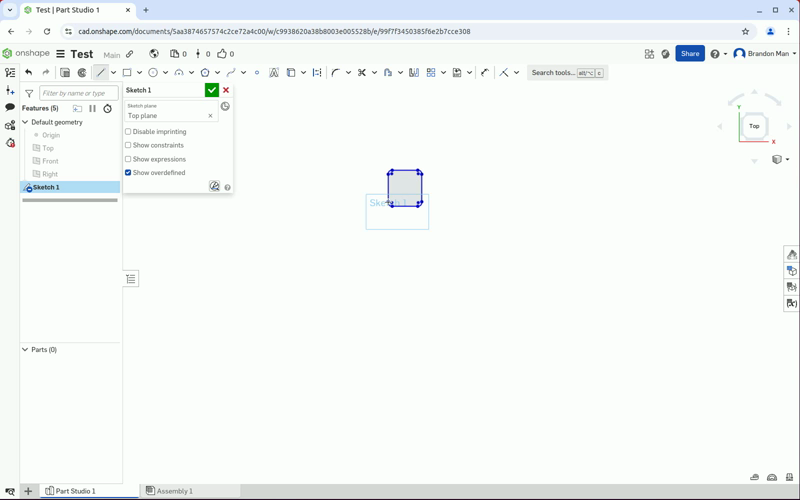
key_down(shift)
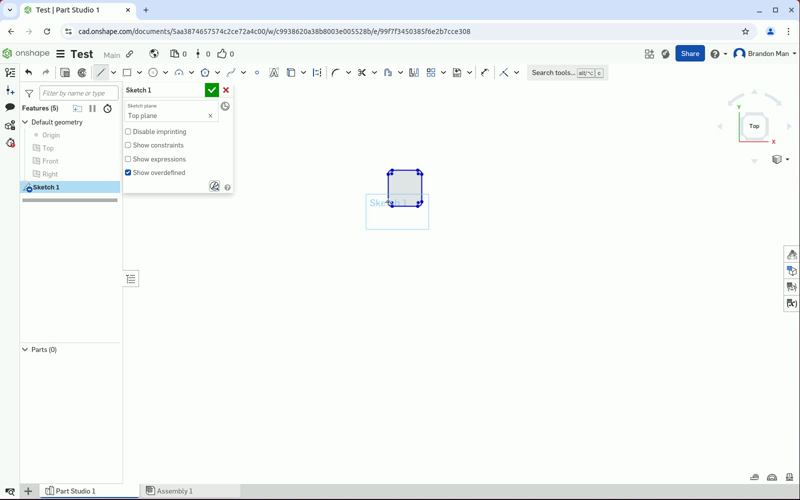
mouse_move(397, 189)
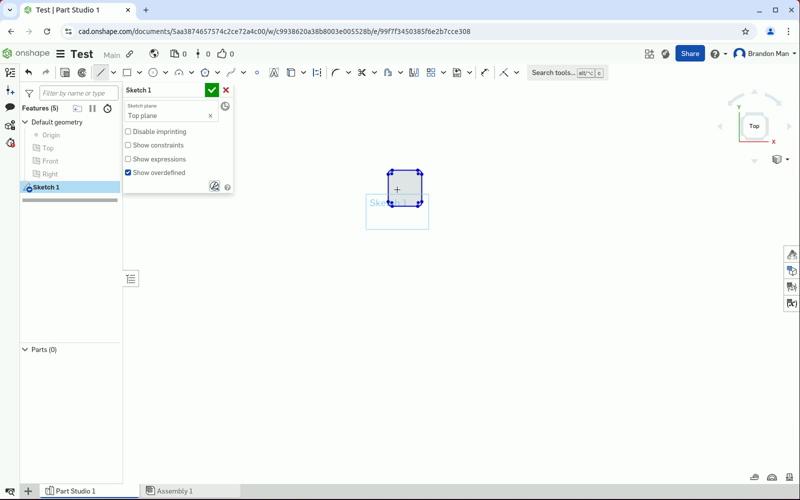
click(397, 189)
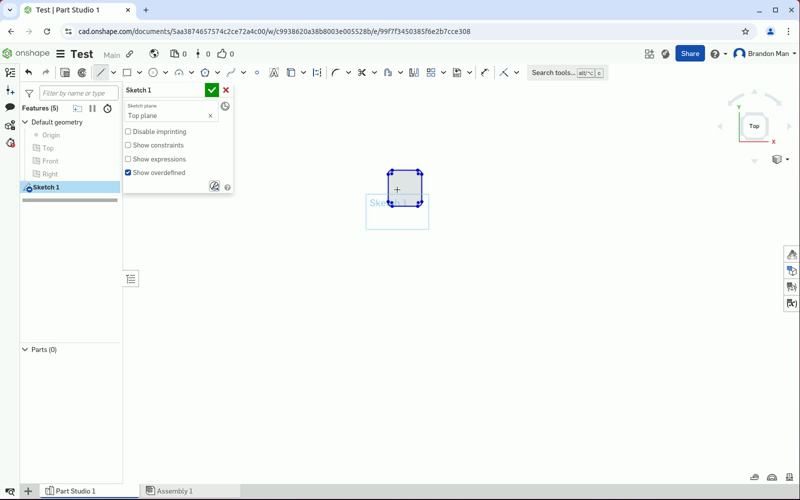
key_up(shift)
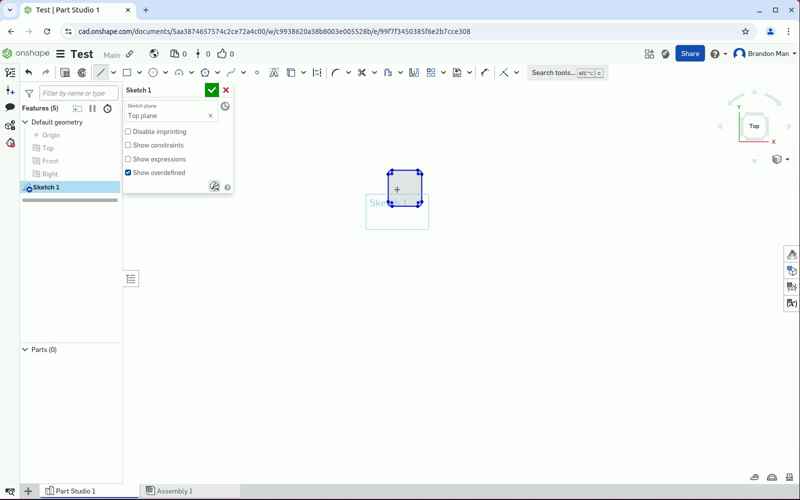
key_down(shift)
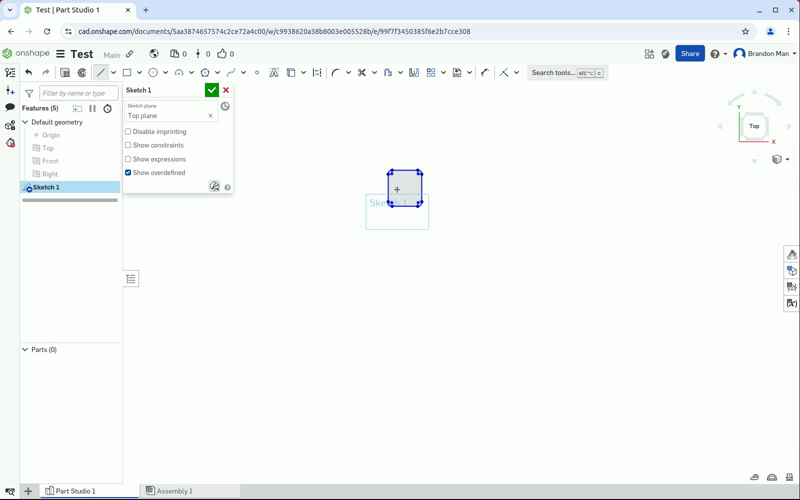
mouse_move(427, 189)
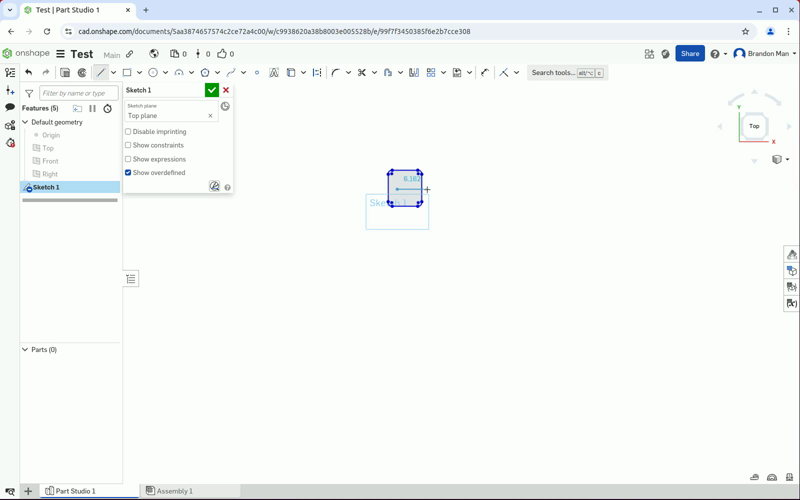
mouse_move(412, 189)
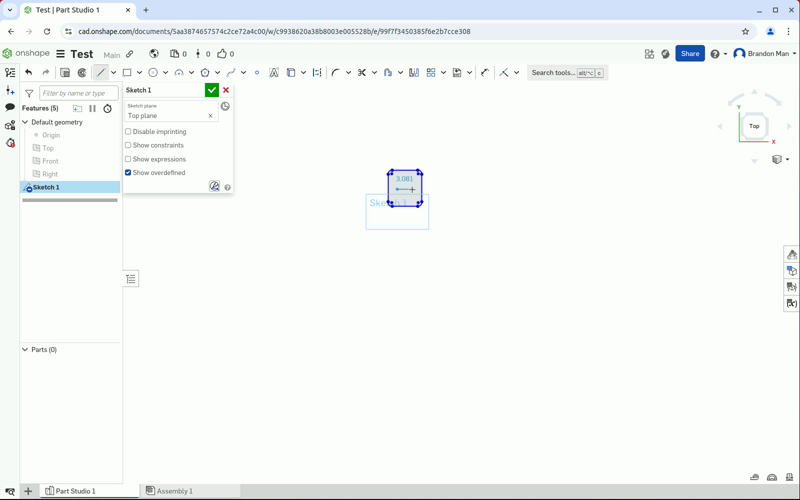
click(412, 189)
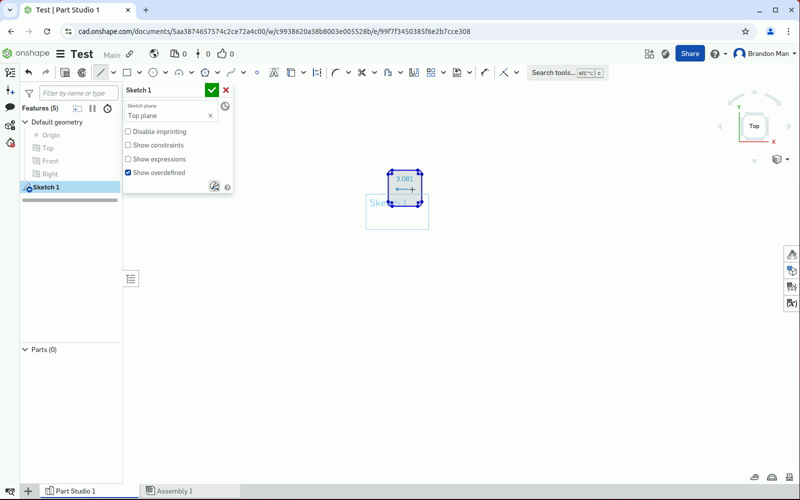
key_up(shift)
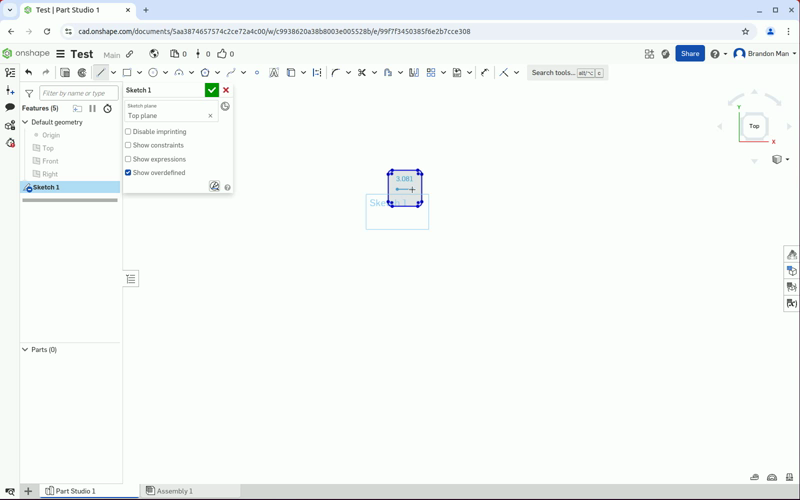
key_down(shift)
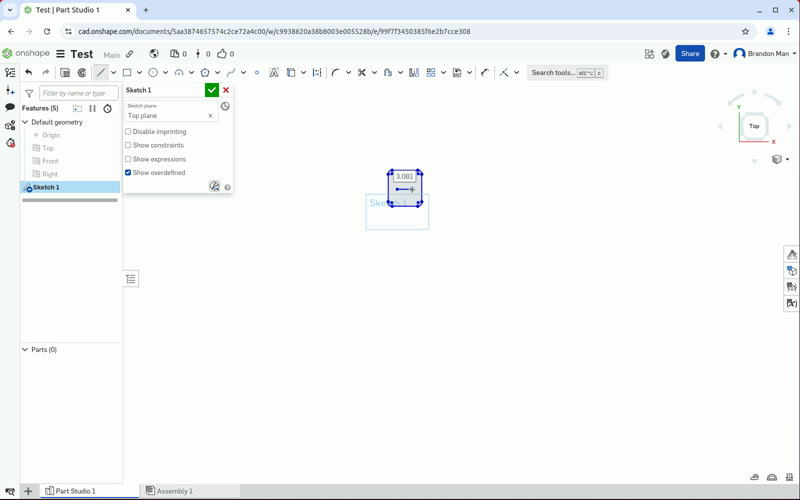
mouse_move(442, 189)
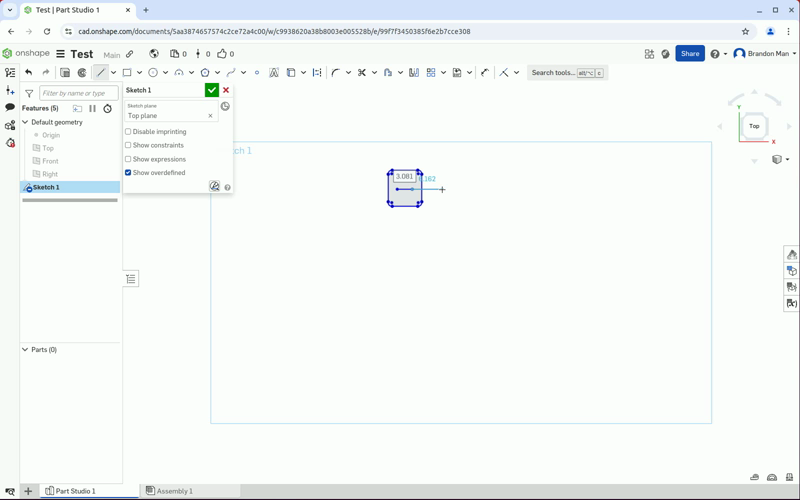
mouse_move(412, 173)
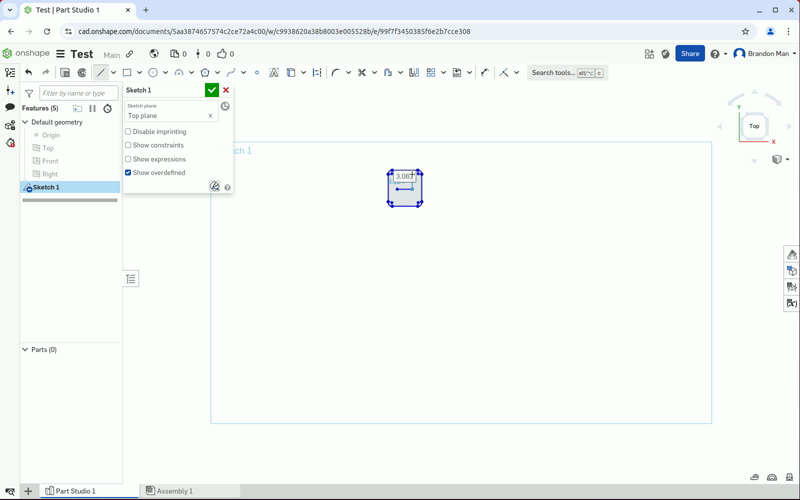
click(412, 173)
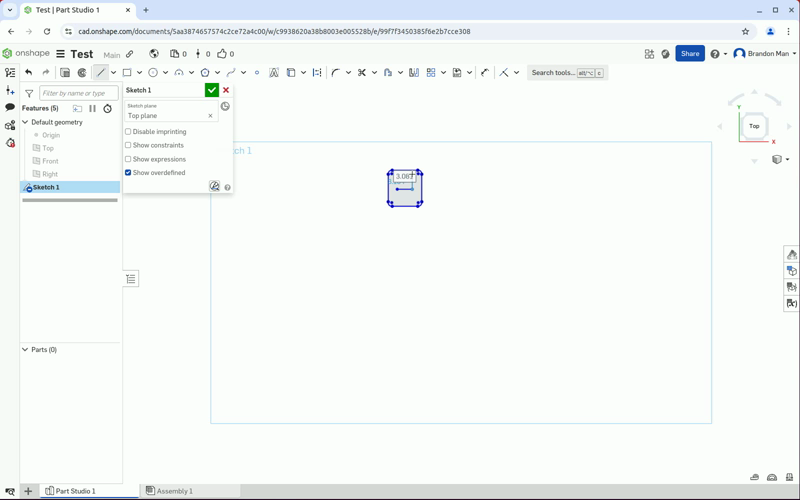
key_up(shift)
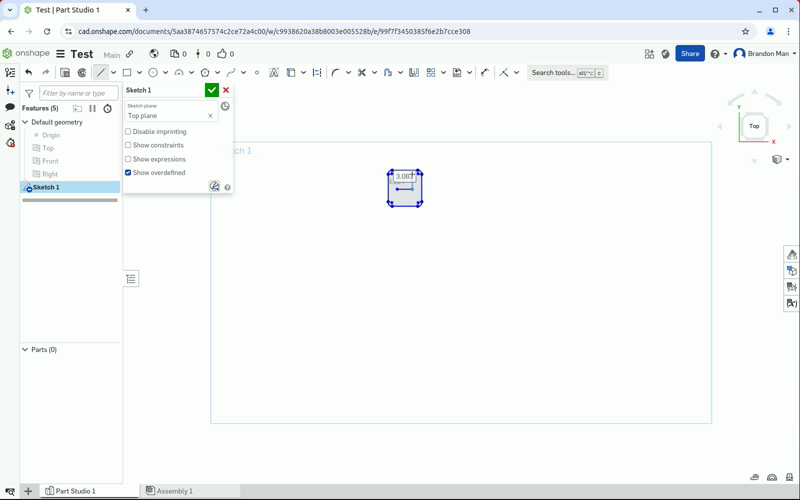
key_down(shift)
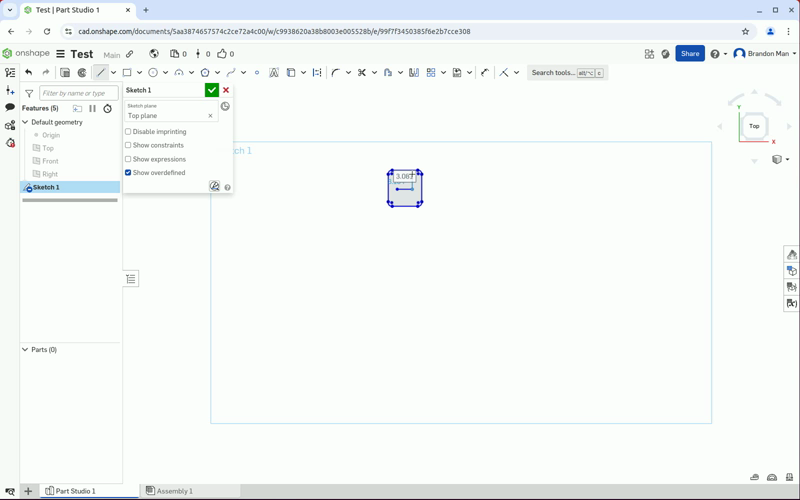
mouse_move(442, 173)
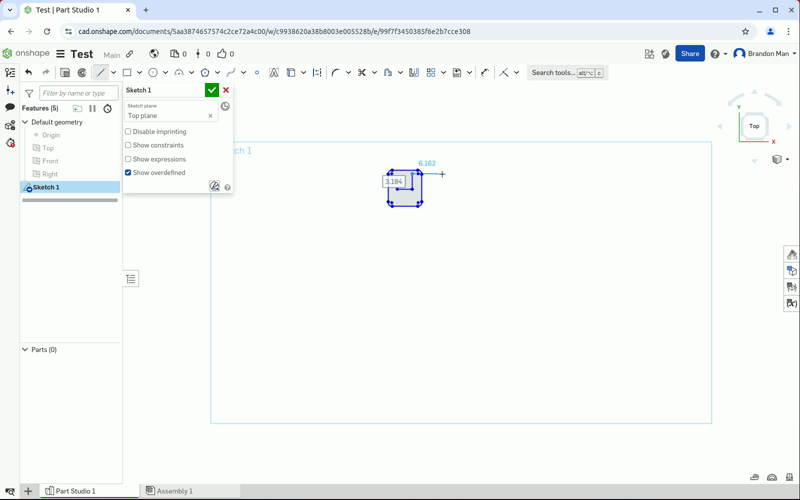
mouse_move(397, 173)
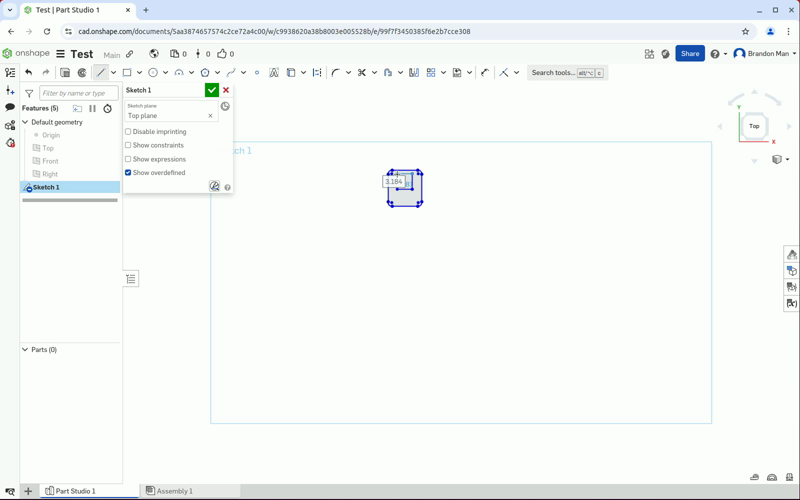
click(397, 173)
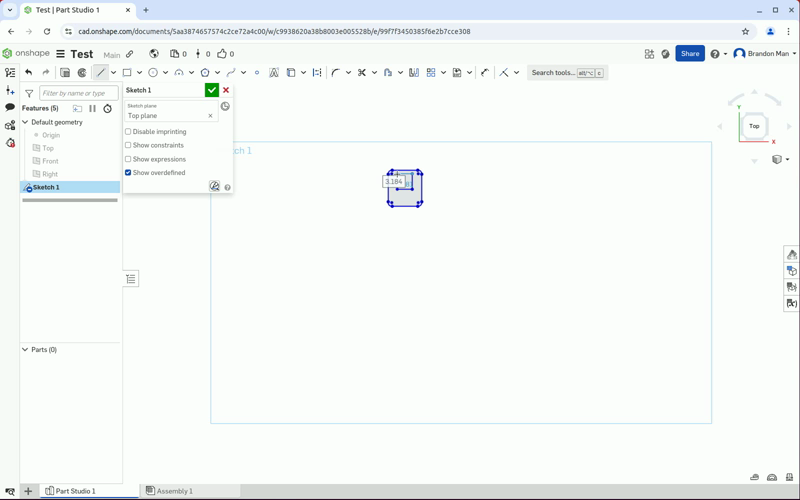
key_up(shift)
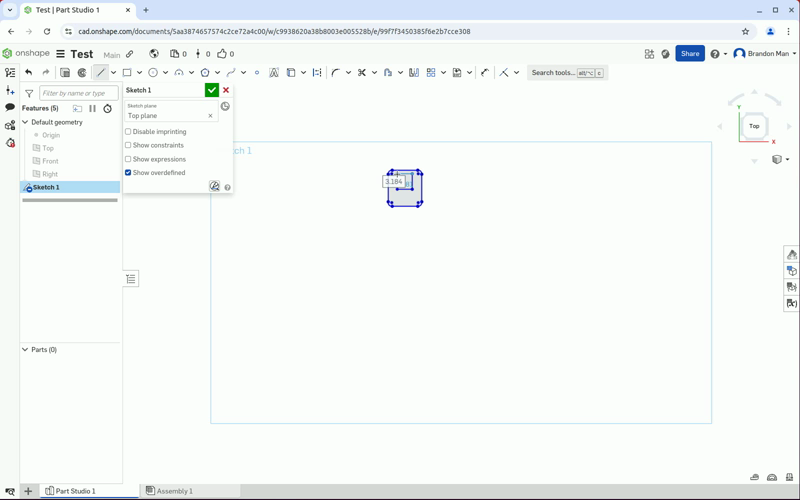
mouse_move(427, 173)
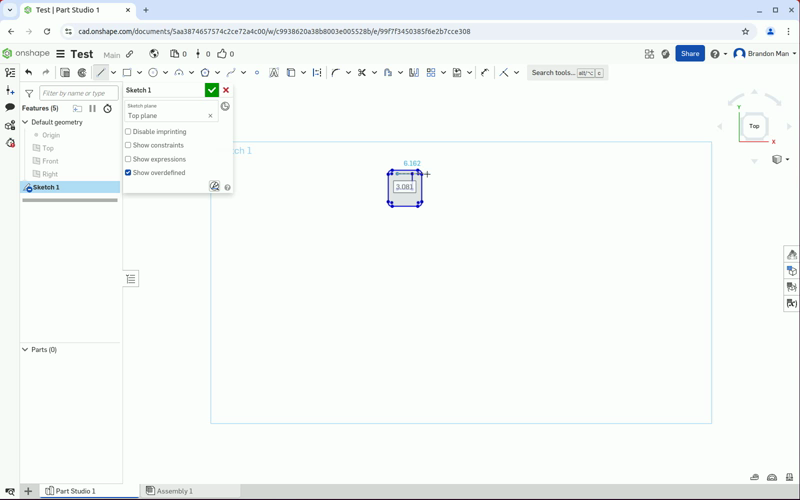
key_down(shift)
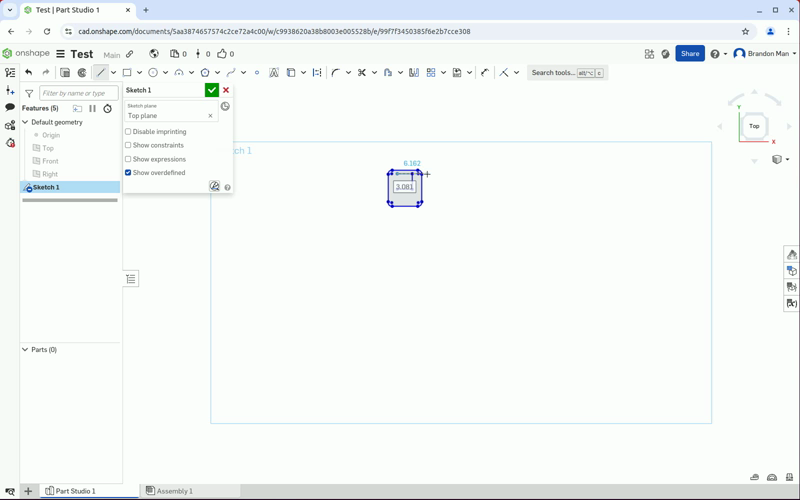
mouse_move(397, 189)
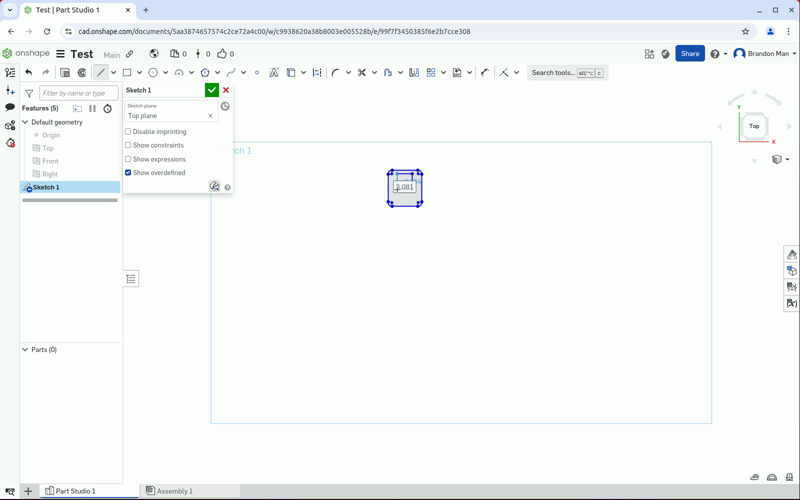
key_up(shift)
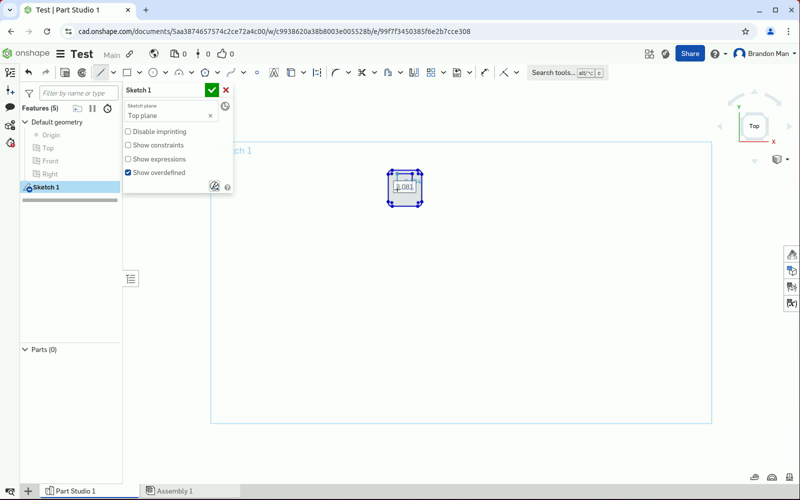
click(397, 189)
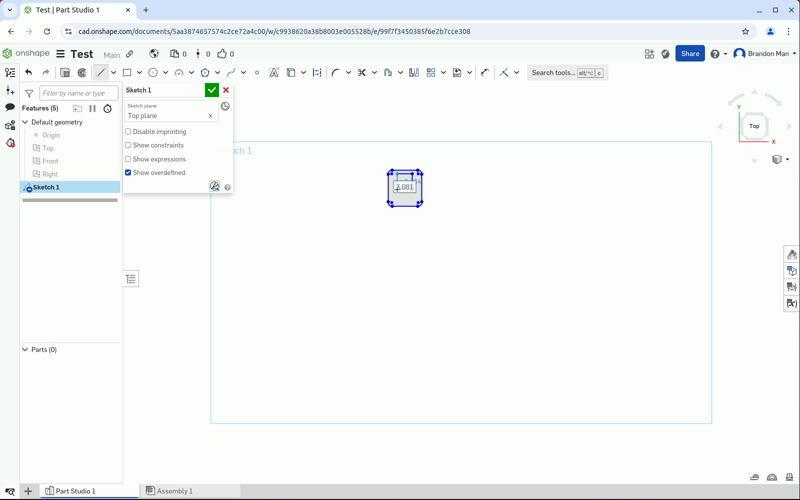
key(esc)
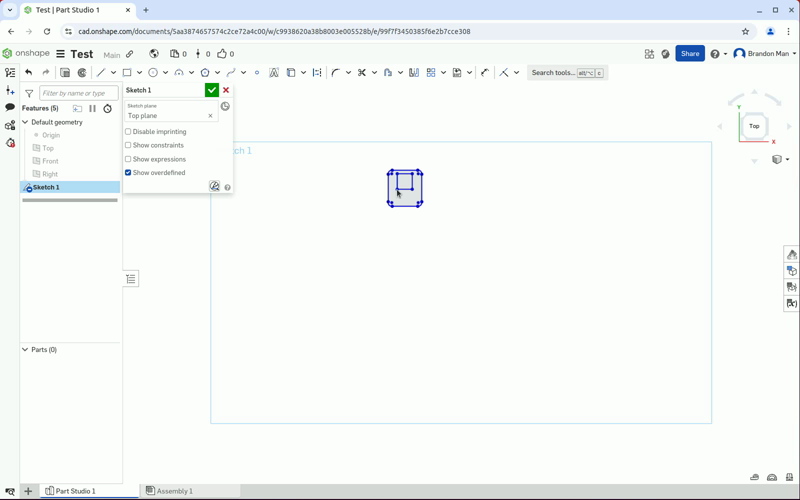
mouse_move(393, 201)
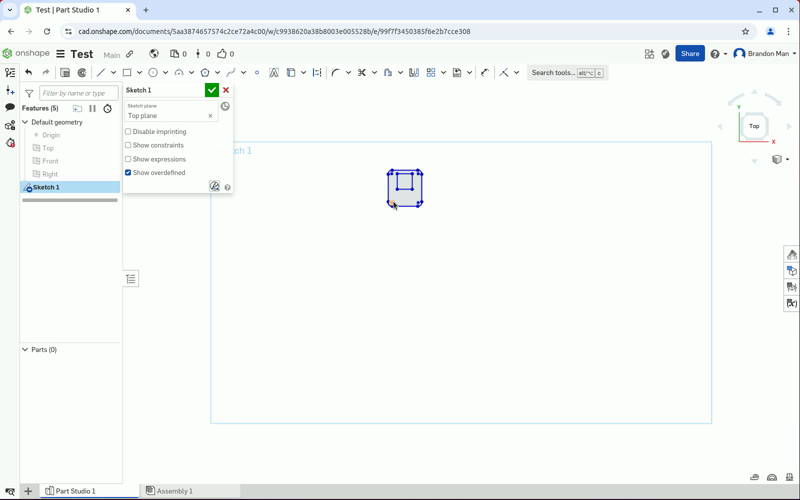
scroll(6)
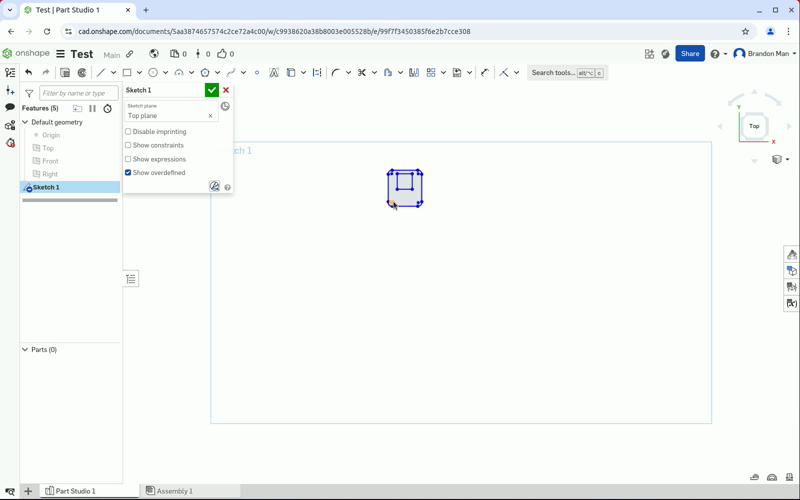
scroll(6)
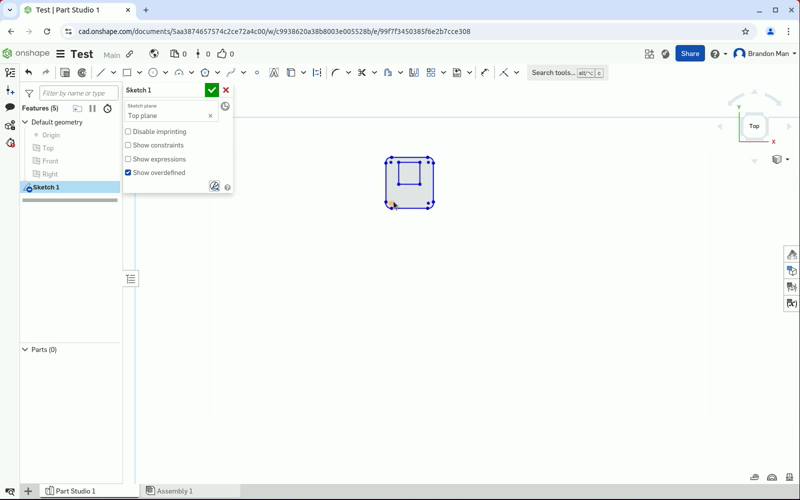
scroll(6)
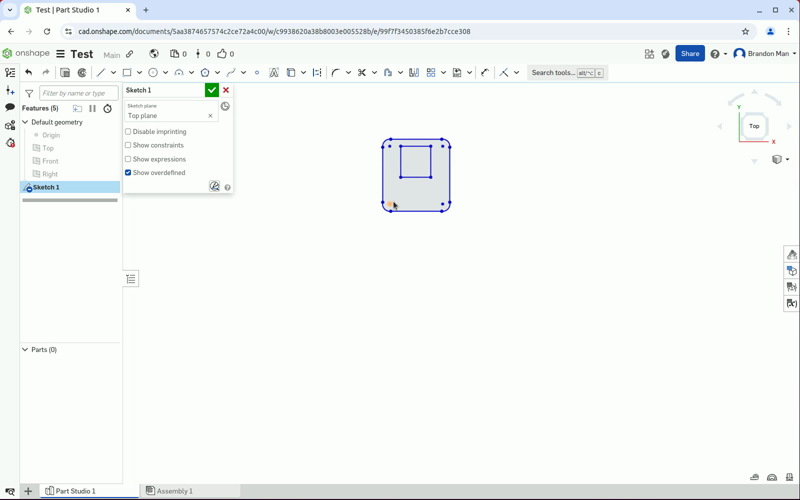
scroll(6)
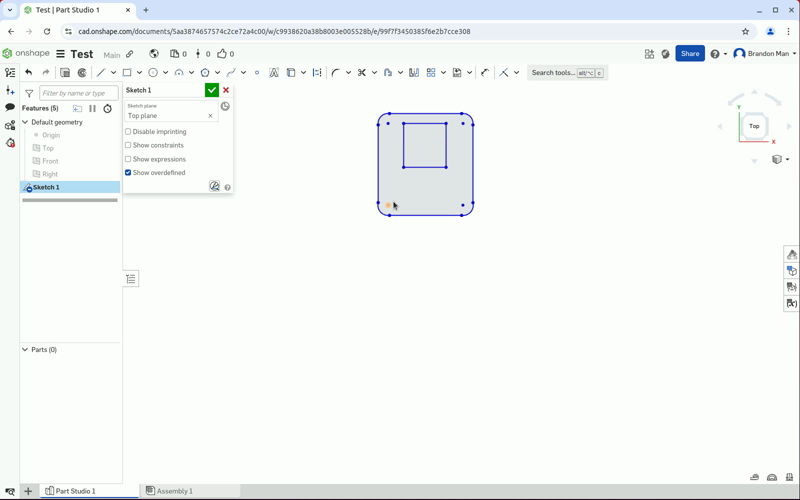
scroll(6)
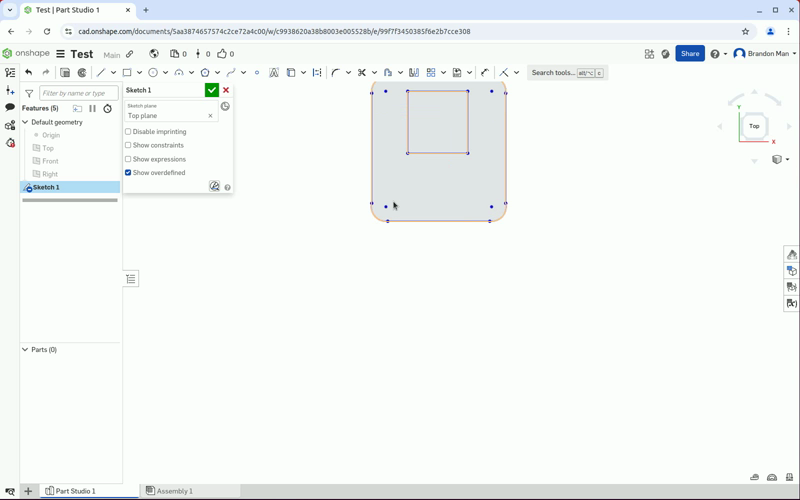
scroll(6)
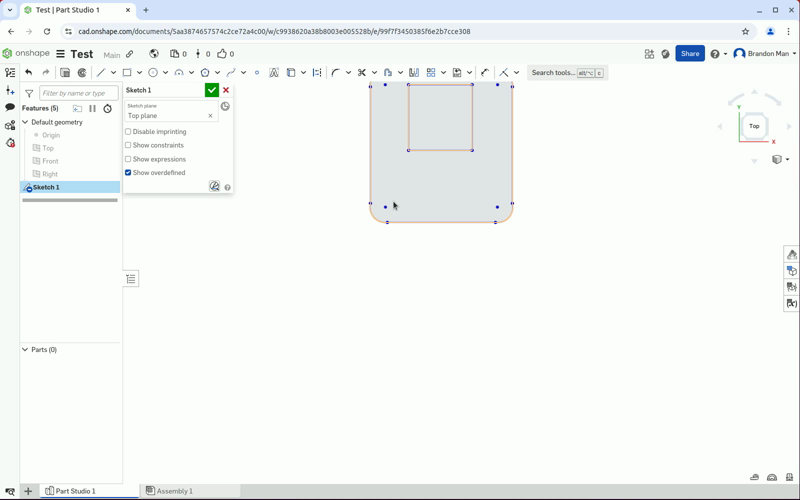
scroll(6)
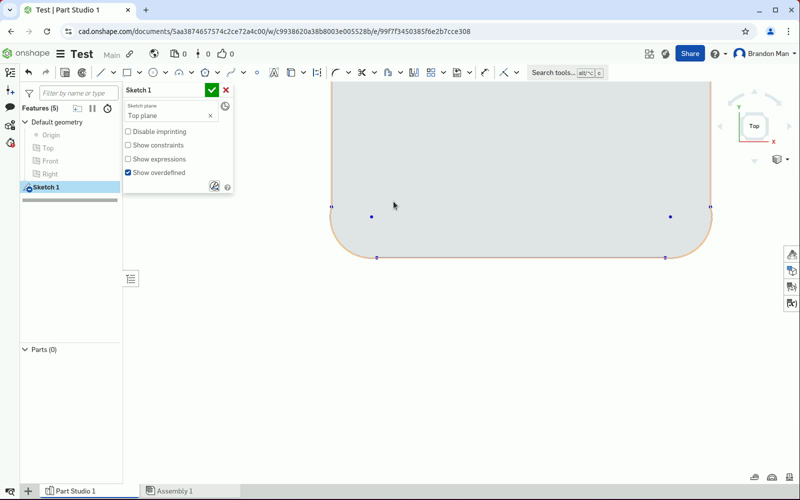
click(393, 201)
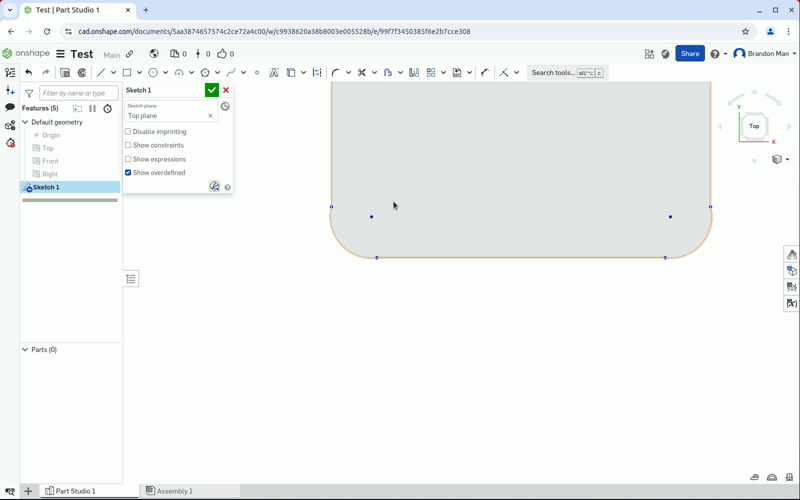
scroll(-6)
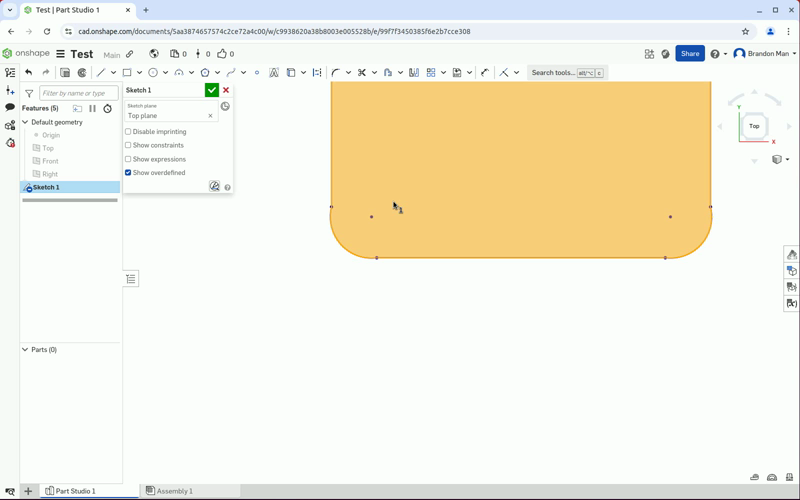
scroll(-6)
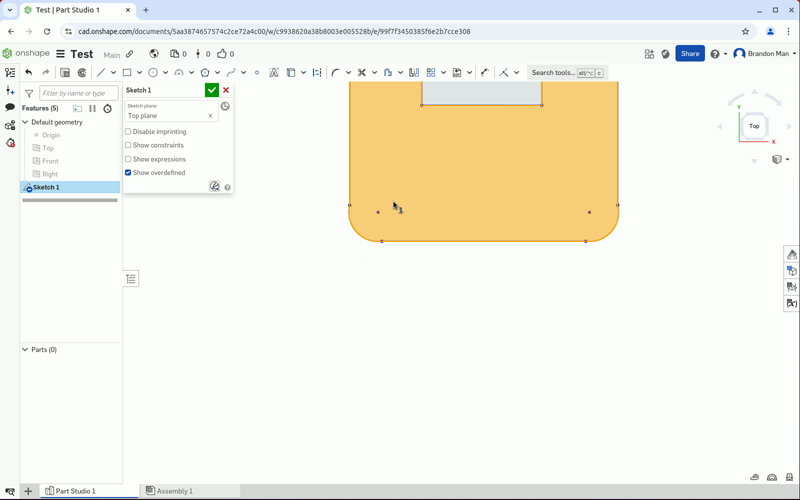
scroll(-6)
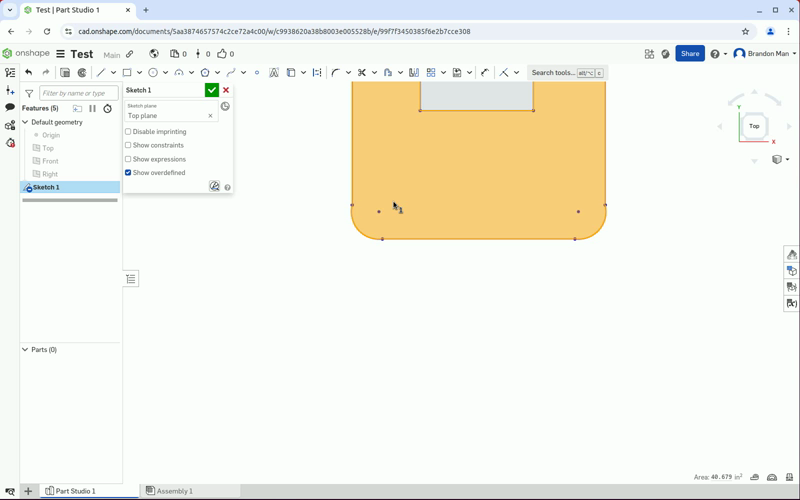
scroll(-6)
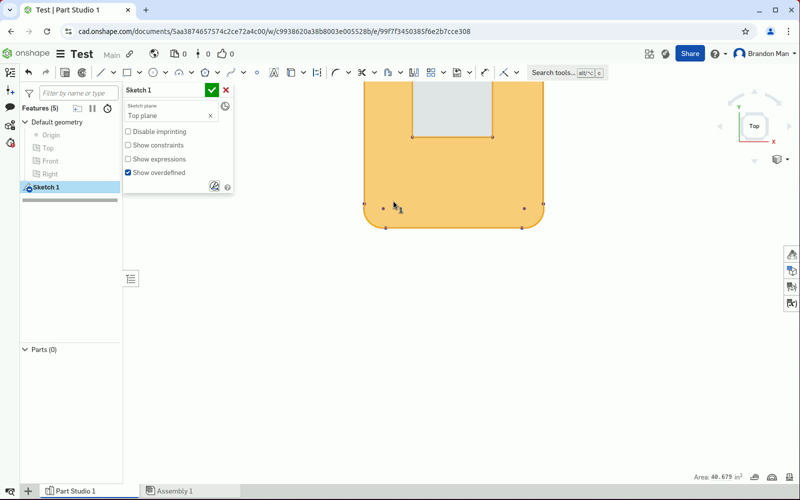
scroll(-6)
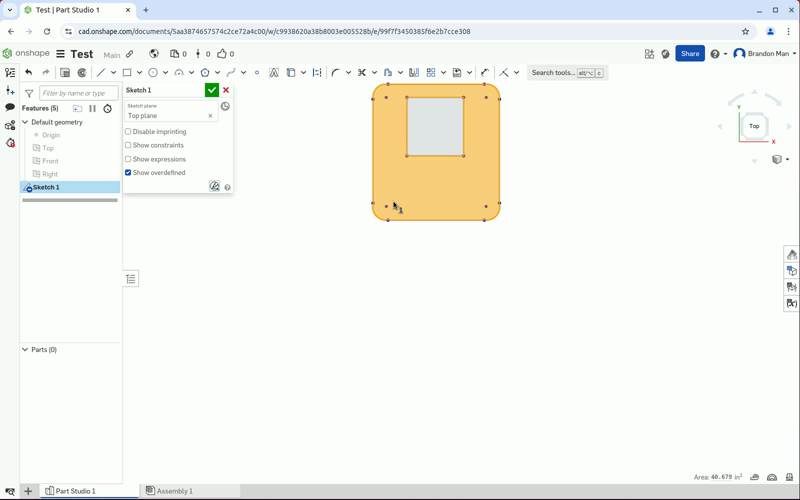
scroll(-6)
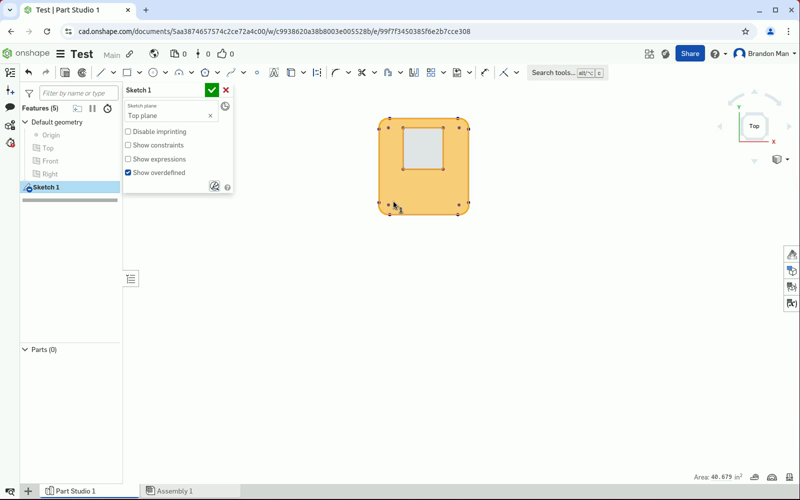
scroll(-6)
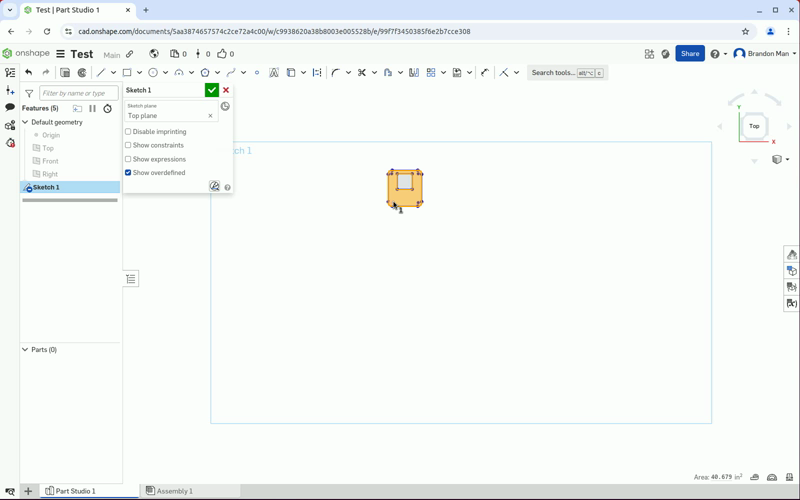
mouse_move(73, 352)
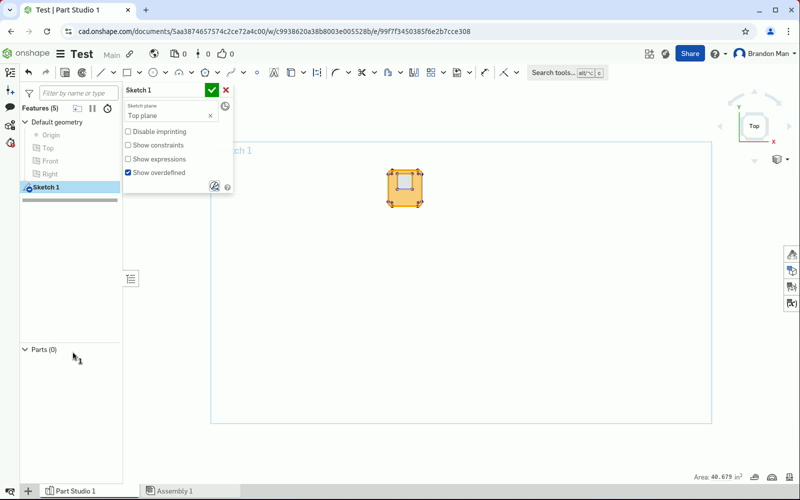
key(shift+y)
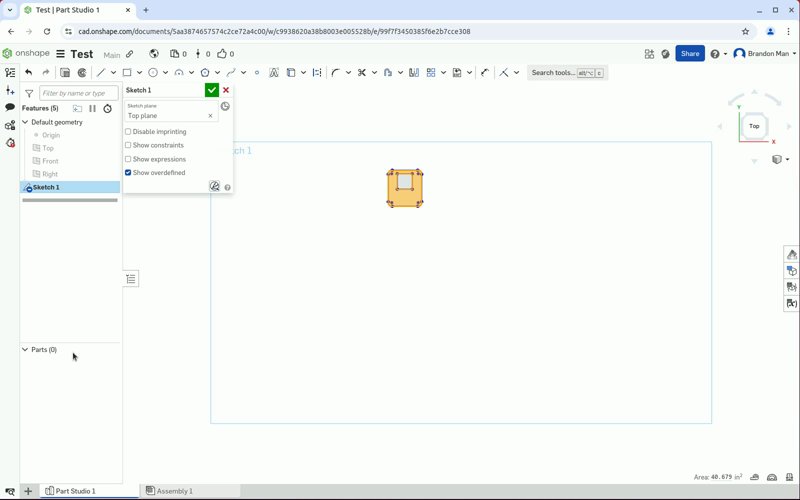
key(shift+e)
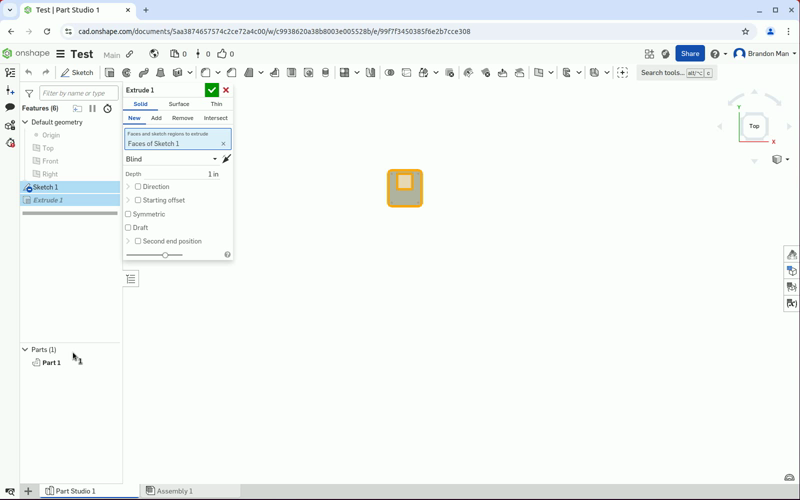
mouse_move(143, 106)
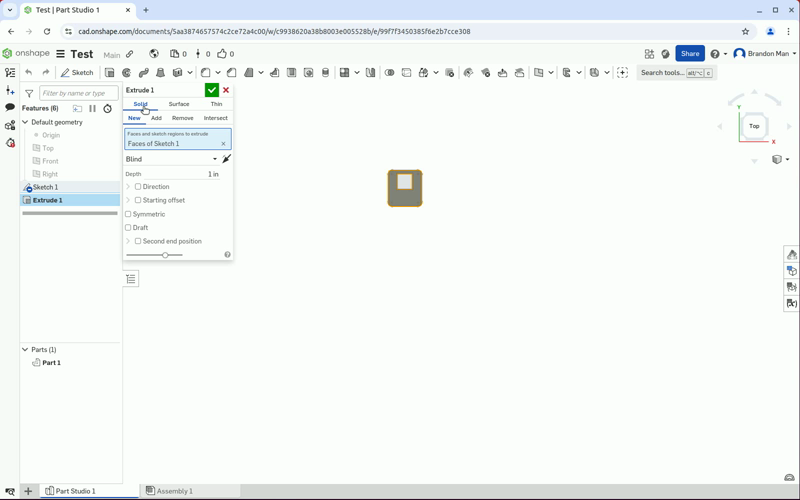
click(143, 106)
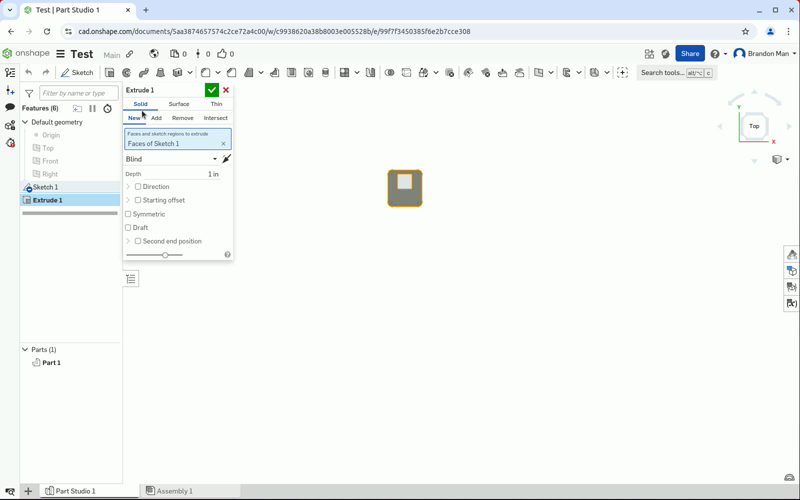
mouse_move(137, 120)
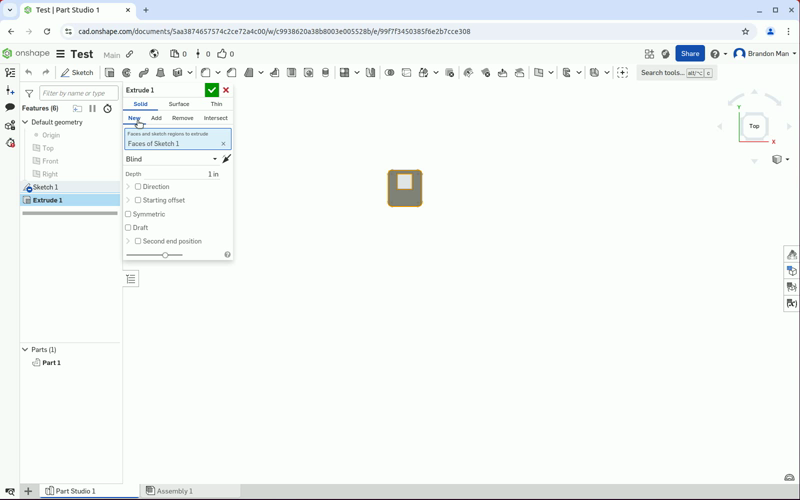
click(137, 120)
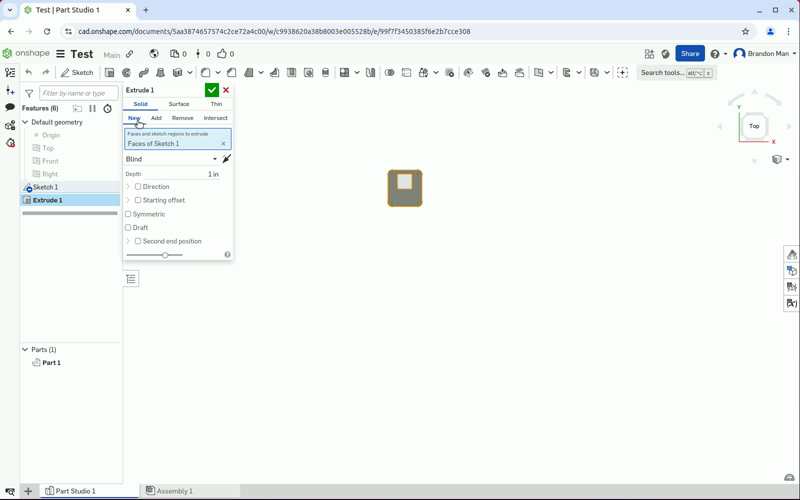
key(tab, 4)
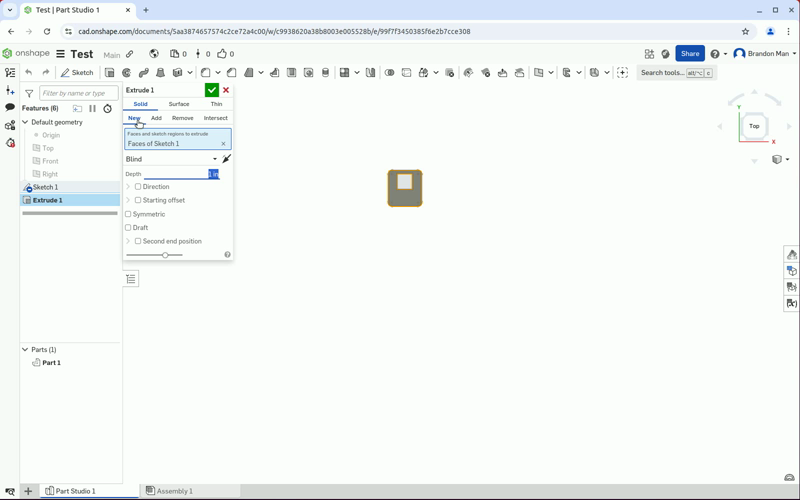
text(0.481)
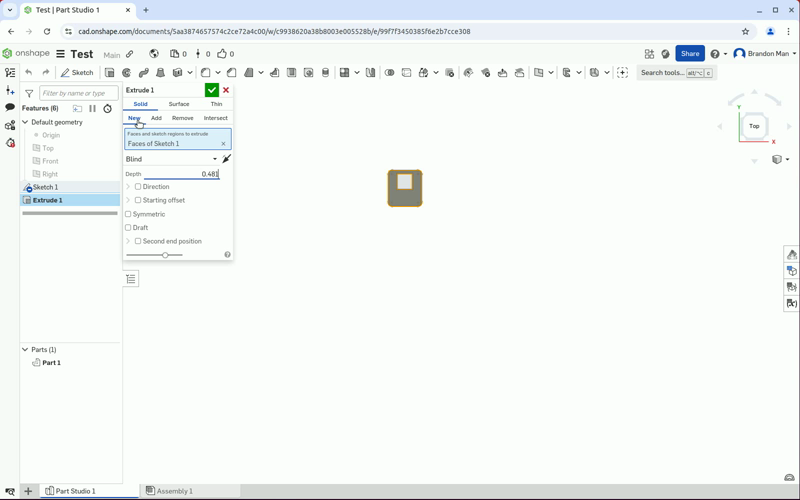
key(enter)
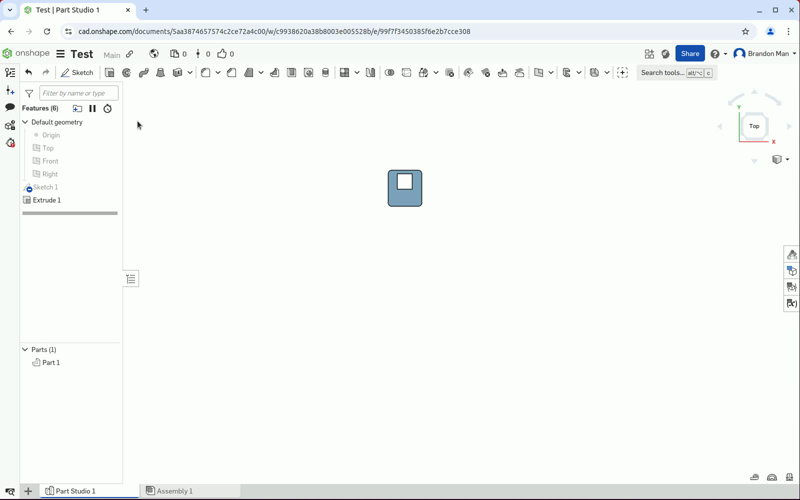
key(shift+h)
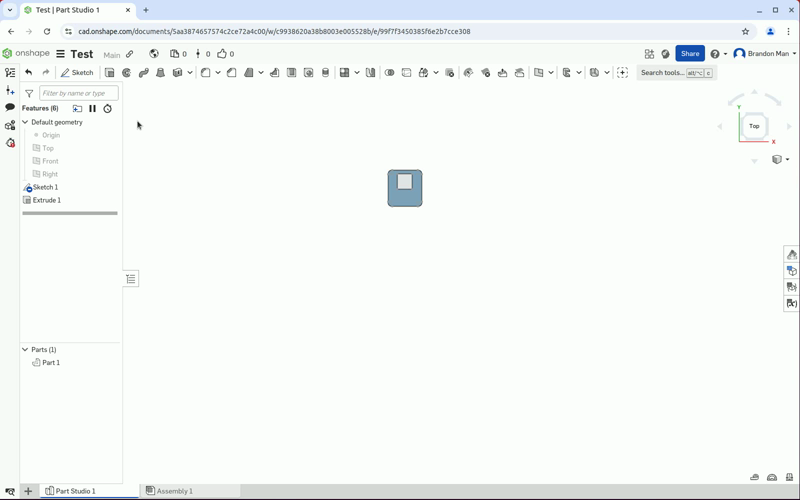
key(shift+h)
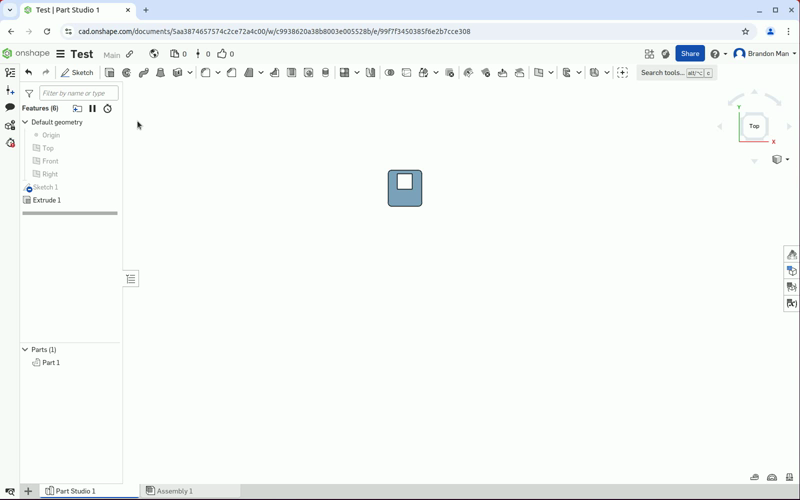
mouse_move(73, 189)
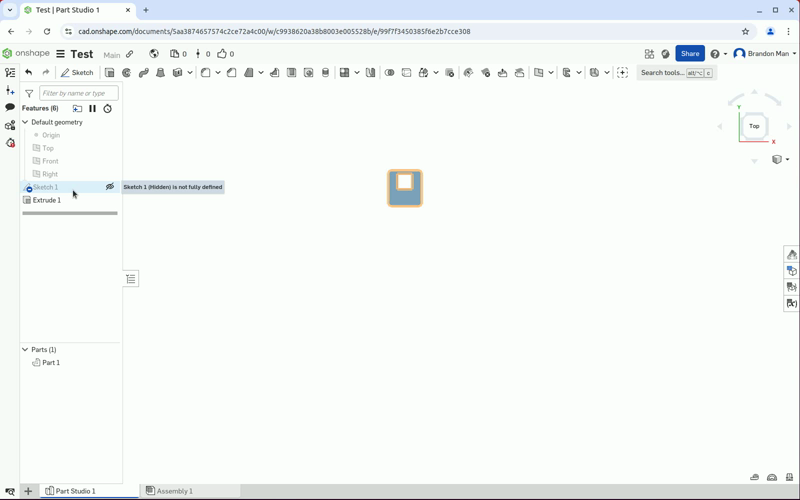
click(73, 189)
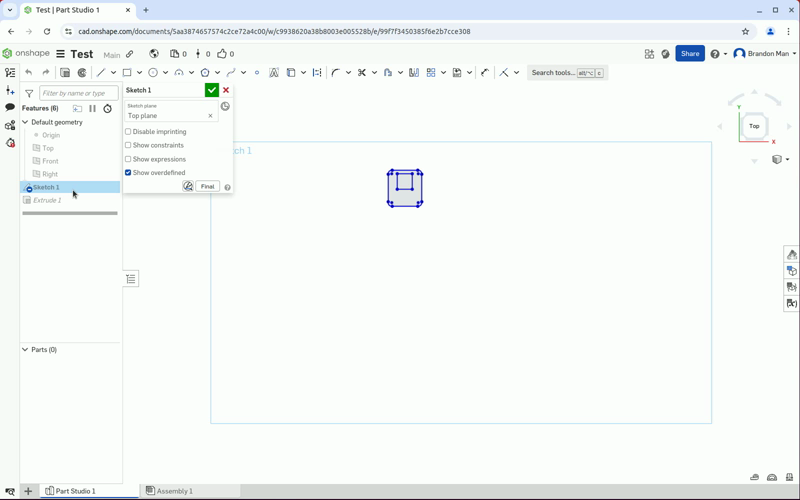
mouse_move(229, 92)
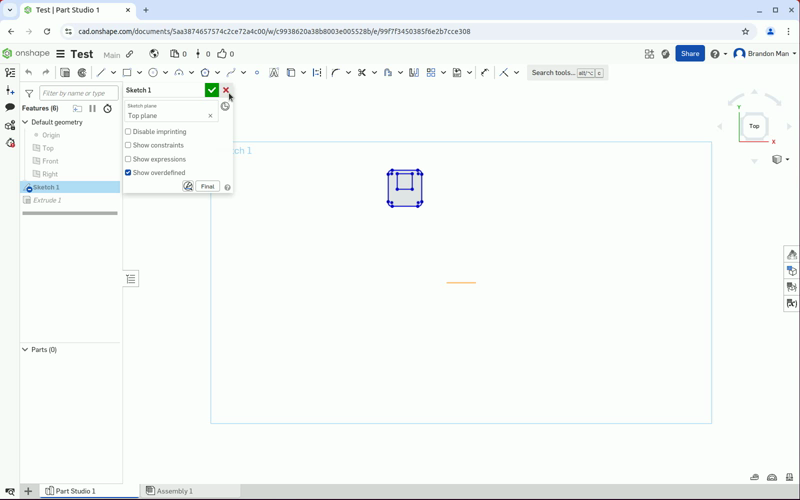
click(229, 92)
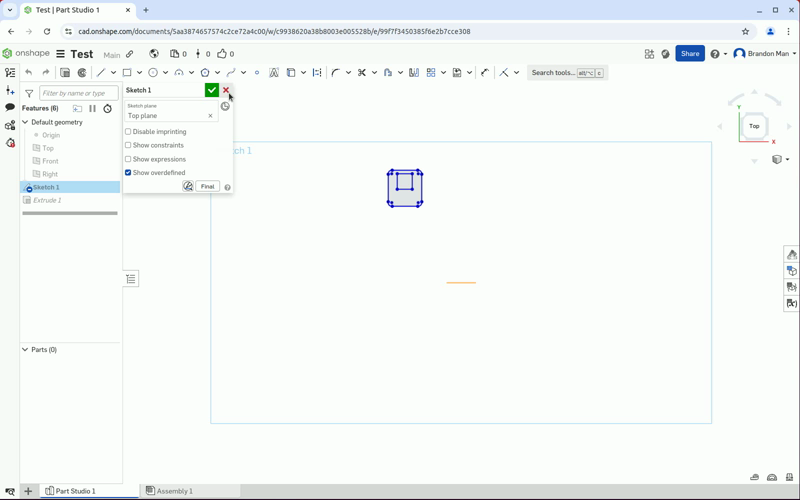
key(shift+s)
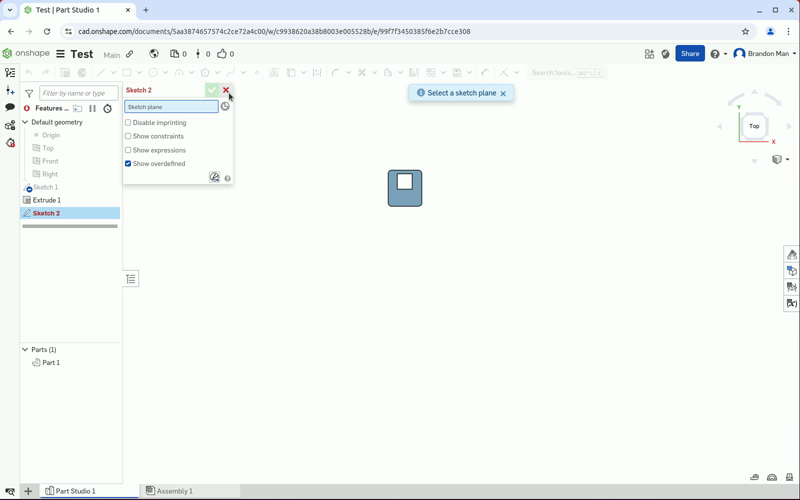
mouse_move(73, 150)
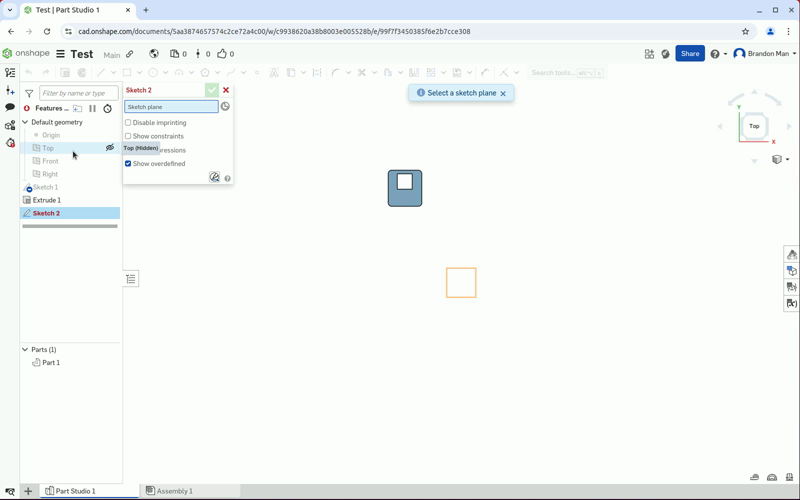
click(73, 150)
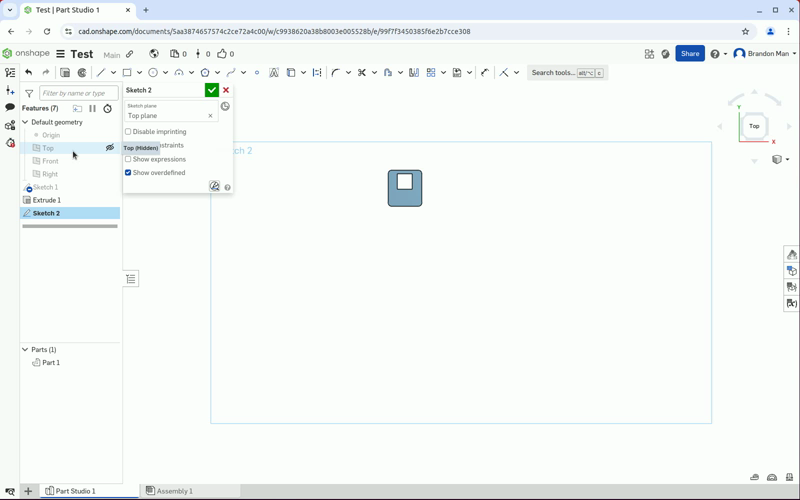
mouse_move(73, 352)
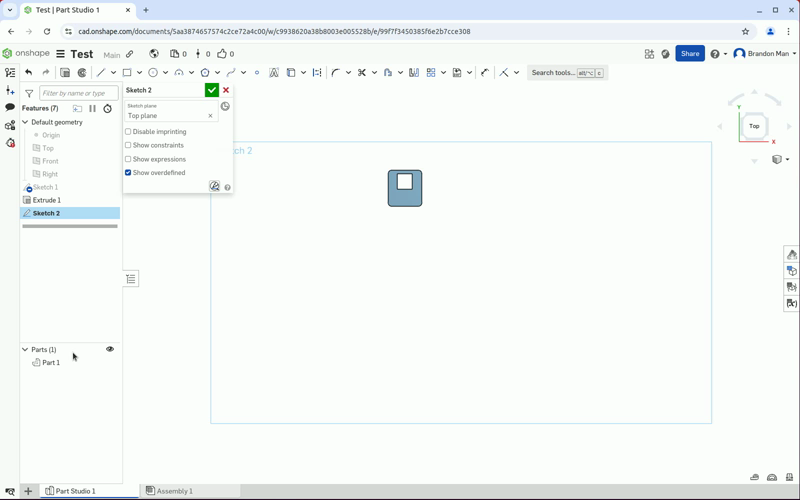
key(y)
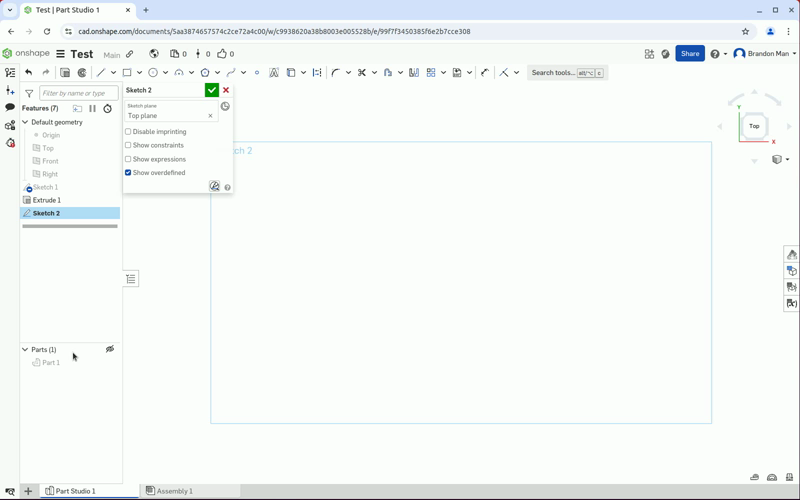
key(a)
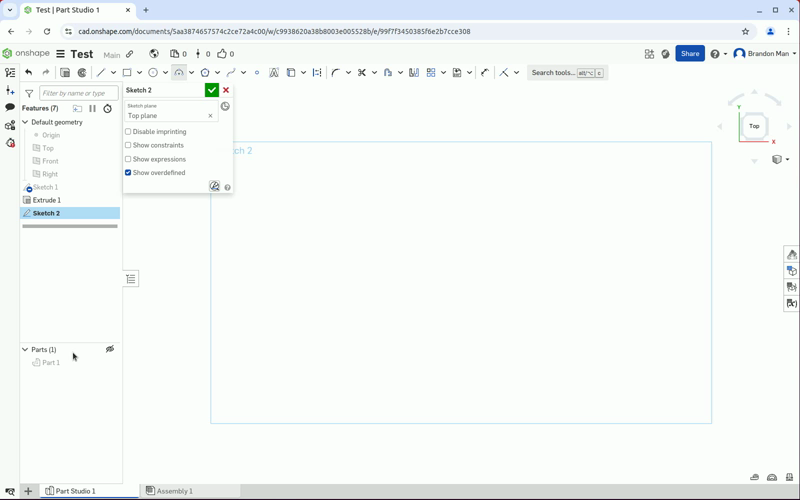
key_down(shift)
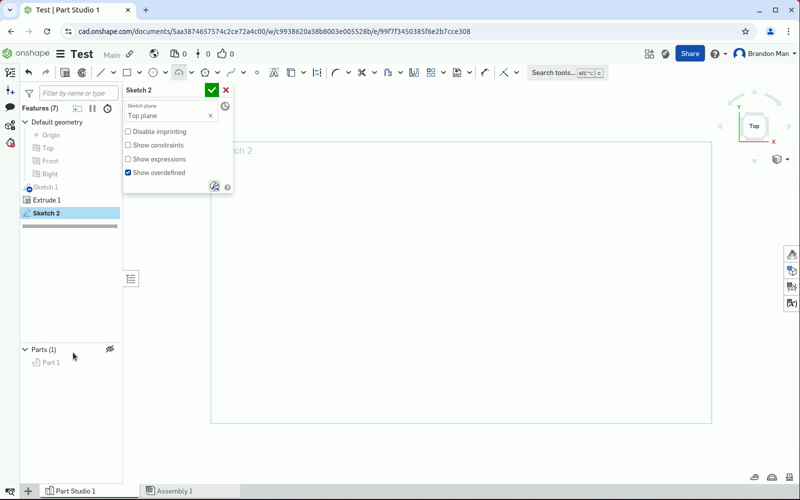
mouse_move(460, 278)
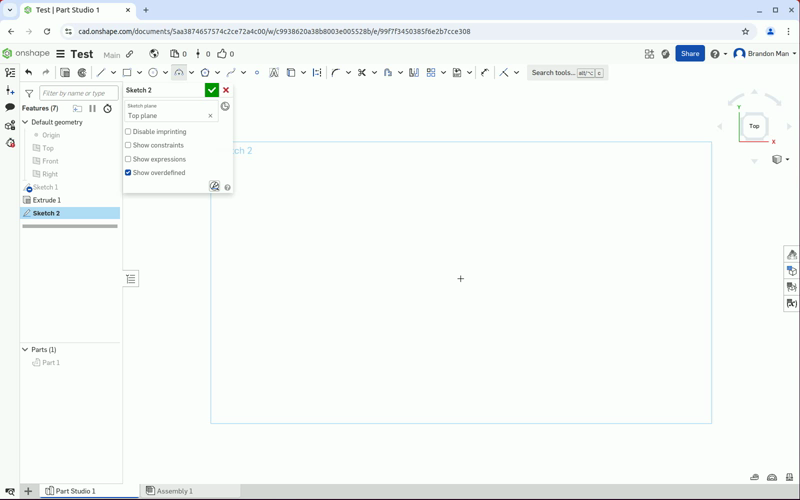
click(460, 278)
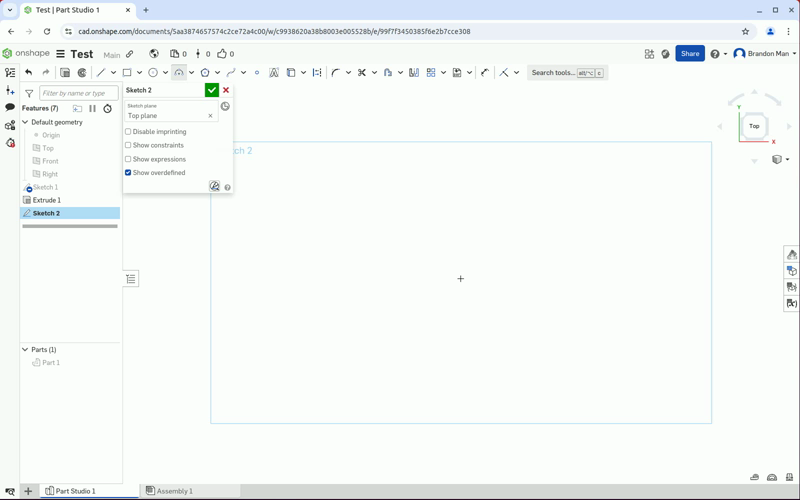
key_up(shift)
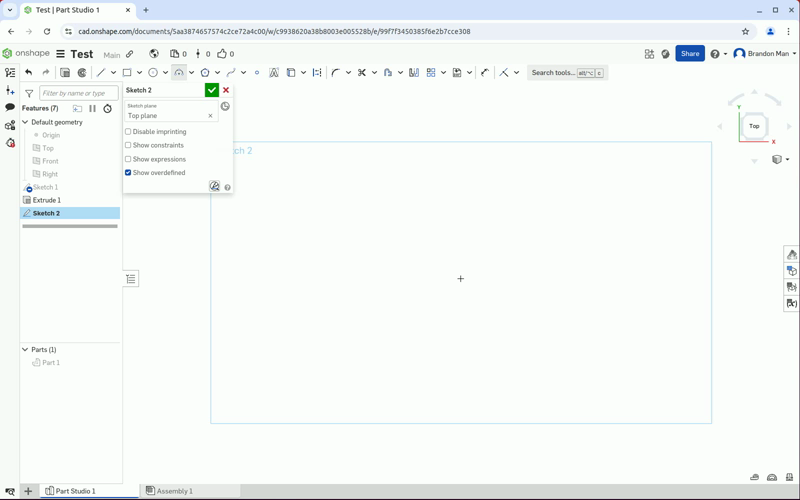
key_down(shift)
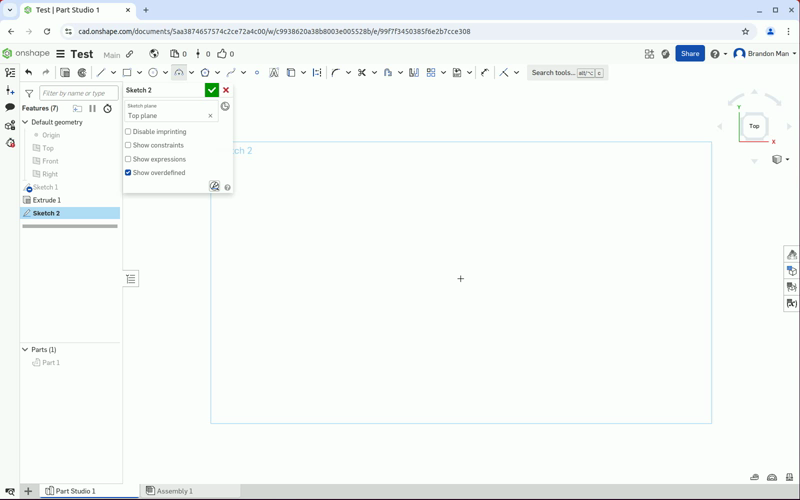
mouse_move(464, 282)
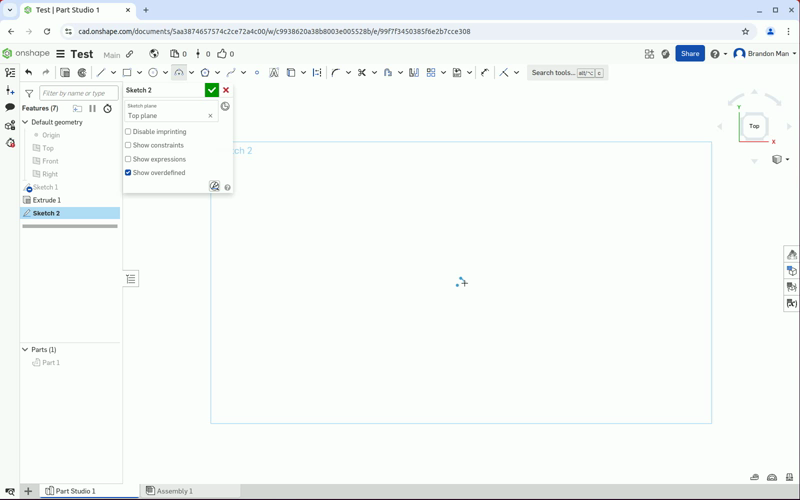
scroll(6)
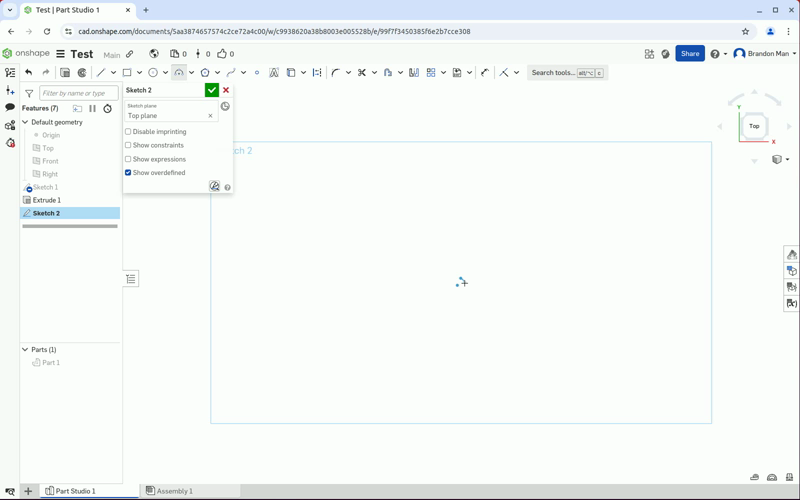
scroll(6)
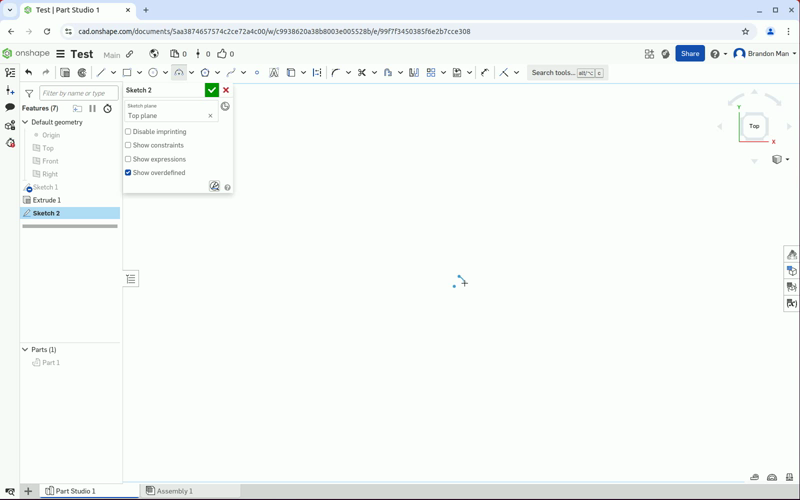
scroll(6)
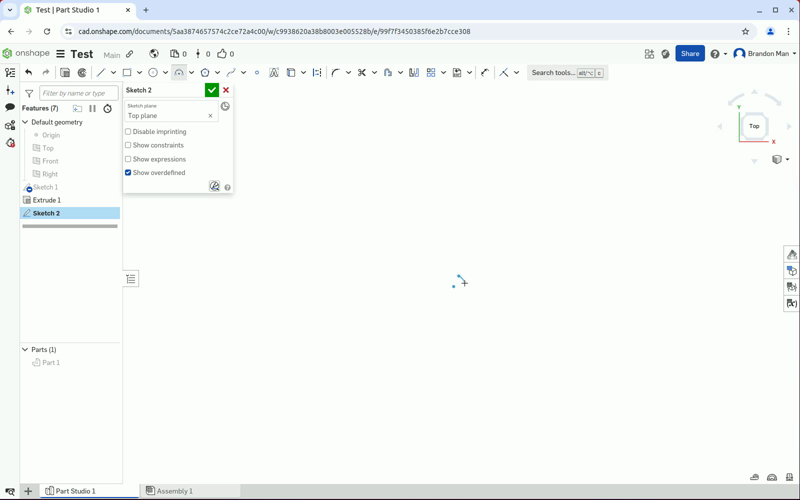
scroll(6)
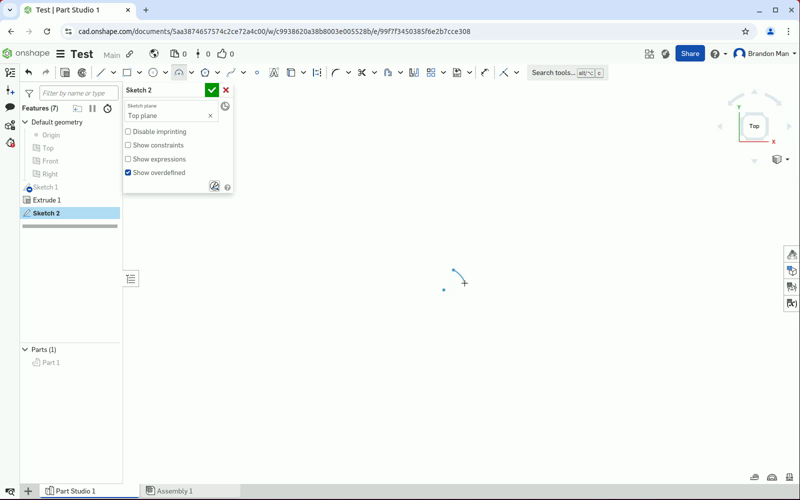
scroll(6)
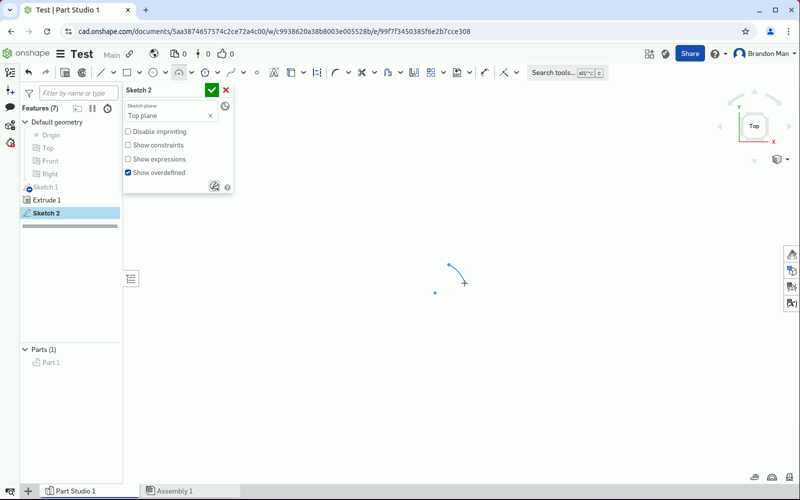
scroll(6)
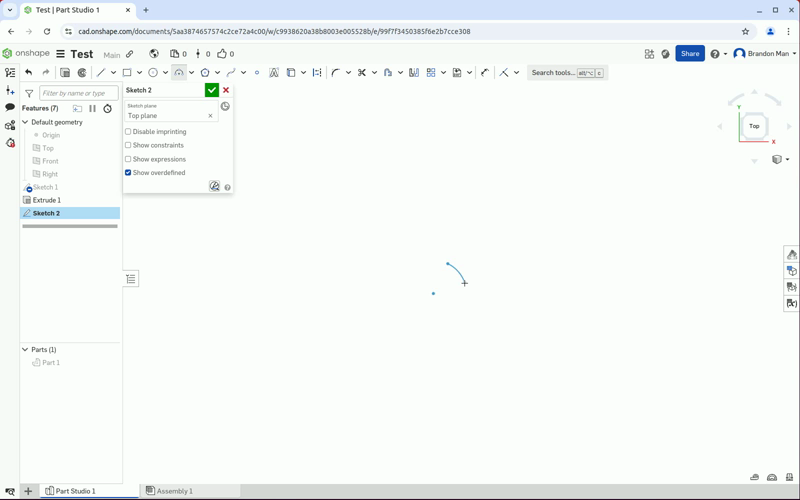
scroll(6)
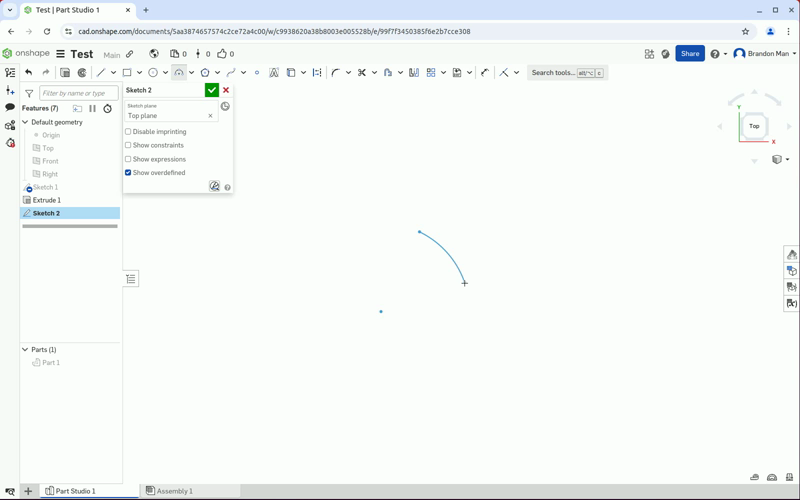
click(464, 282)
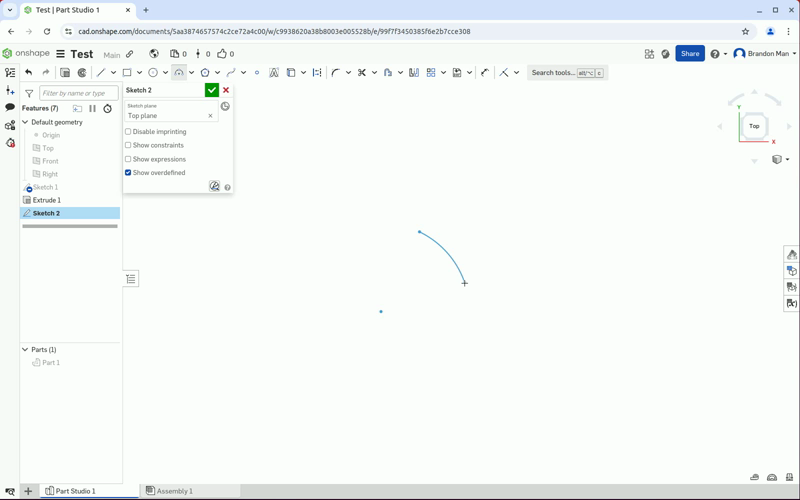
scroll(-6)
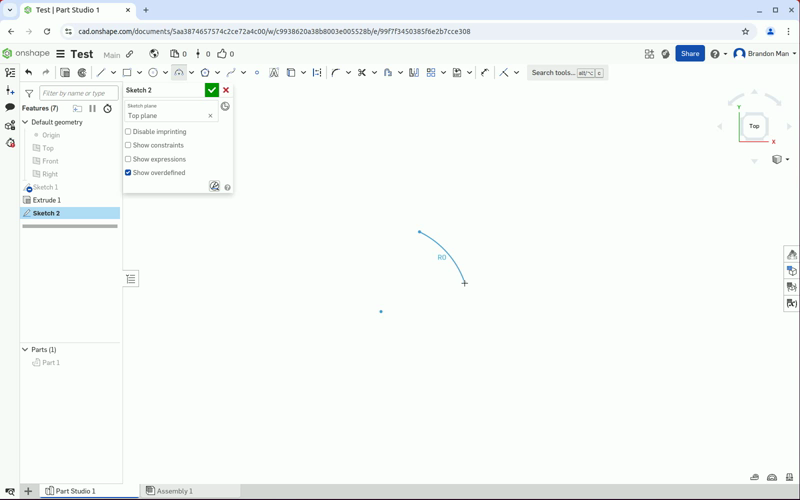
scroll(-6)
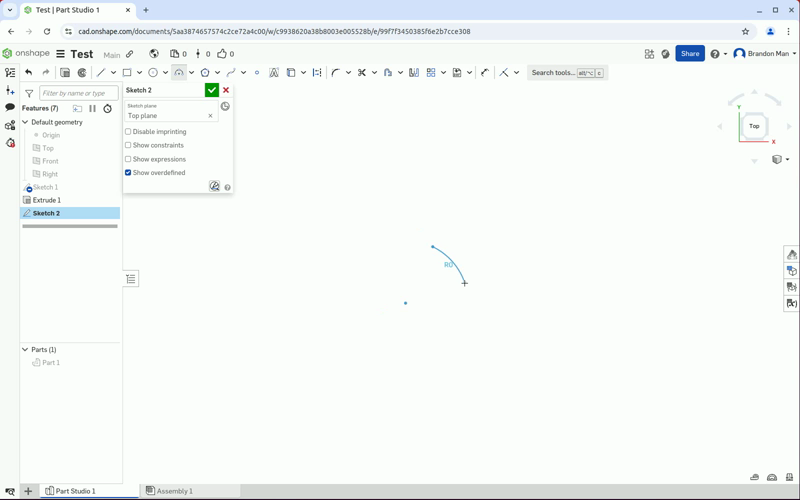
scroll(-6)
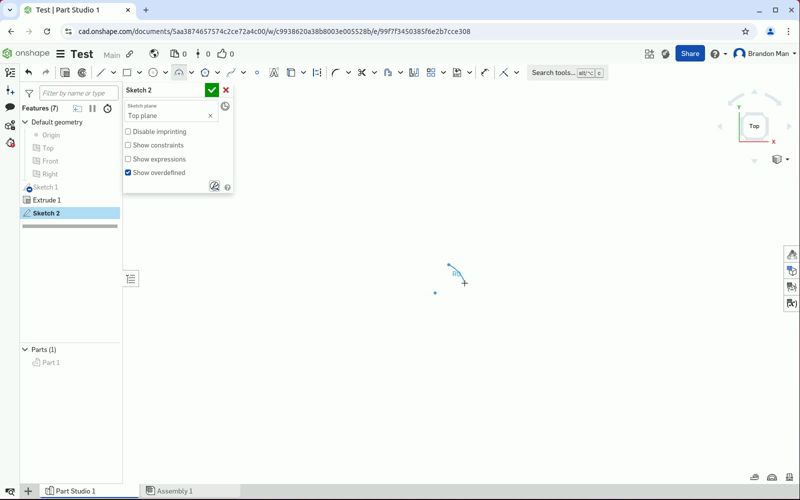
scroll(-6)
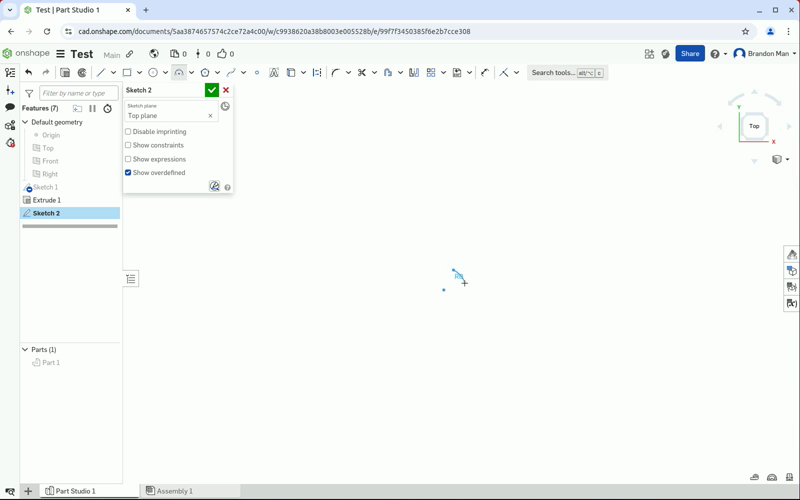
scroll(-6)
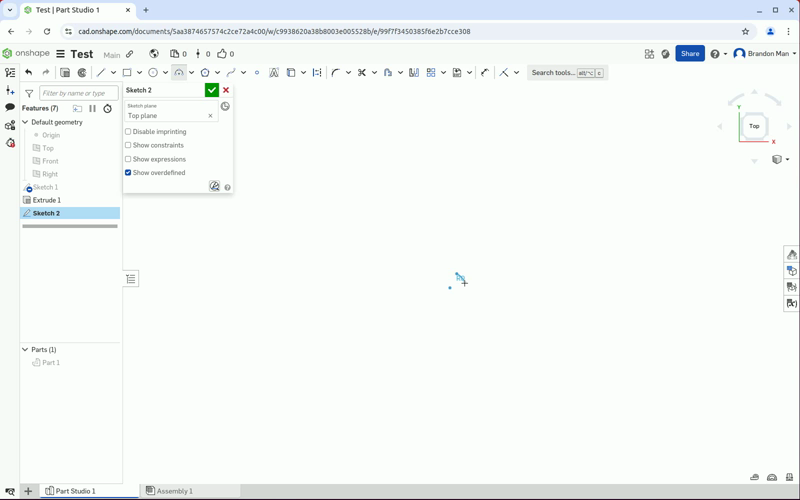
scroll(-6)
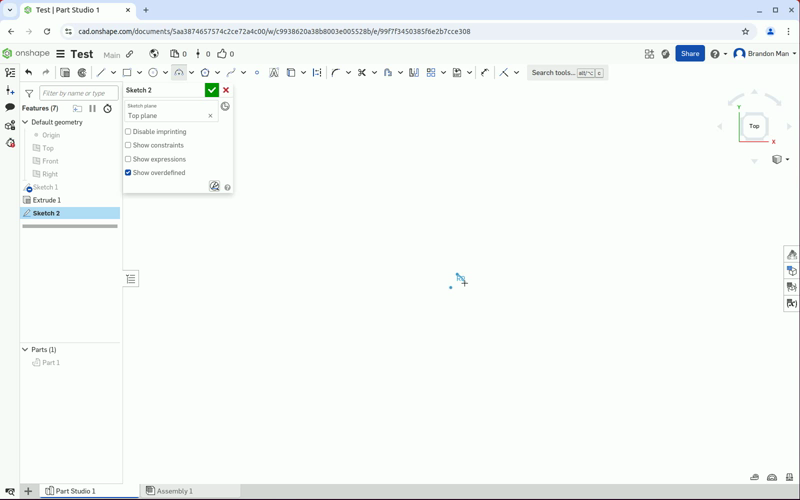
scroll(-6)
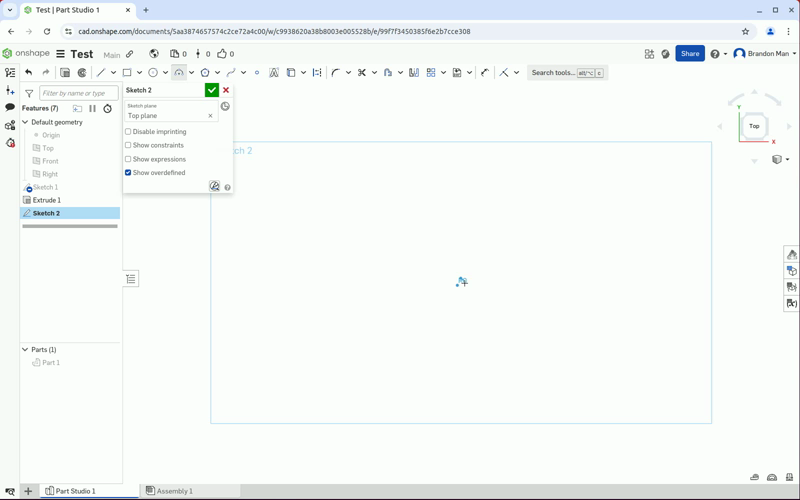
mouse_move(461, 281)
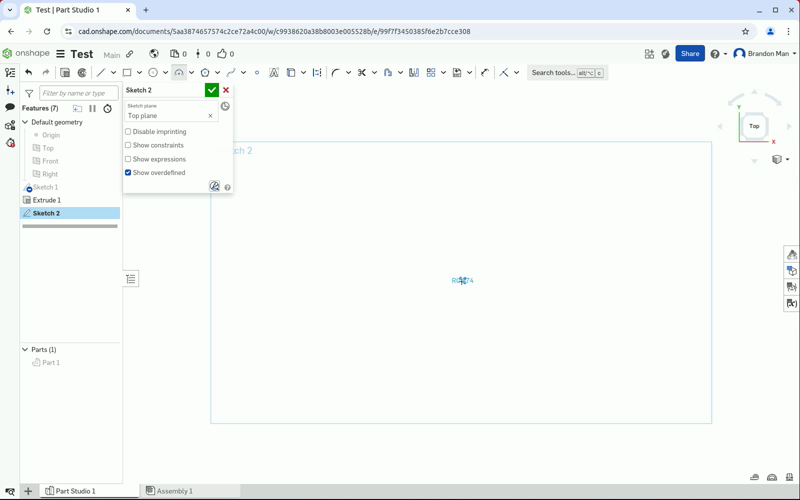
scroll(6)
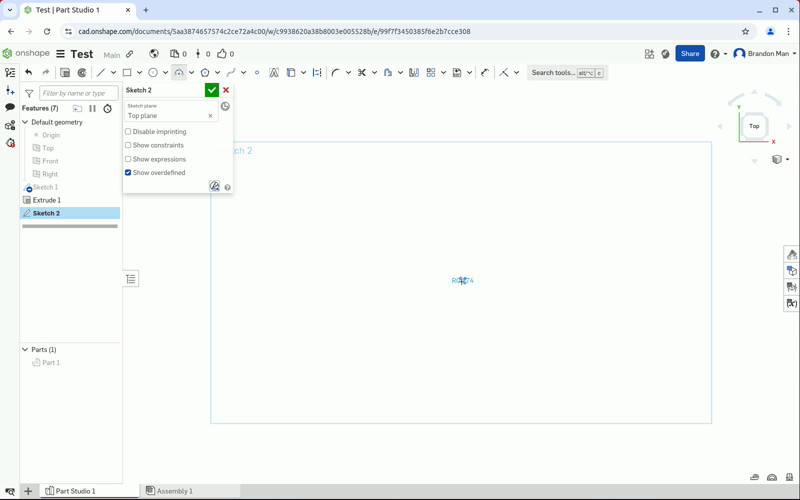
scroll(6)
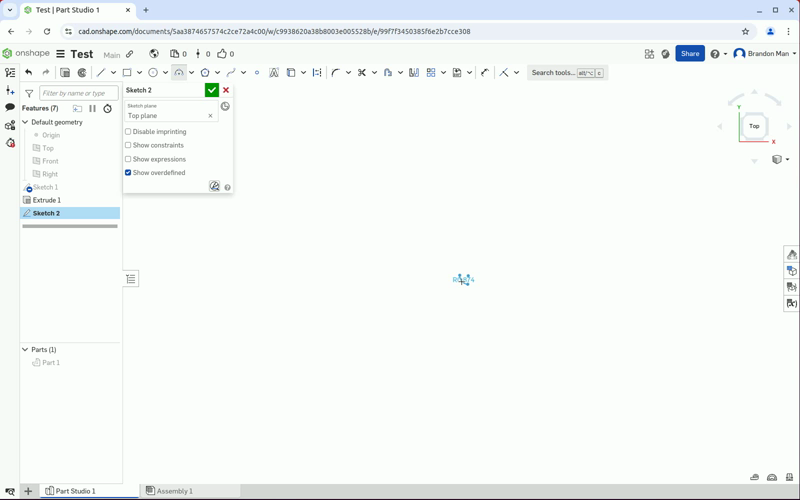
scroll(6)
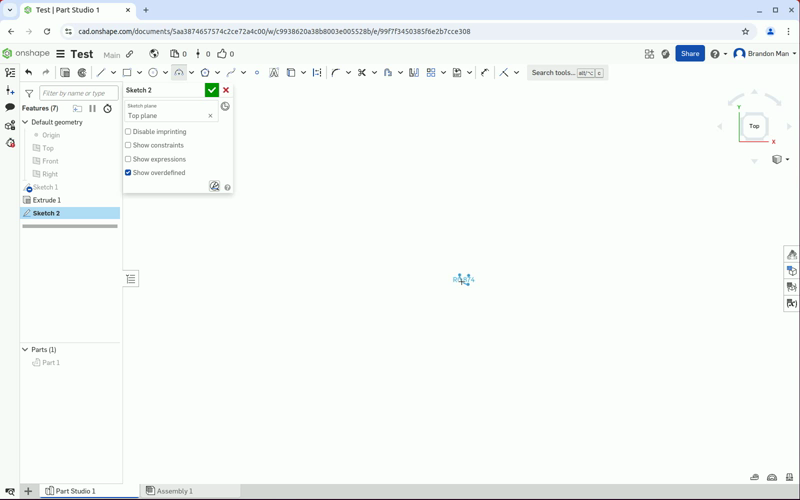
scroll(6)
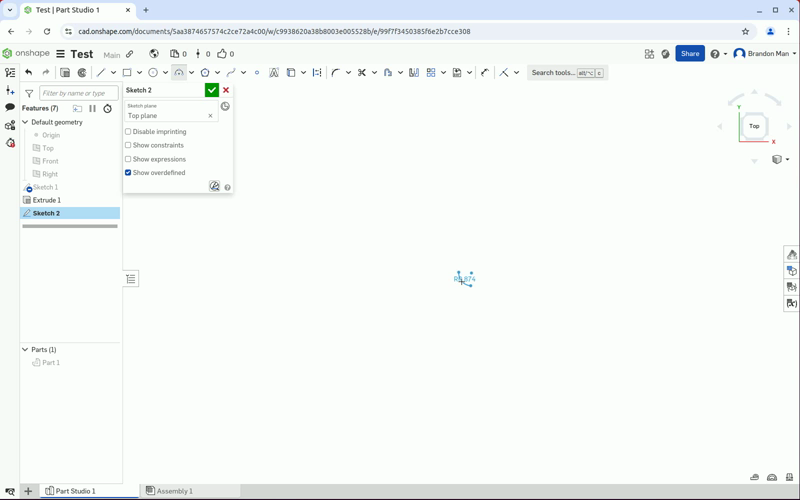
scroll(6)
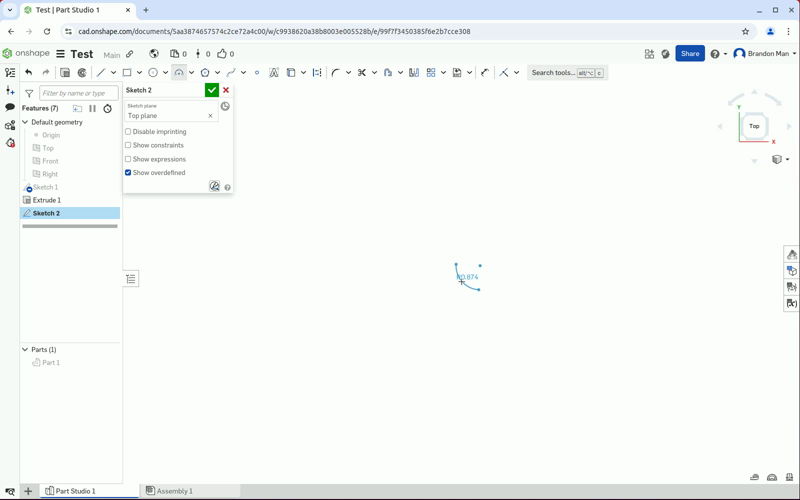
scroll(6)
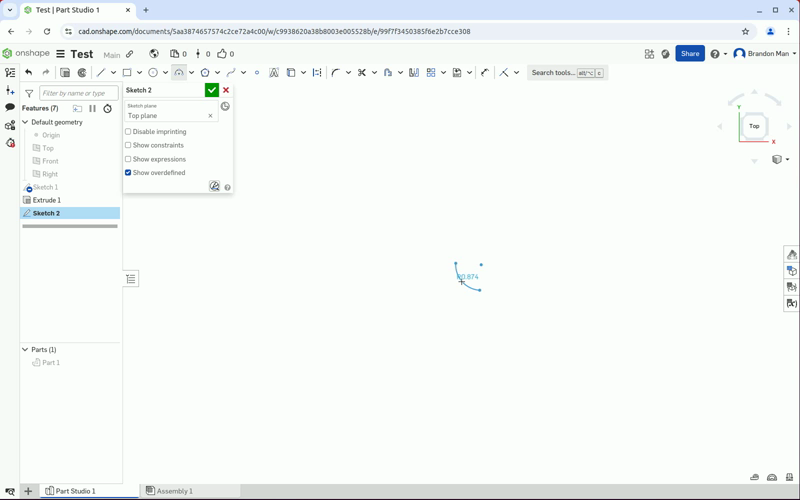
scroll(6)
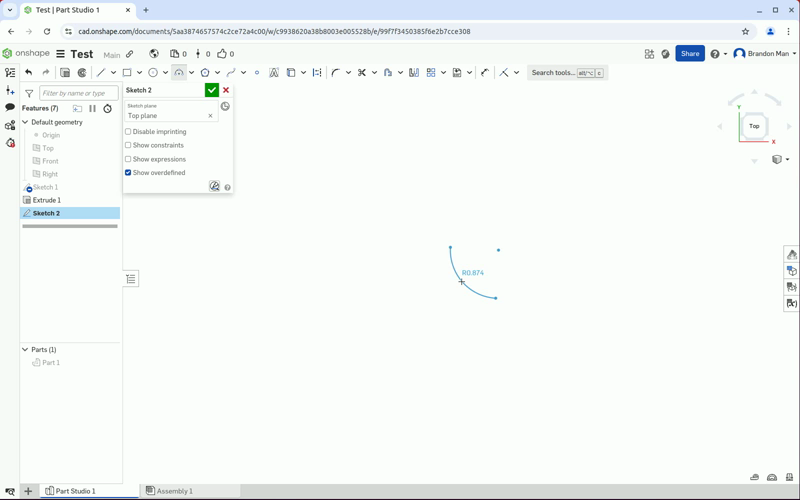
click(461, 281)
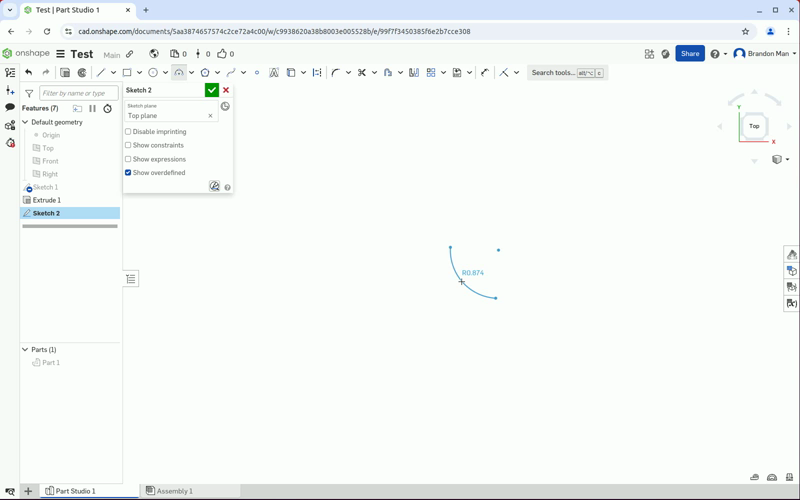
scroll(-6)
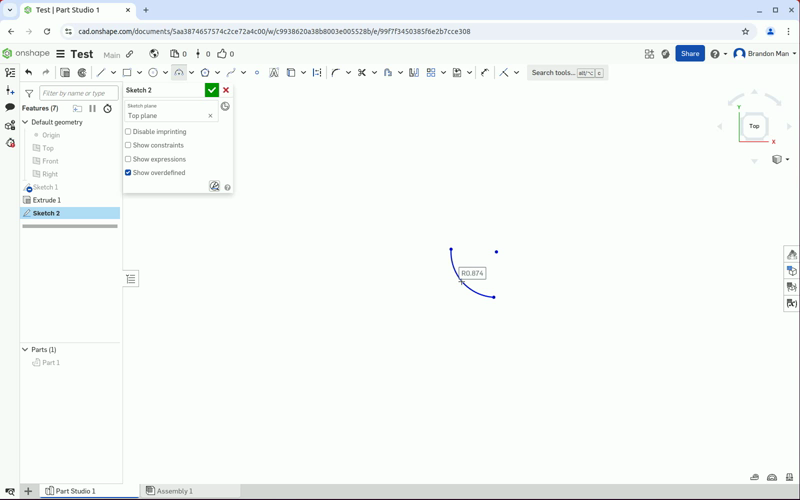
scroll(-6)
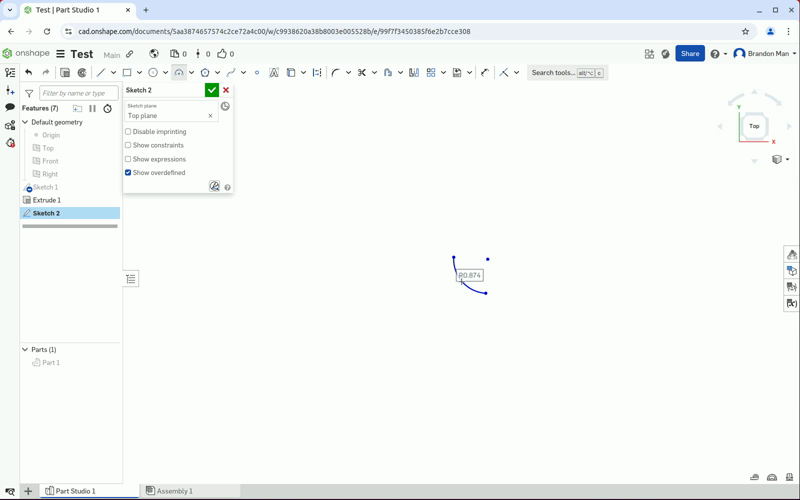
scroll(-6)
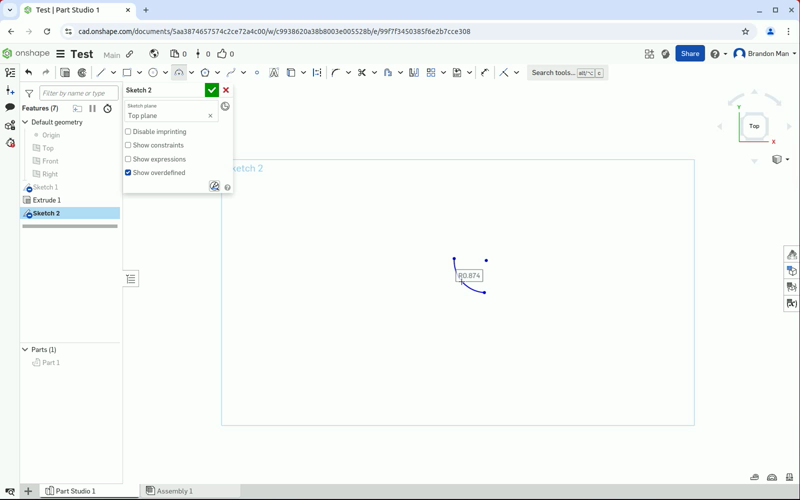
scroll(-6)
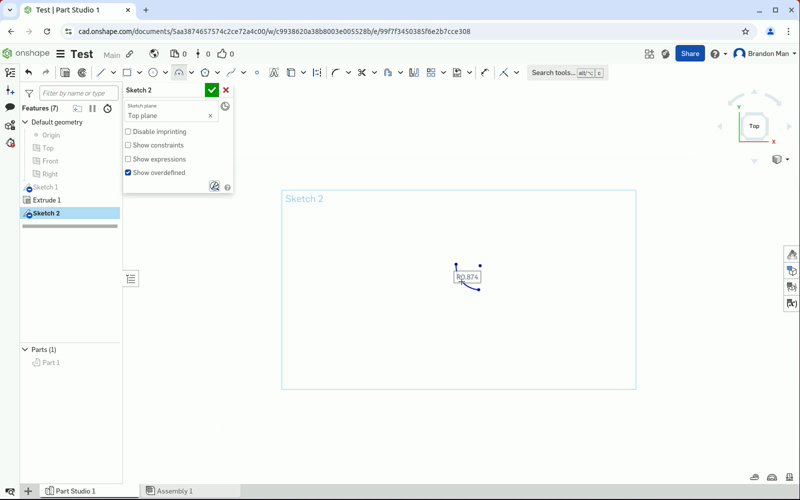
scroll(-6)
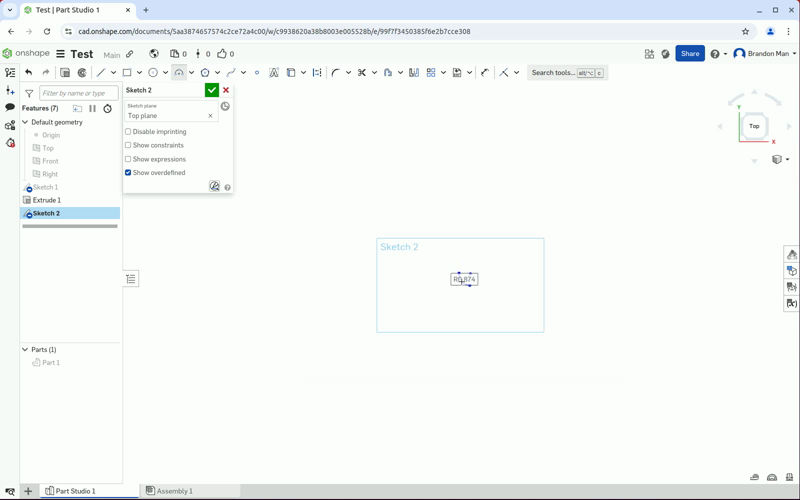
scroll(-6)
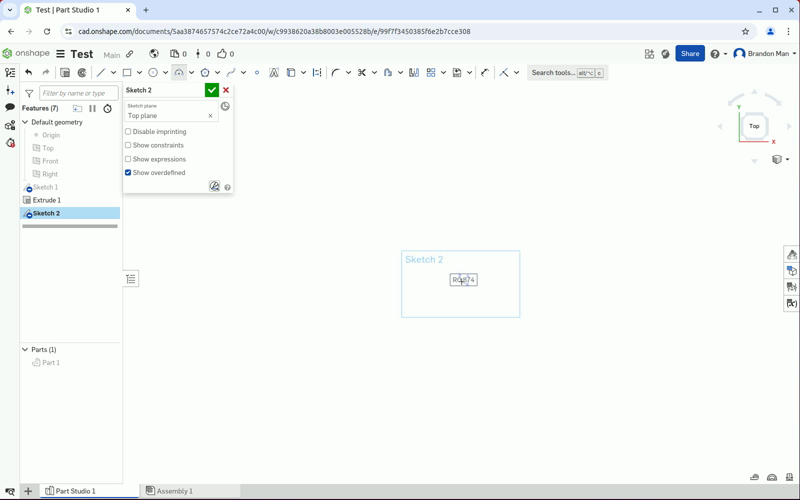
scroll(-6)
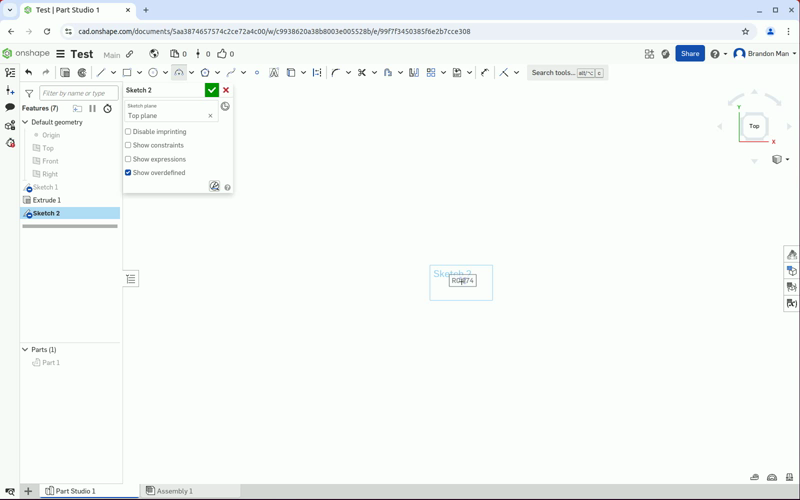
key_up(shift)
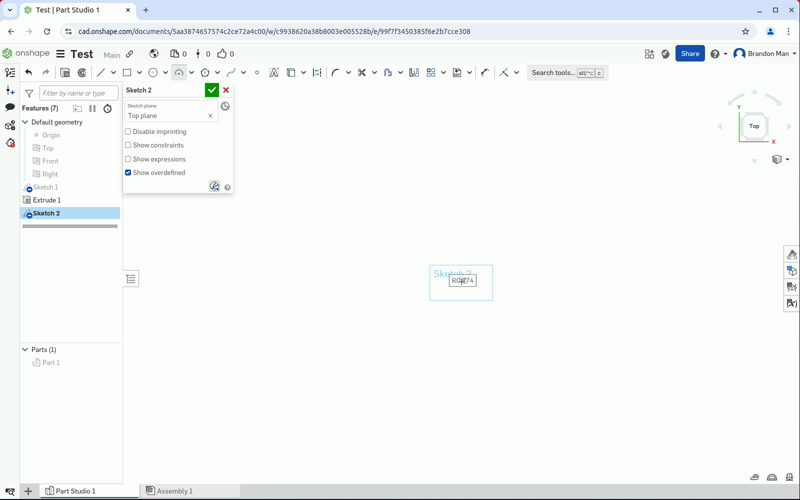
key(esc)
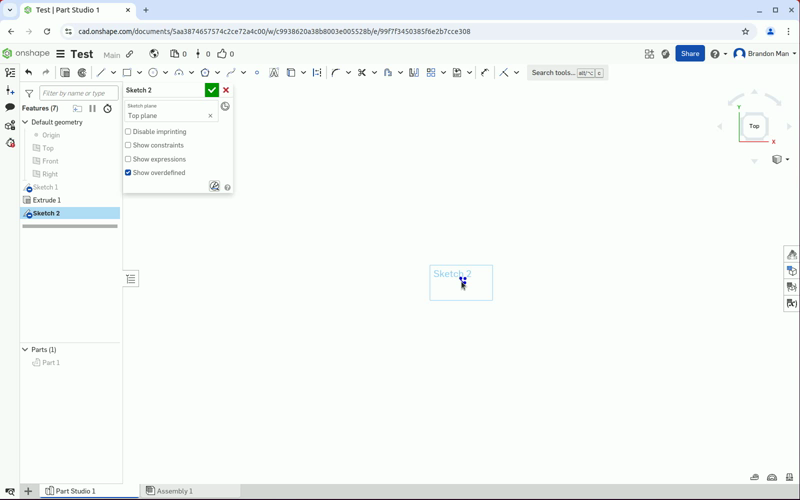
key(l)
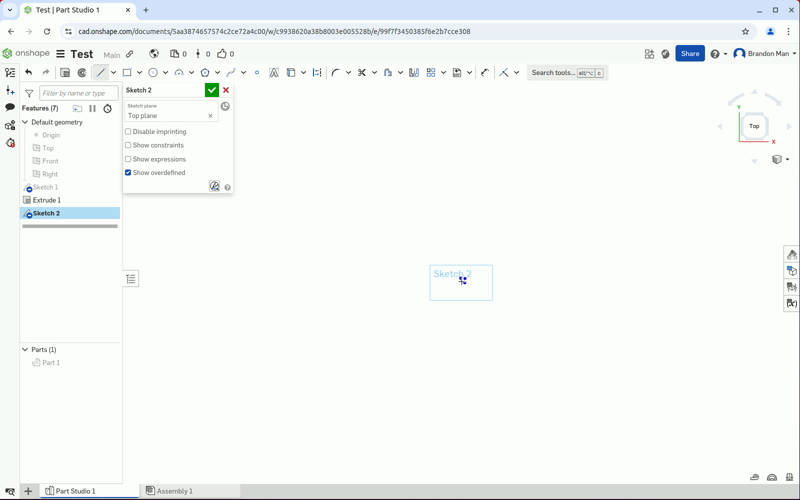
mouse_move(464, 282)
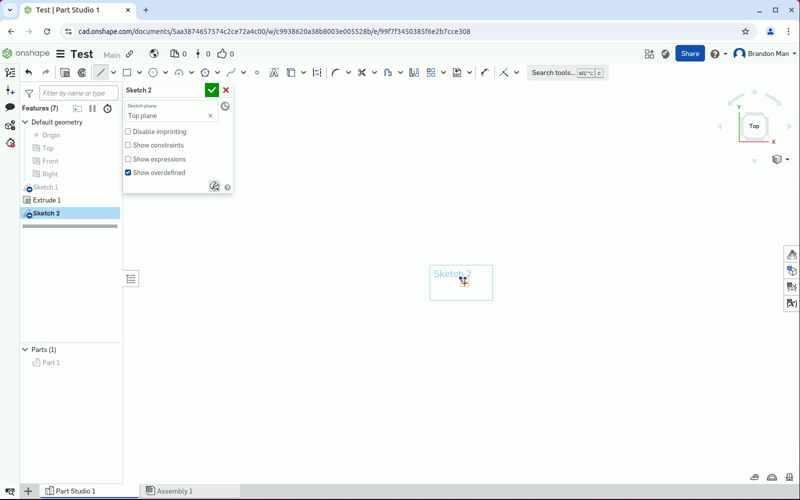
scroll(6)
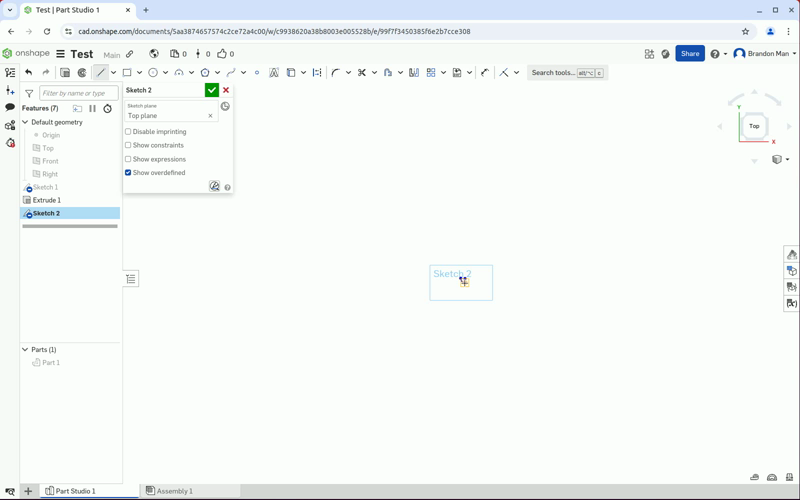
scroll(6)
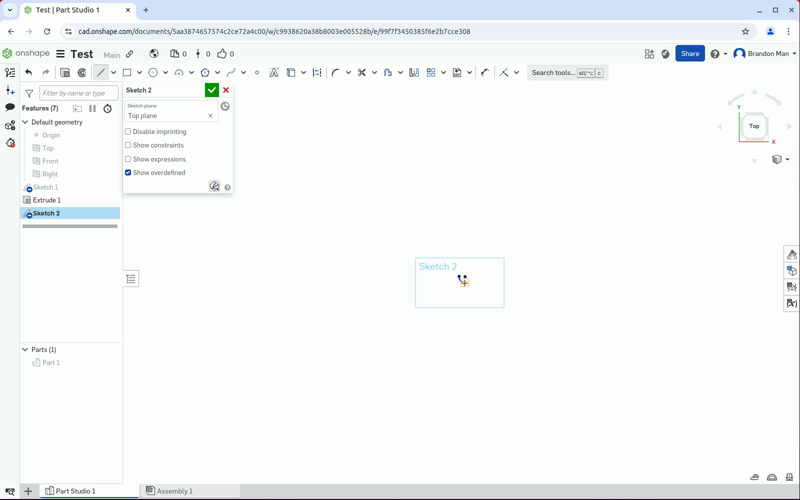
scroll(6)
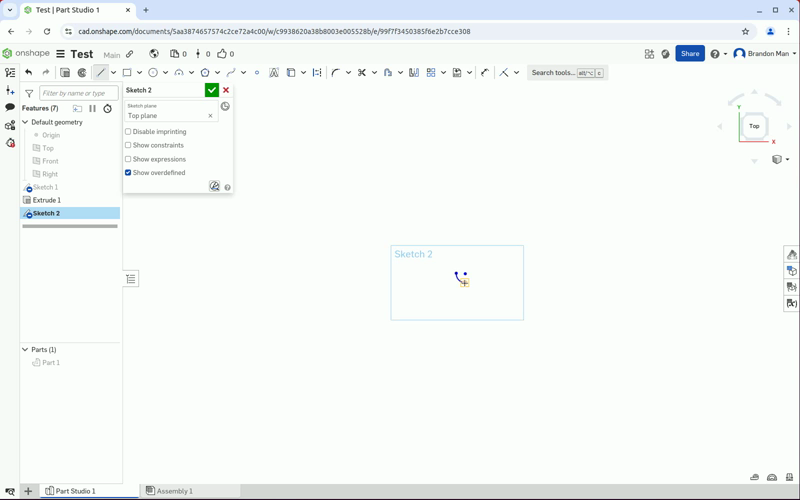
scroll(6)
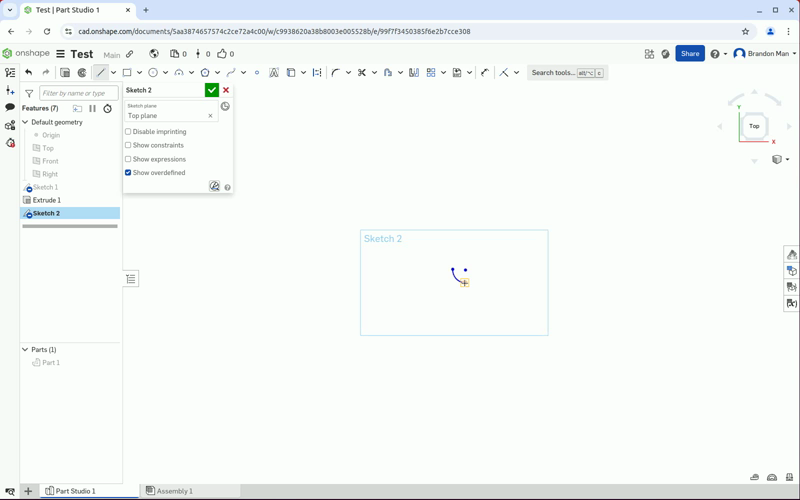
scroll(6)
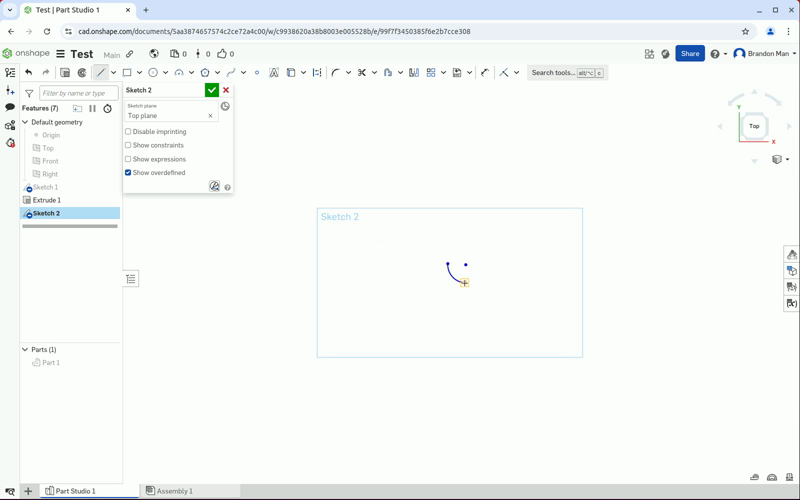
scroll(6)
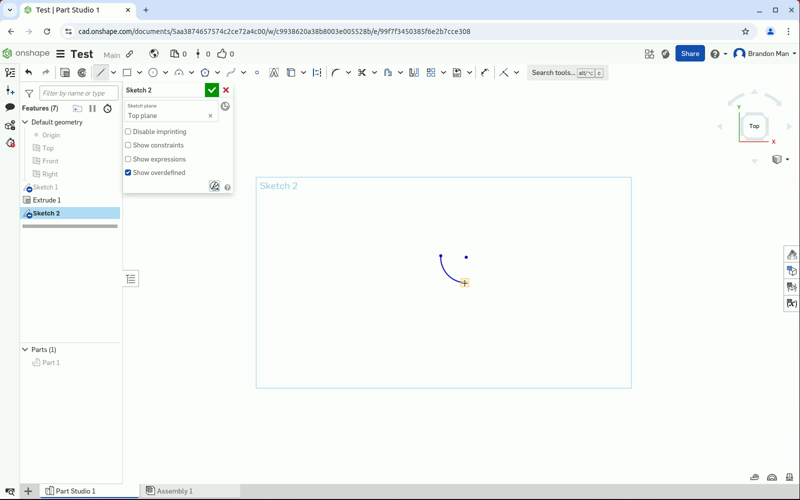
scroll(6)
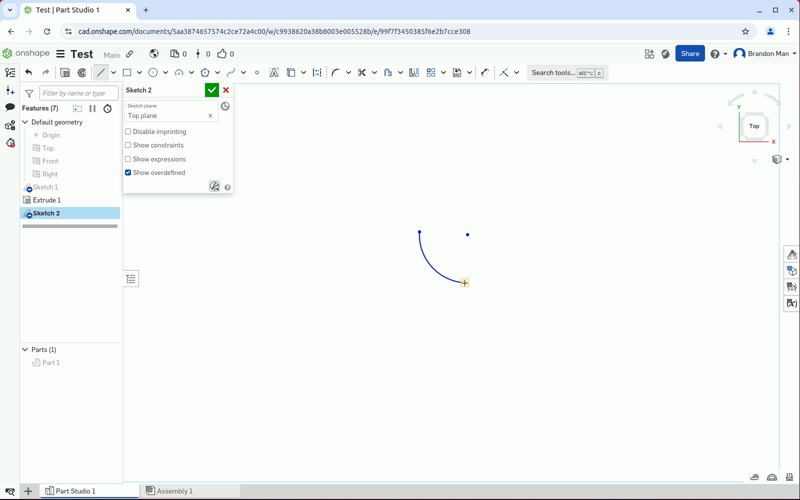
click(464, 282)
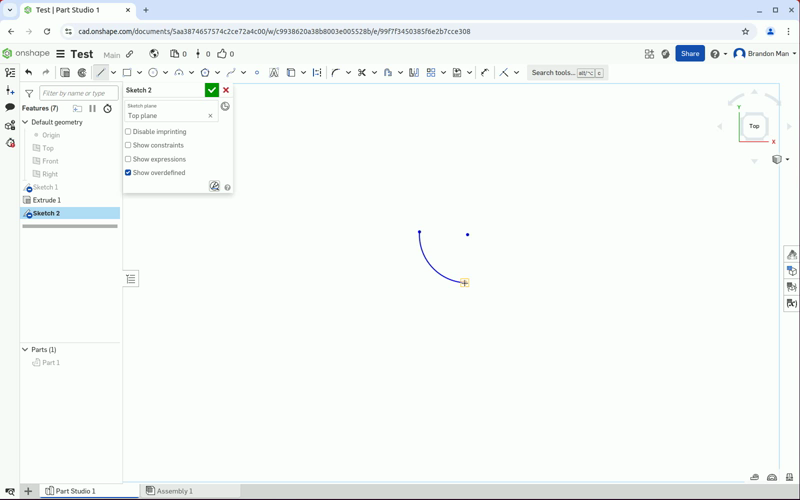
scroll(-6)
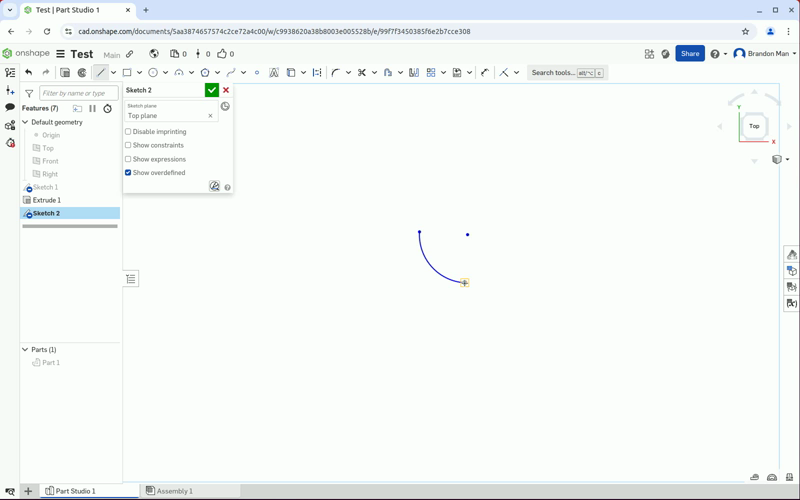
scroll(-6)
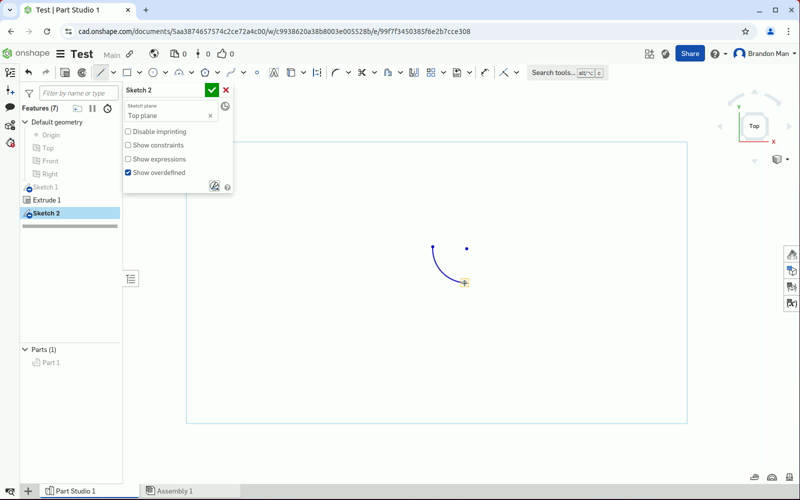
scroll(-6)
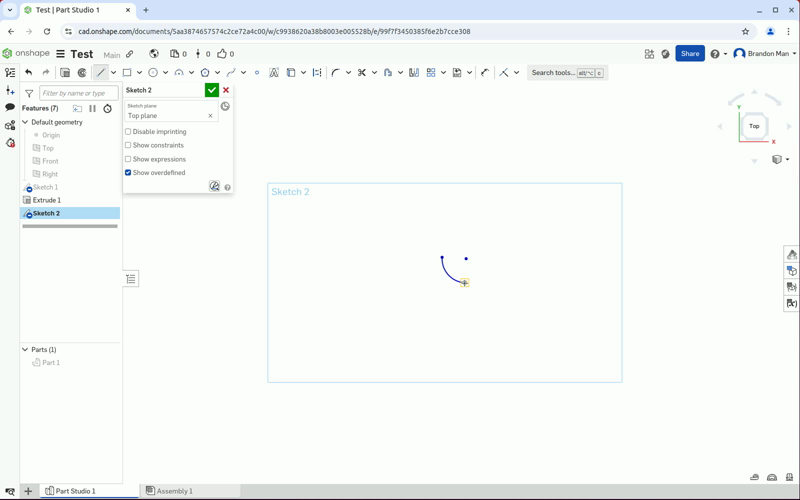
scroll(-6)
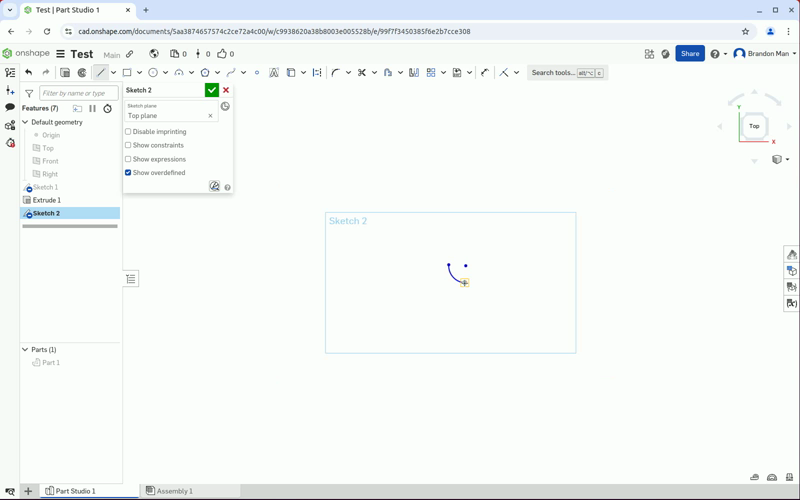
scroll(-6)
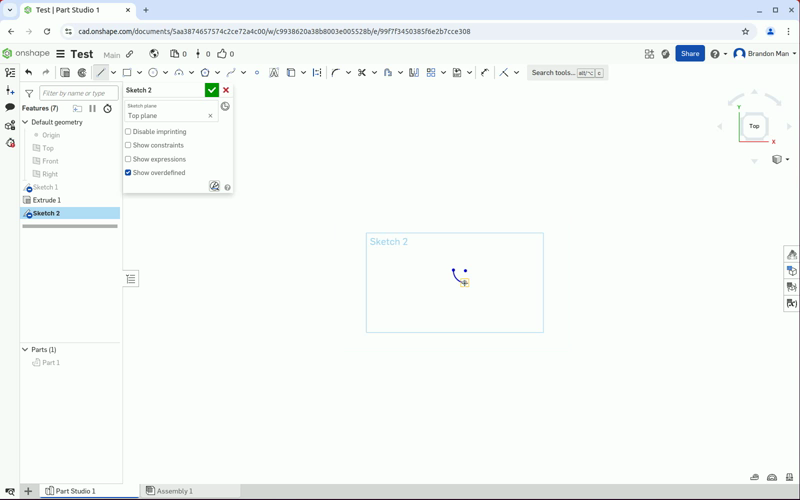
scroll(-6)
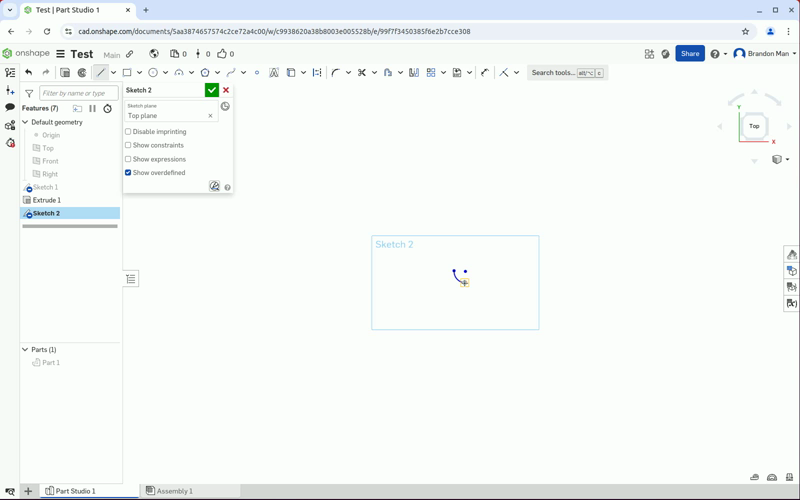
scroll(-6)
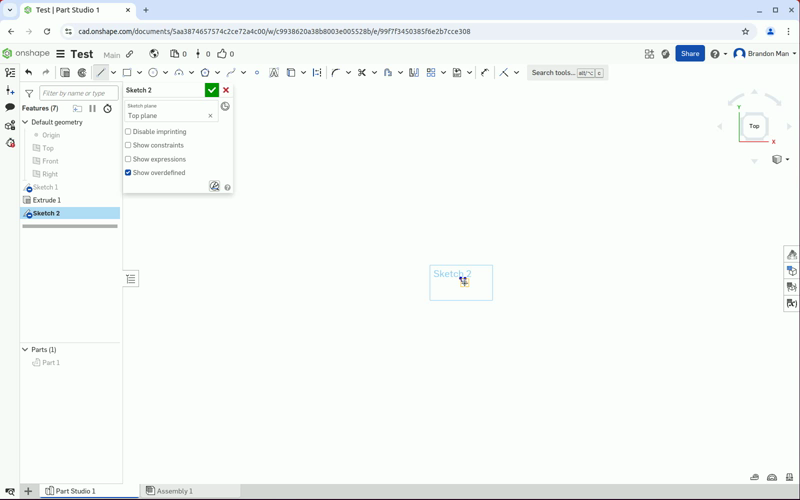
key_down(shift)
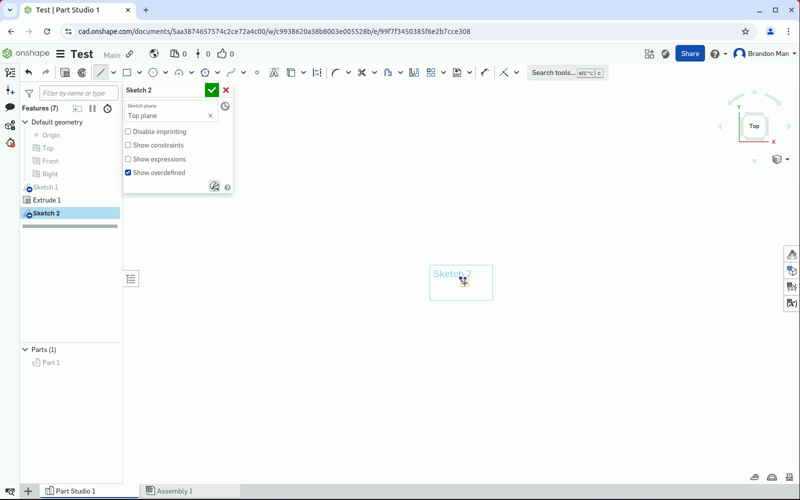
mouse_move(495, 282)
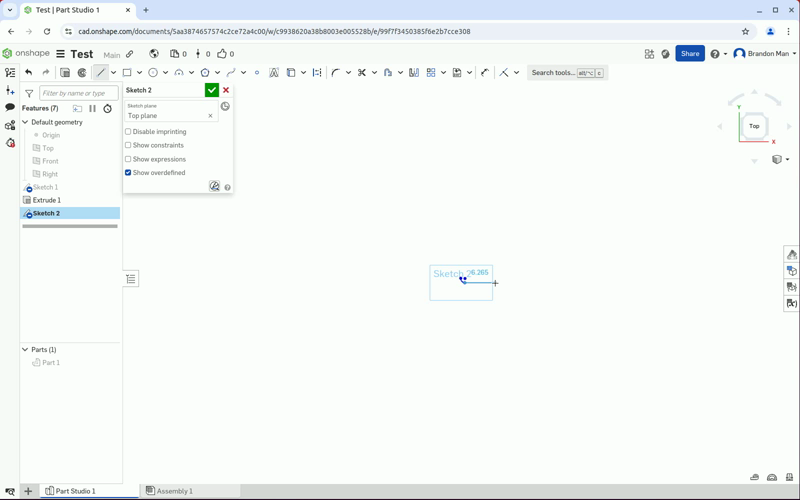
mouse_move(490, 282)
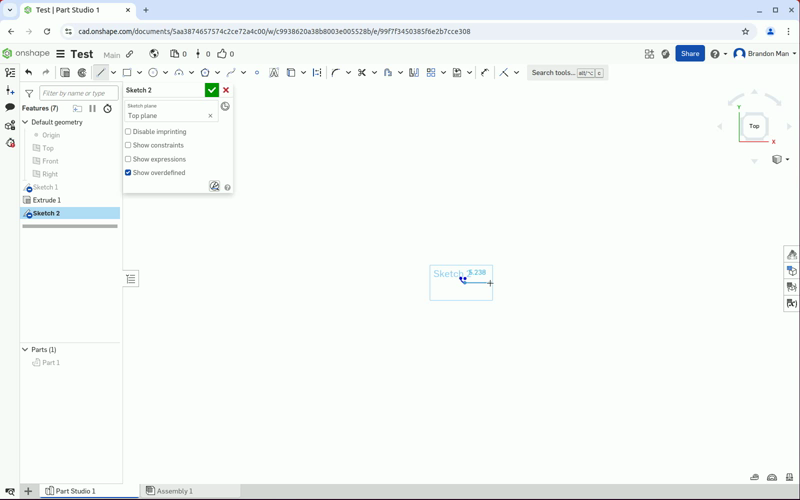
click(490, 282)
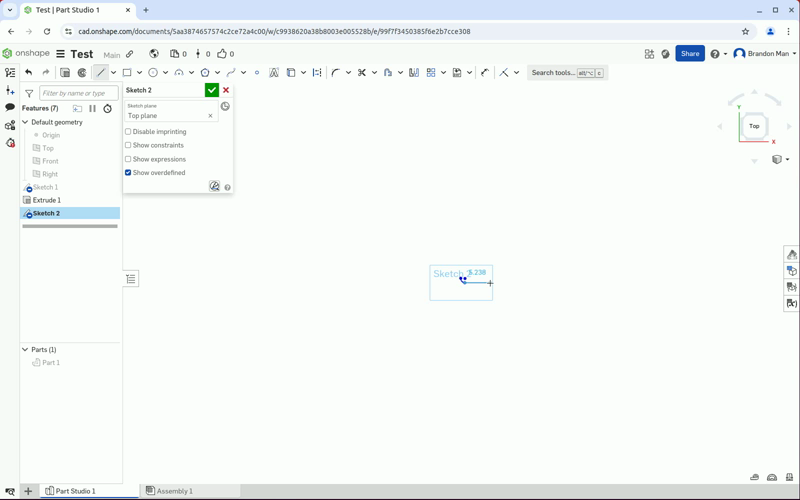
key_up(shift)
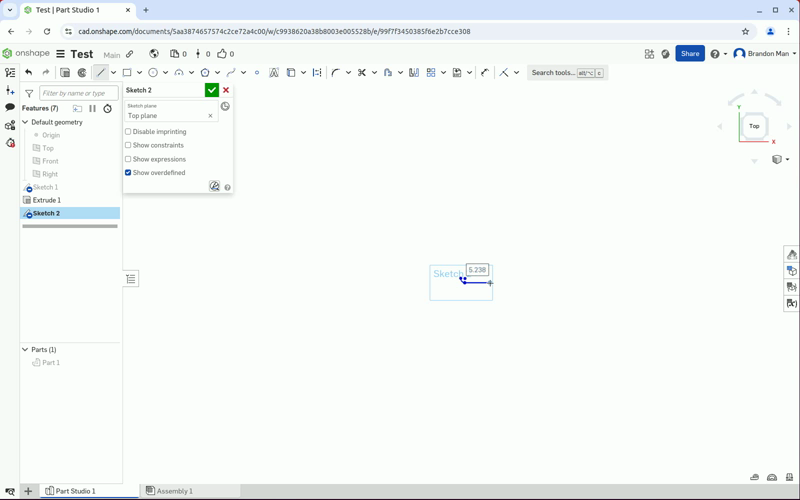
key(esc)
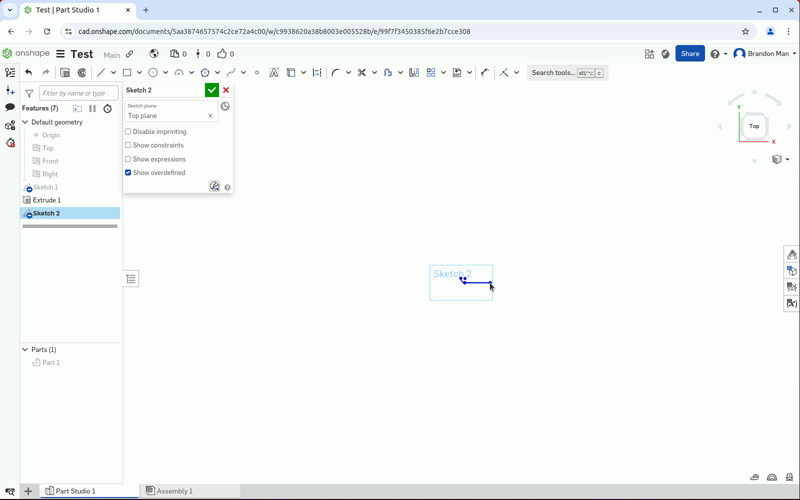
key(a)
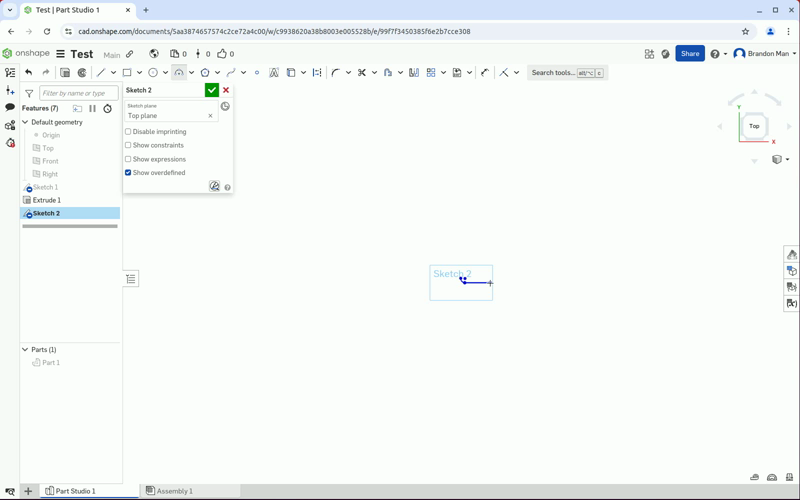
mouse_move(490, 282)
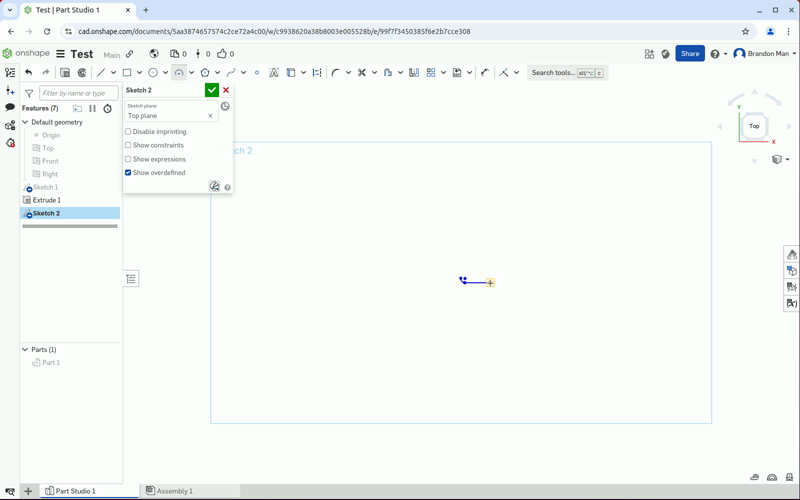
click(490, 282)
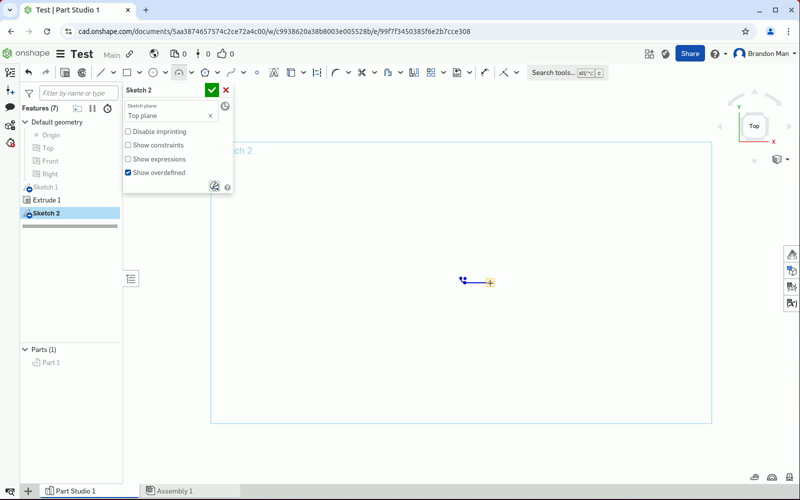
key_down(shift)
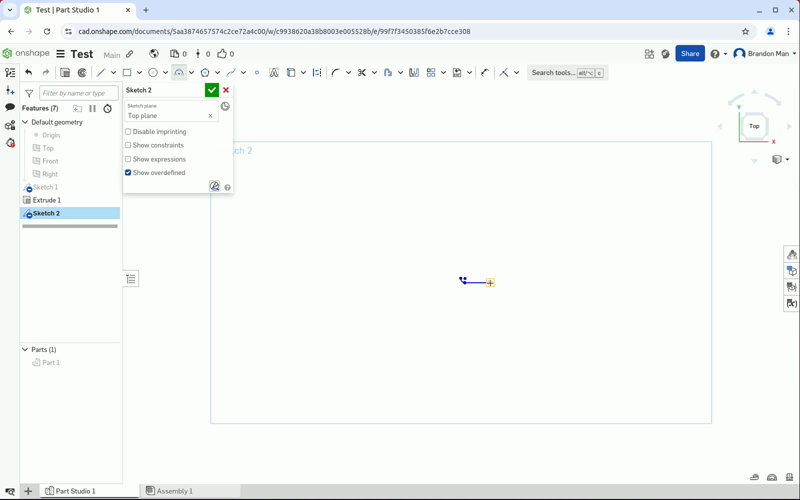
mouse_move(494, 278)
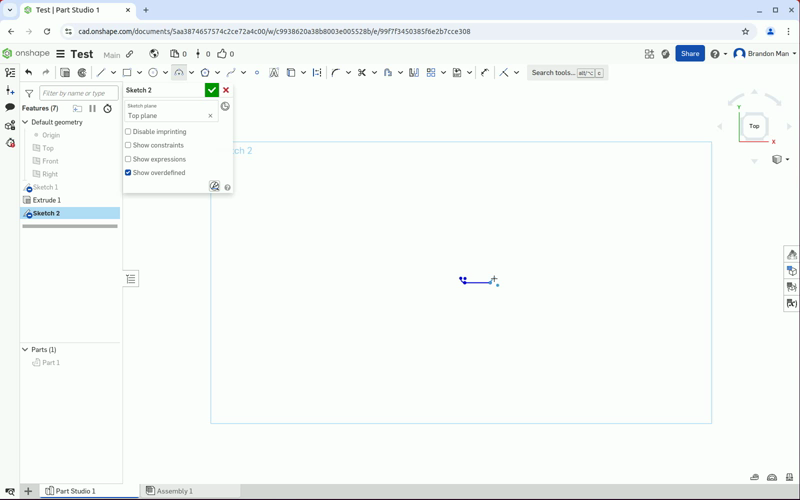
scroll(6)
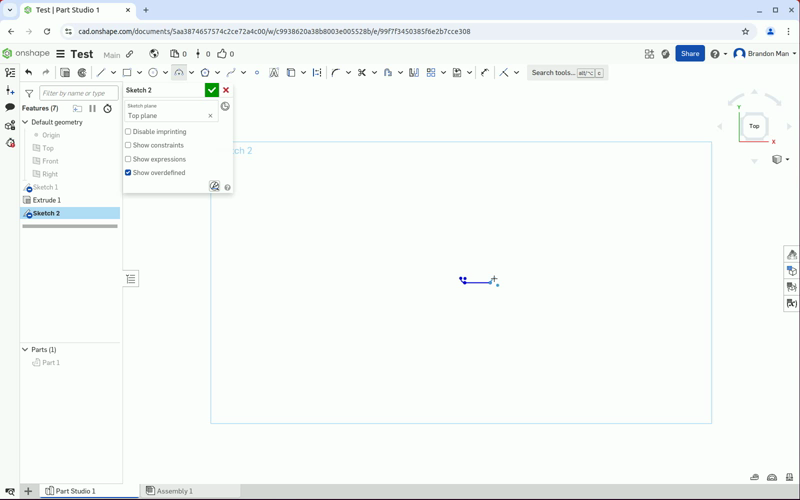
scroll(6)
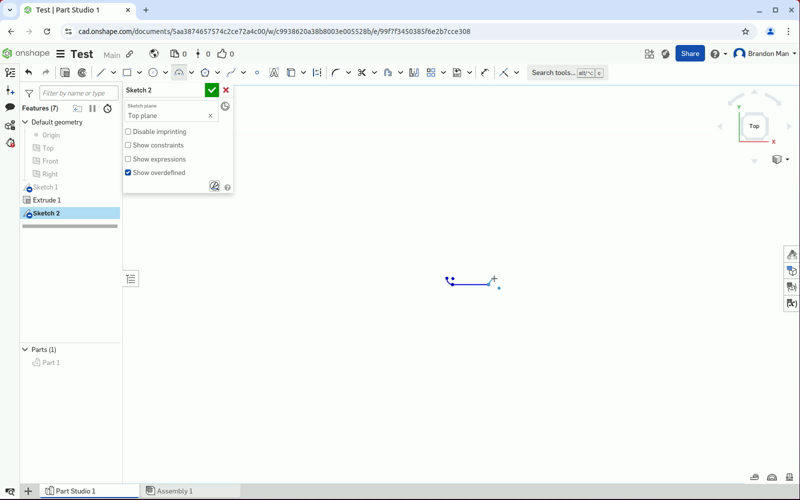
scroll(6)
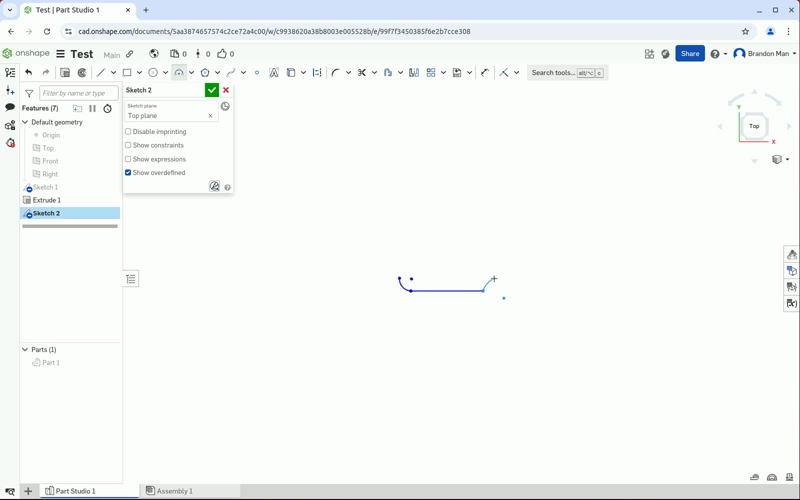
scroll(6)
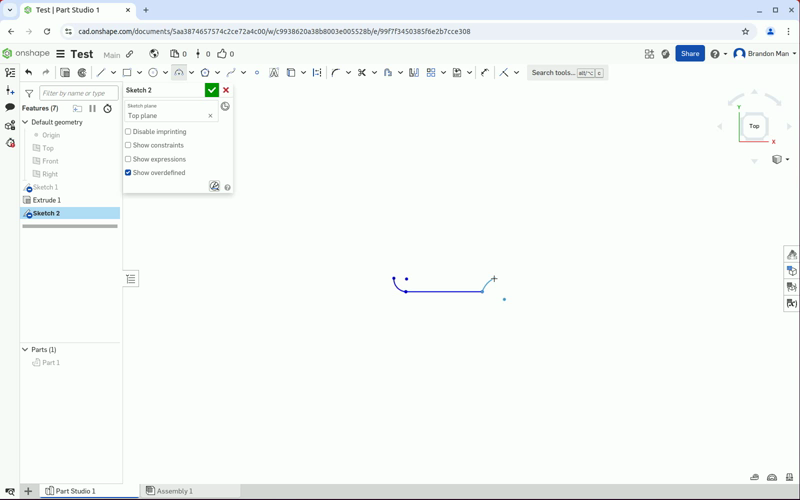
scroll(6)
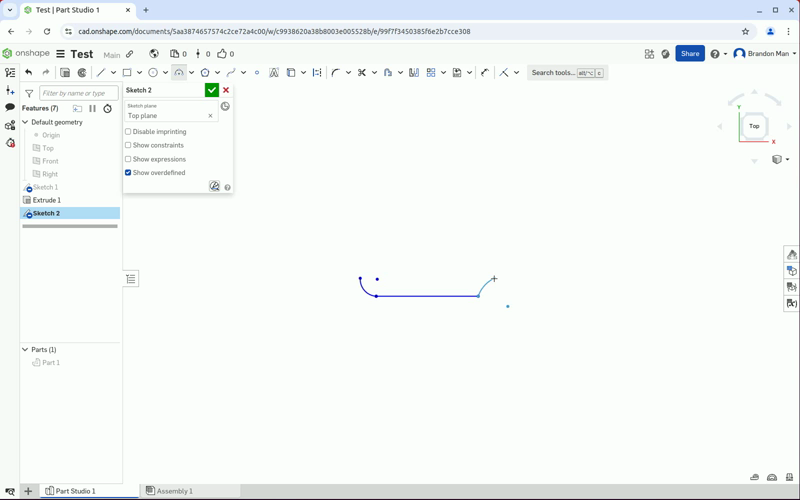
scroll(6)
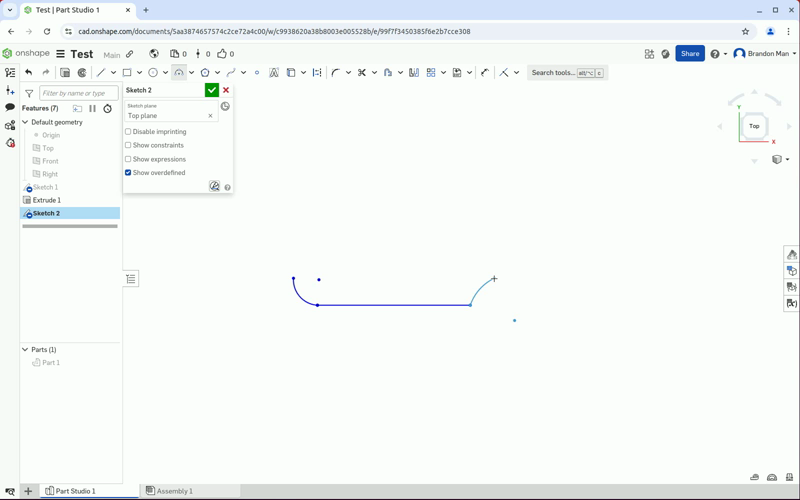
scroll(6)
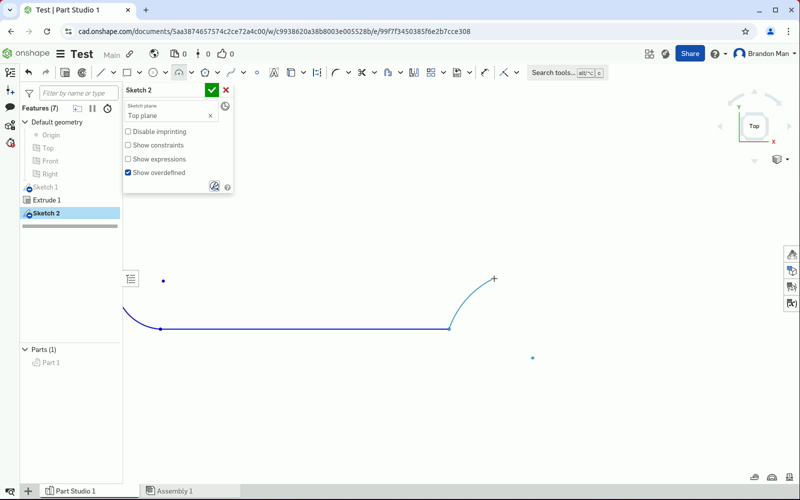
click(494, 278)
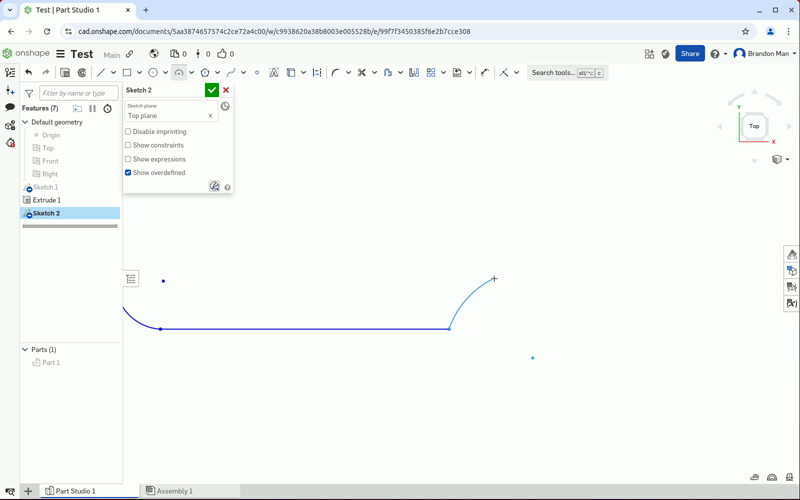
scroll(-6)
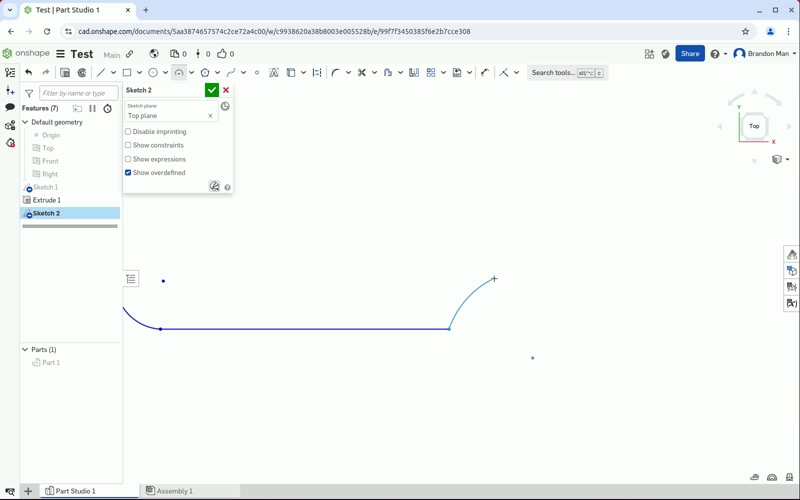
scroll(-6)
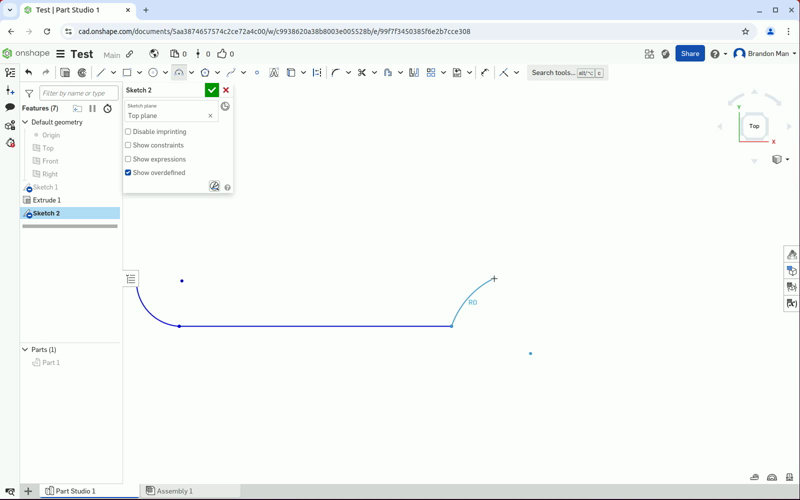
scroll(-6)
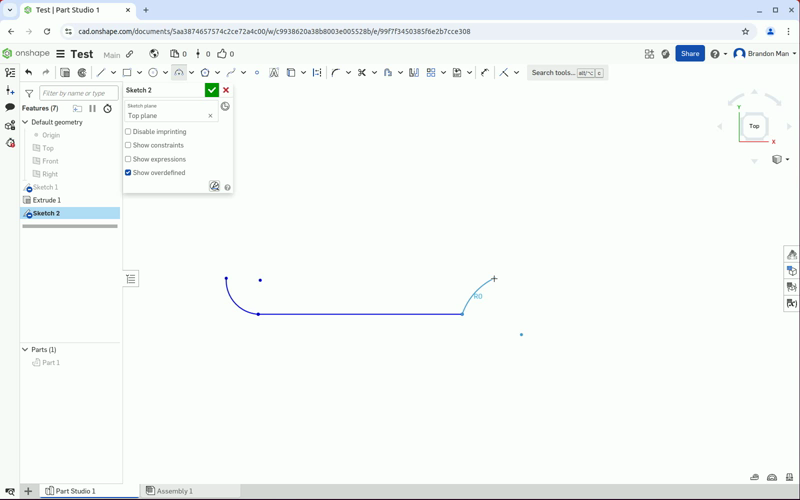
scroll(-6)
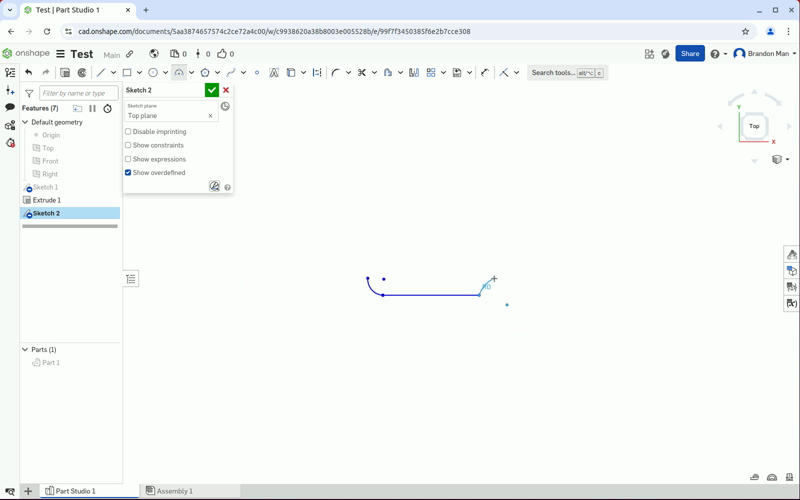
scroll(-6)
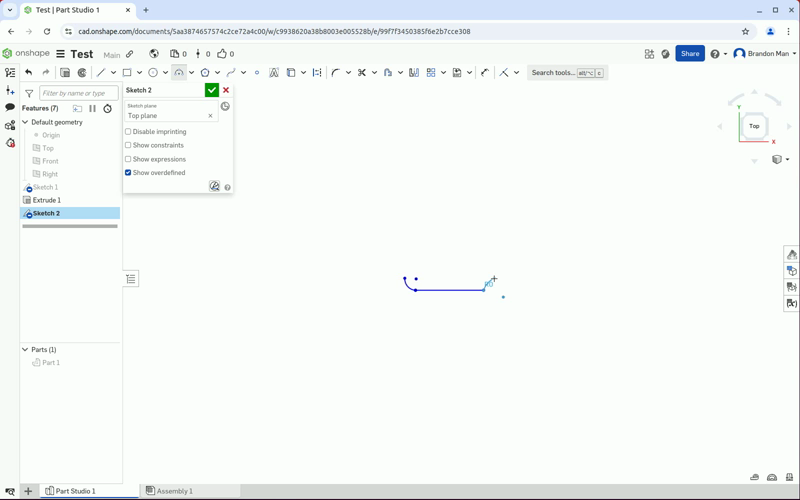
scroll(-6)
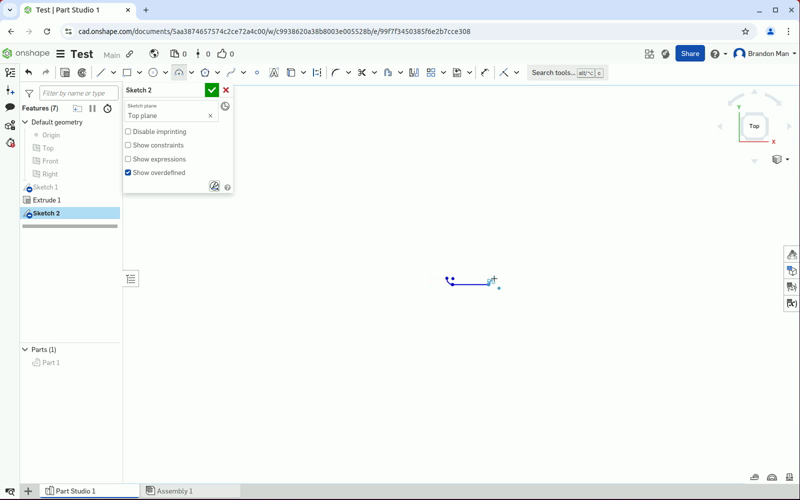
scroll(-6)
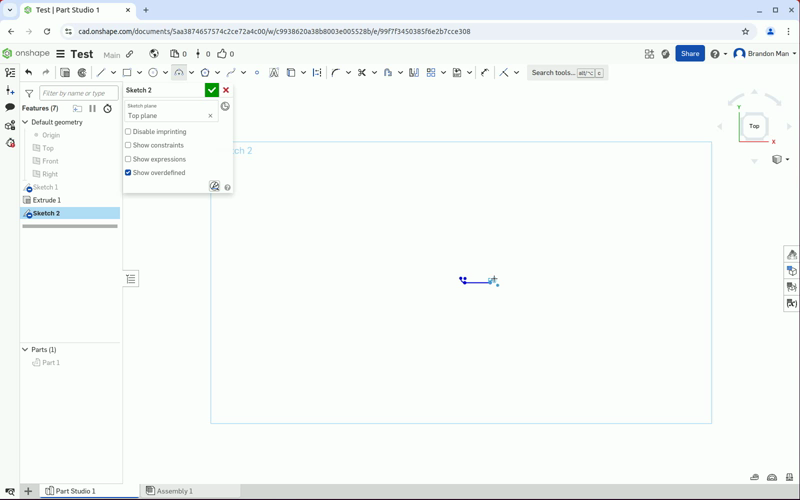
mouse_move(493, 281)
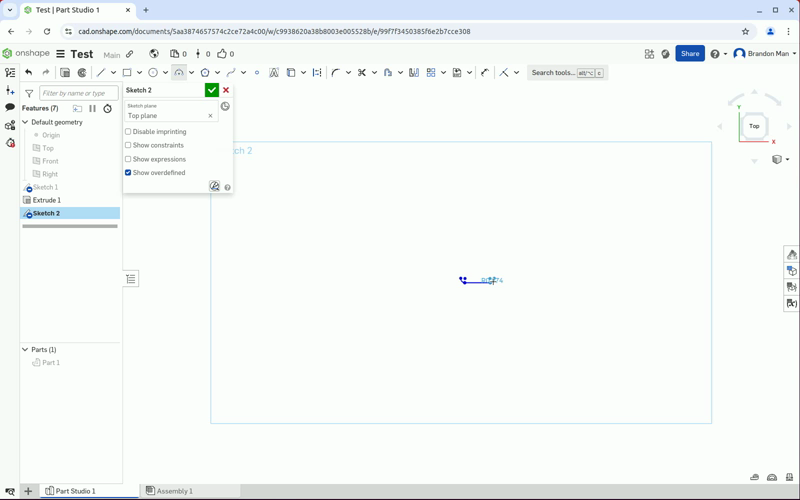
scroll(6)
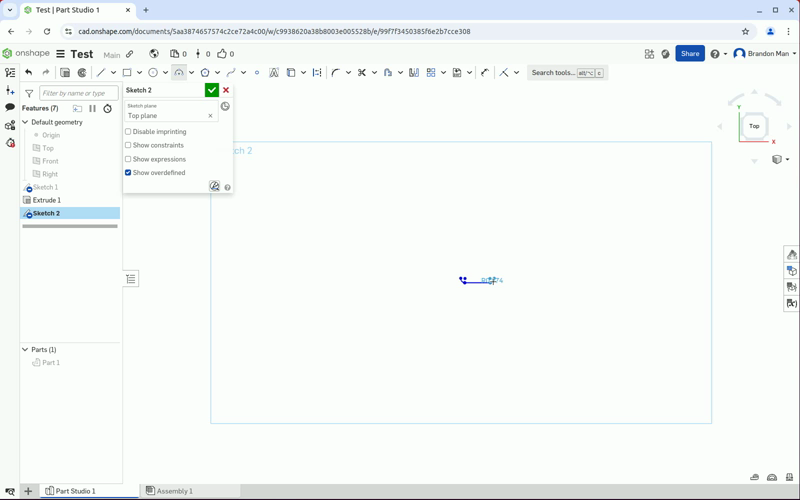
scroll(6)
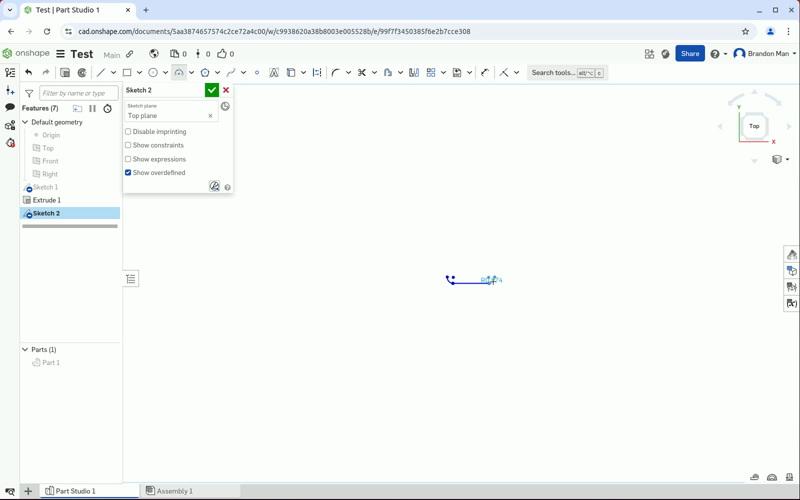
scroll(6)
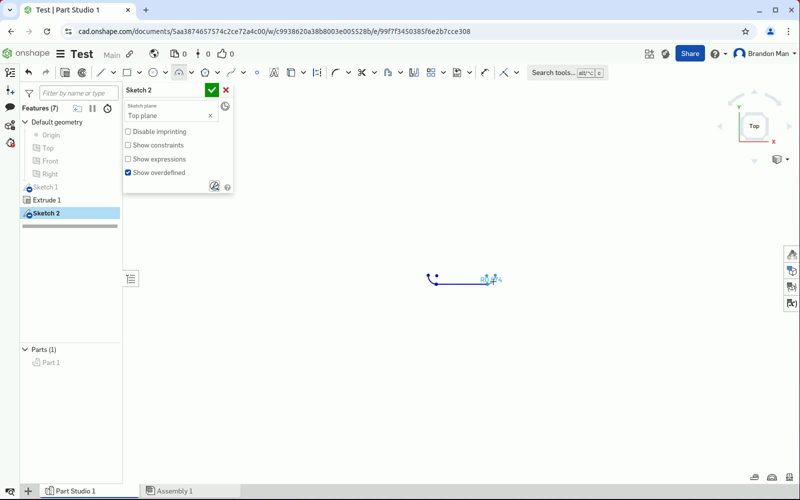
scroll(6)
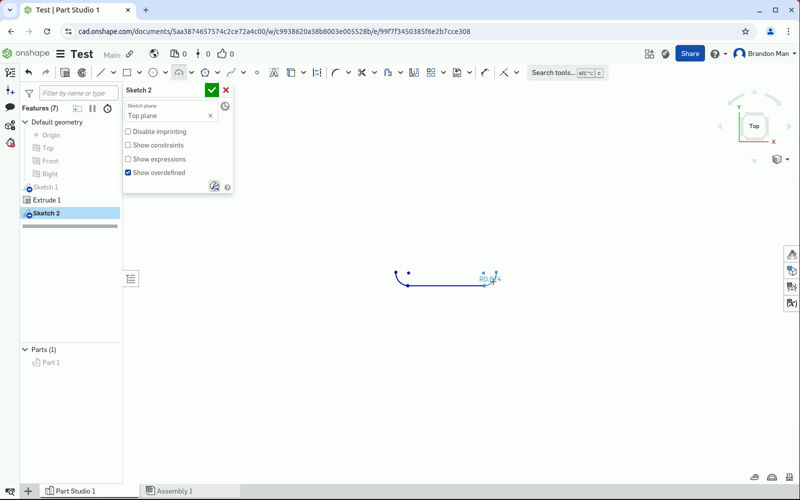
scroll(6)
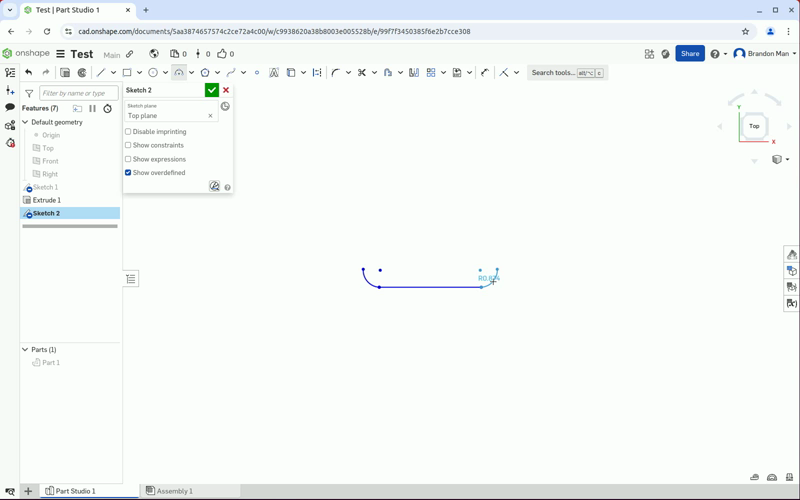
scroll(6)
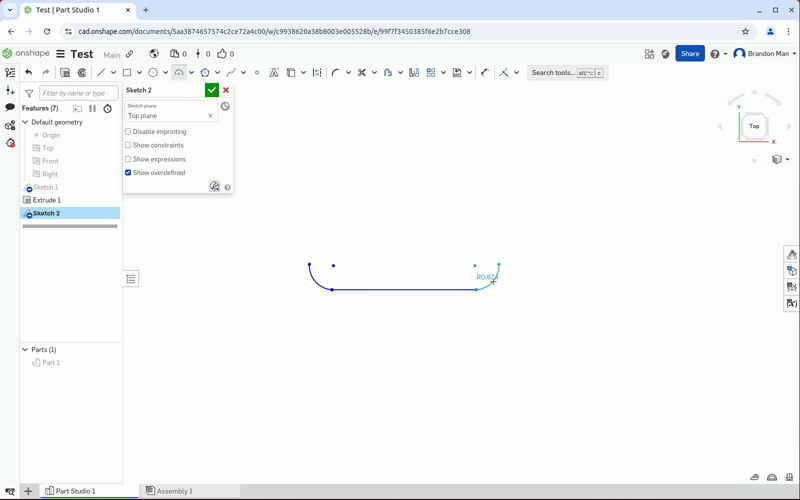
scroll(6)
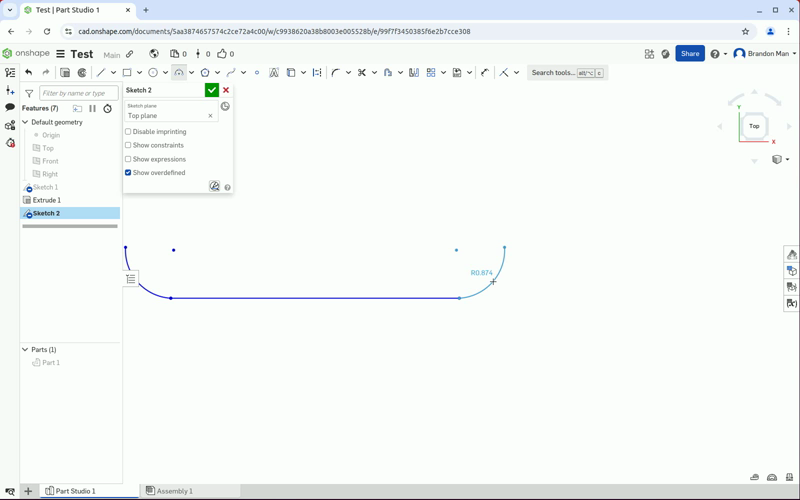
click(493, 281)
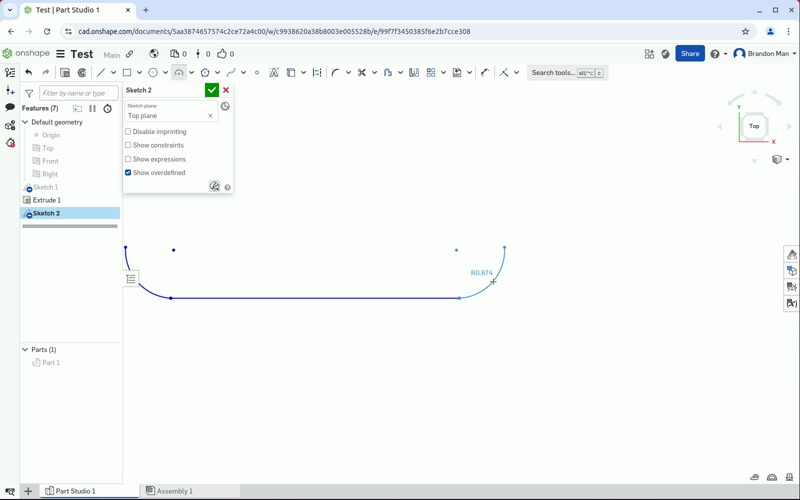
scroll(-6)
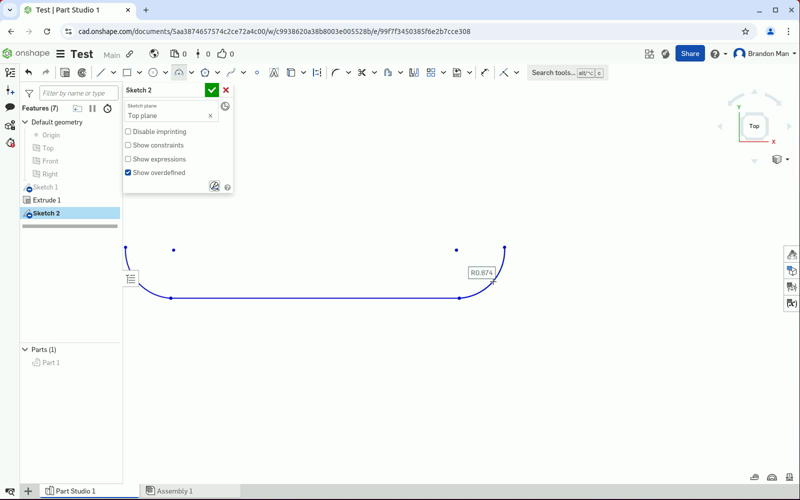
scroll(-6)
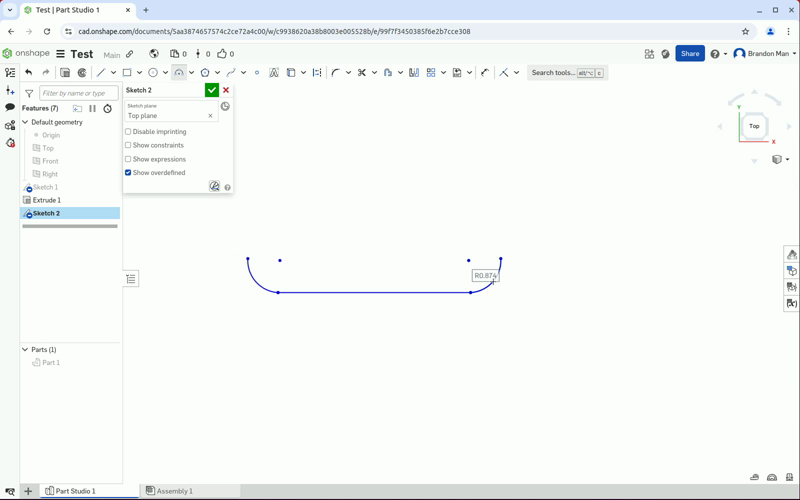
scroll(-6)
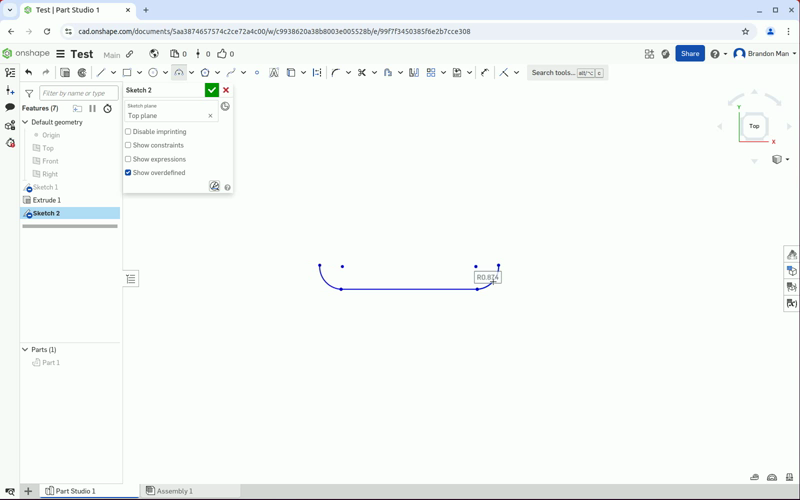
scroll(-6)
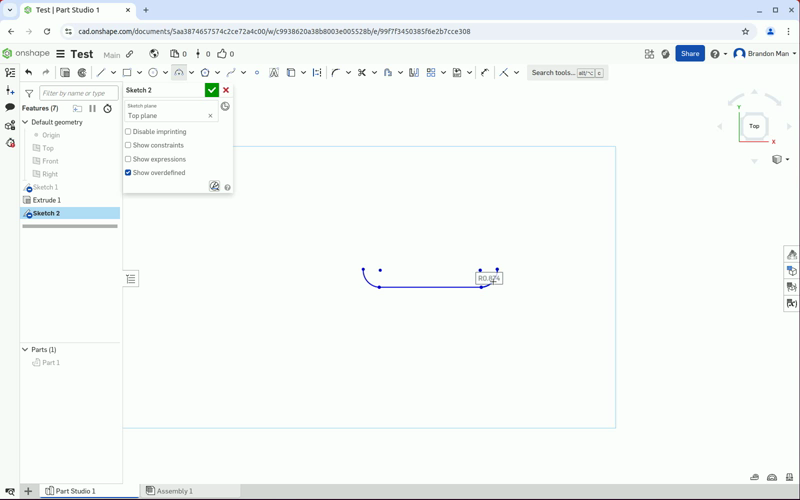
scroll(-6)
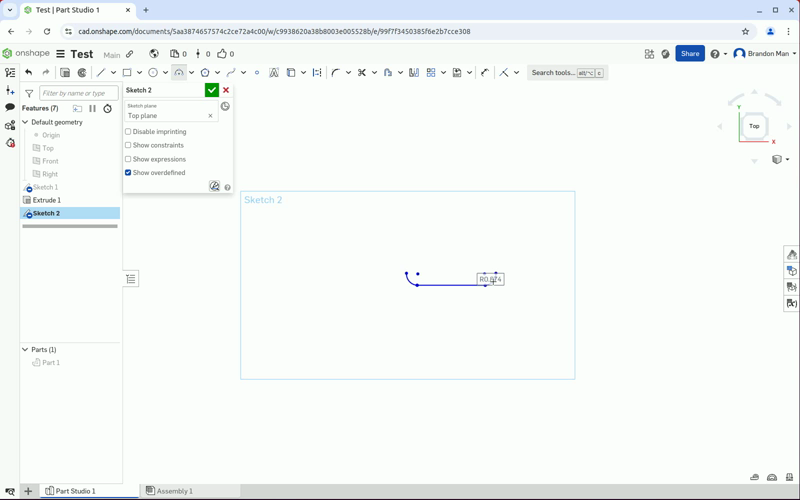
scroll(-6)
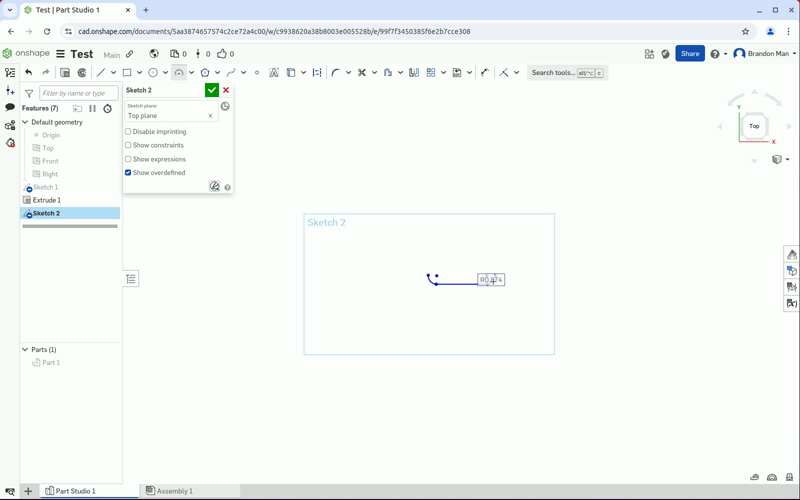
scroll(-6)
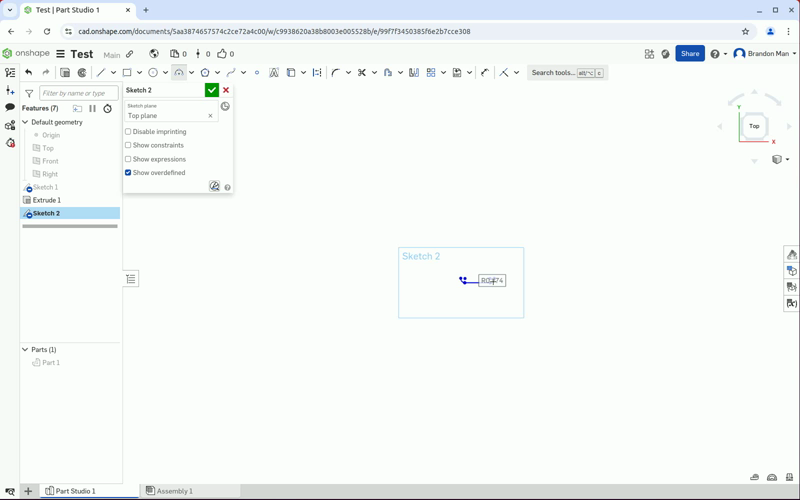
key_up(shift)
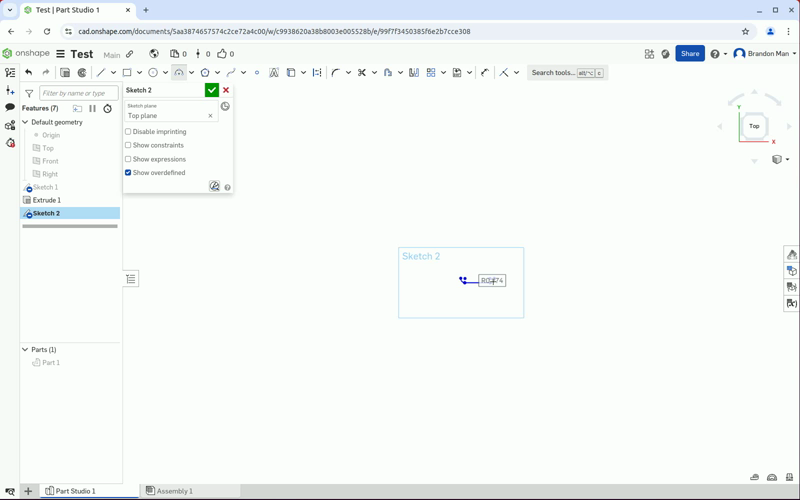
key(esc)
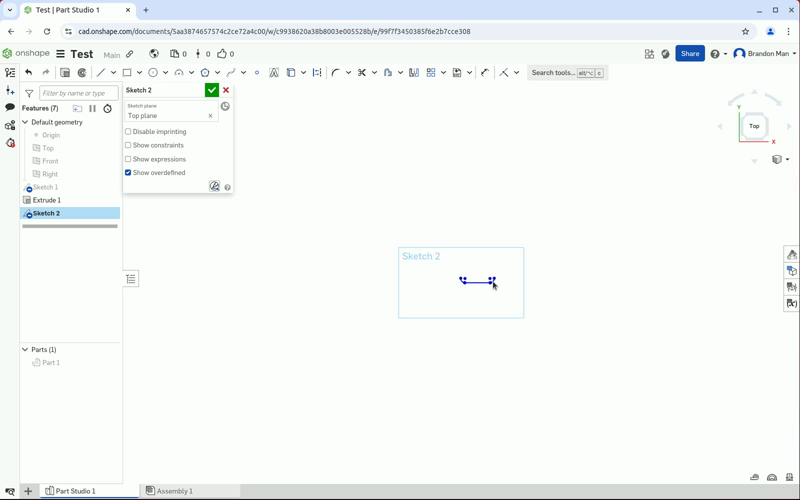
key(l)
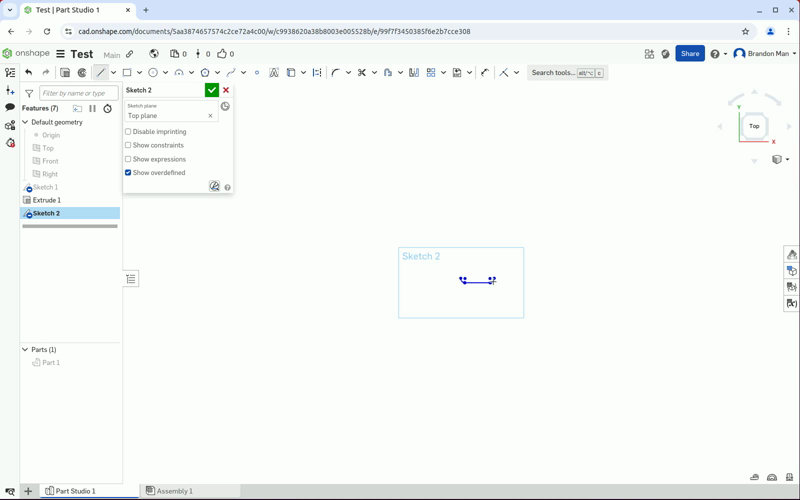
mouse_move(494, 278)
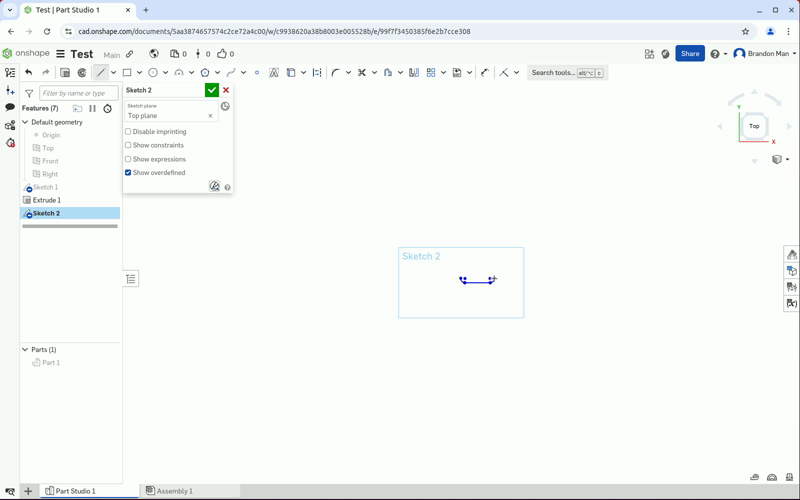
scroll(6)
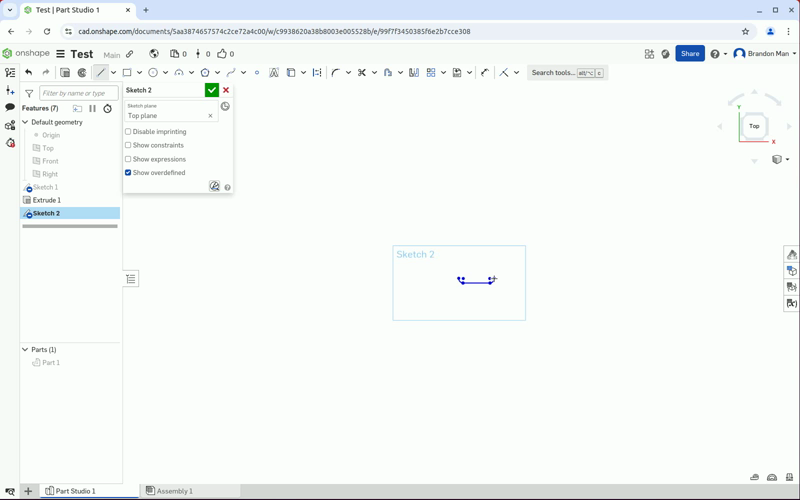
scroll(6)
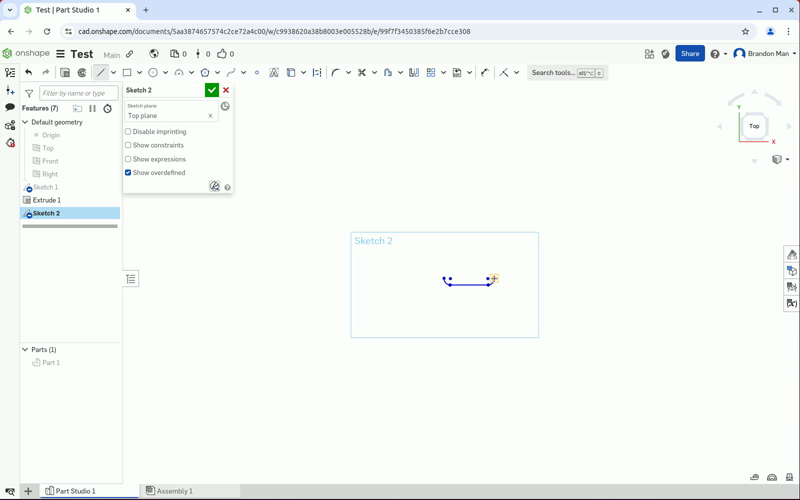
scroll(6)
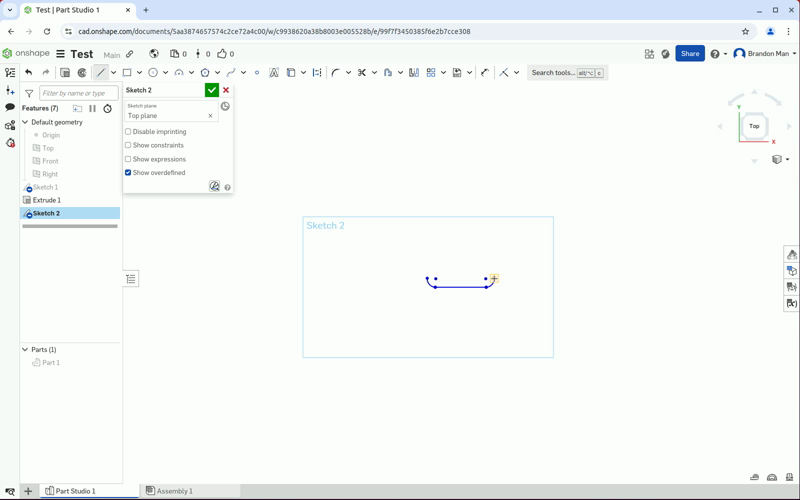
scroll(6)
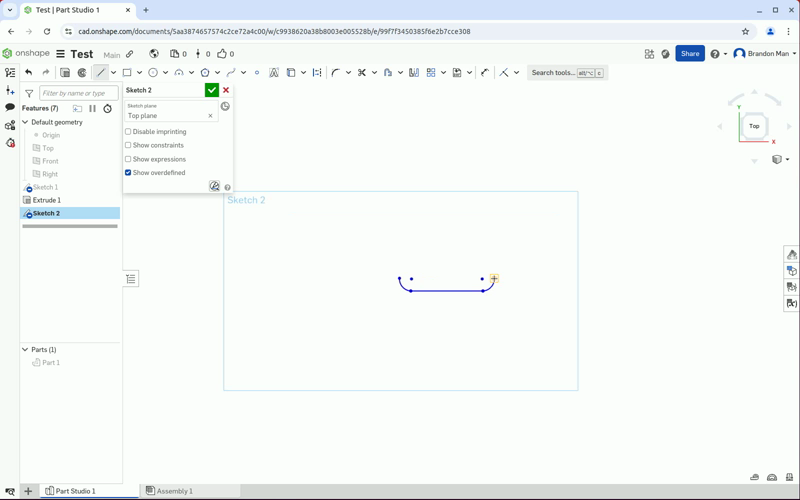
scroll(6)
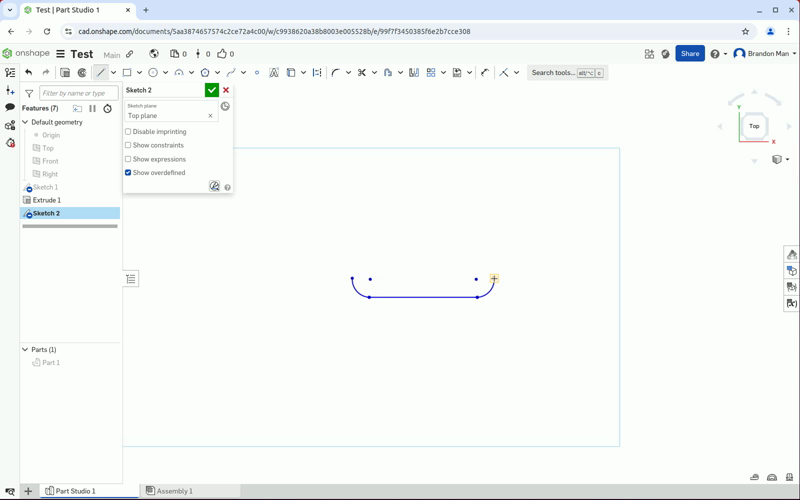
scroll(6)
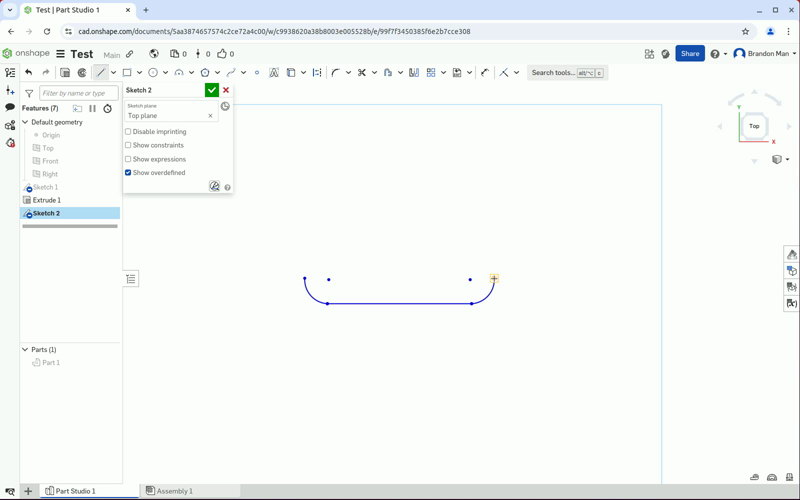
scroll(6)
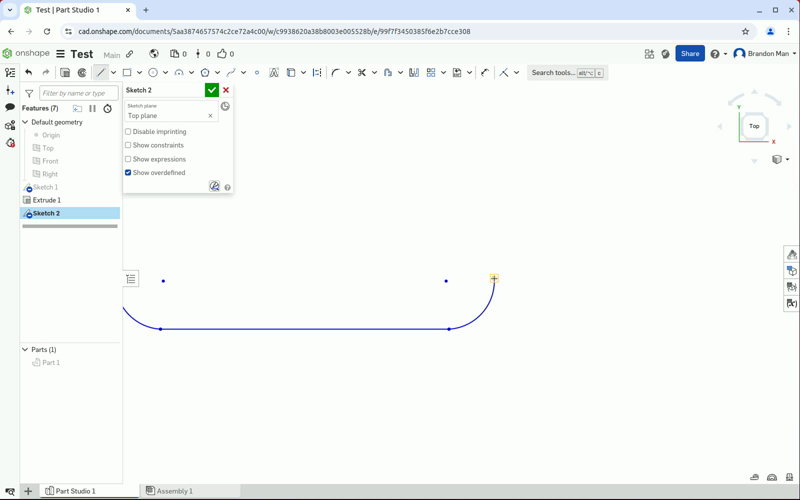
click(494, 278)
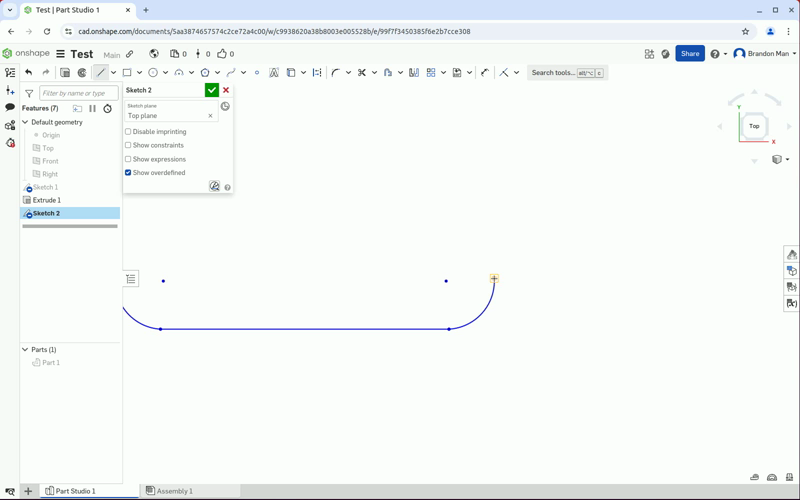
scroll(-6)
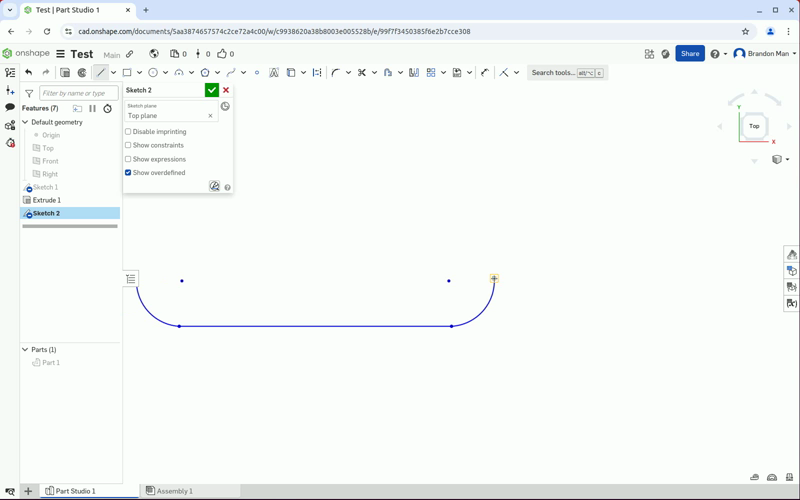
scroll(-6)
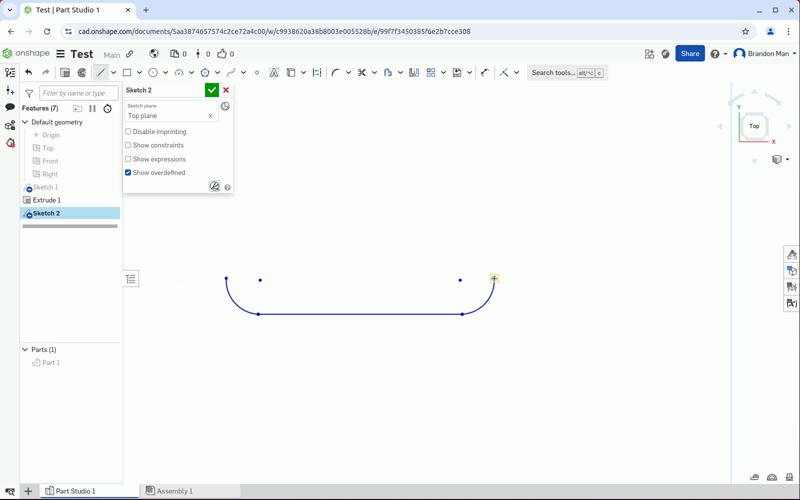
scroll(-6)
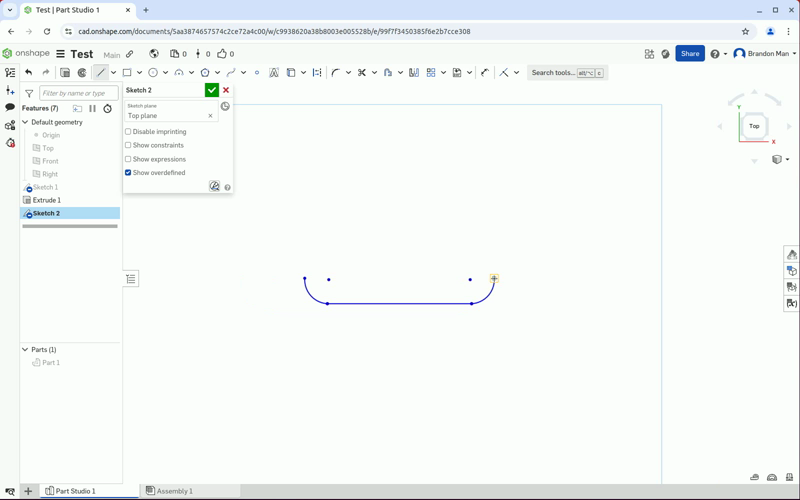
scroll(-6)
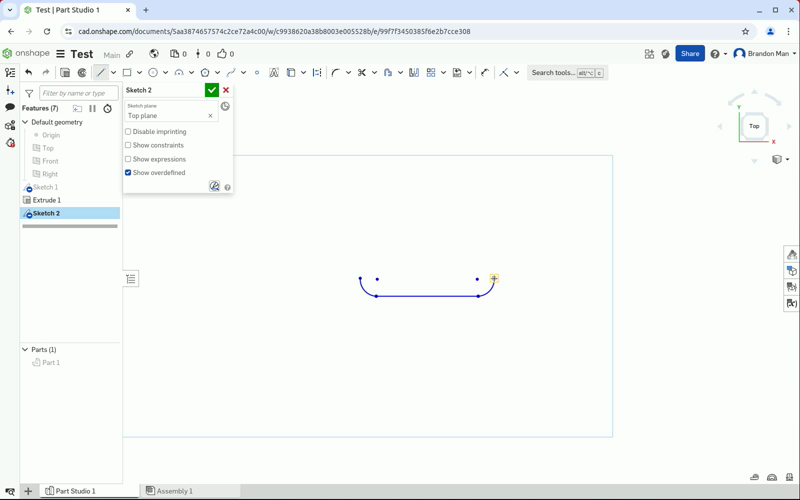
scroll(-6)
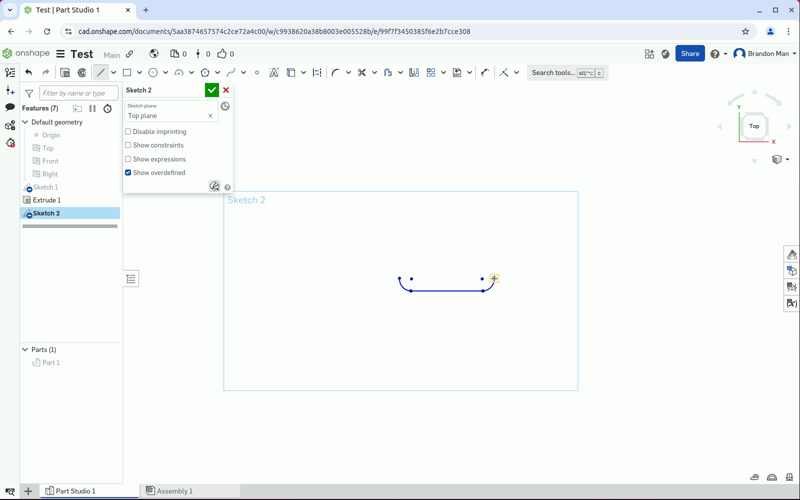
scroll(-6)
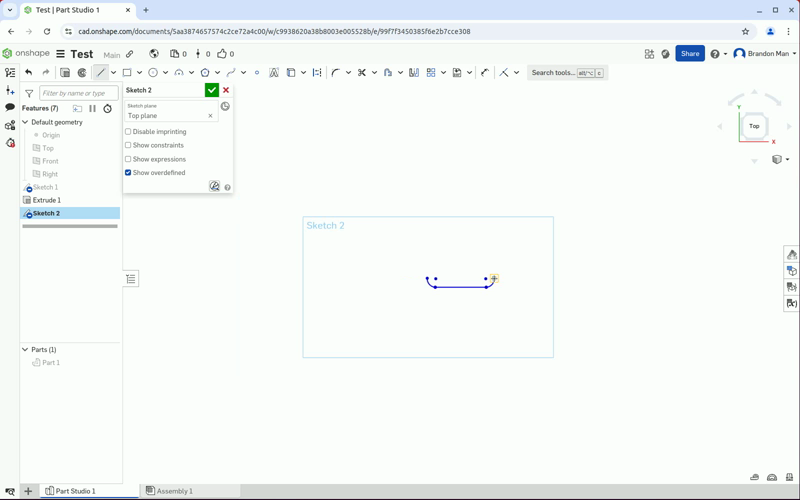
scroll(-6)
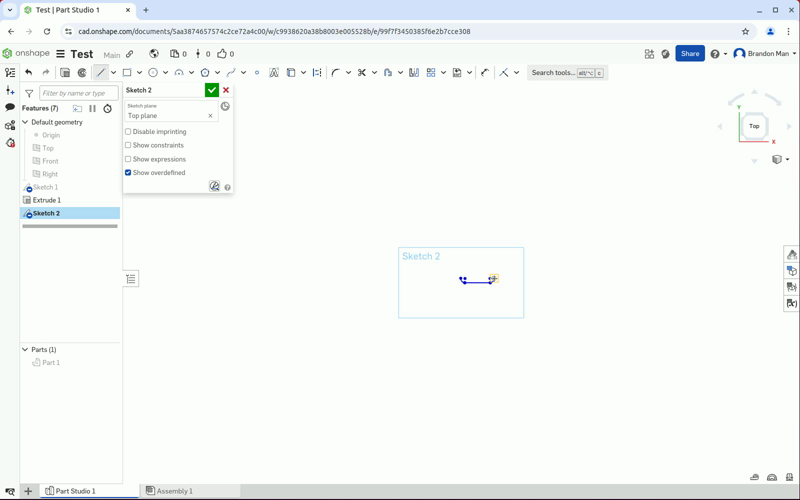
key_down(shift)
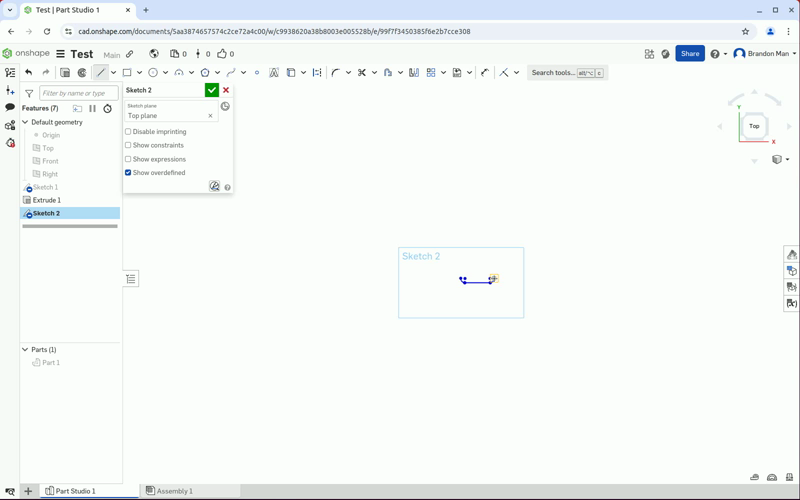
mouse_move(524, 278)
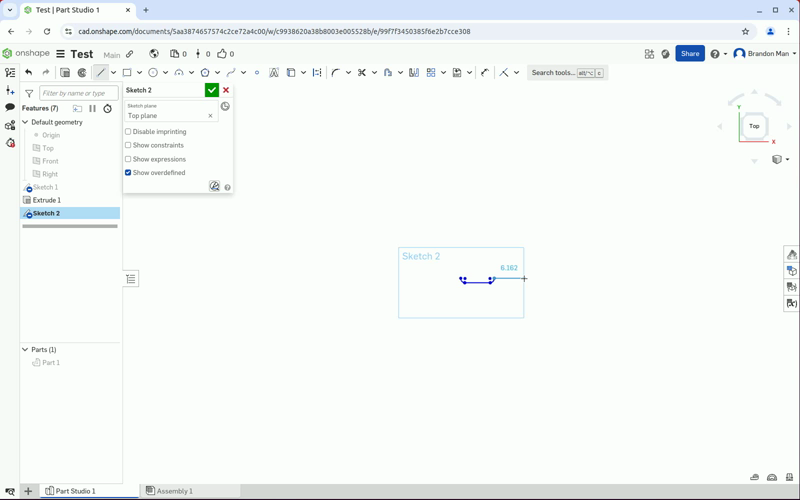
mouse_move(494, 252)
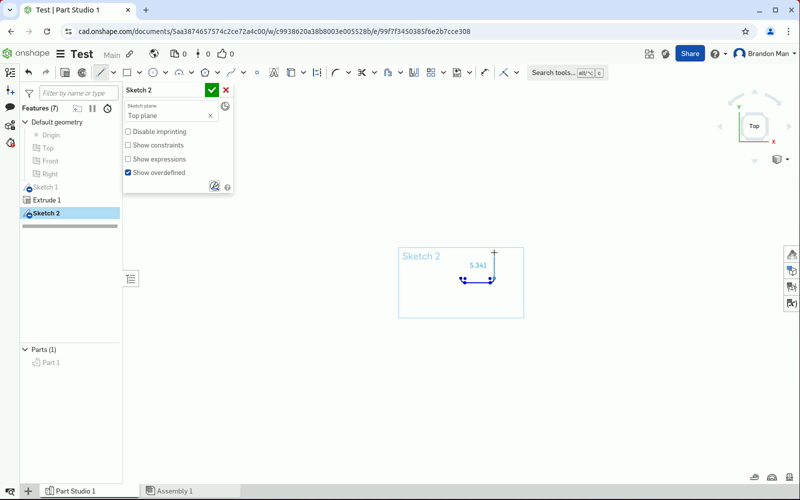
click(494, 252)
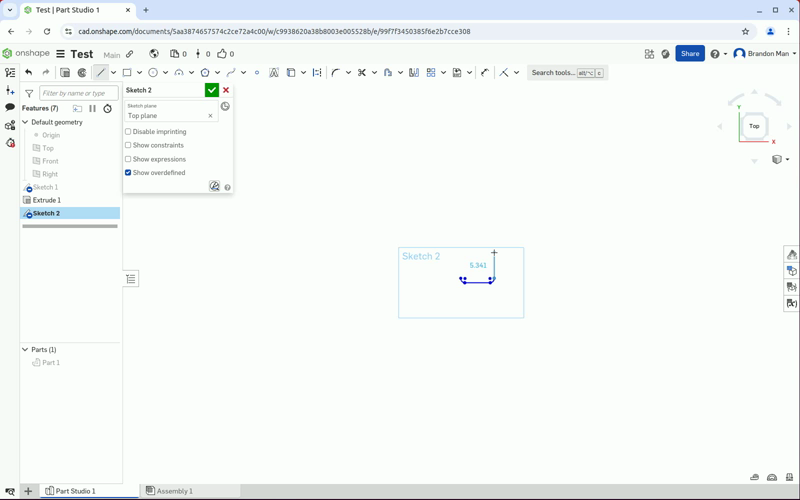
key_up(shift)
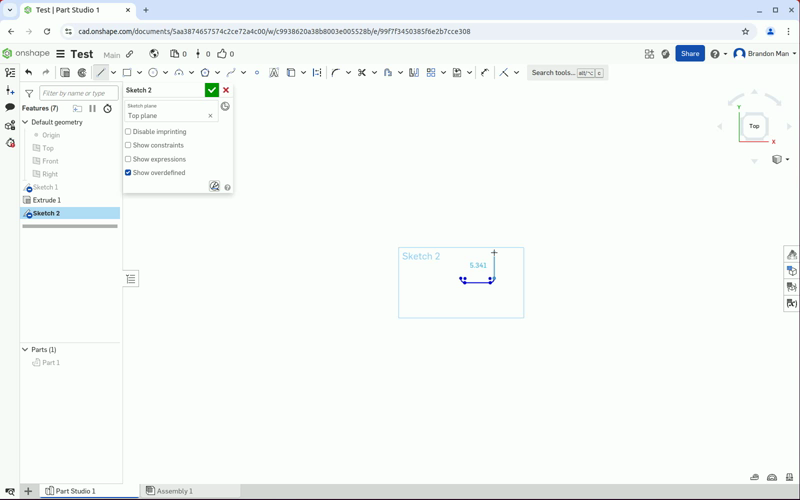
key(esc)
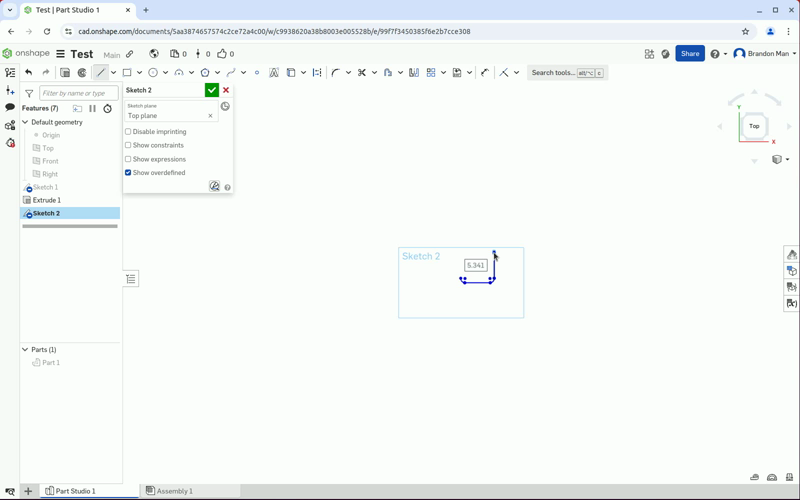
key(a)
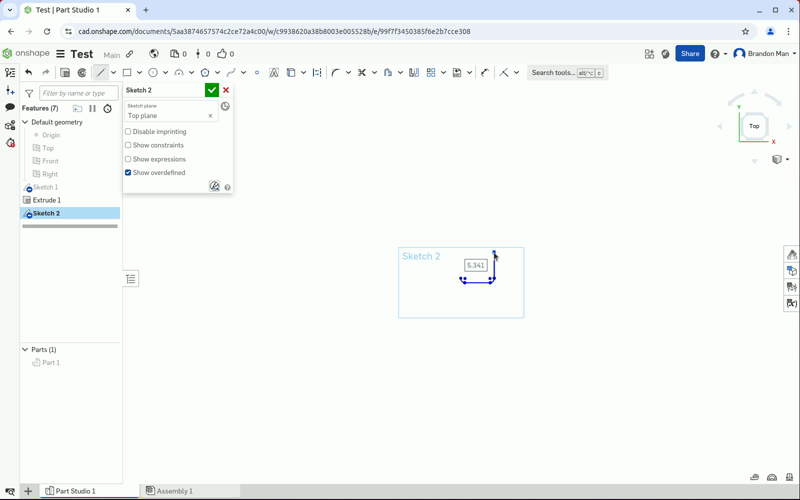
mouse_move(494, 252)
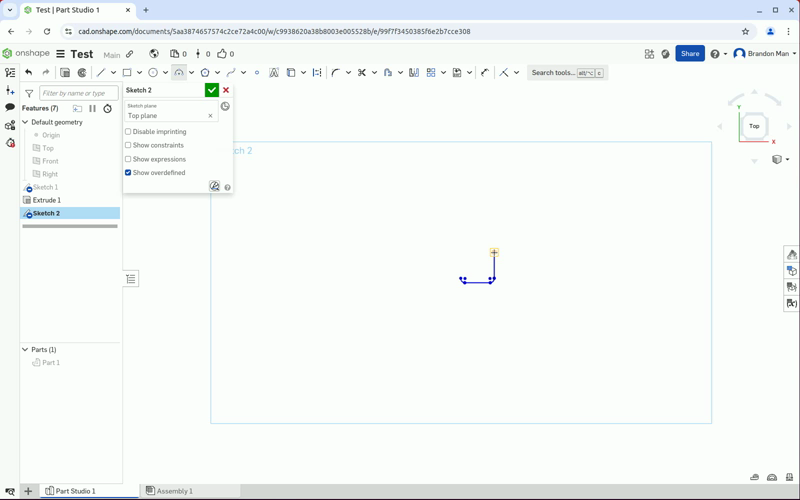
click(494, 252)
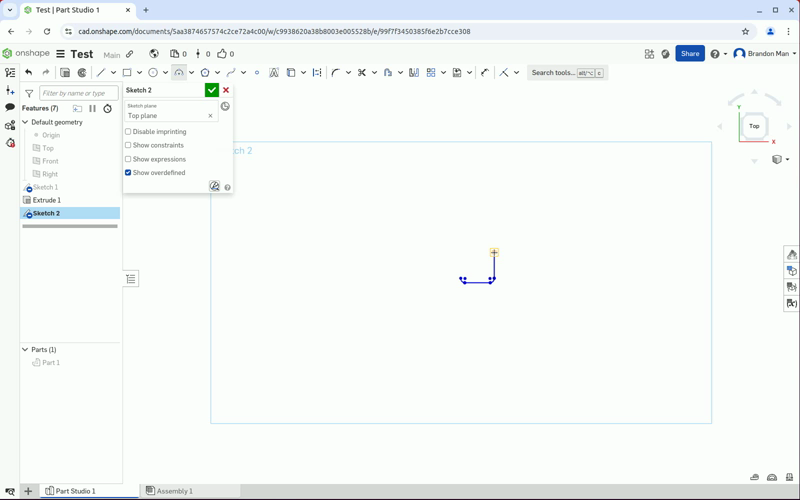
key_down(shift)
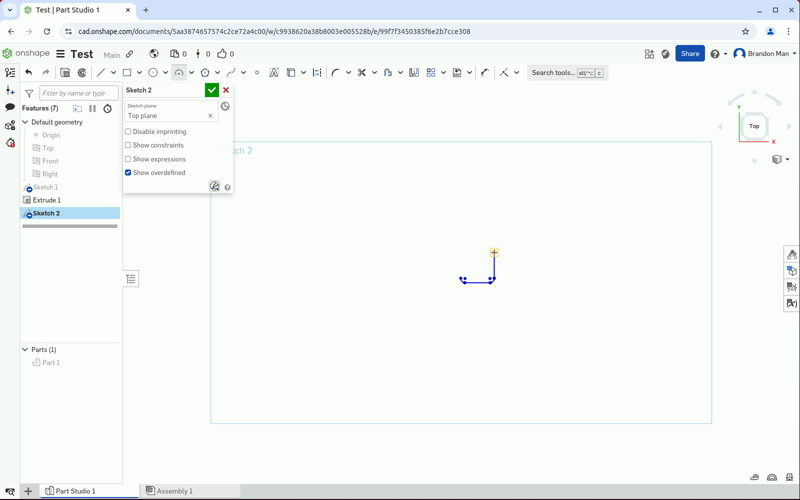
mouse_move(490, 247)
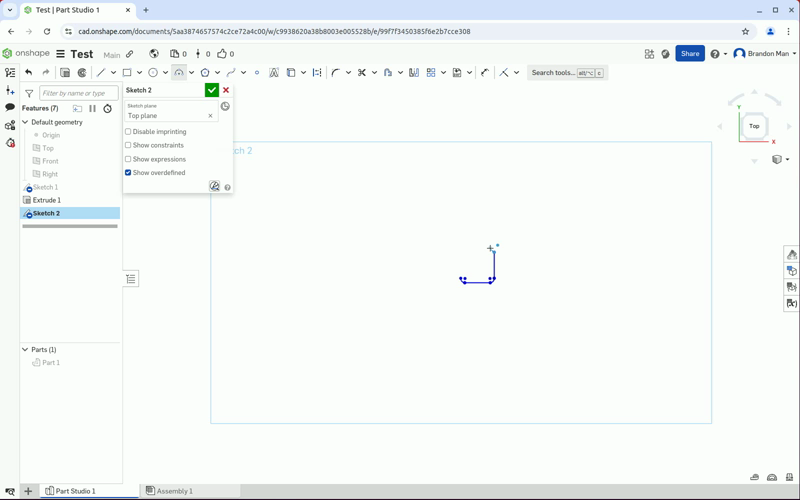
scroll(6)
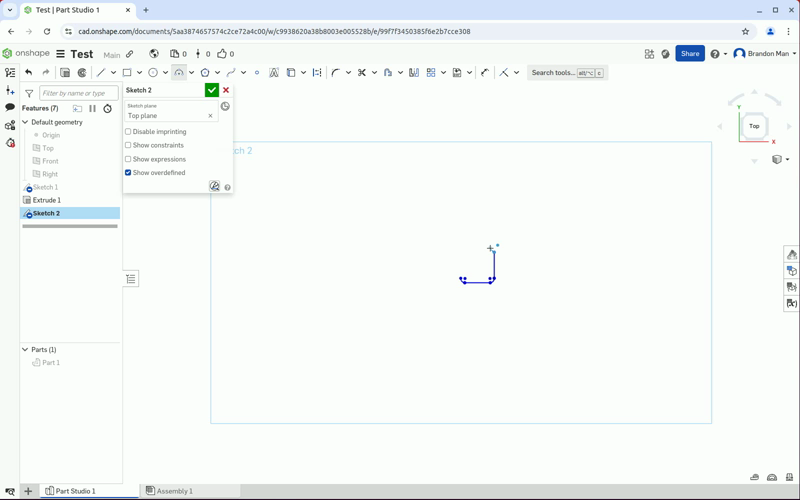
scroll(6)
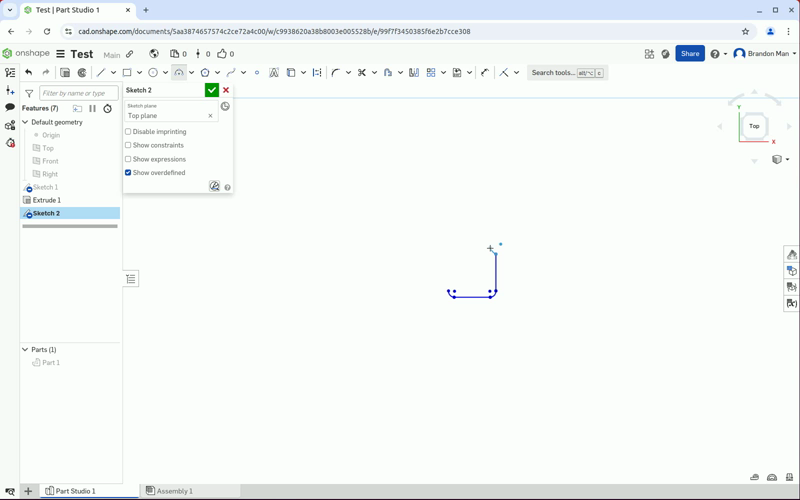
scroll(6)
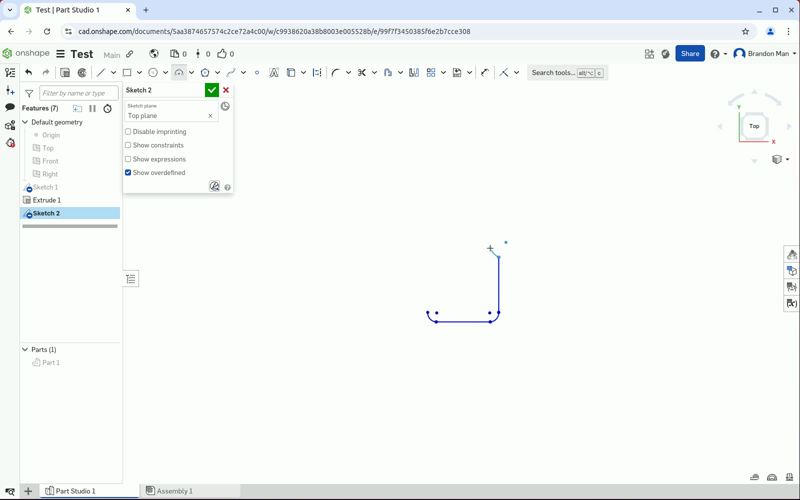
scroll(6)
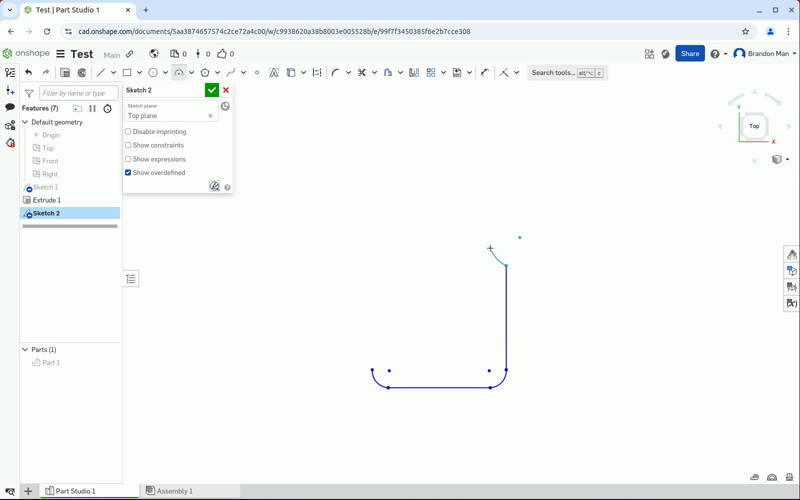
scroll(6)
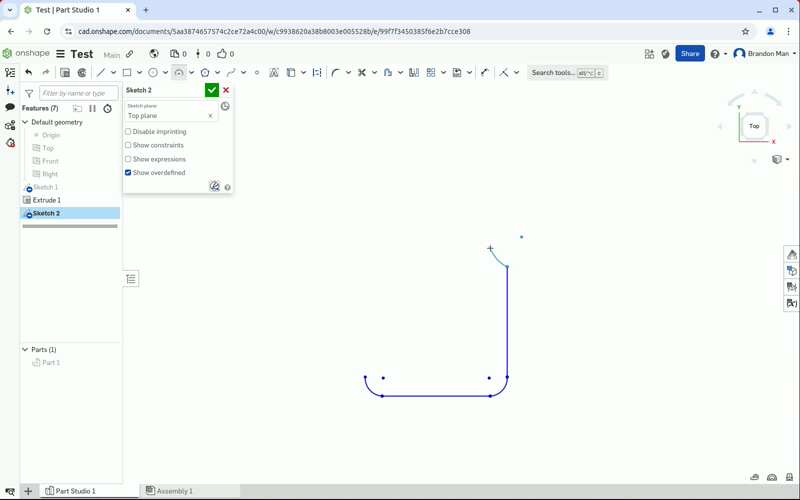
scroll(6)
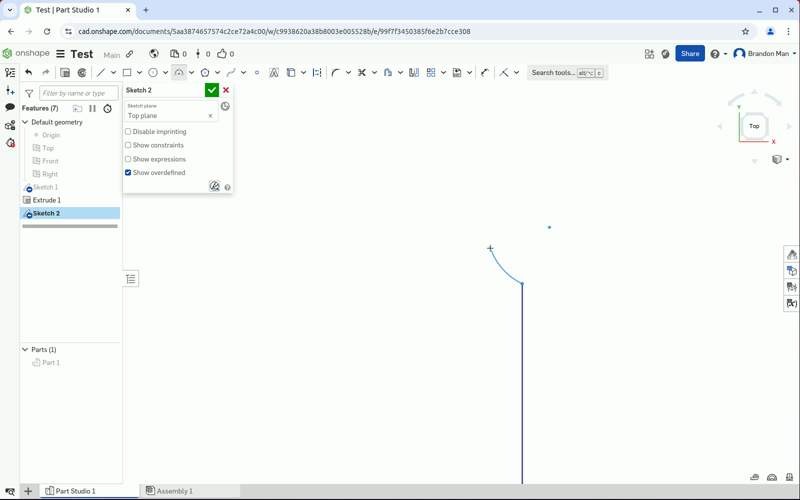
scroll(6)
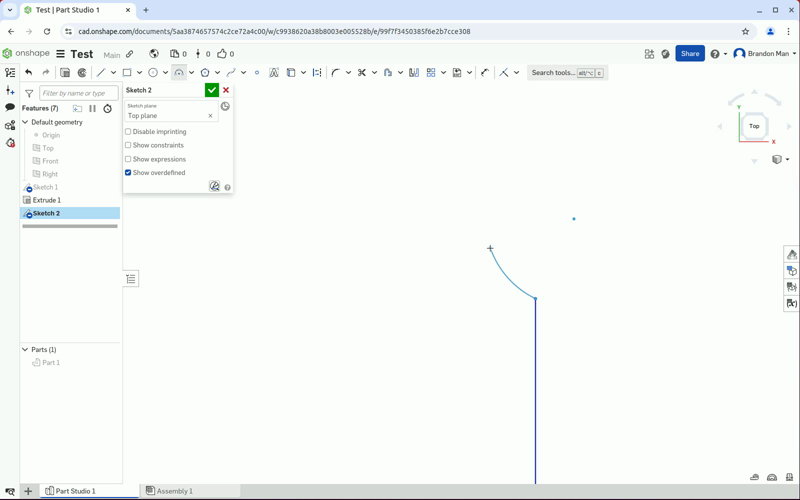
click(490, 247)
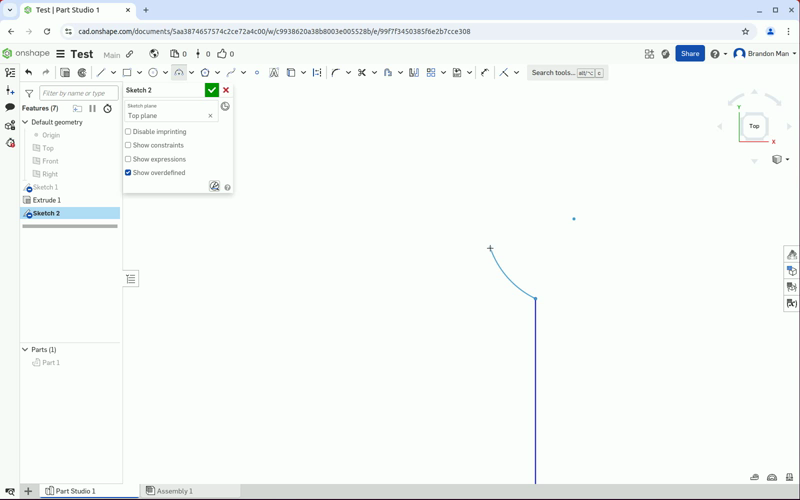
scroll(-6)
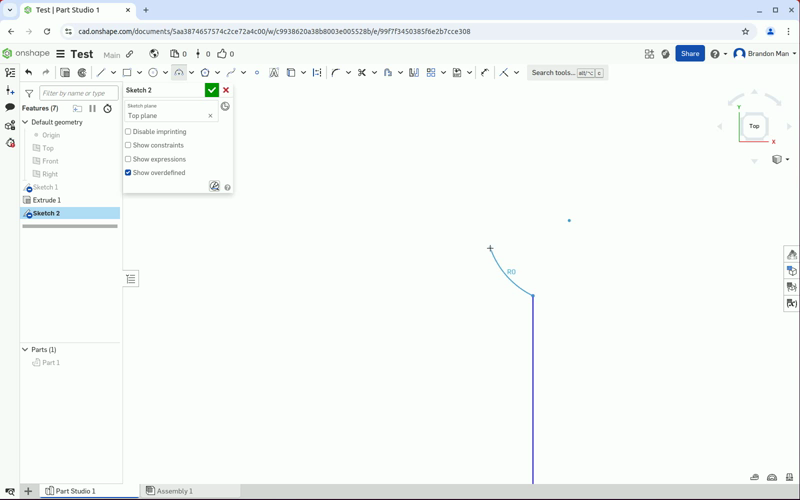
scroll(-6)
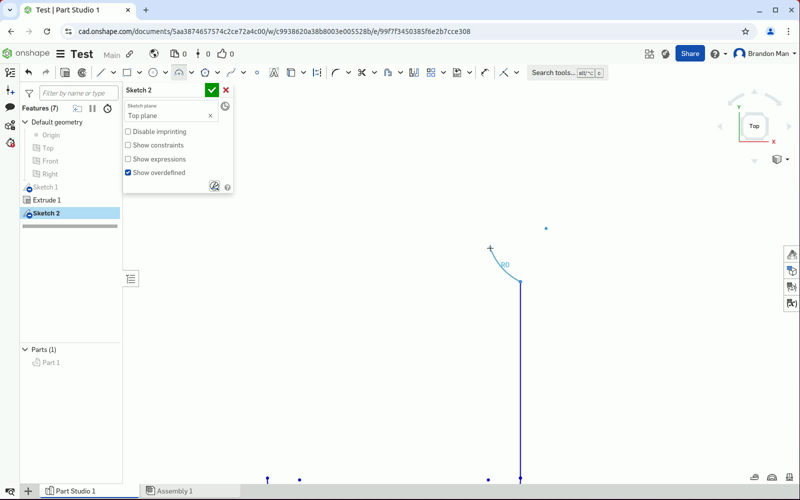
scroll(-6)
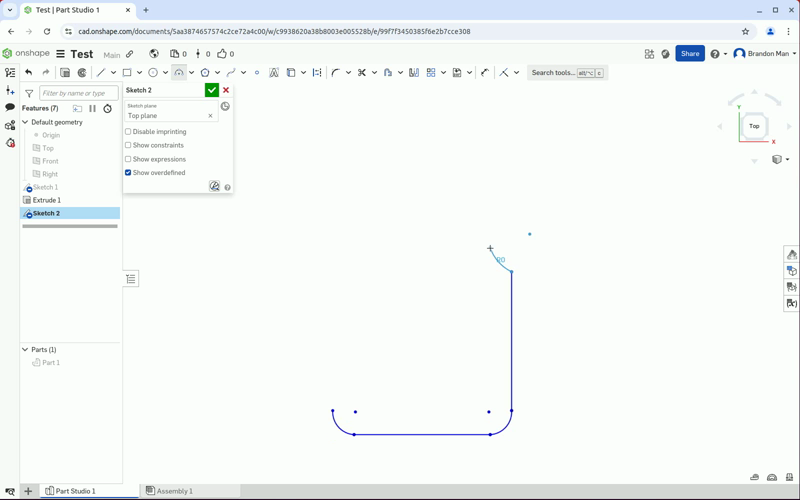
scroll(-6)
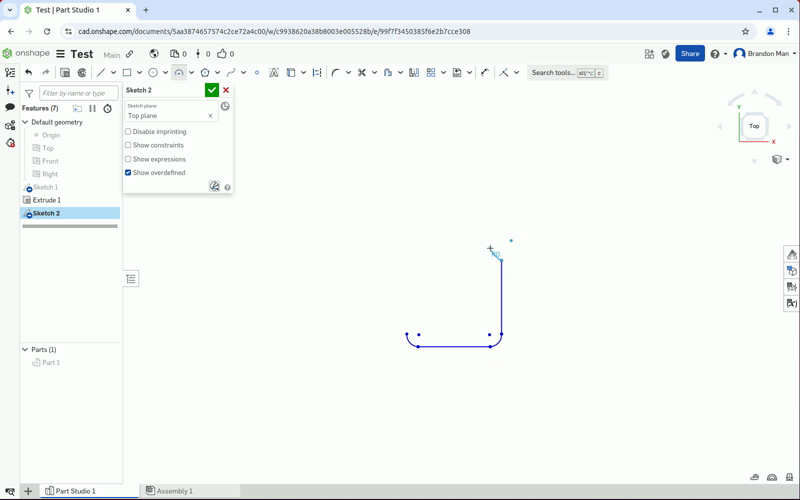
scroll(-6)
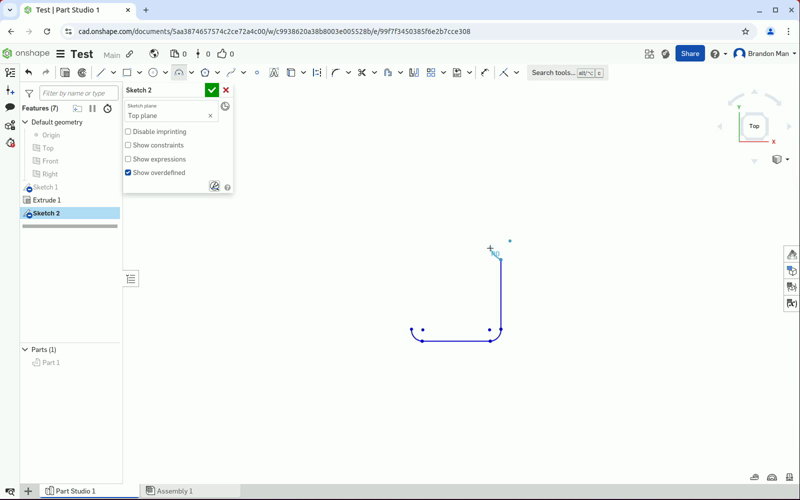
scroll(-6)
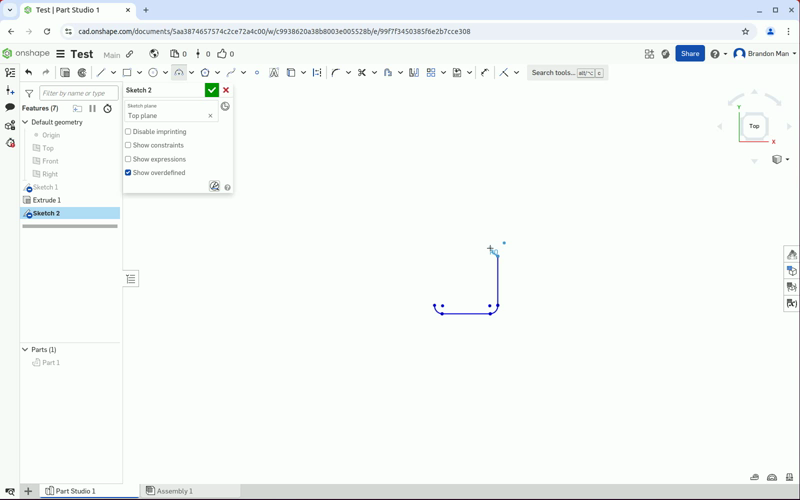
scroll(-6)
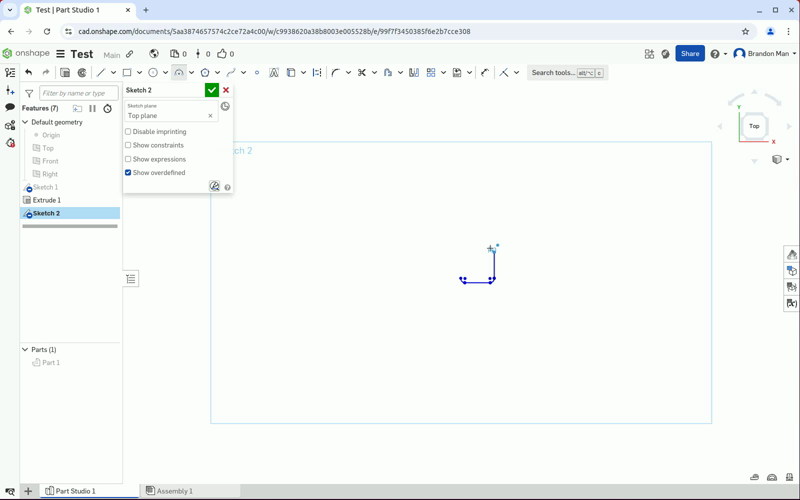
mouse_move(493, 249)
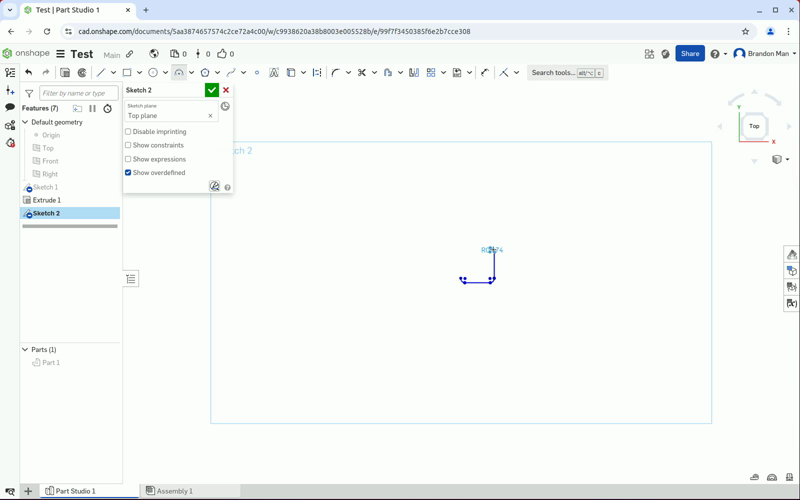
scroll(6)
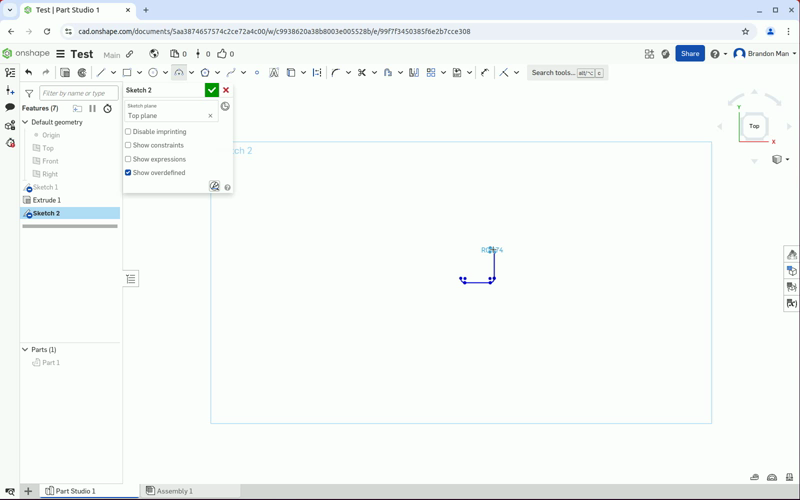
scroll(6)
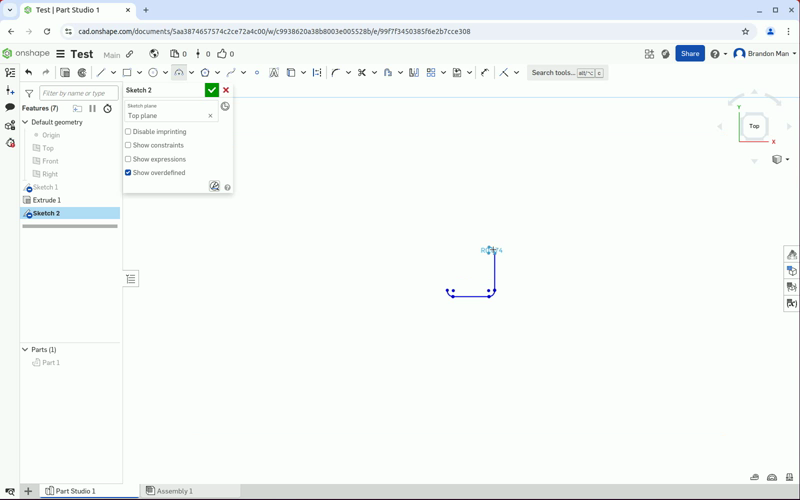
scroll(6)
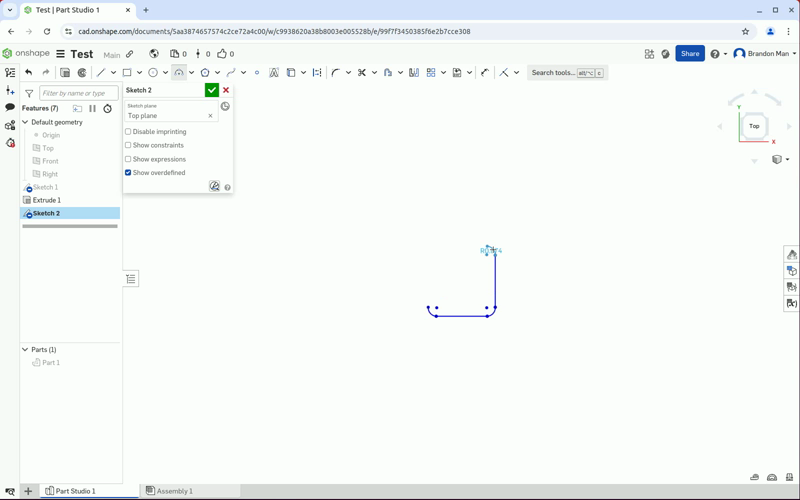
scroll(6)
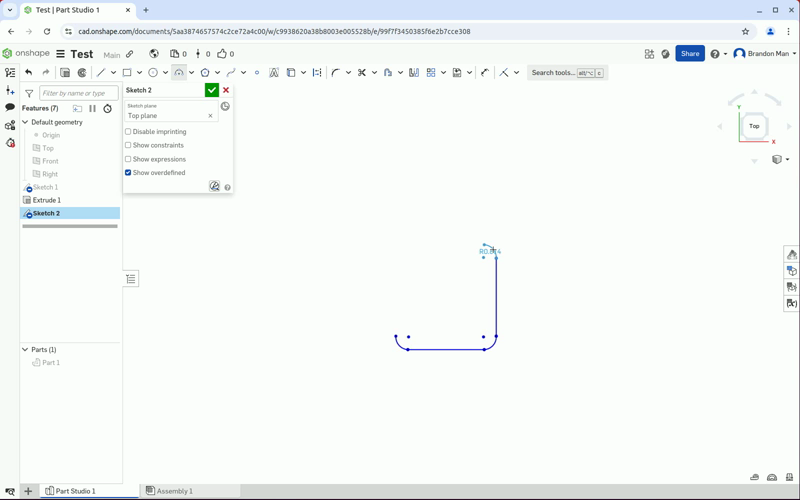
scroll(6)
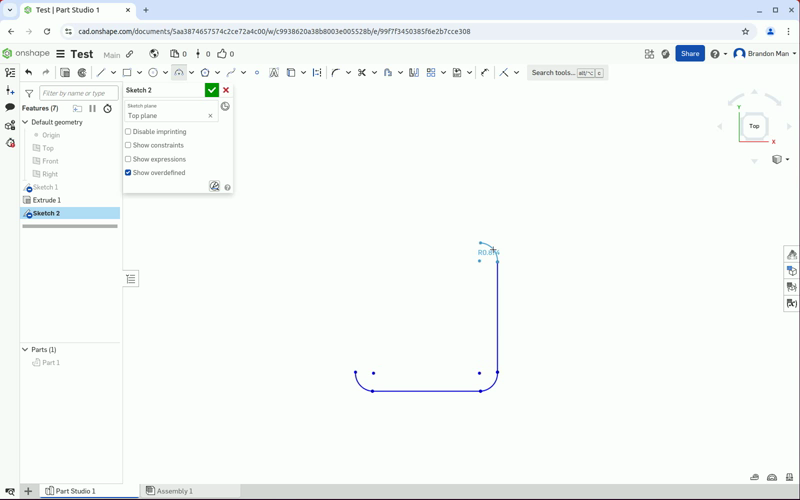
scroll(6)
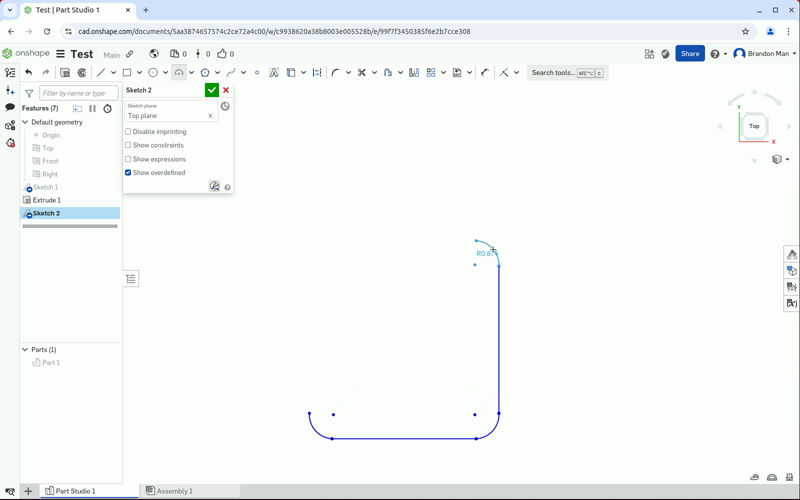
scroll(6)
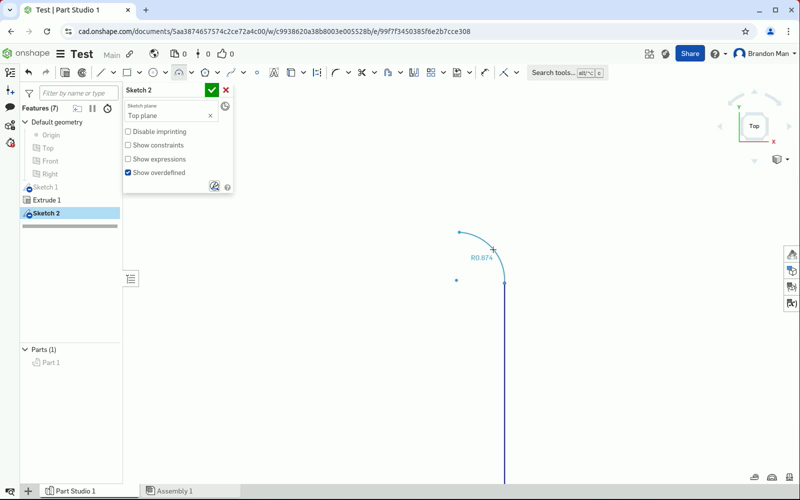
click(493, 249)
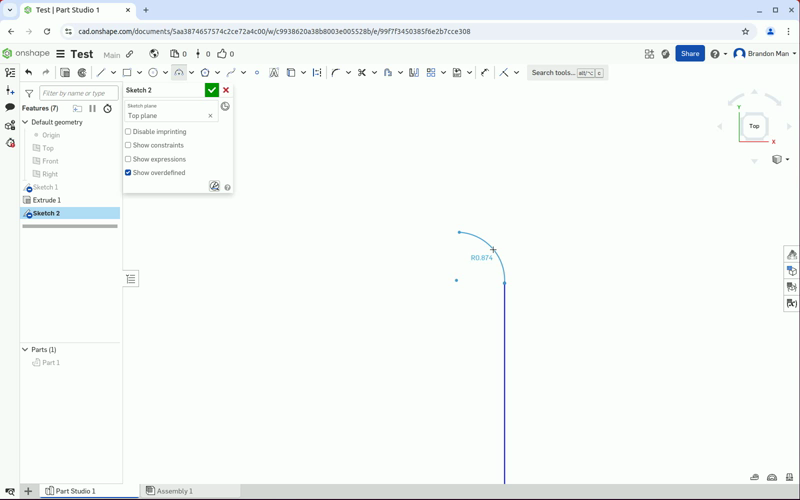
scroll(-6)
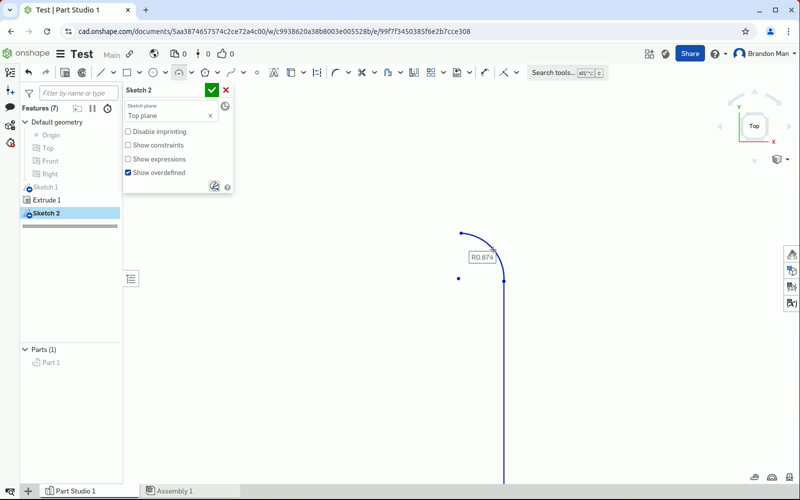
scroll(-6)
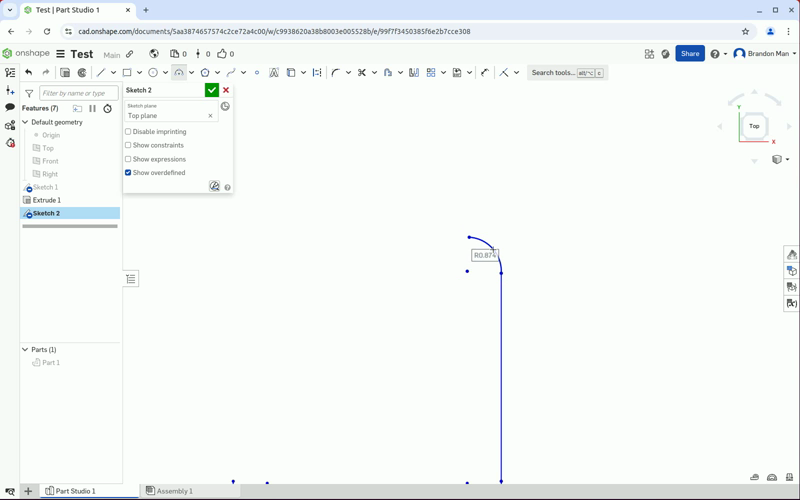
scroll(-6)
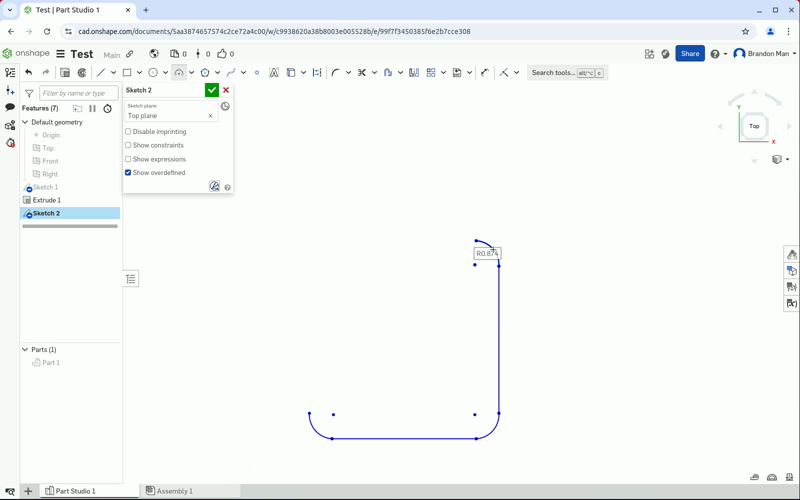
scroll(-6)
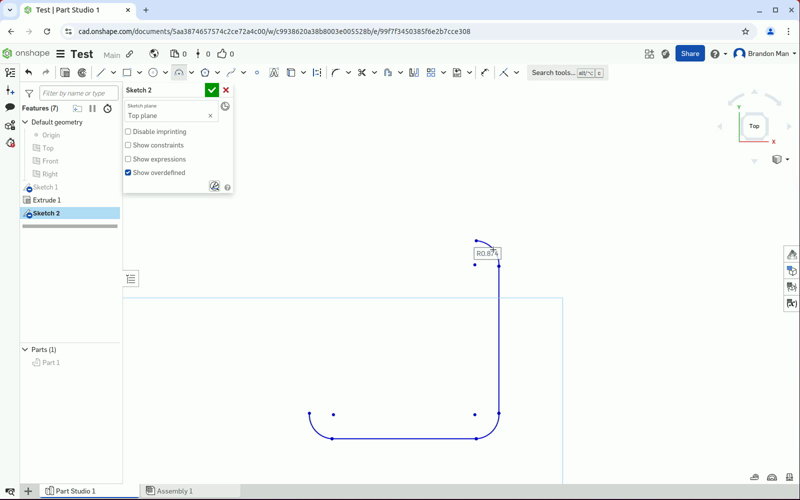
scroll(-6)
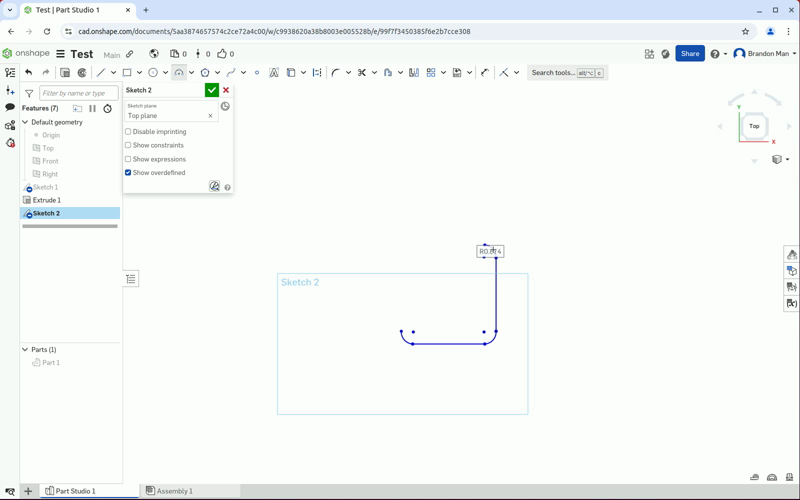
scroll(-6)
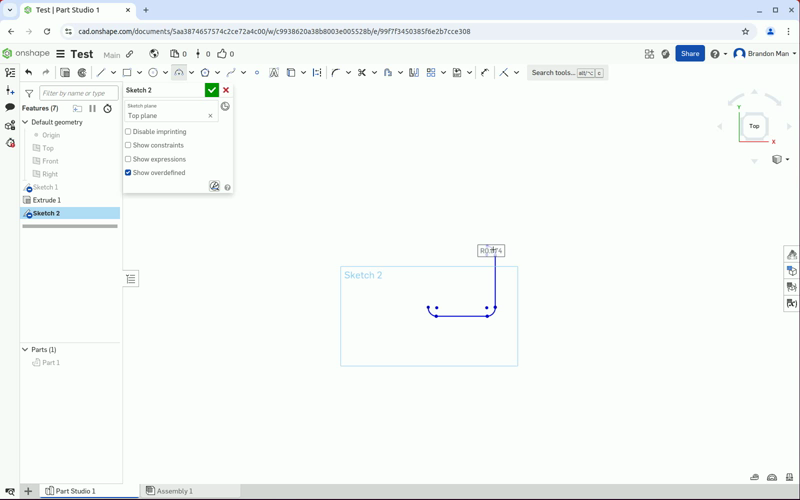
scroll(-6)
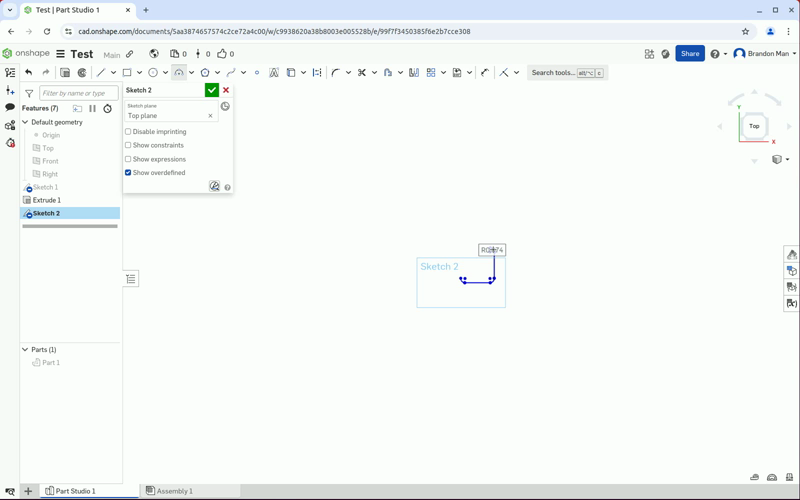
key_up(shift)
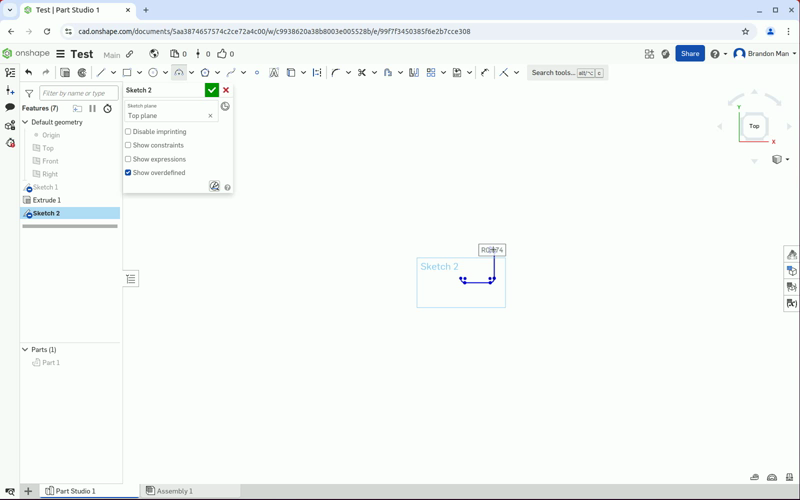
key(esc)
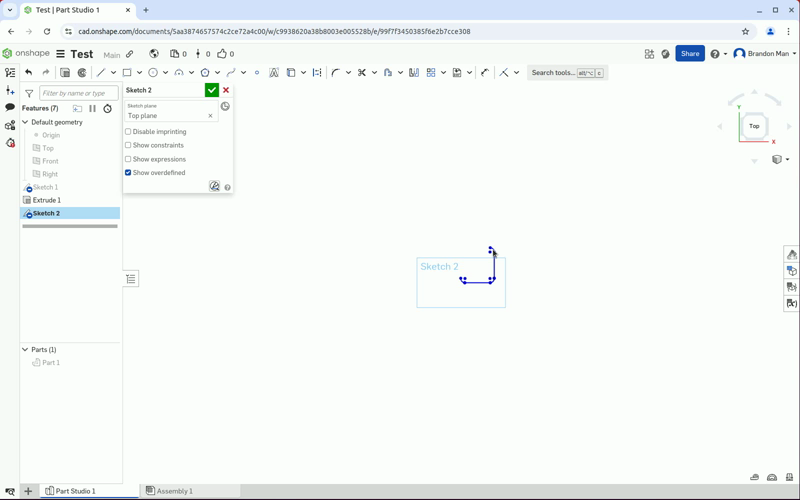
key(l)
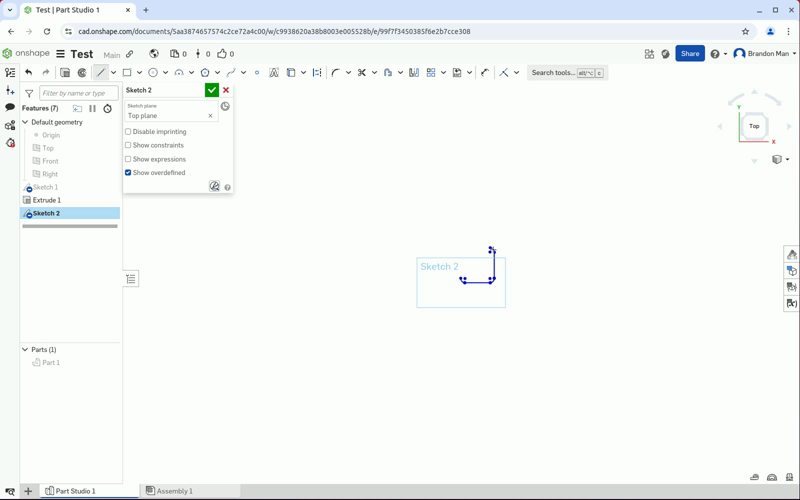
mouse_move(490, 247)
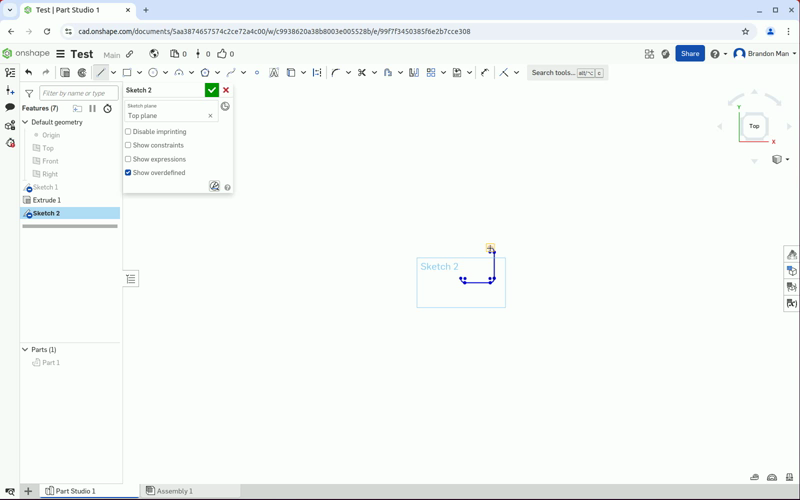
scroll(6)
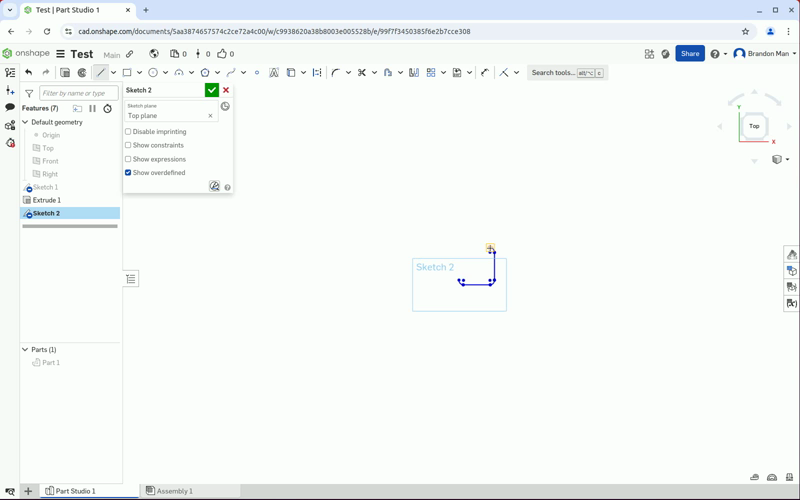
scroll(6)
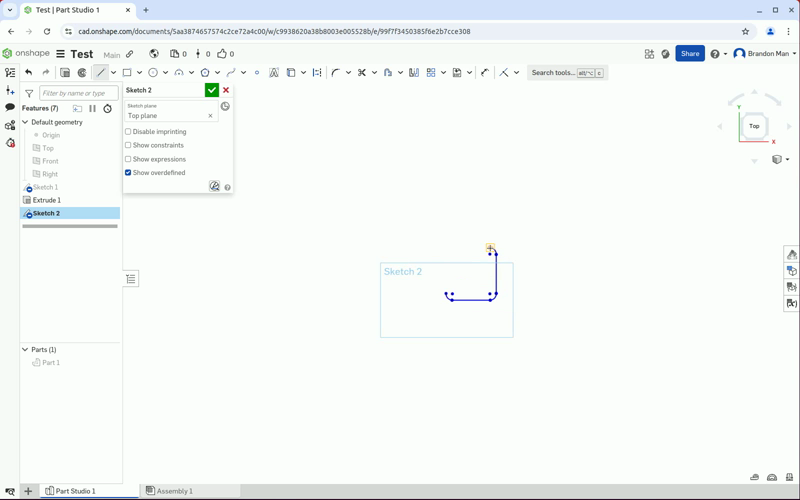
scroll(6)
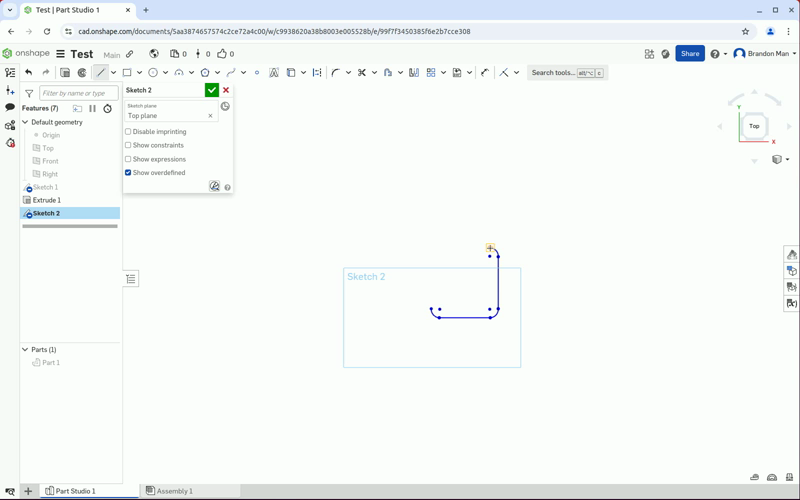
scroll(6)
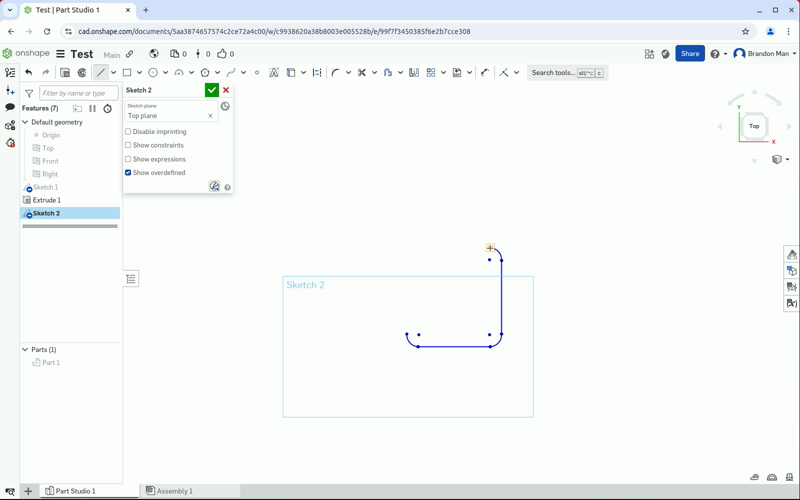
scroll(6)
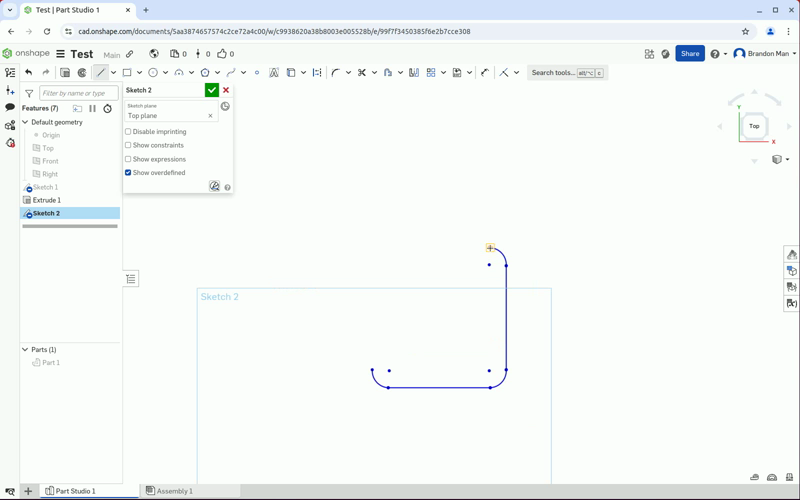
scroll(6)
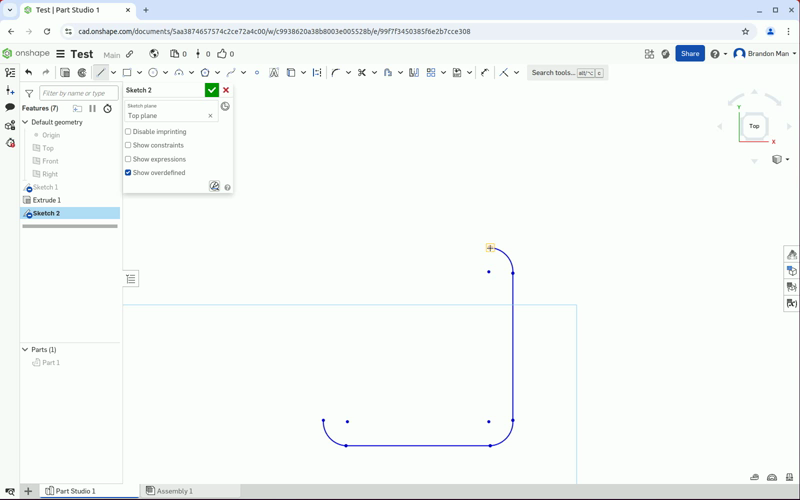
scroll(6)
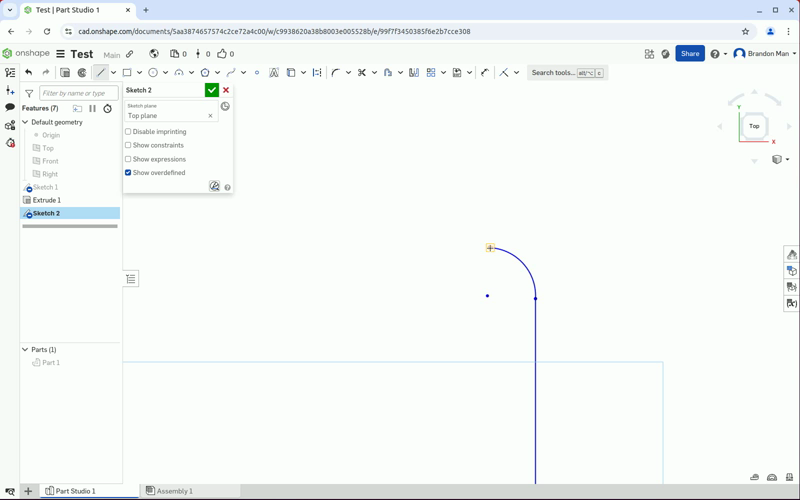
click(490, 247)
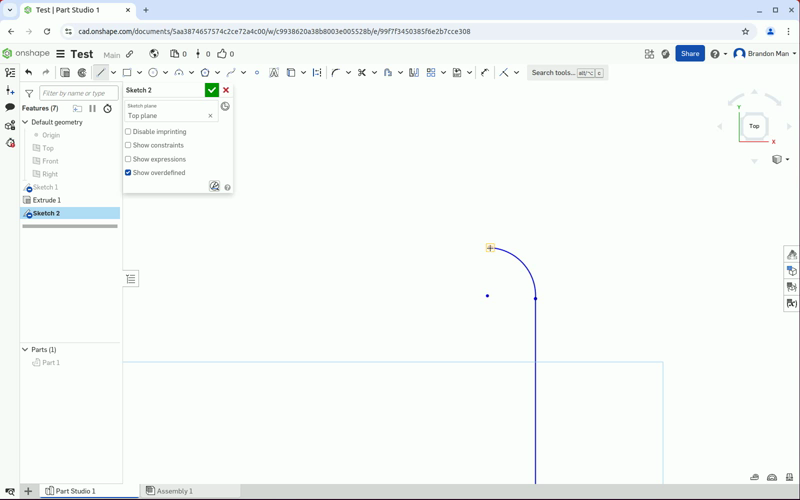
scroll(-6)
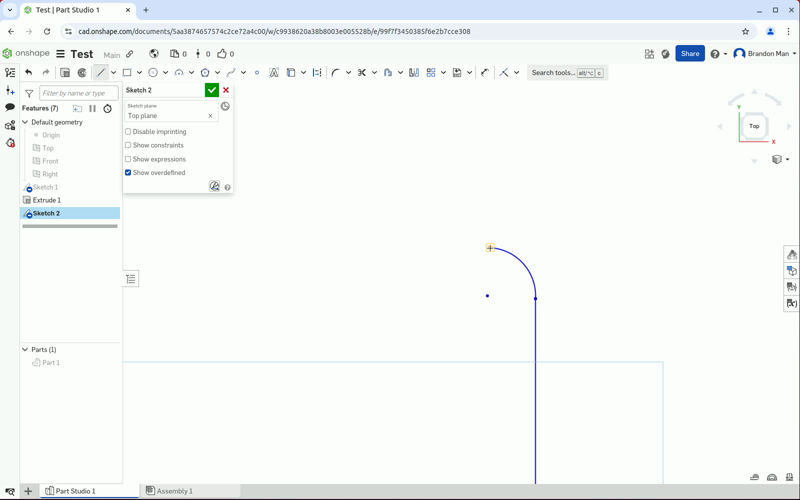
scroll(-6)
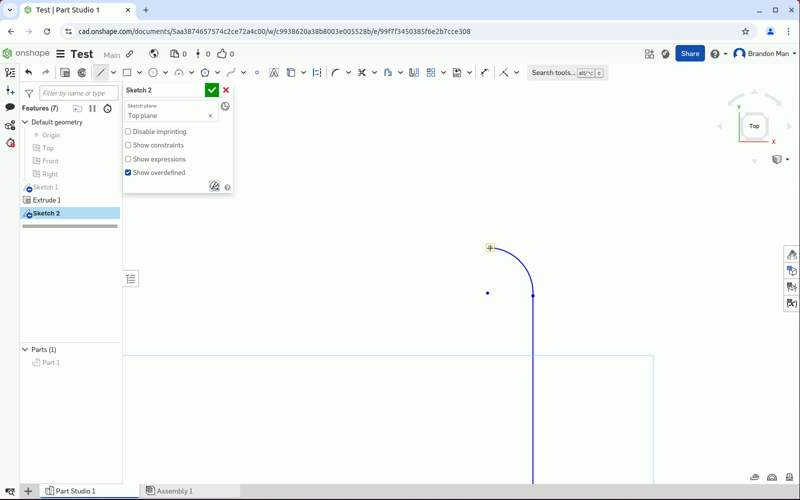
scroll(-6)
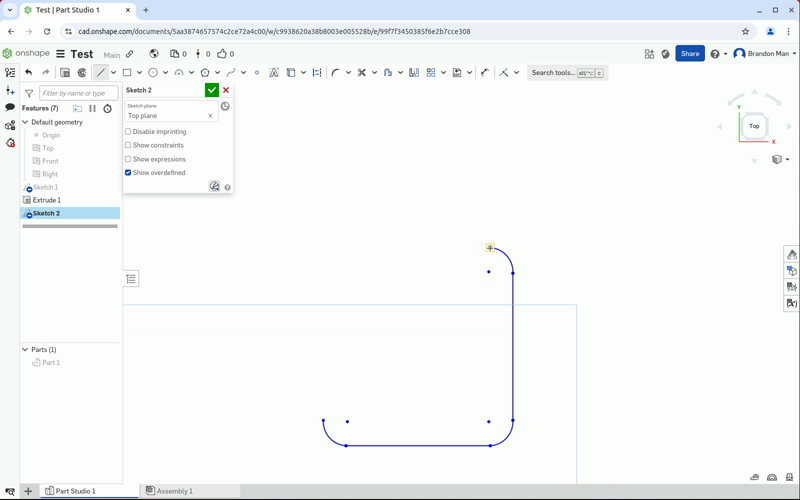
scroll(-6)
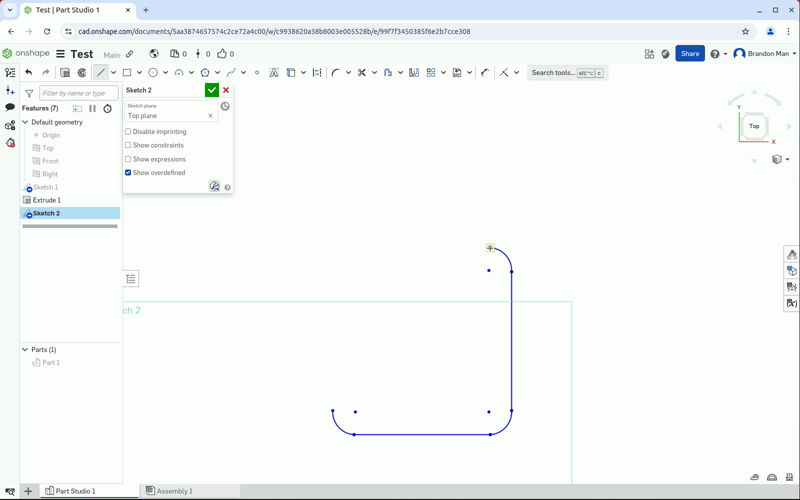
scroll(-6)
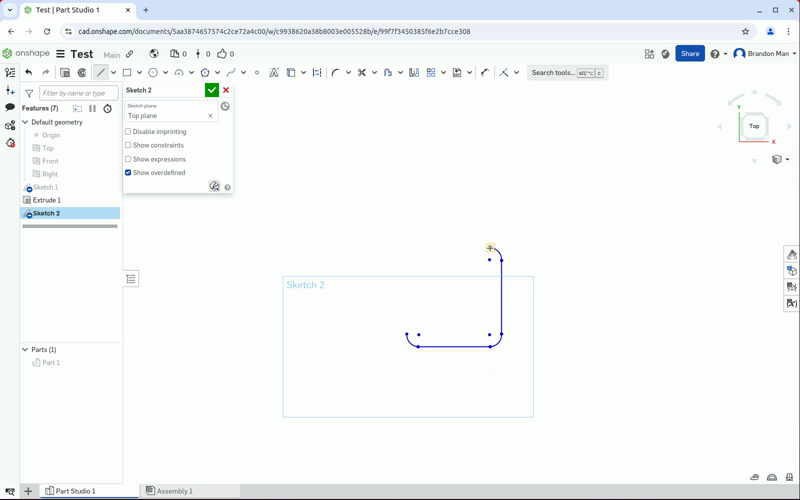
scroll(-6)
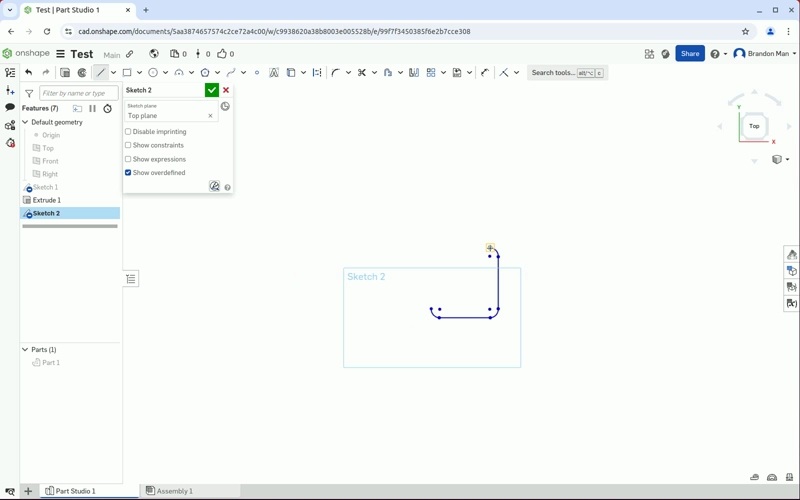
scroll(-6)
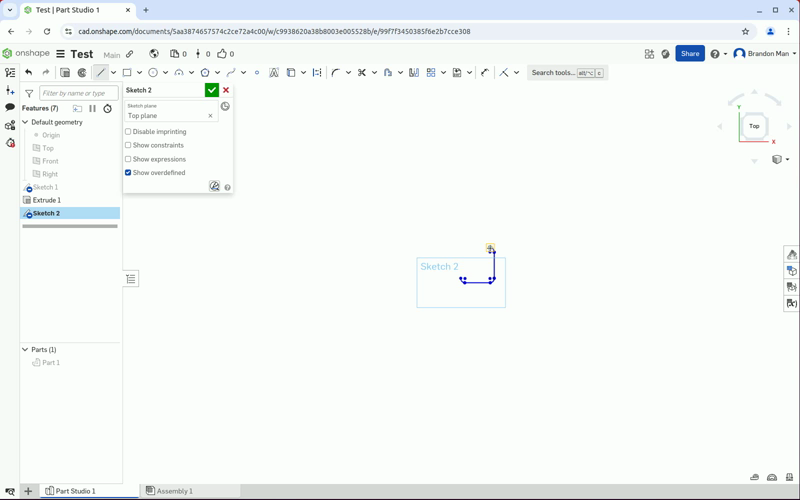
key_down(shift)
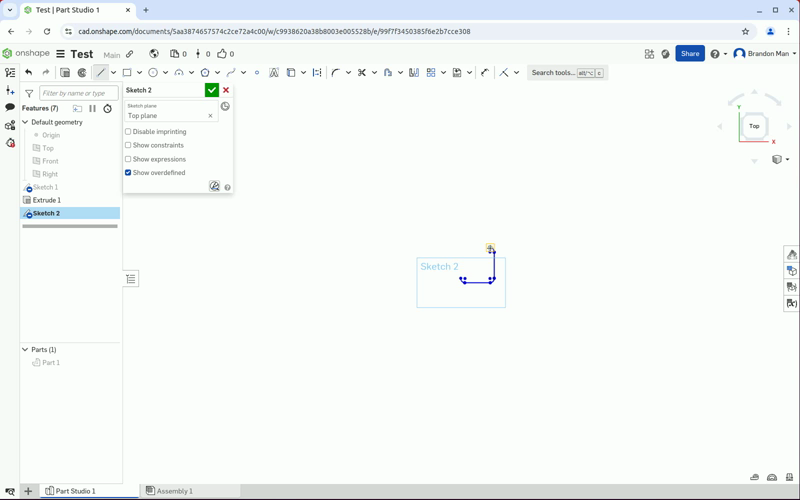
mouse_move(520, 247)
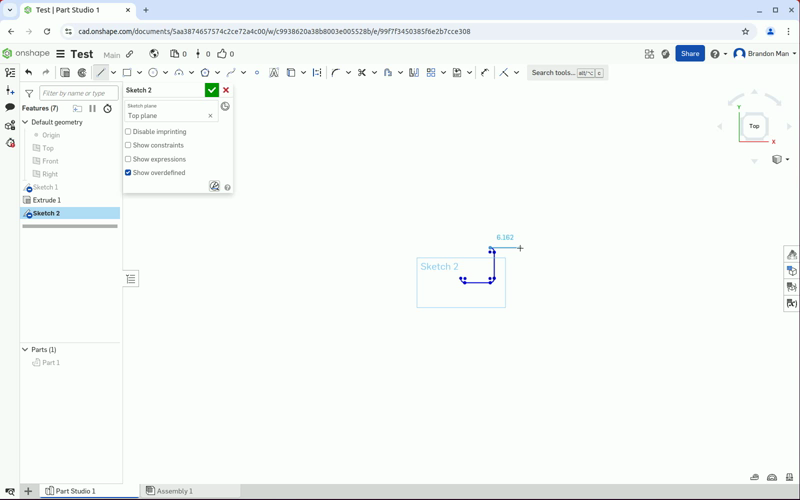
mouse_move(464, 247)
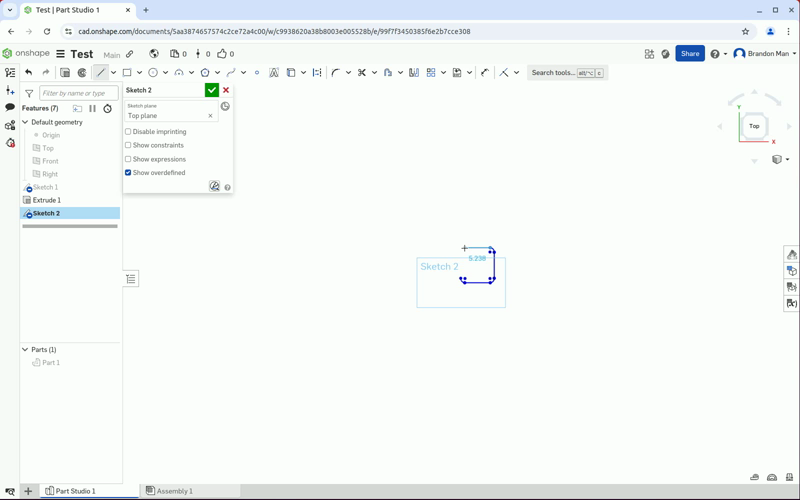
click(464, 247)
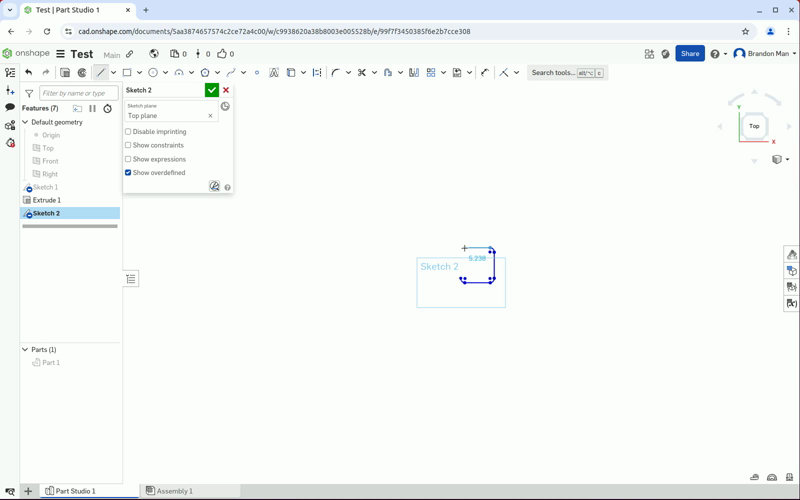
key_up(shift)
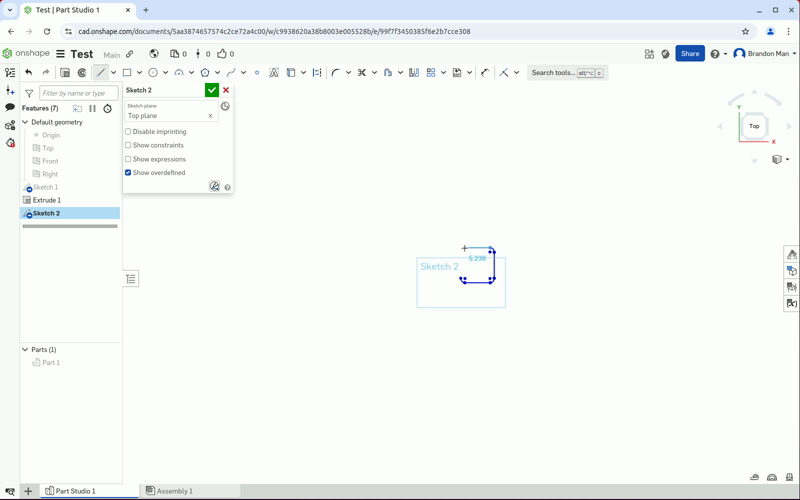
key(esc)
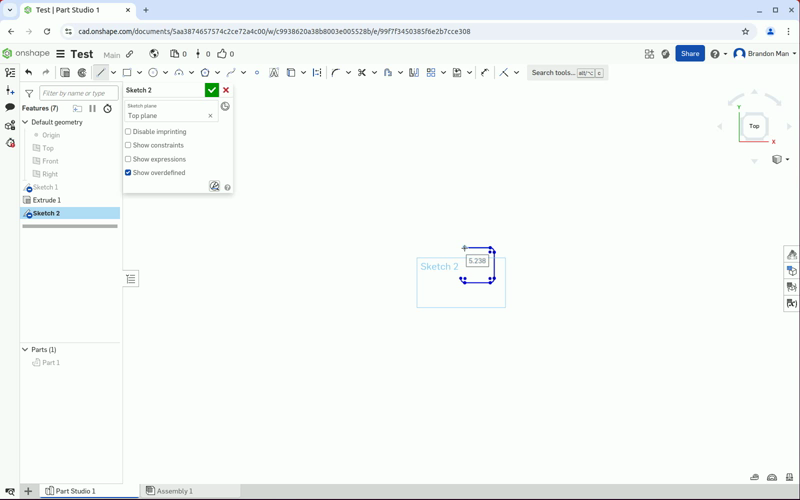
key(a)
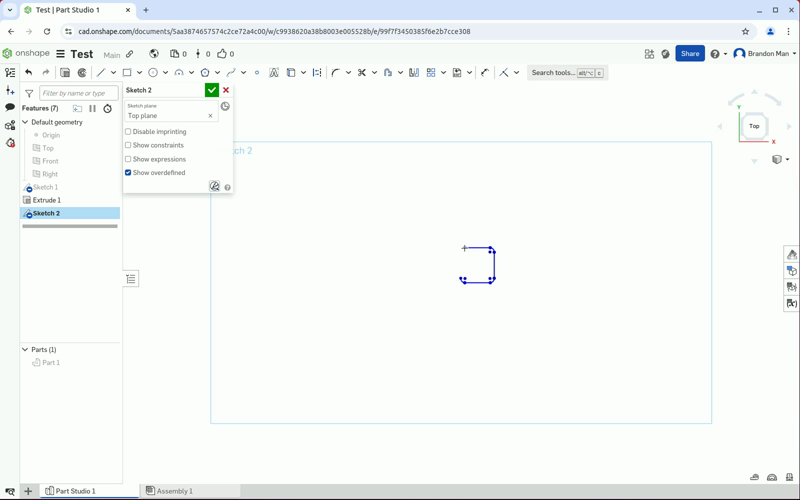
mouse_move(464, 247)
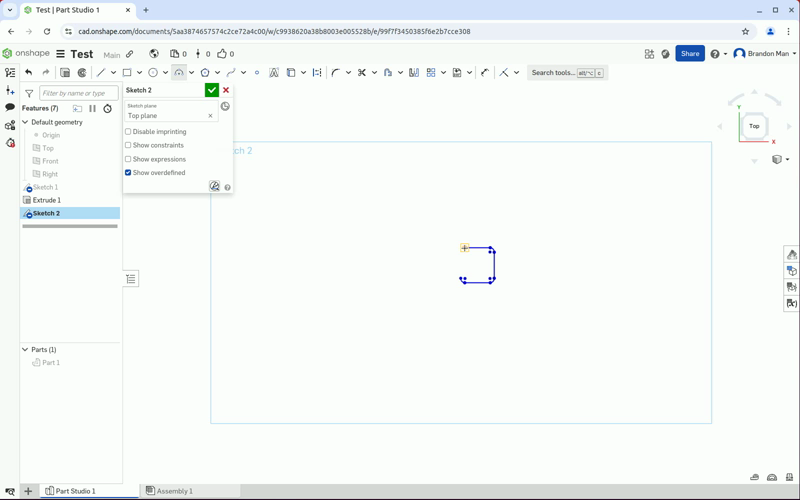
click(464, 247)
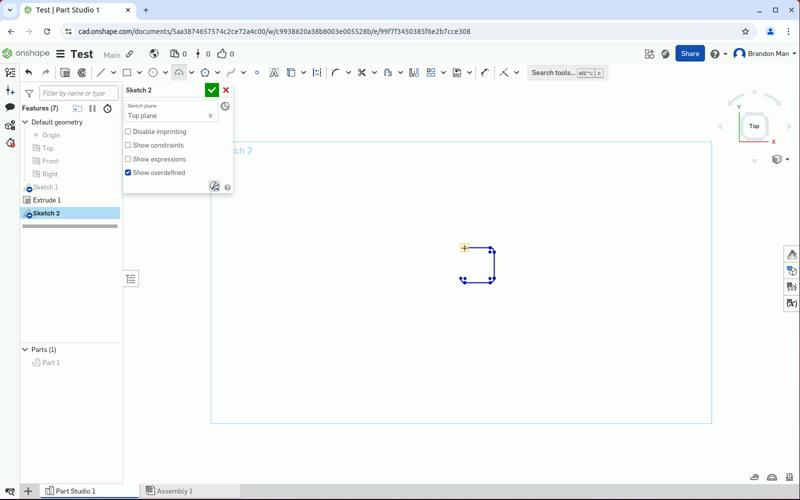
key_down(shift)
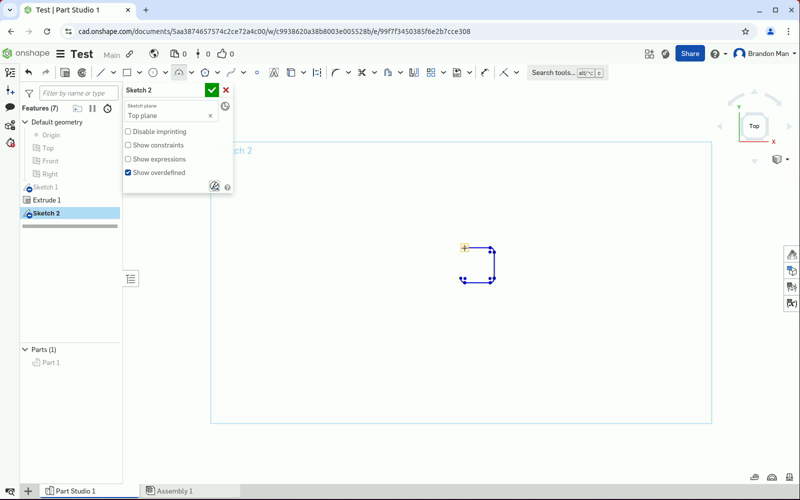
mouse_move(460, 252)
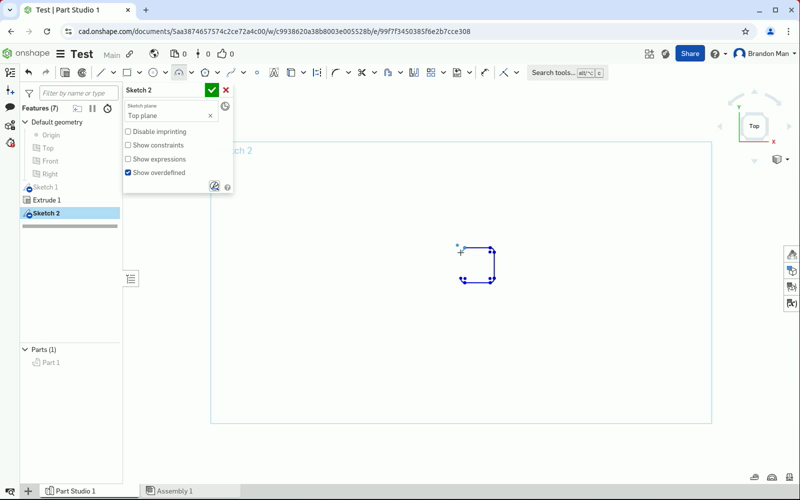
scroll(6)
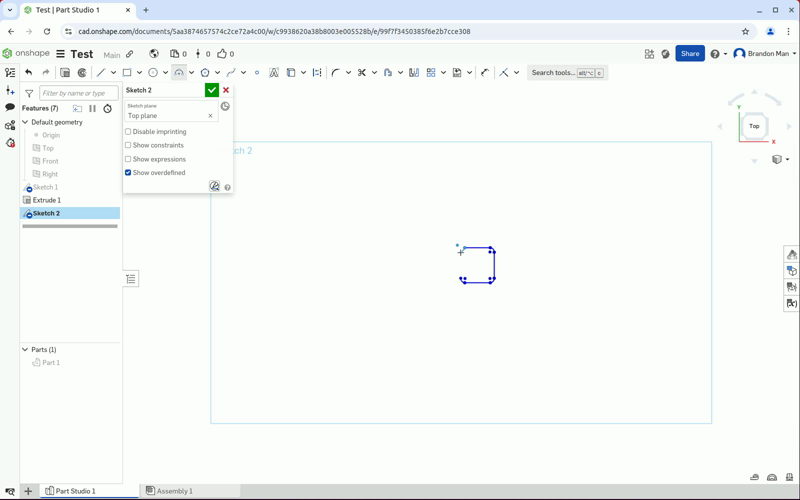
scroll(6)
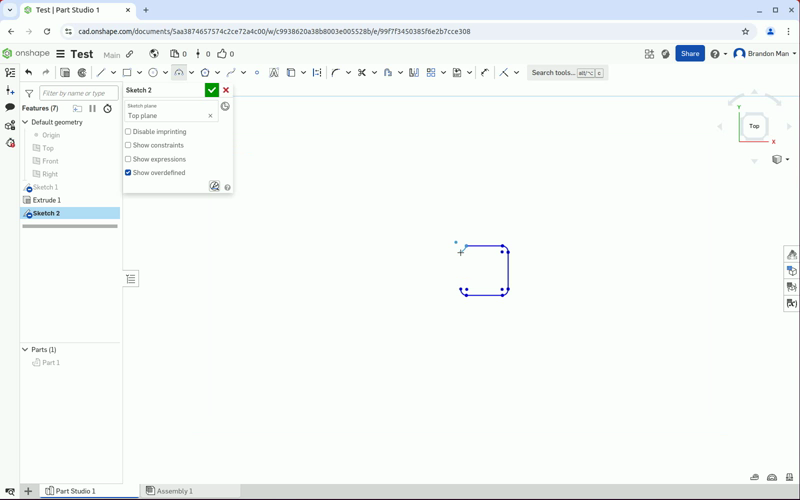
scroll(6)
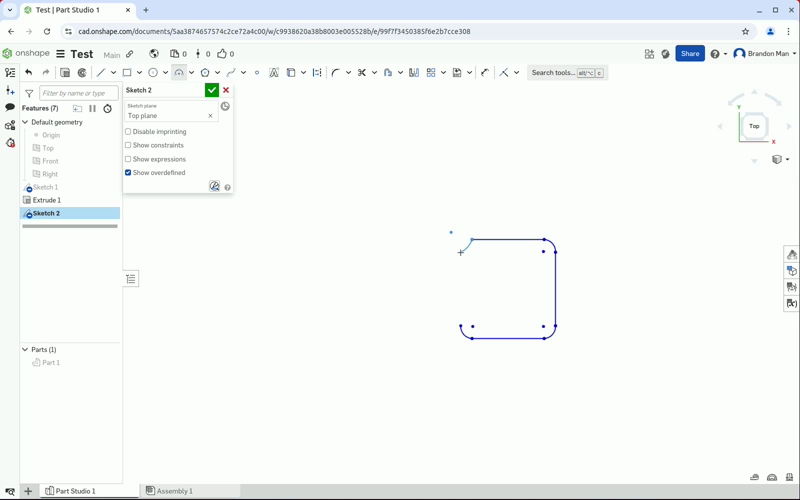
scroll(6)
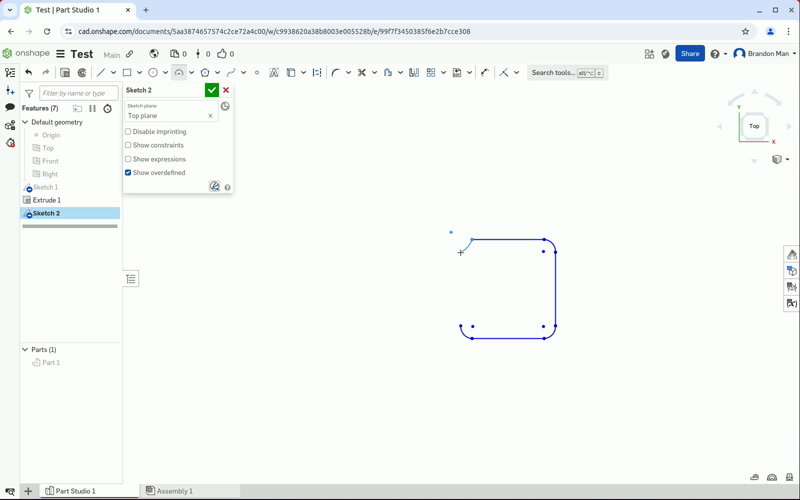
scroll(6)
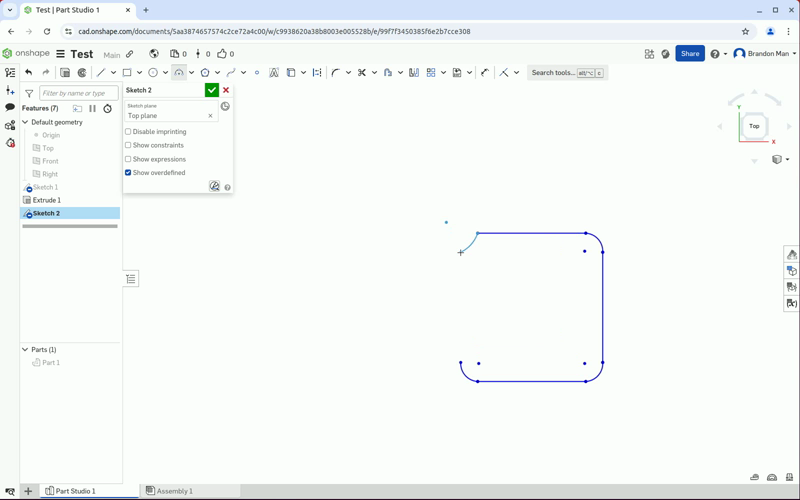
scroll(6)
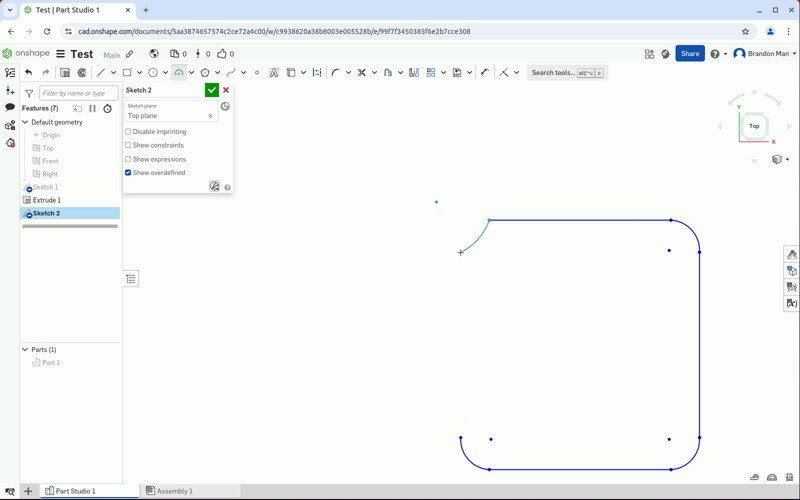
scroll(6)
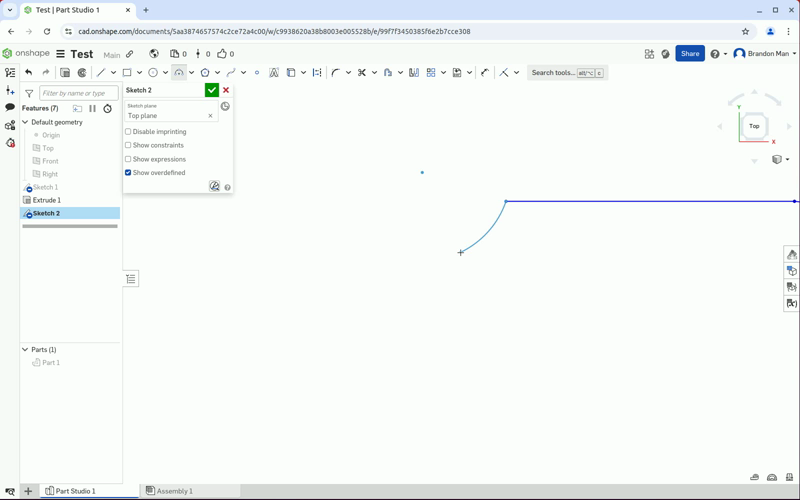
click(460, 252)
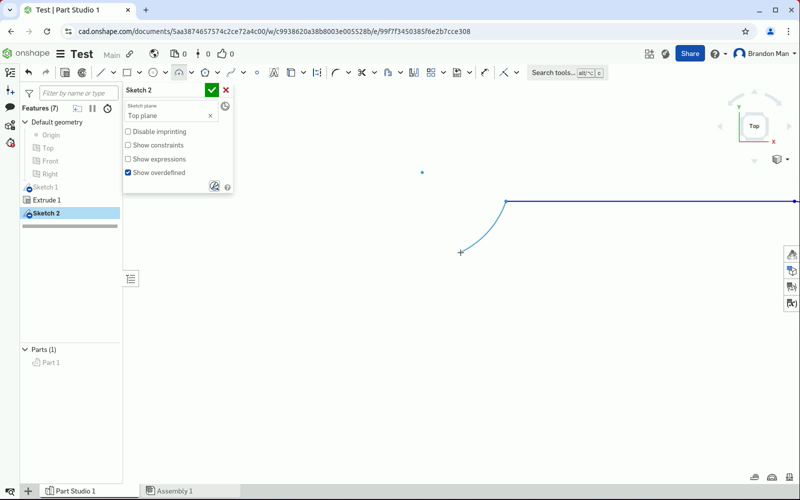
scroll(-6)
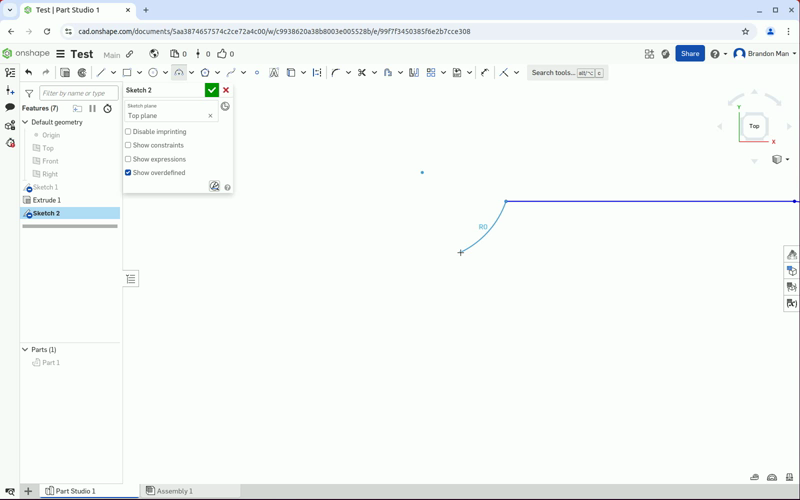
scroll(-6)
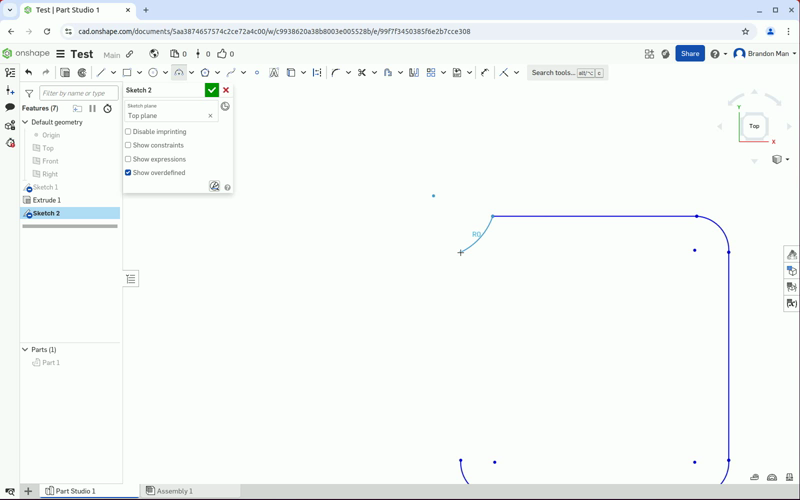
scroll(-6)
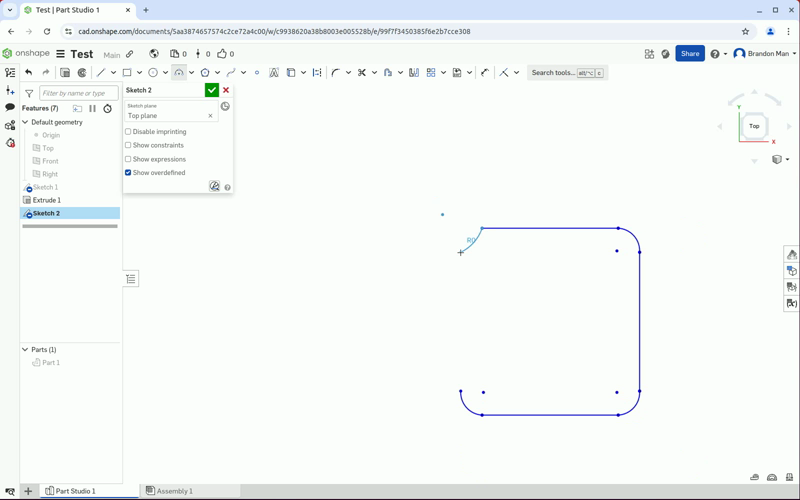
scroll(-6)
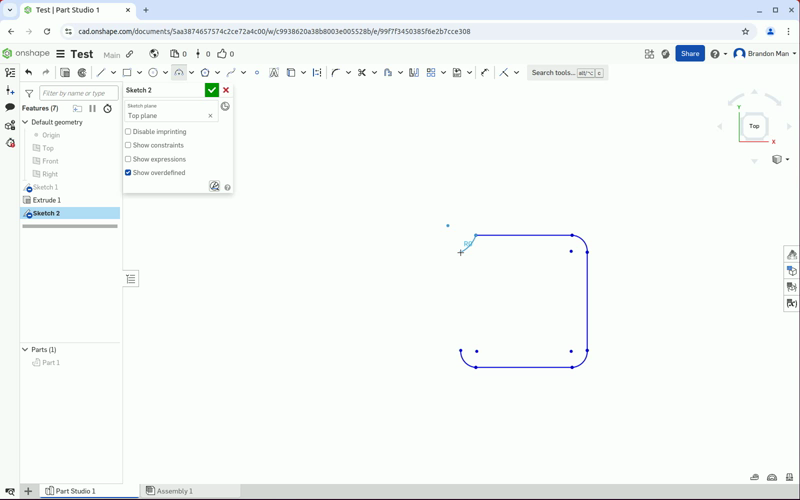
scroll(-6)
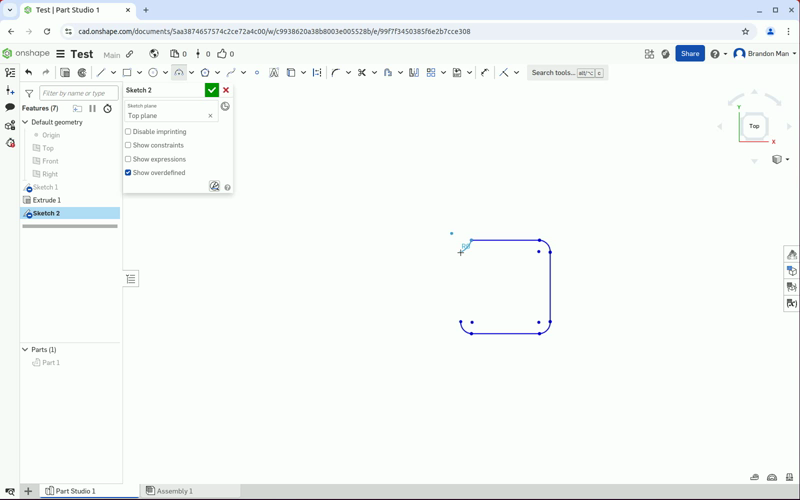
scroll(-6)
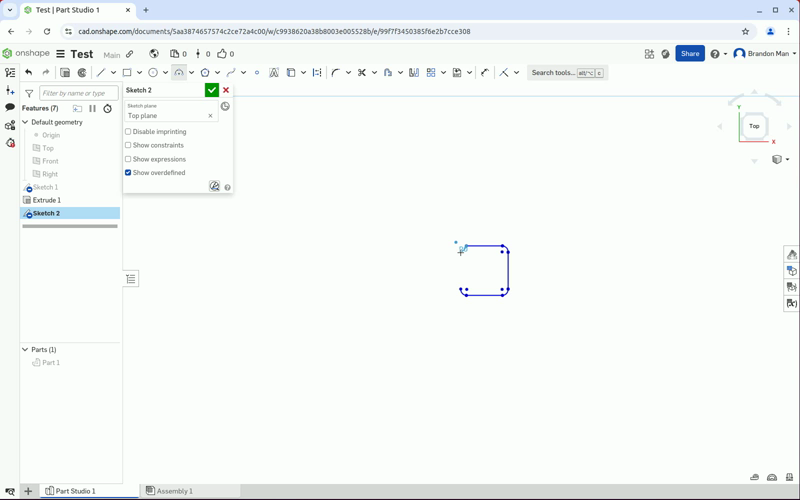
scroll(-6)
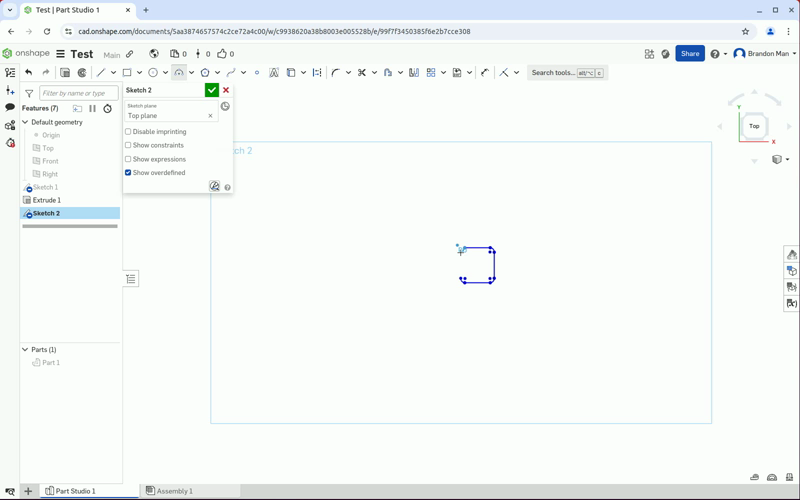
mouse_move(461, 249)
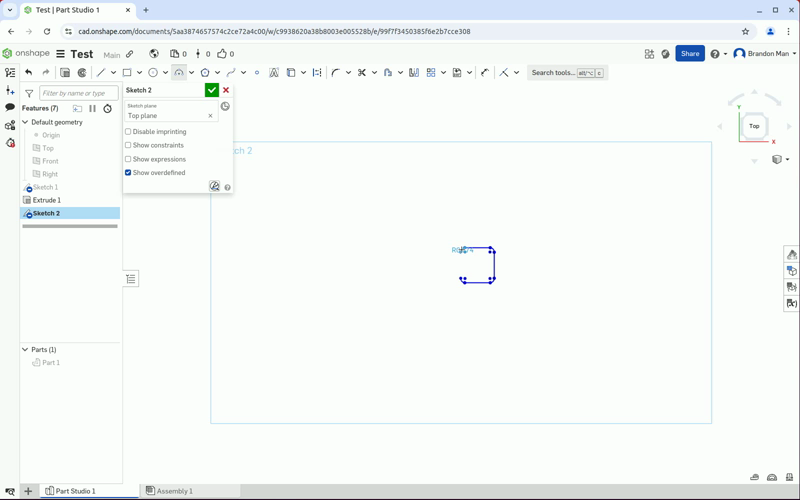
scroll(6)
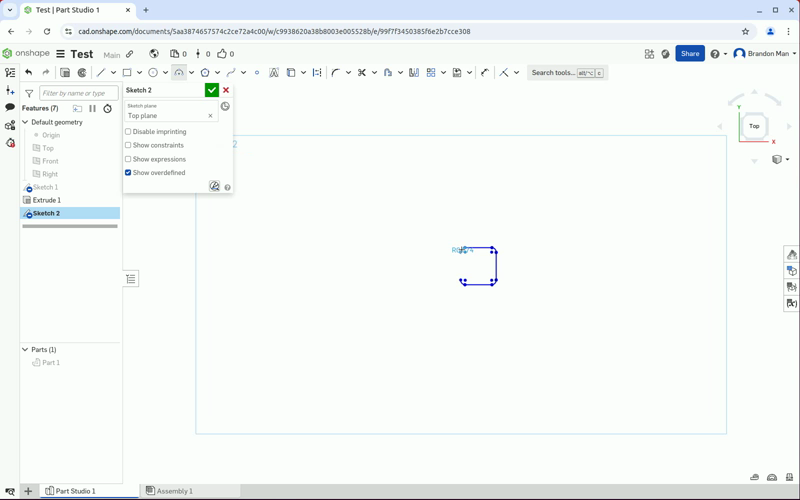
scroll(6)
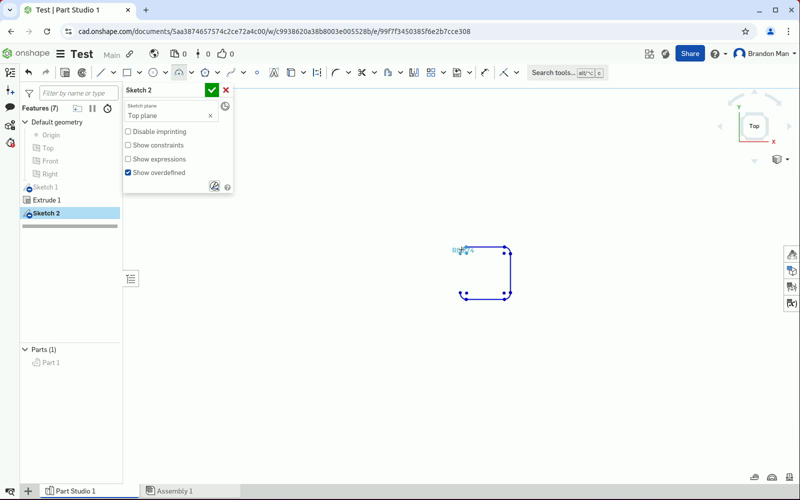
scroll(6)
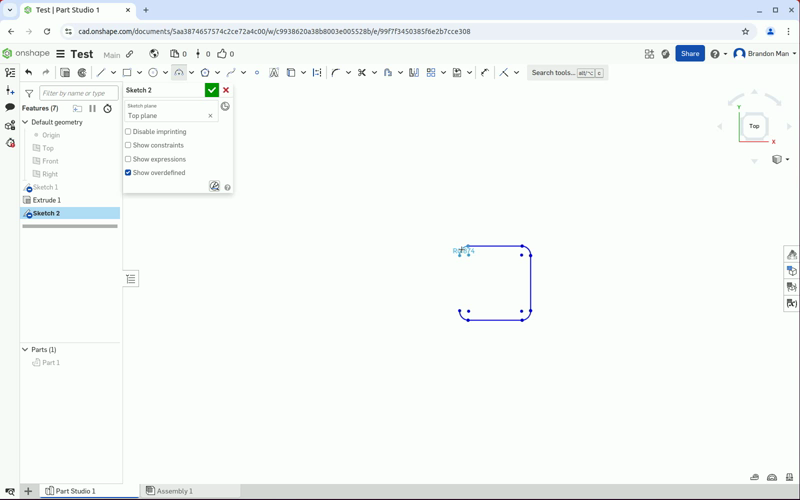
scroll(6)
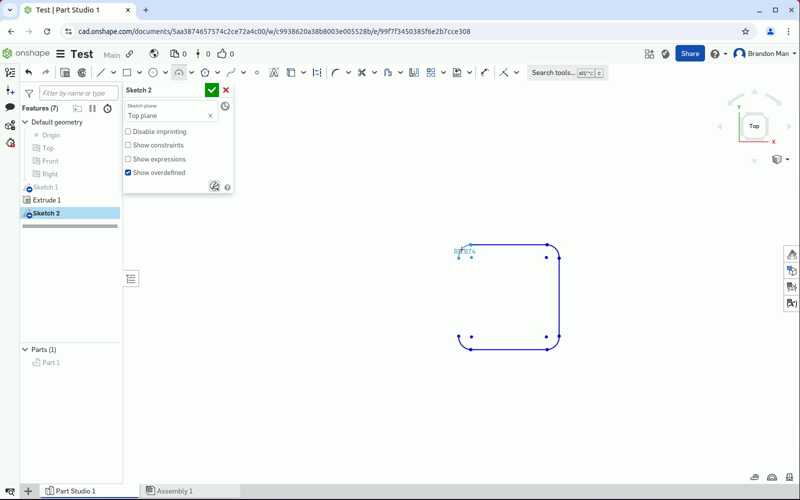
scroll(6)
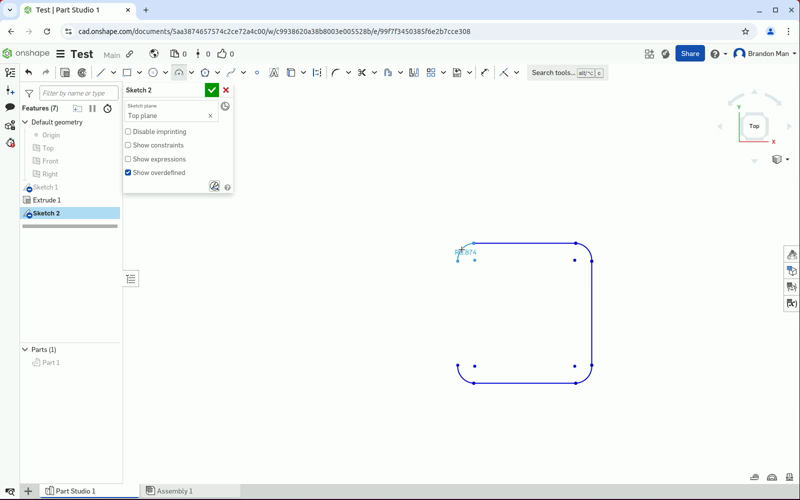
scroll(6)
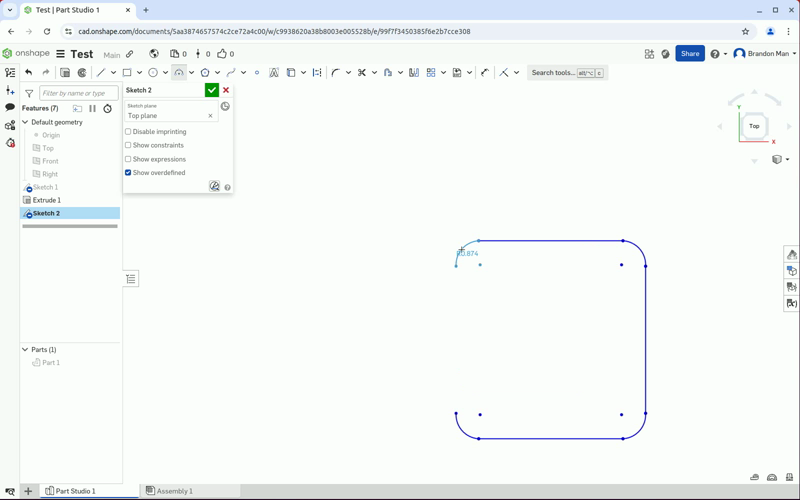
scroll(6)
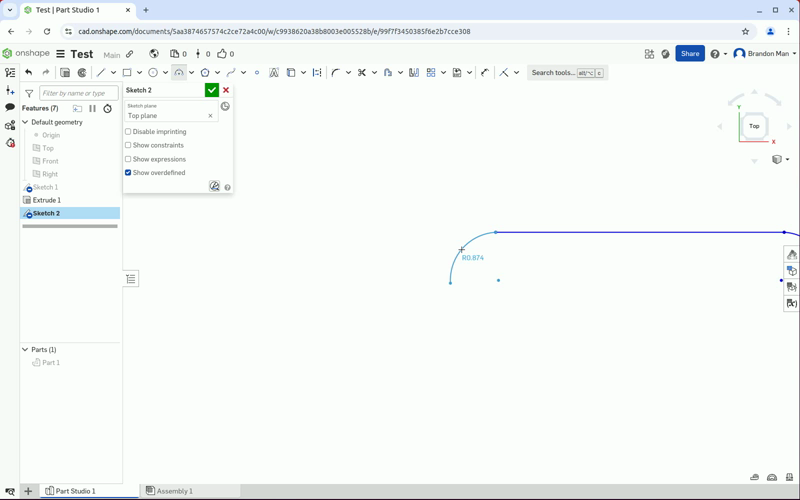
click(461, 249)
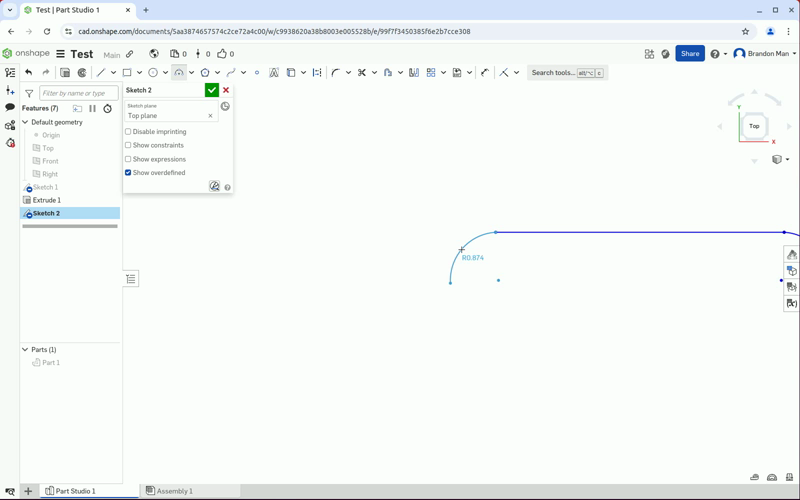
scroll(-6)
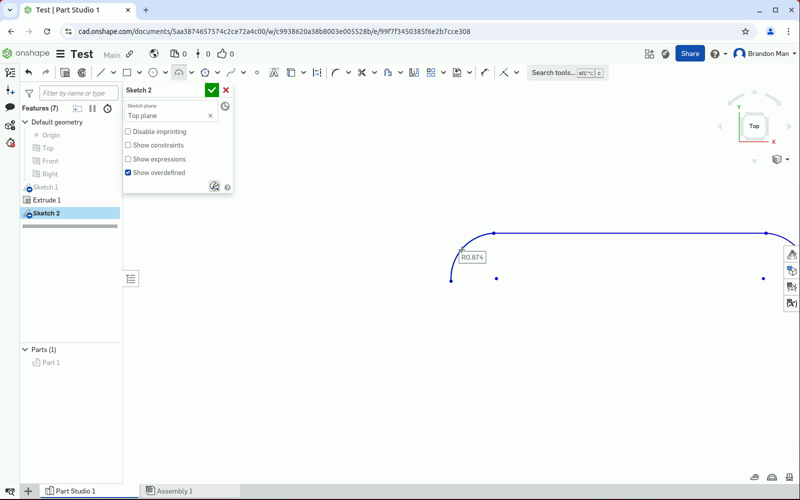
scroll(-6)
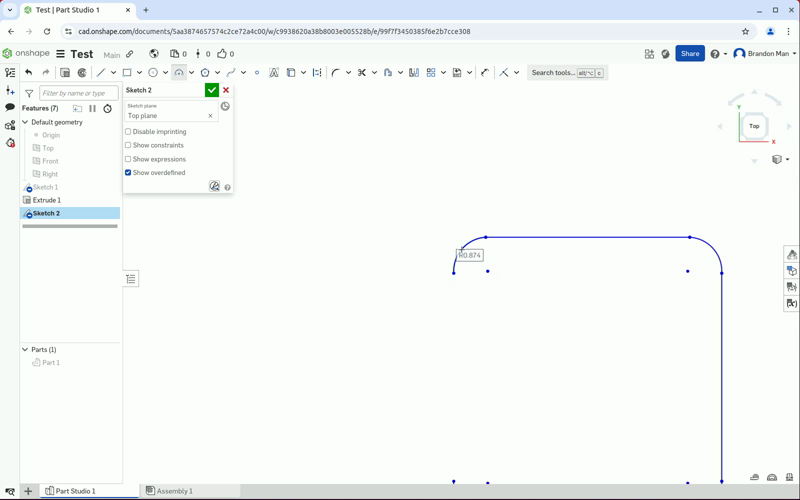
scroll(-6)
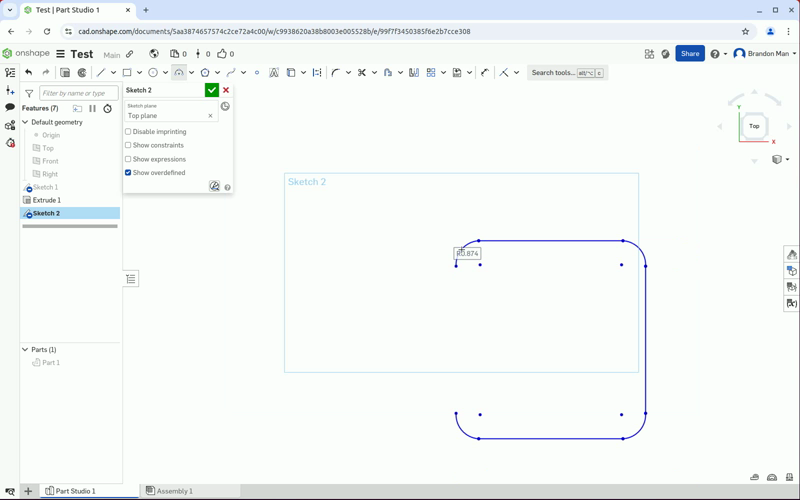
scroll(-6)
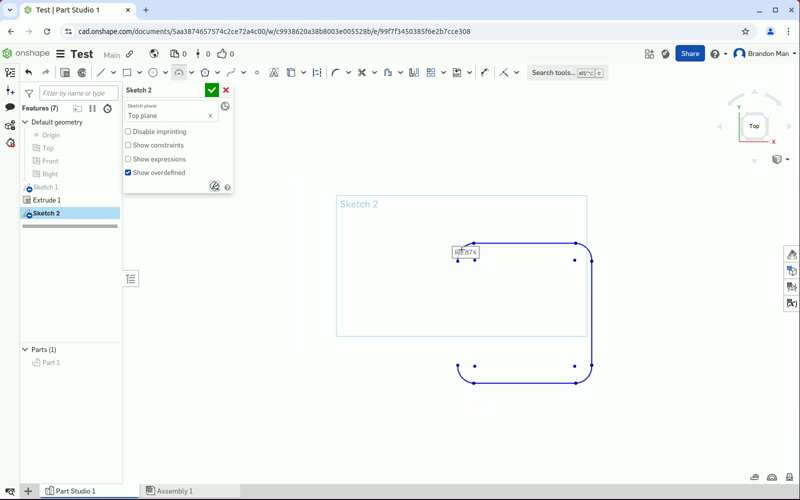
scroll(-6)
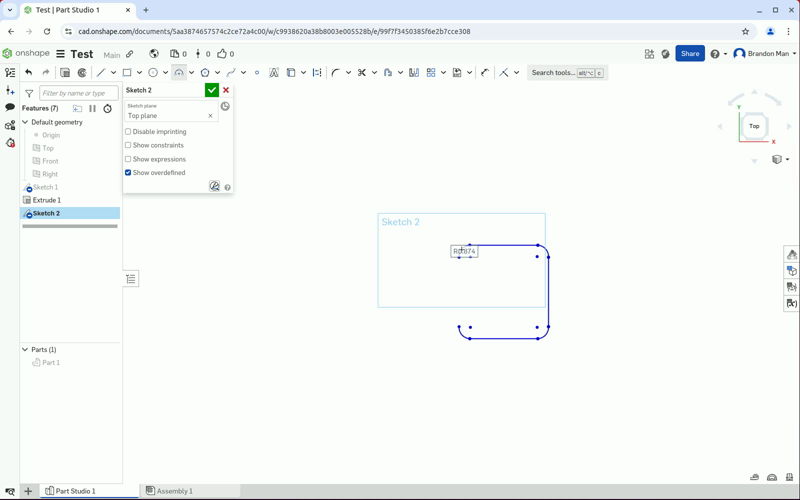
scroll(-6)
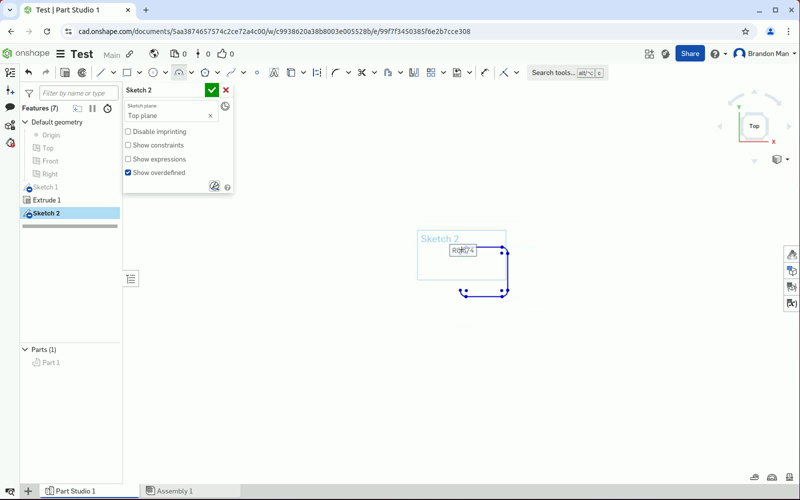
scroll(-6)
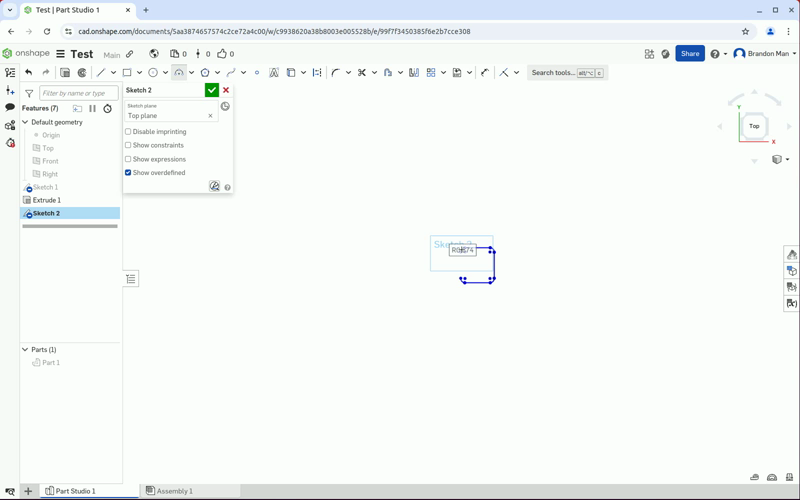
key_up(shift)
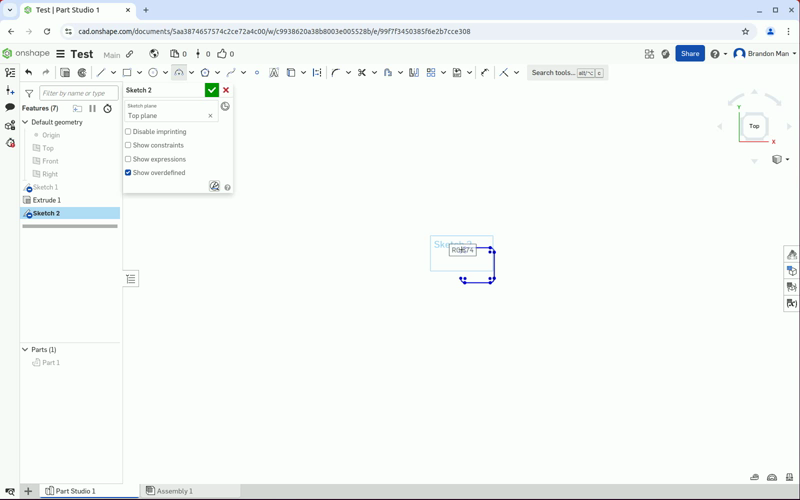
key(esc)
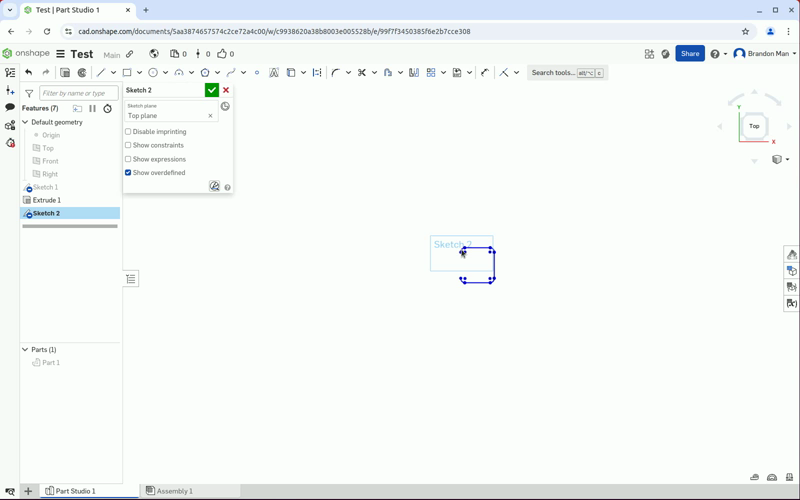
key(l)
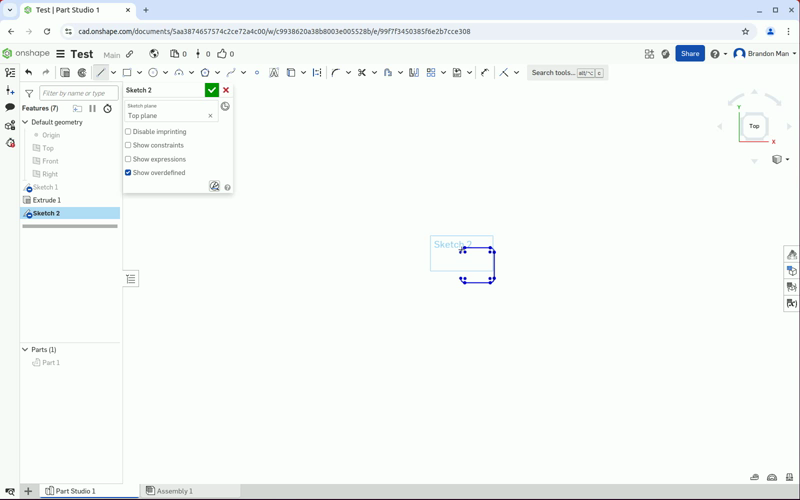
mouse_move(460, 252)
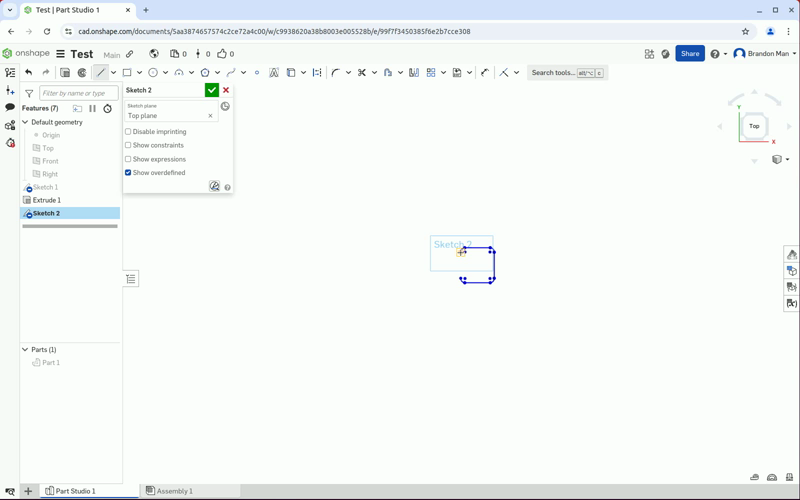
scroll(6)
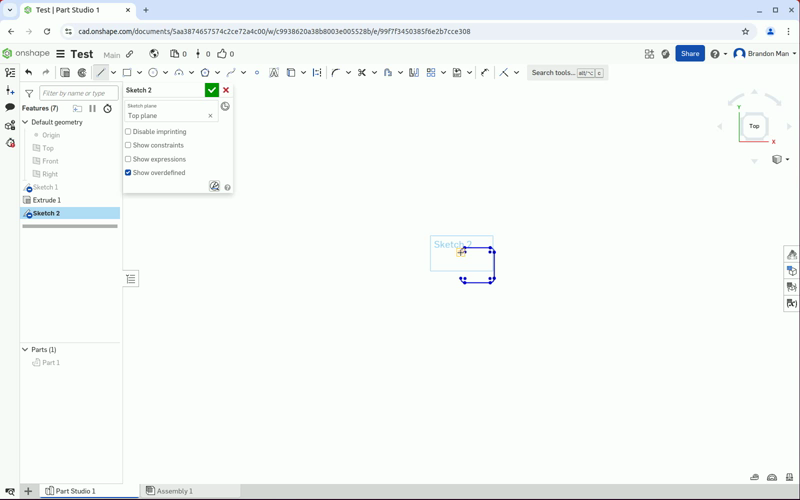
scroll(6)
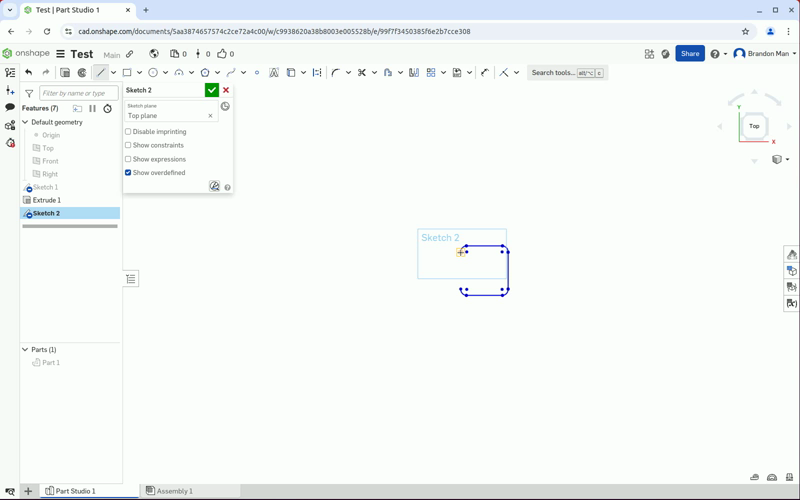
scroll(6)
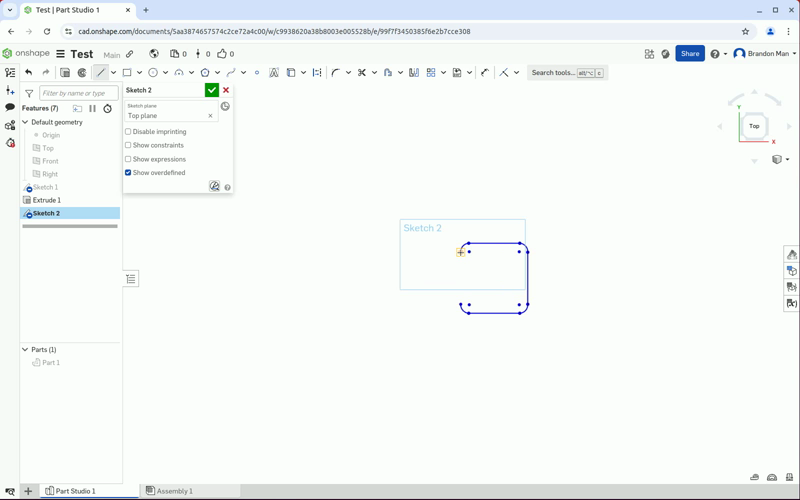
scroll(6)
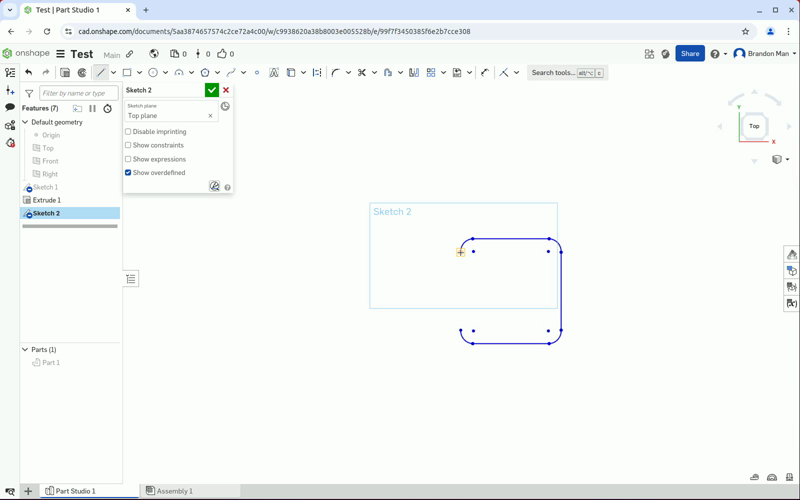
scroll(6)
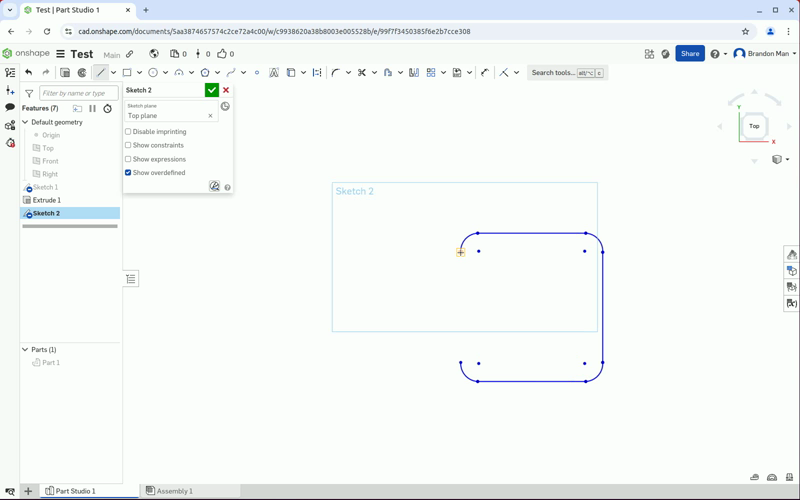
scroll(6)
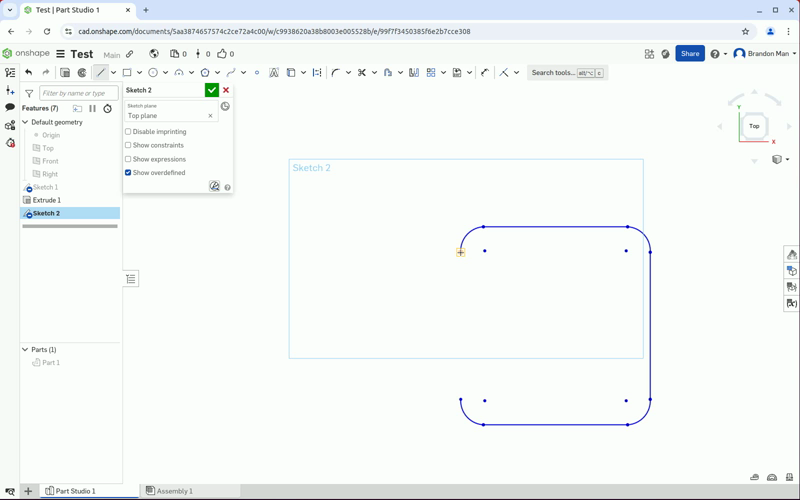
scroll(6)
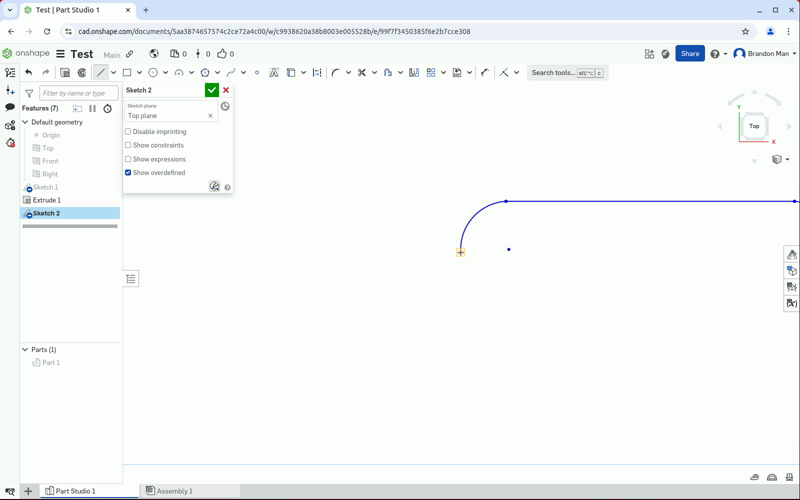
click(460, 252)
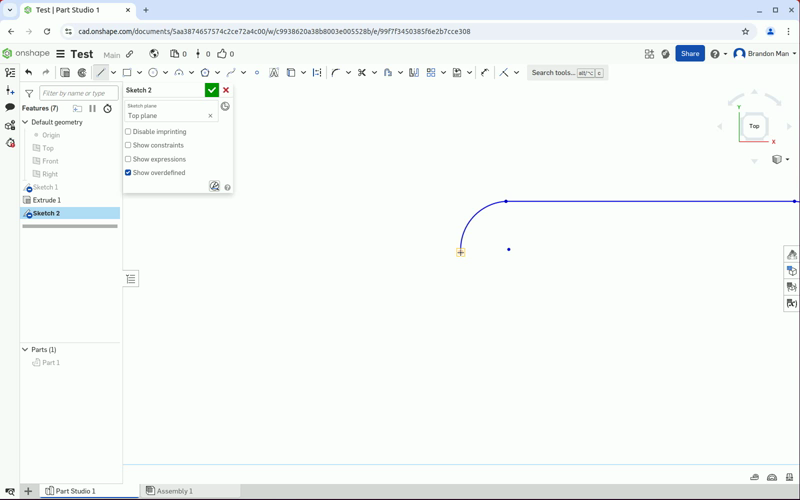
scroll(-6)
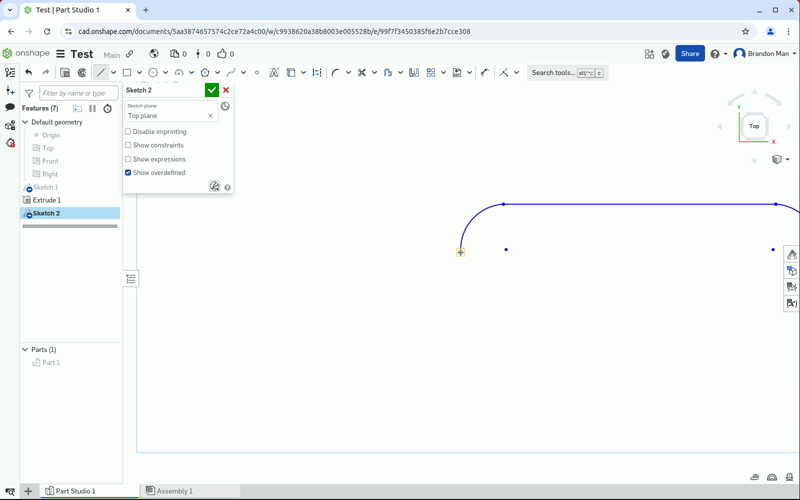
scroll(-6)
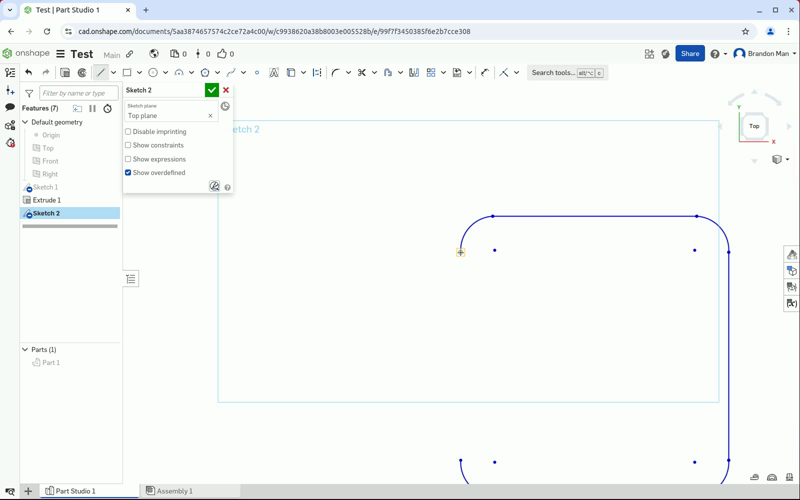
scroll(-6)
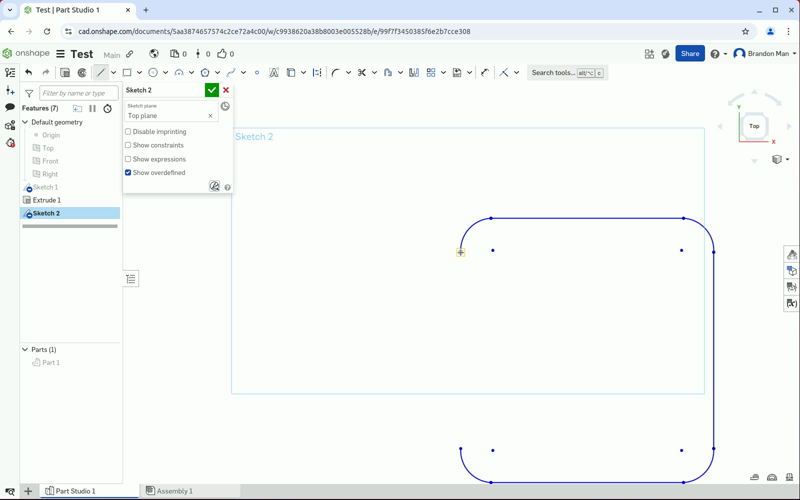
scroll(-6)
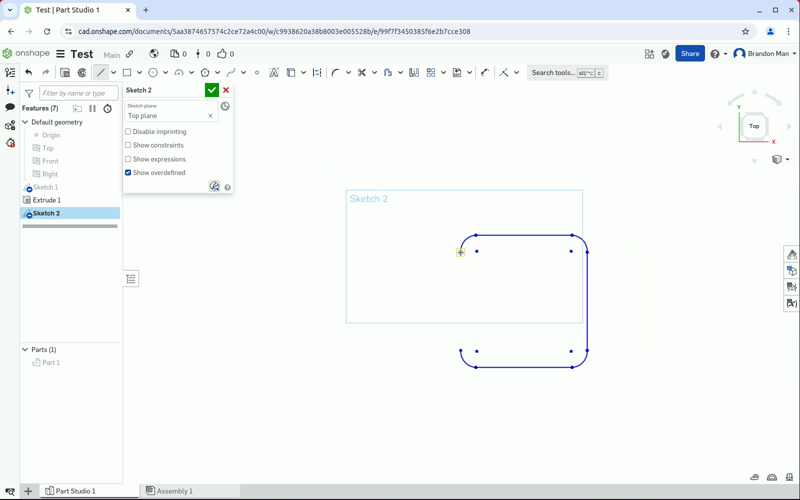
scroll(-6)
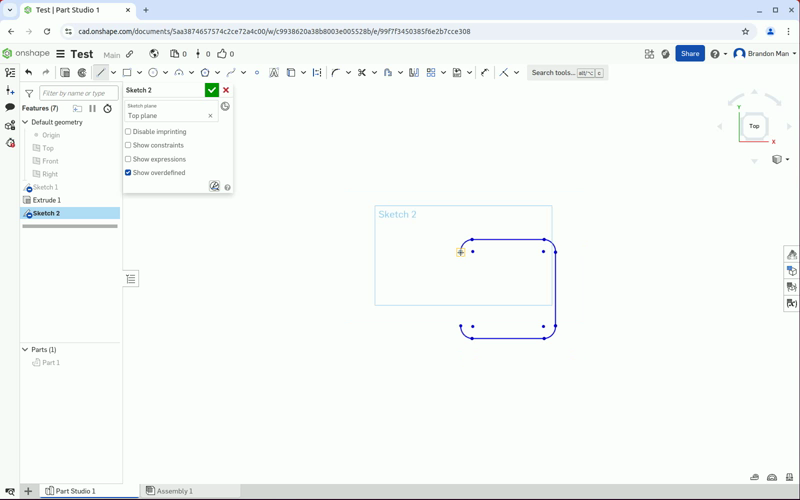
scroll(-6)
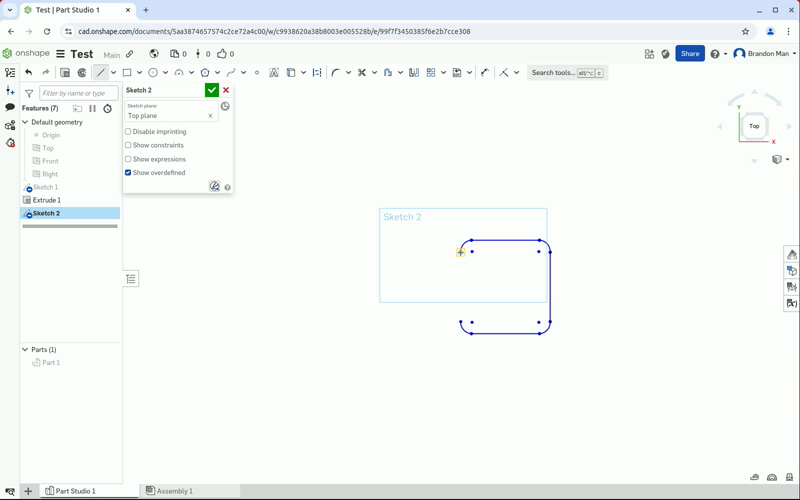
scroll(-6)
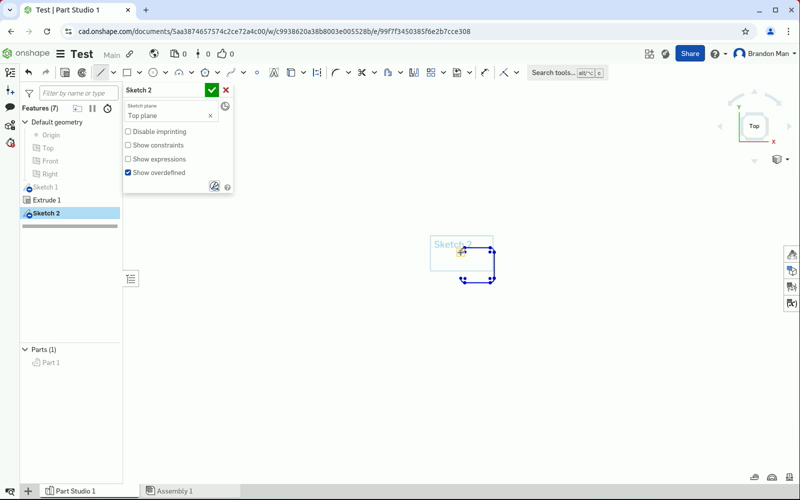
mouse_move(490, 252)
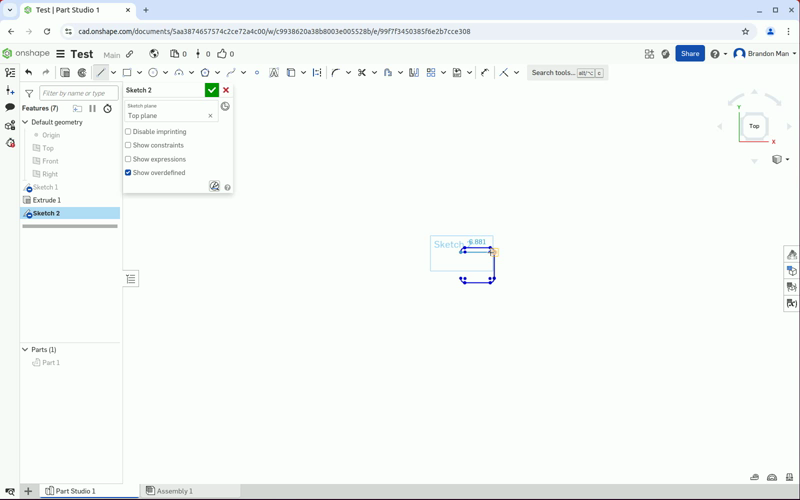
key_down(shift)
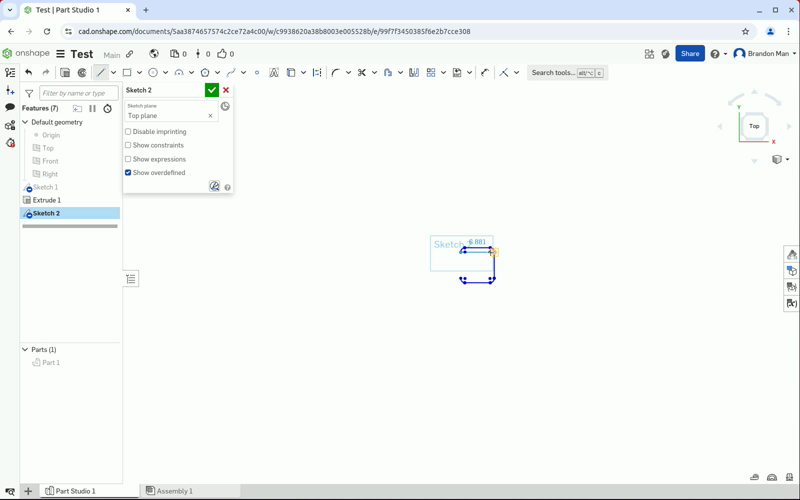
mouse_move(460, 278)
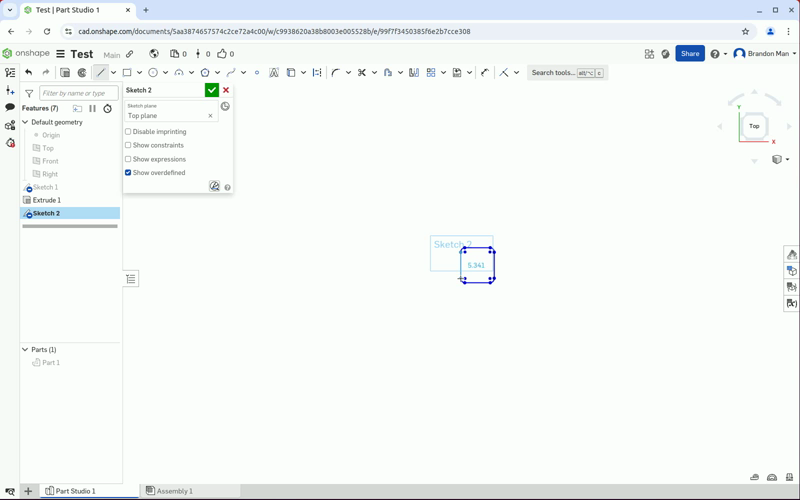
scroll(6)
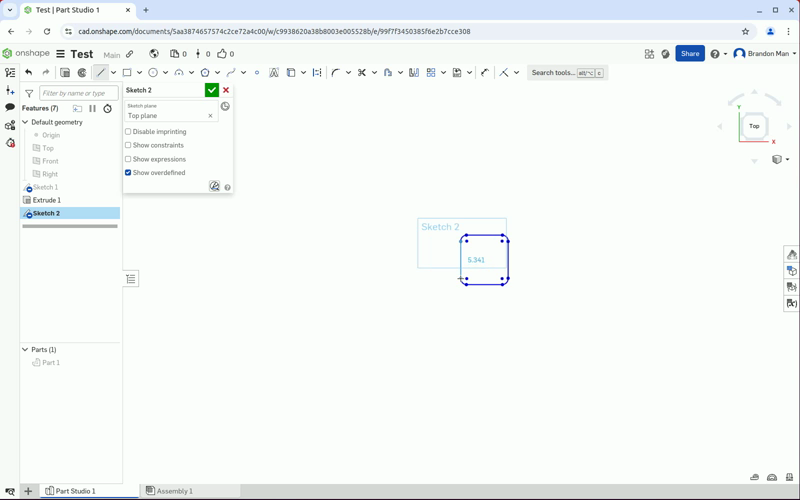
scroll(6)
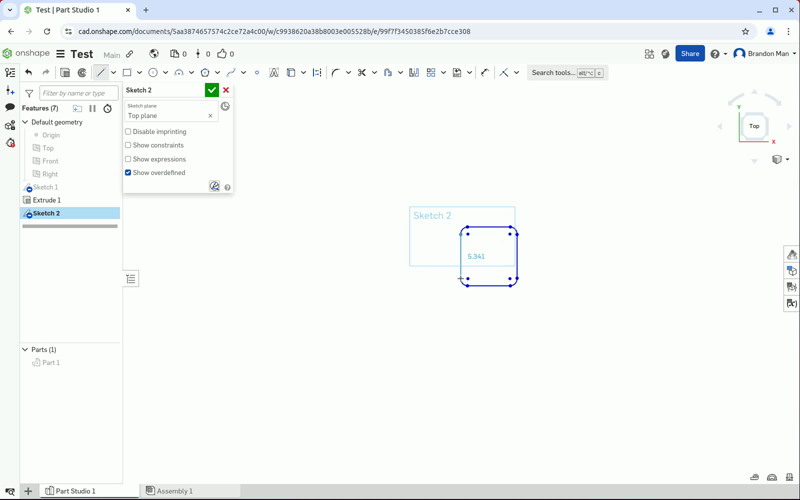
scroll(6)
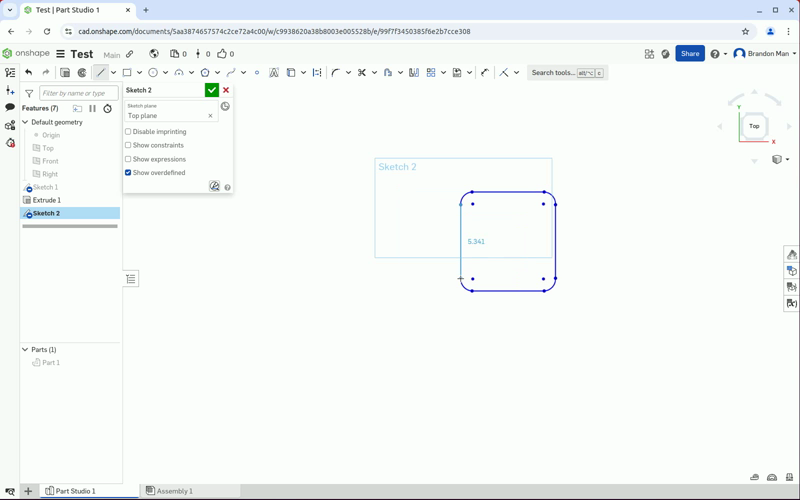
scroll(6)
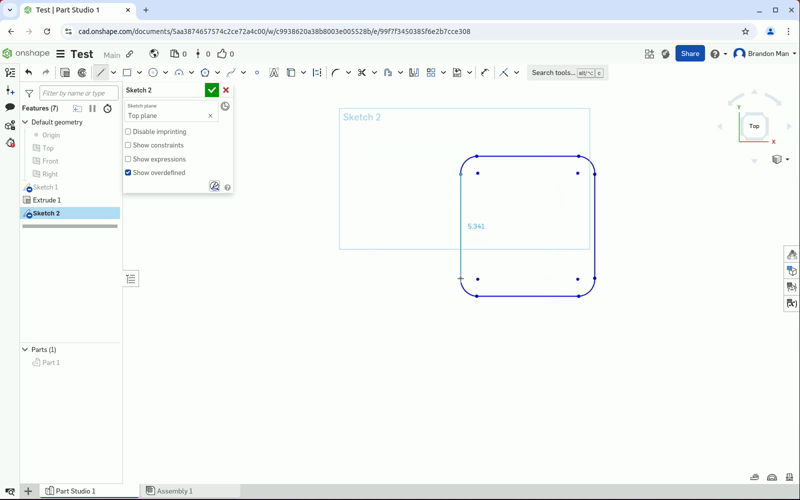
scroll(6)
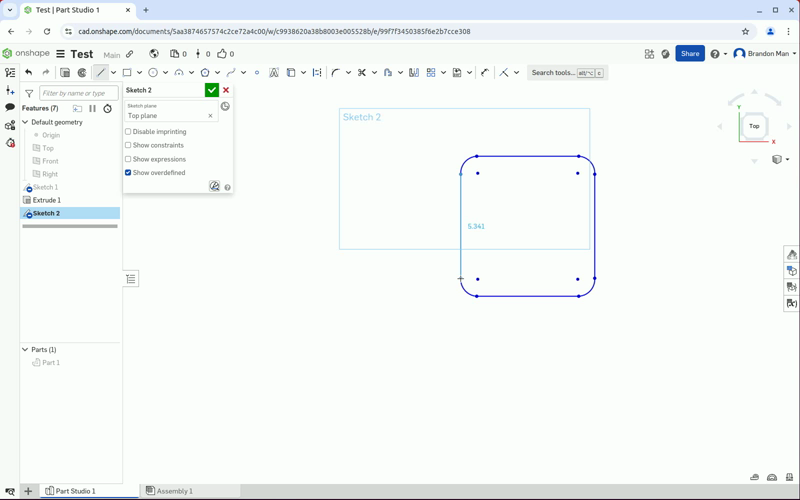
scroll(6)
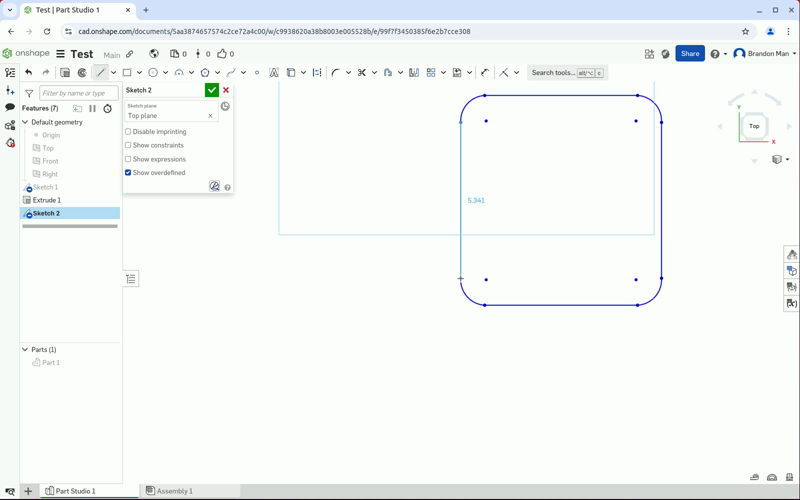
scroll(6)
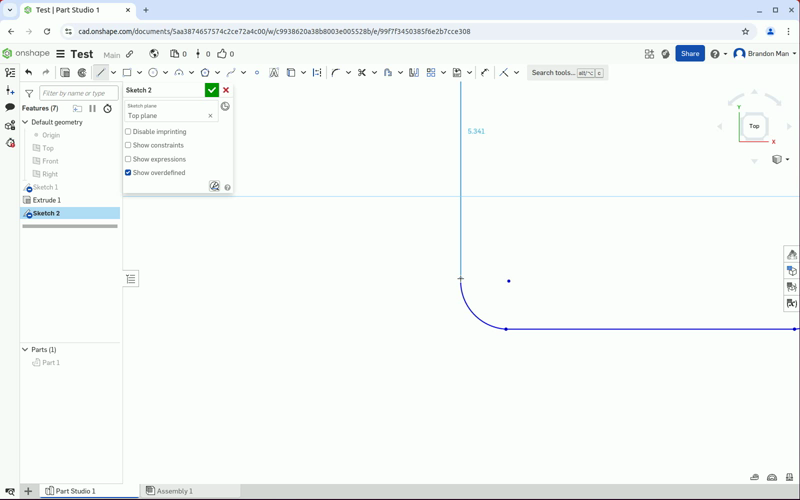
key_up(shift)
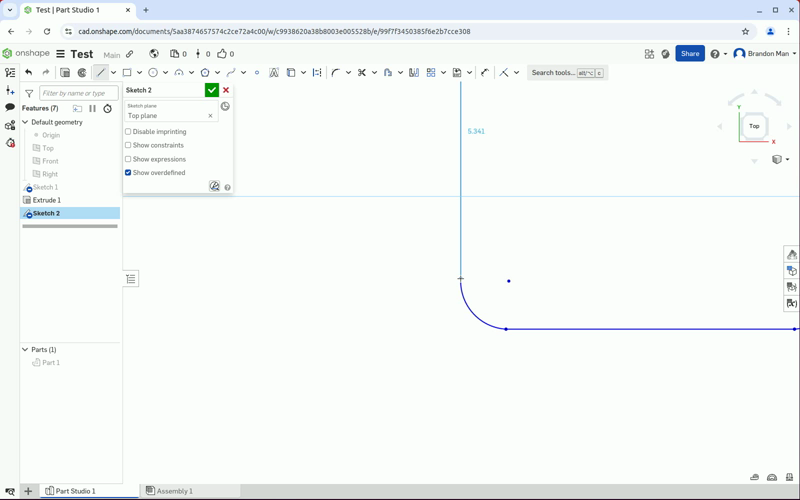
click(460, 278)
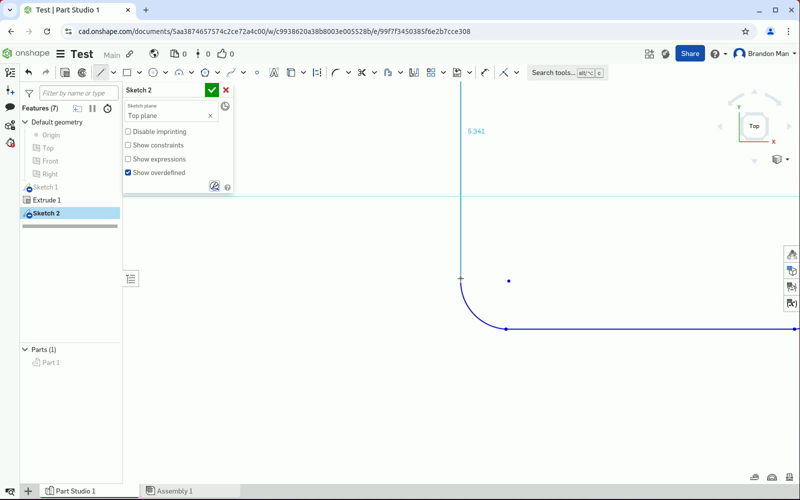
scroll(-6)
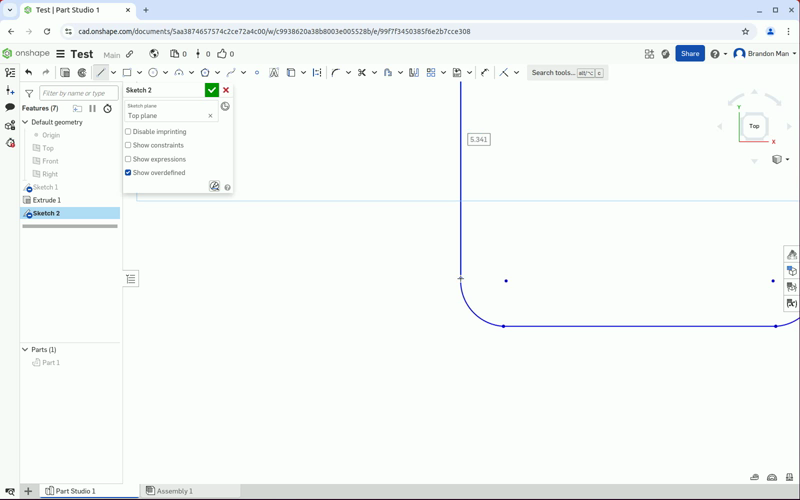
scroll(-6)
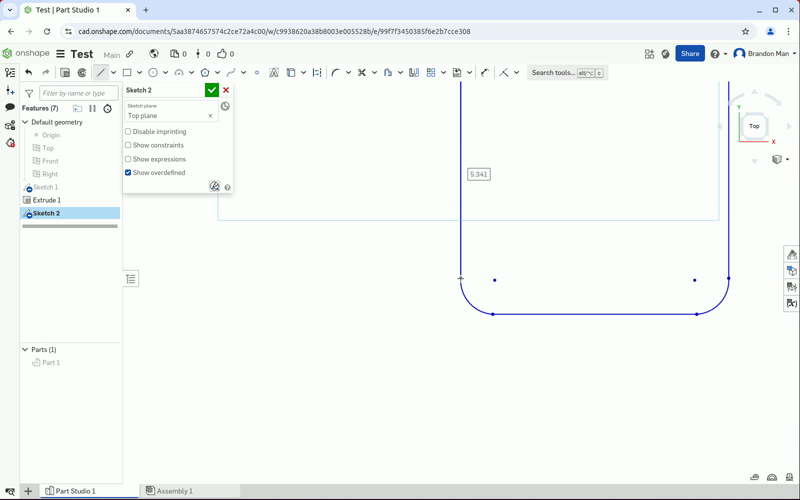
scroll(-6)
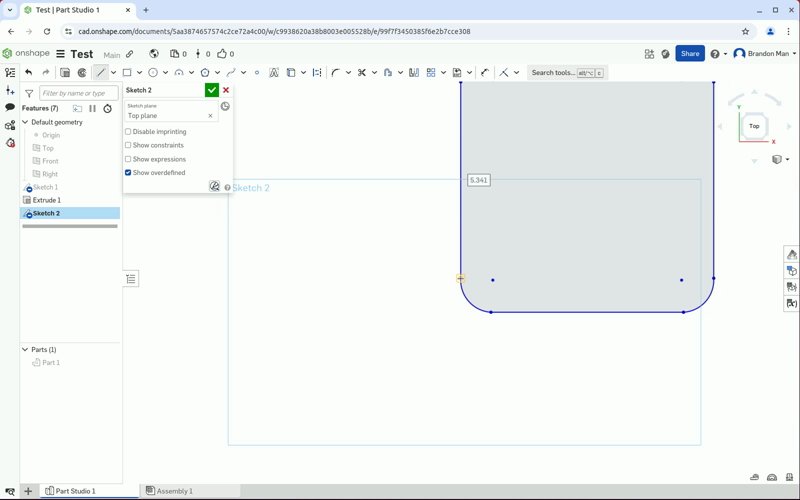
scroll(-6)
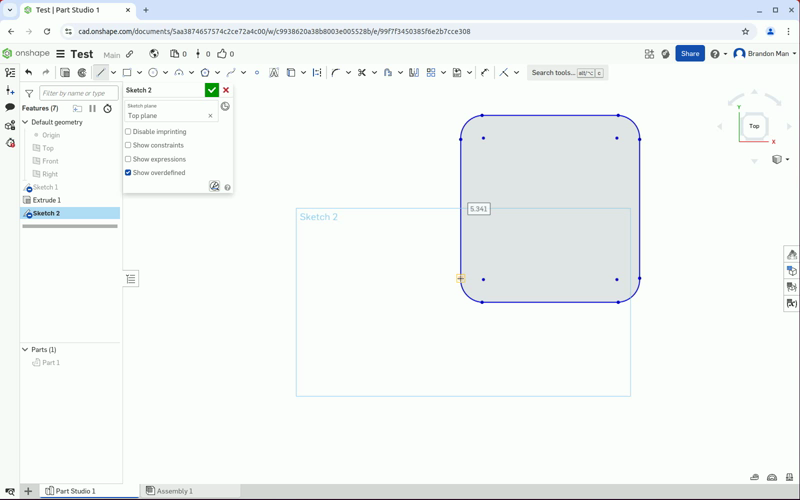
scroll(-6)
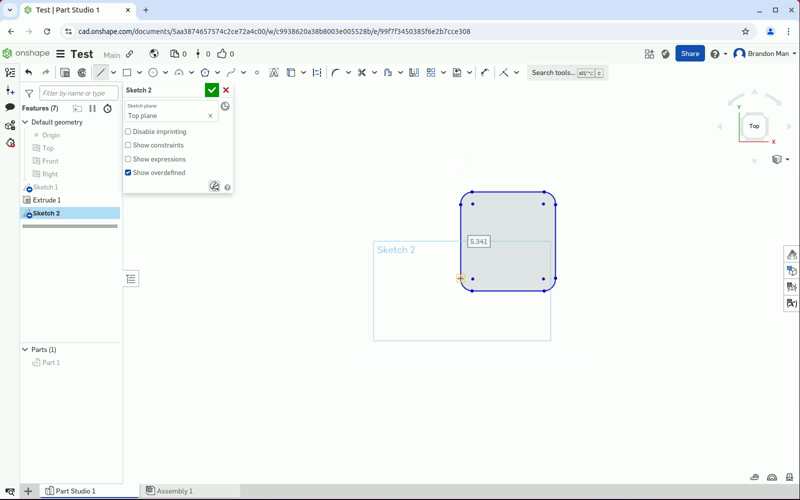
scroll(-6)
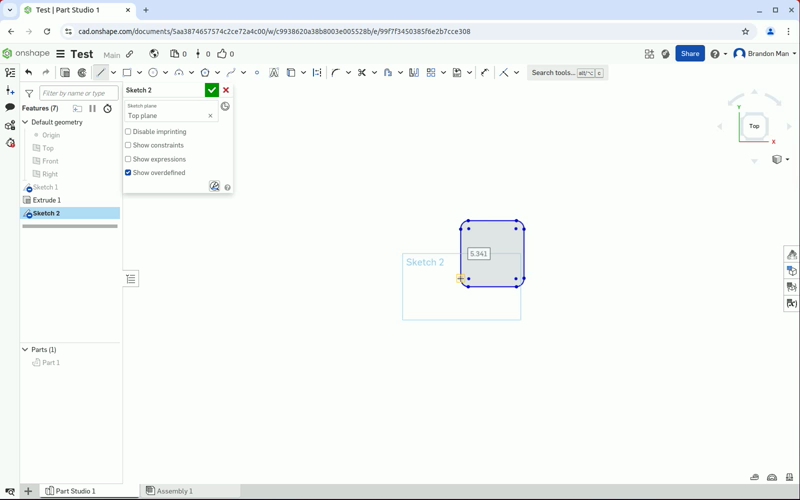
scroll(-6)
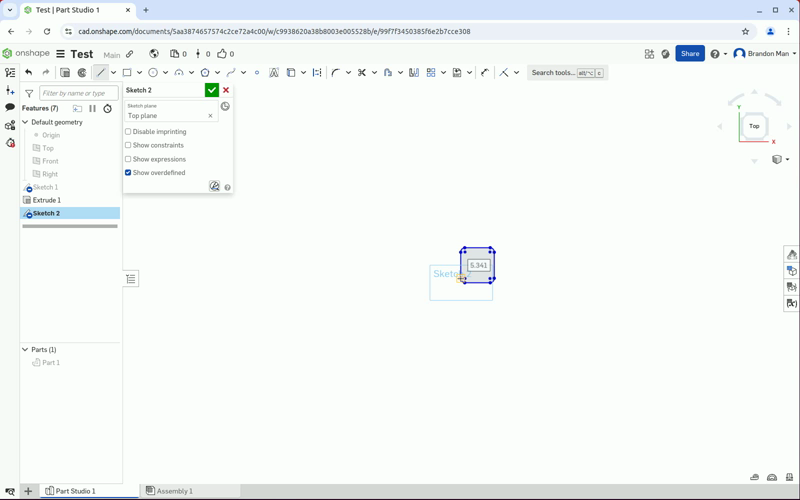
key(esc)
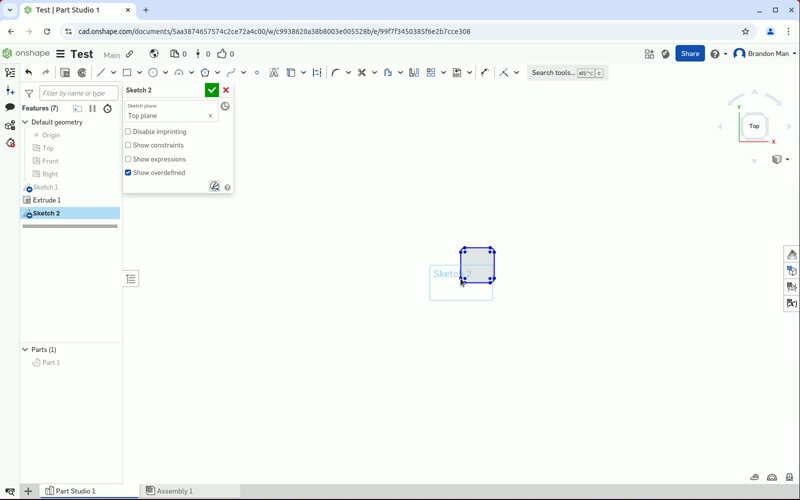
key(l)
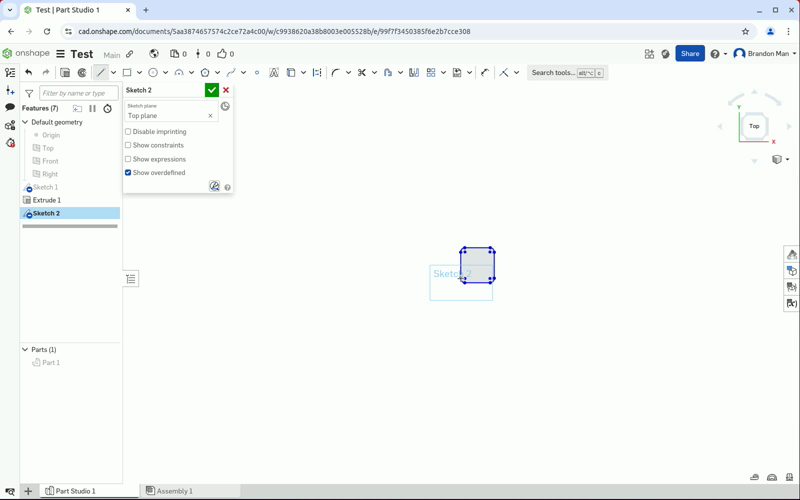
key_down(shift)
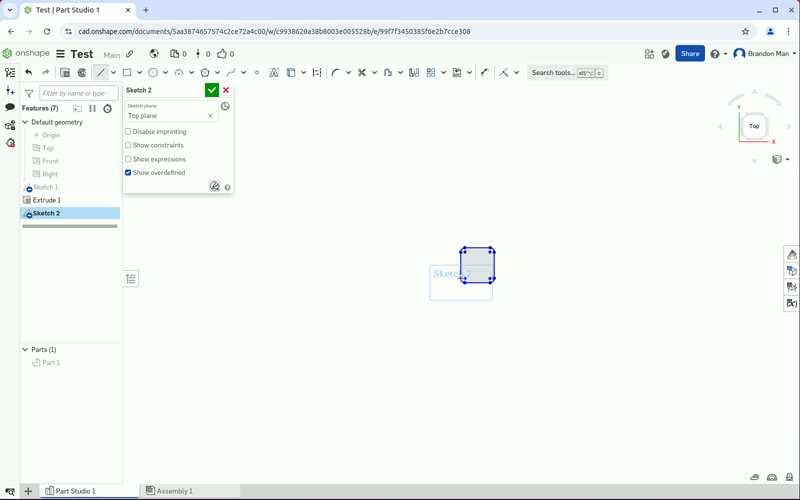
mouse_move(475, 273)
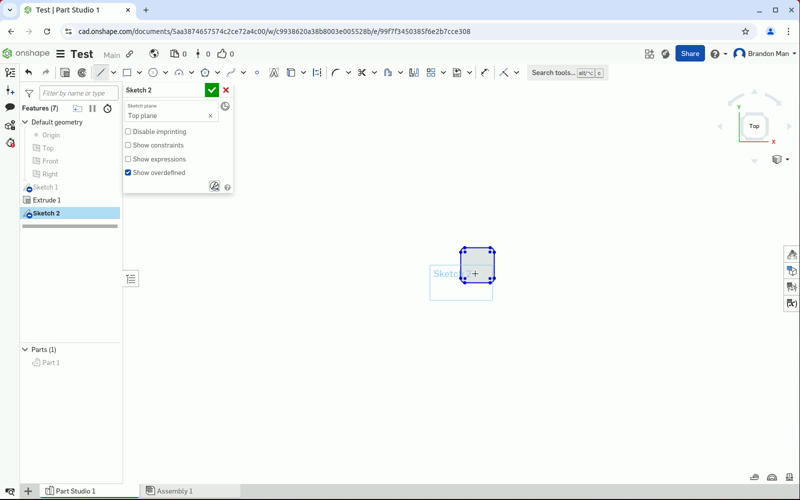
click(475, 273)
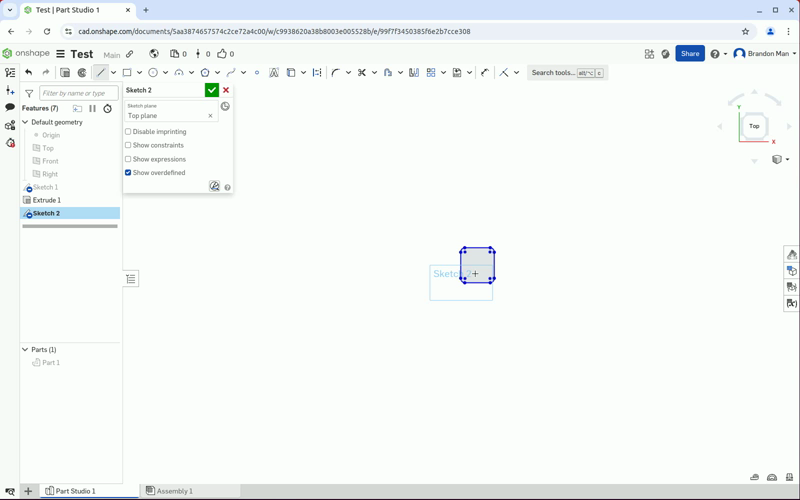
key_up(shift)
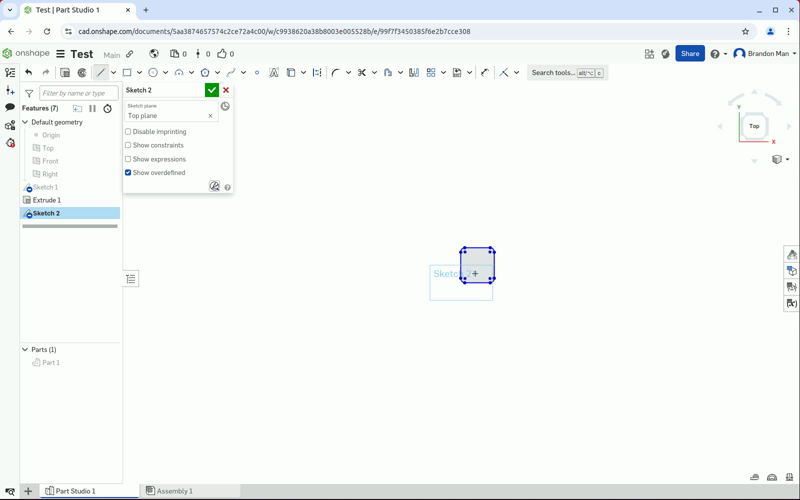
key_down(shift)
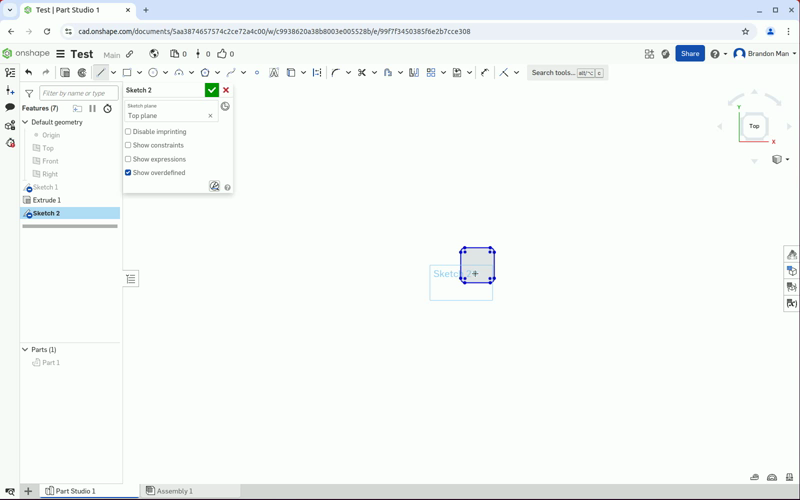
mouse_move(505, 273)
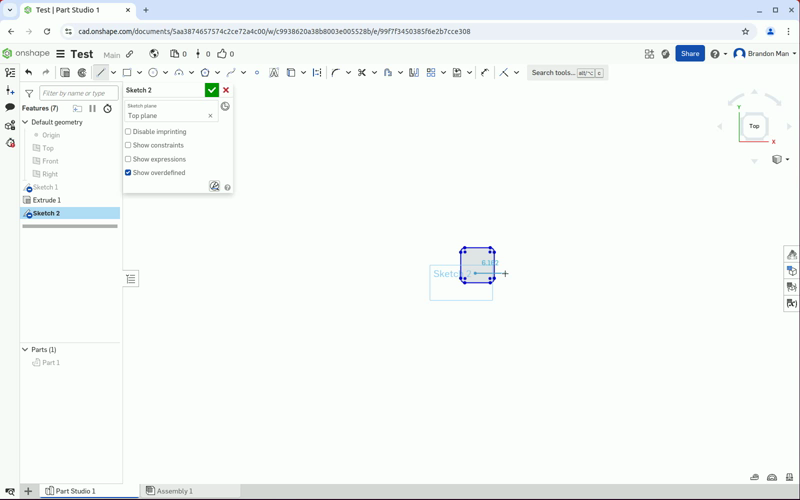
mouse_move(490, 273)
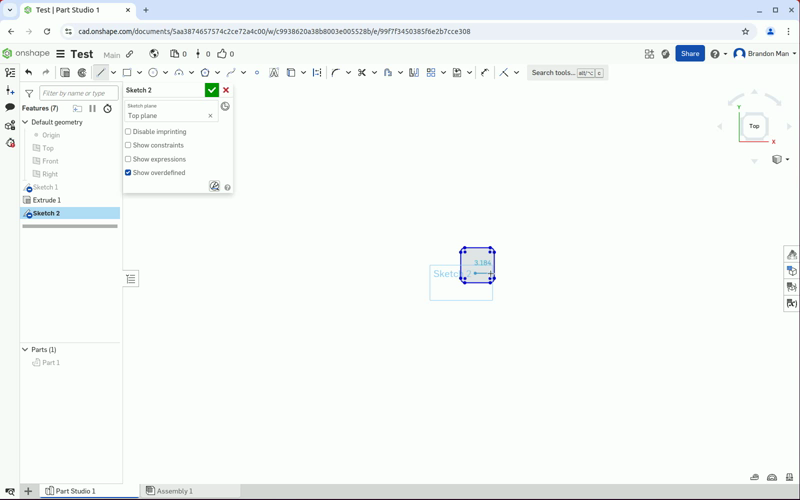
click(490, 273)
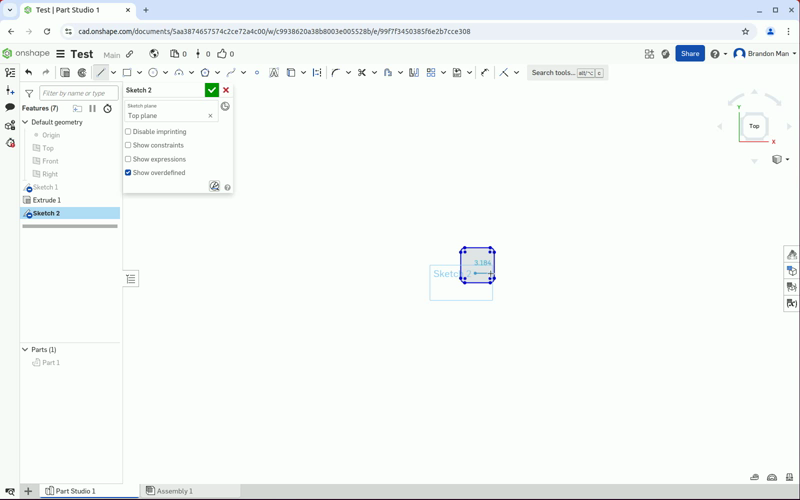
key_up(shift)
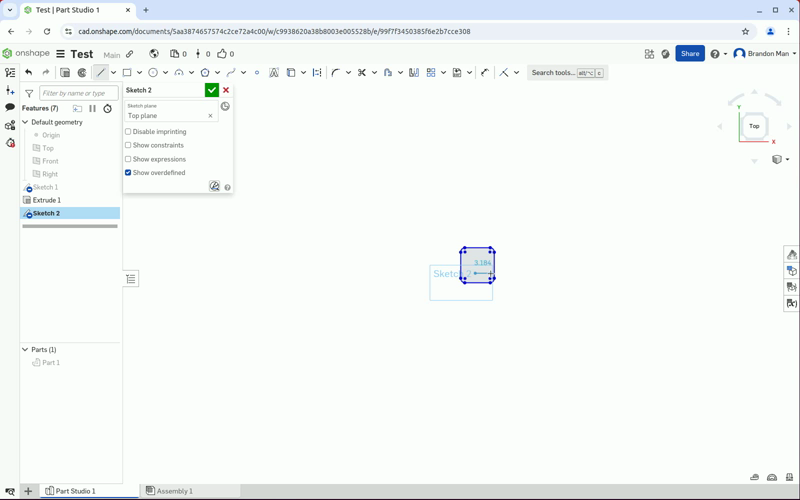
key_down(shift)
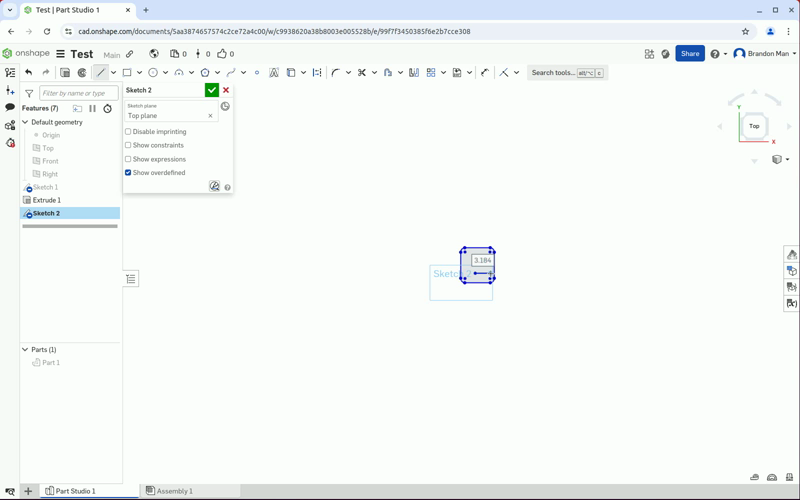
mouse_move(520, 273)
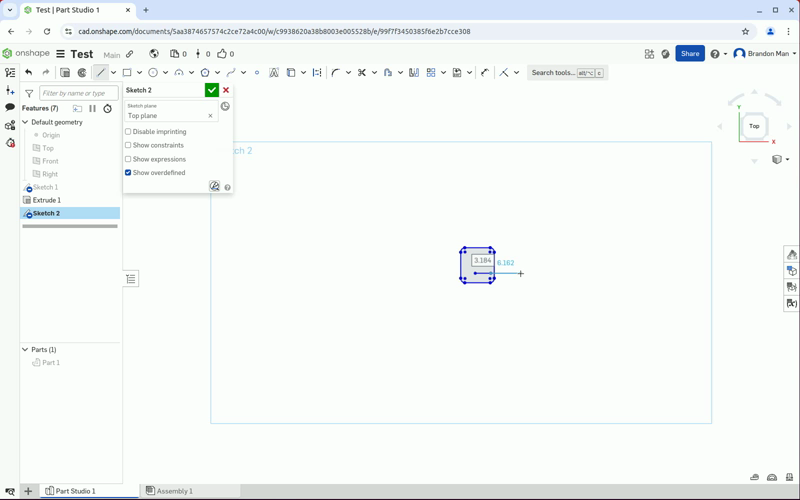
mouse_move(490, 257)
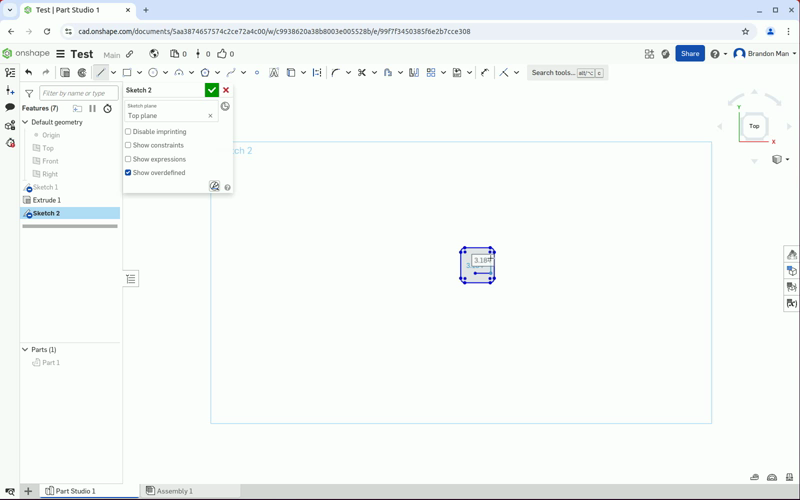
click(490, 257)
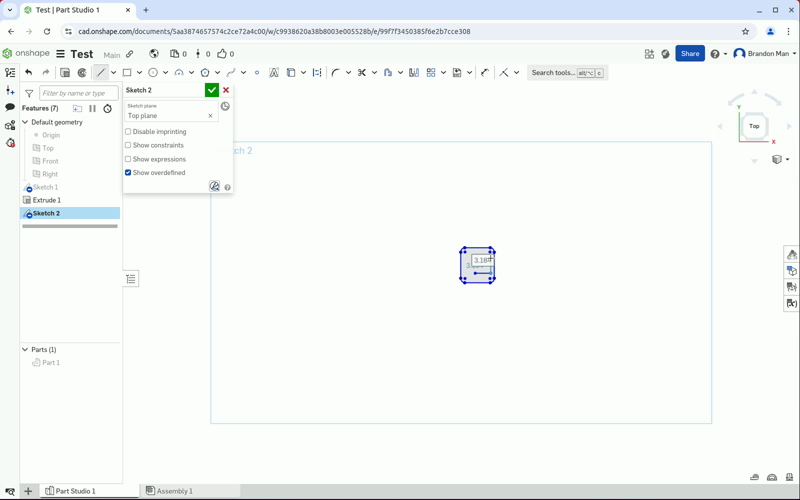
key_up(shift)
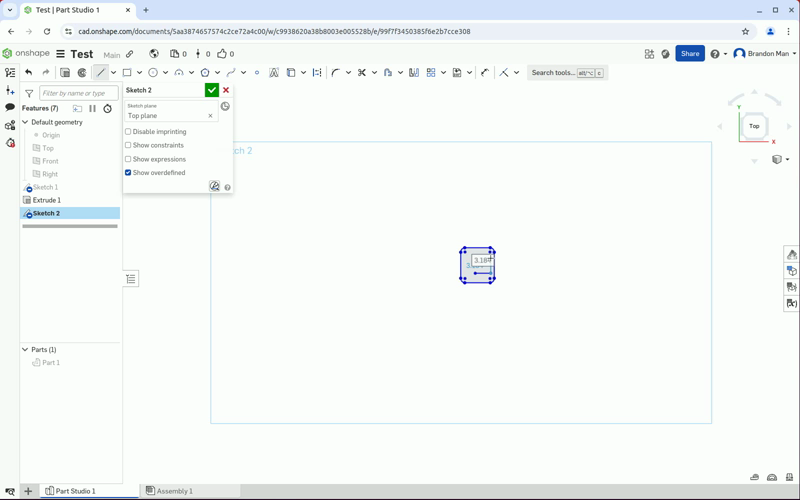
key_down(shift)
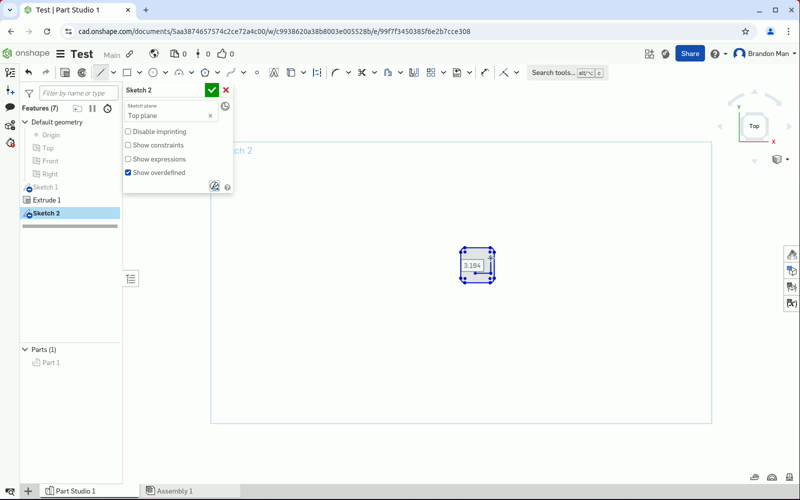
mouse_move(520, 257)
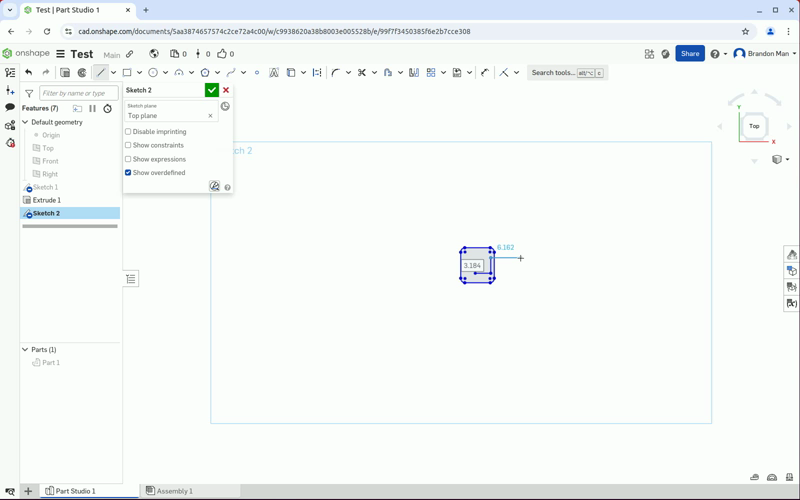
mouse_move(475, 257)
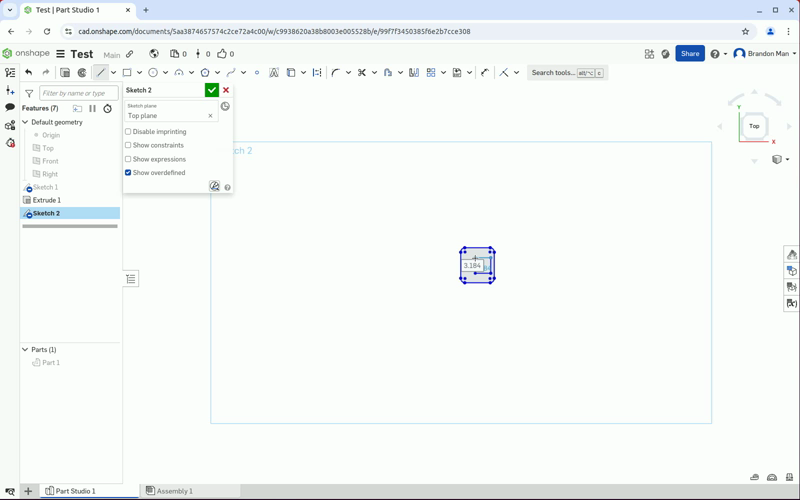
click(475, 257)
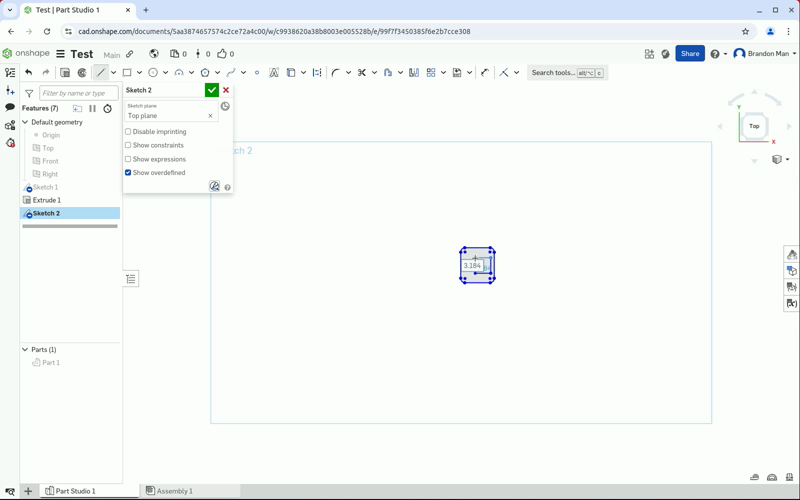
key_up(shift)
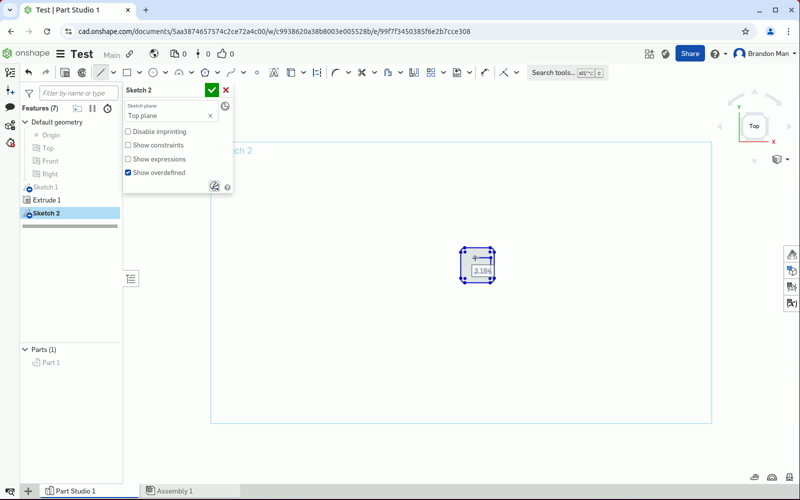
mouse_move(505, 257)
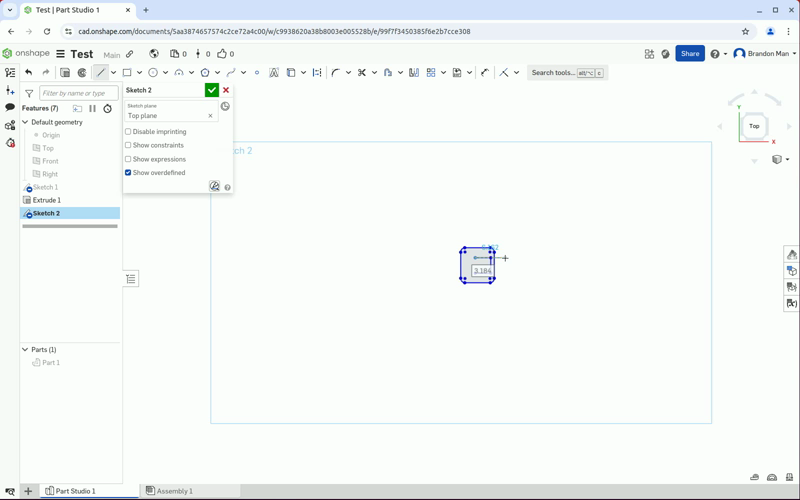
key_down(shift)
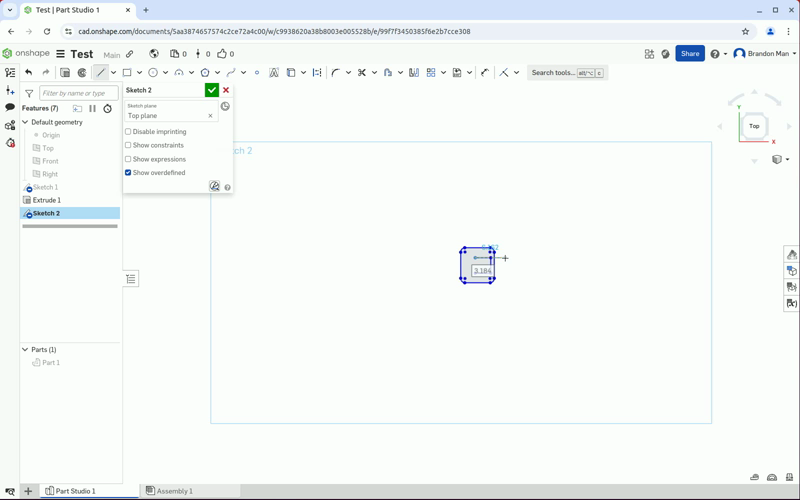
mouse_move(475, 273)
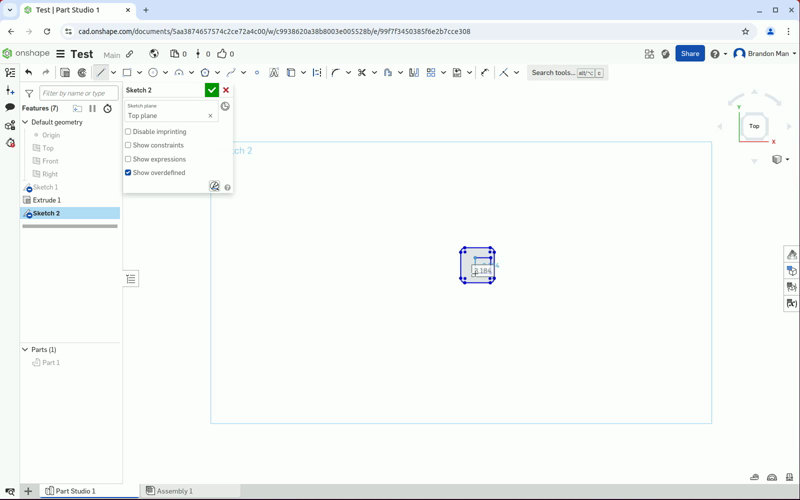
key_up(shift)
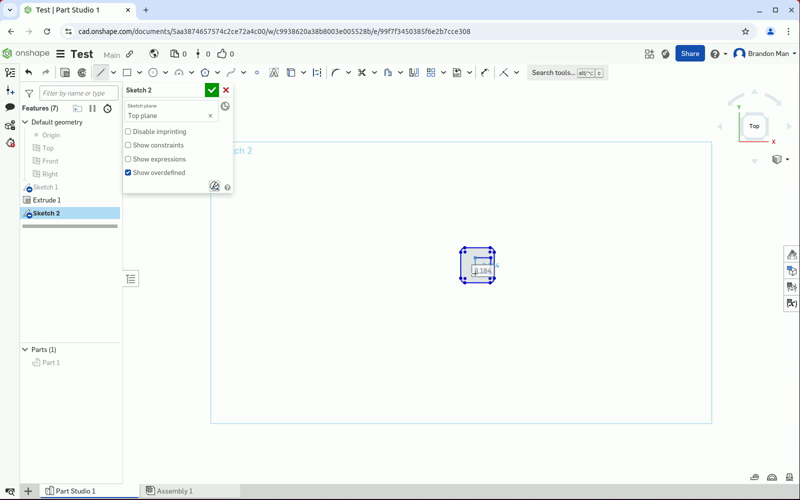
click(475, 273)
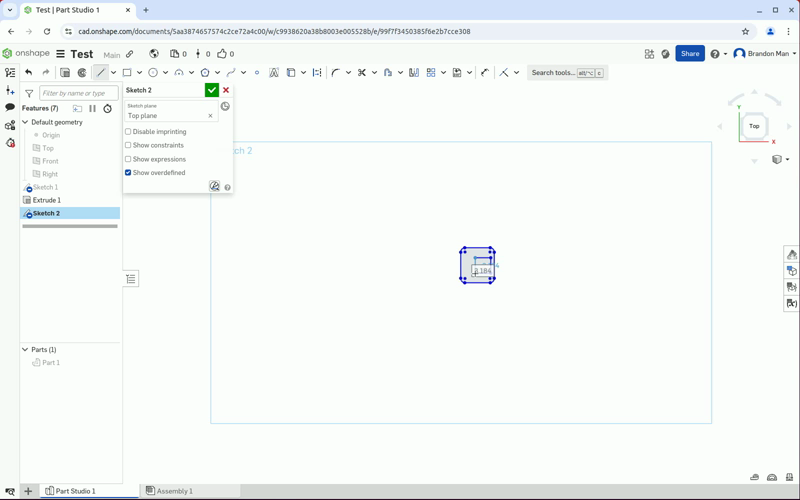
key(esc)
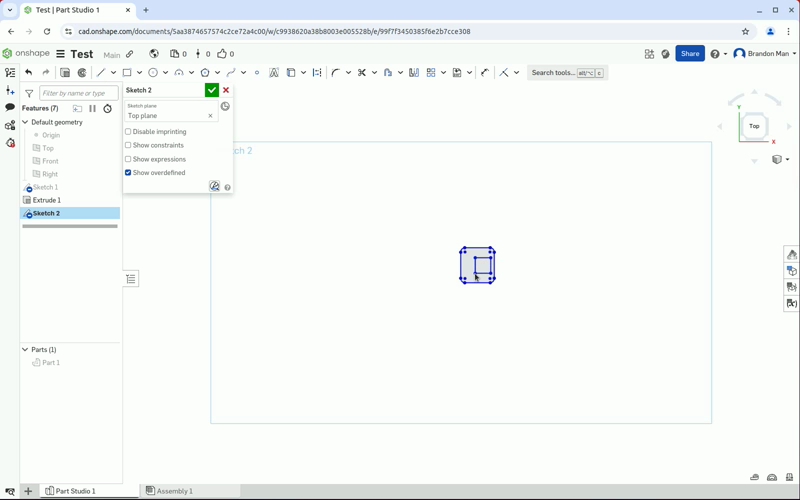
mouse_move(467, 250)
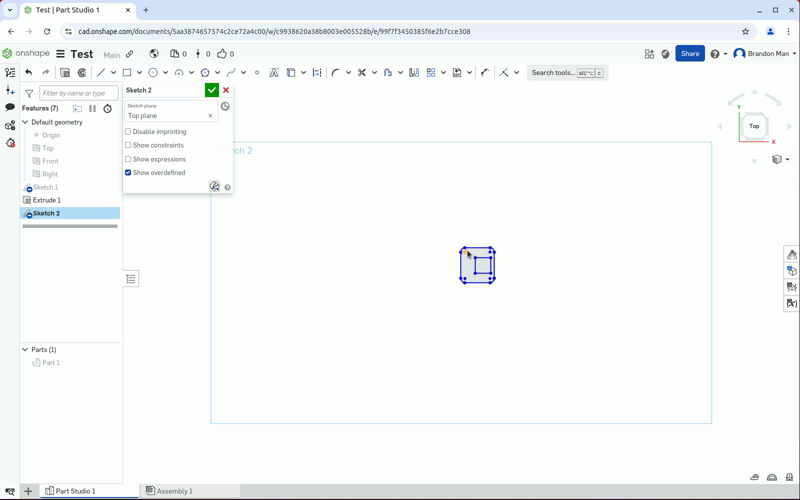
scroll(6)
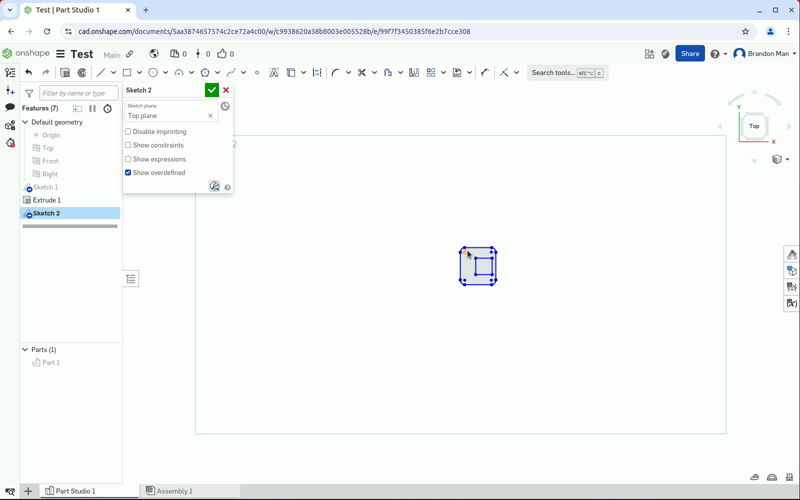
scroll(6)
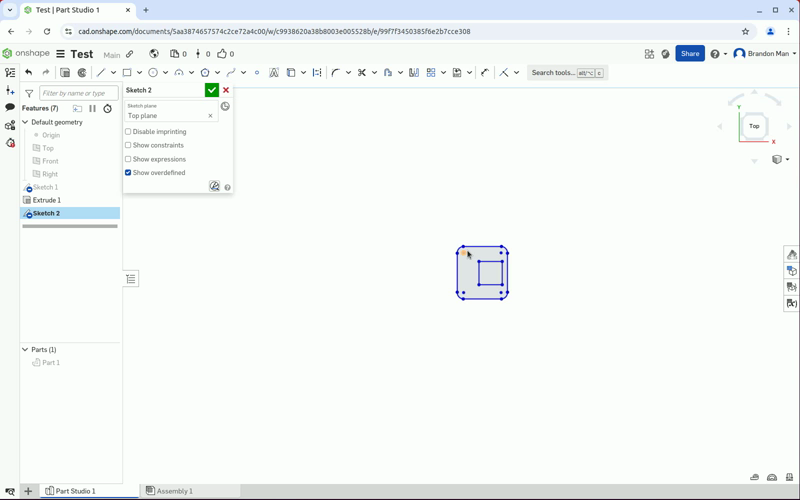
scroll(6)
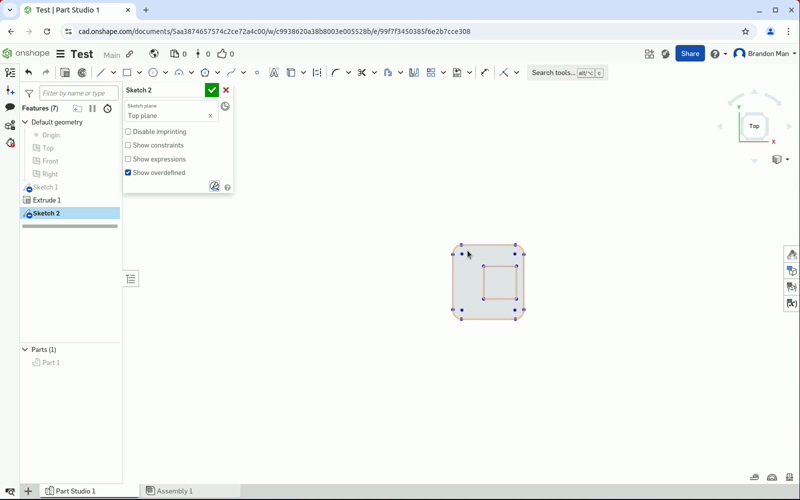
scroll(6)
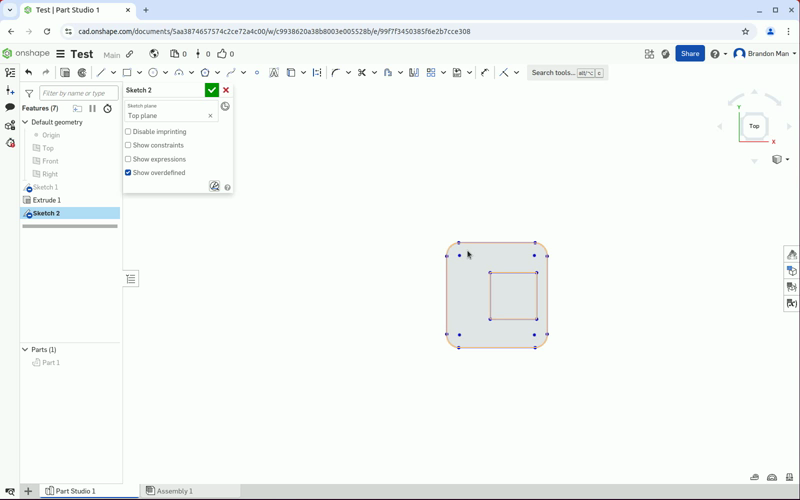
scroll(6)
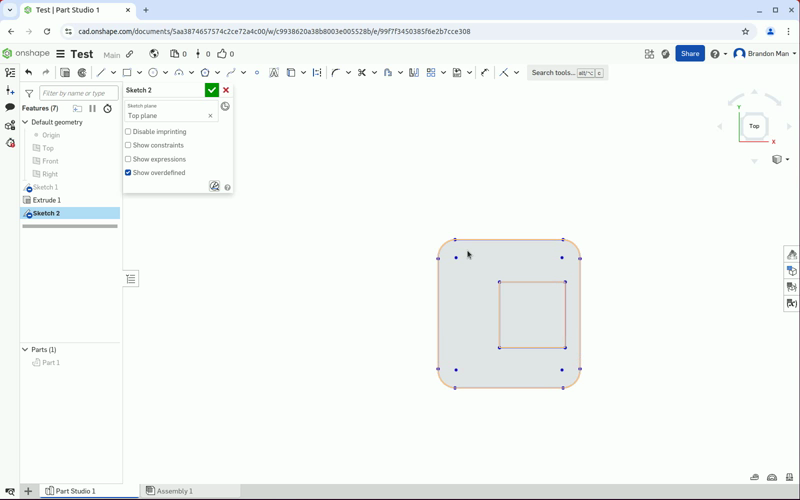
scroll(6)
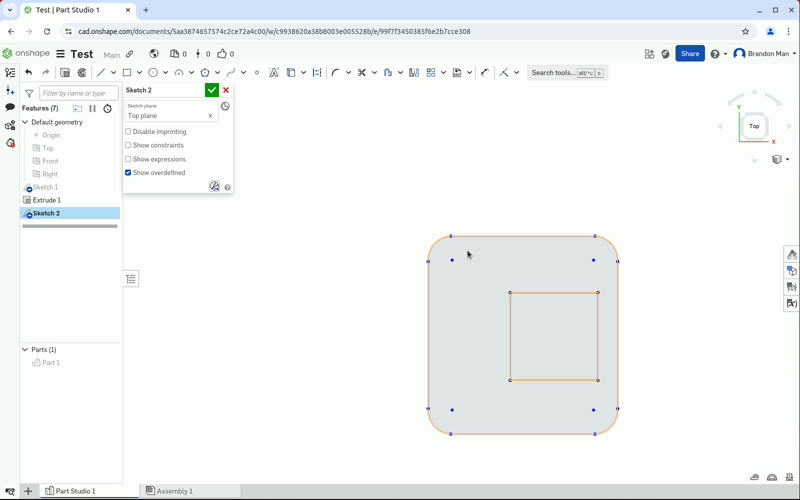
scroll(6)
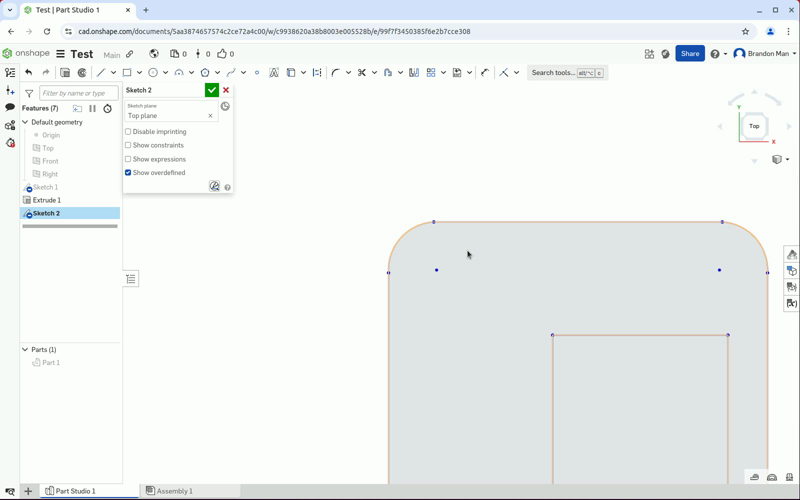
click(467, 250)
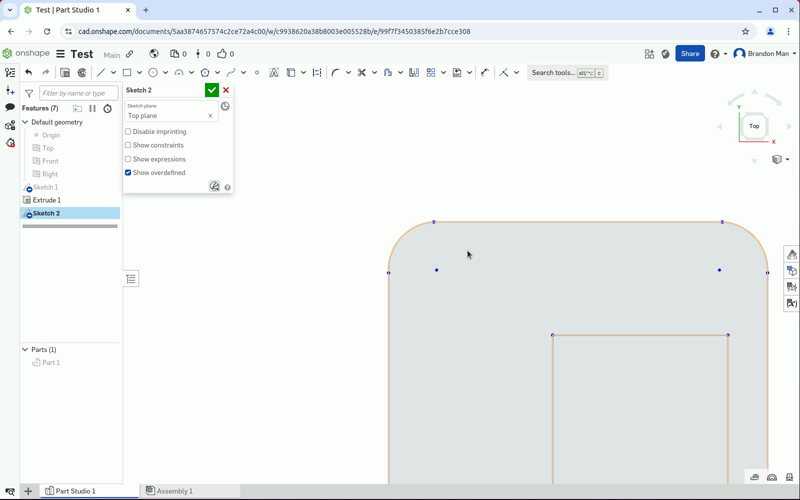
scroll(-6)
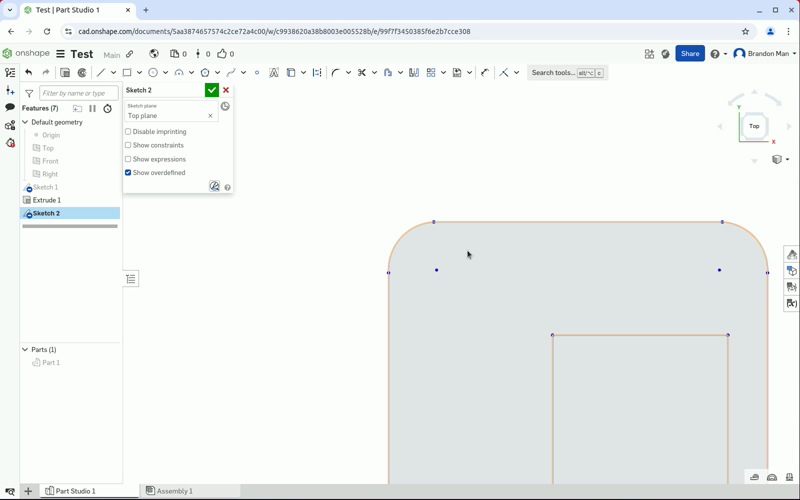
scroll(-6)
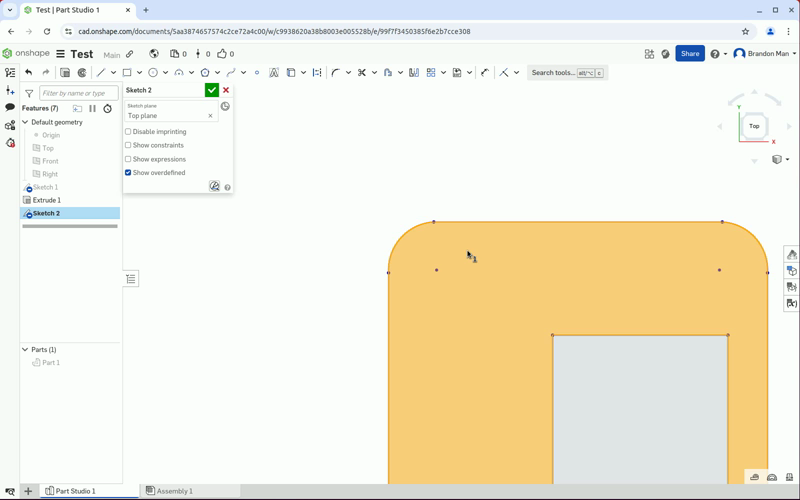
scroll(-6)
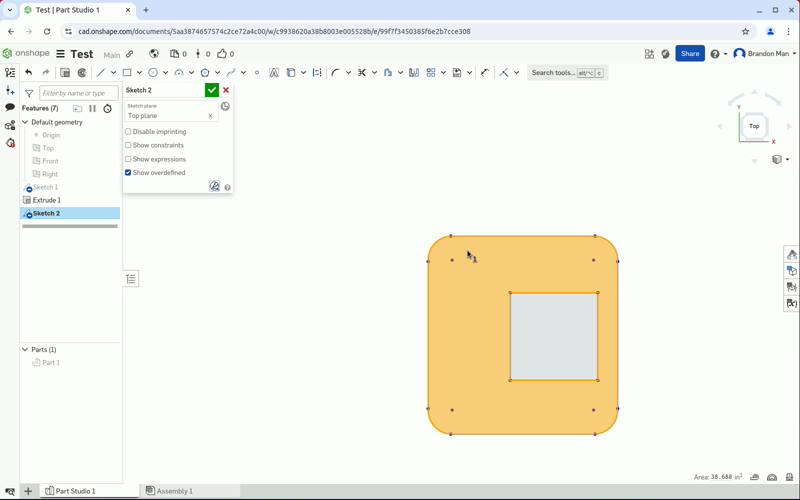
scroll(-6)
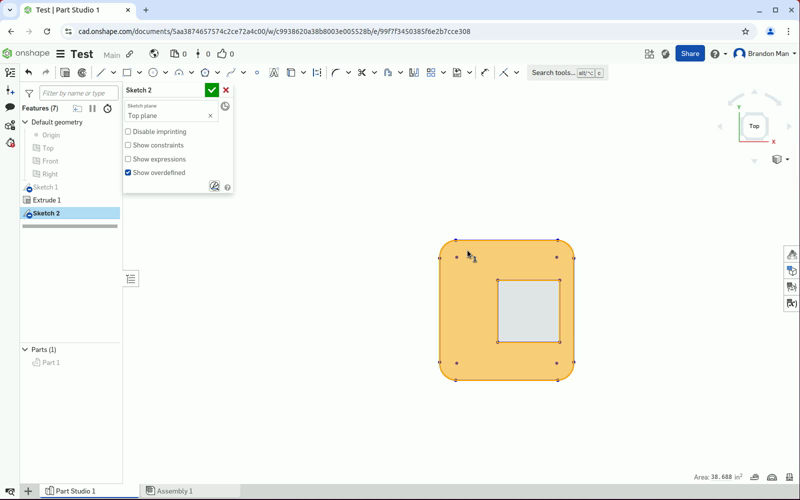
scroll(-6)
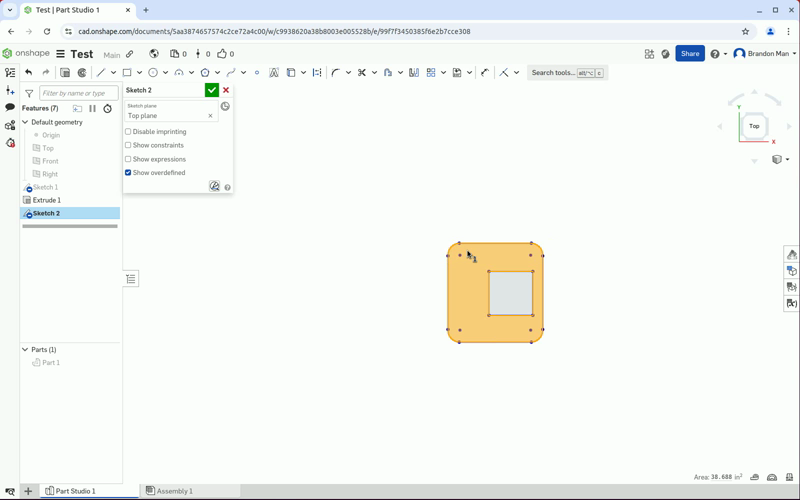
scroll(-6)
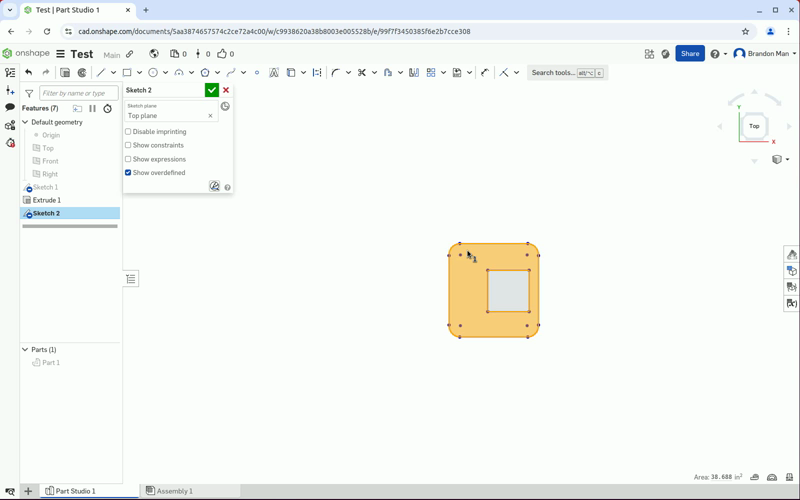
scroll(-6)
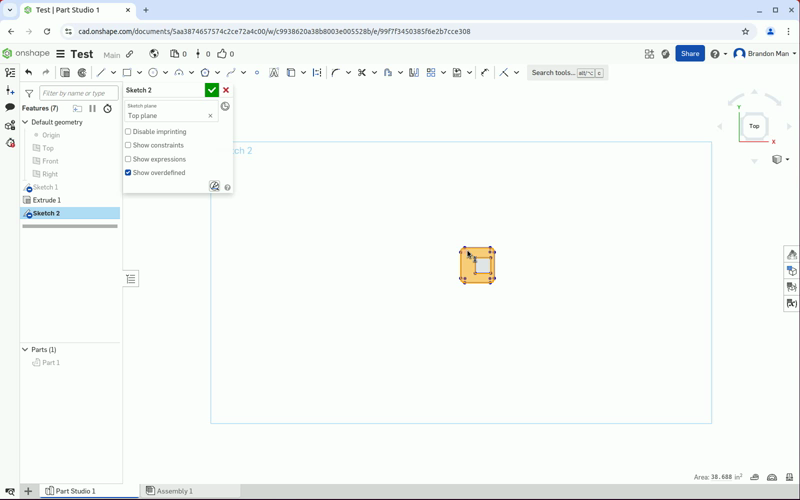
mouse_move(73, 352)
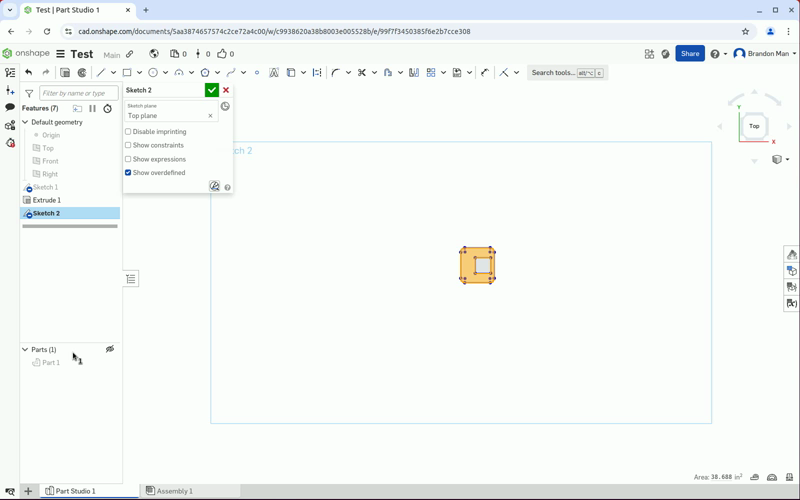
key(shift+y)
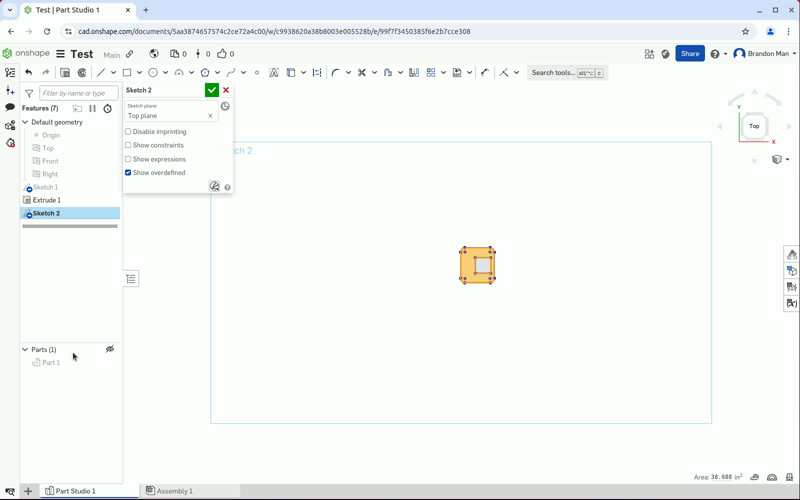
key(shift+e)
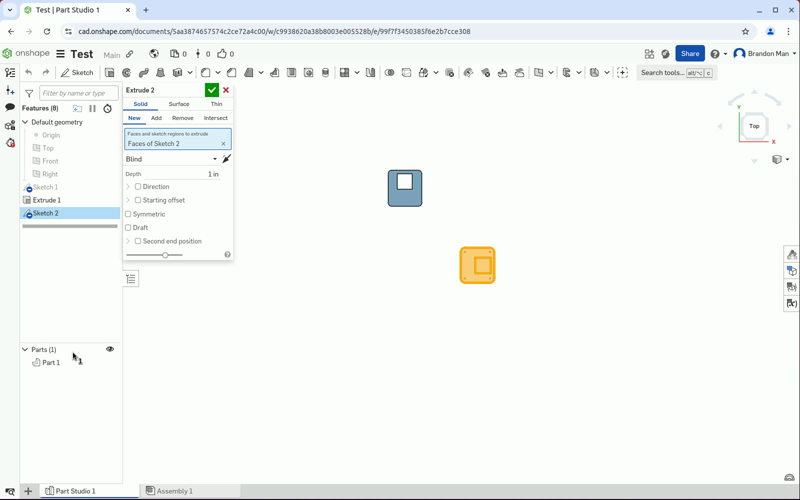
mouse_move(143, 106)
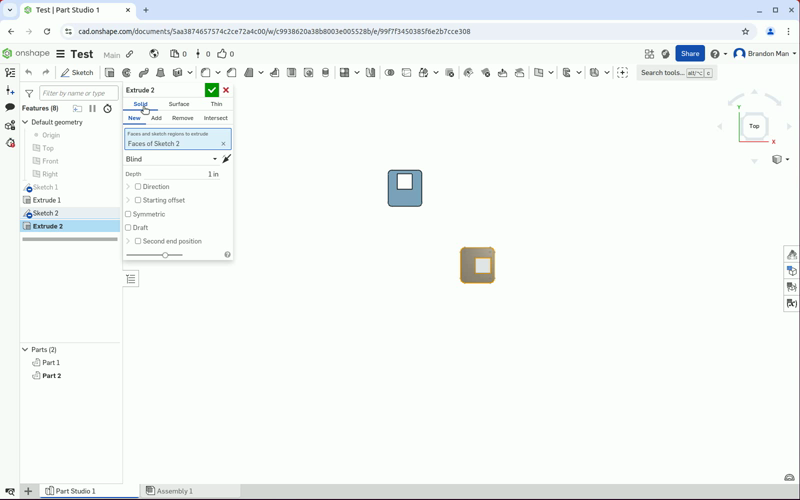
click(143, 106)
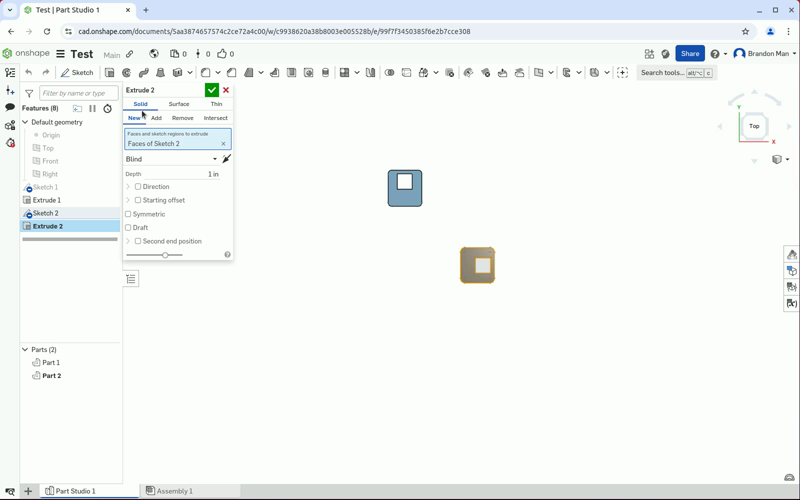
mouse_move(137, 120)
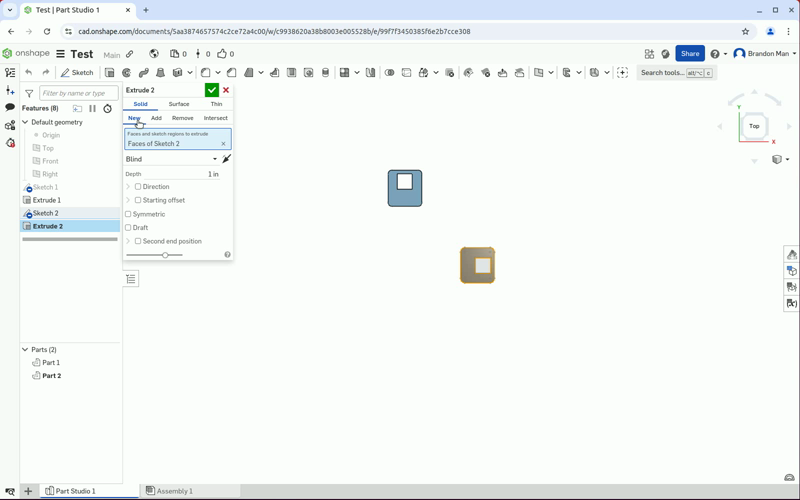
click(137, 120)
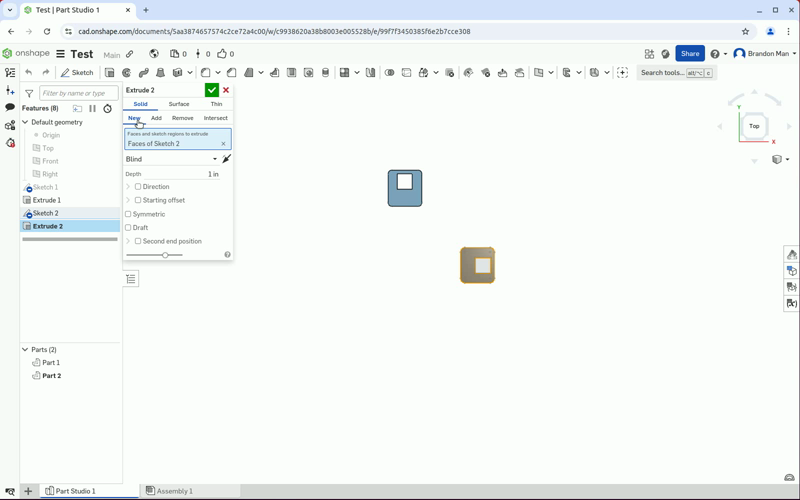
key(tab, 4)
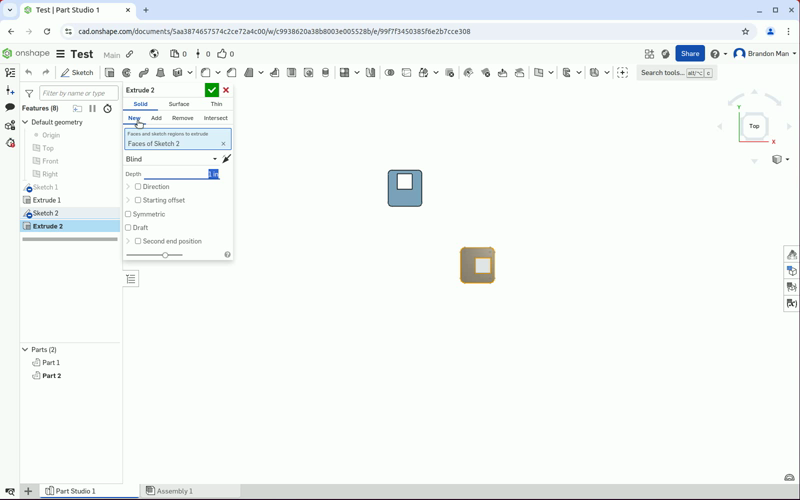
text(0.481)
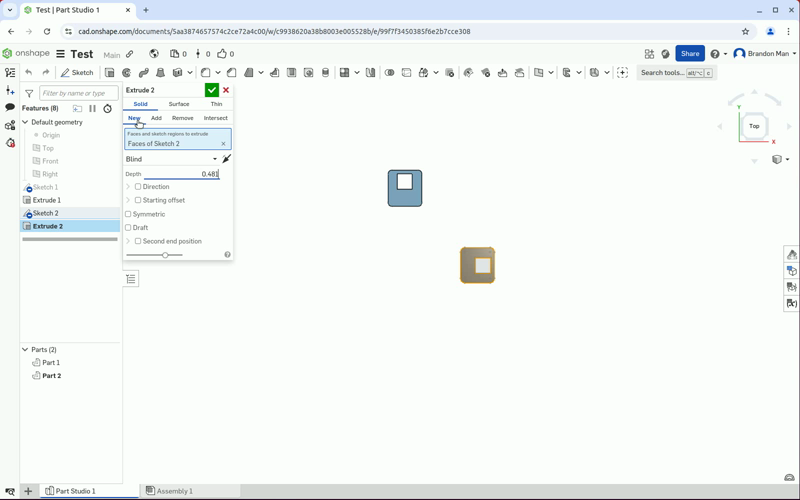
key(enter)
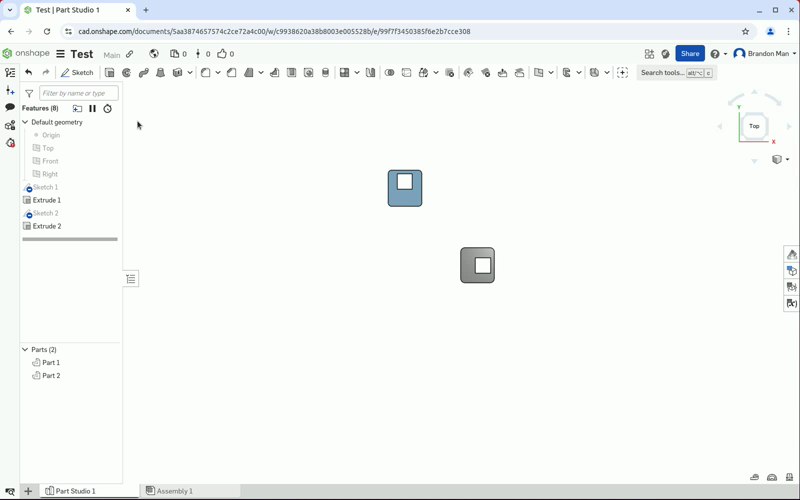
key(shift+h)
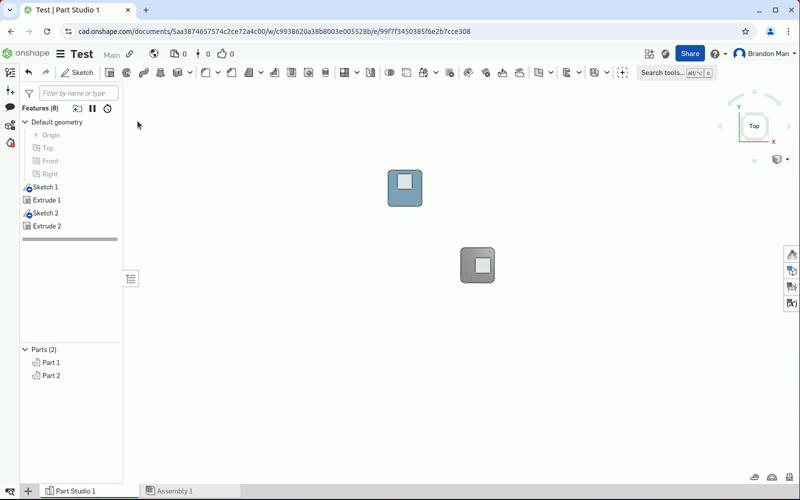
key(shift+h)
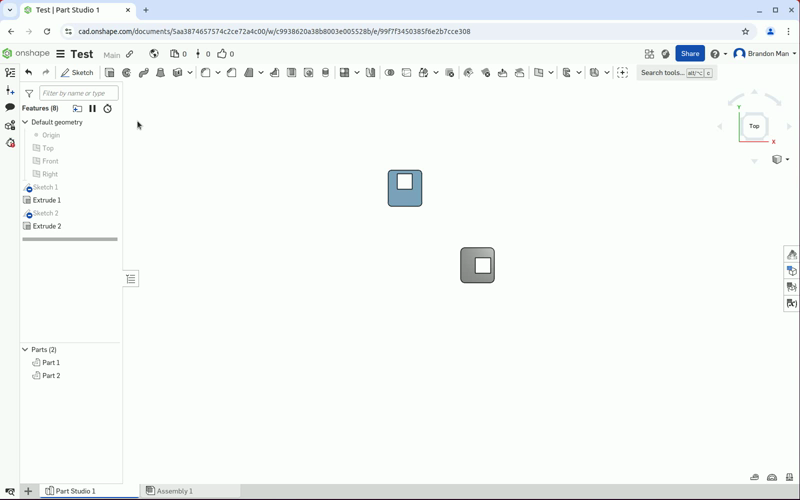
mouse_move(73, 189)
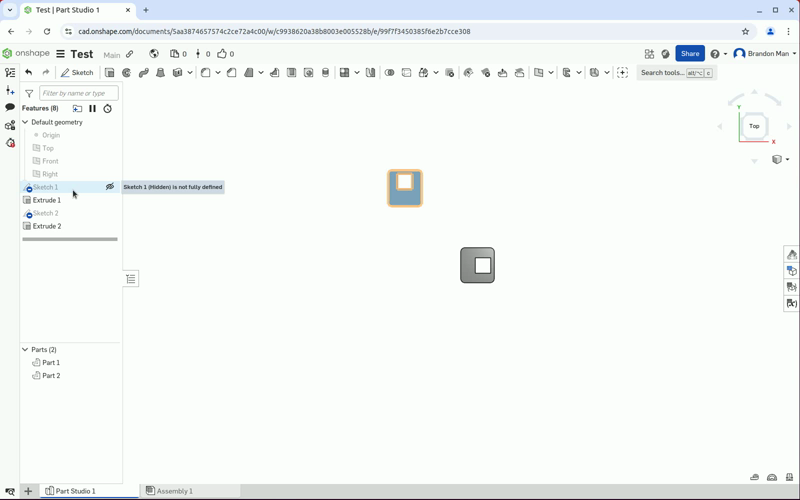
click(73, 189)
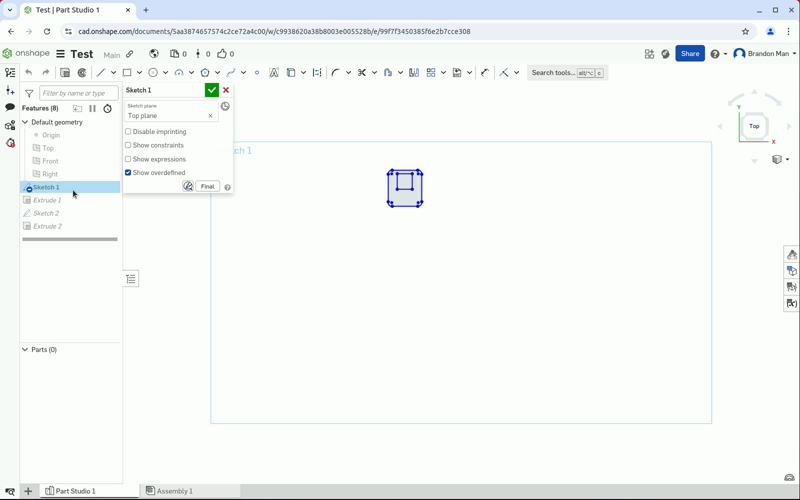
mouse_move(229, 92)
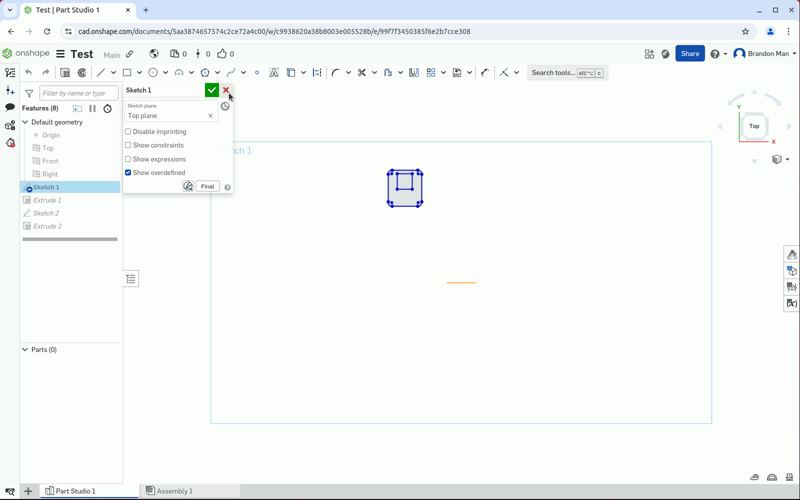
click(229, 92)
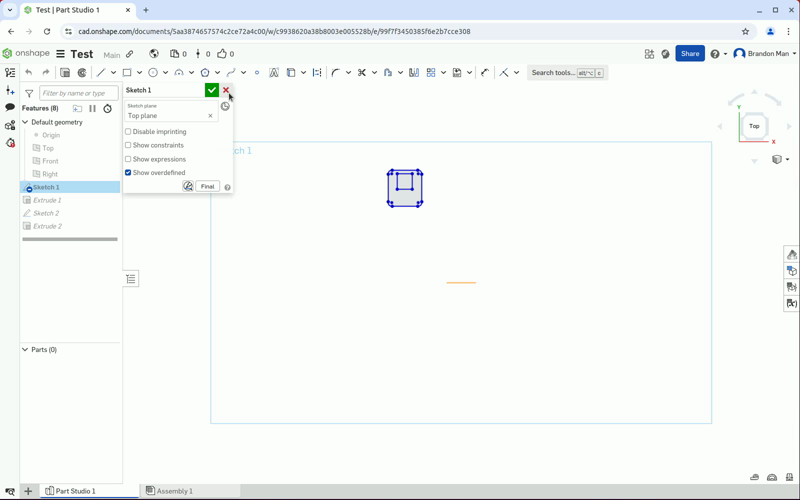
key(shift+s)
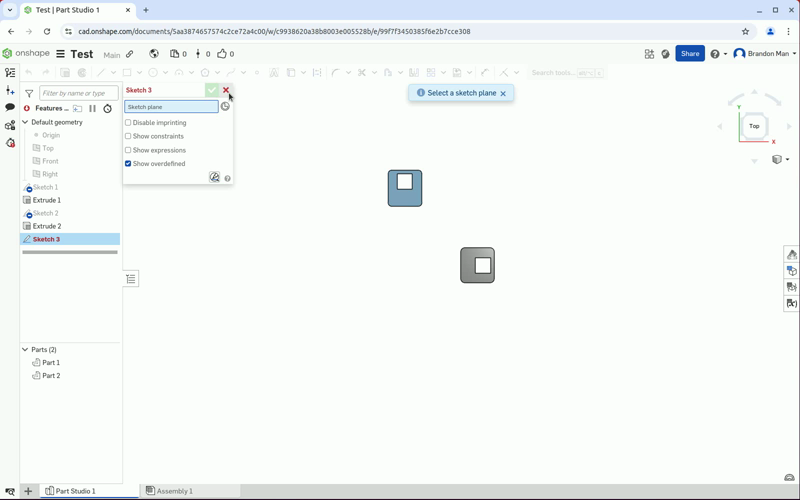
mouse_move(73, 150)
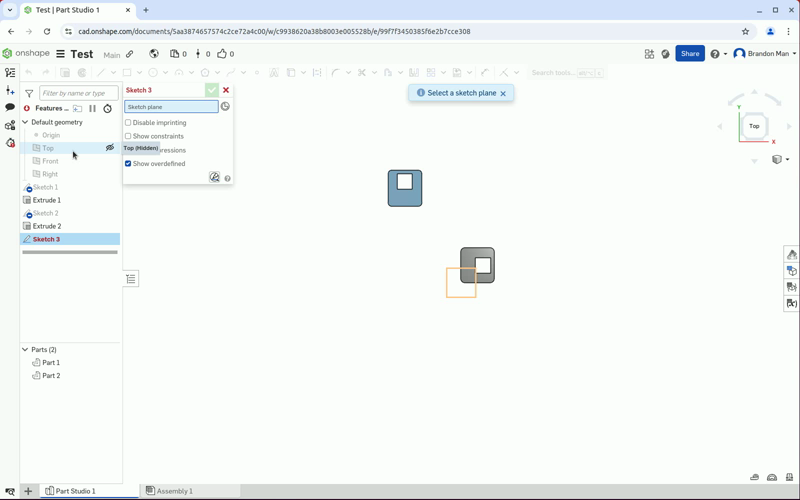
click(73, 150)
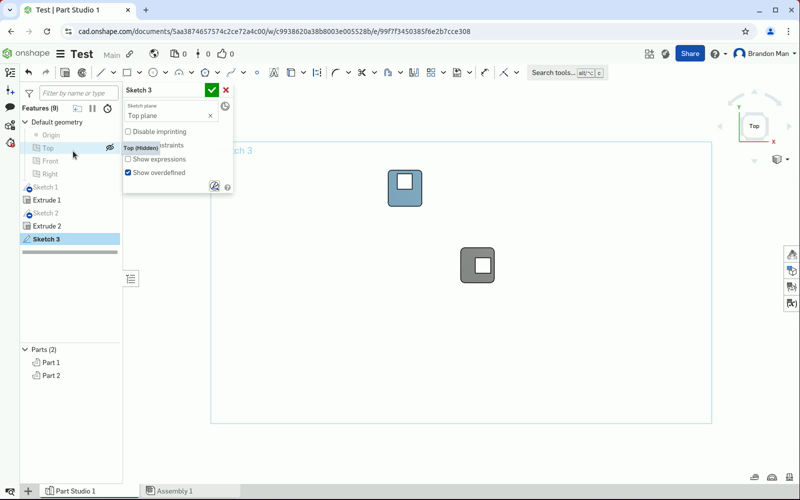
mouse_move(73, 352)
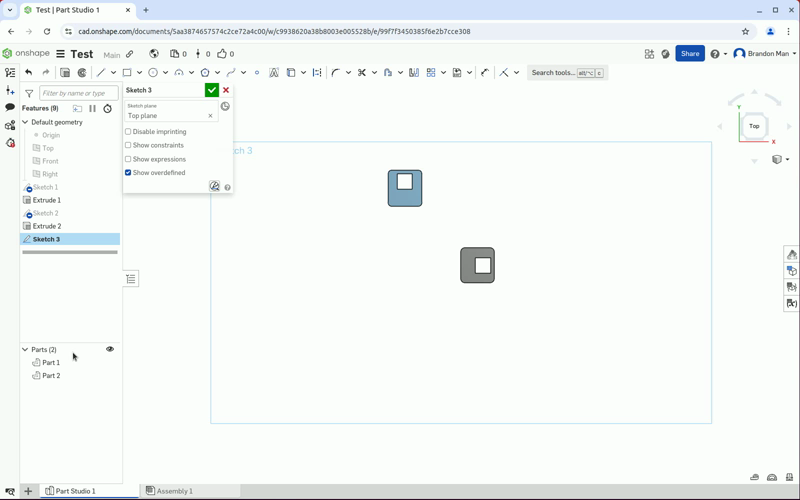
key(y)
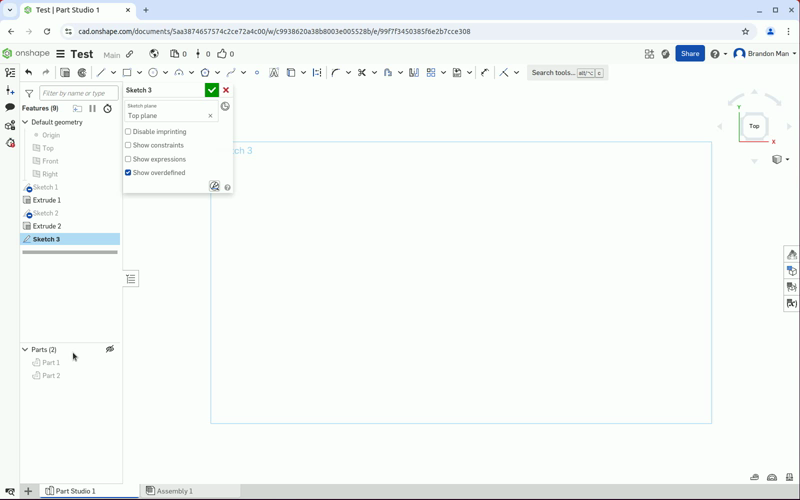
key(l)
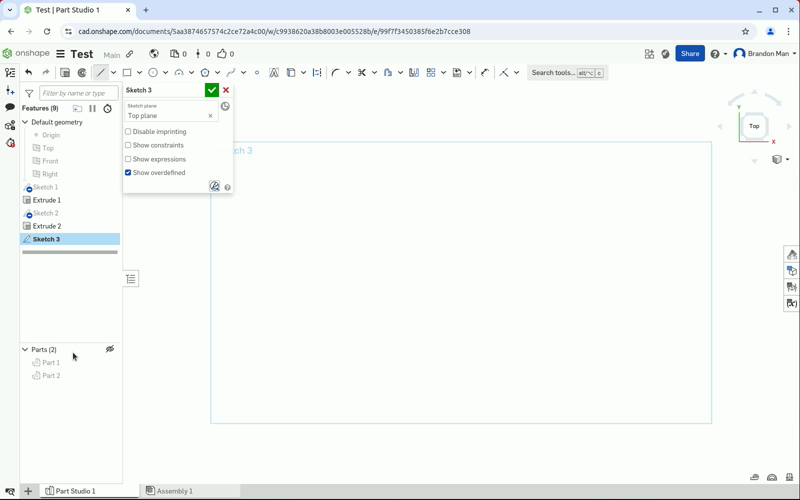
key_down(shift)
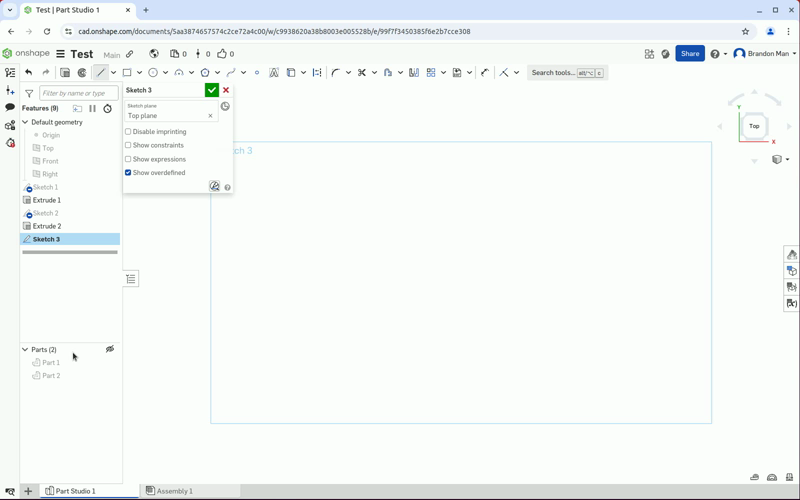
mouse_move(474, 273)
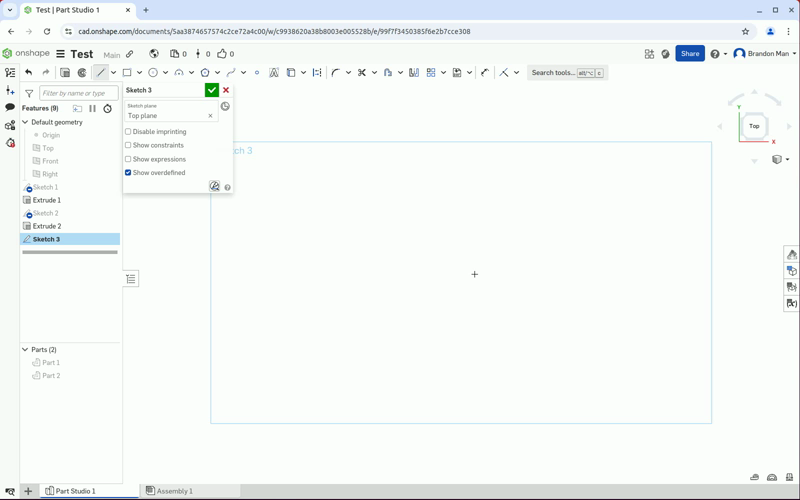
click(474, 273)
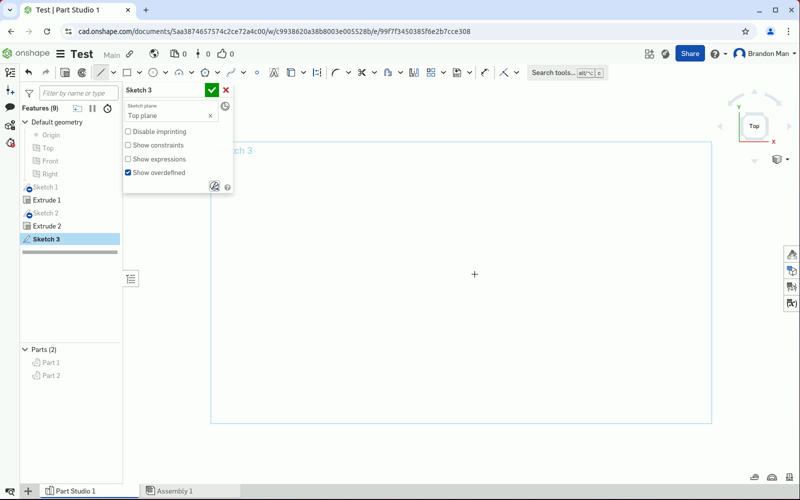
key_up(shift)
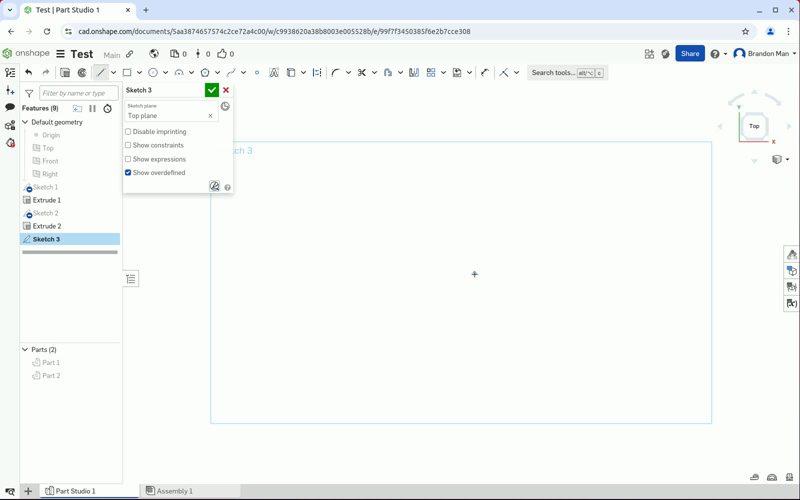
key_down(shift)
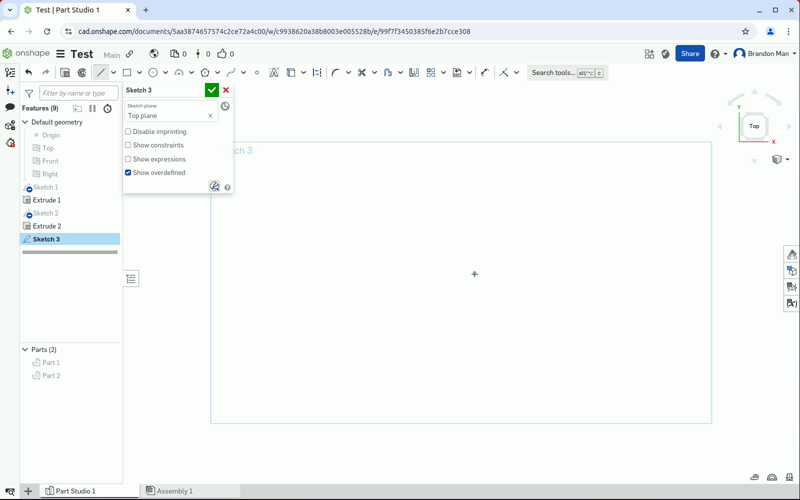
mouse_move(504, 273)
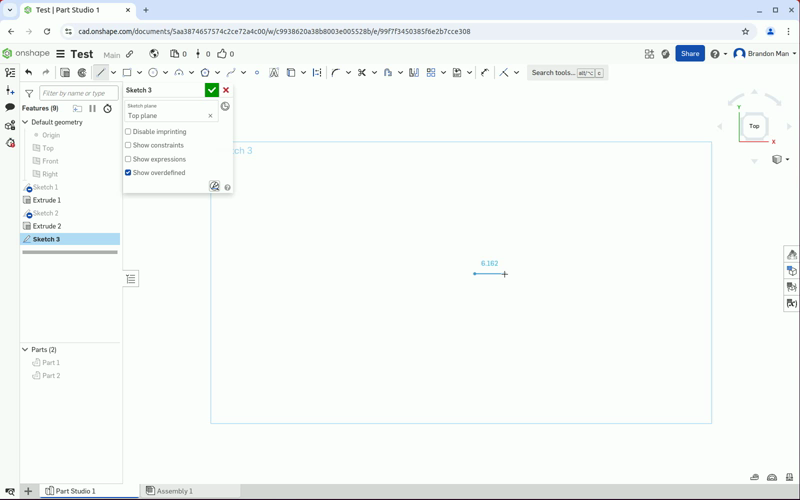
mouse_move(491, 273)
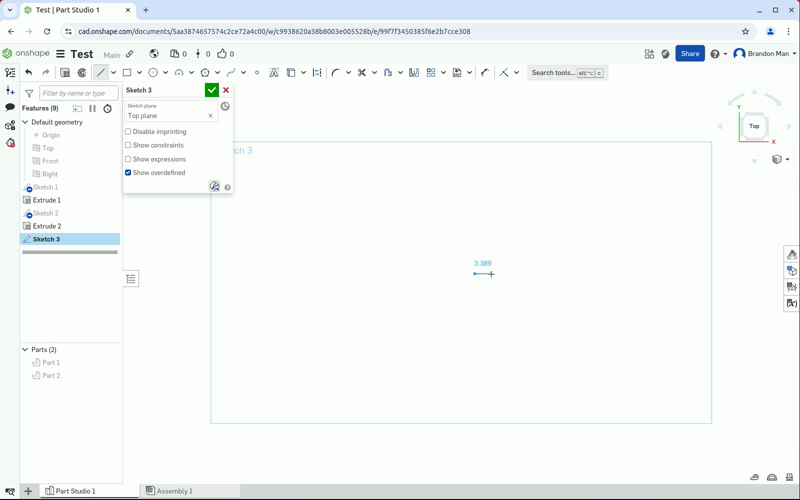
click(491, 273)
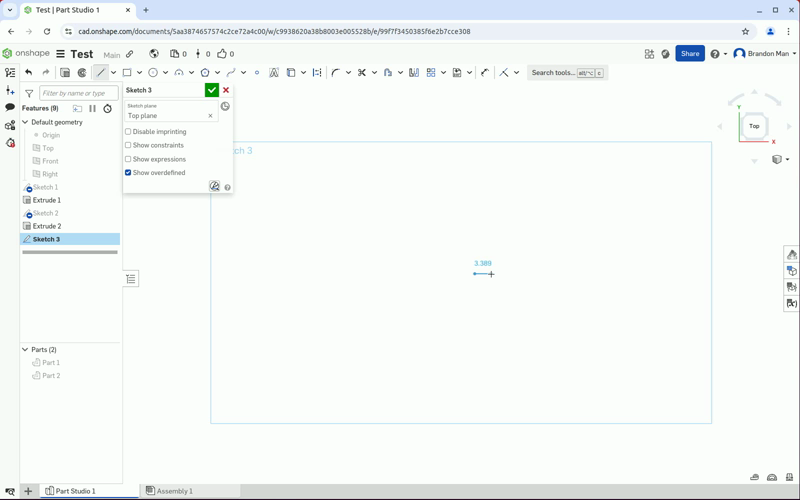
key_up(shift)
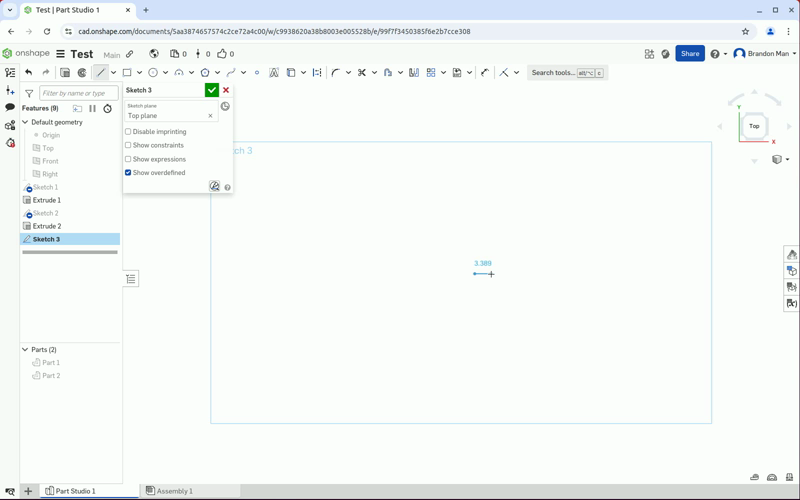
key_down(shift)
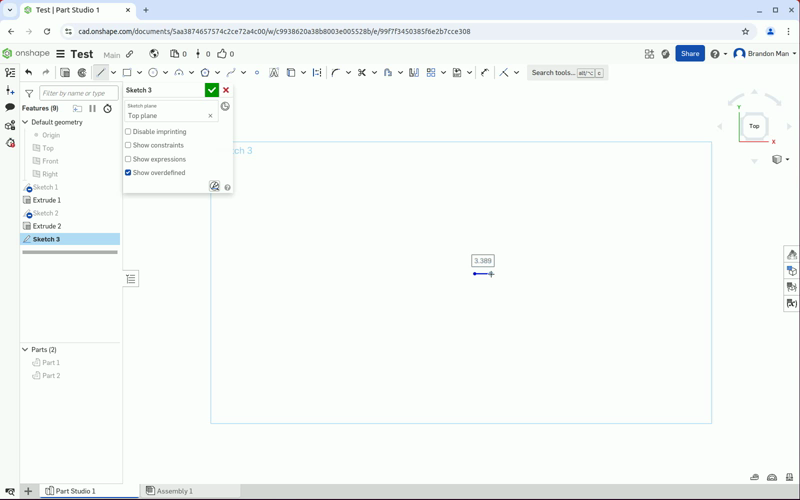
mouse_move(521, 273)
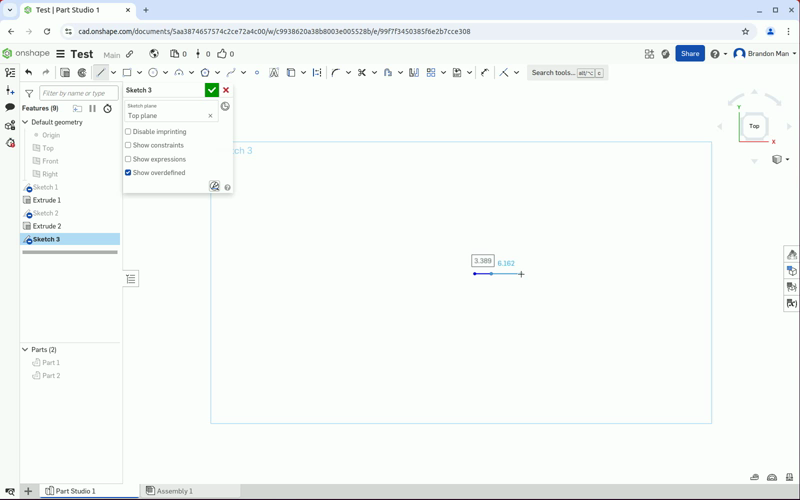
mouse_move(491, 257)
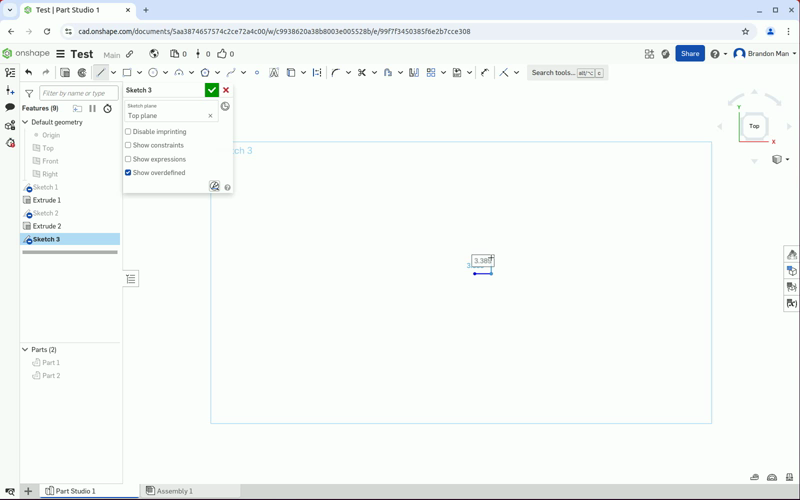
click(491, 257)
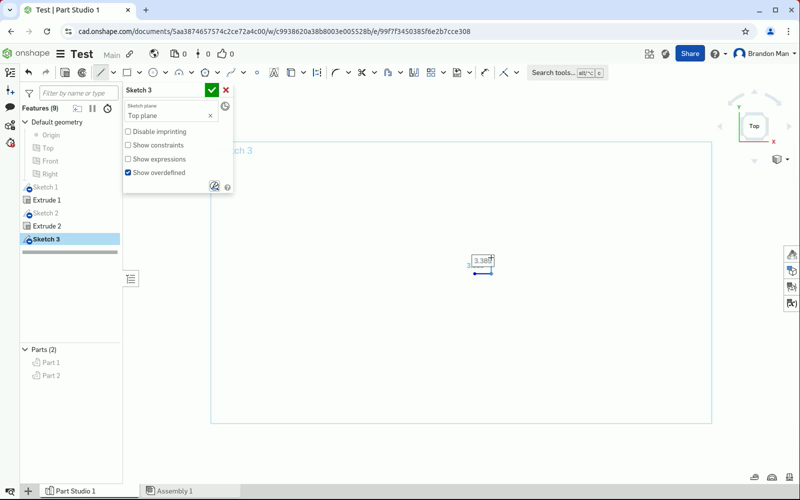
key_up(shift)
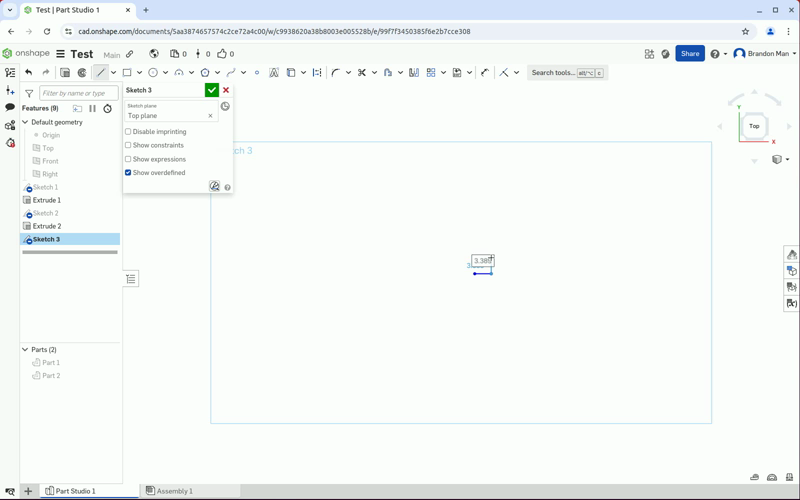
key_down(shift)
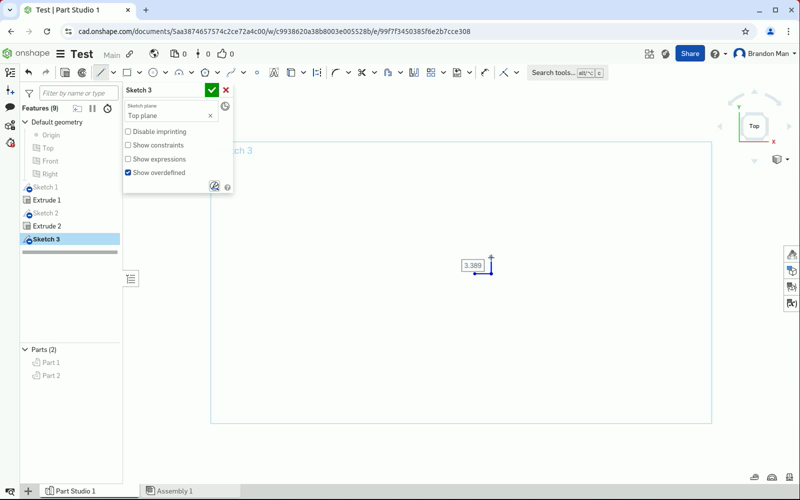
mouse_move(521, 257)
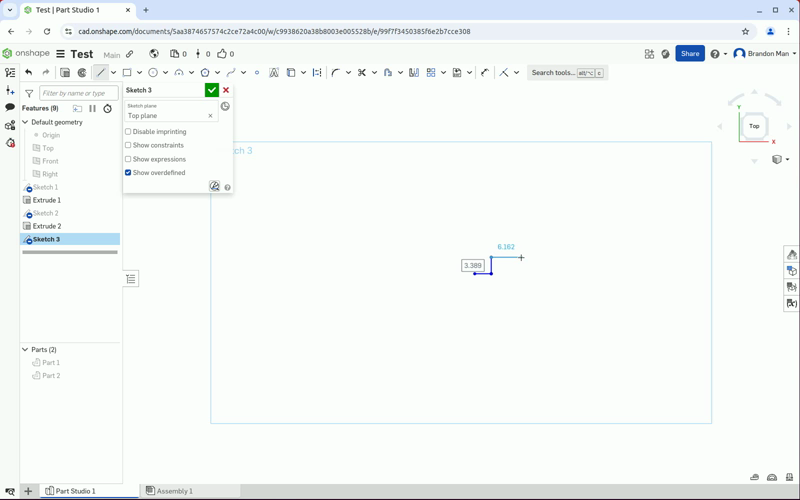
mouse_move(474, 257)
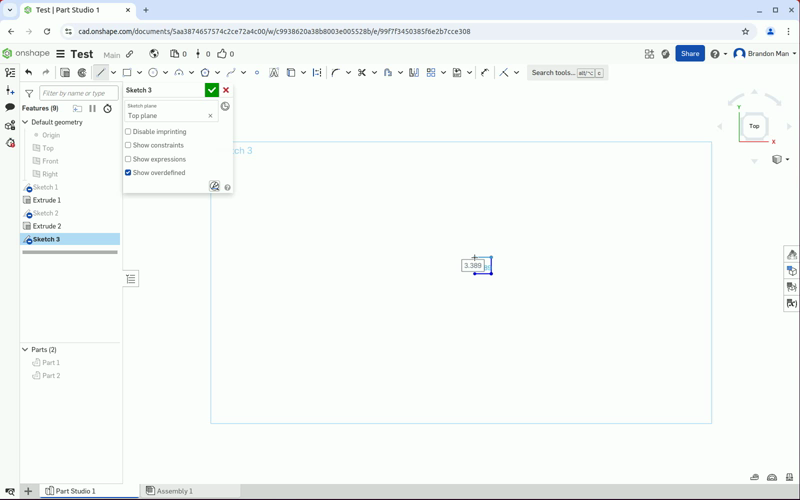
click(474, 257)
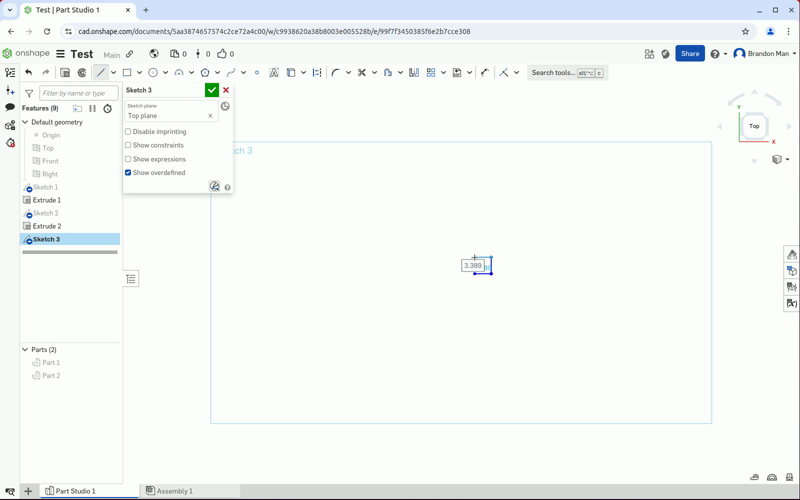
key_up(shift)
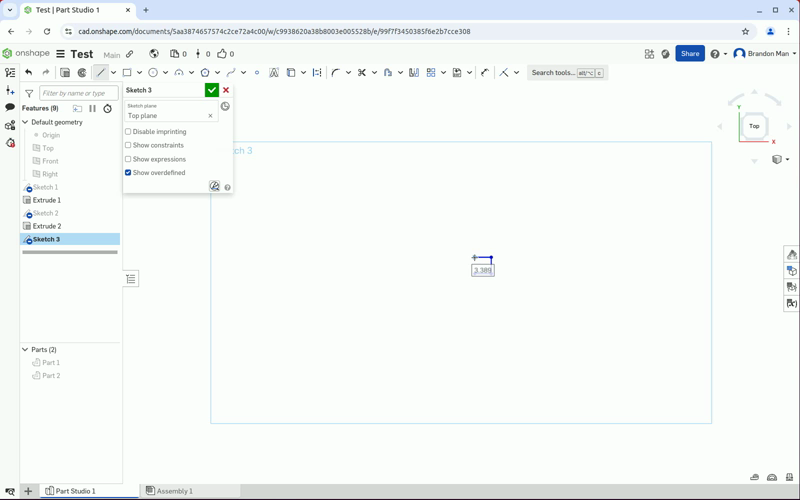
mouse_move(504, 257)
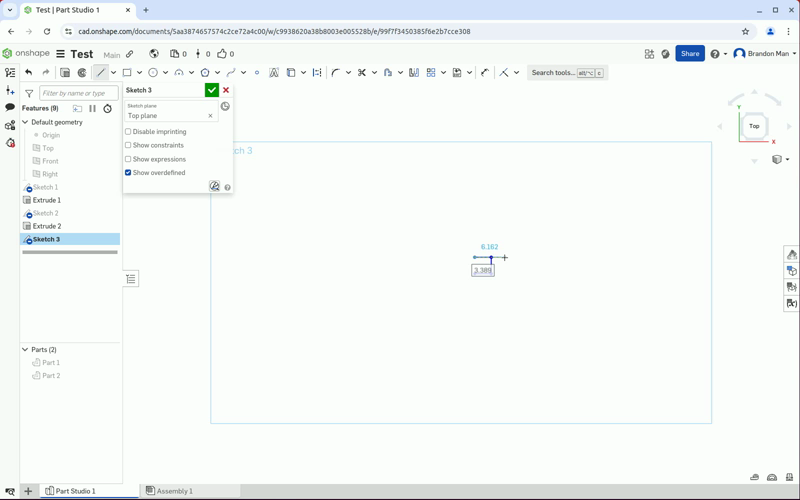
key_down(shift)
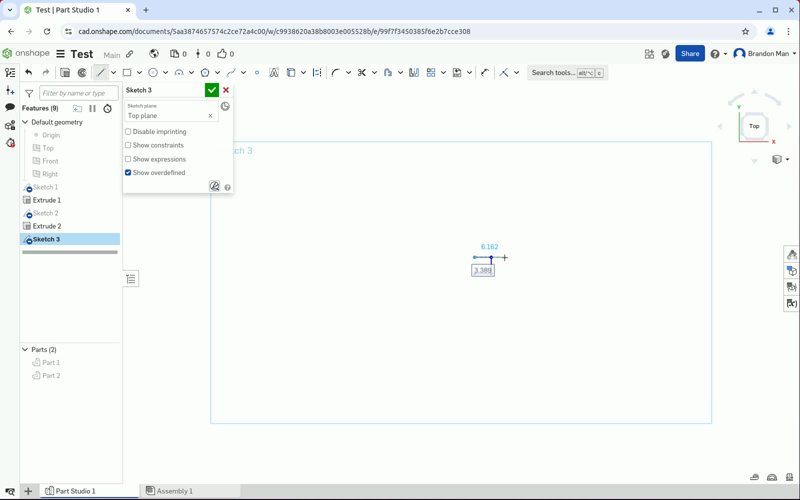
mouse_move(474, 273)
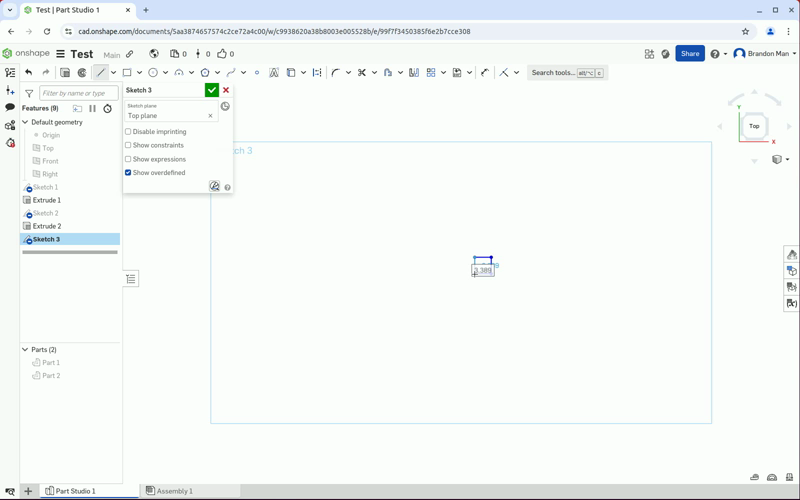
key_up(shift)
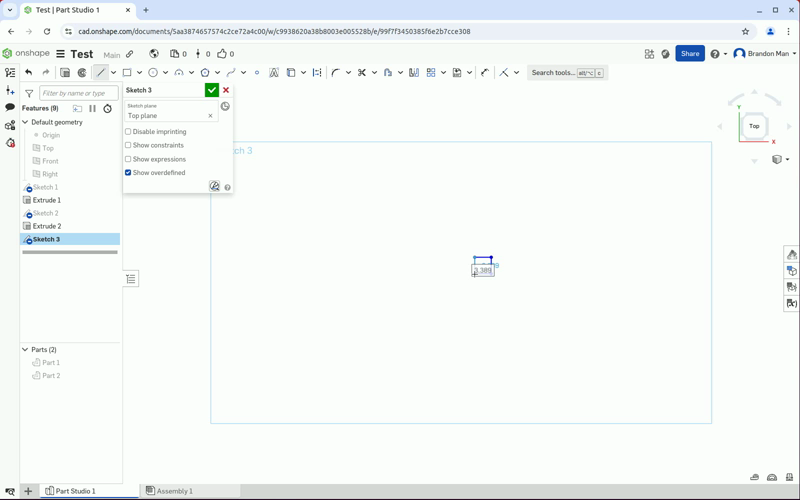
click(474, 273)
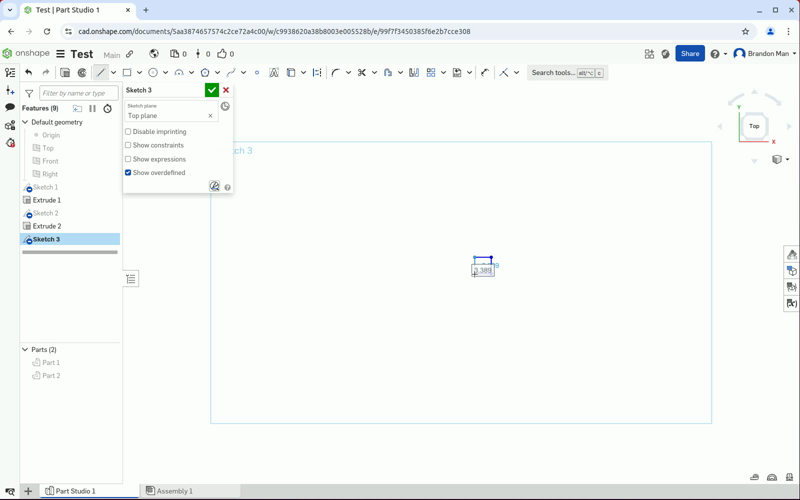
key(esc)
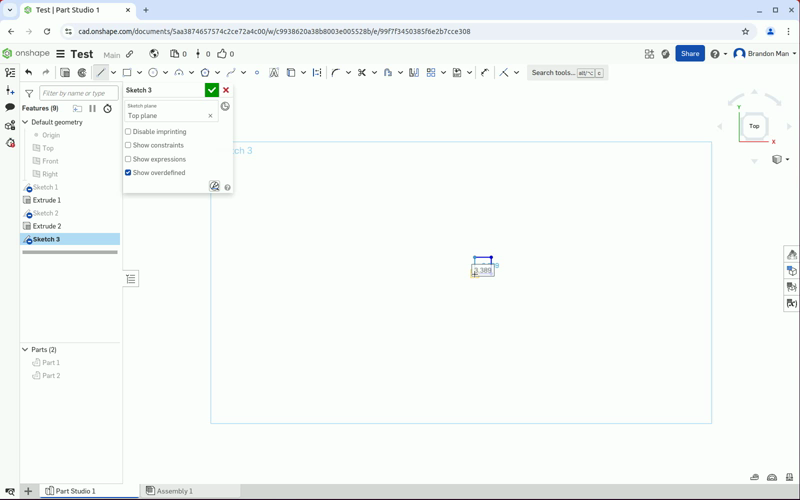
mouse_move(481, 267)
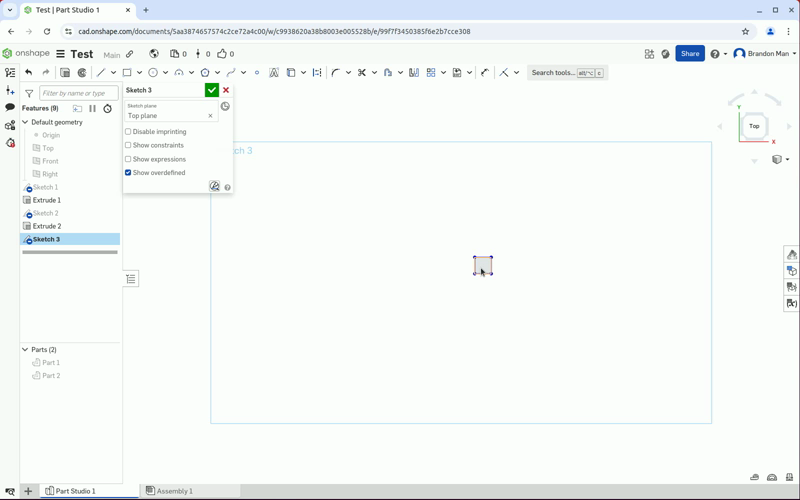
scroll(6)
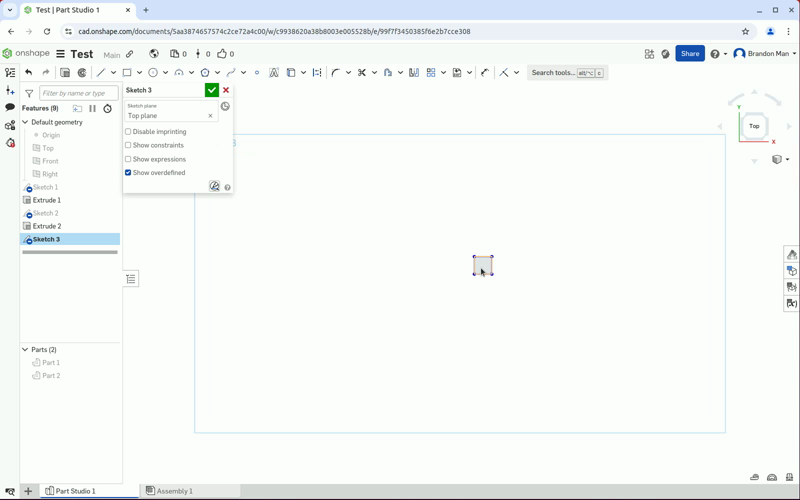
scroll(6)
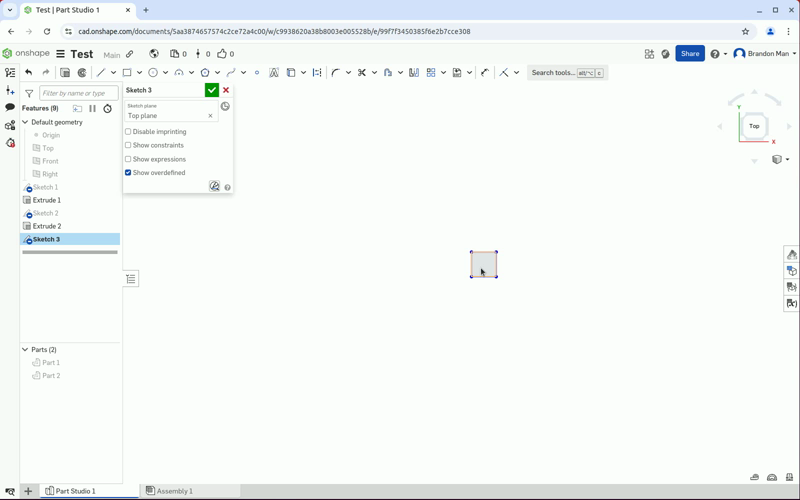
scroll(6)
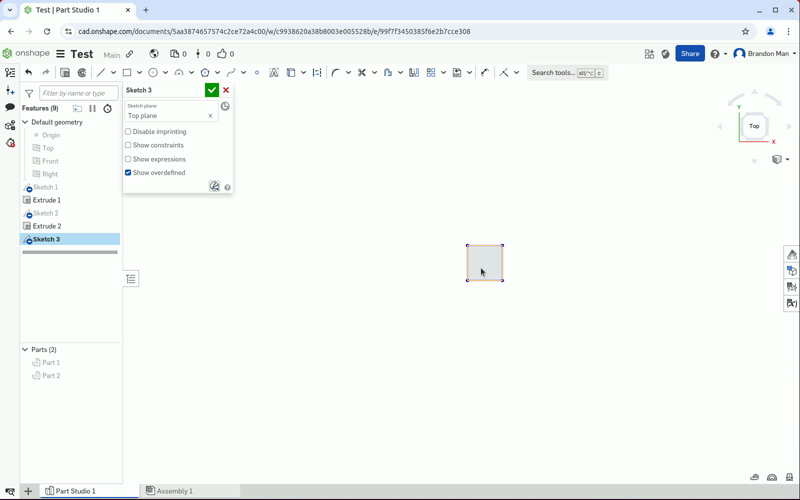
scroll(6)
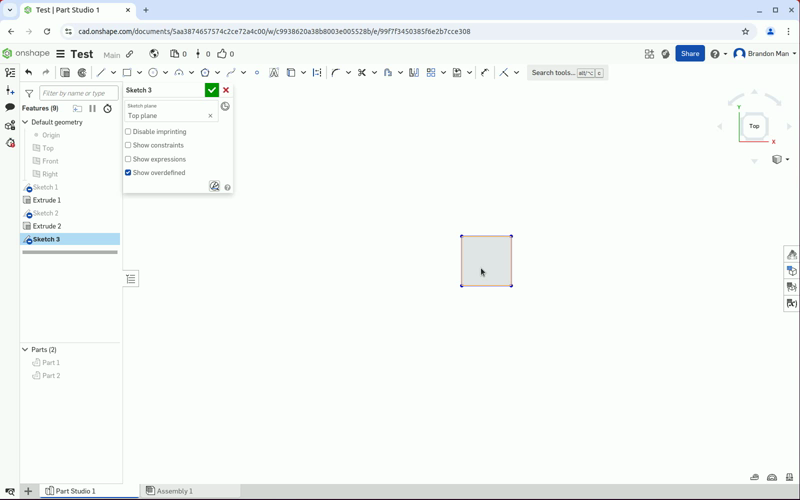
scroll(6)
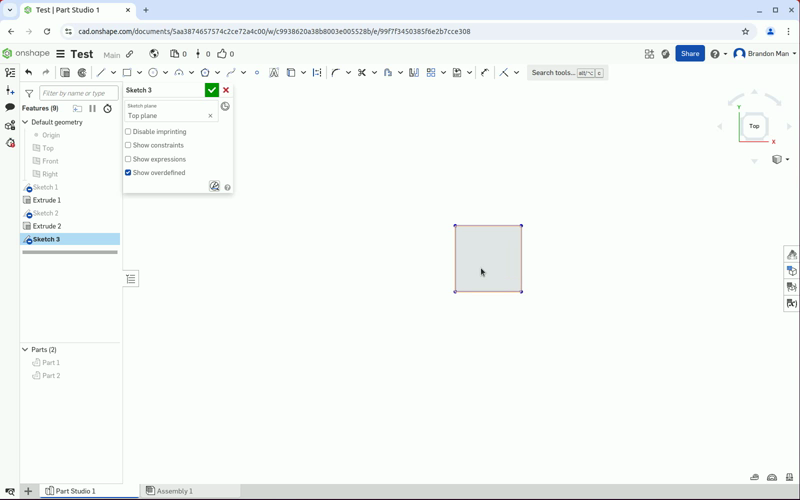
scroll(6)
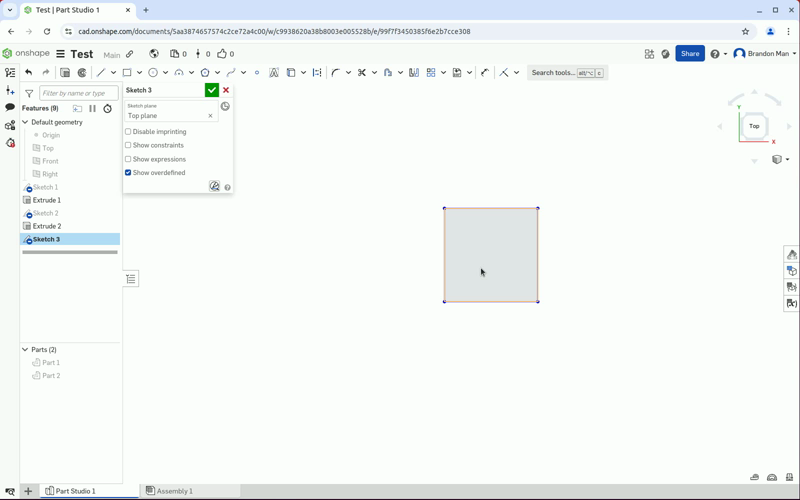
scroll(6)
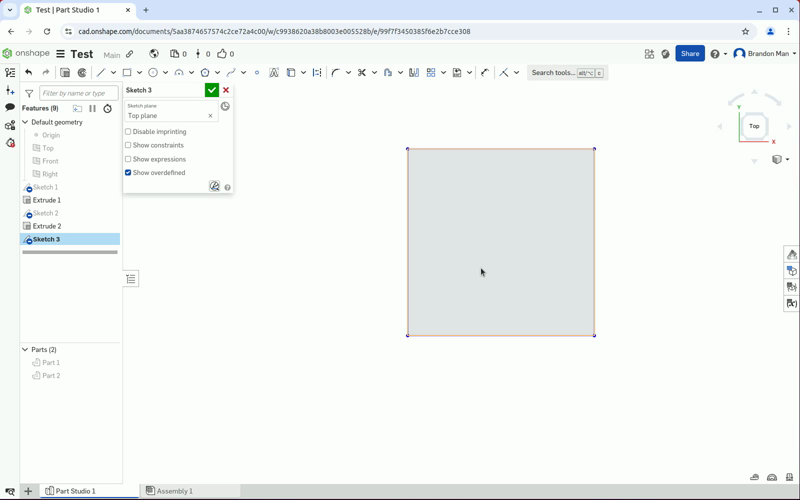
click(481, 267)
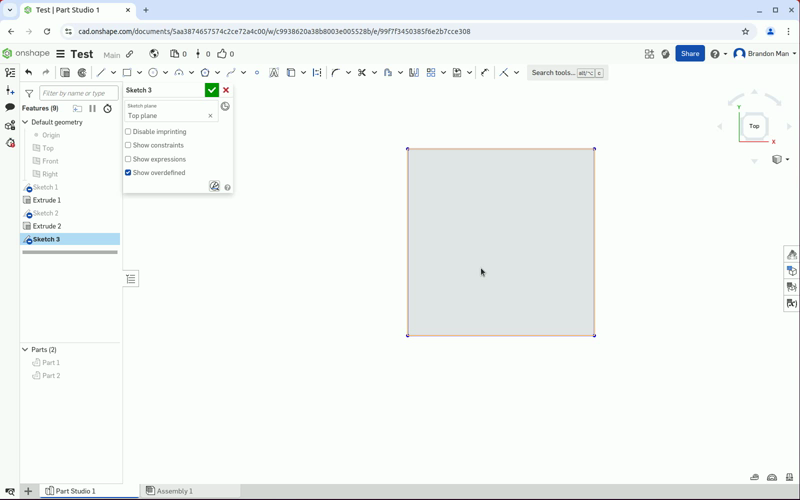
scroll(-6)
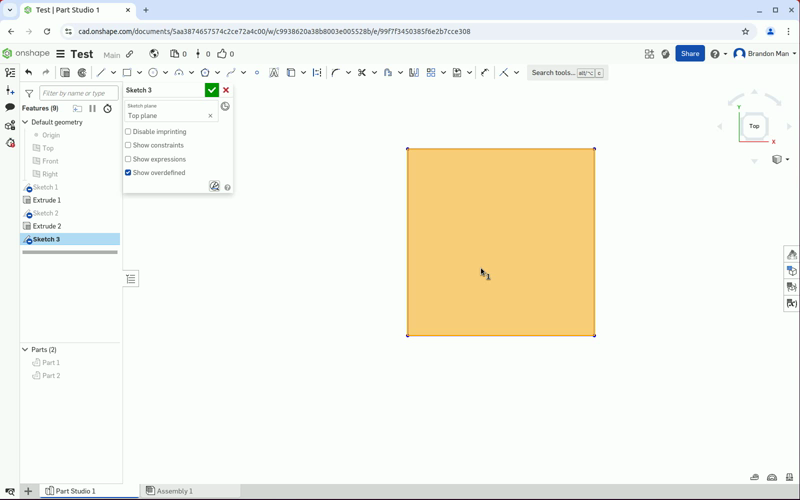
scroll(-6)
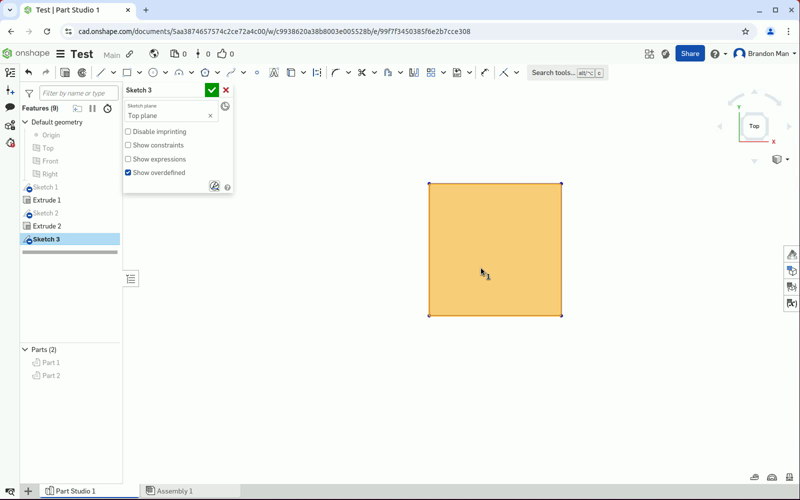
scroll(-6)
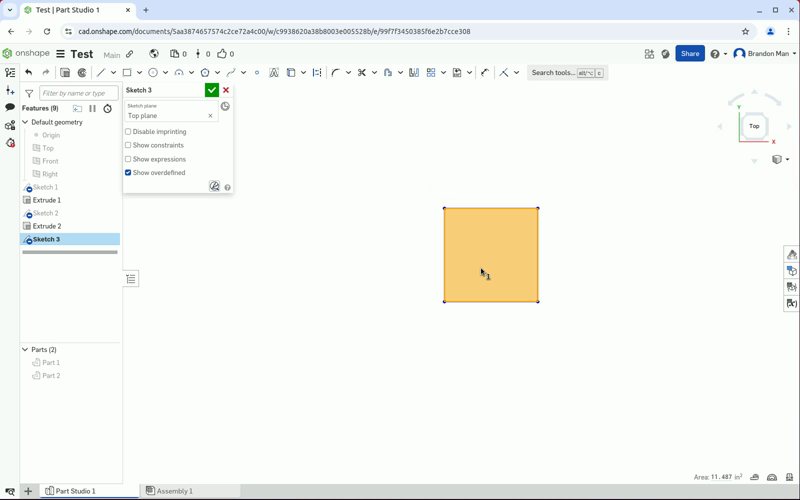
scroll(-6)
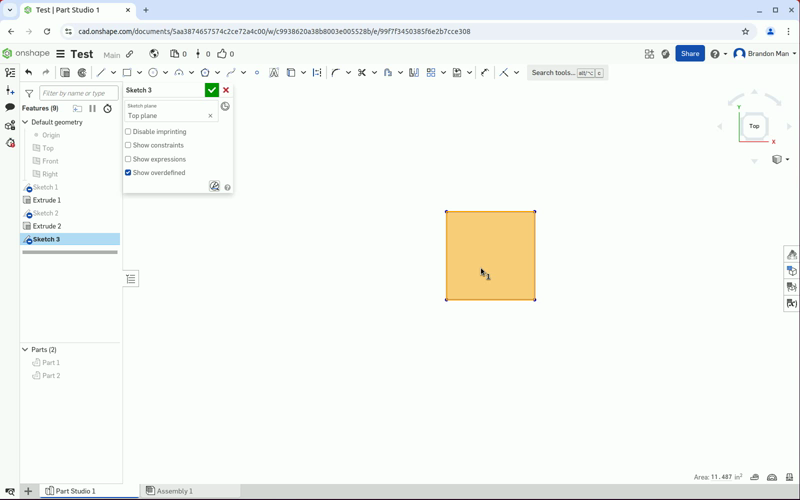
scroll(-6)
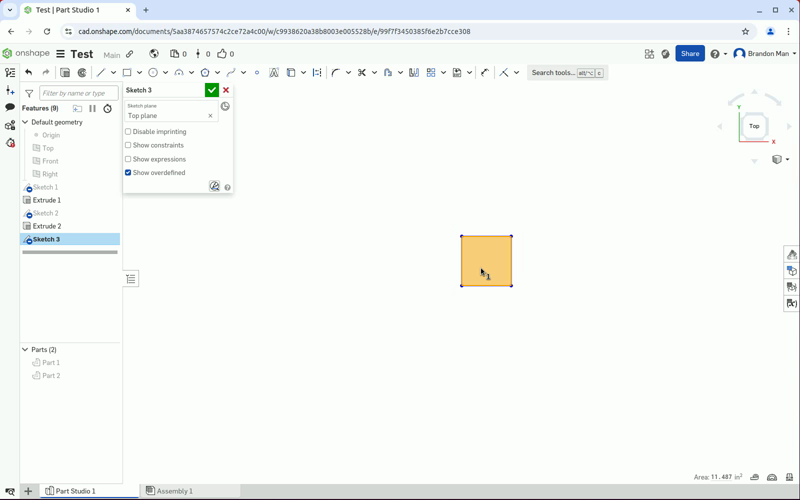
scroll(-6)
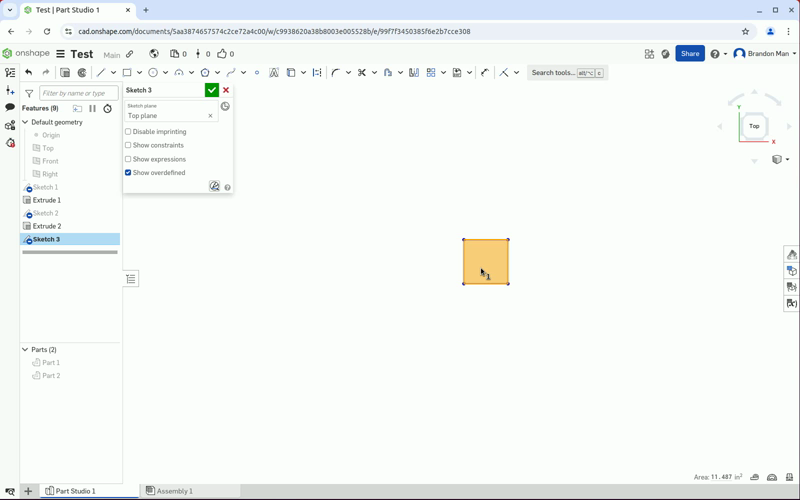
scroll(-6)
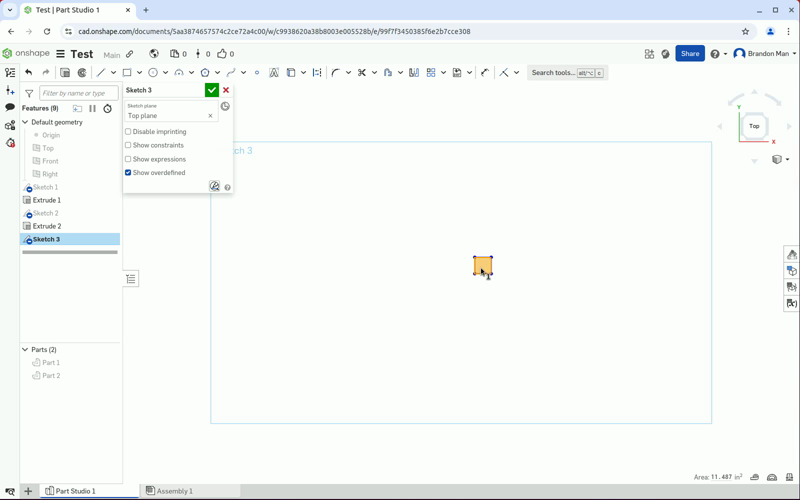
mouse_move(73, 352)
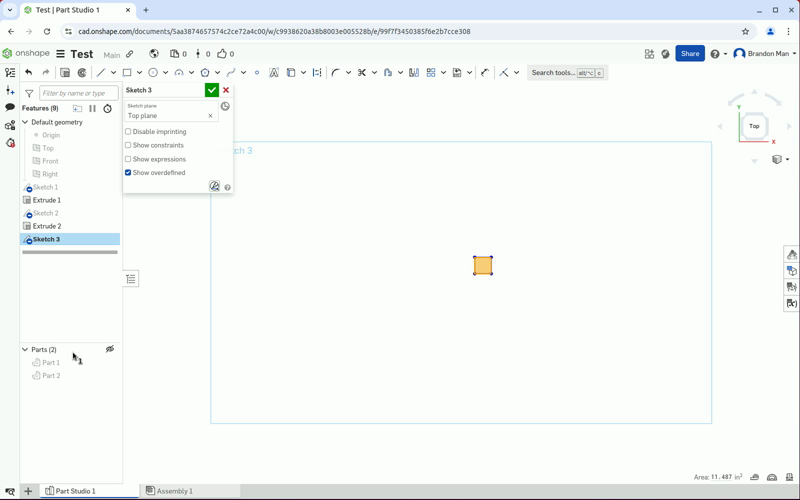
key(shift+y)
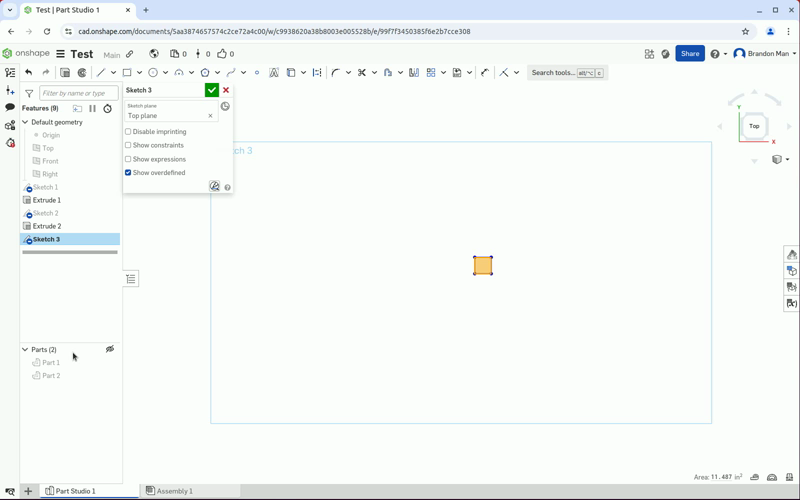
key(shift+e)
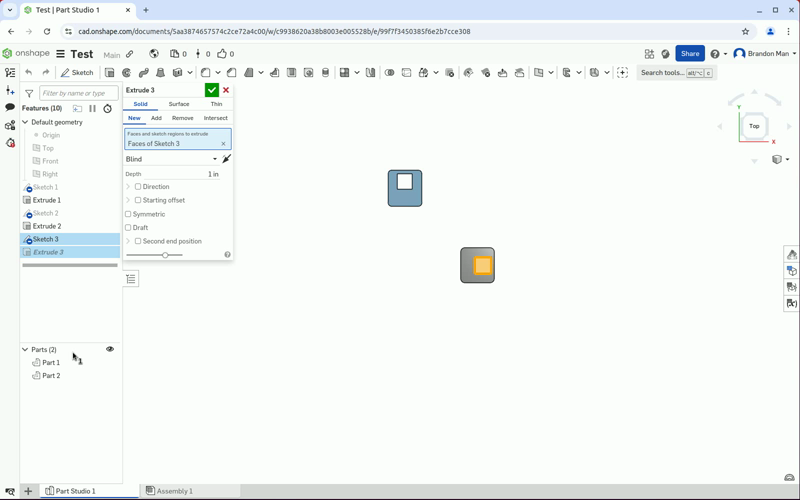
mouse_move(143, 106)
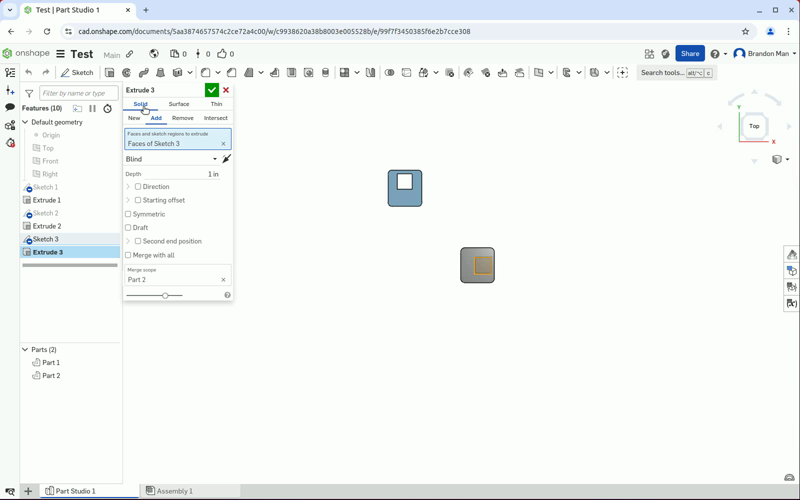
click(143, 106)
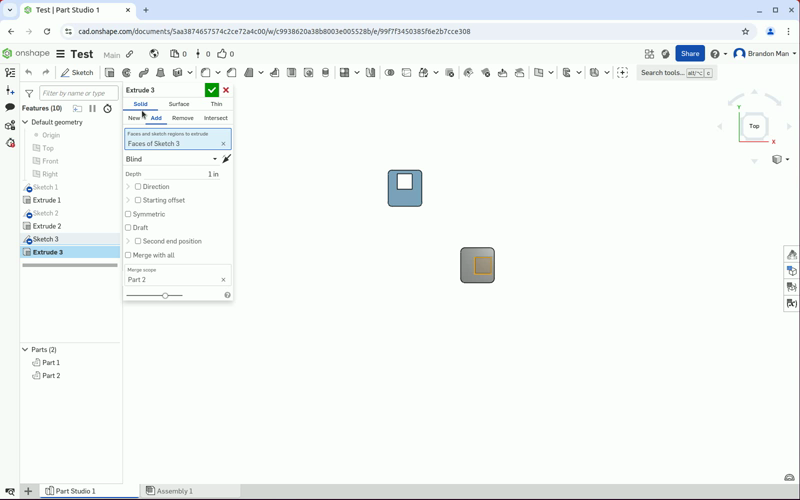
mouse_move(137, 120)
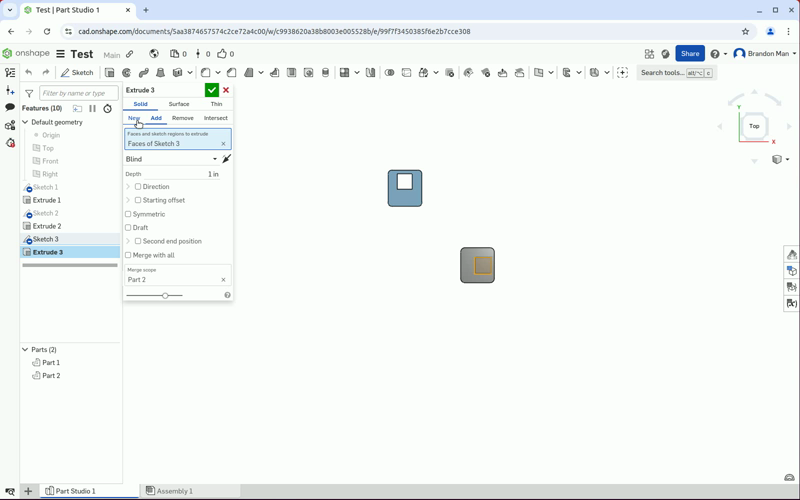
click(137, 120)
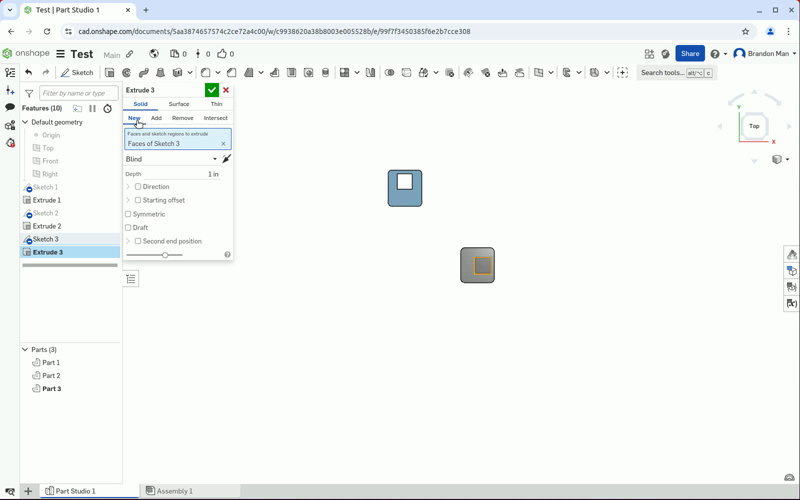
key(tab, 4)
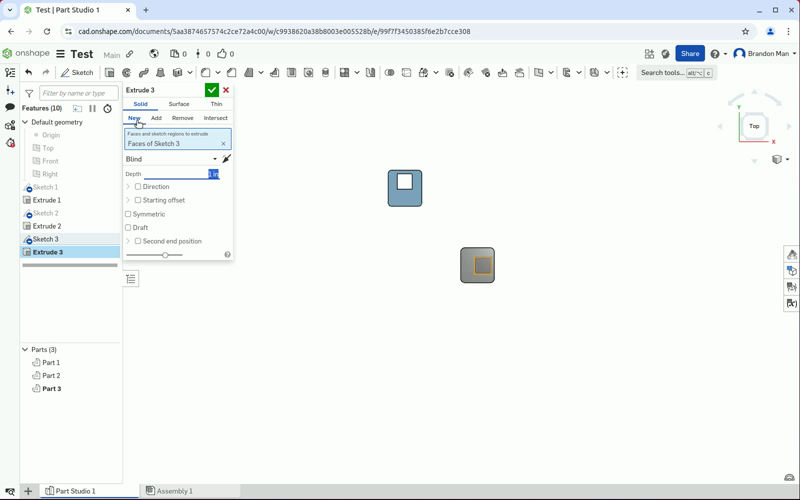
text(0.481)
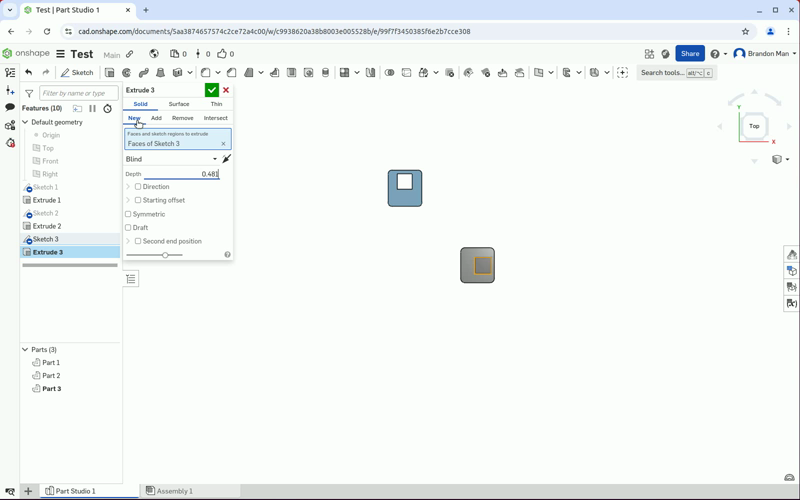
key(enter)
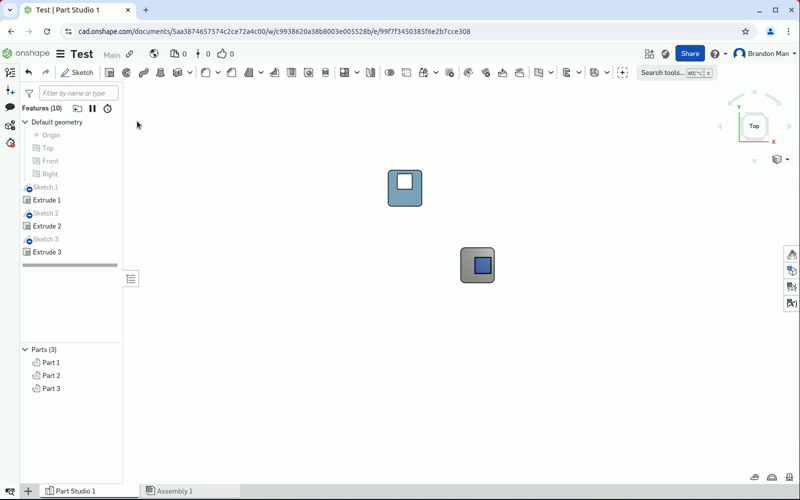
key(shift+h)
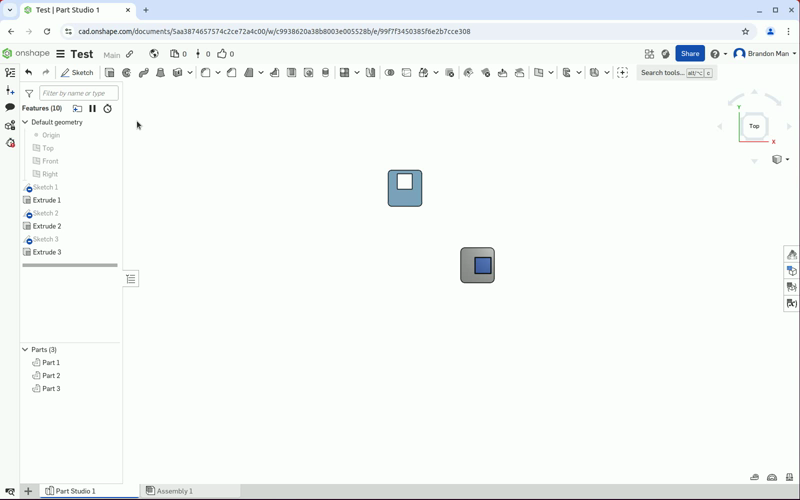
key(shift+h)
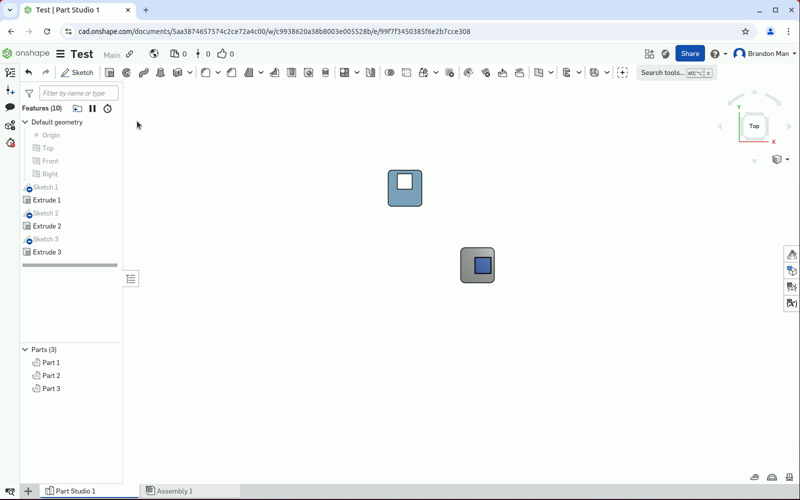
mouse_move(73, 189)
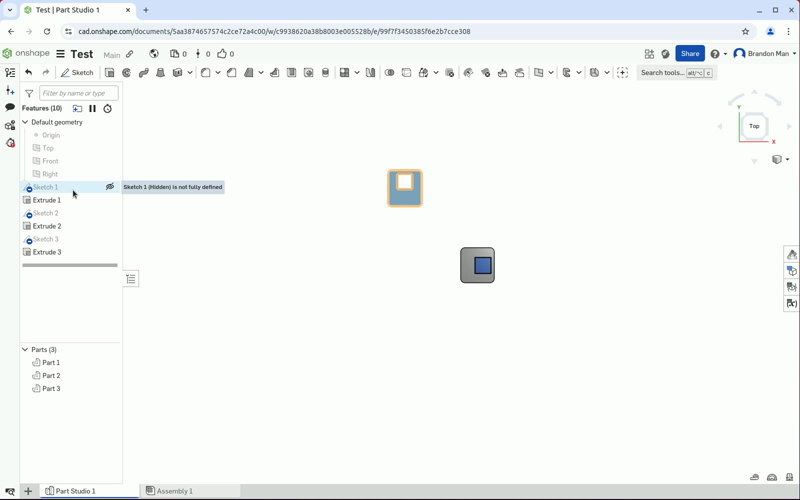
click(73, 189)
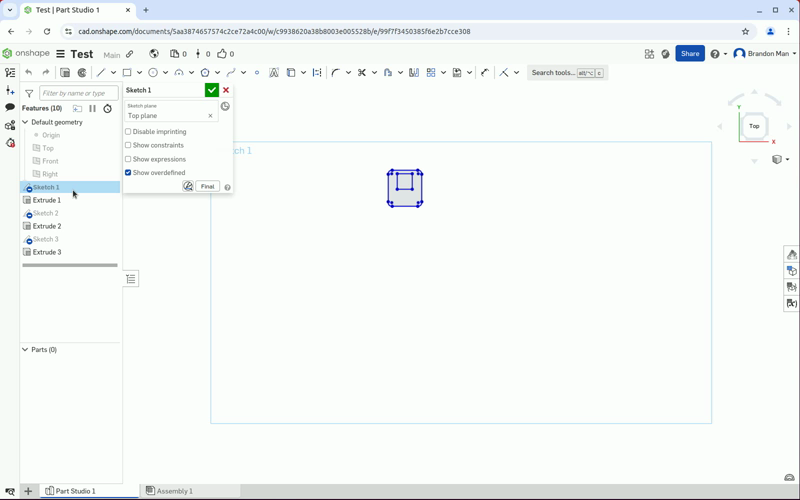
mouse_move(229, 92)
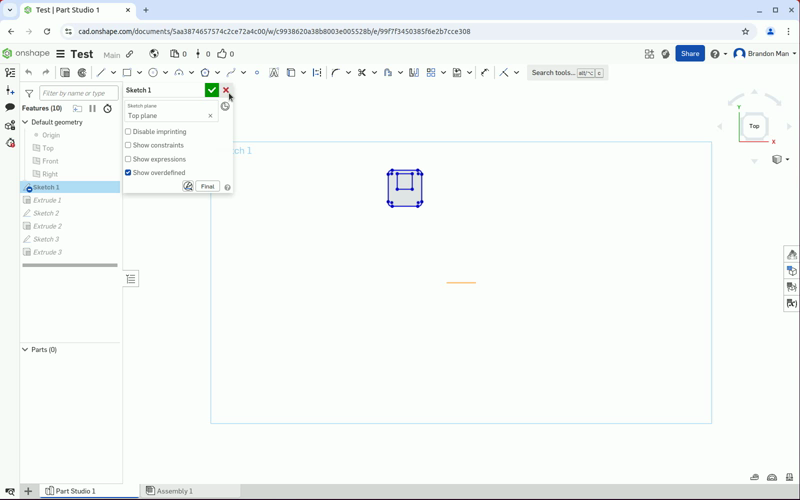
click(229, 92)
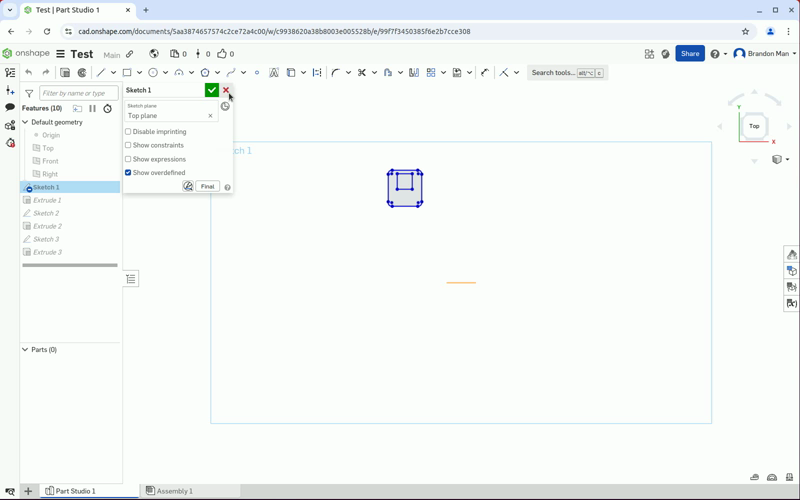
key(shift+s)
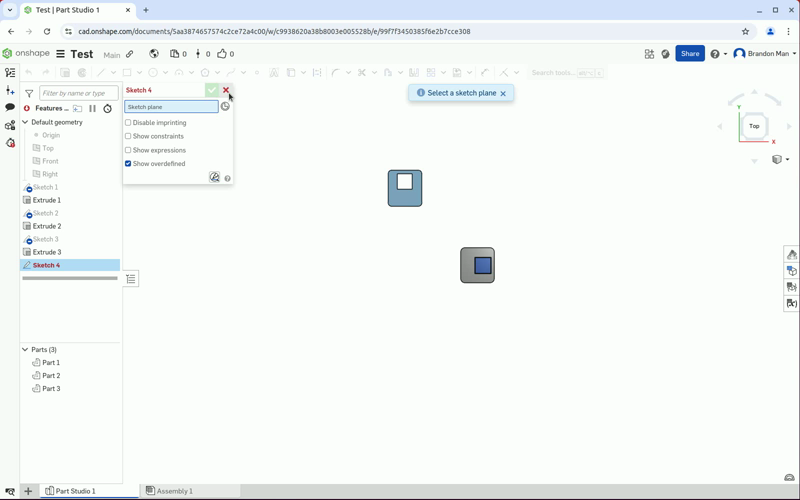
mouse_move(73, 150)
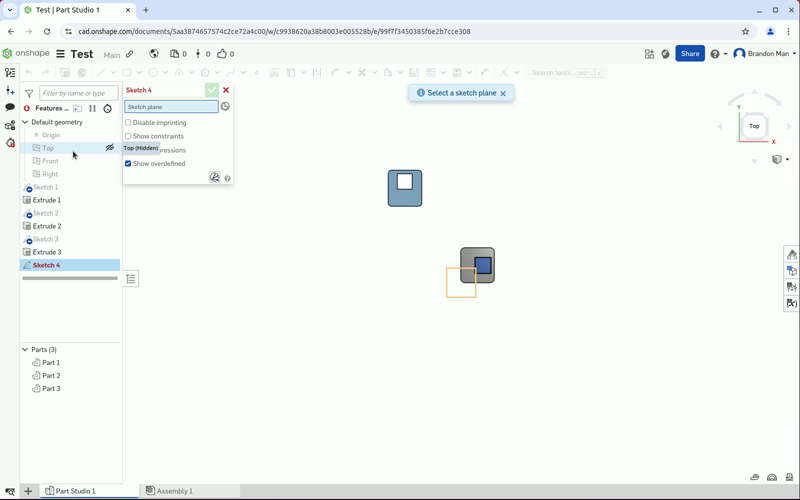
click(73, 150)
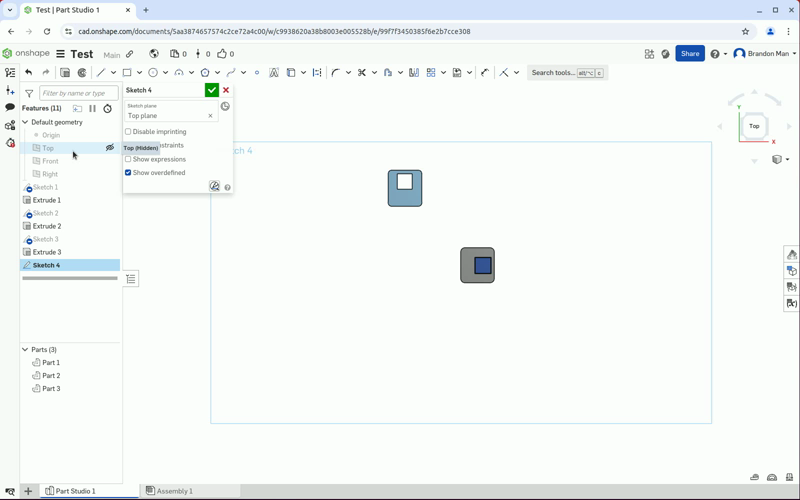
mouse_move(73, 352)
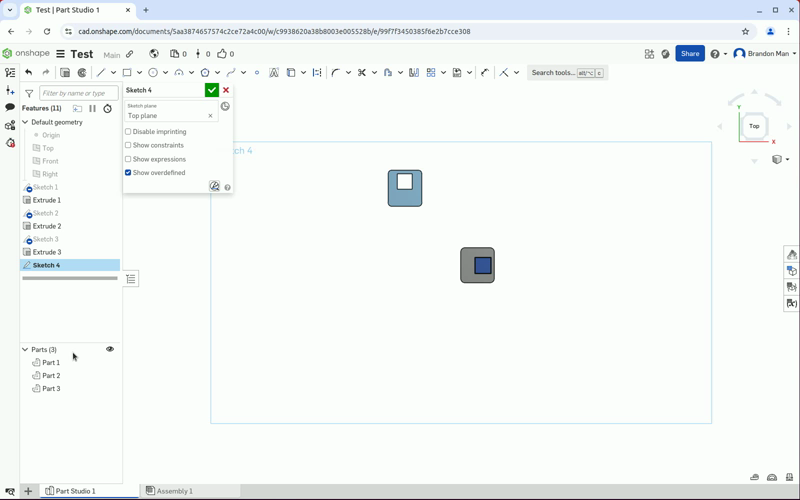
key(y)
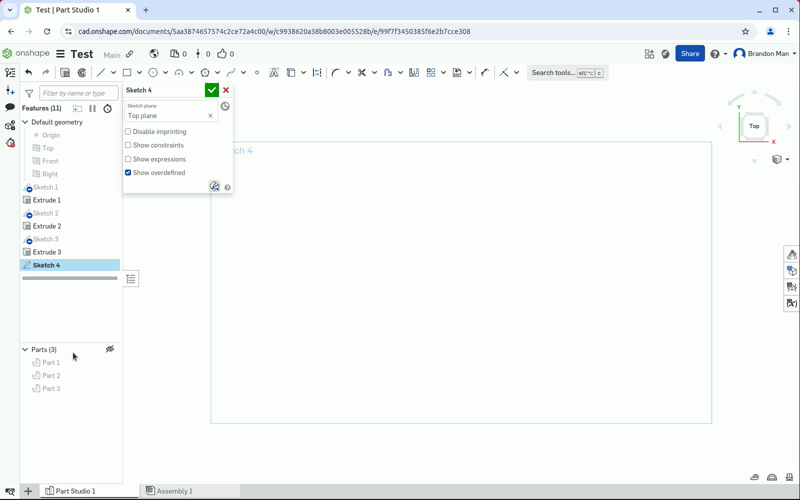
key(l)
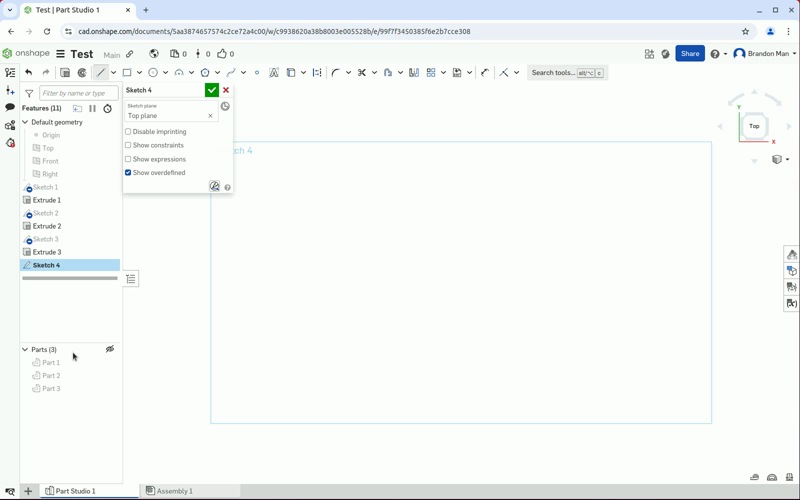
key_down(shift)
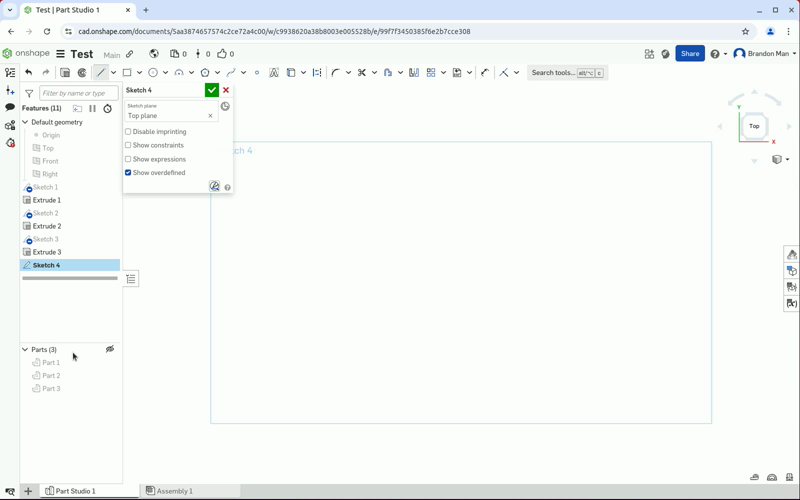
mouse_move(397, 189)
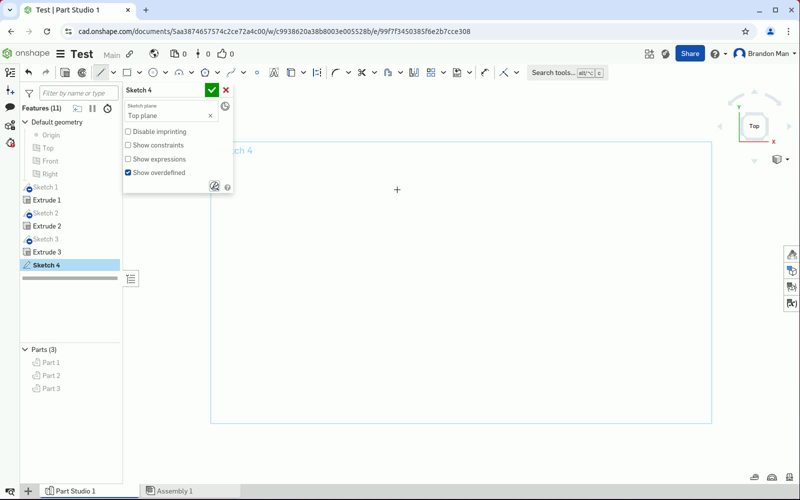
click(397, 189)
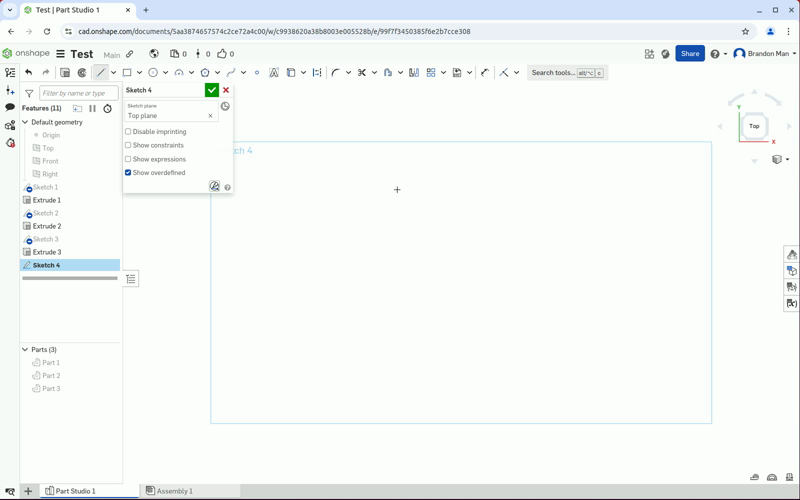
key_up(shift)
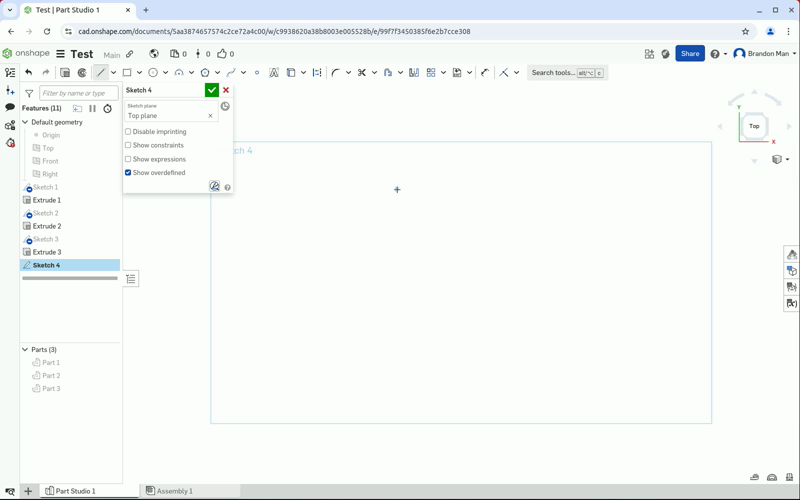
key_down(shift)
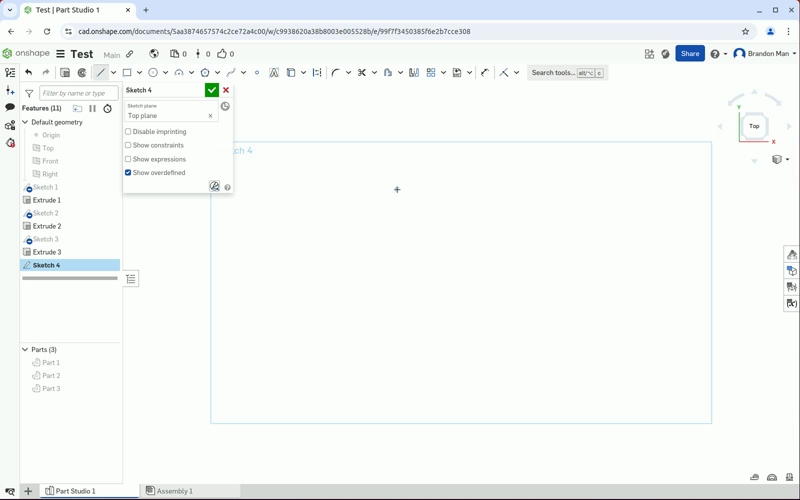
mouse_move(427, 189)
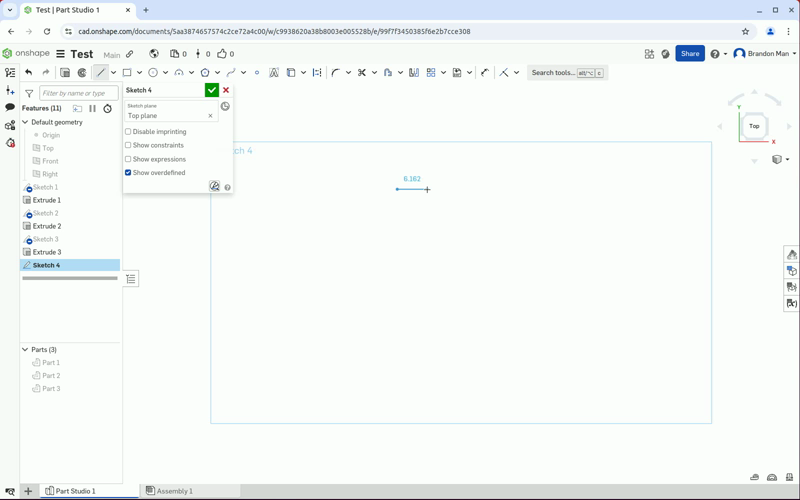
mouse_move(413, 189)
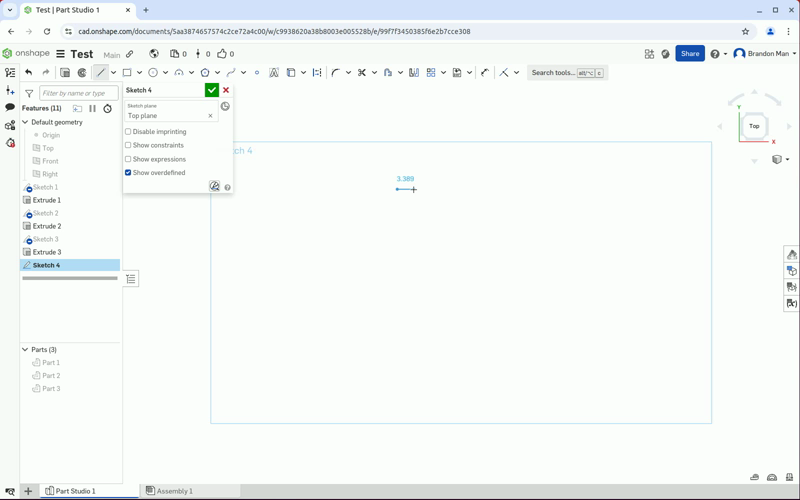
click(413, 189)
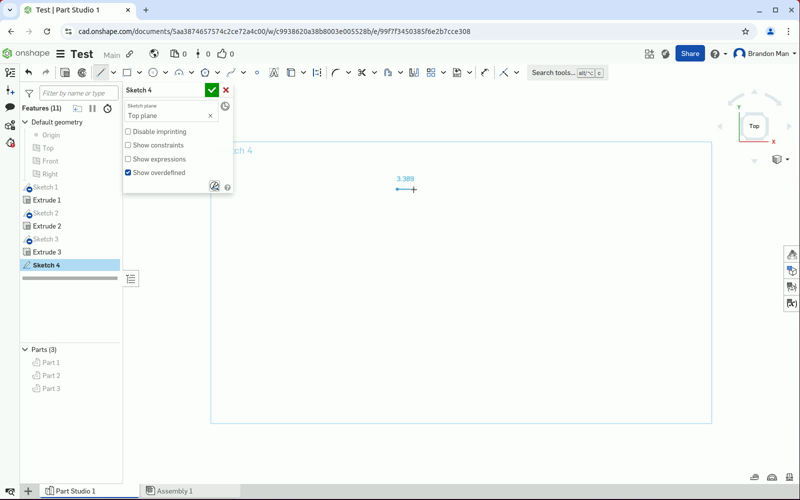
key_up(shift)
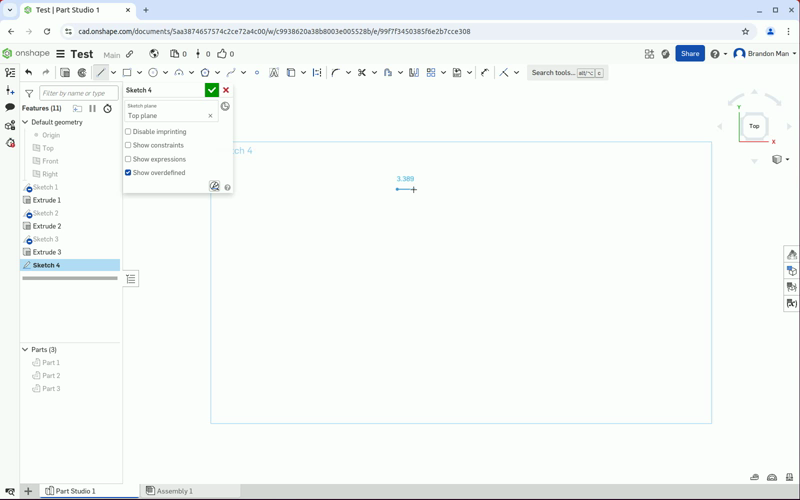
key_down(shift)
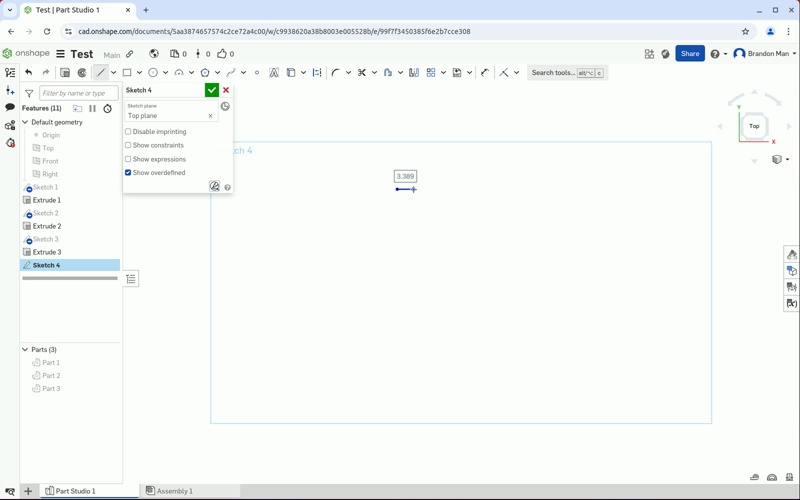
mouse_move(443, 189)
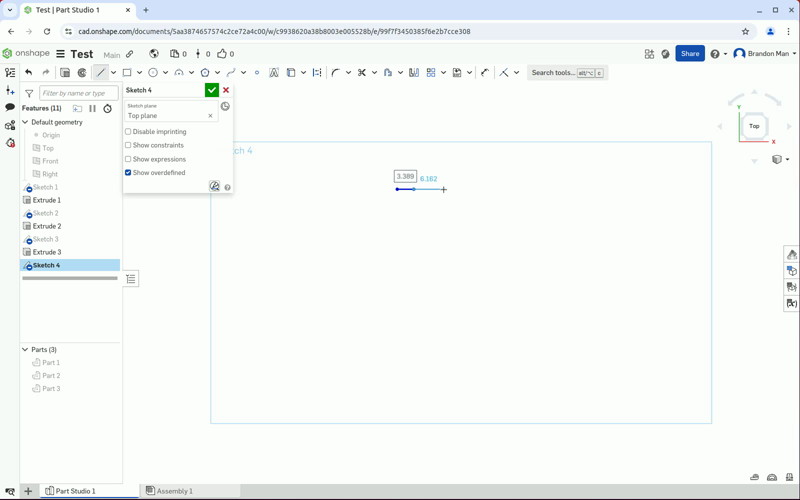
mouse_move(413, 172)
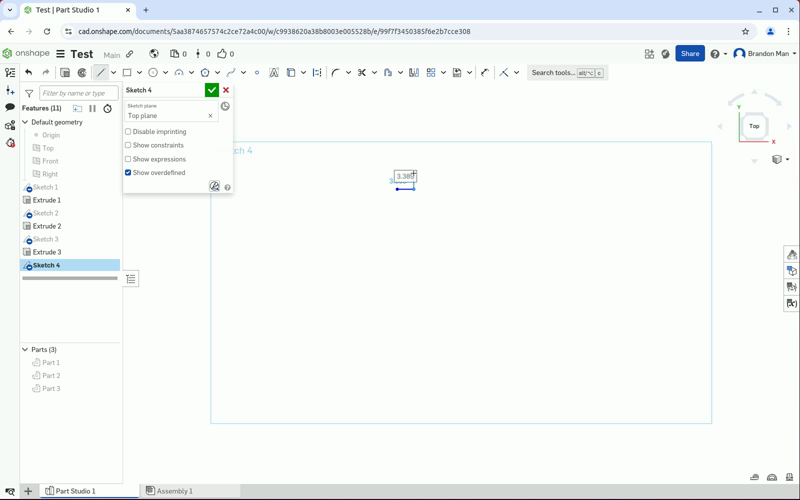
click(413, 172)
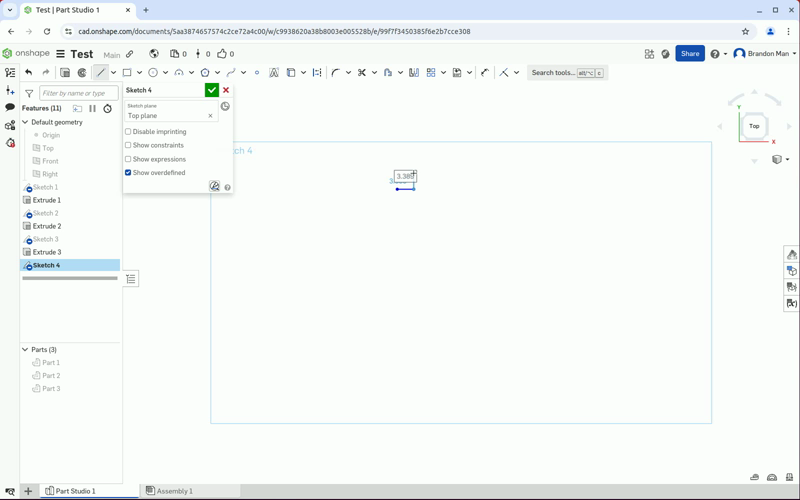
key_up(shift)
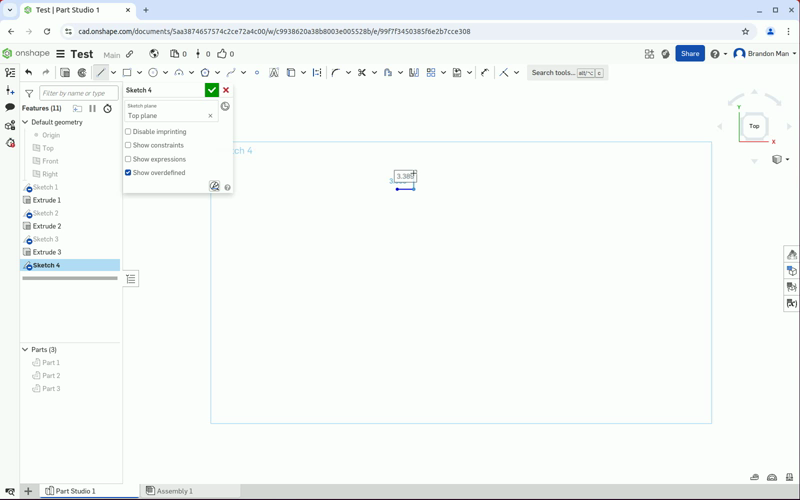
key_down(shift)
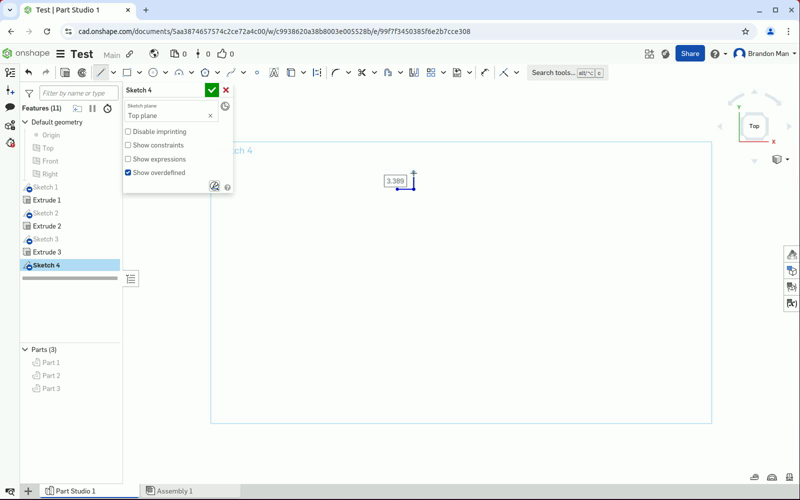
mouse_move(443, 172)
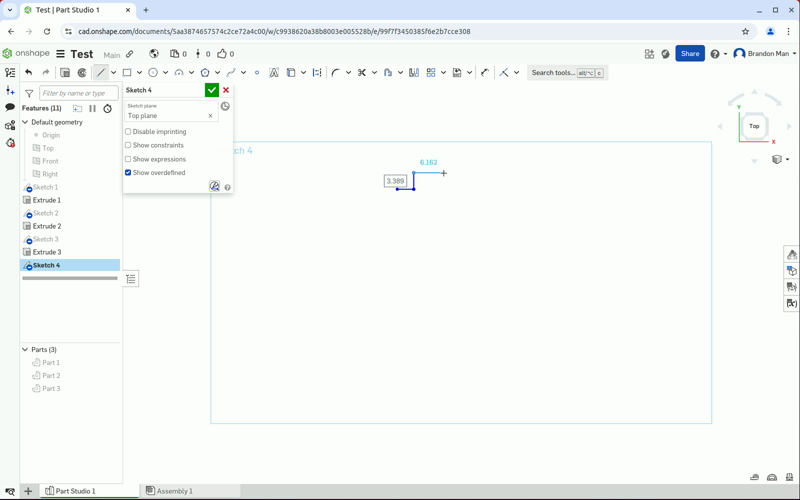
mouse_move(397, 172)
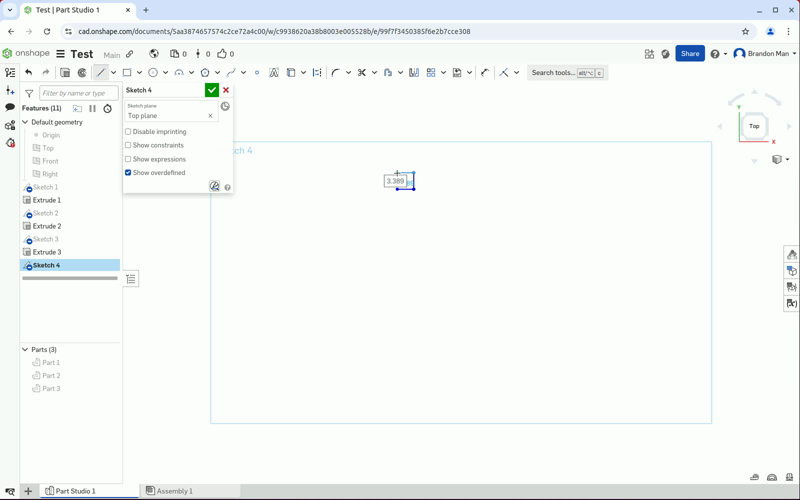
click(397, 172)
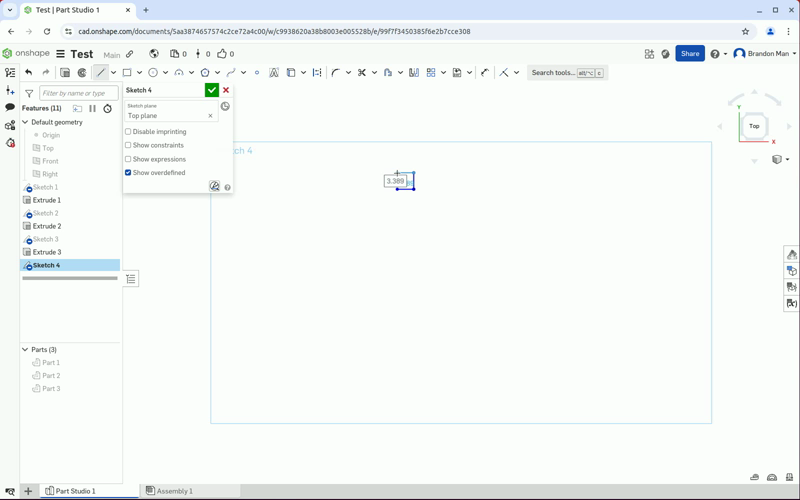
key_up(shift)
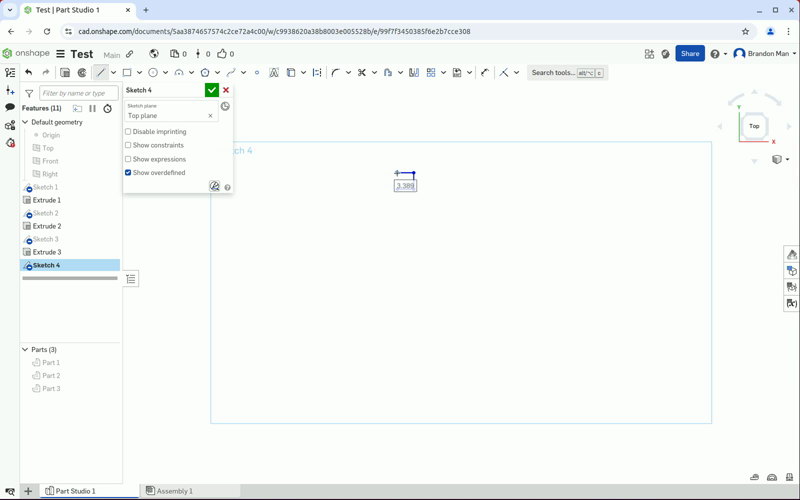
mouse_move(427, 172)
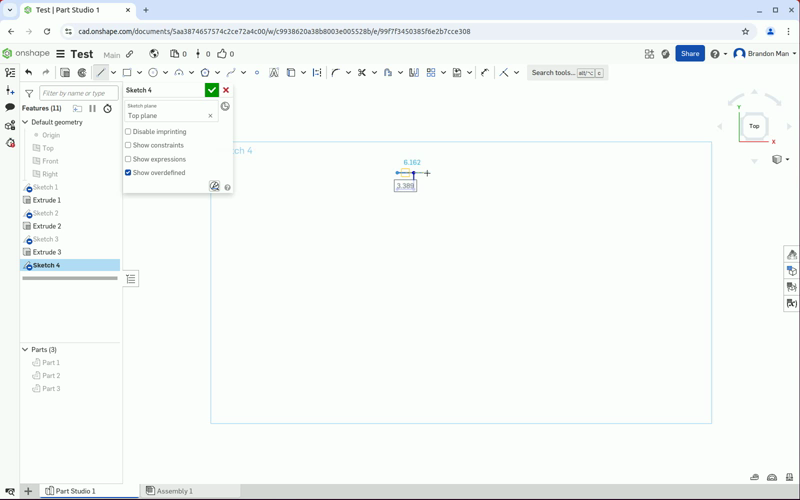
key_down(shift)
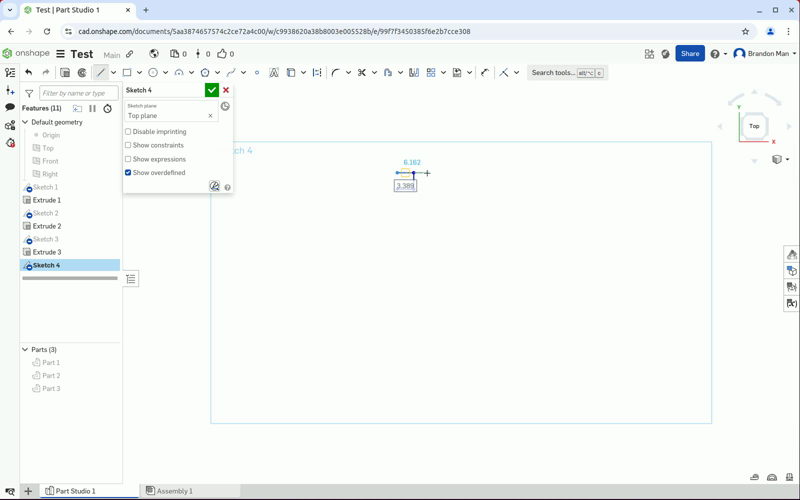
mouse_move(397, 189)
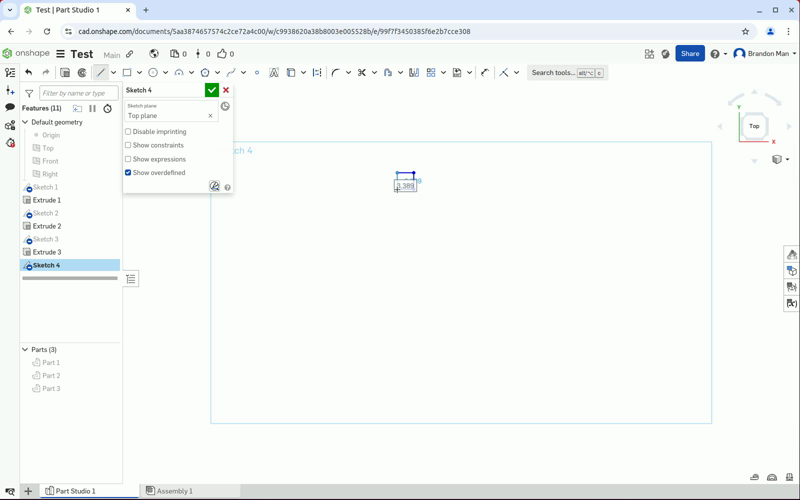
key_up(shift)
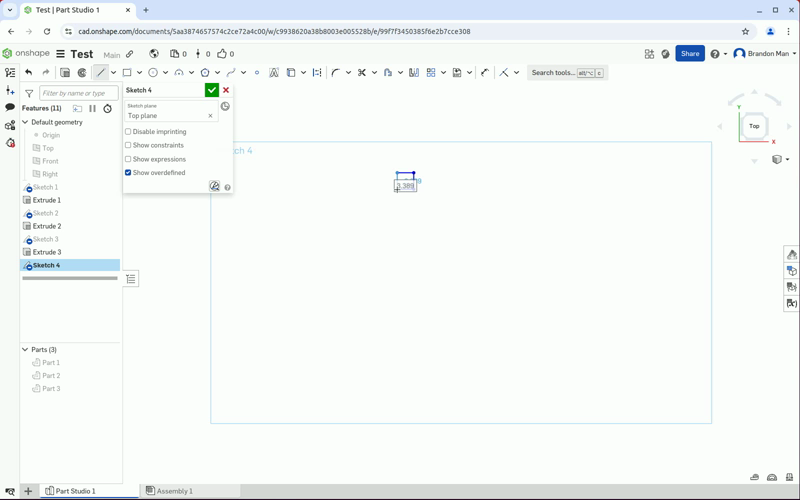
click(397, 189)
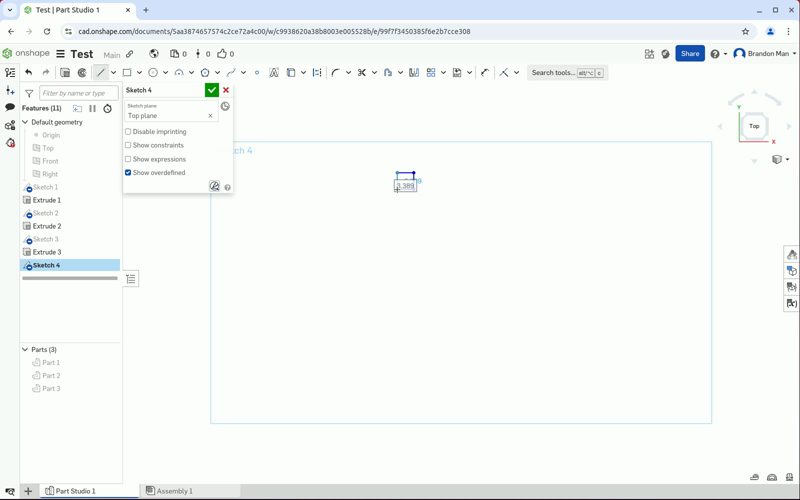
key(esc)
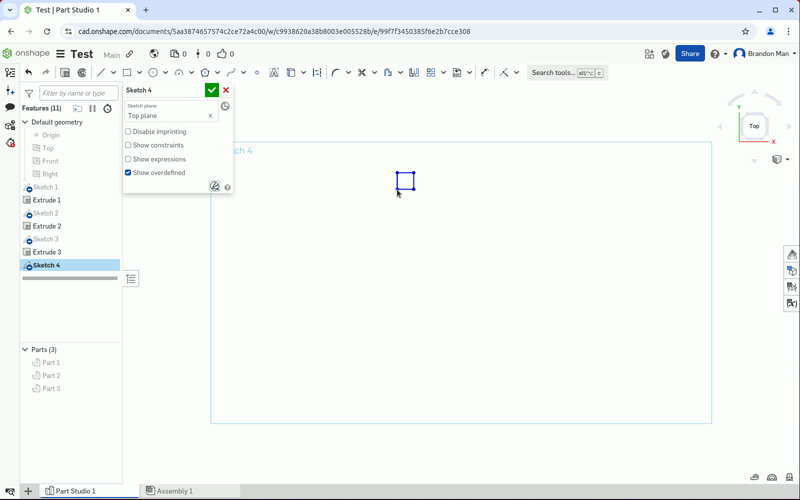
mouse_move(404, 184)
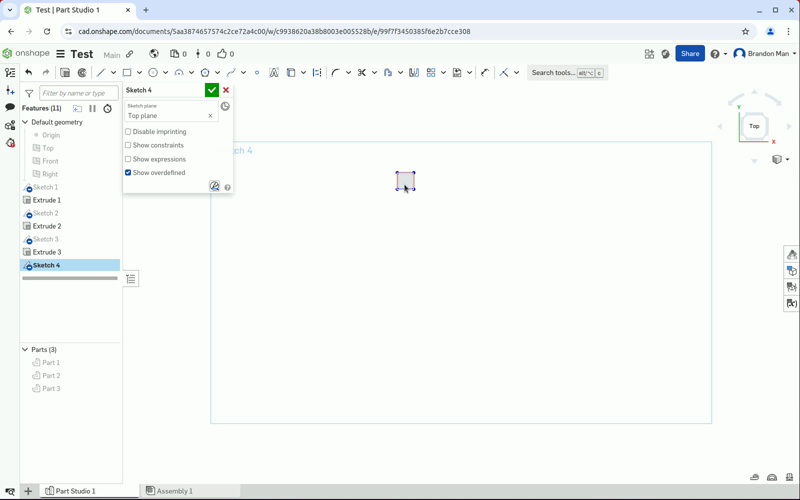
scroll(6)
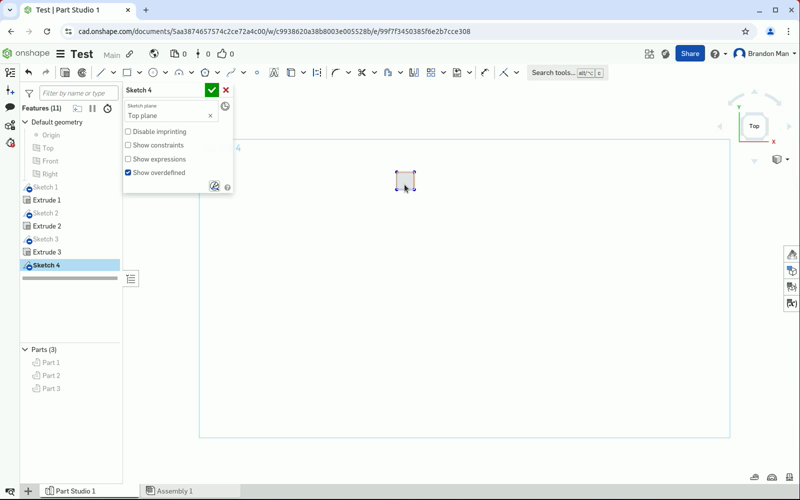
scroll(6)
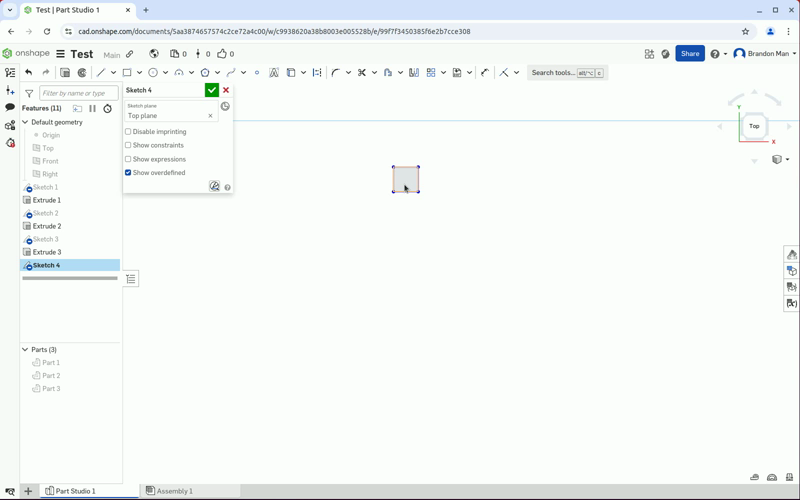
scroll(6)
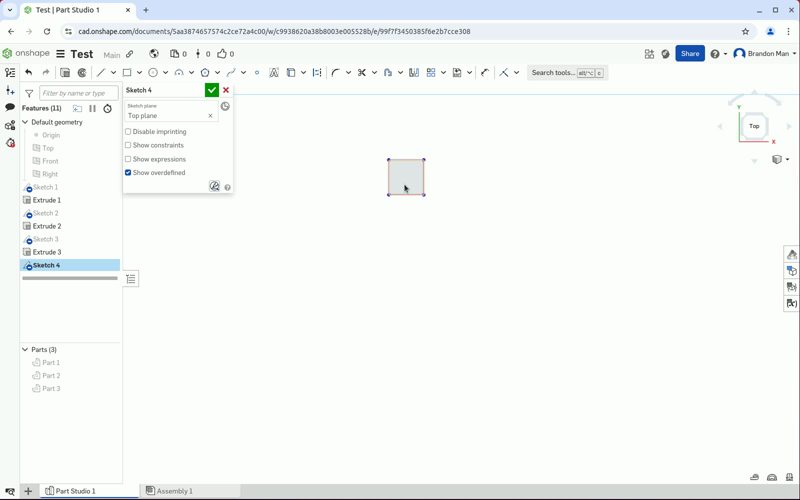
scroll(6)
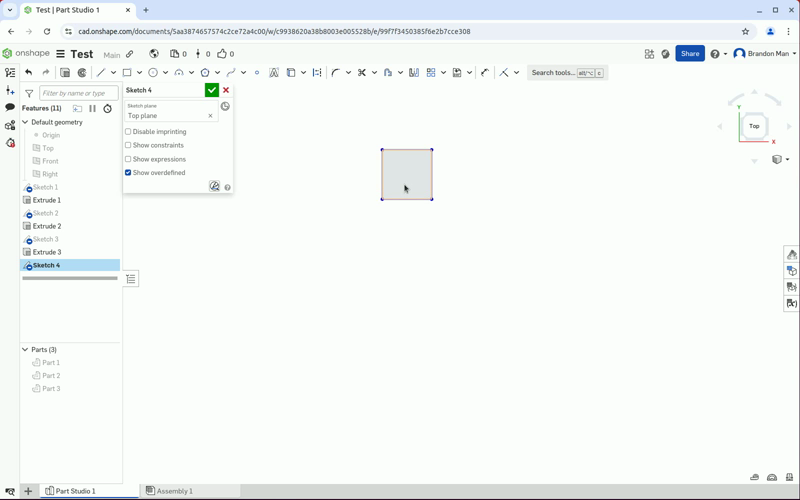
scroll(6)
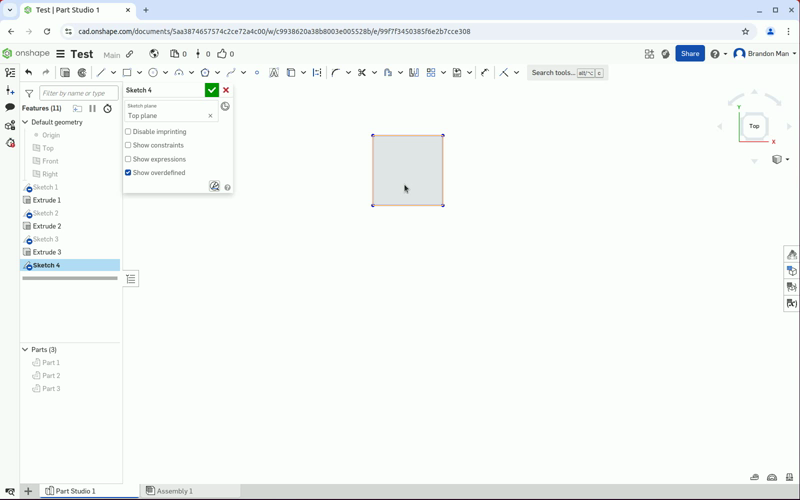
scroll(6)
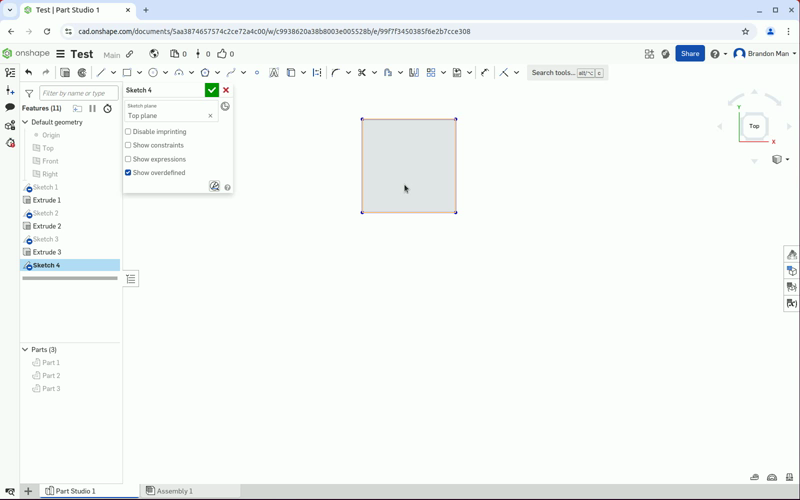
scroll(6)
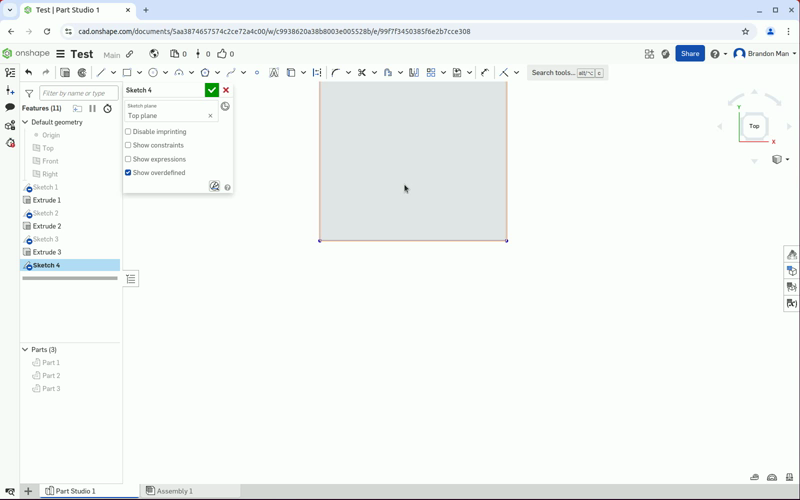
click(404, 184)
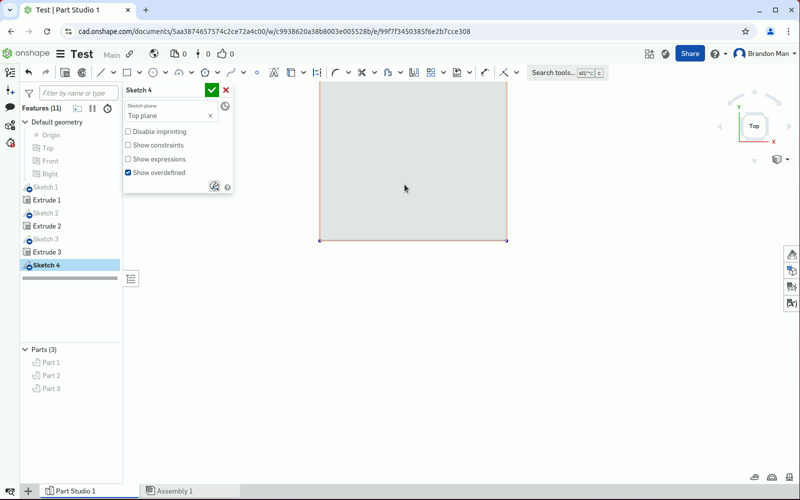
scroll(-6)
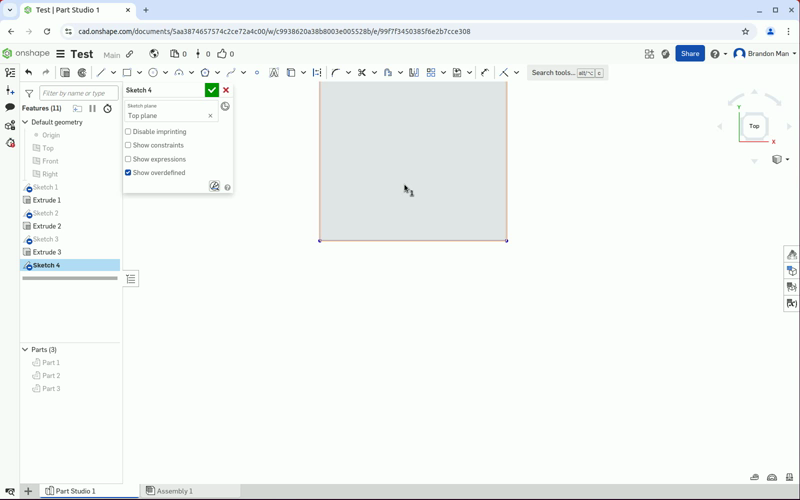
scroll(-6)
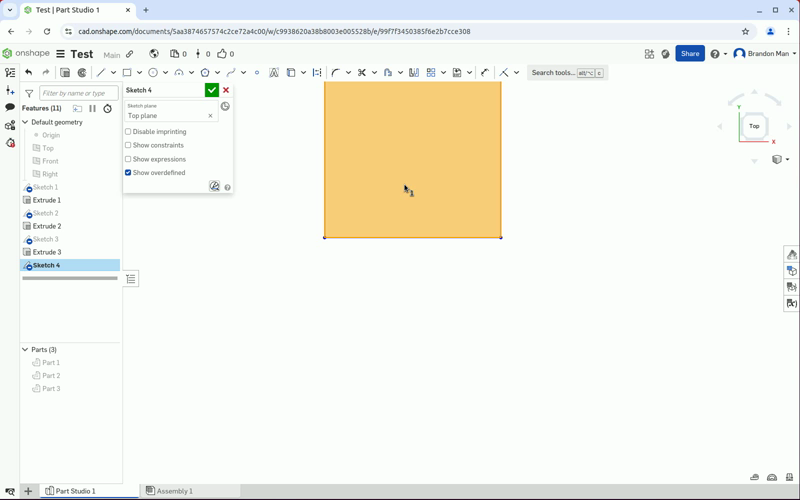
scroll(-6)
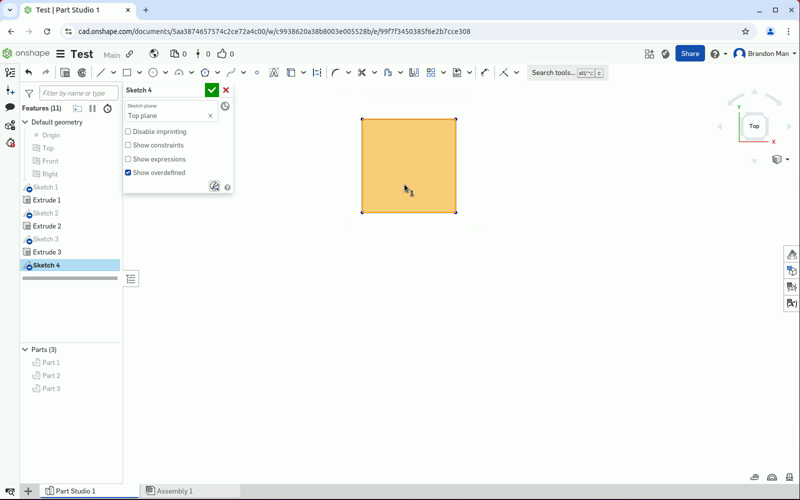
scroll(-6)
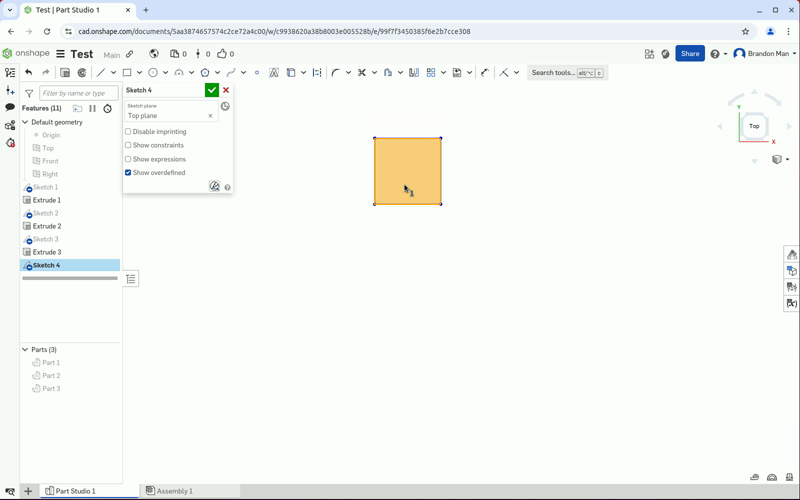
scroll(-6)
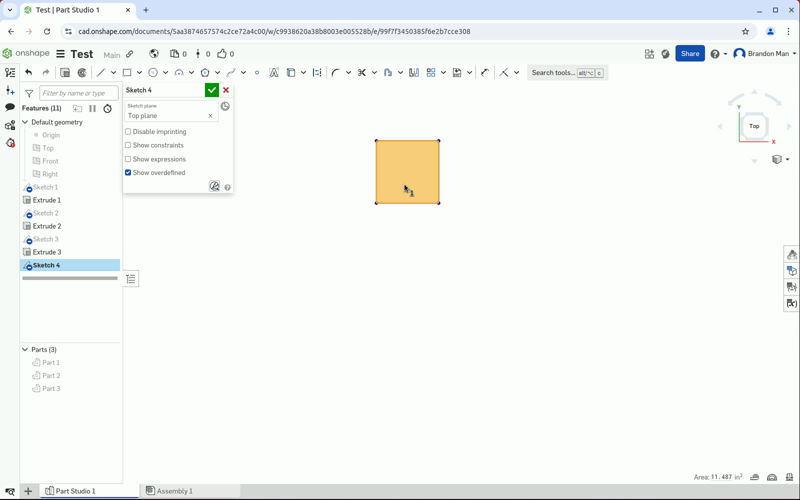
scroll(-6)
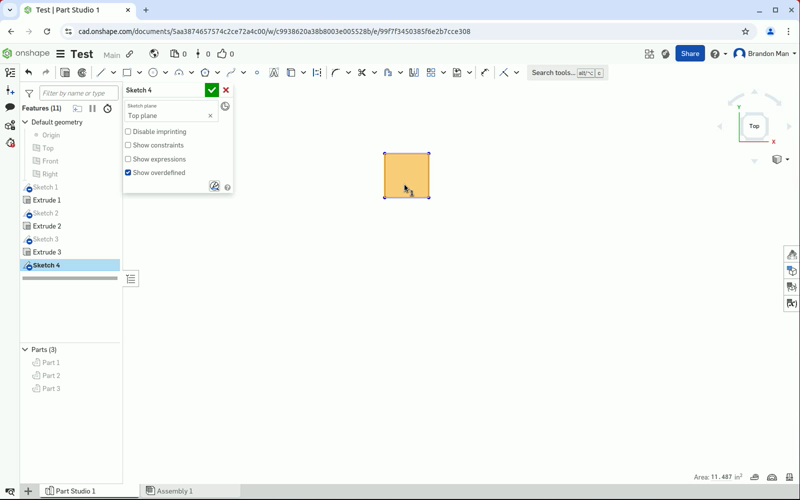
scroll(-6)
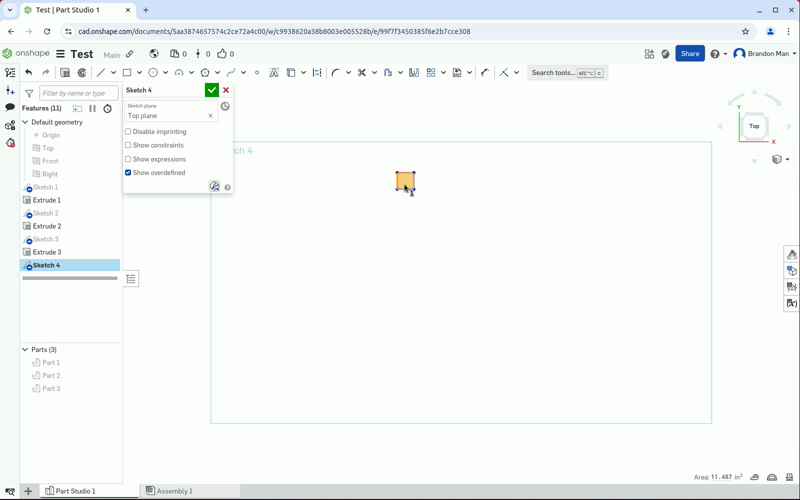
mouse_move(73, 352)
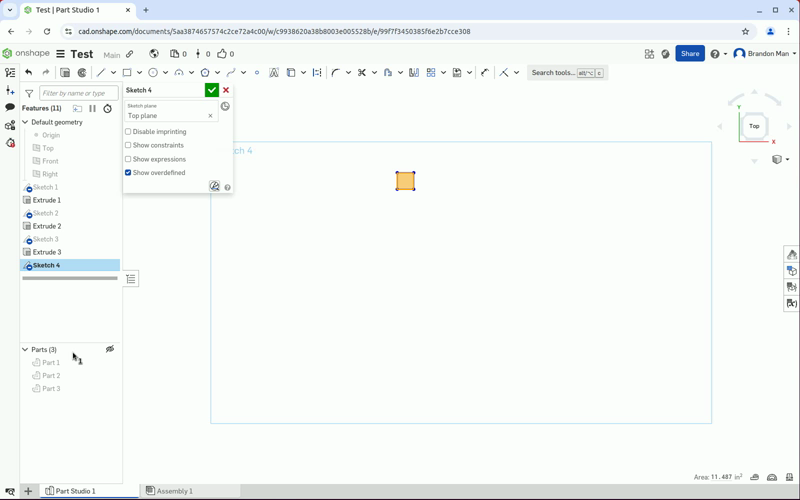
key(shift+y)
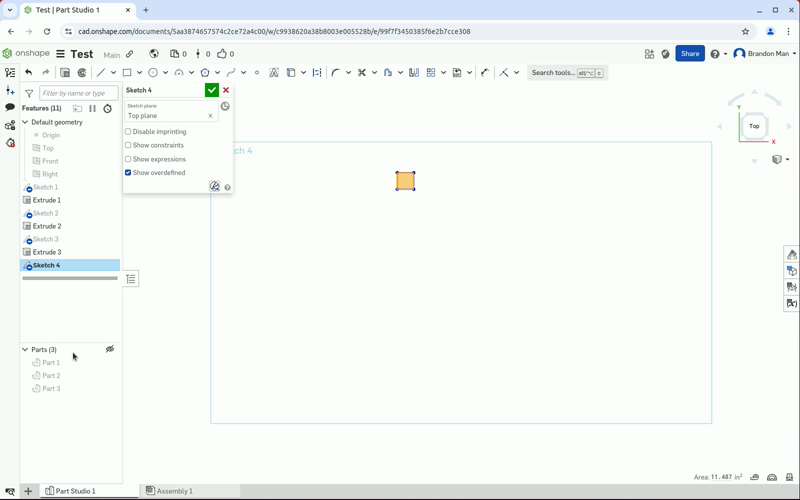
key(shift+e)
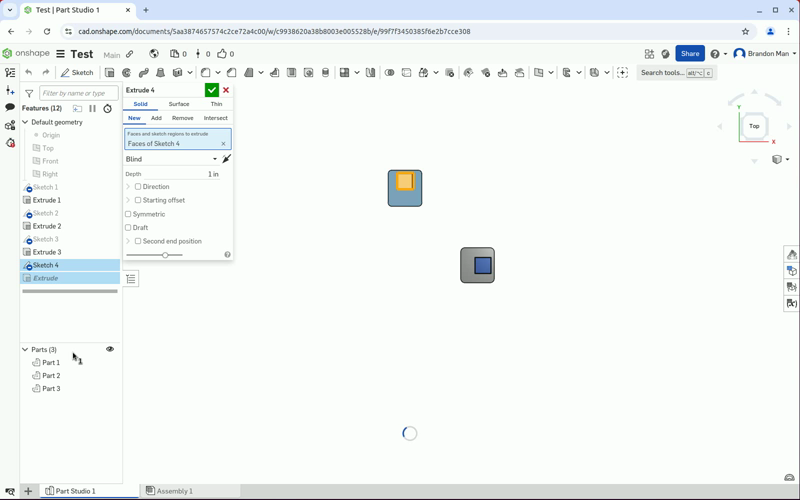
mouse_move(143, 106)
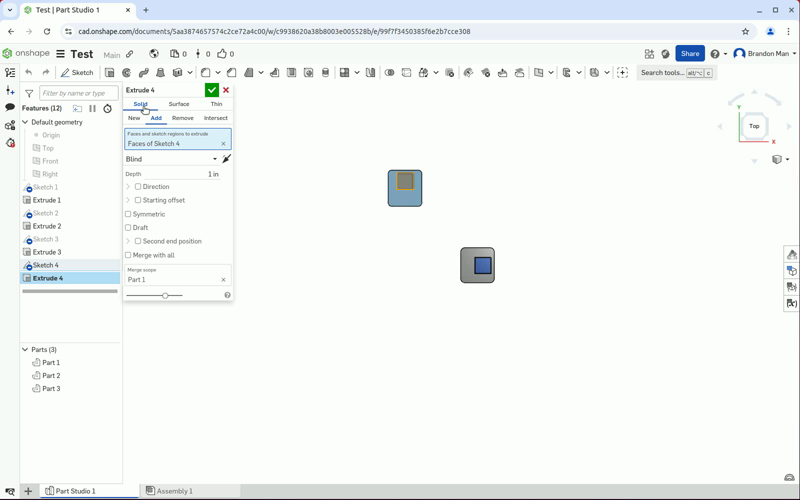
click(143, 106)
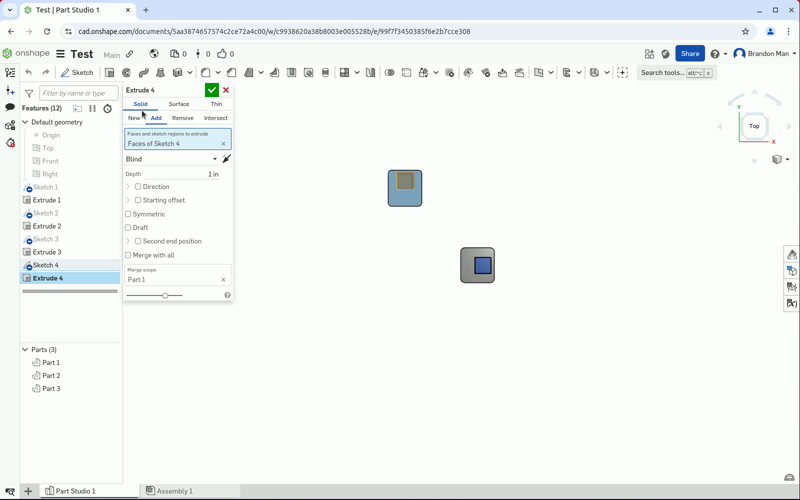
mouse_move(137, 120)
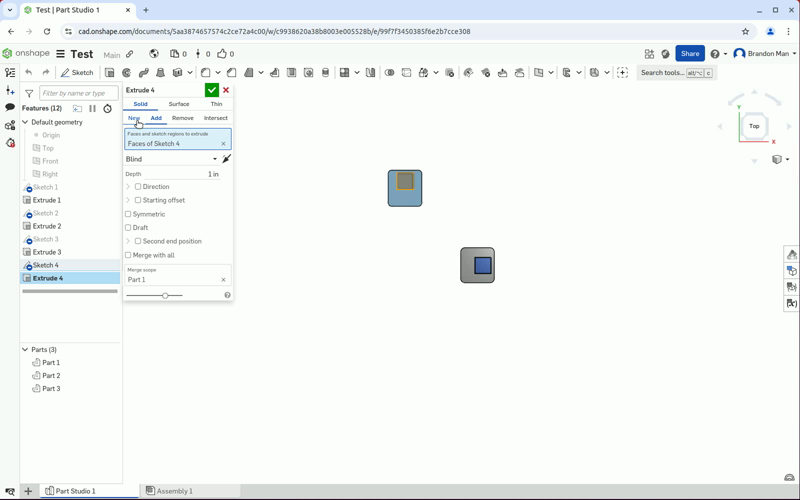
click(137, 120)
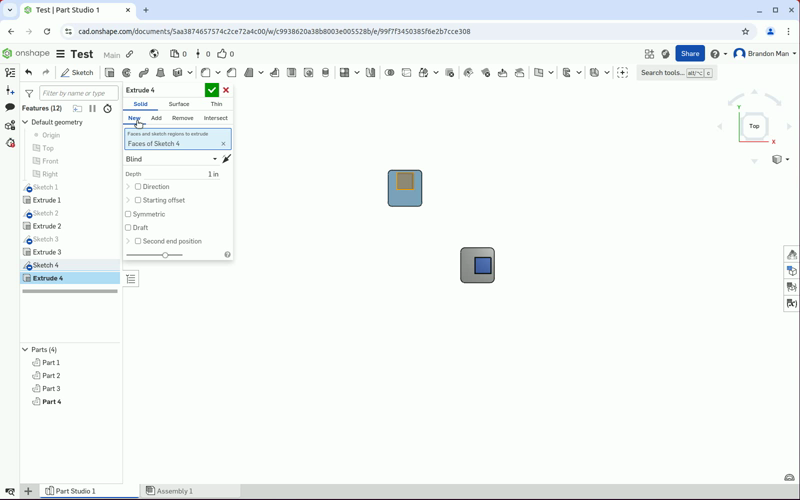
key(tab, 4)
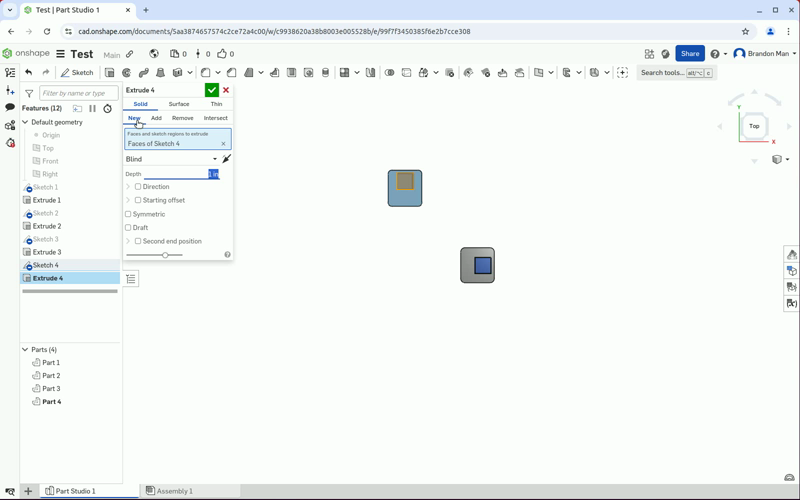
text(0.481)
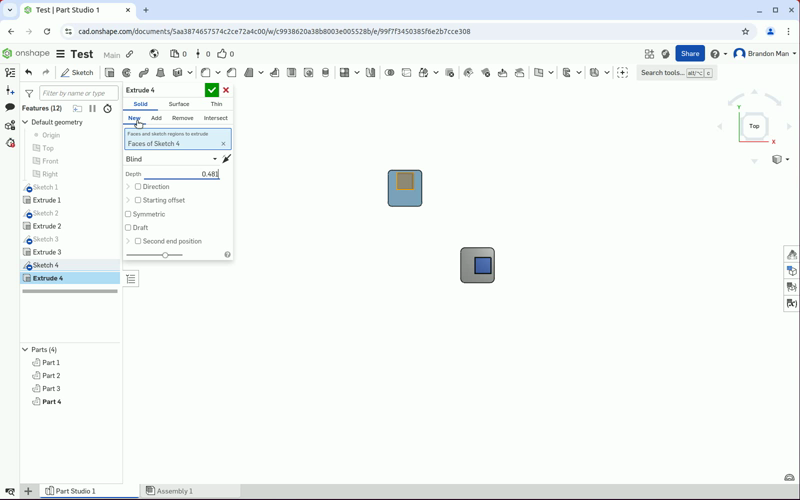
key(enter)
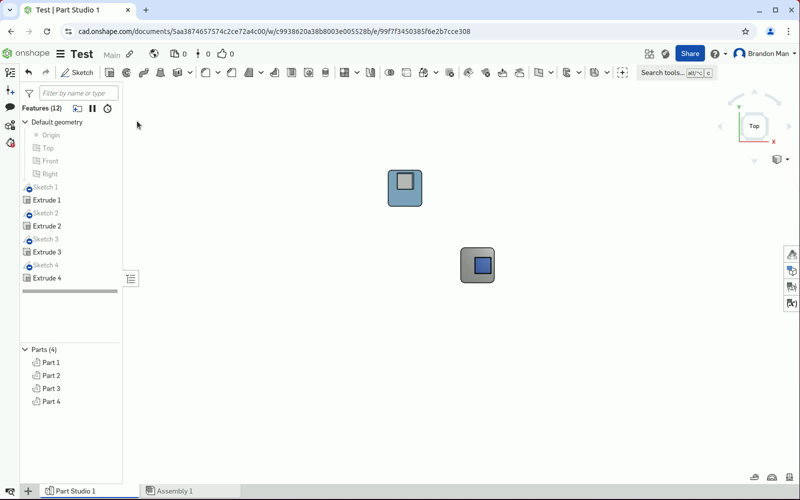
key(shift+h)
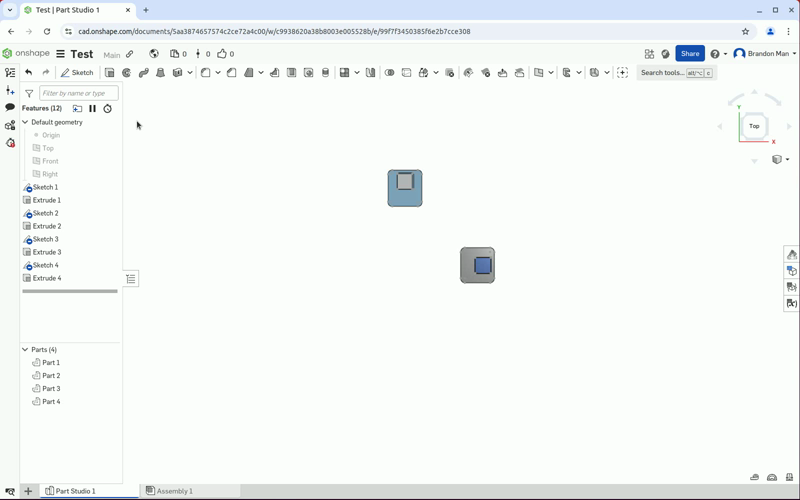
key(shift+h)
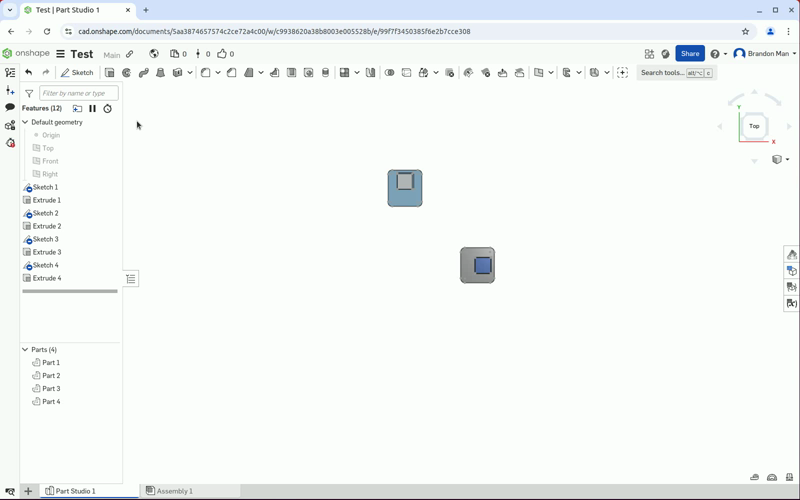
key(shift+7)
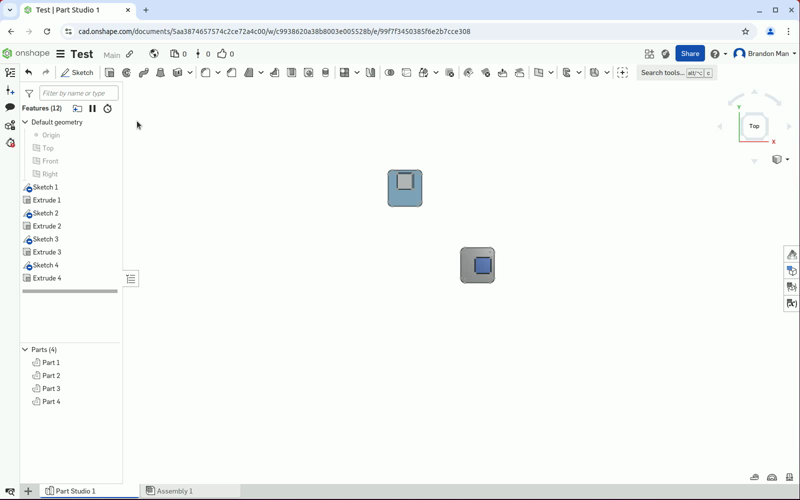
key(up, 3)
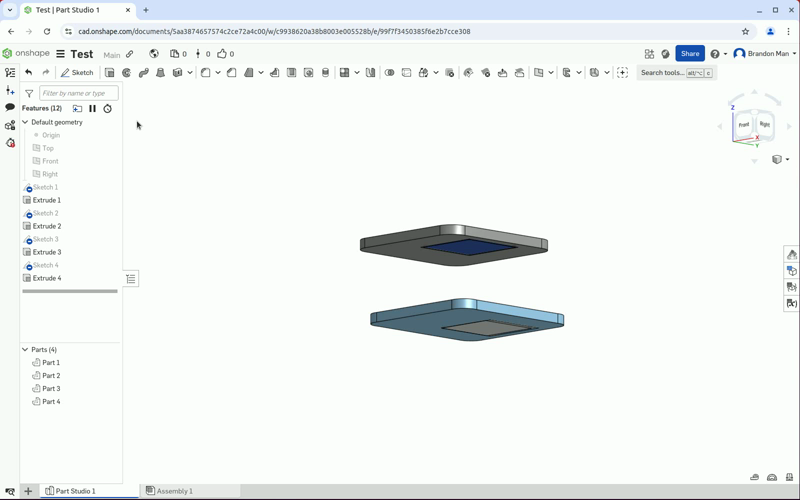
key(left, 3)
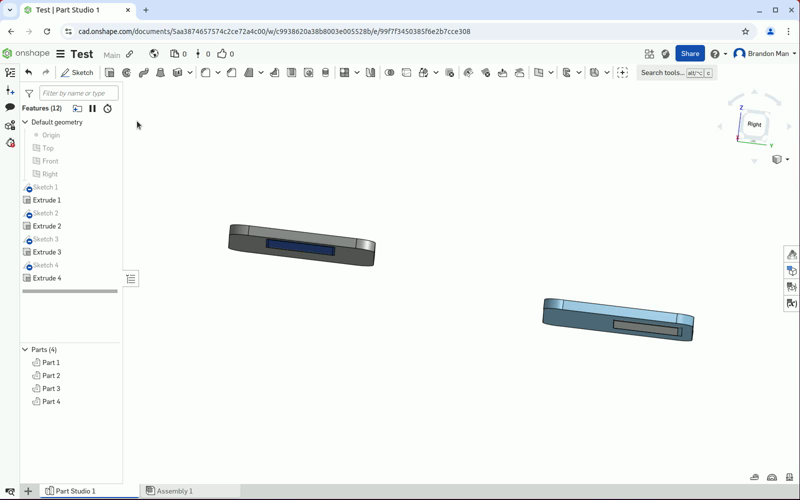
key(right, 3)
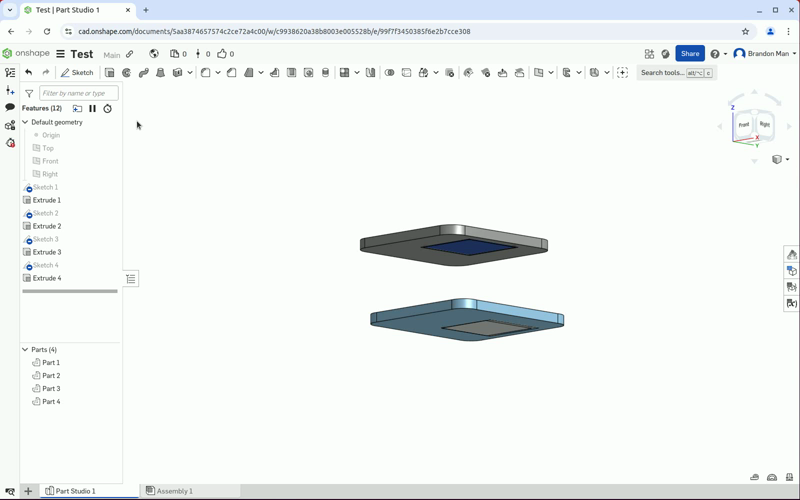
key(down, 3)
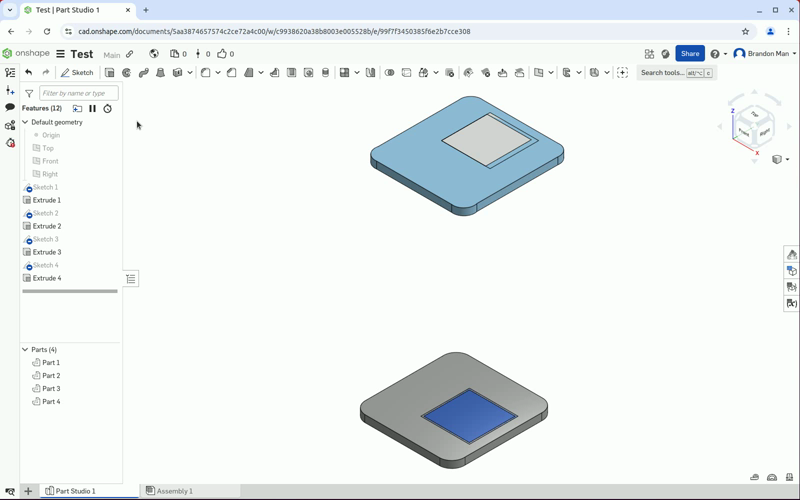
mouse_move(73, 189)
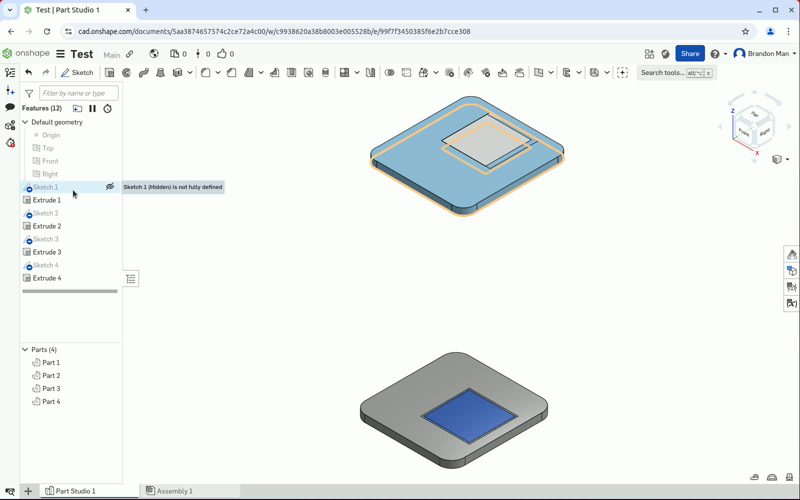
click(73, 189)